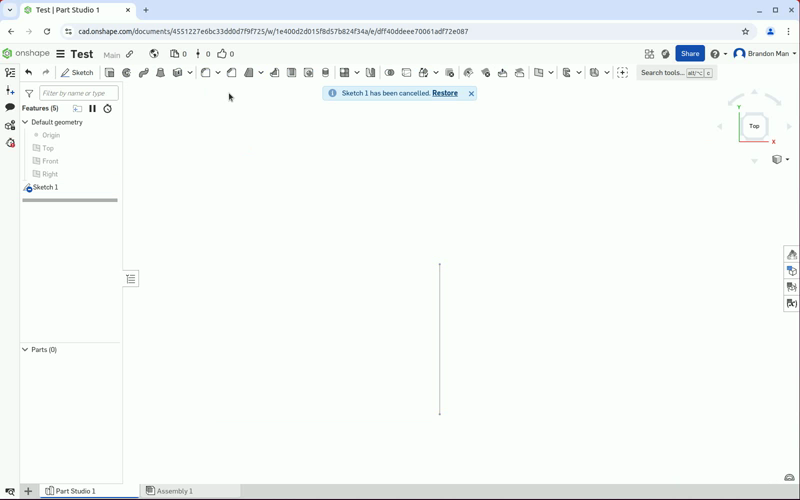
key(shift+h)
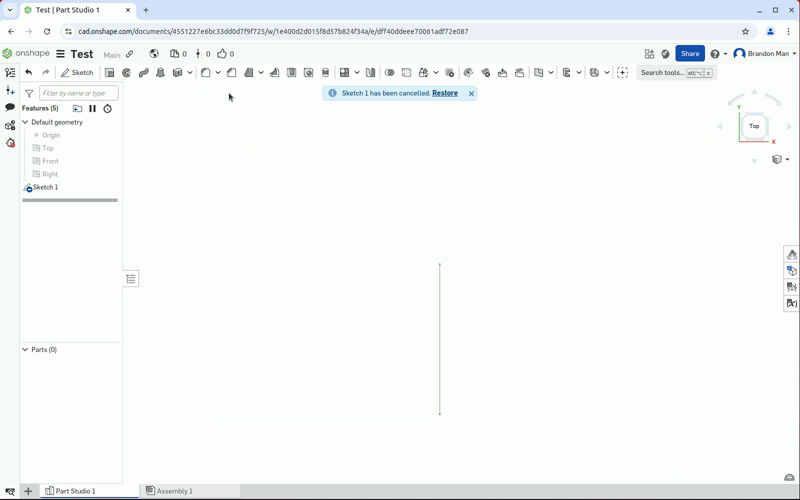
key(shift+s)
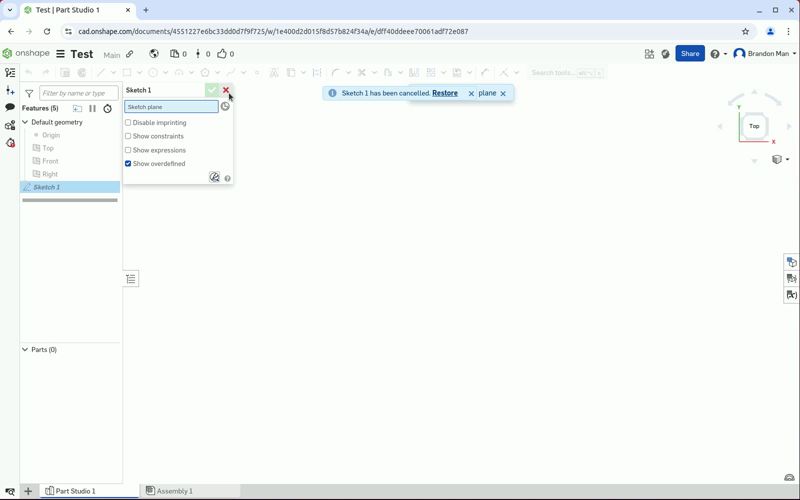
mouse_move(73, 150)
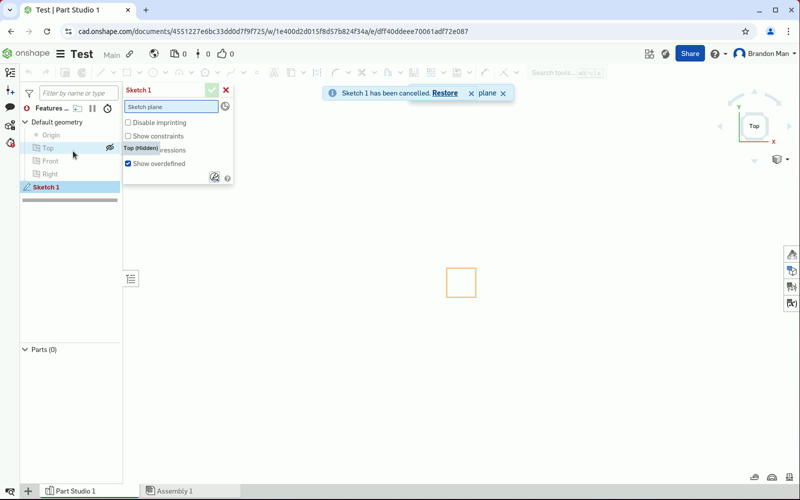
click(73, 150)
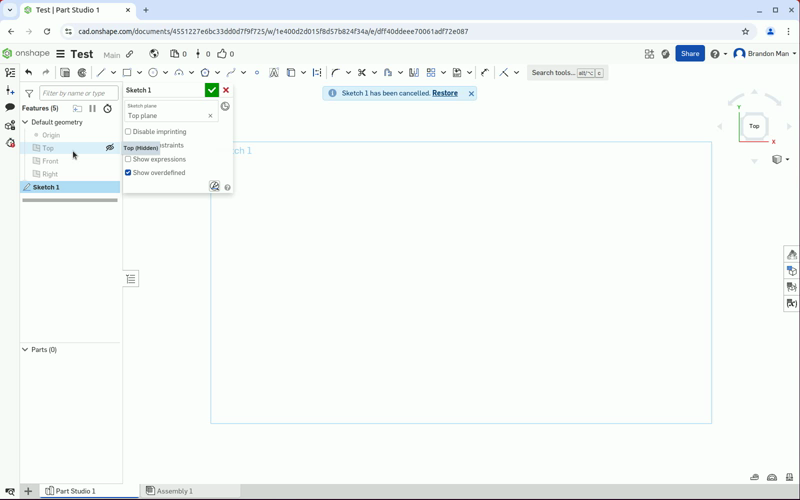
mouse_move(73, 352)
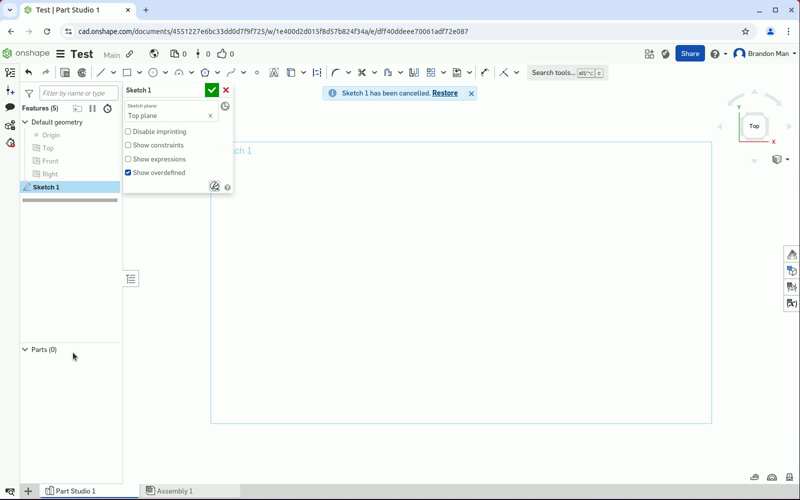
key(y)
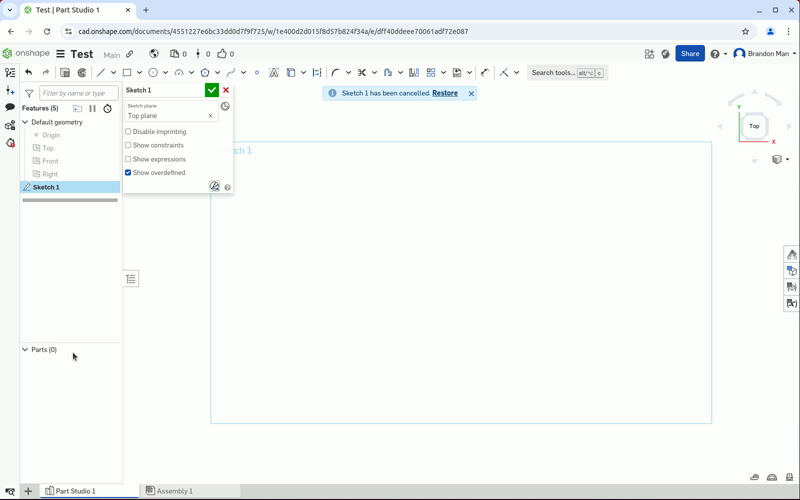
key(l)
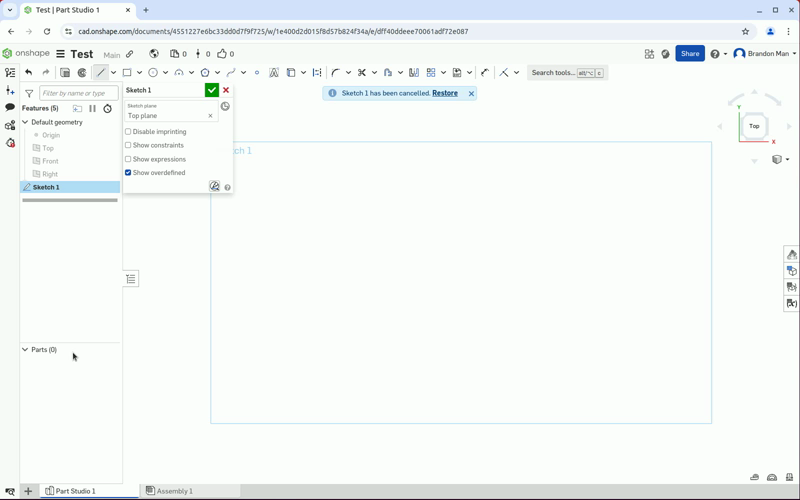
key_down(shift)
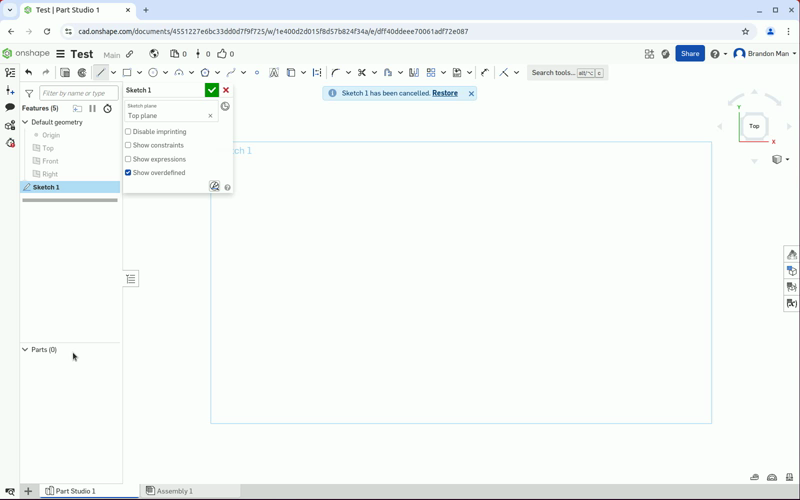
mouse_move(458, 281)
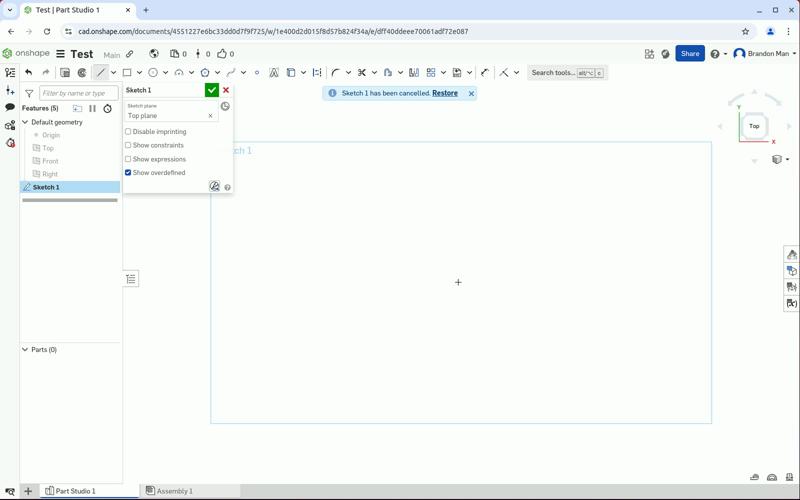
click(458, 281)
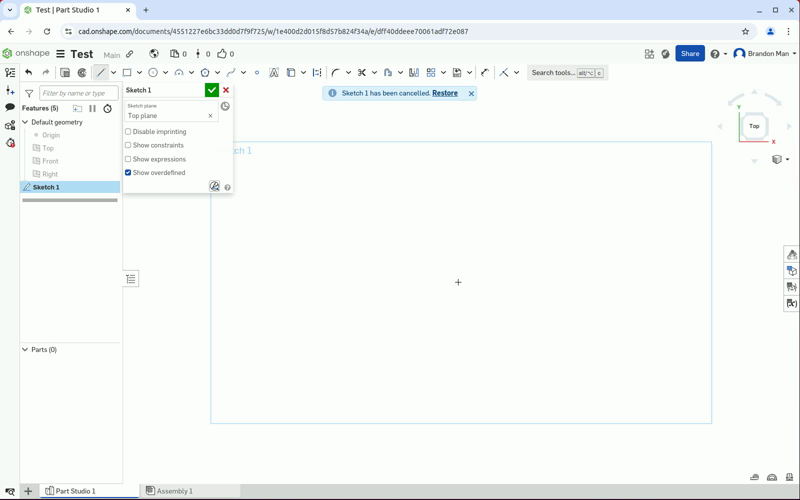
key_up(shift)
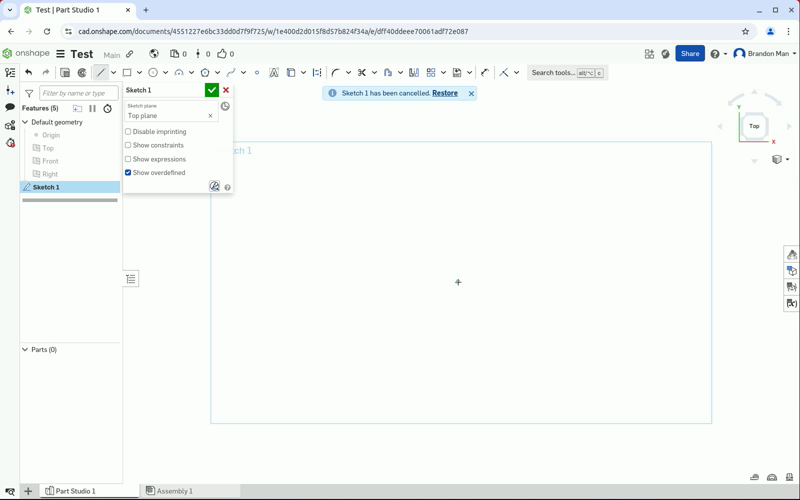
key_down(shift)
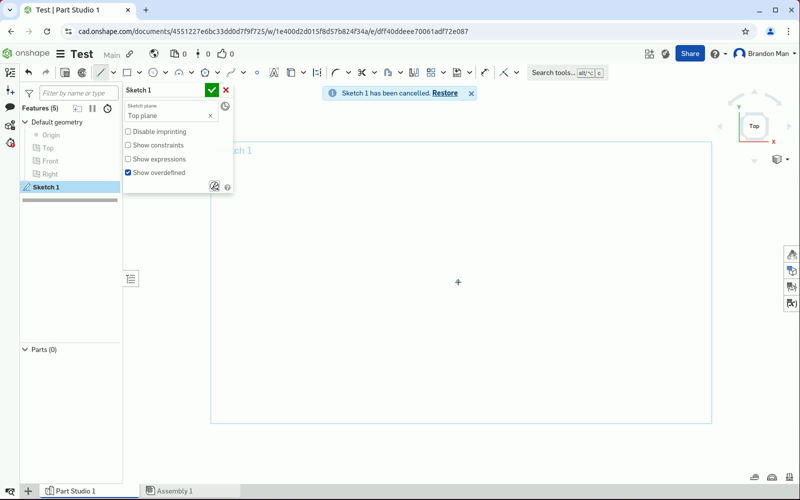
mouse_move(488, 281)
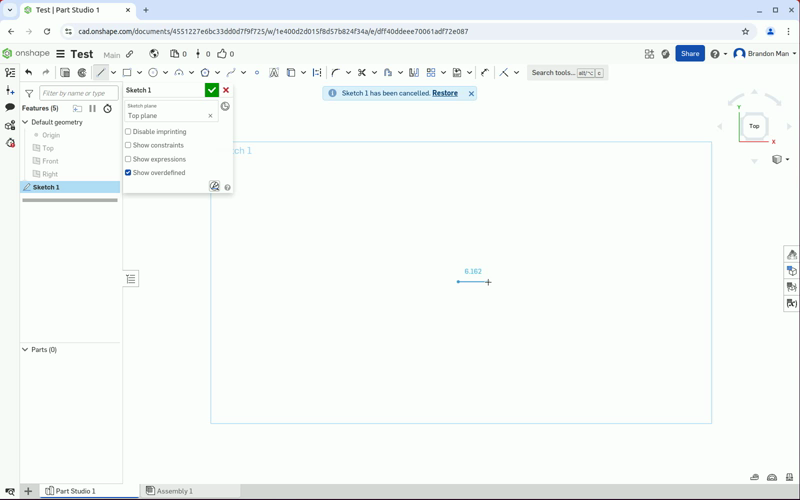
mouse_move(464, 281)
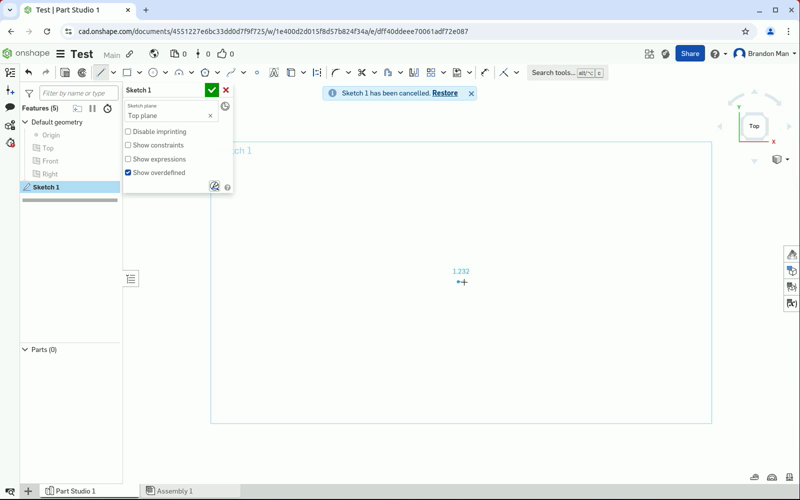
scroll(6)
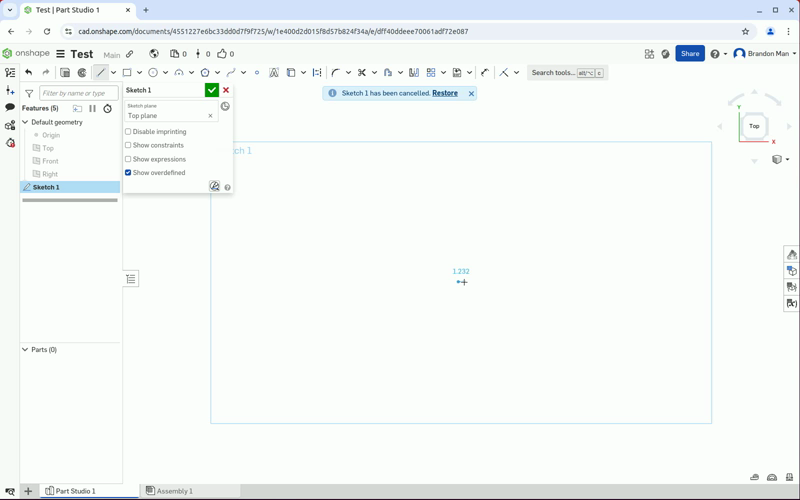
scroll(6)
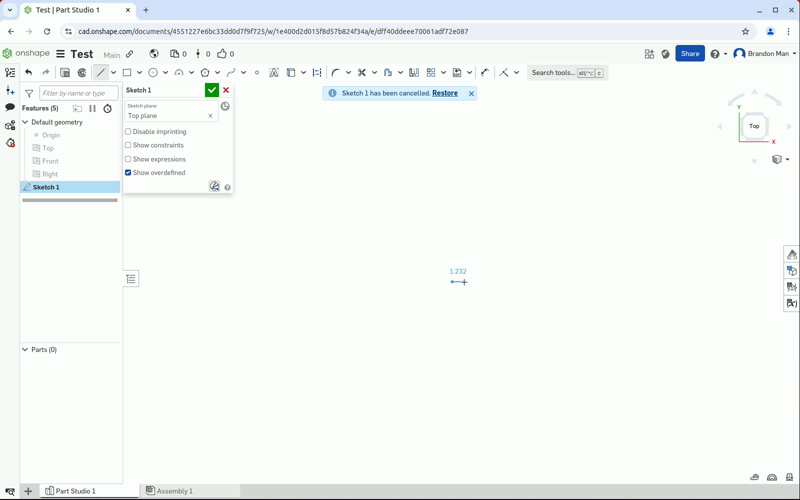
scroll(6)
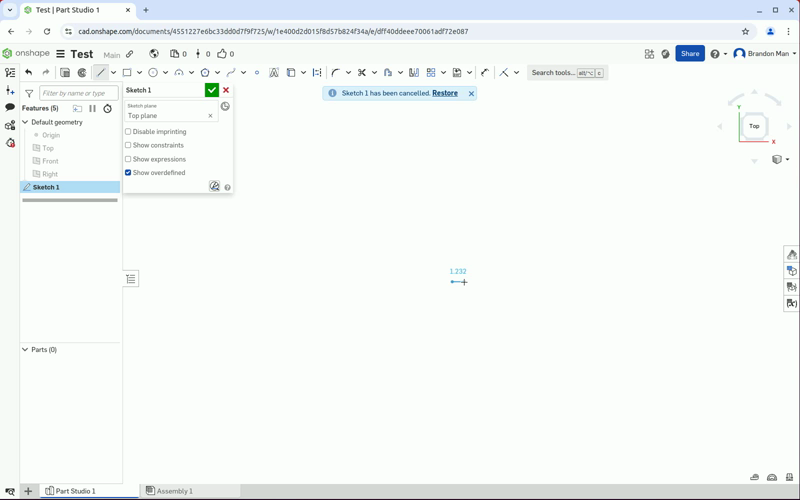
scroll(6)
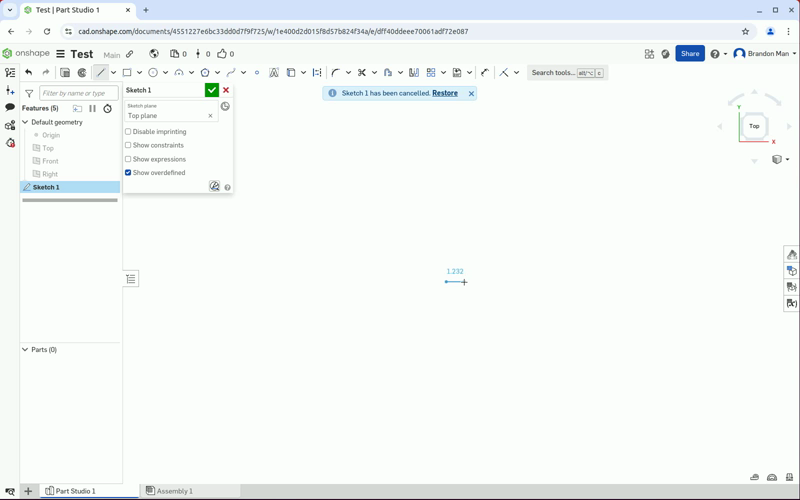
scroll(6)
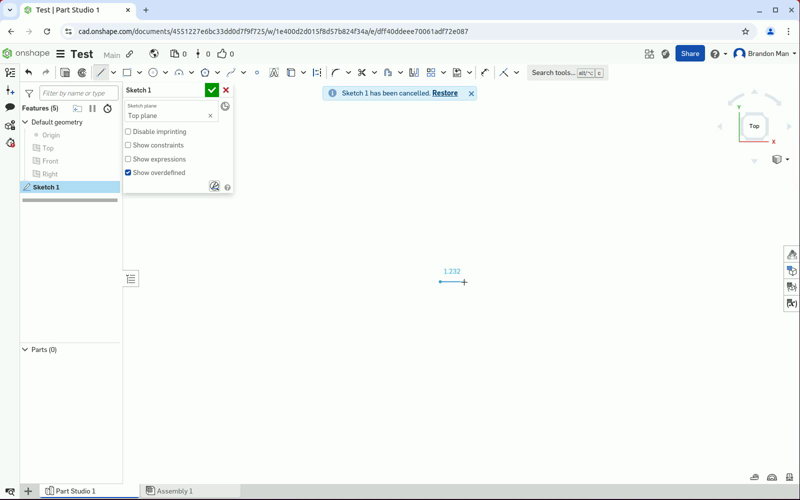
scroll(6)
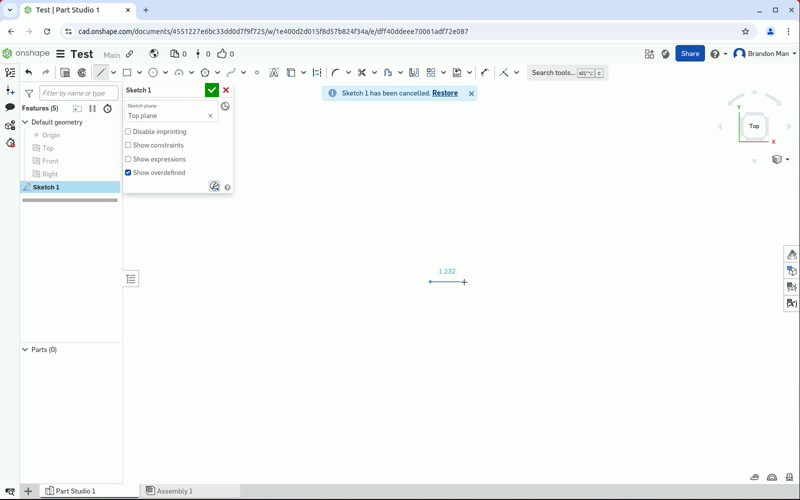
scroll(6)
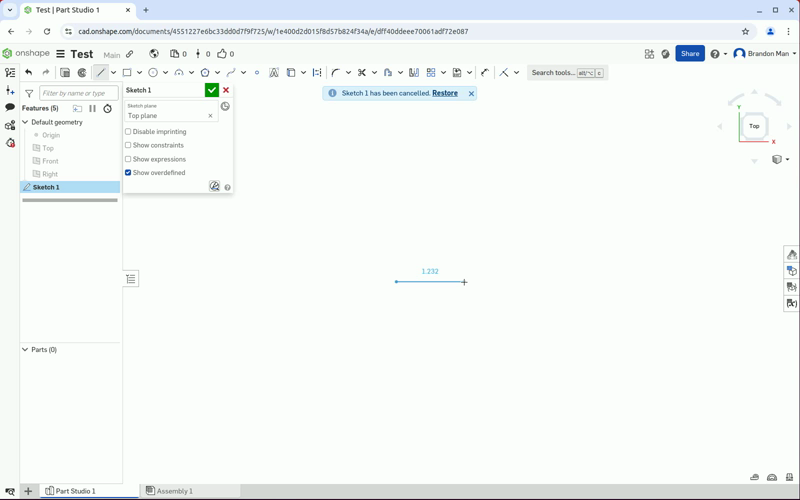
click(464, 281)
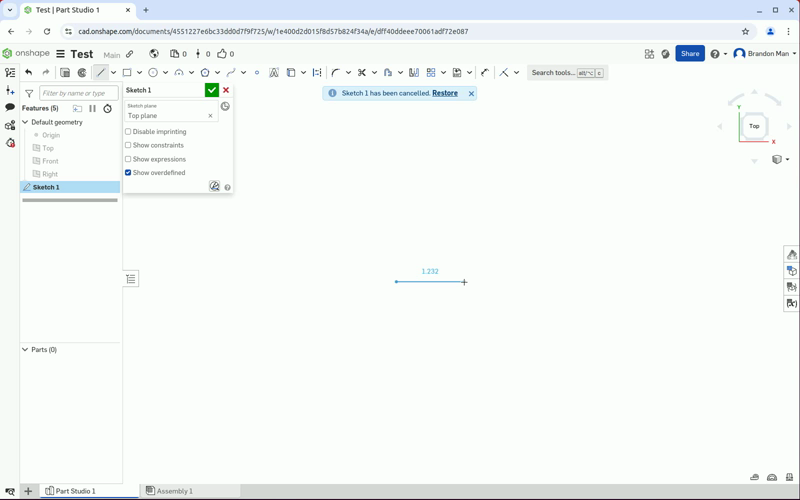
scroll(-6)
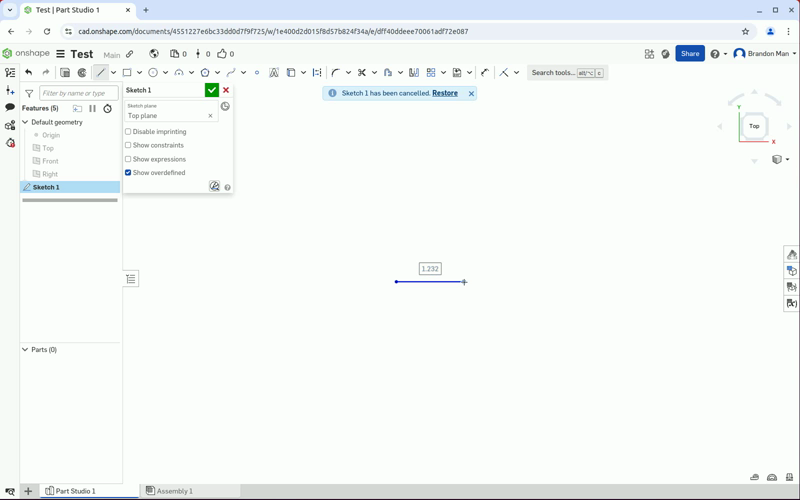
scroll(-6)
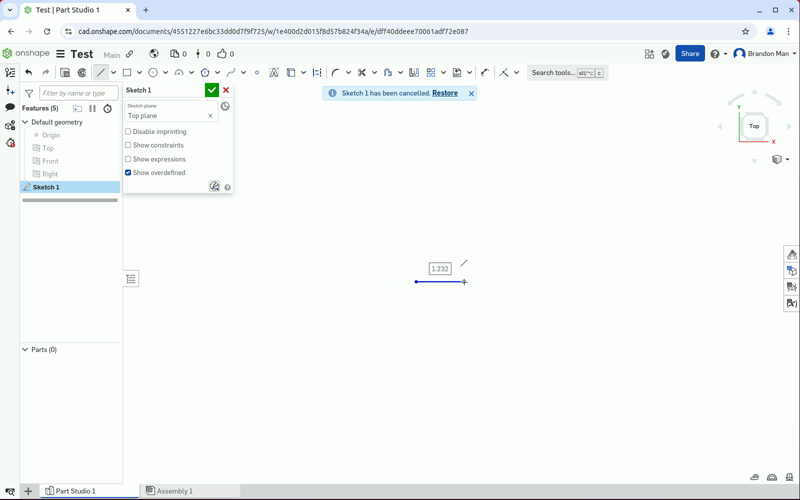
scroll(-6)
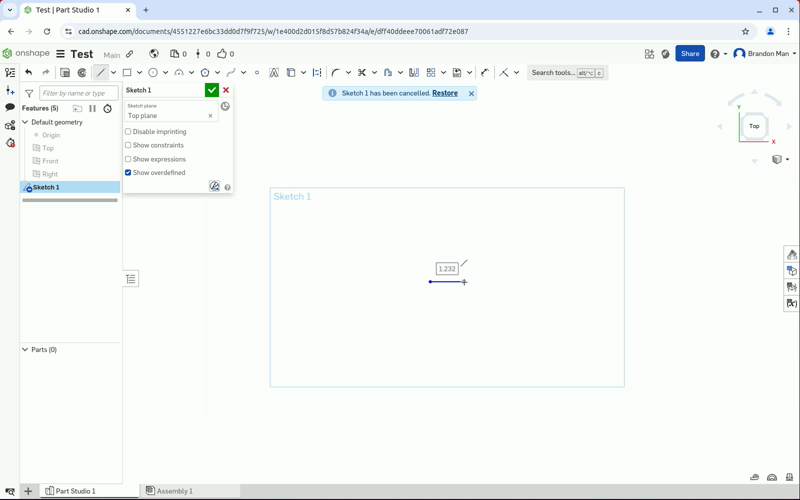
scroll(-6)
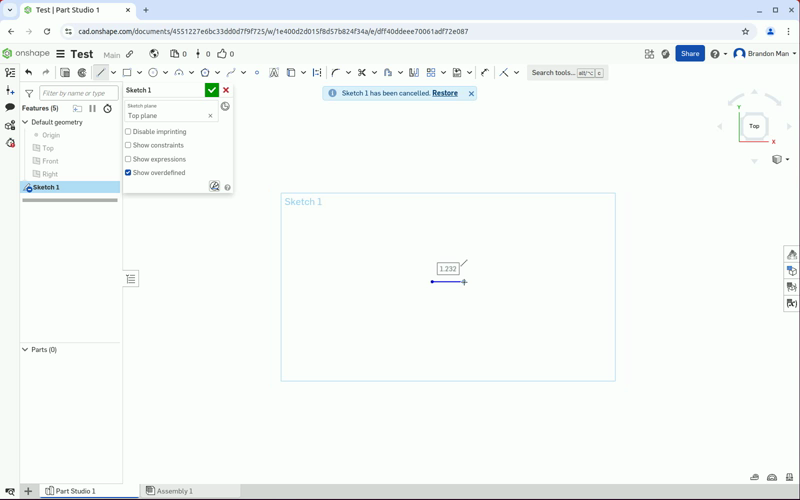
scroll(-6)
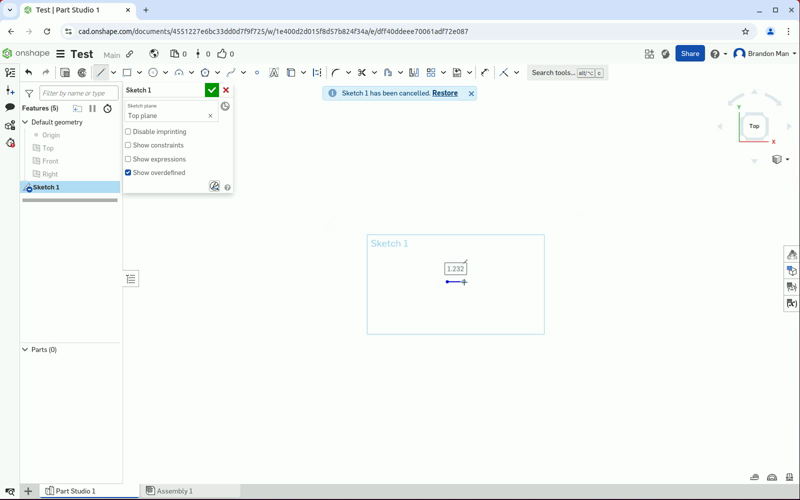
scroll(-6)
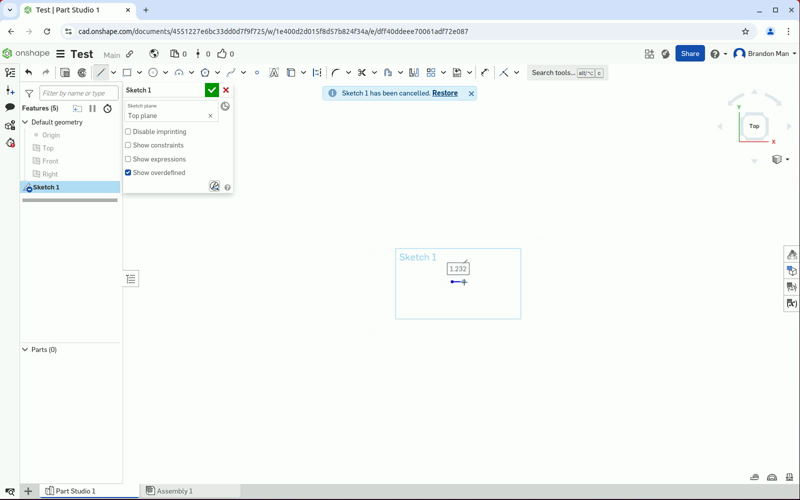
scroll(-6)
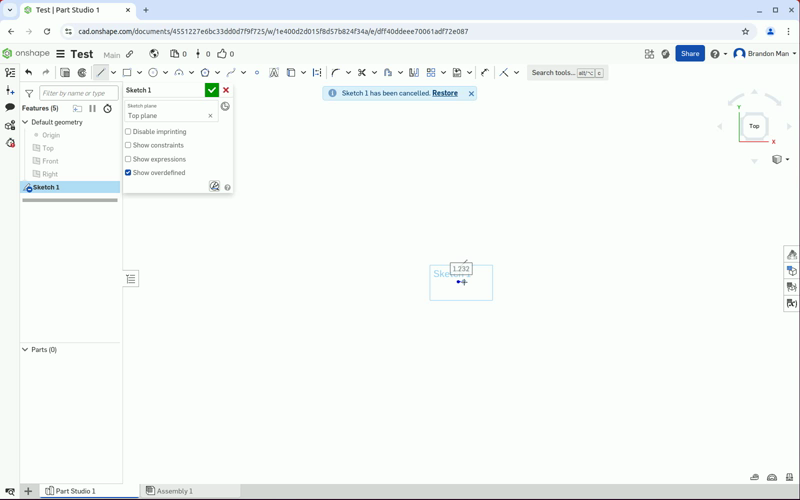
key_up(shift)
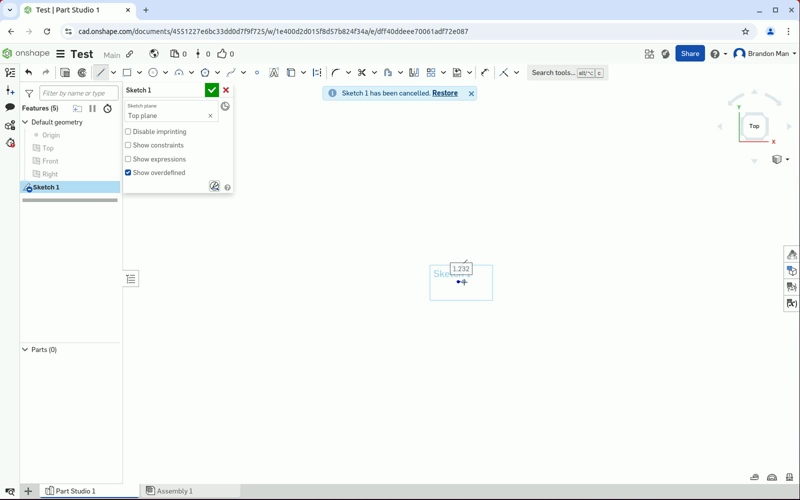
key_down(shift)
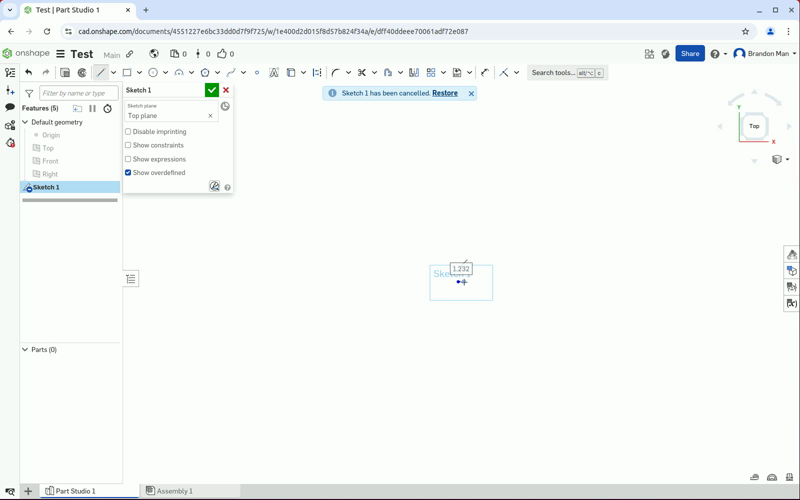
mouse_move(464, 214)
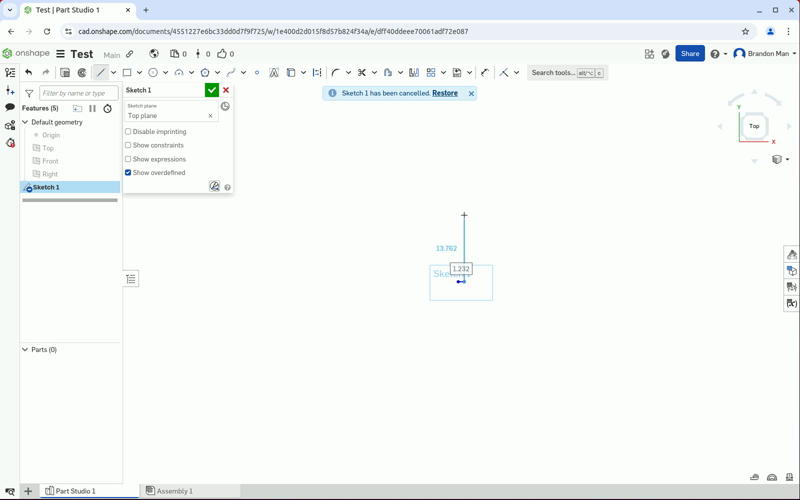
click(464, 214)
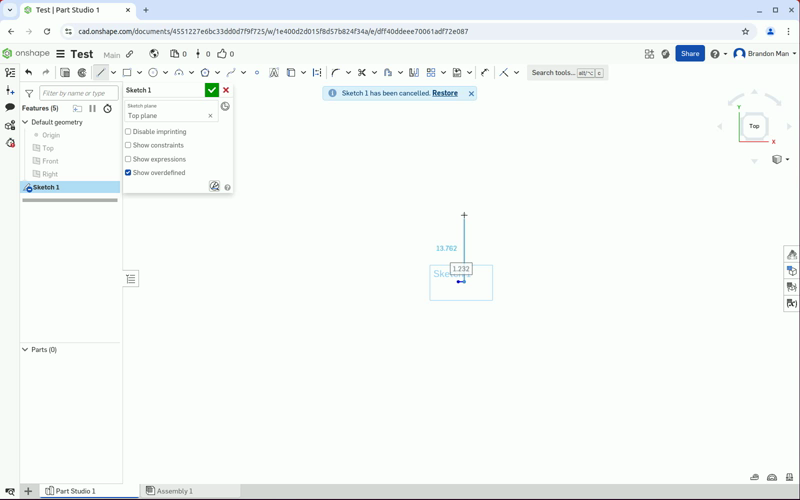
key_up(shift)
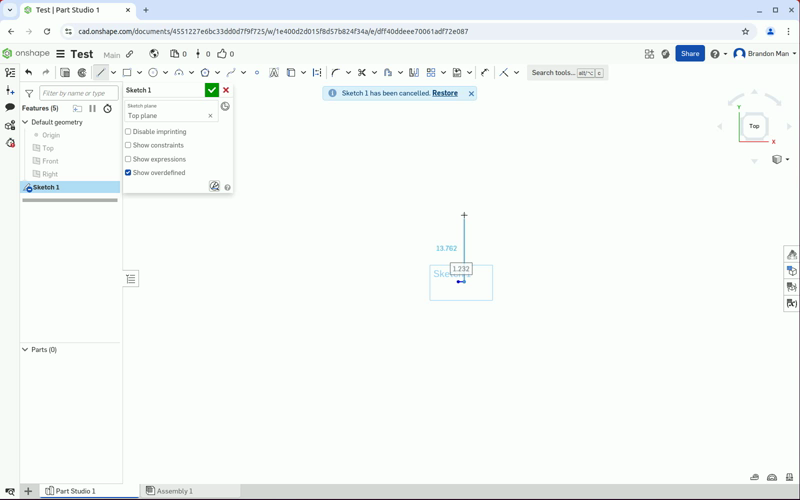
key_down(shift)
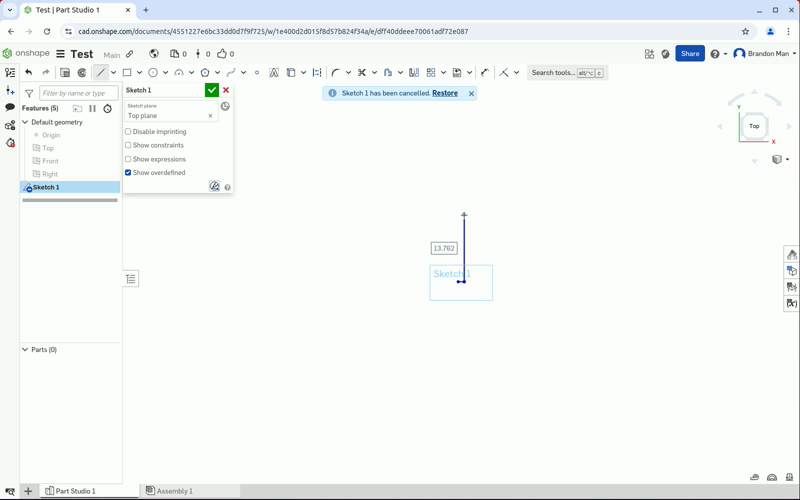
mouse_move(494, 214)
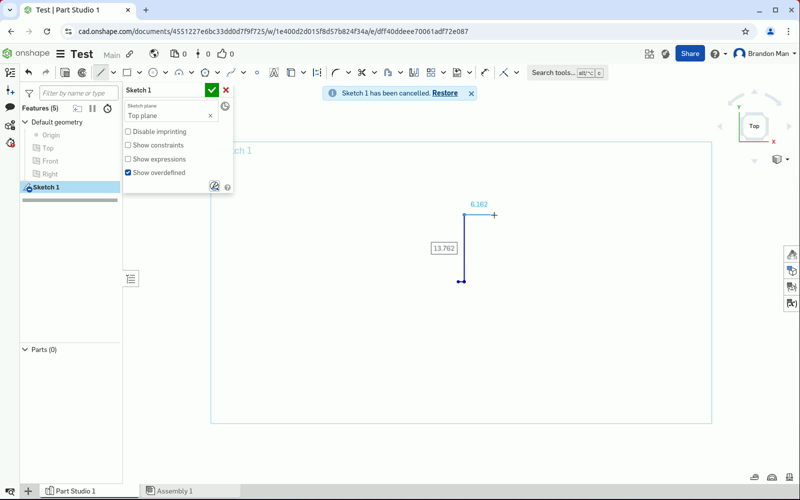
mouse_move(458, 214)
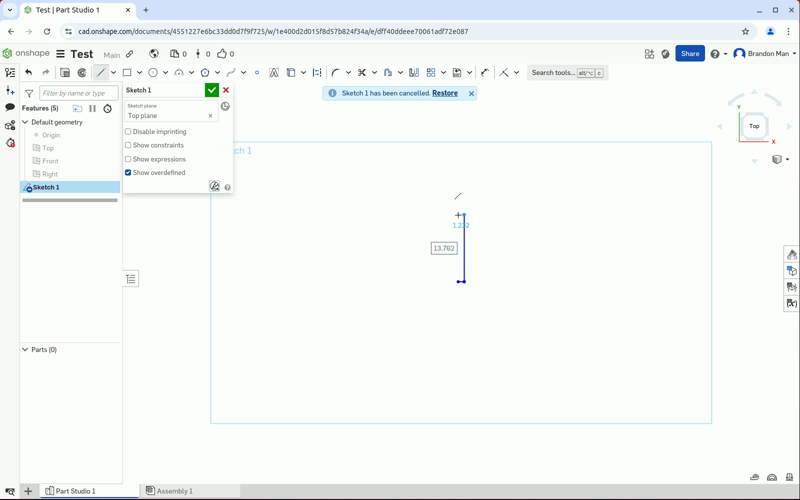
scroll(6)
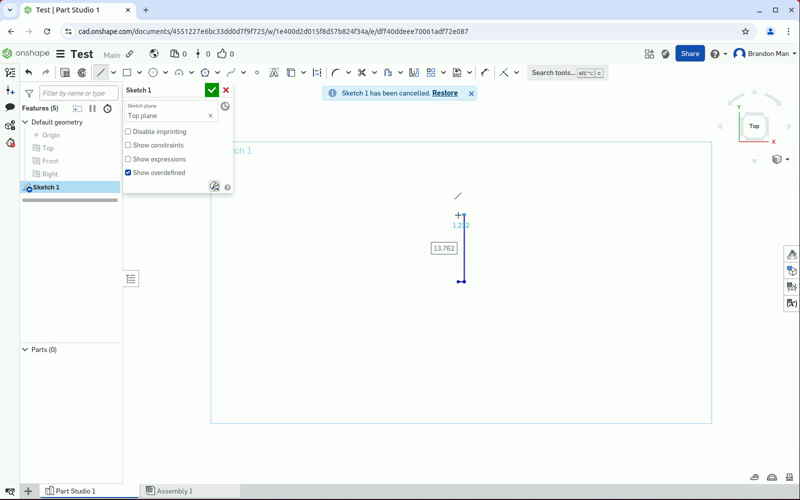
scroll(6)
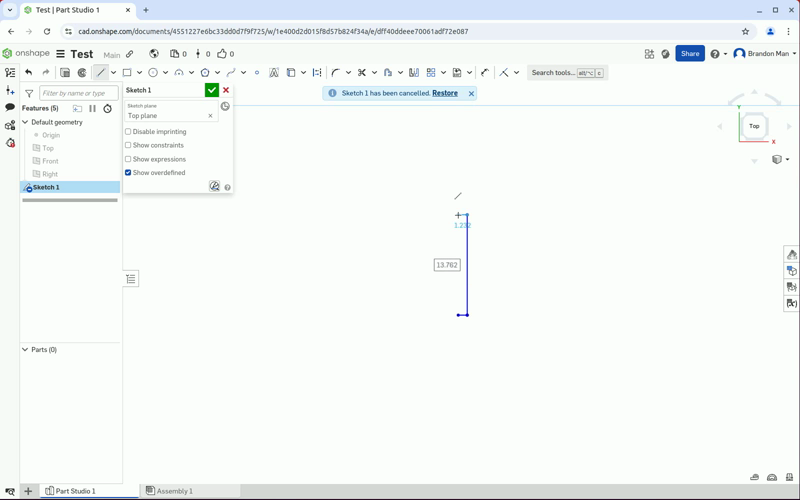
scroll(6)
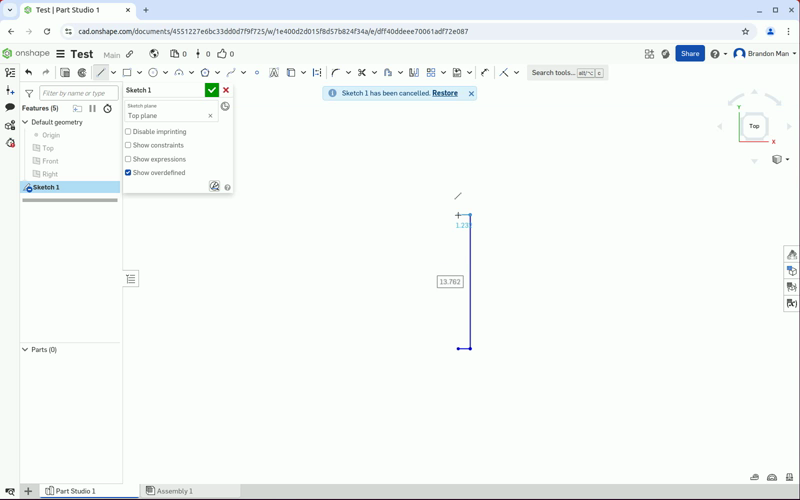
scroll(6)
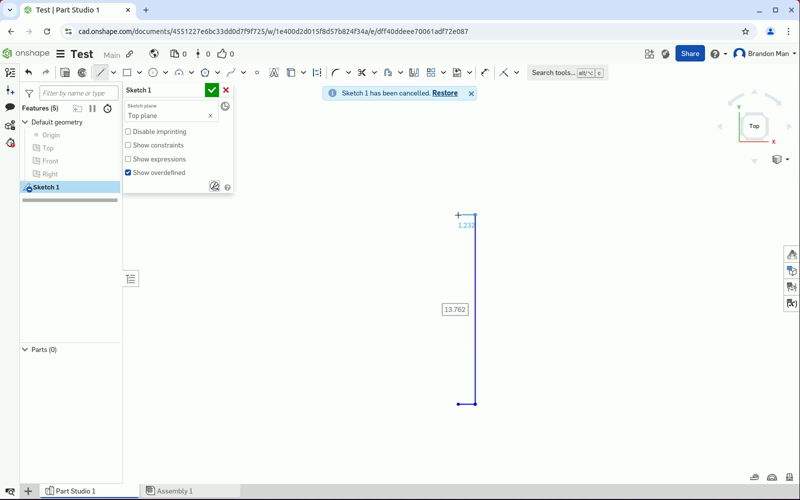
scroll(6)
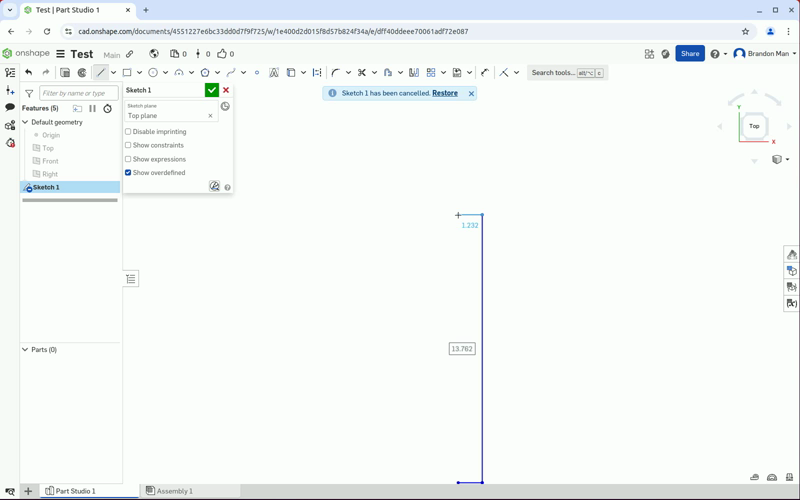
scroll(6)
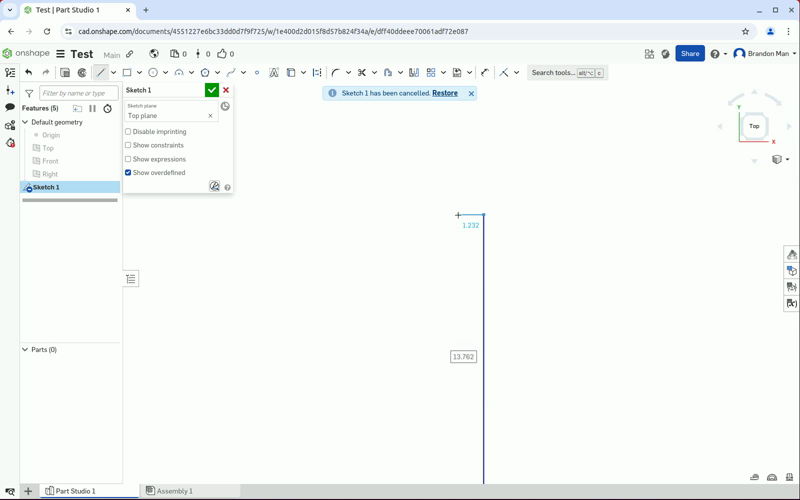
scroll(6)
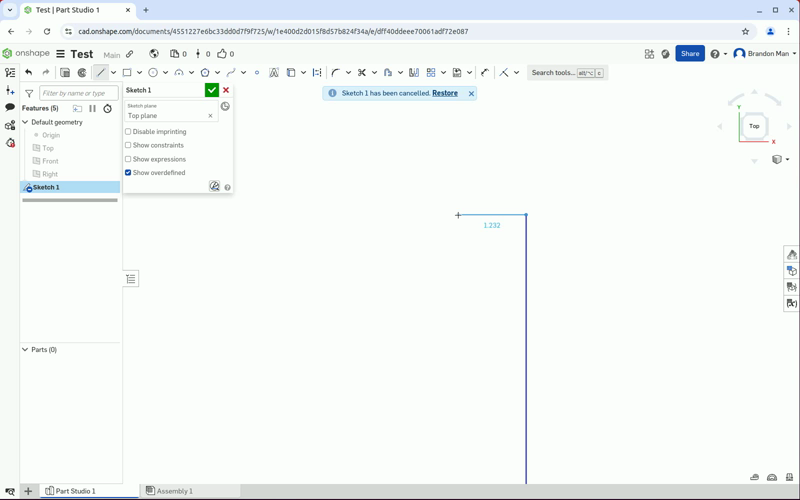
click(458, 214)
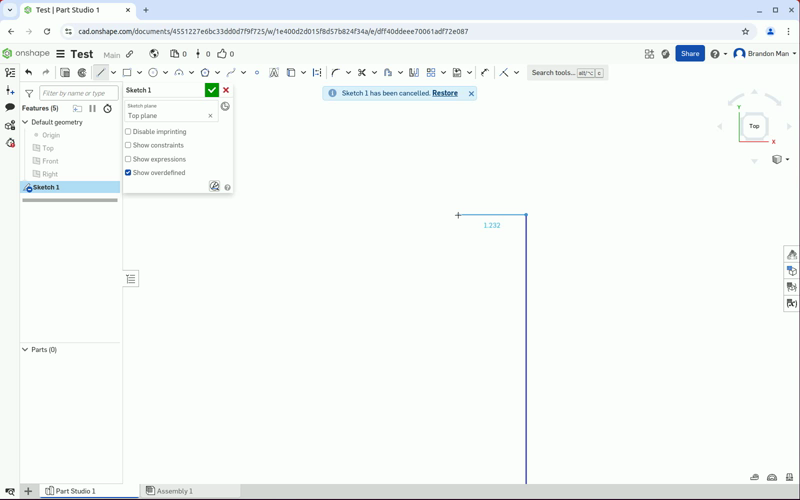
scroll(-6)
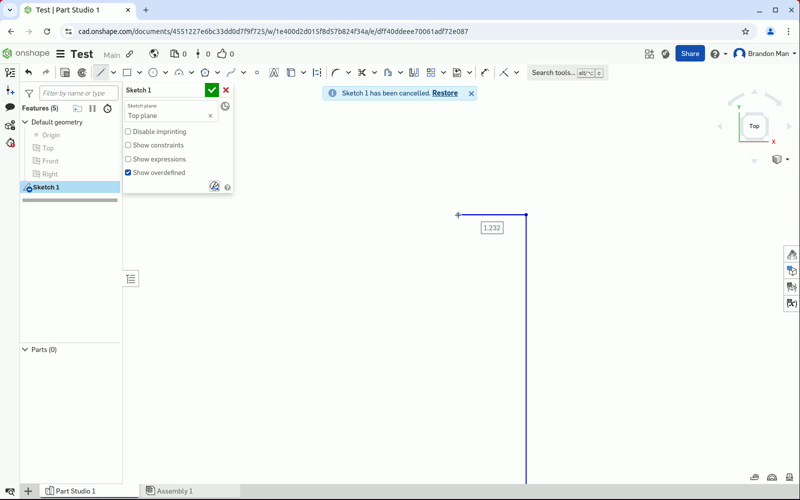
scroll(-6)
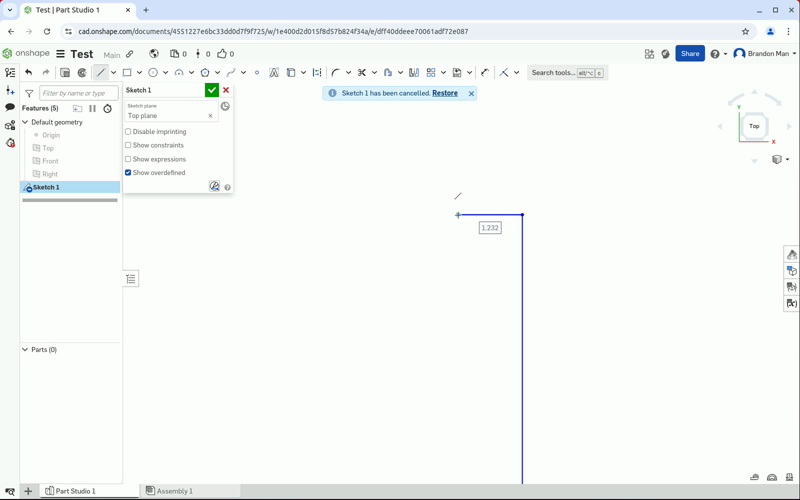
scroll(-6)
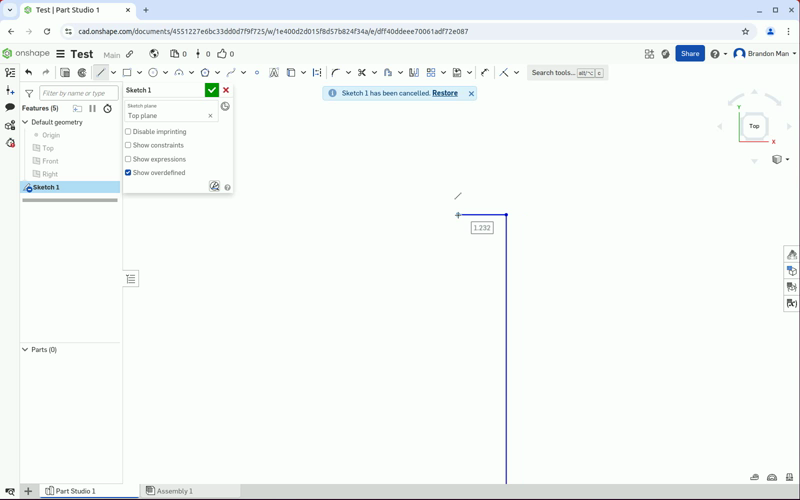
scroll(-6)
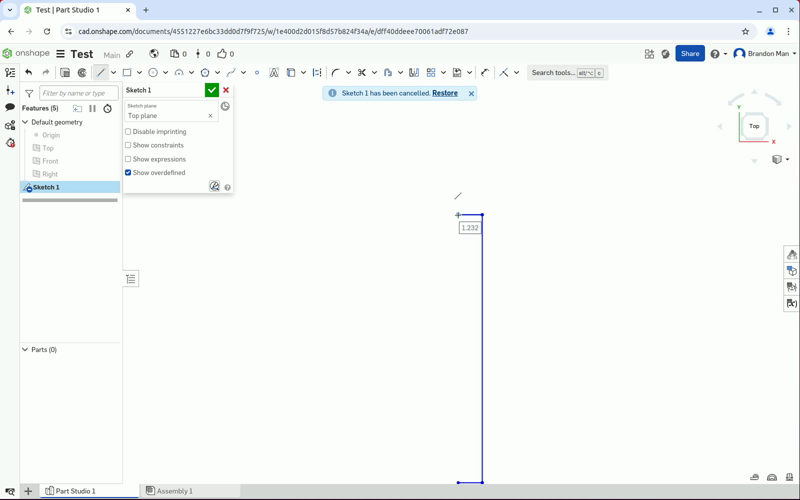
scroll(-6)
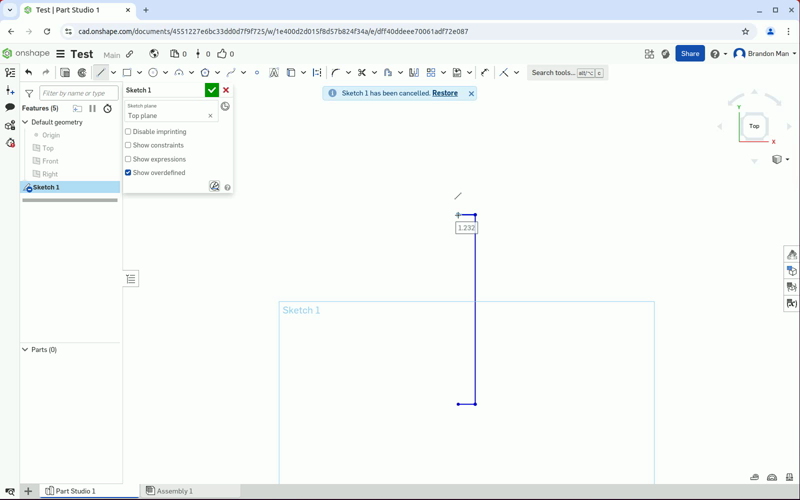
scroll(-6)
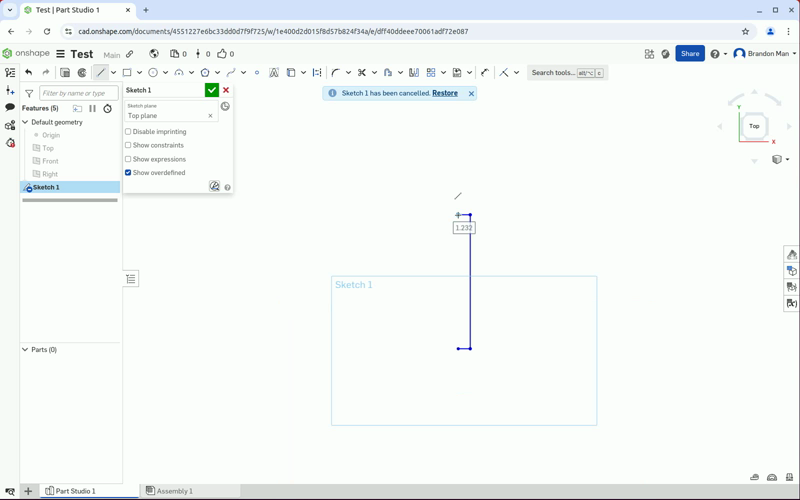
scroll(-6)
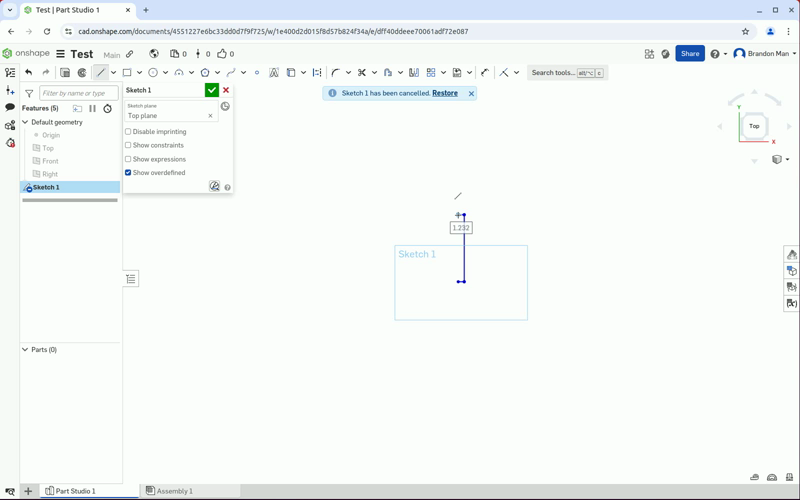
key_up(shift)
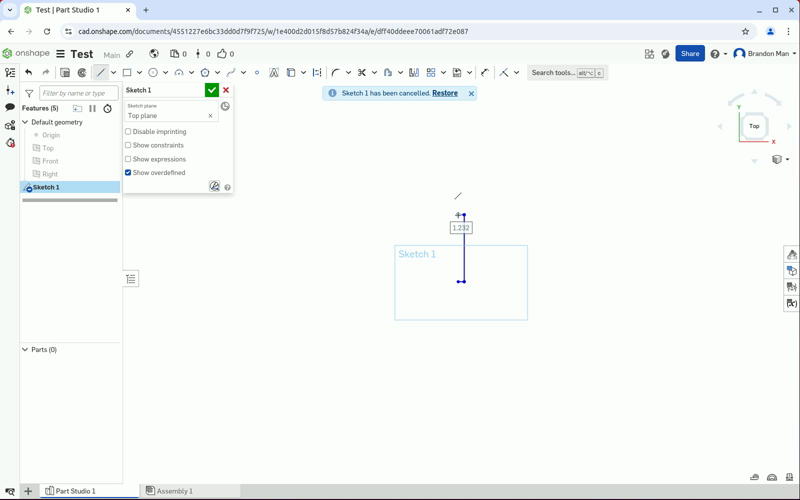
key_down(shift)
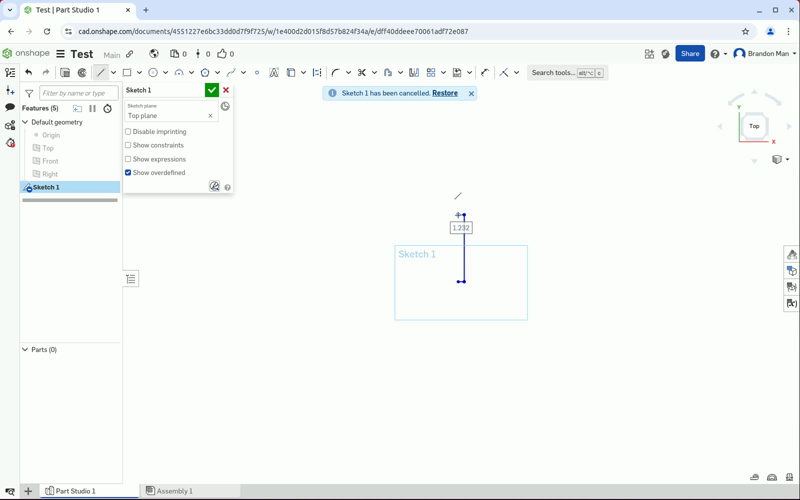
mouse_move(458, 281)
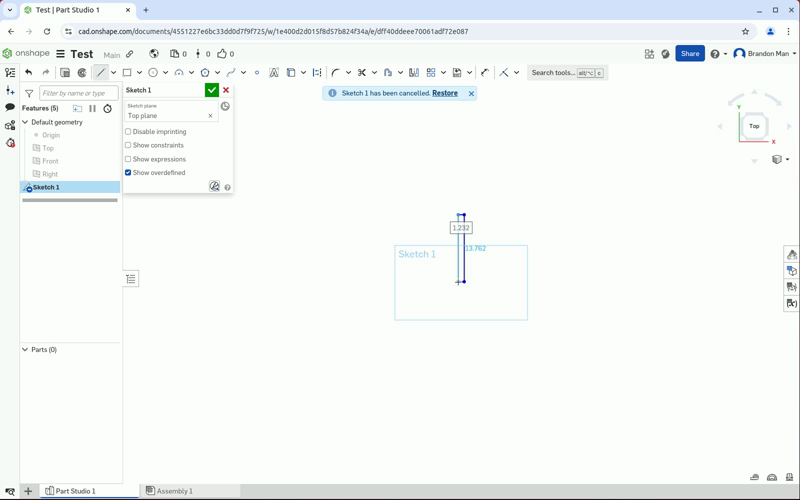
key_up(shift)
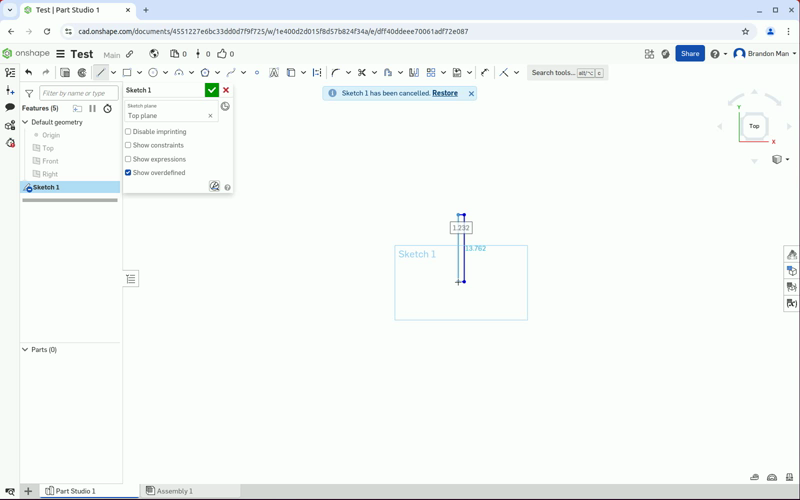
click(458, 281)
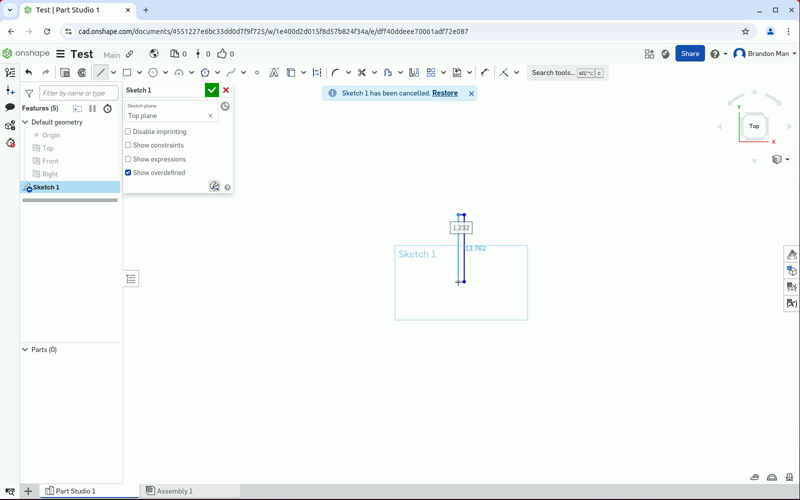
key(esc)
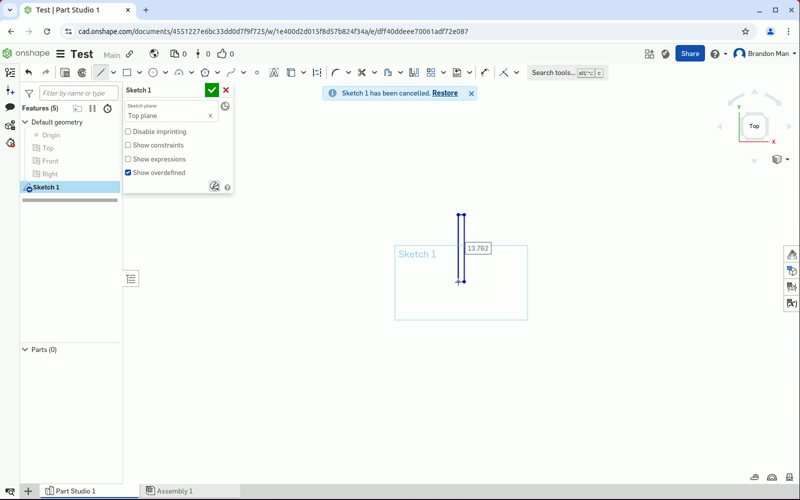
key(c)
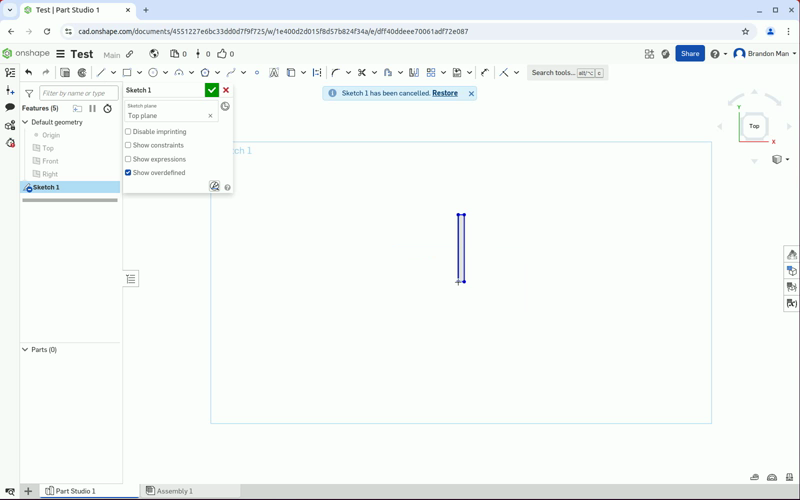
key_down(shift)
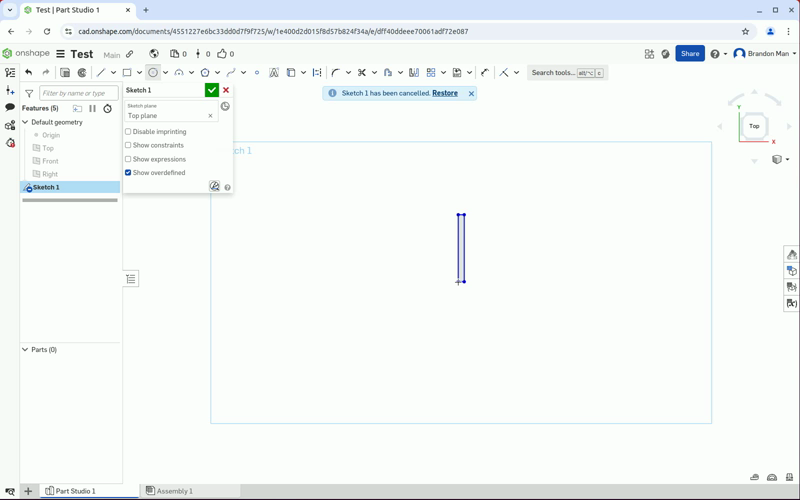
mouse_move(461, 218)
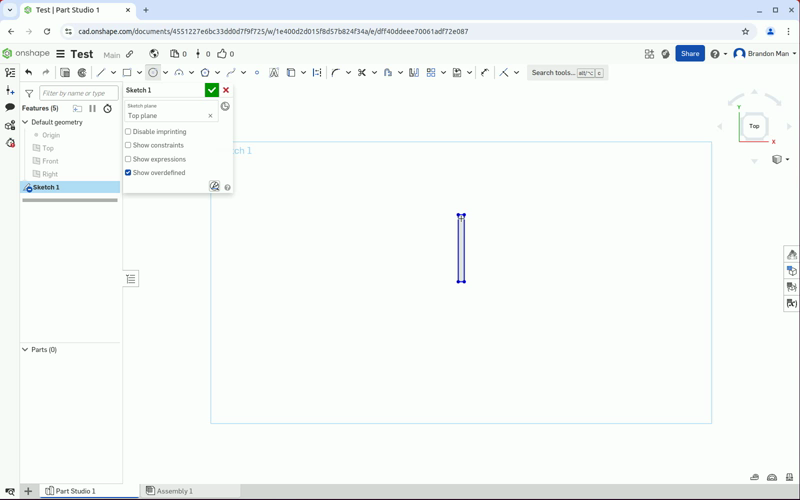
scroll(6)
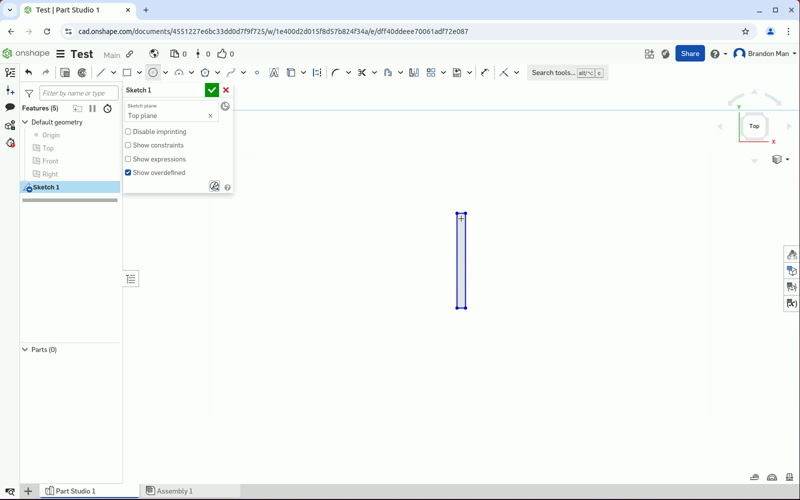
scroll(6)
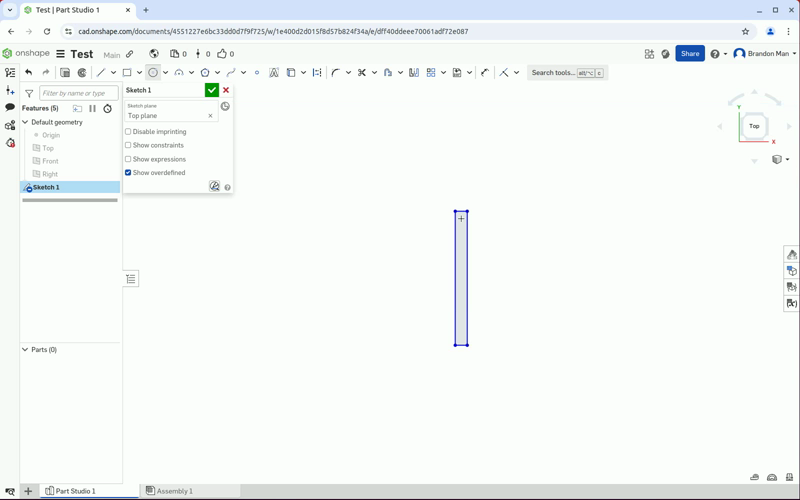
scroll(6)
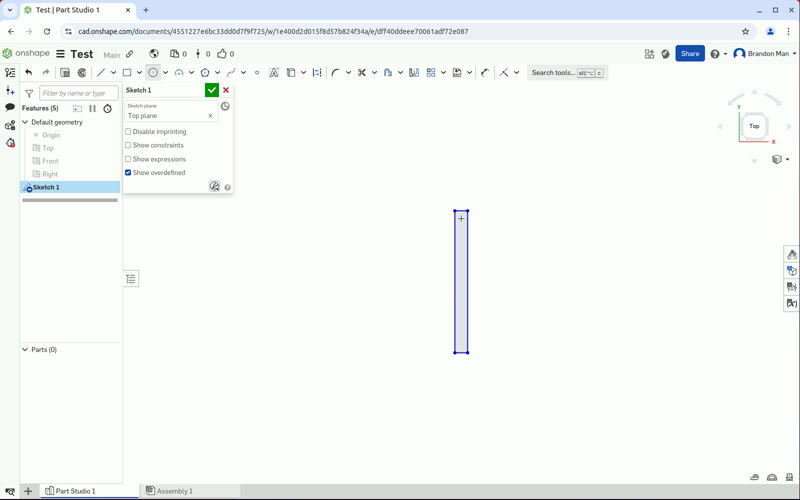
scroll(6)
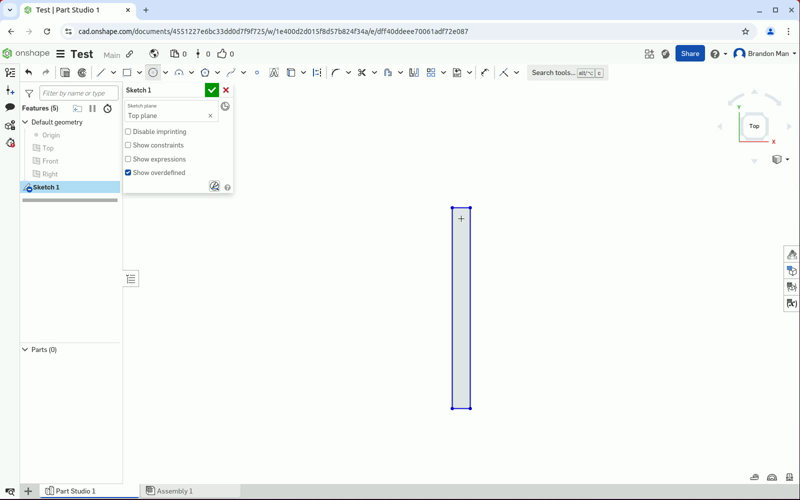
scroll(6)
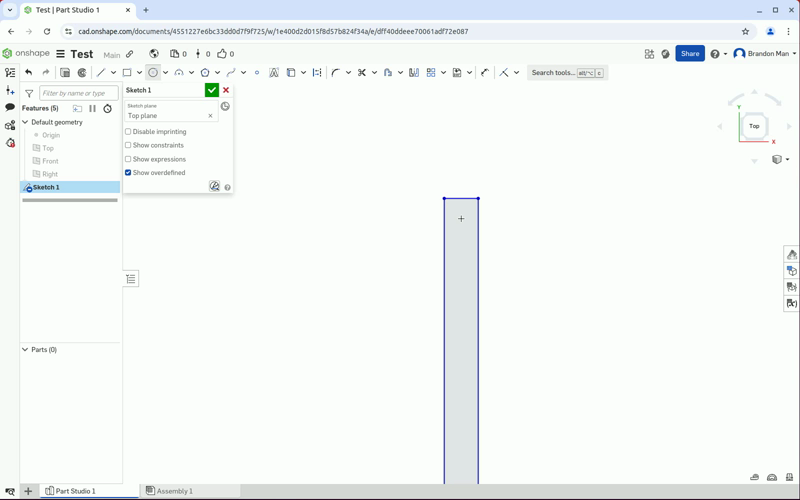
scroll(6)
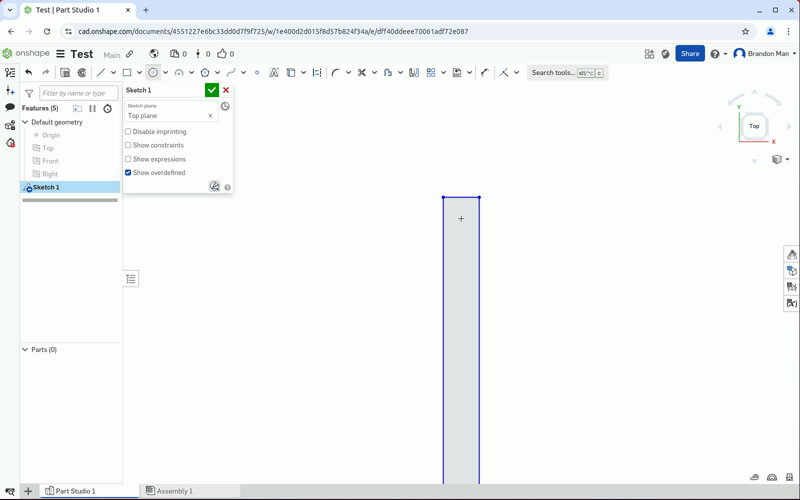
scroll(6)
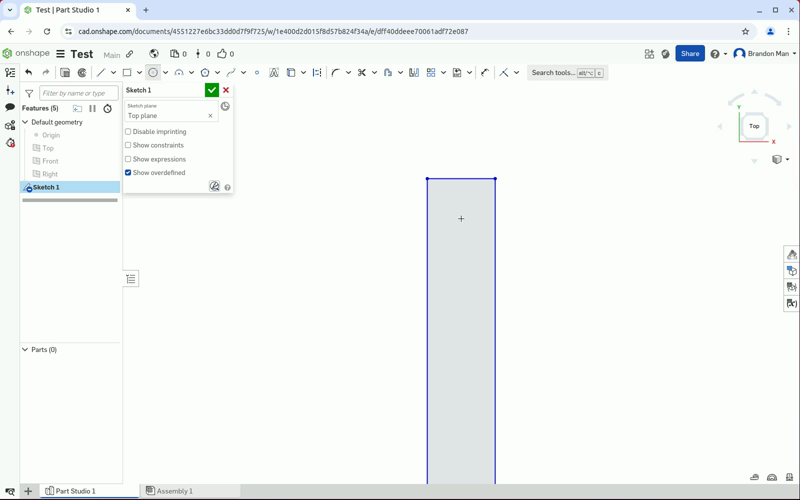
click(461, 218)
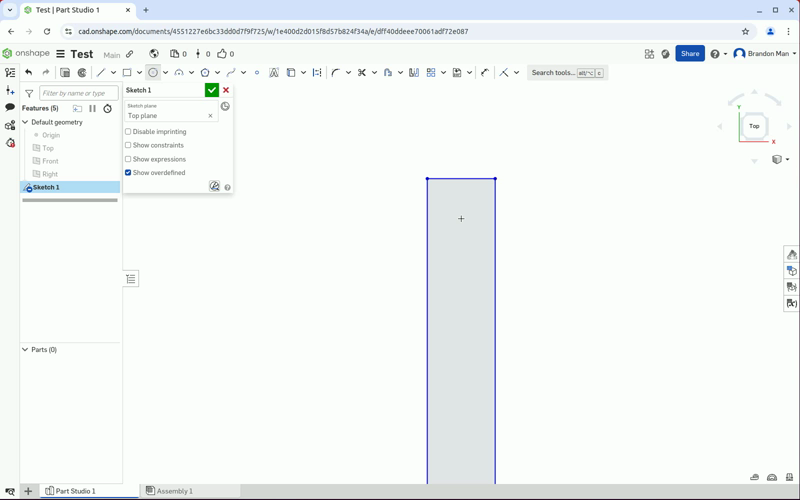
scroll(-6)
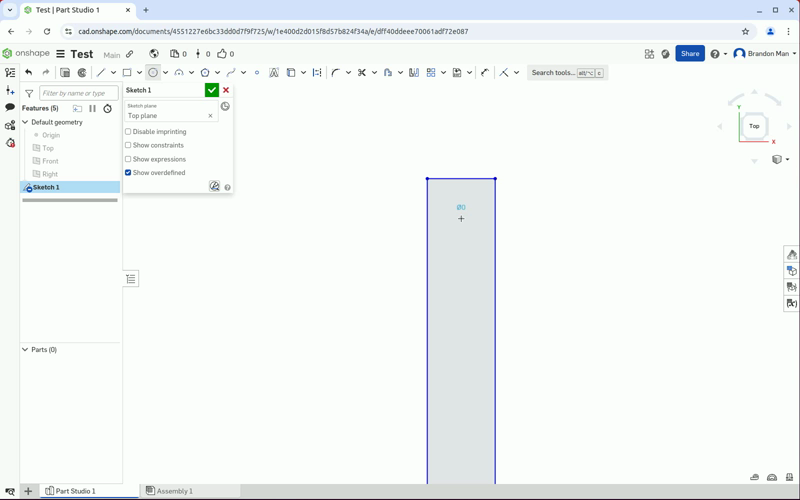
scroll(-6)
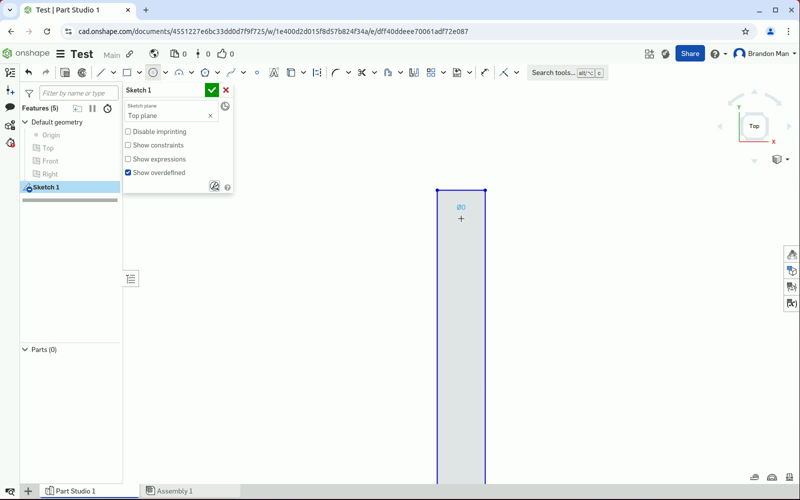
scroll(-6)
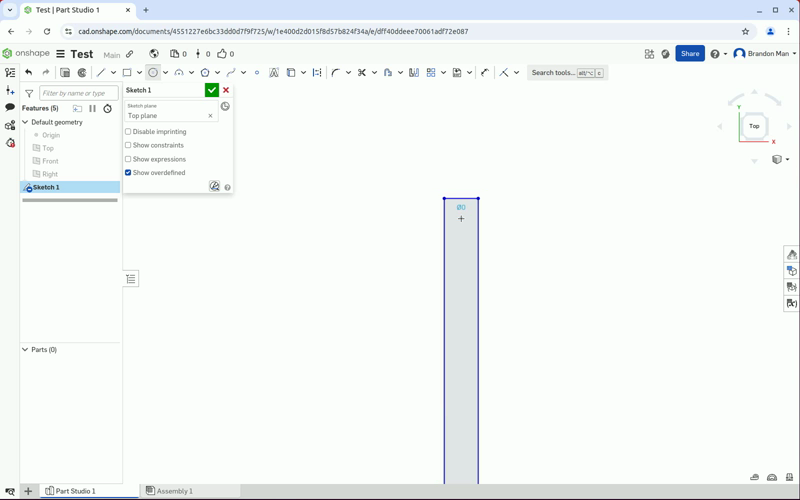
scroll(-6)
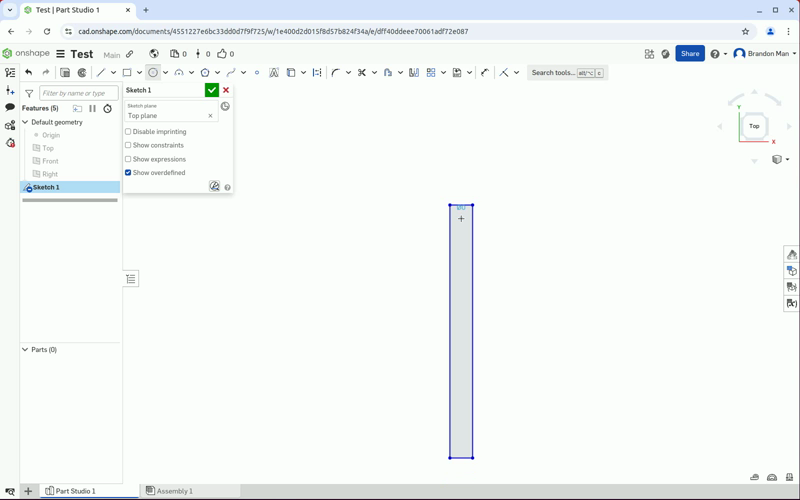
scroll(-6)
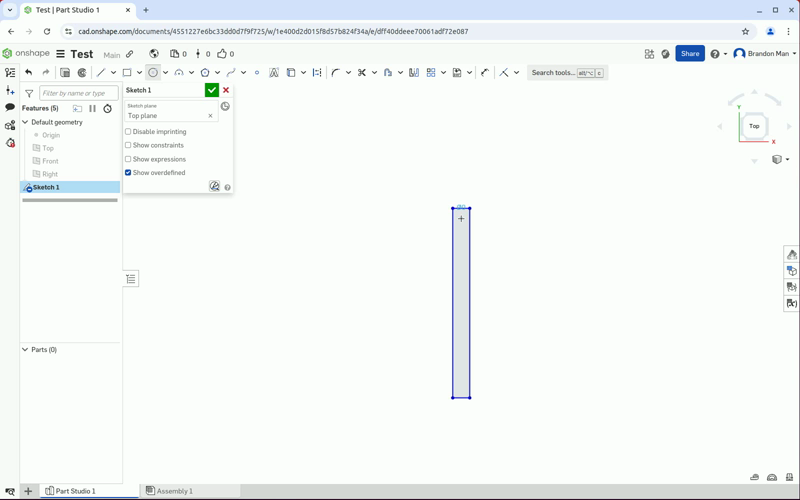
scroll(-6)
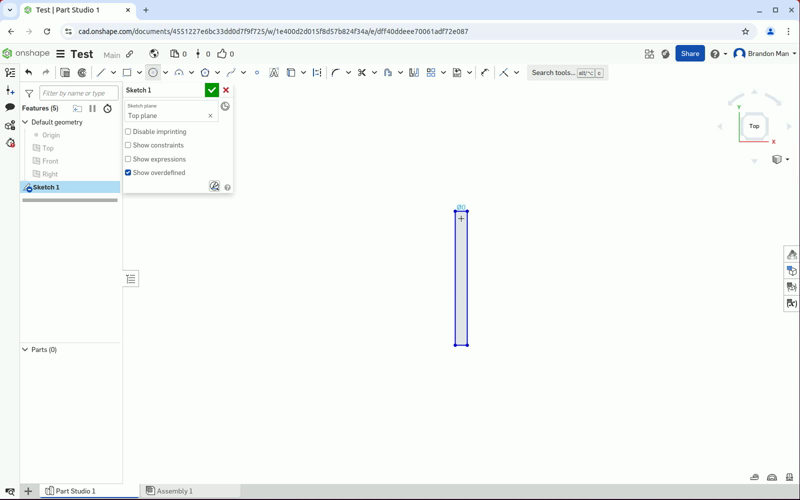
scroll(-6)
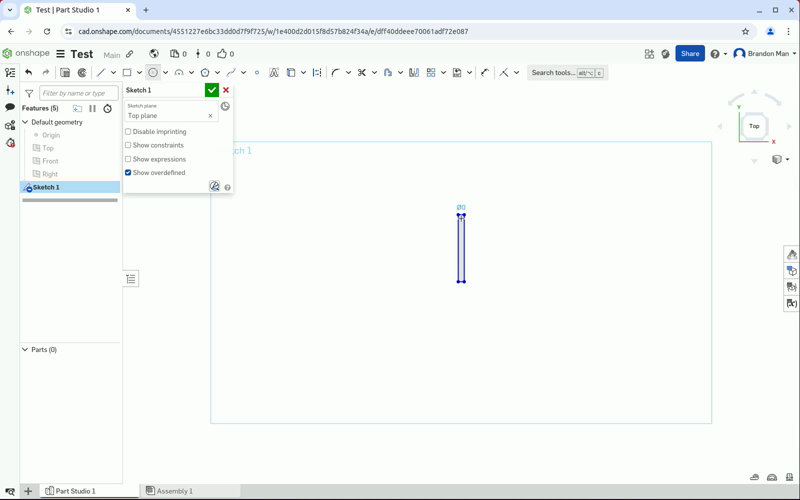
key_up(shift)
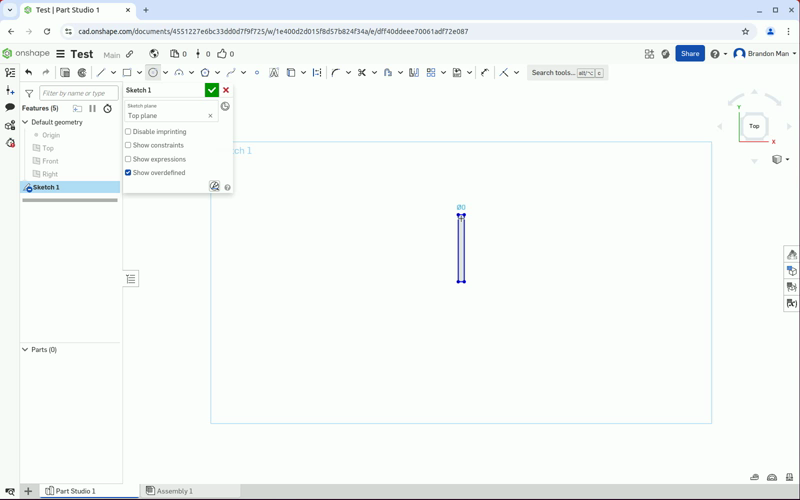
mouse_move(462, 218)
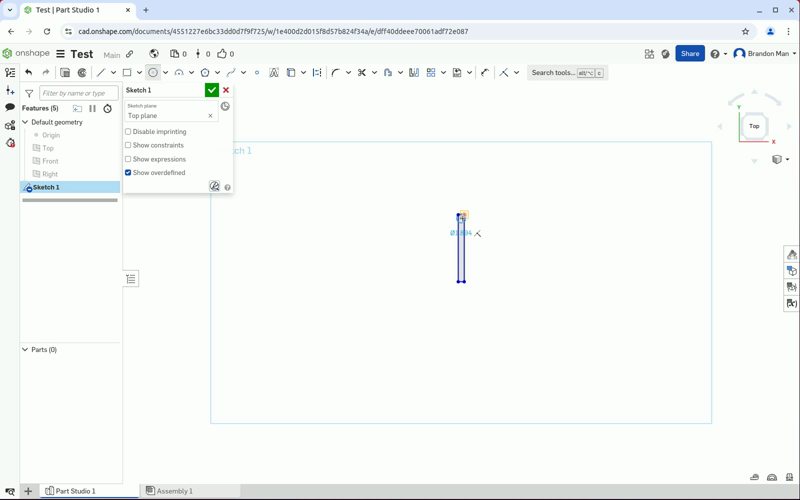
scroll(6)
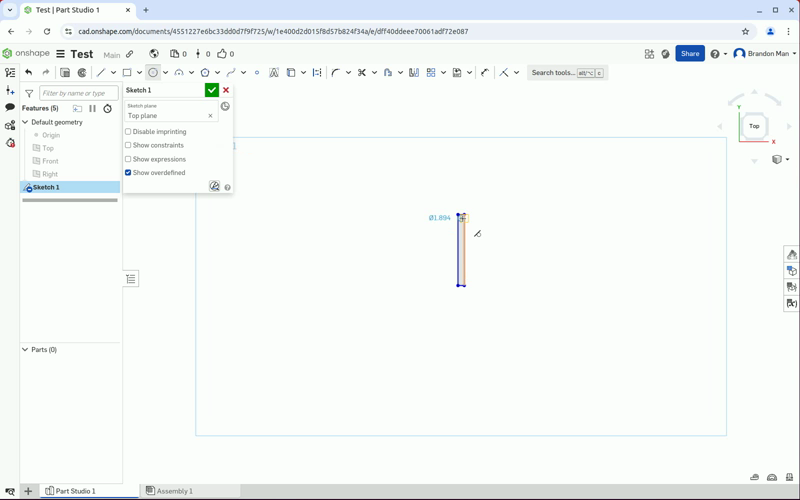
scroll(6)
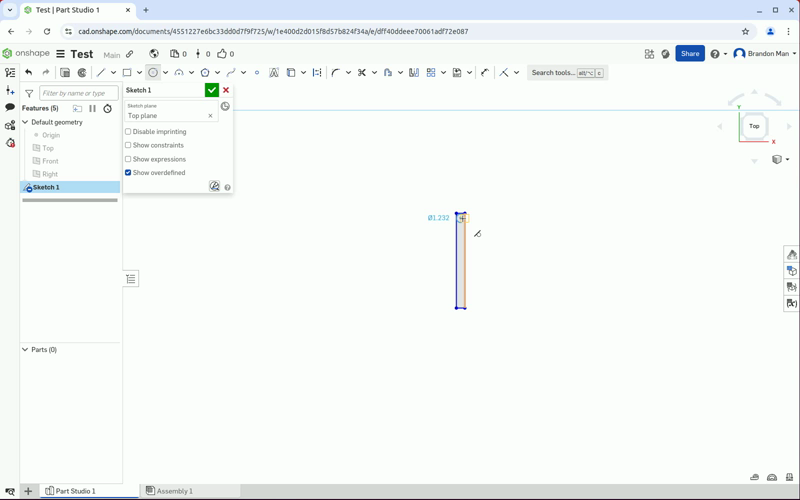
scroll(6)
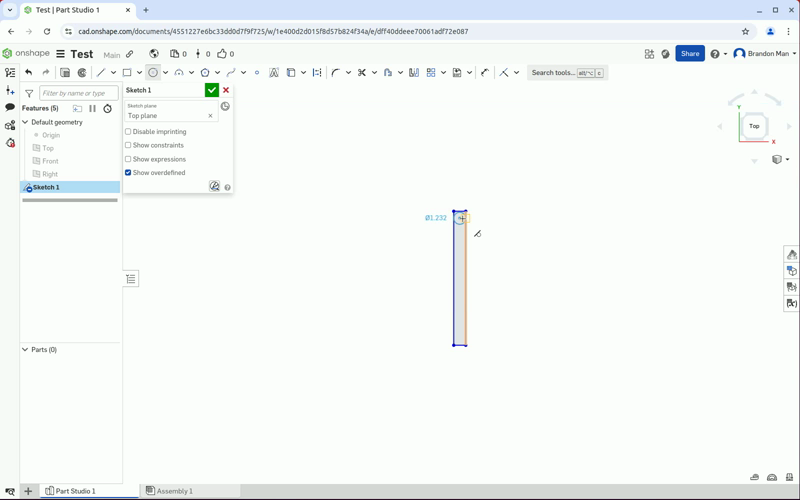
scroll(6)
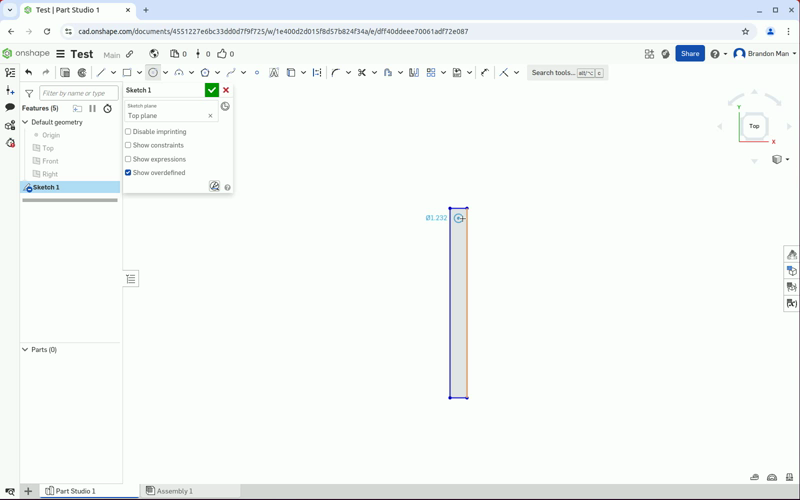
scroll(6)
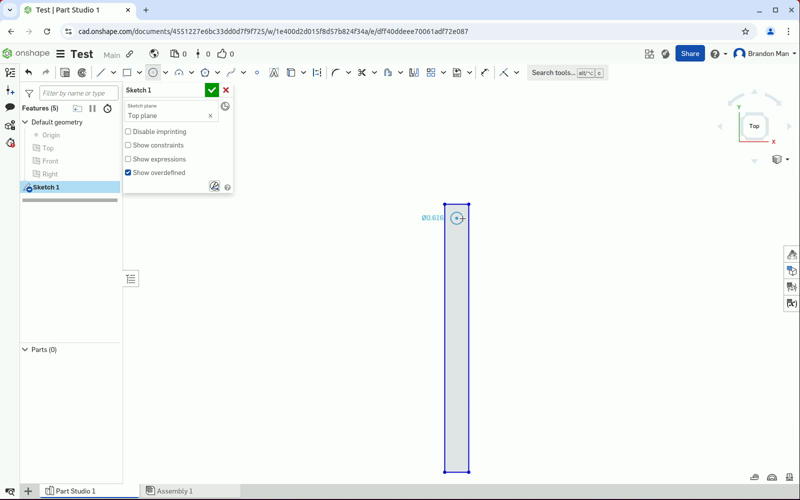
scroll(6)
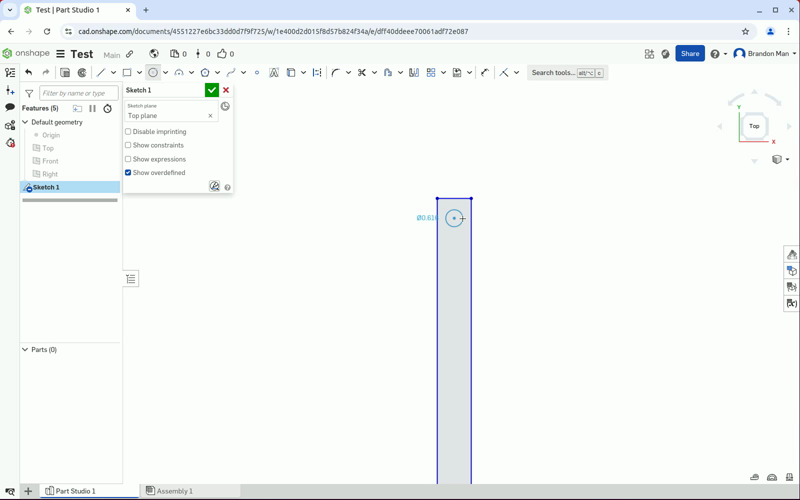
scroll(6)
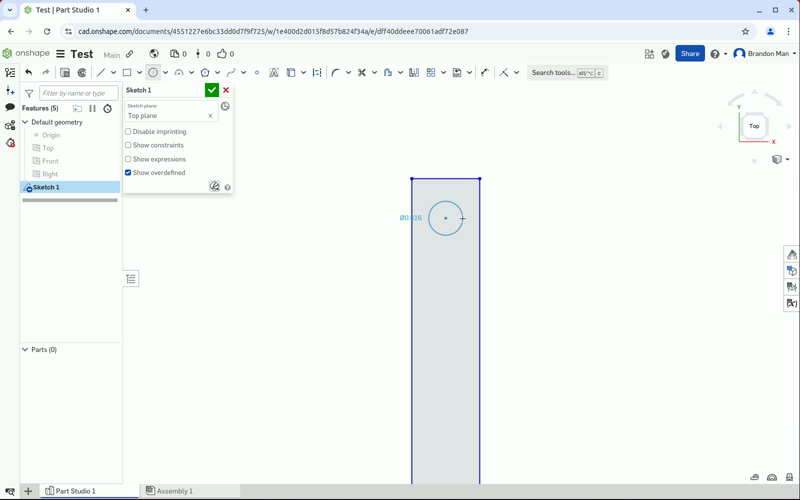
click(462, 218)
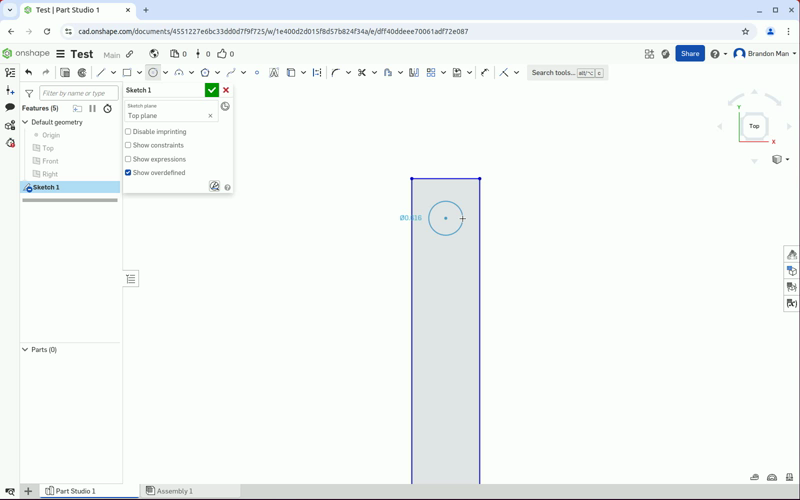
scroll(-6)
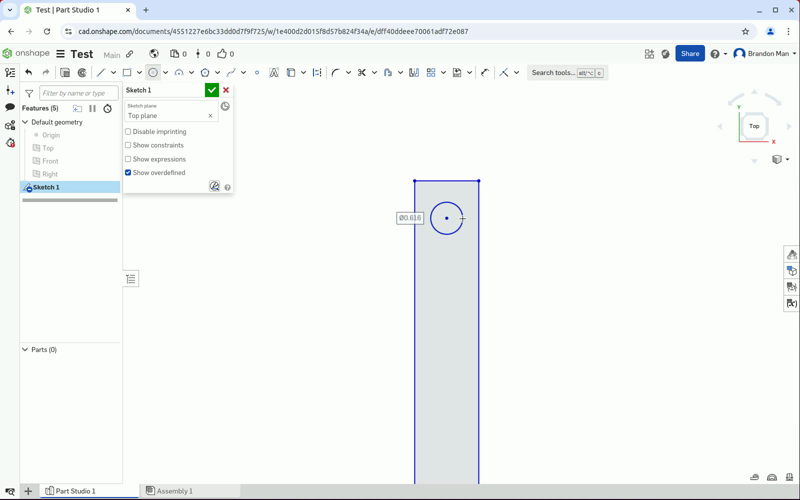
scroll(-6)
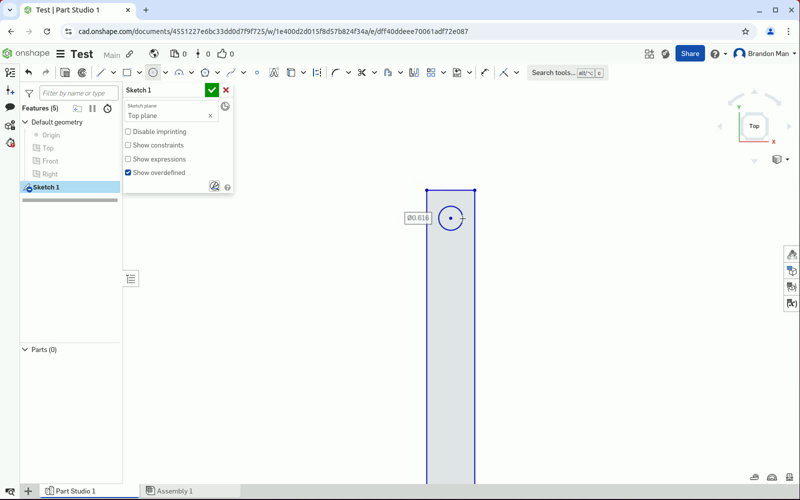
scroll(-6)
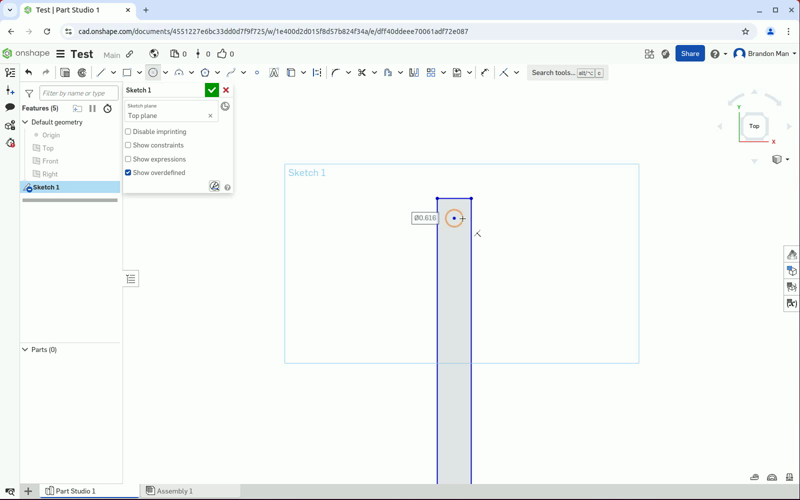
scroll(-6)
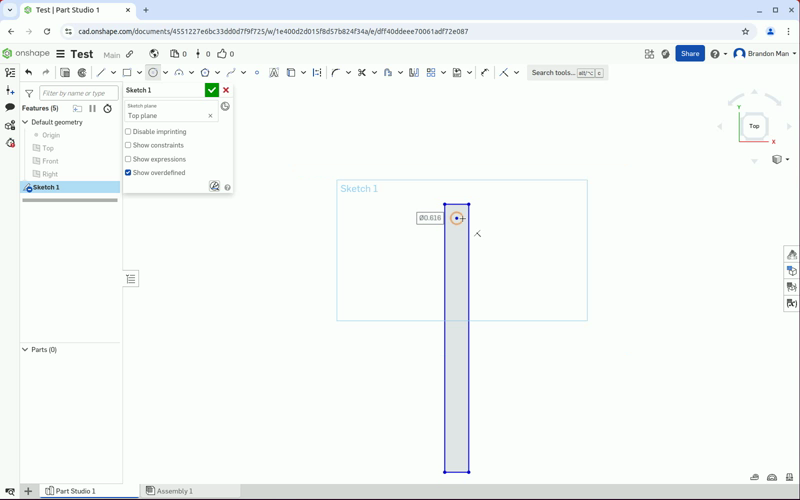
scroll(-6)
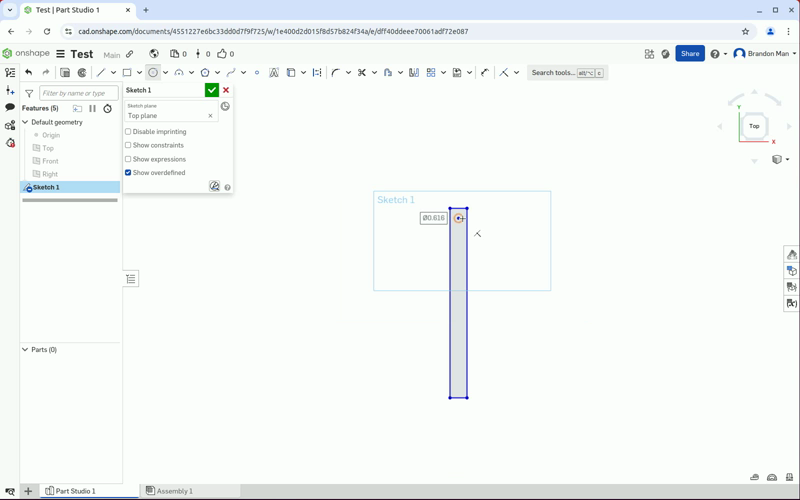
scroll(-6)
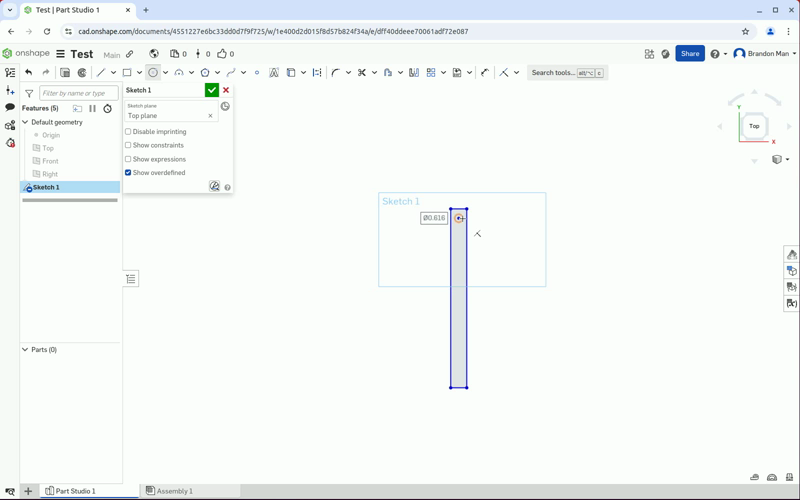
scroll(-6)
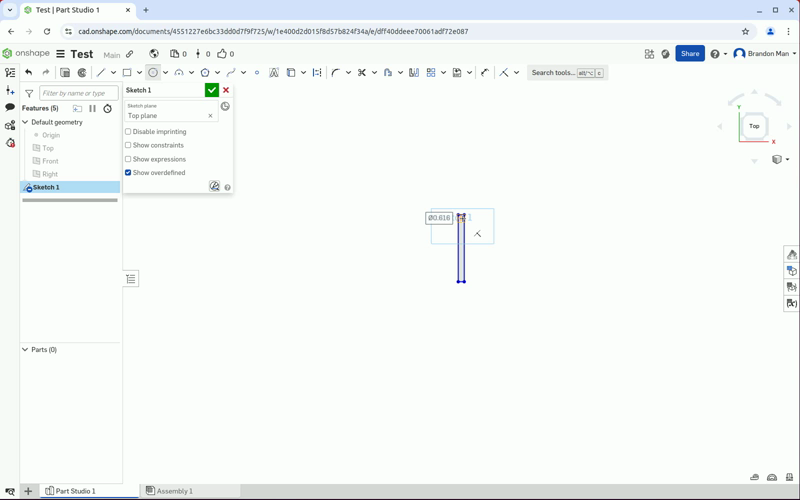
key(esc)
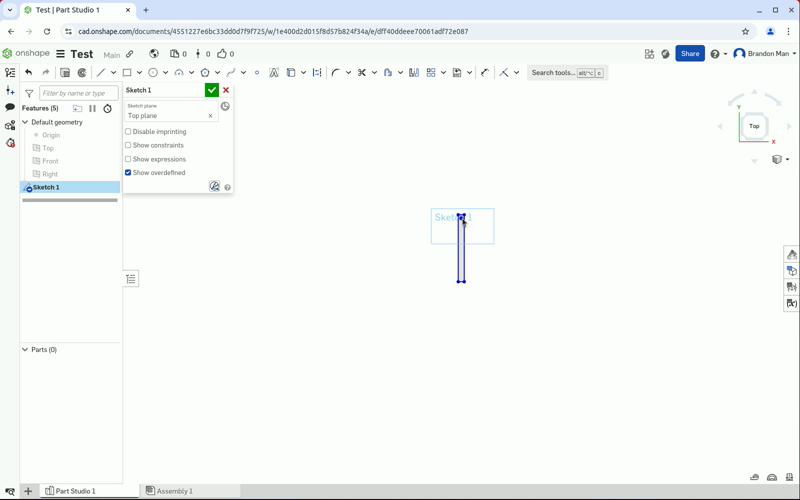
key(a)
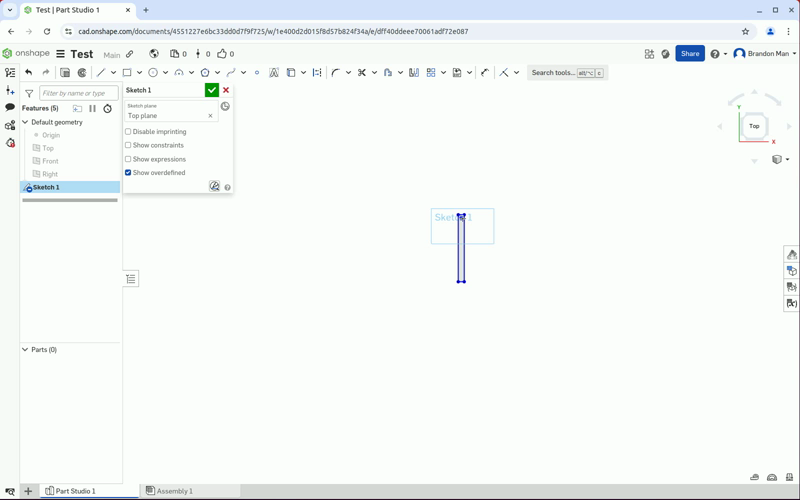
key_down(shift)
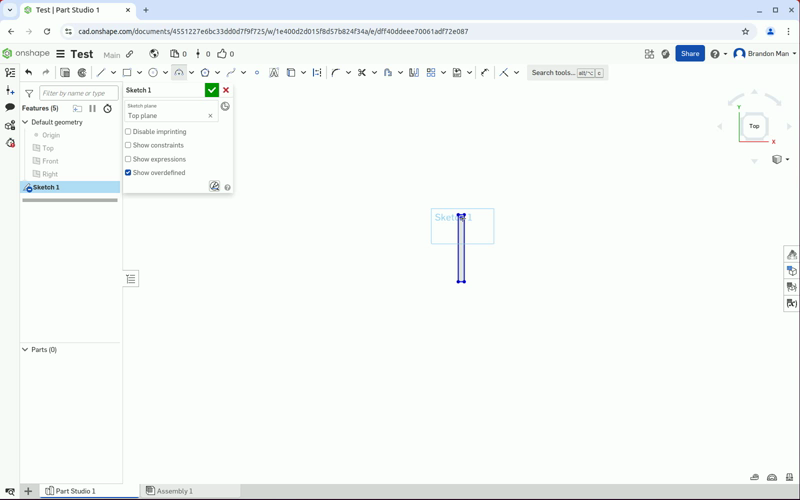
mouse_move(459, 278)
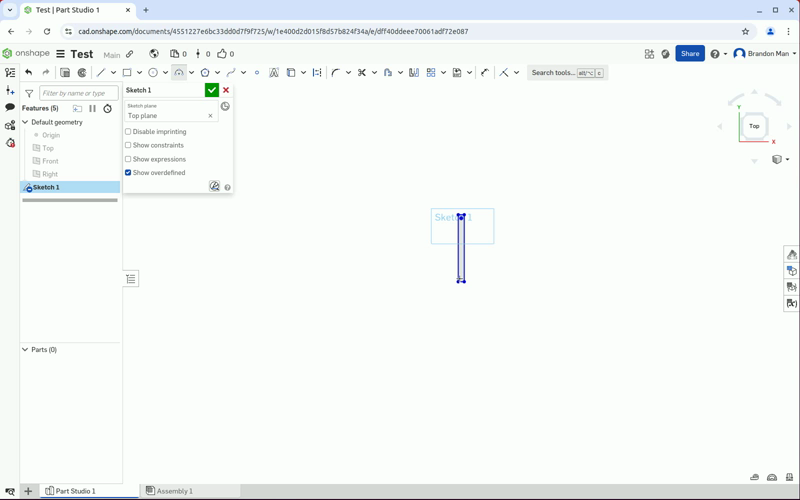
scroll(6)
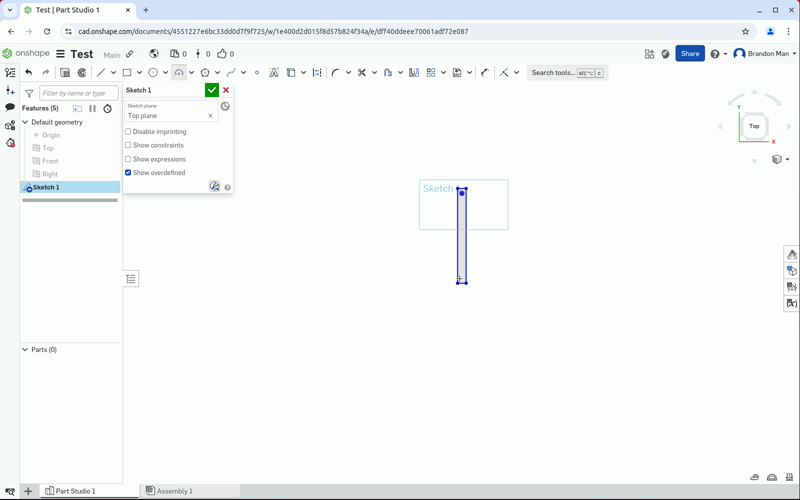
scroll(6)
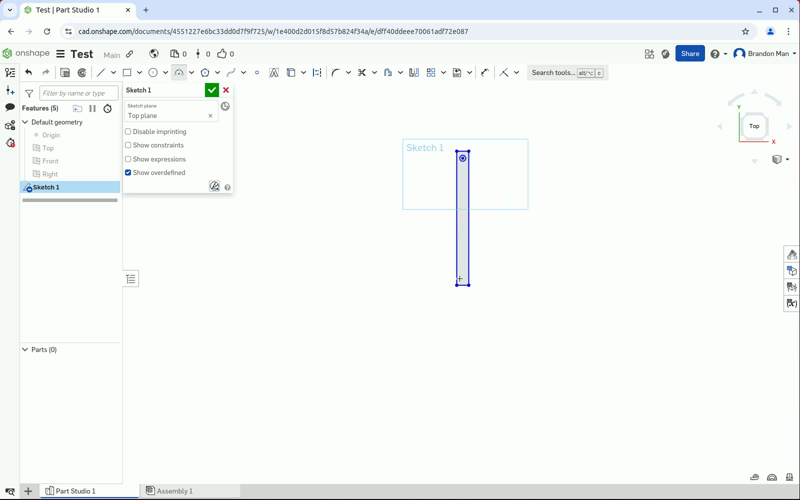
scroll(6)
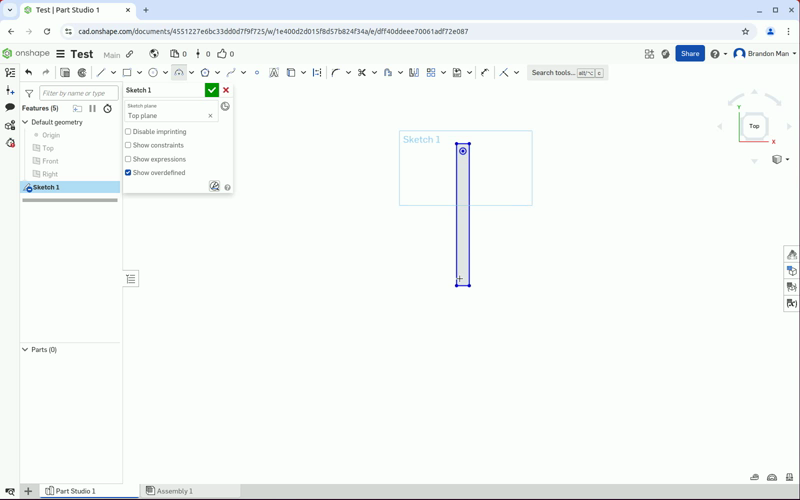
scroll(6)
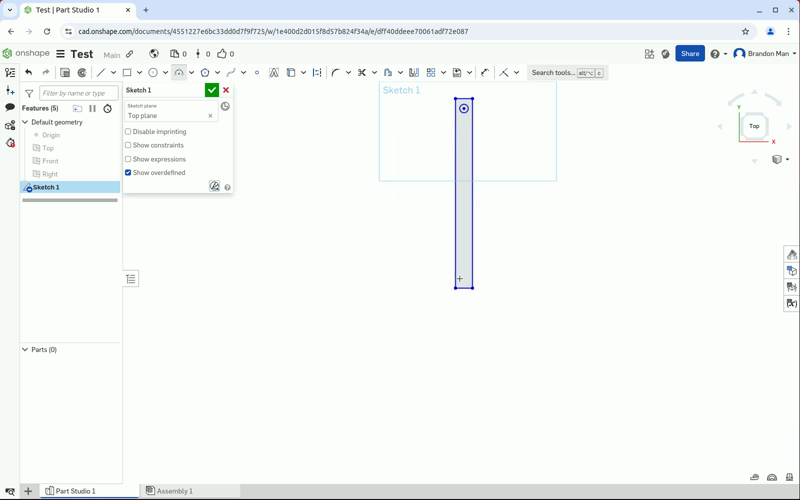
scroll(6)
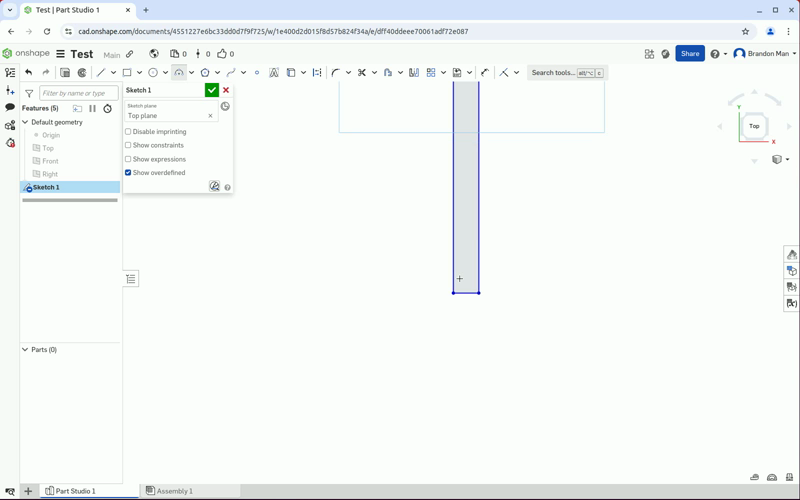
scroll(6)
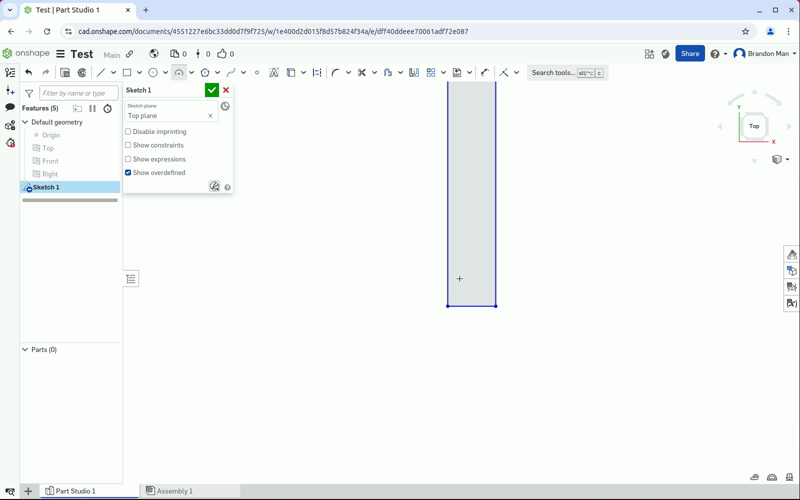
scroll(6)
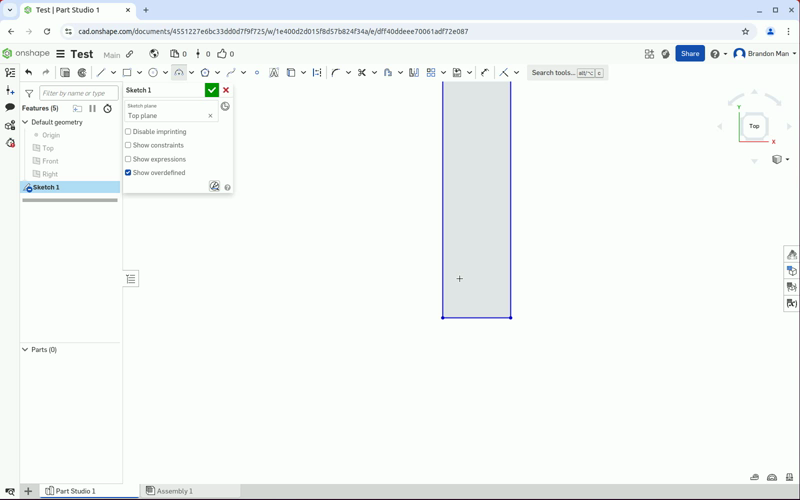
click(459, 278)
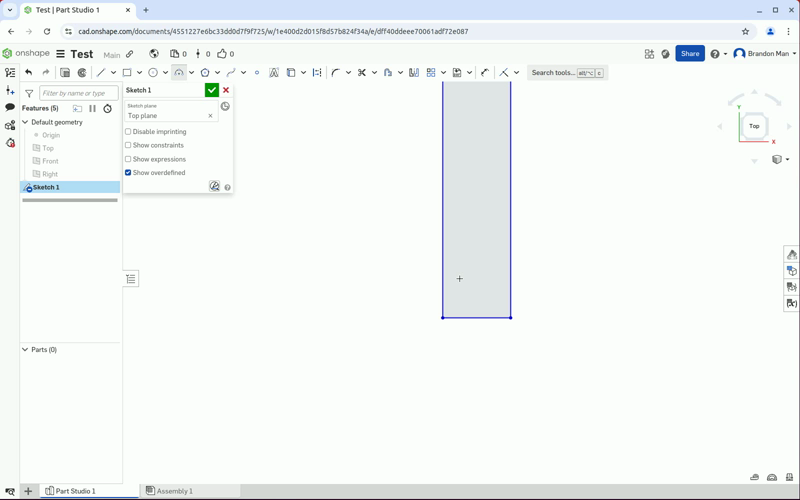
scroll(-6)
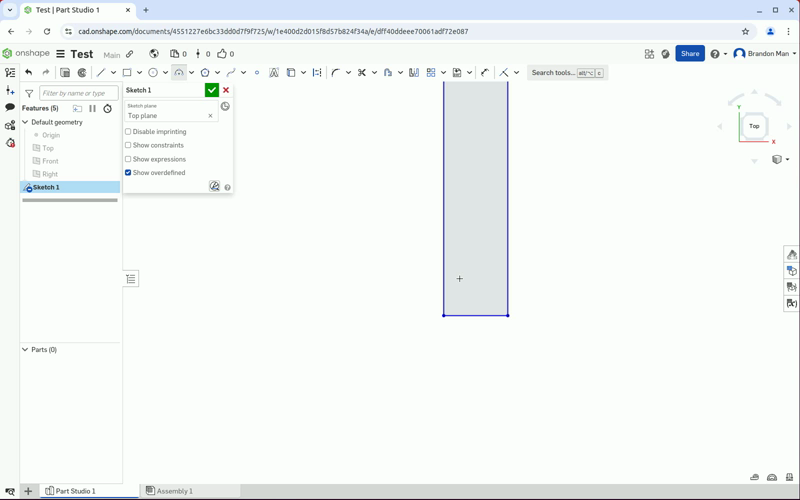
scroll(-6)
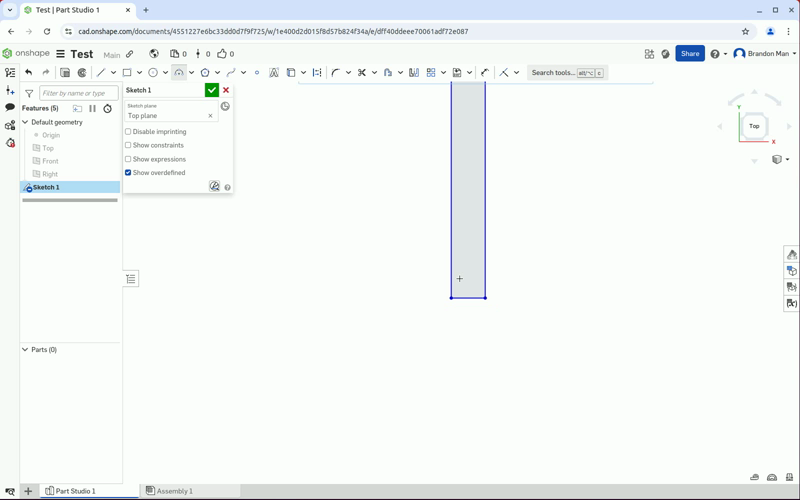
scroll(-6)
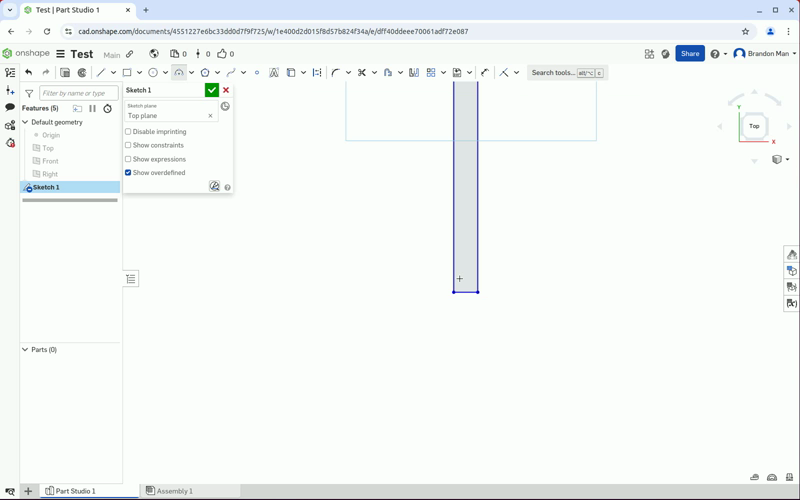
scroll(-6)
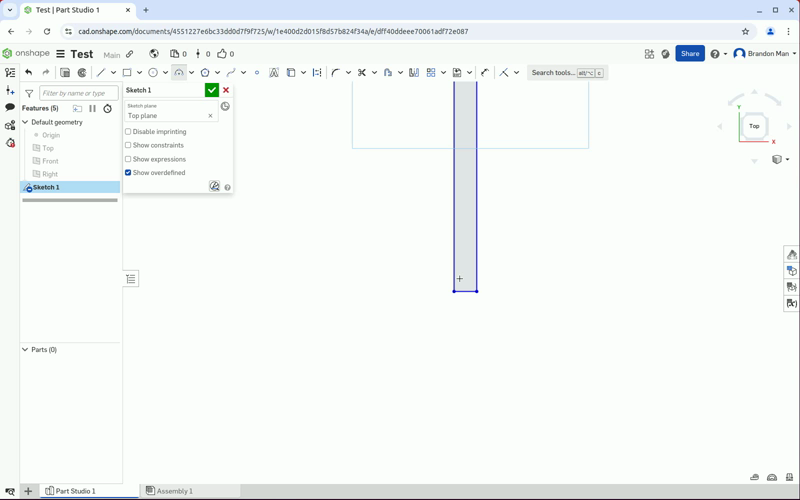
scroll(-6)
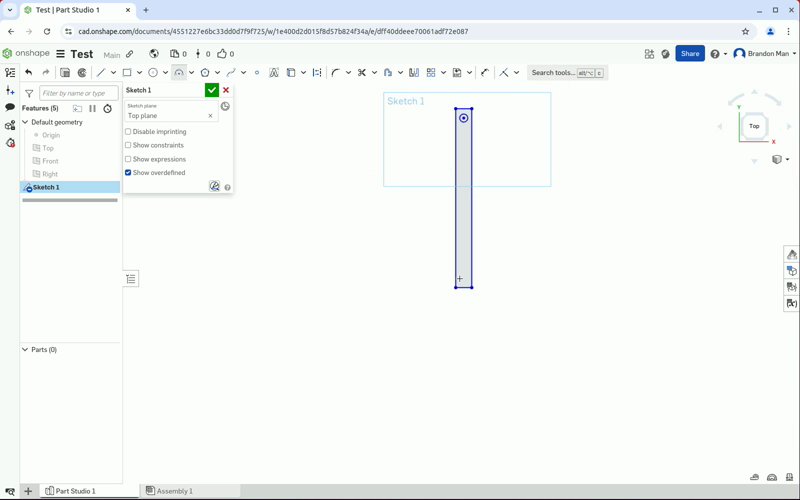
scroll(-6)
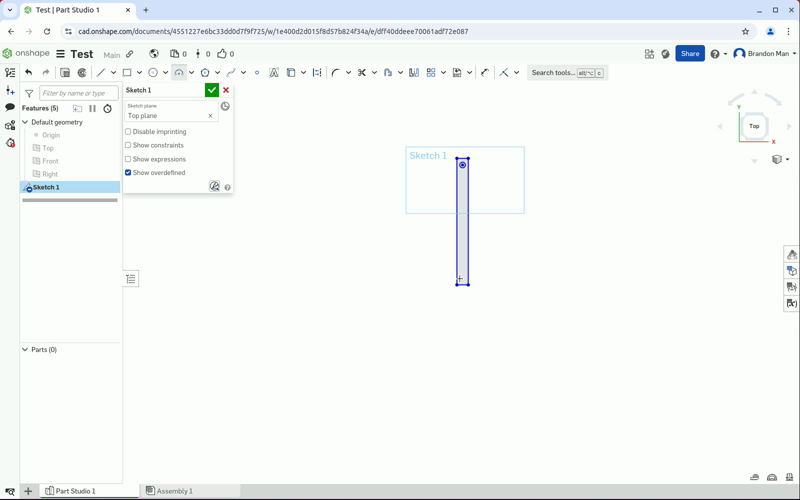
scroll(-6)
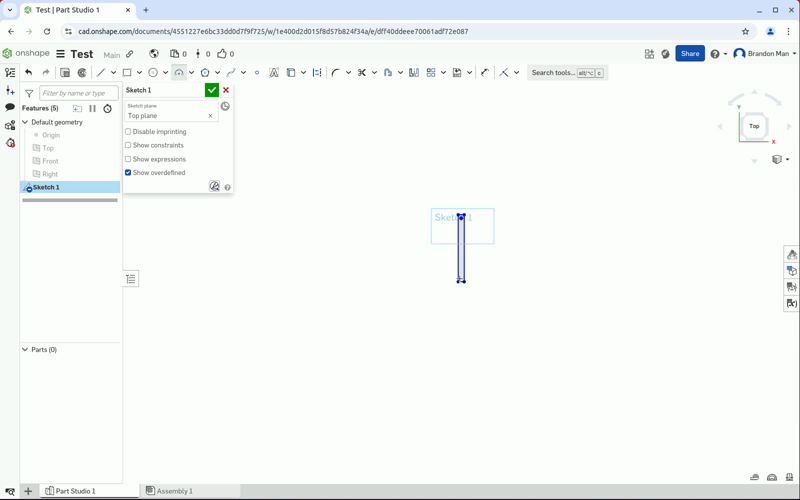
key_up(shift)
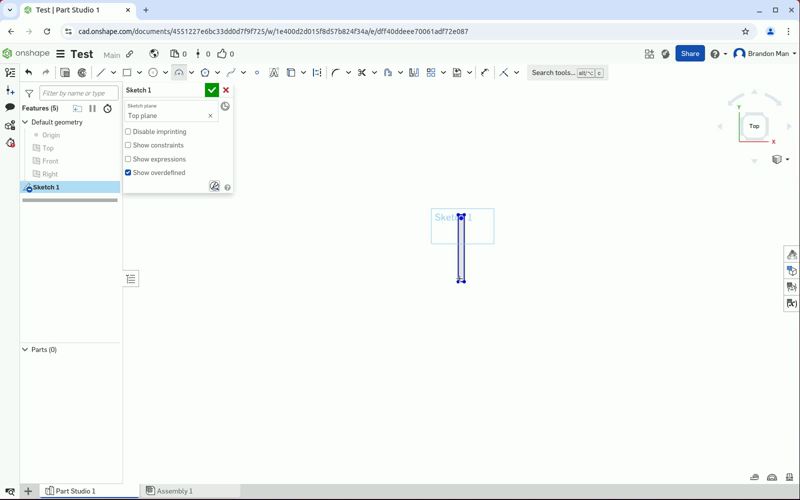
key_down(shift)
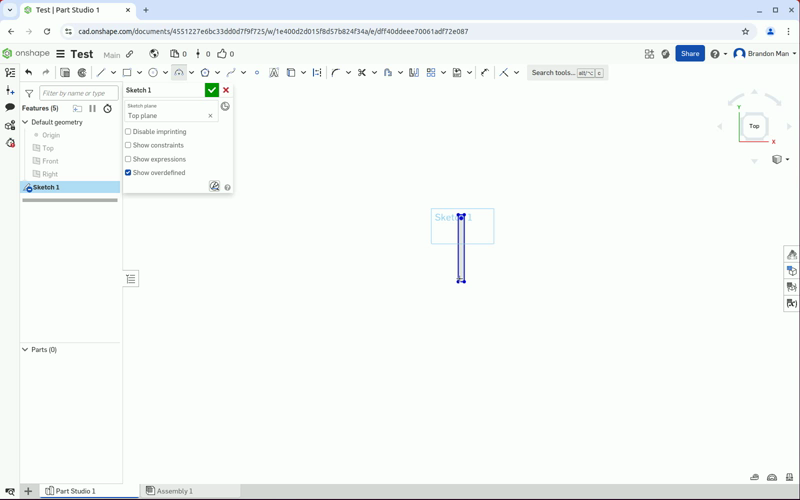
mouse_move(462, 278)
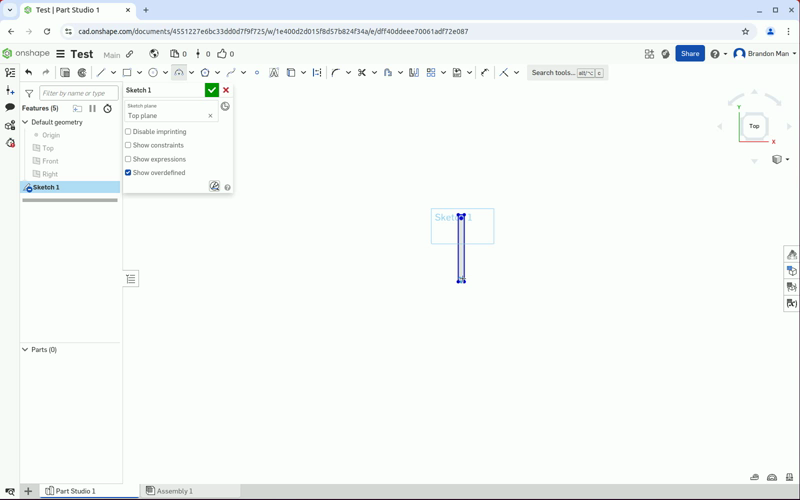
scroll(6)
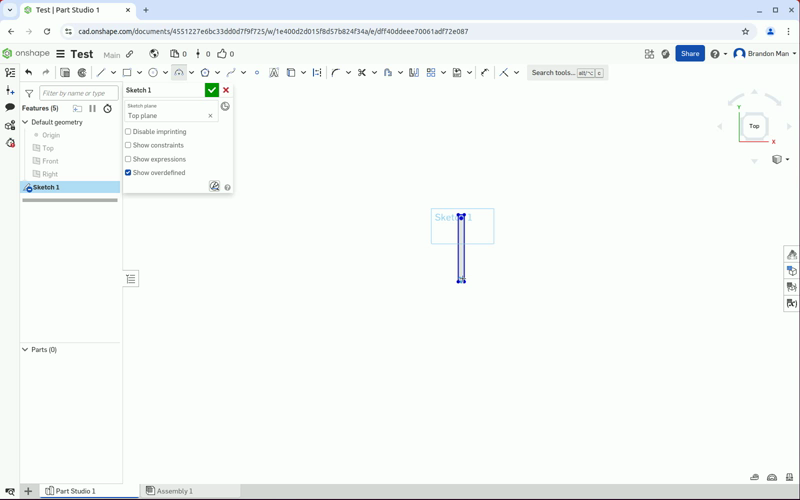
scroll(6)
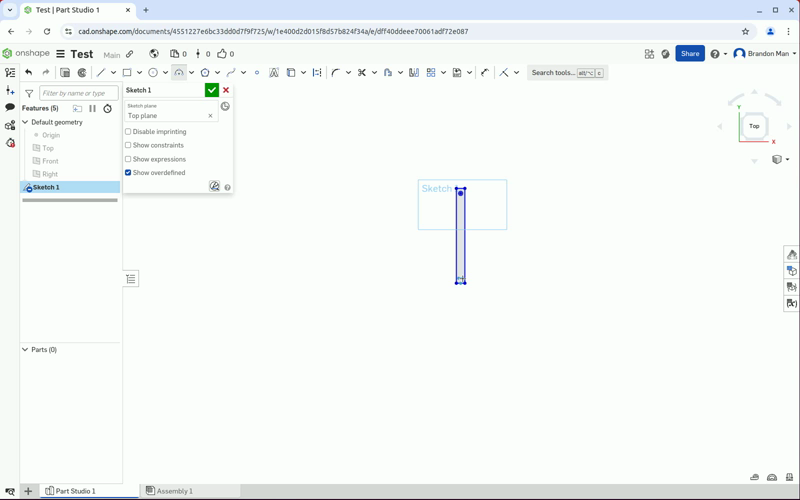
scroll(6)
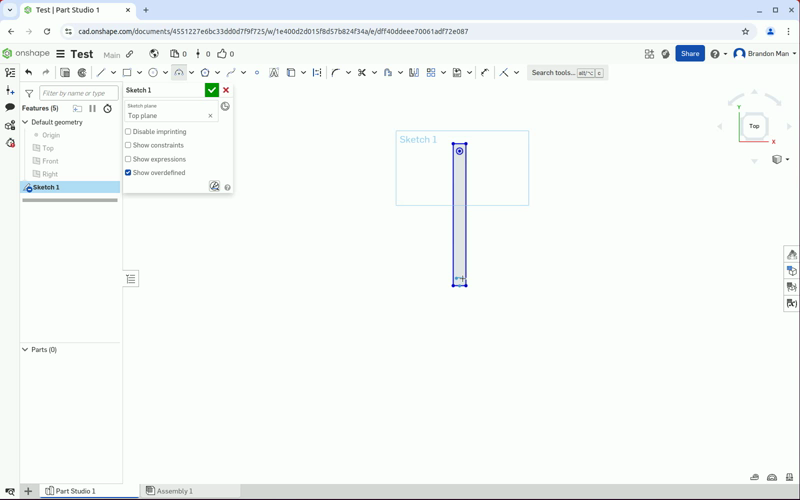
scroll(6)
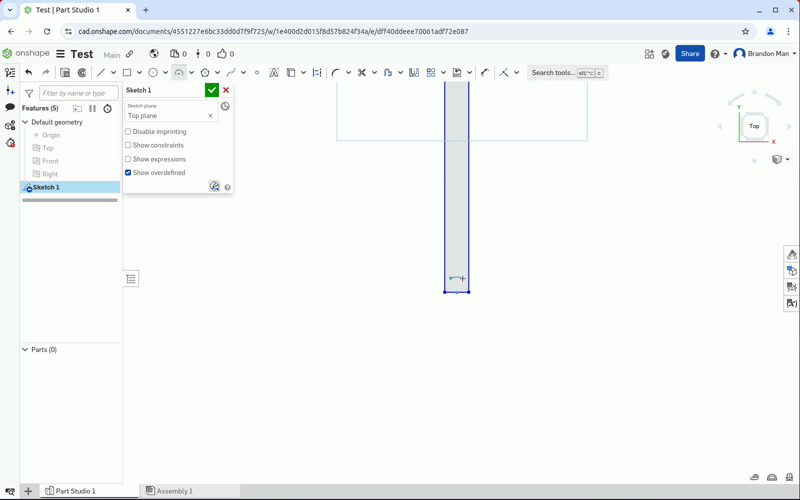
scroll(6)
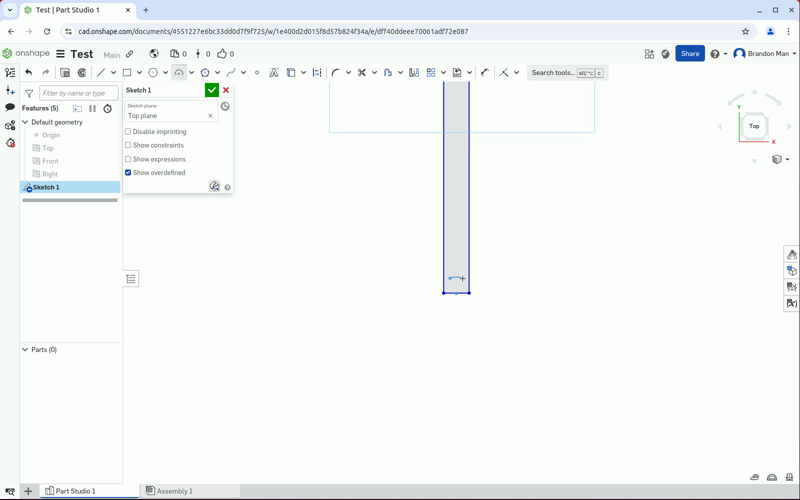
scroll(6)
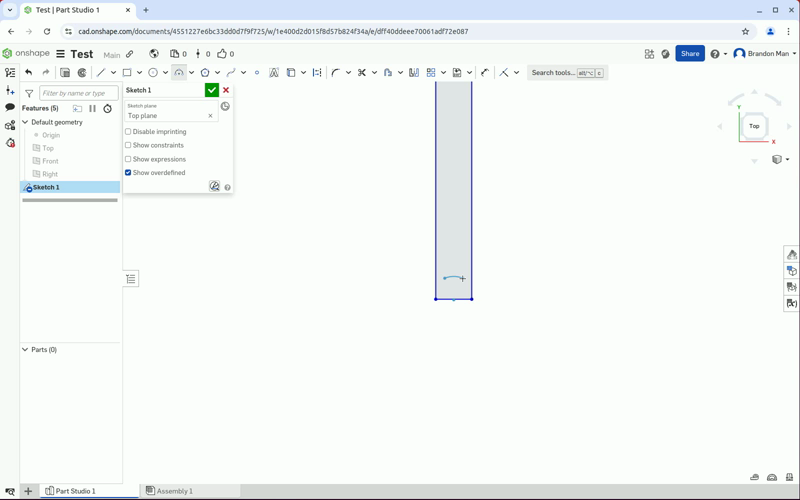
scroll(6)
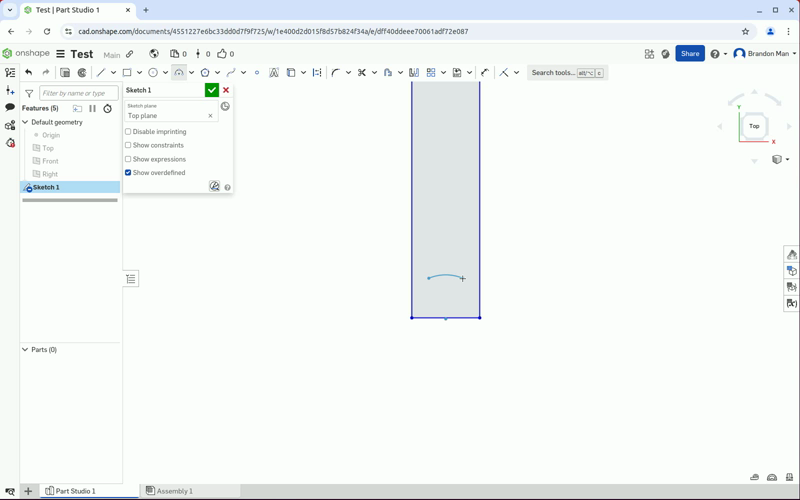
click(462, 278)
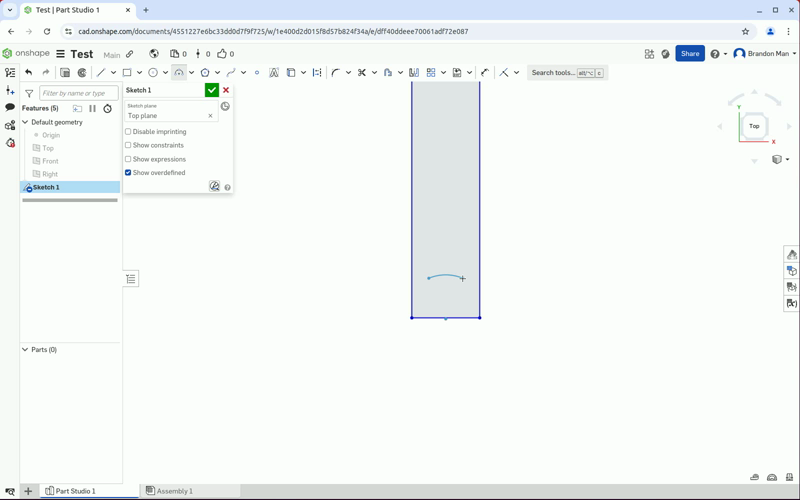
scroll(-6)
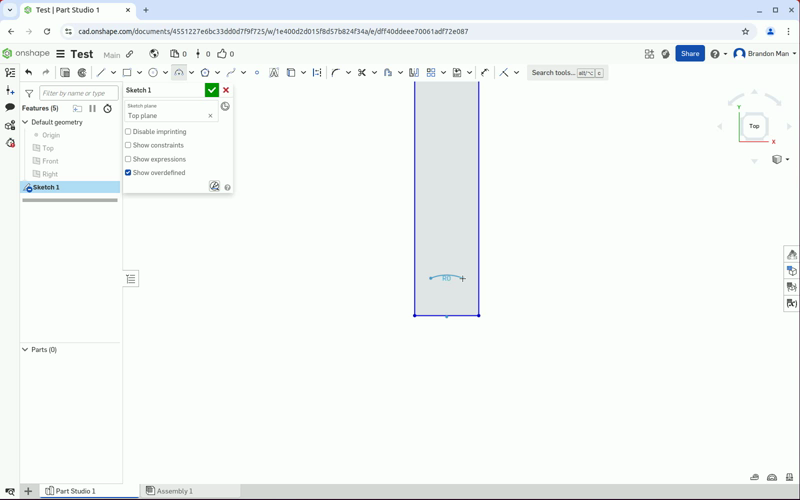
scroll(-6)
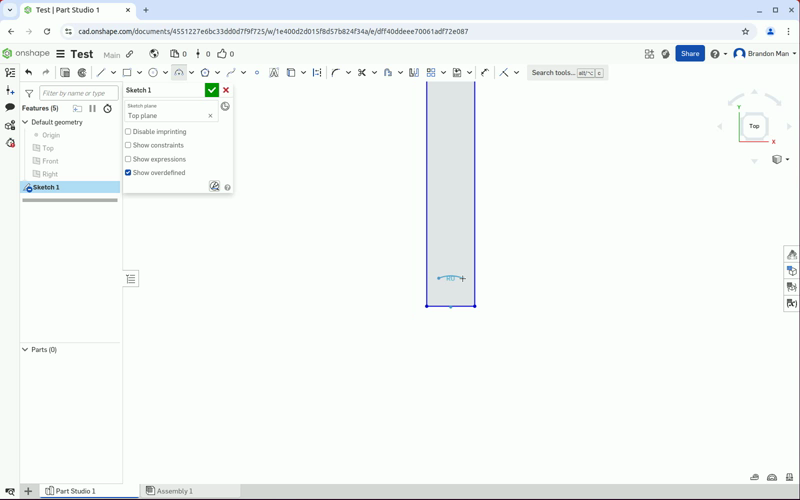
scroll(-6)
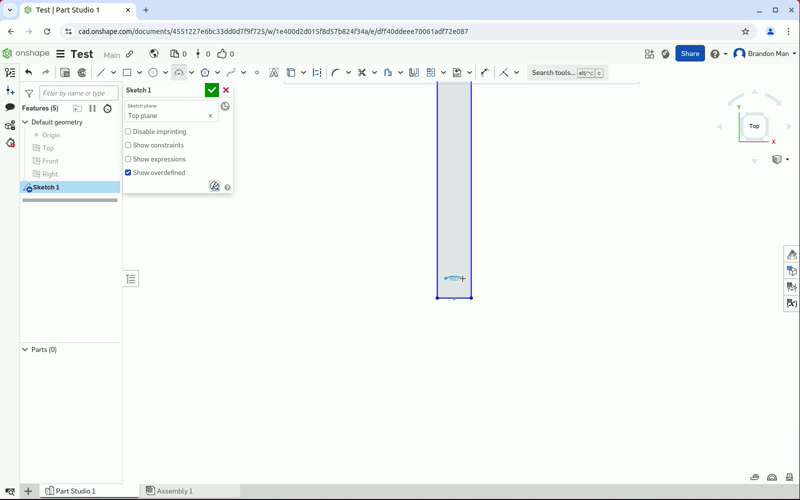
scroll(-6)
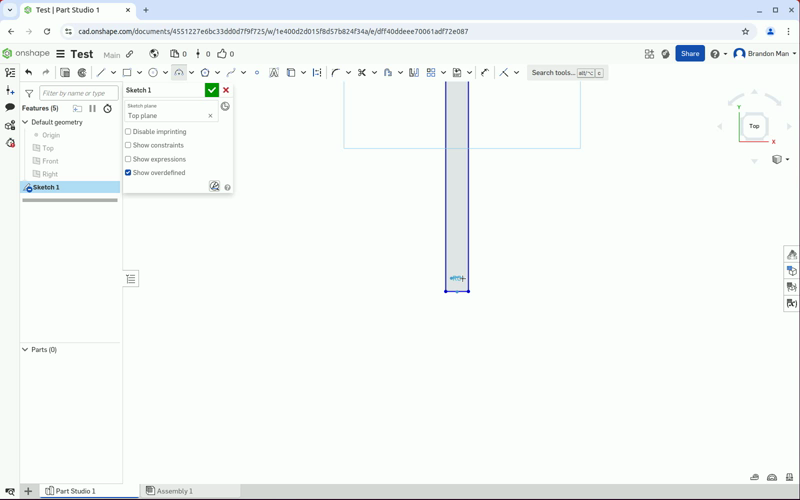
scroll(-6)
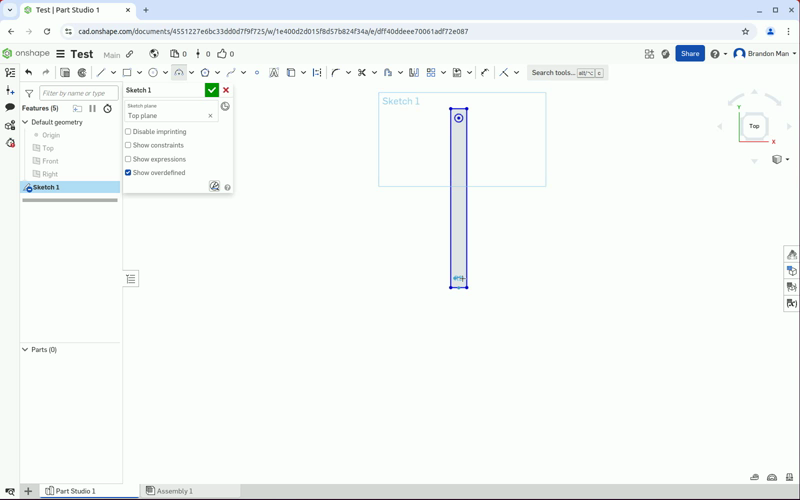
scroll(-6)
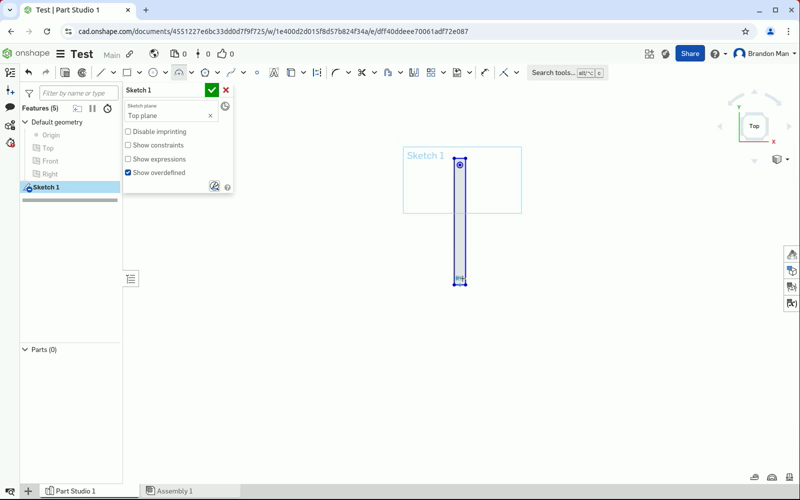
scroll(-6)
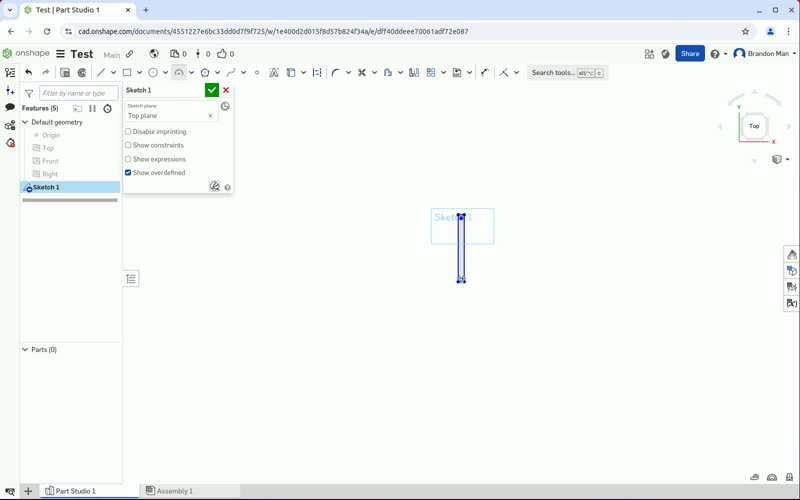
mouse_move(461, 279)
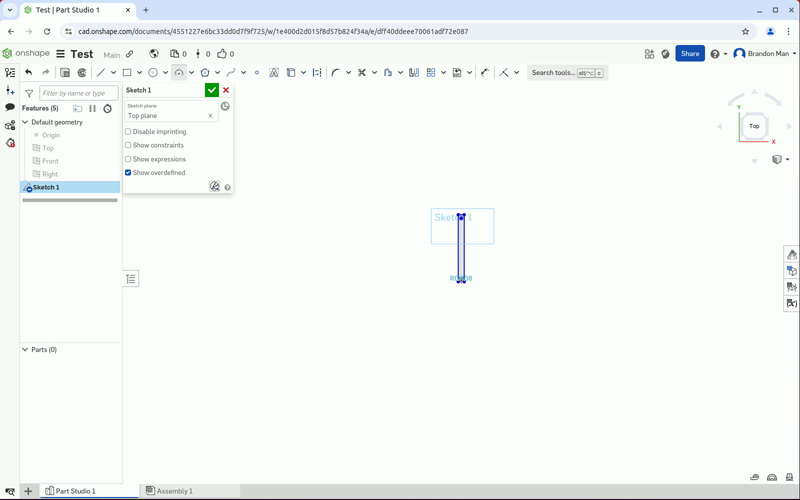
scroll(6)
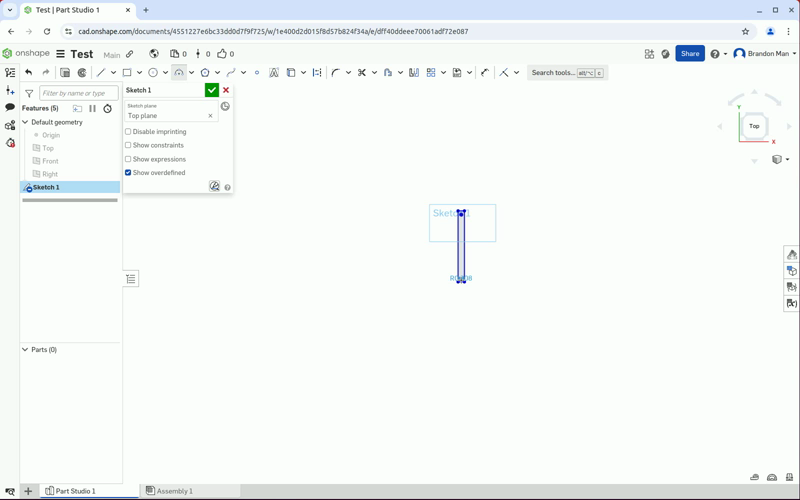
scroll(6)
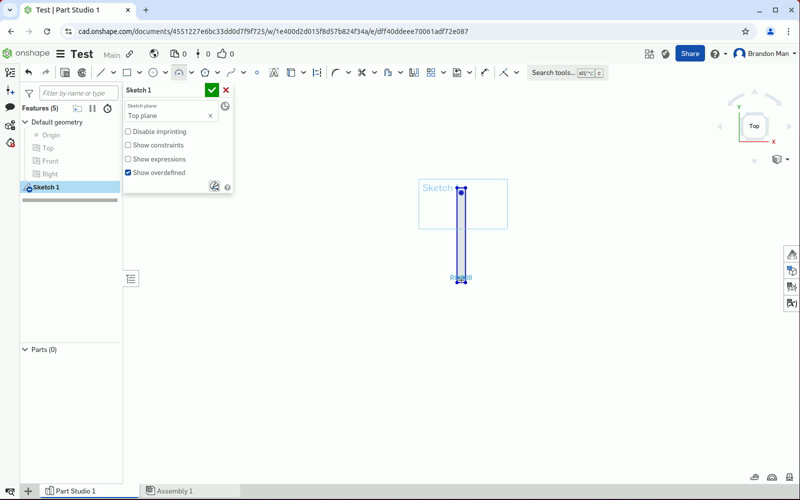
scroll(6)
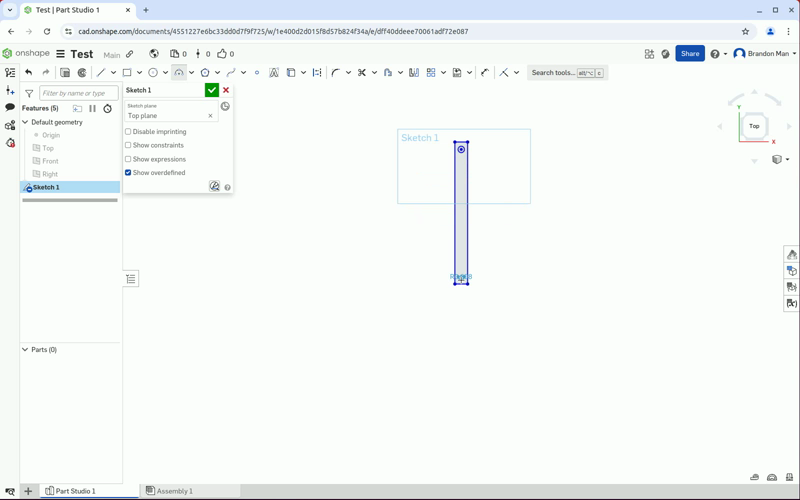
scroll(6)
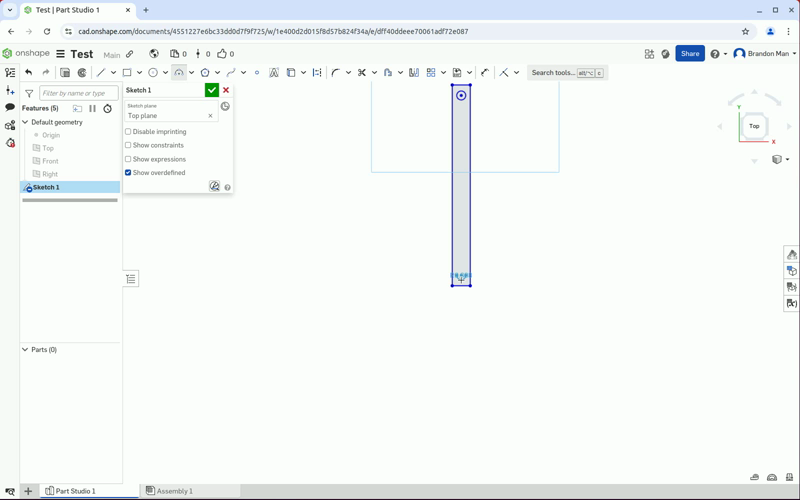
scroll(6)
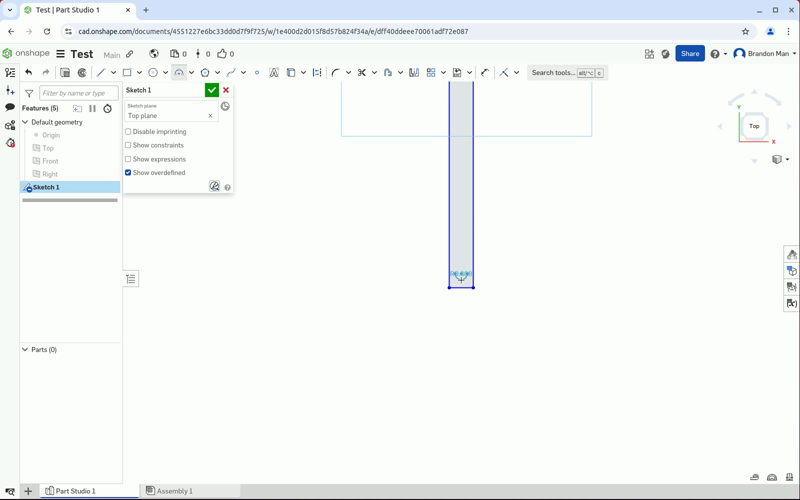
scroll(6)
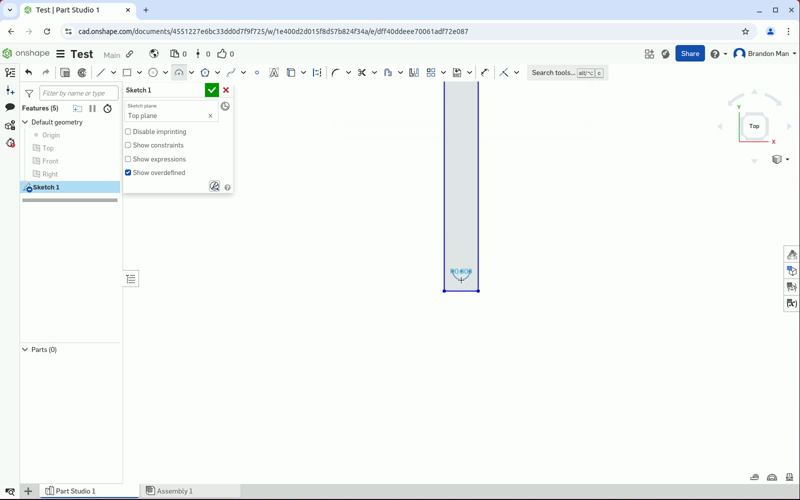
scroll(6)
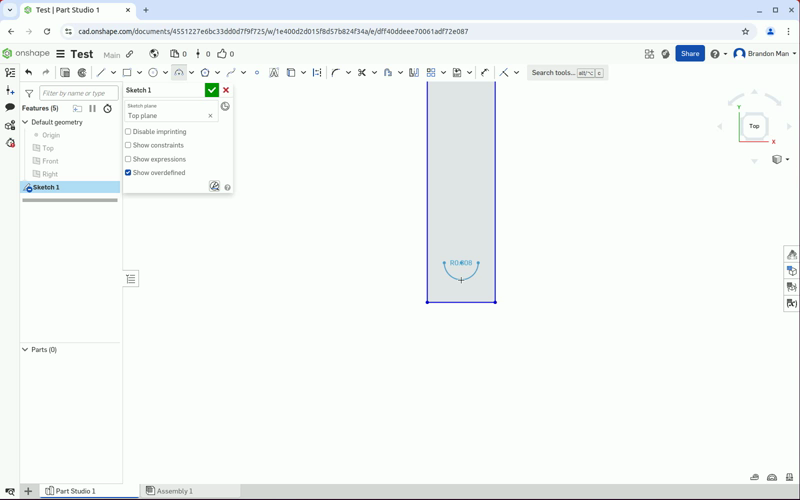
click(461, 279)
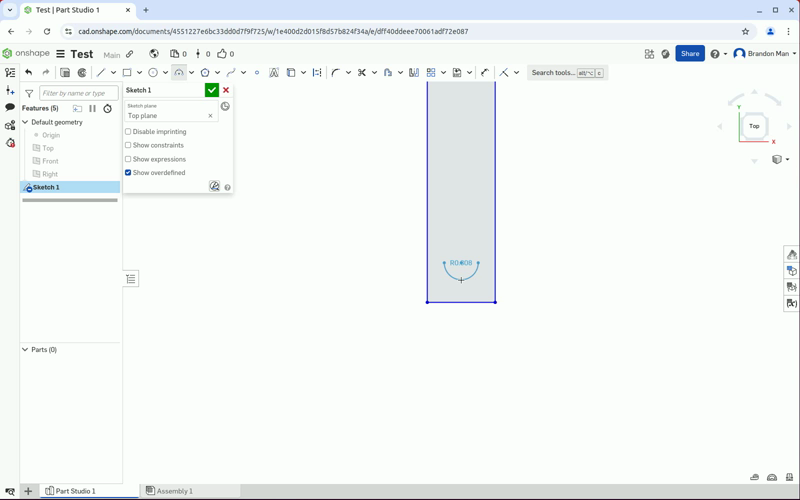
scroll(-6)
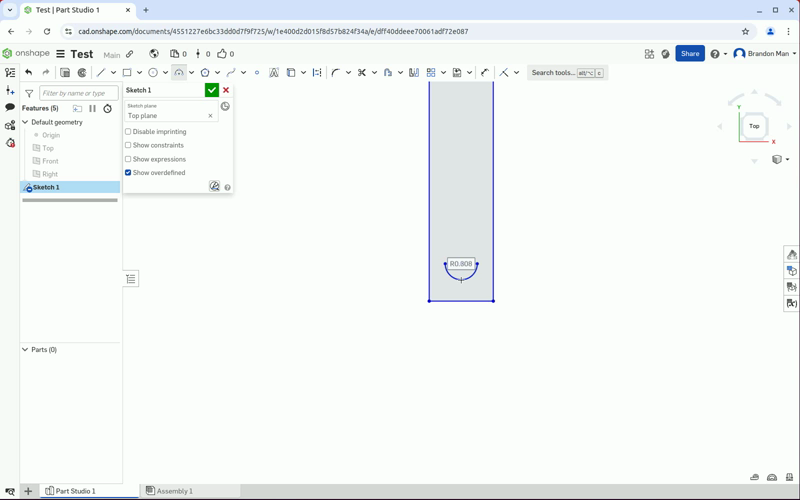
scroll(-6)
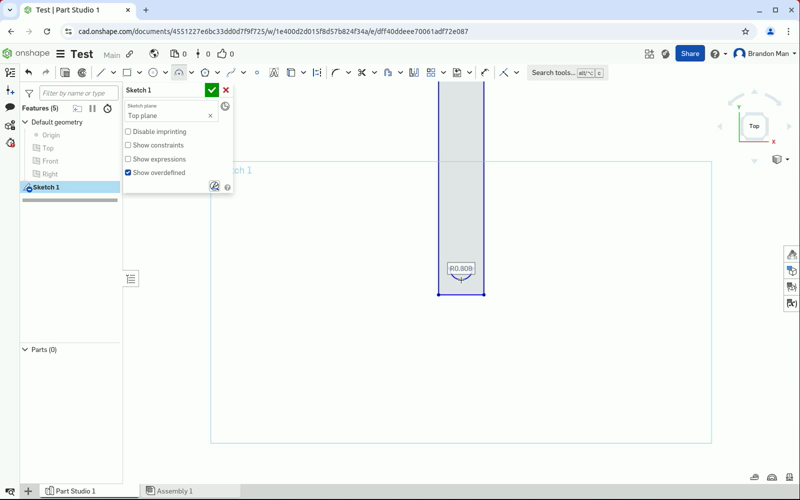
scroll(-6)
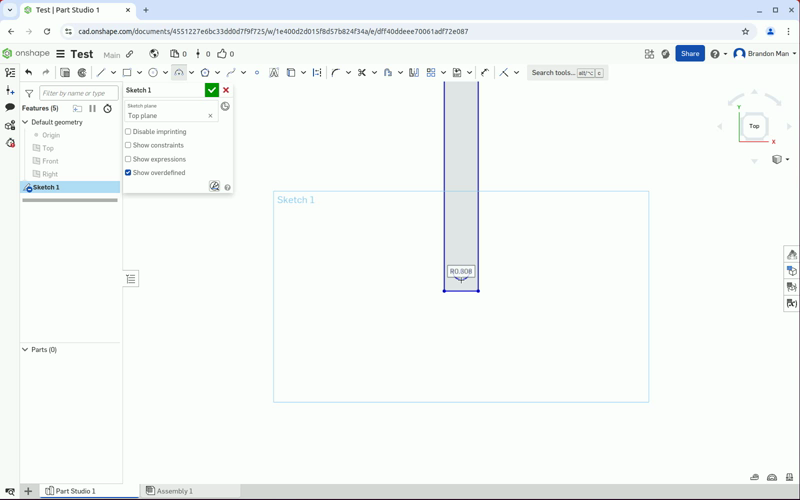
scroll(-6)
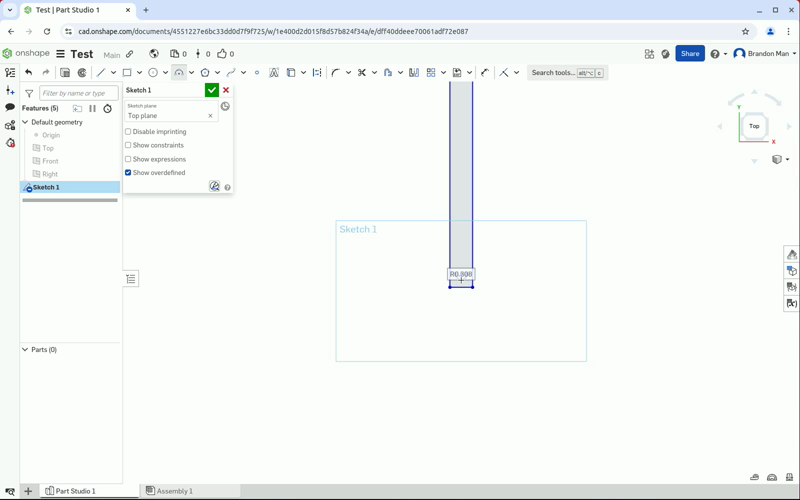
scroll(-6)
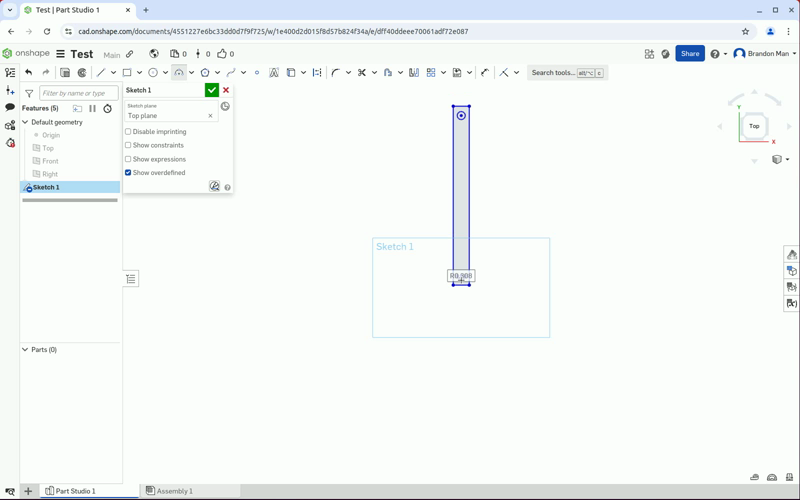
scroll(-6)
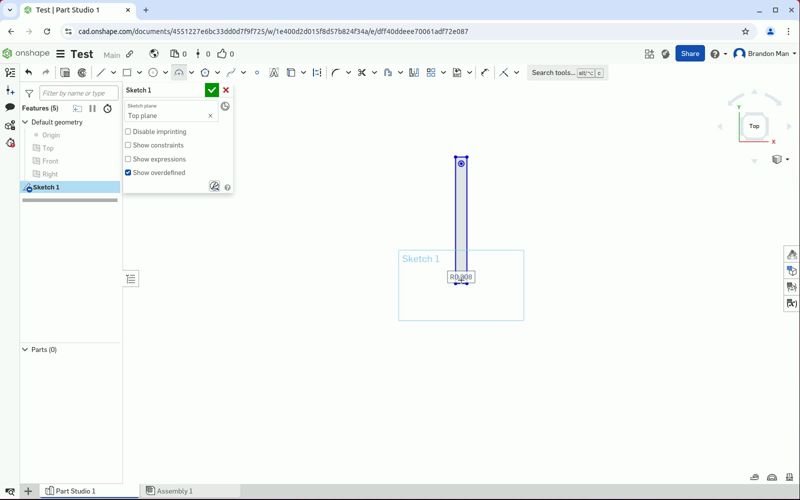
scroll(-6)
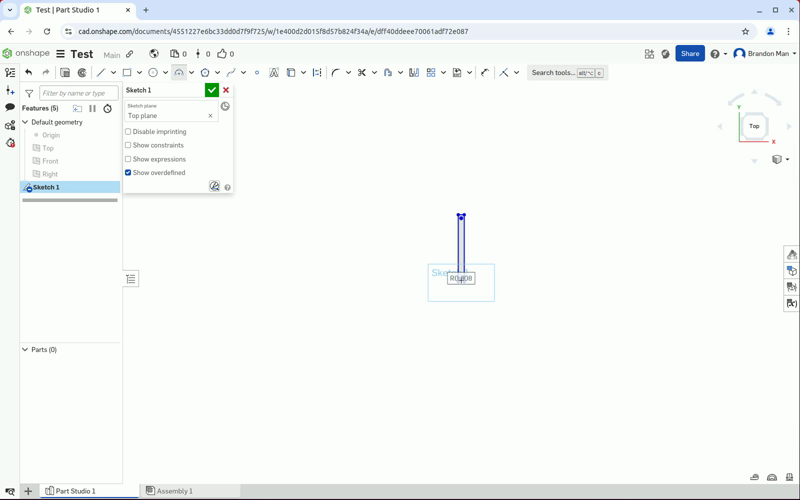
key_up(shift)
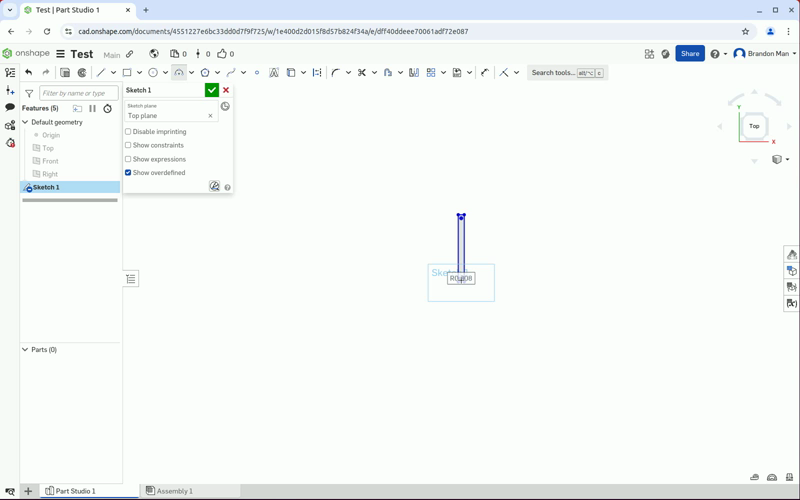
key(esc)
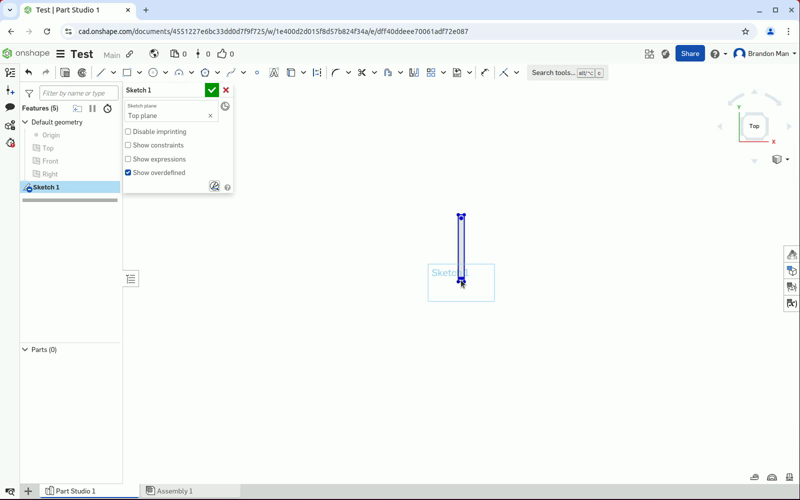
key(l)
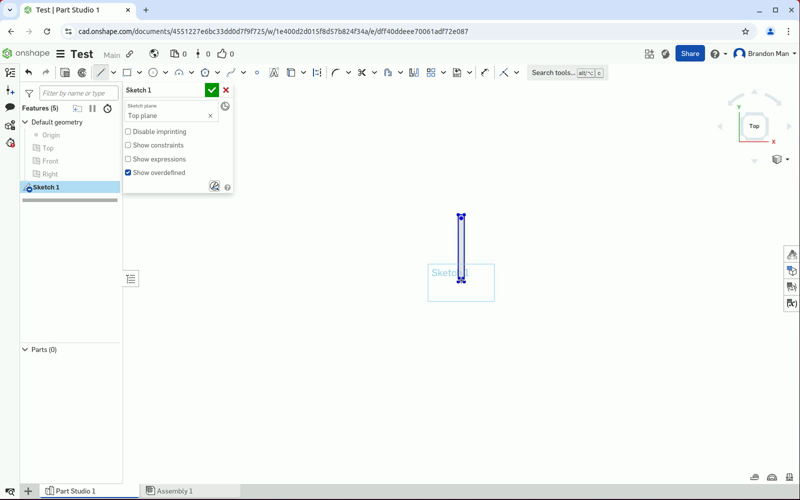
mouse_move(462, 278)
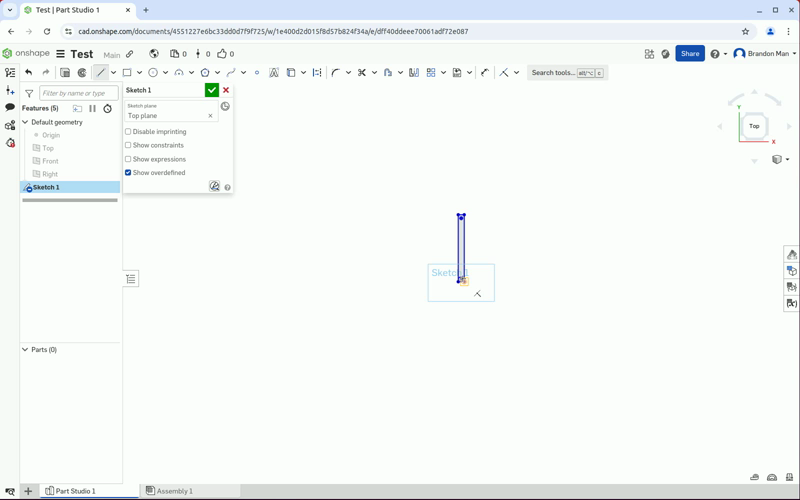
scroll(6)
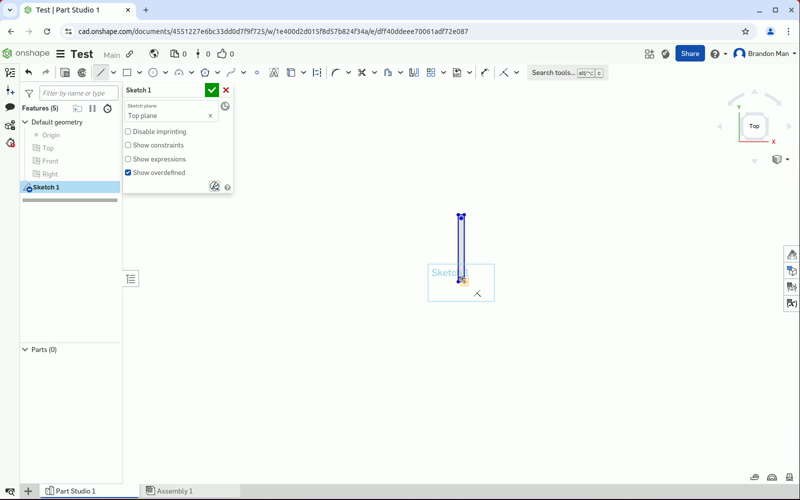
scroll(6)
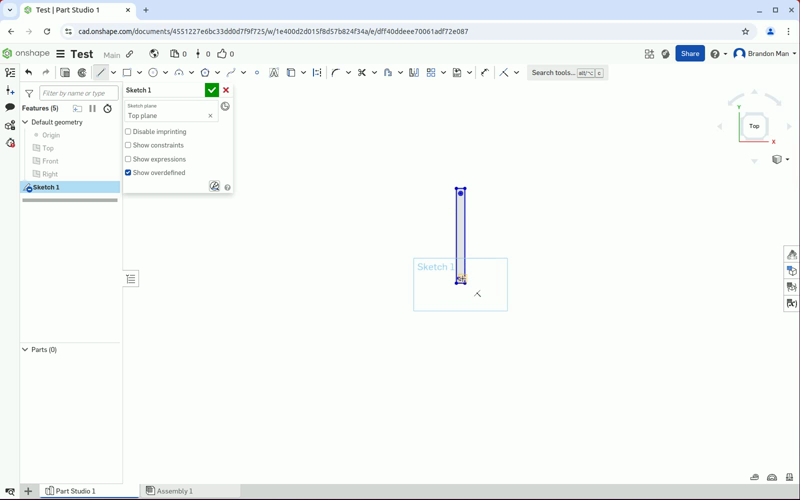
scroll(6)
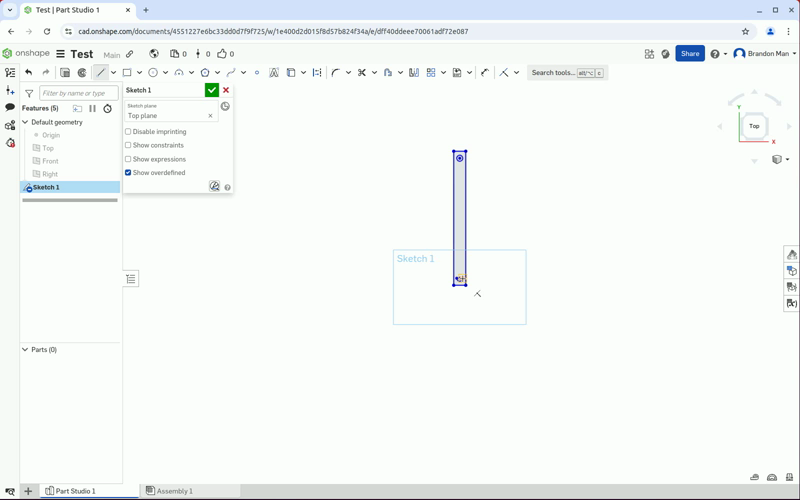
scroll(6)
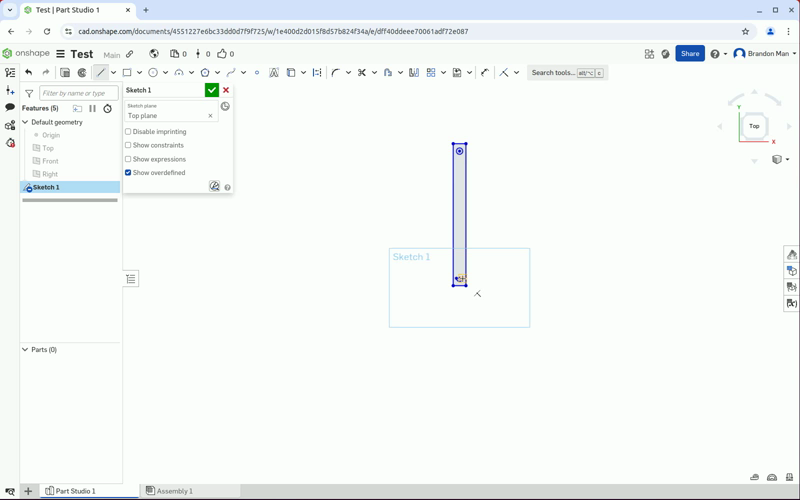
scroll(6)
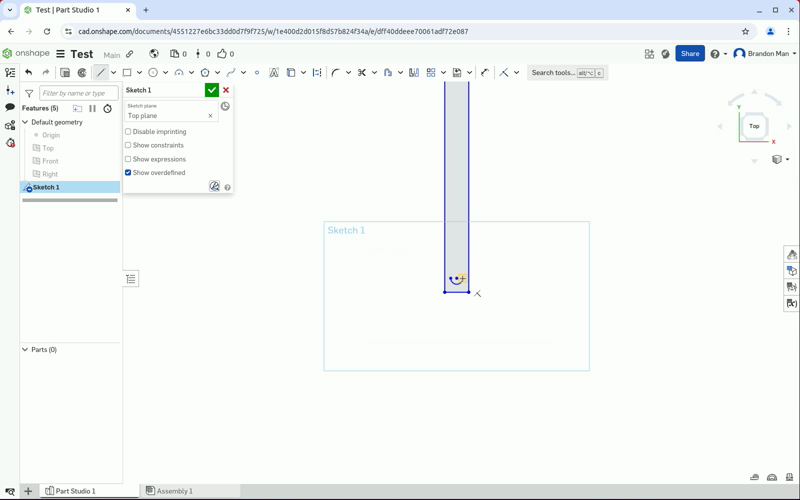
scroll(6)
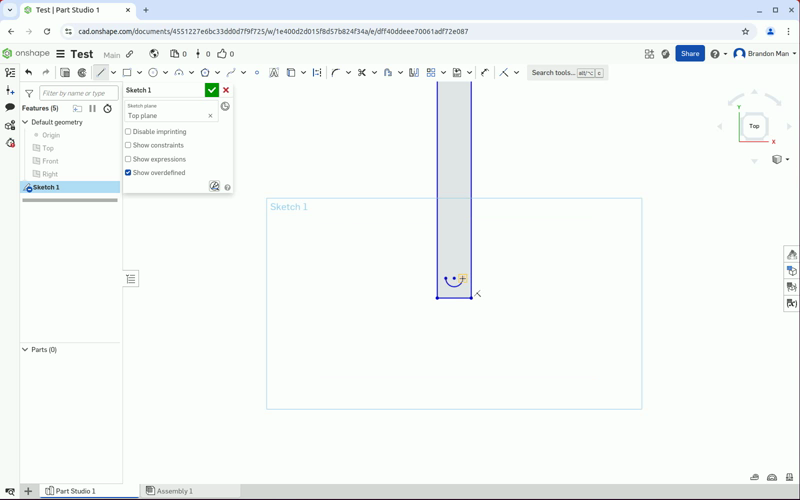
scroll(6)
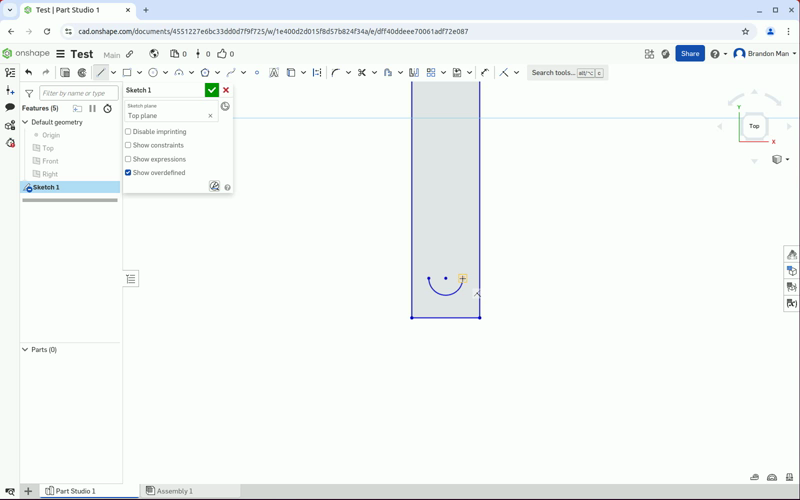
click(462, 278)
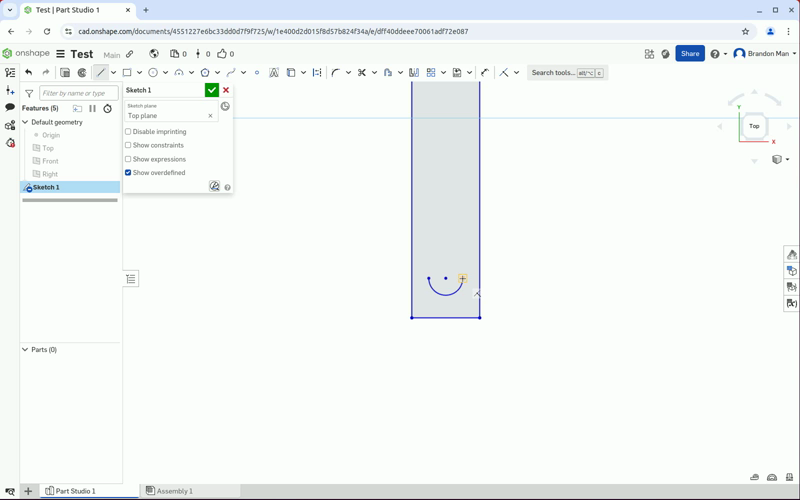
scroll(-6)
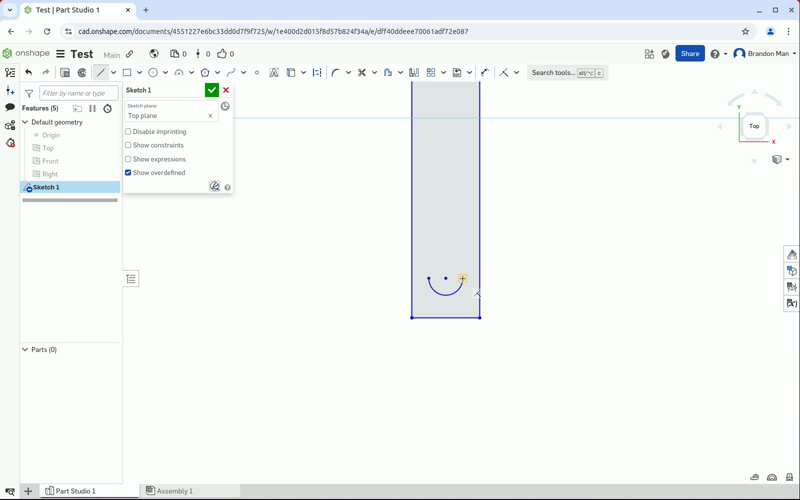
scroll(-6)
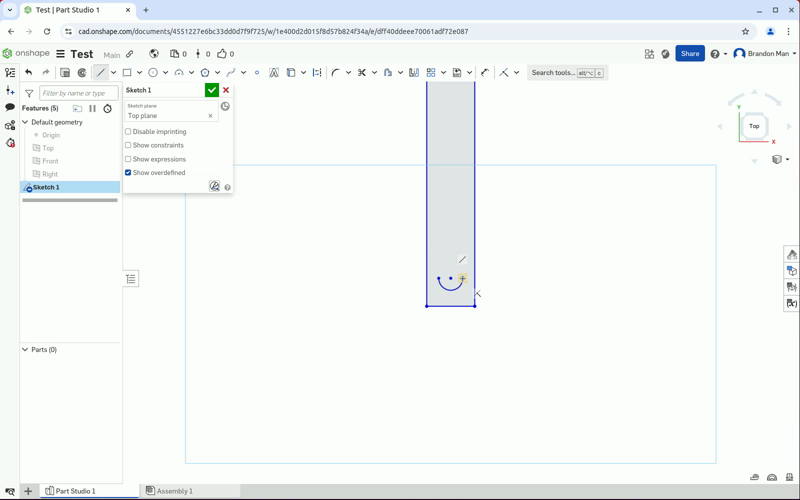
scroll(-6)
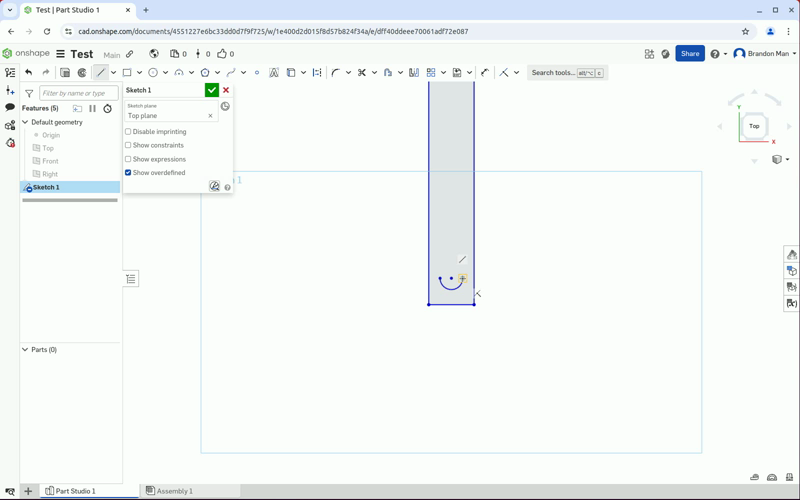
scroll(-6)
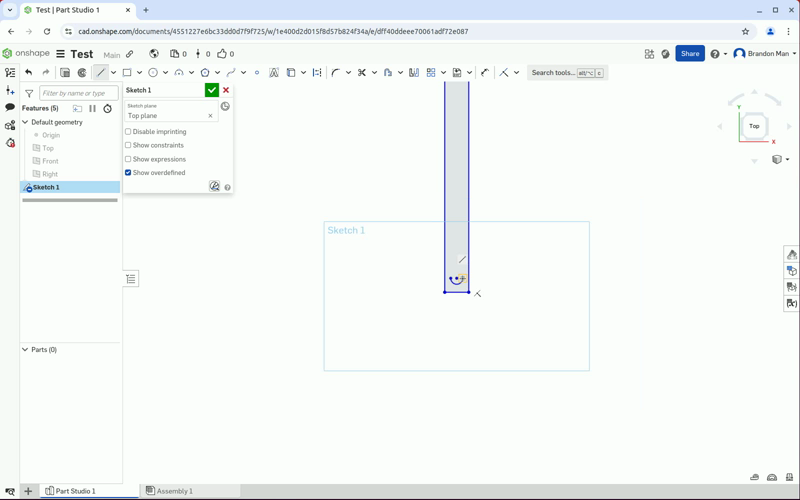
scroll(-6)
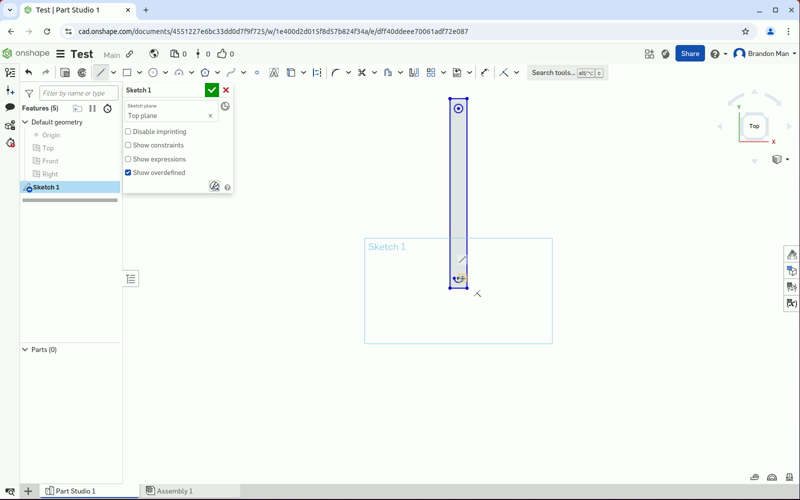
scroll(-6)
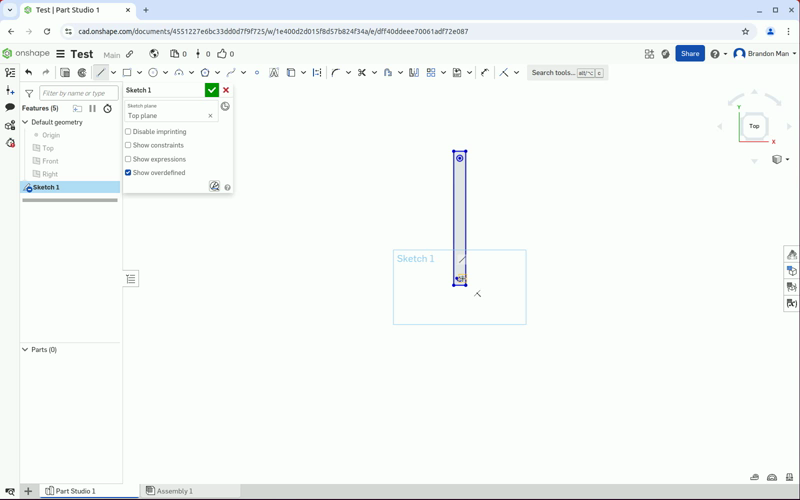
scroll(-6)
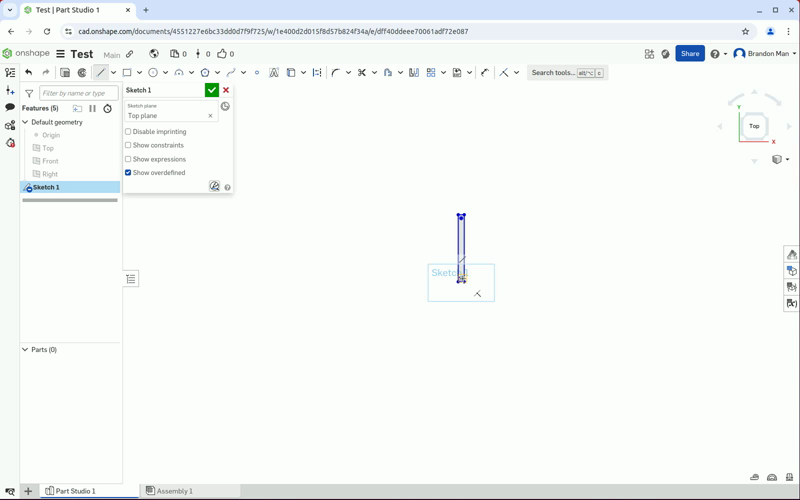
key_down(shift)
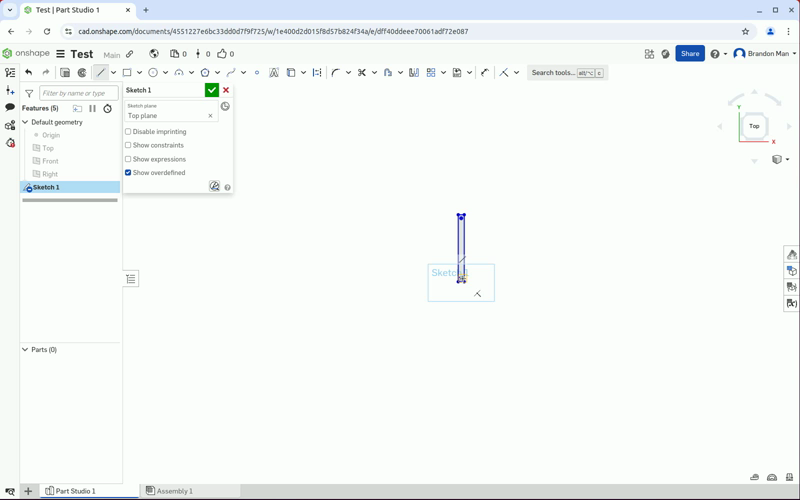
mouse_move(492, 278)
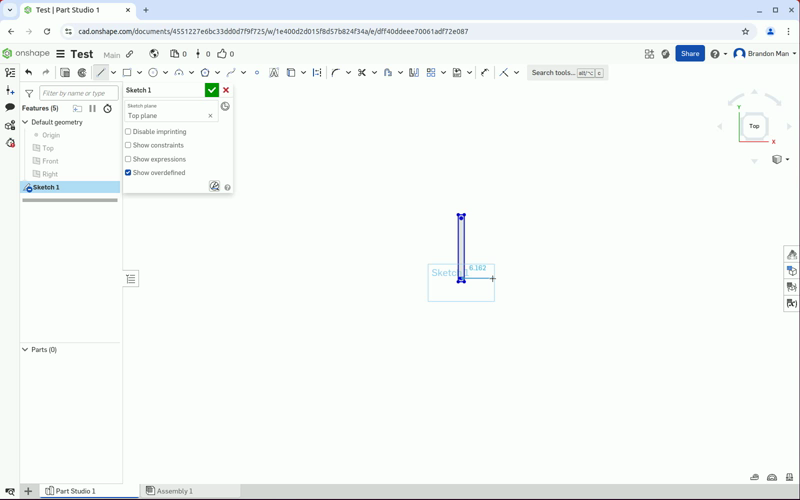
mouse_move(462, 268)
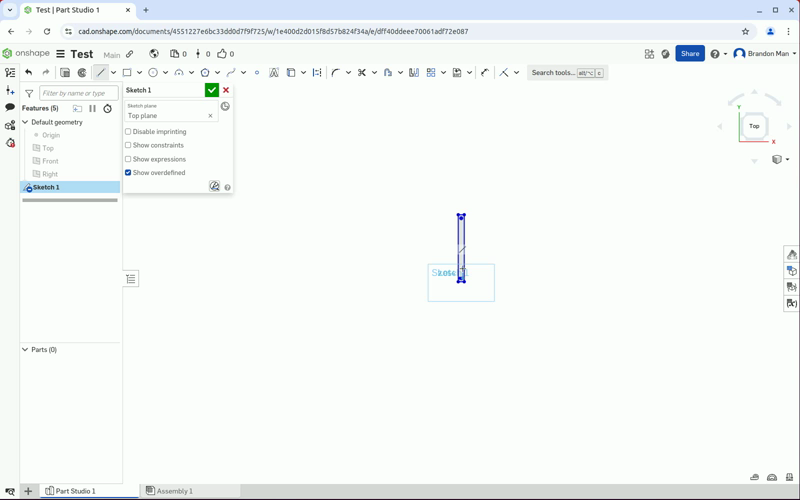
click(462, 268)
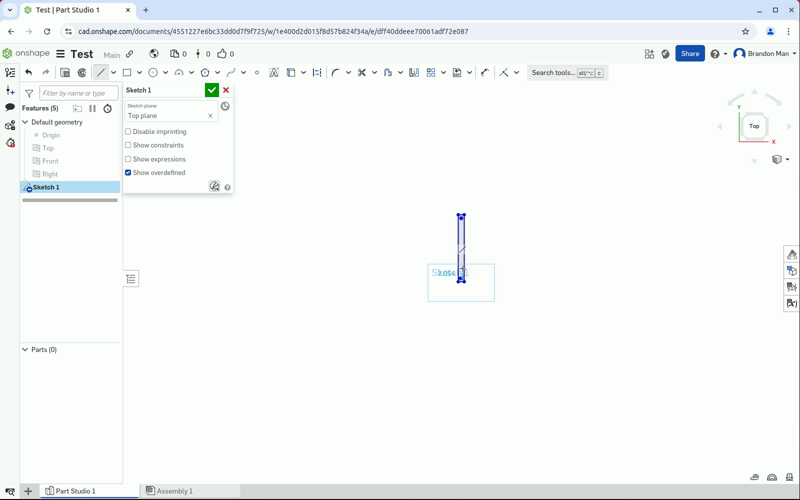
key_up(shift)
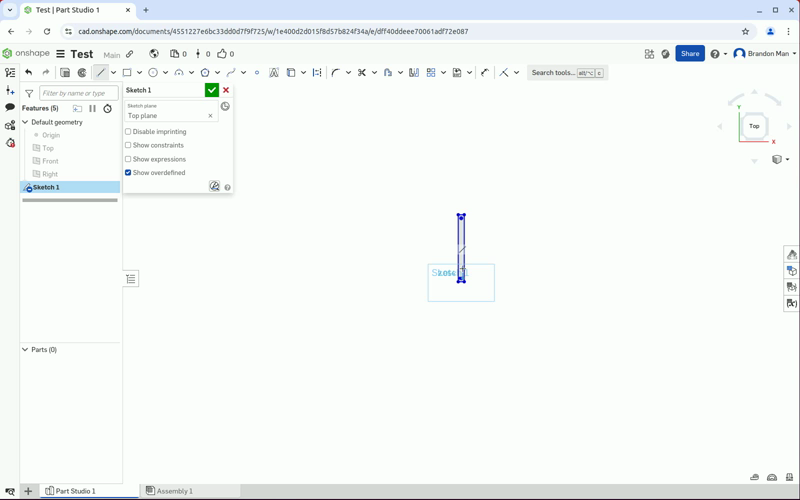
key(esc)
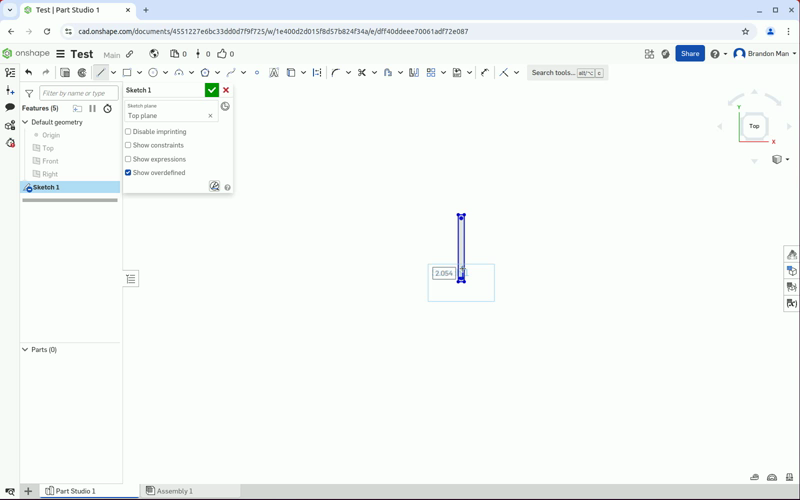
key(a)
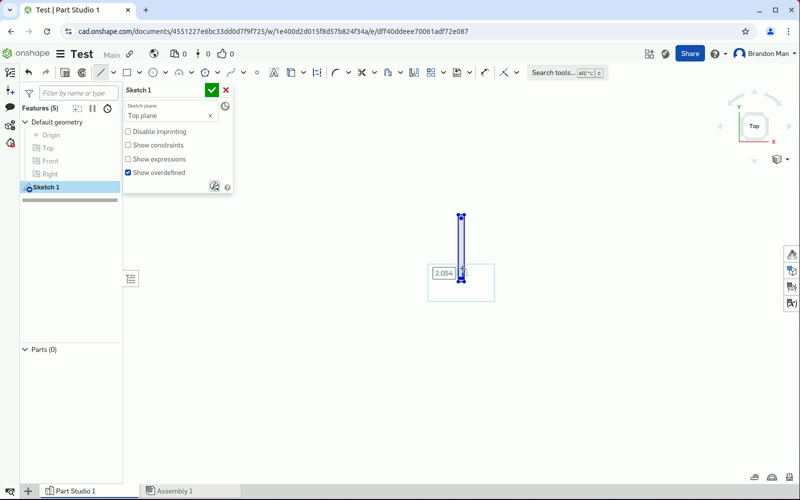
mouse_move(462, 268)
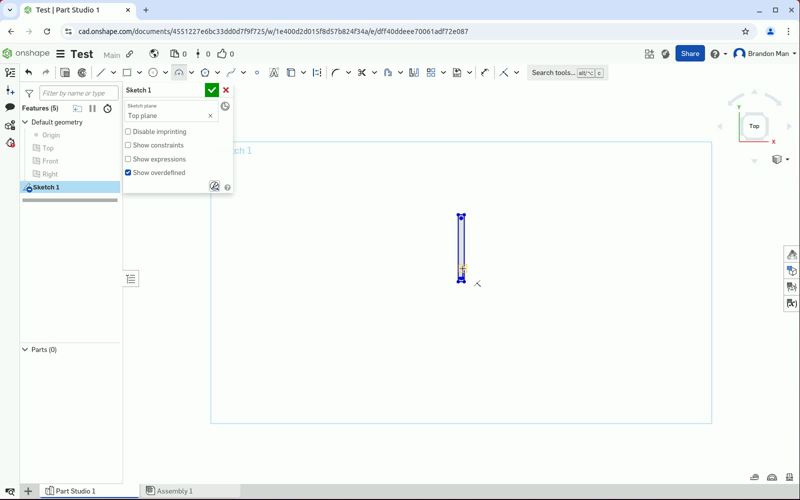
click(462, 268)
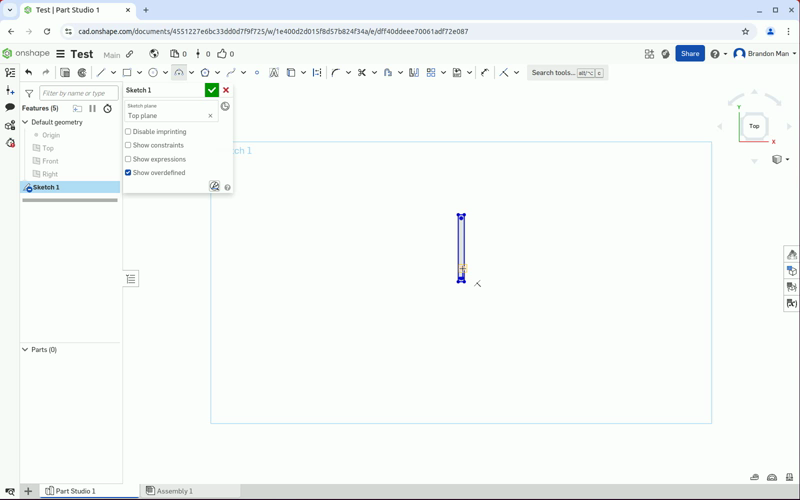
key_down(shift)
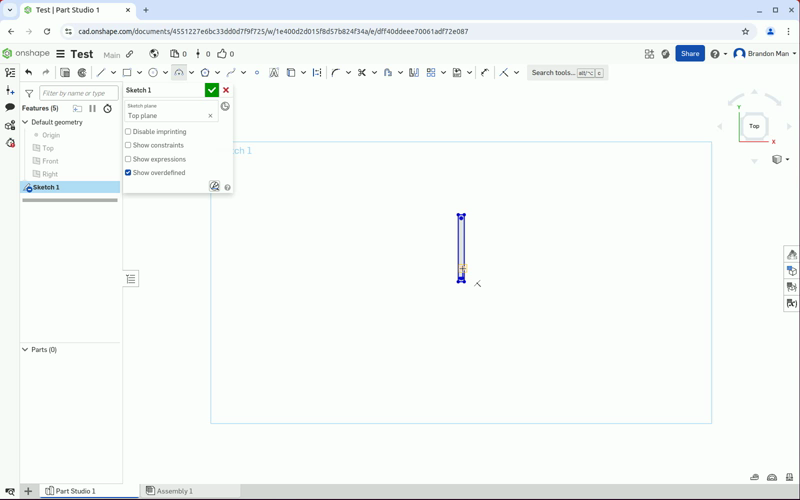
mouse_move(459, 268)
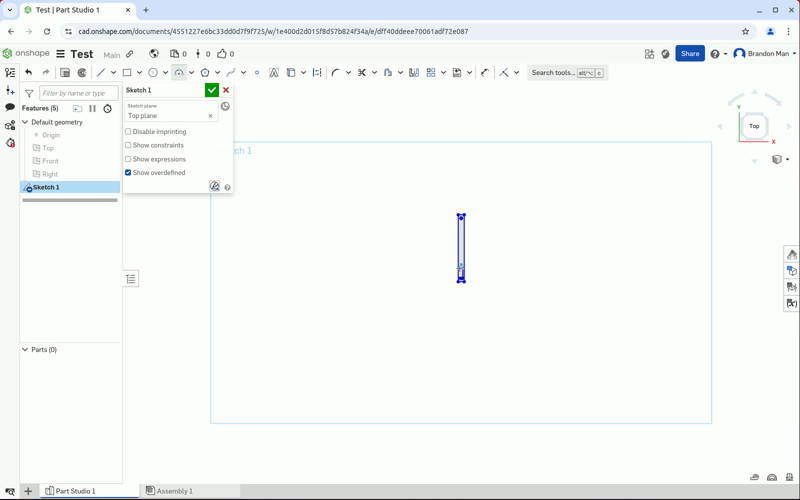
scroll(6)
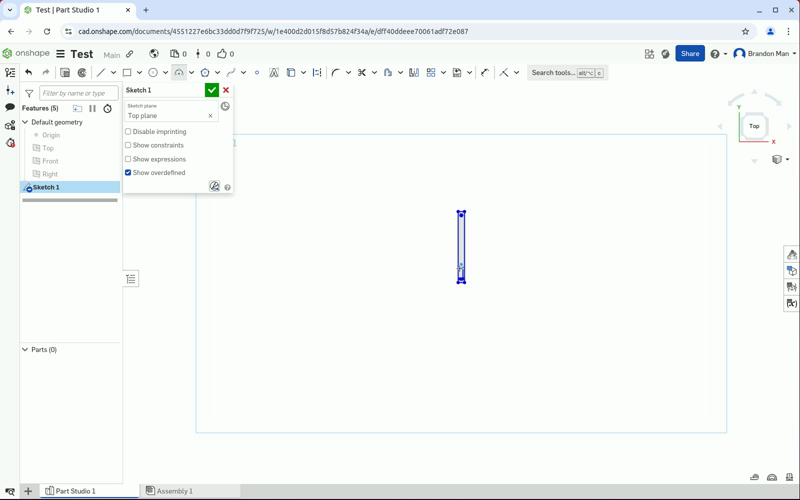
scroll(6)
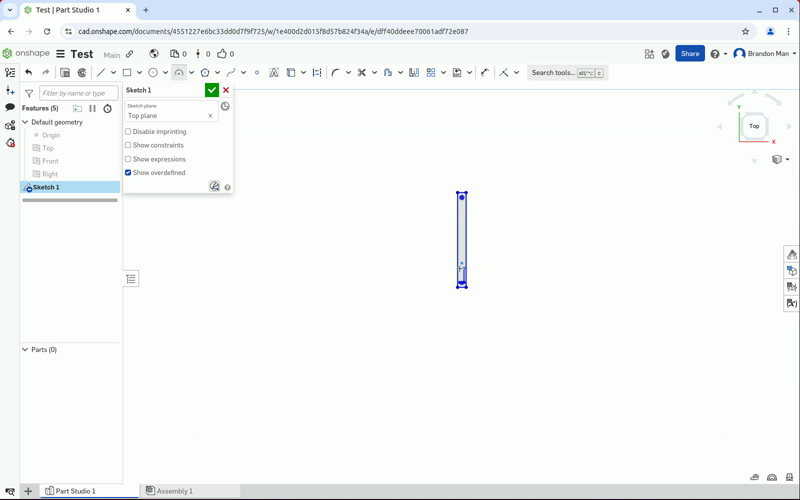
scroll(6)
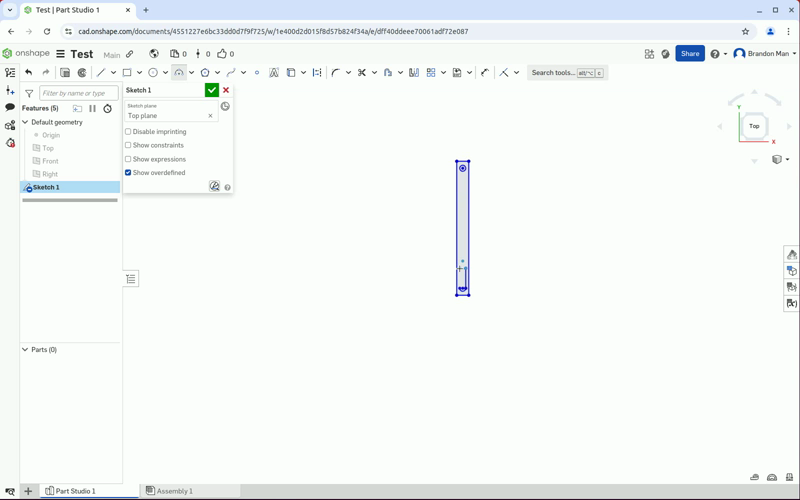
scroll(6)
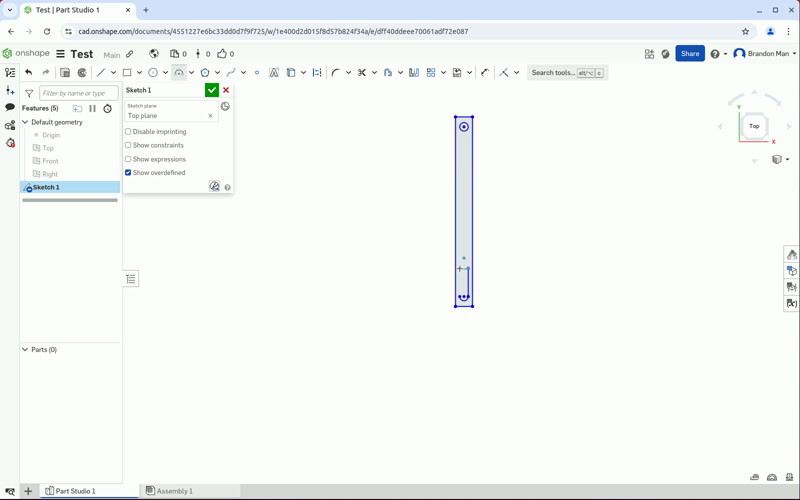
scroll(6)
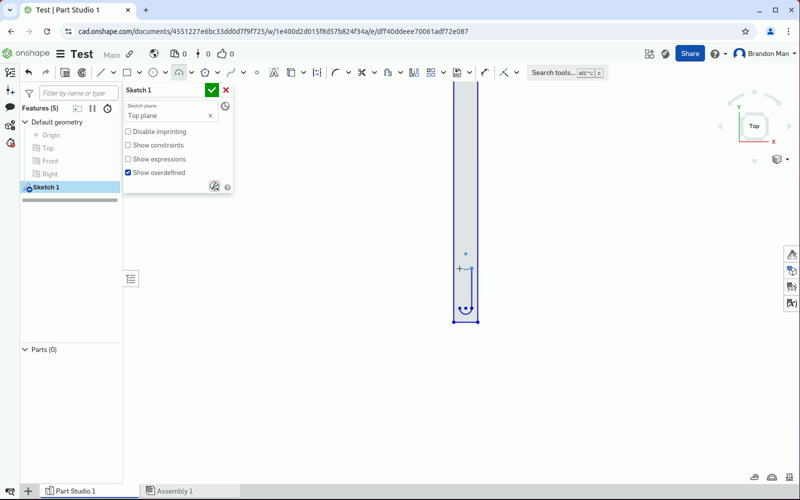
scroll(6)
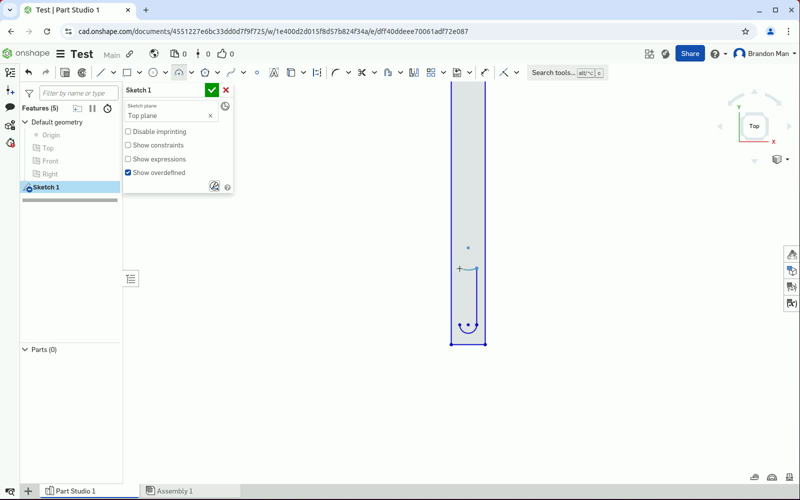
scroll(6)
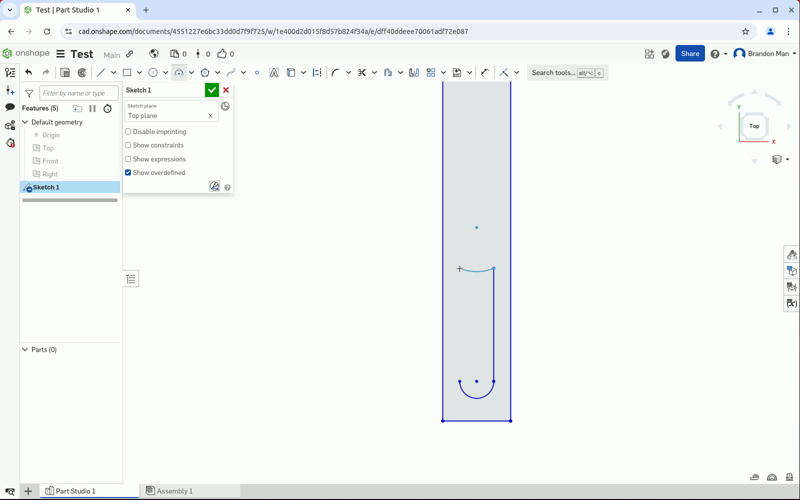
click(459, 268)
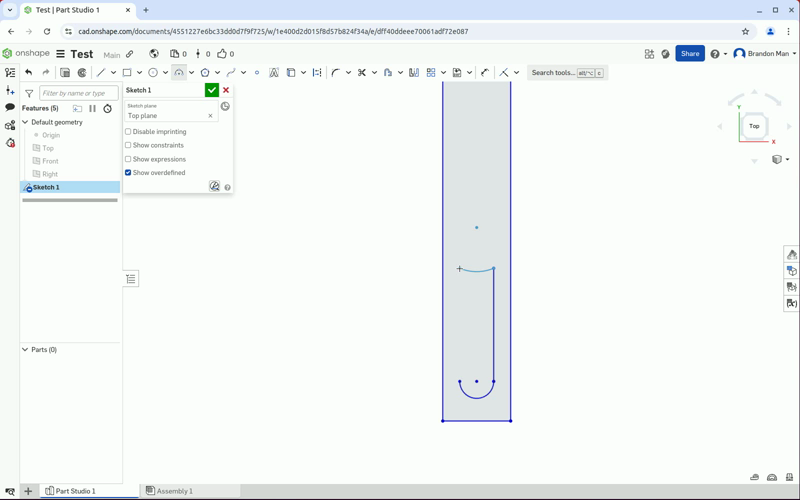
scroll(-6)
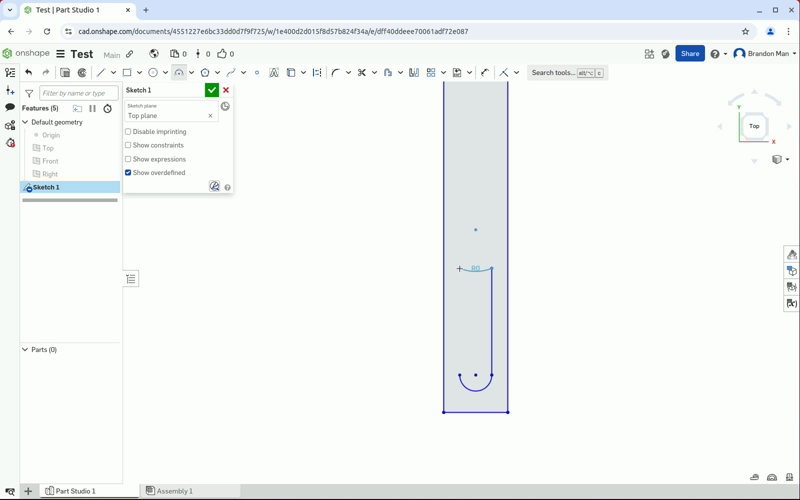
scroll(-6)
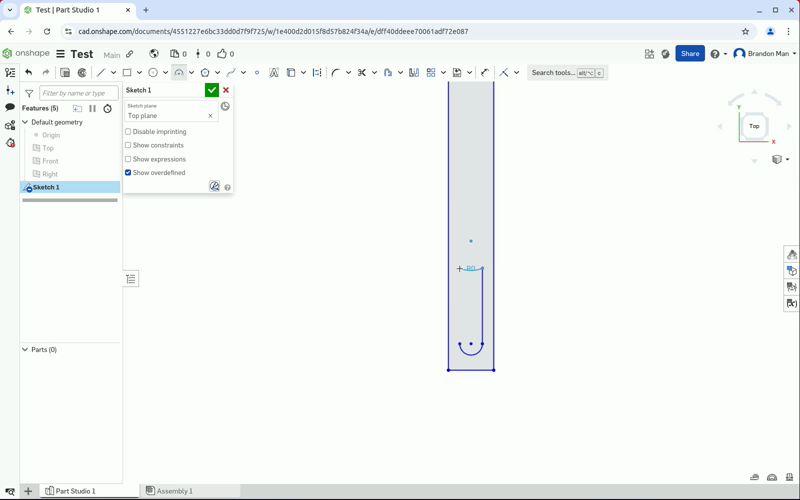
scroll(-6)
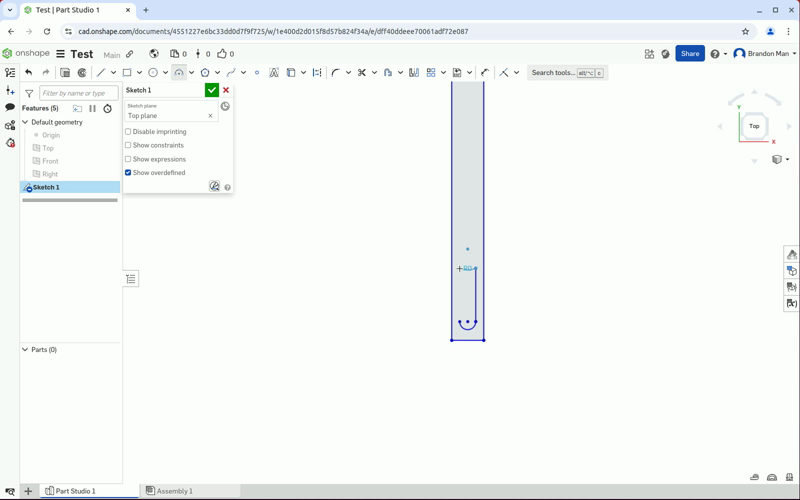
scroll(-6)
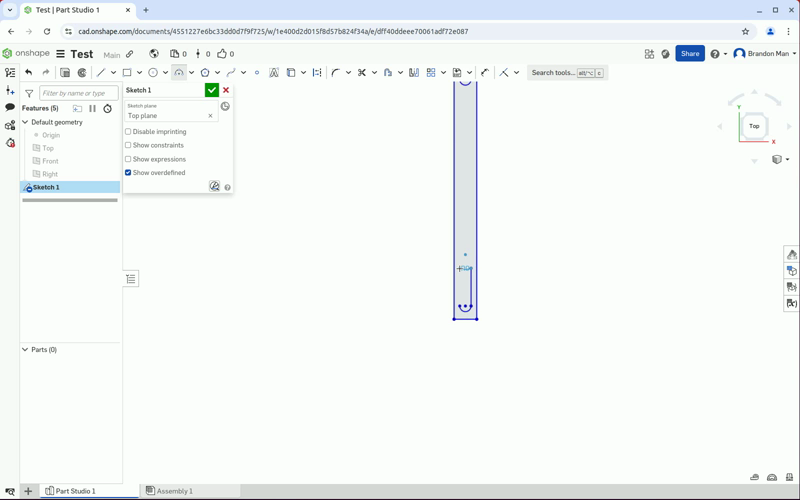
scroll(-6)
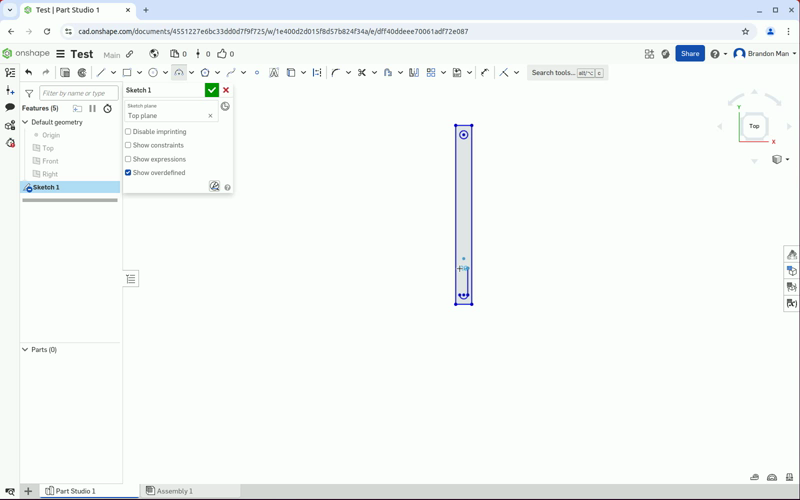
scroll(-6)
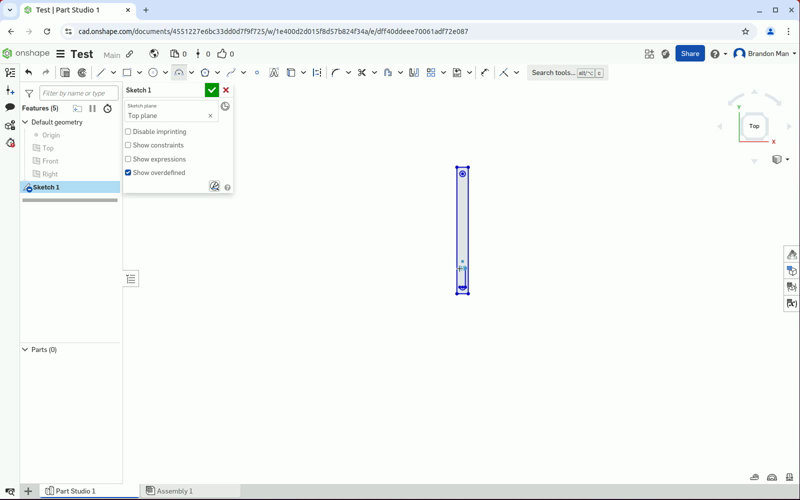
scroll(-6)
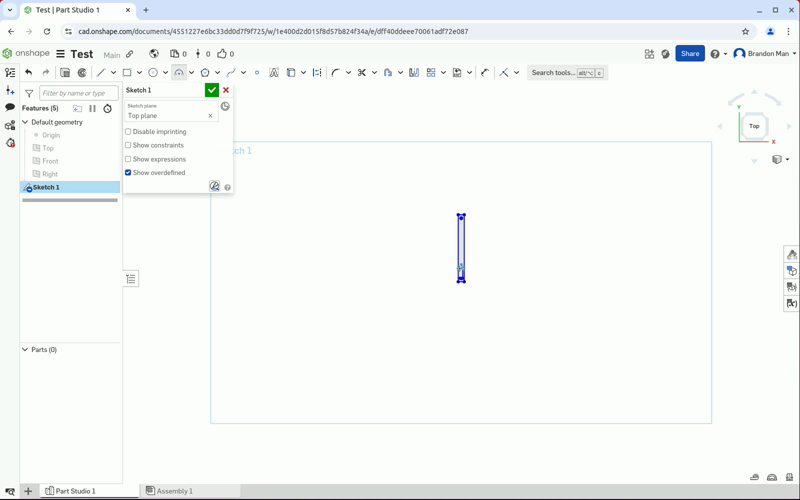
mouse_move(461, 266)
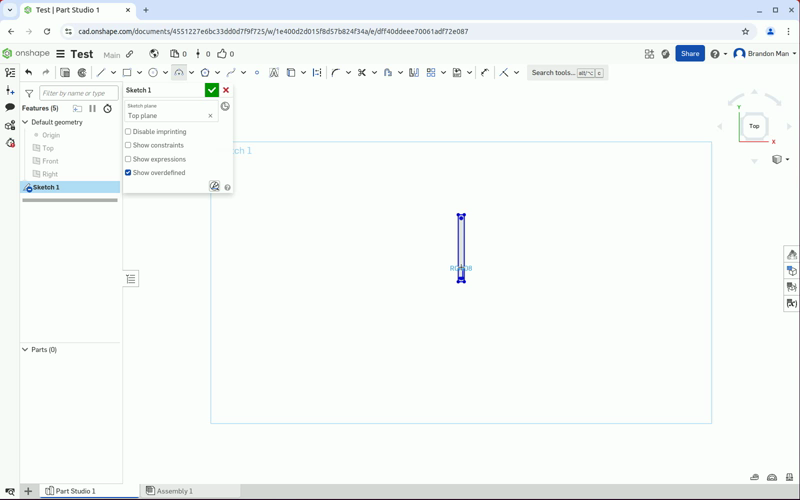
scroll(6)
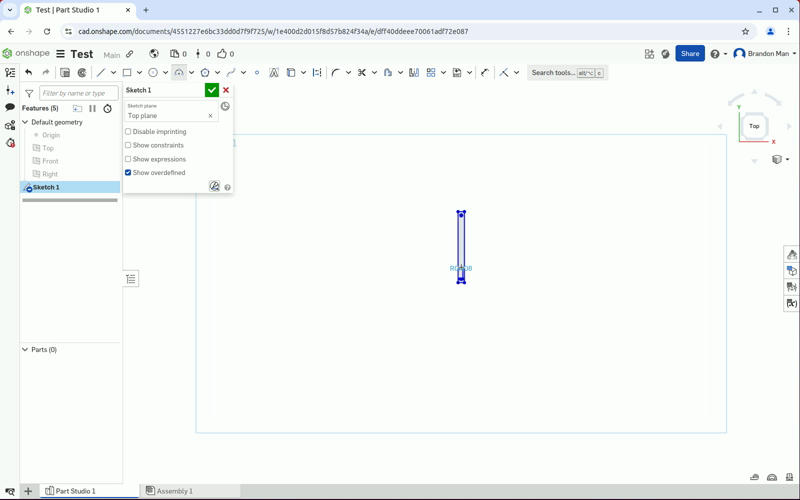
scroll(6)
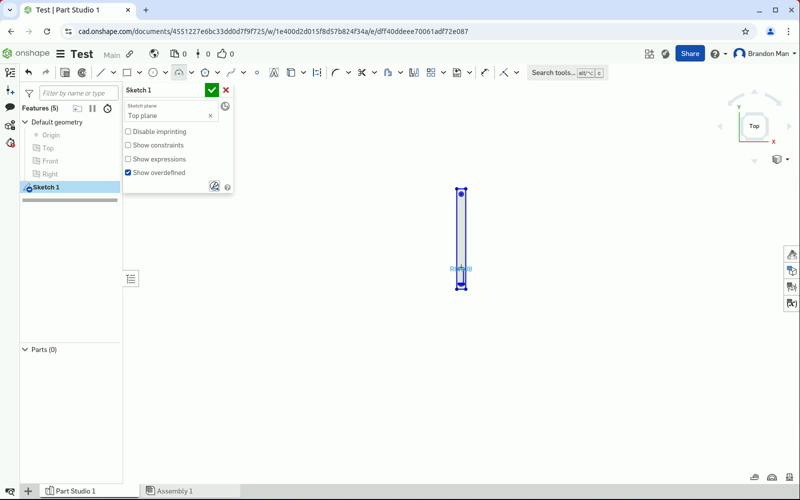
scroll(6)
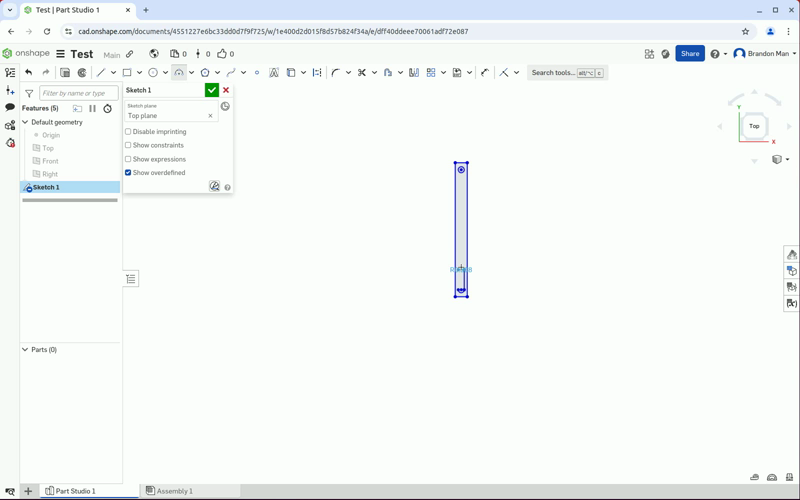
scroll(6)
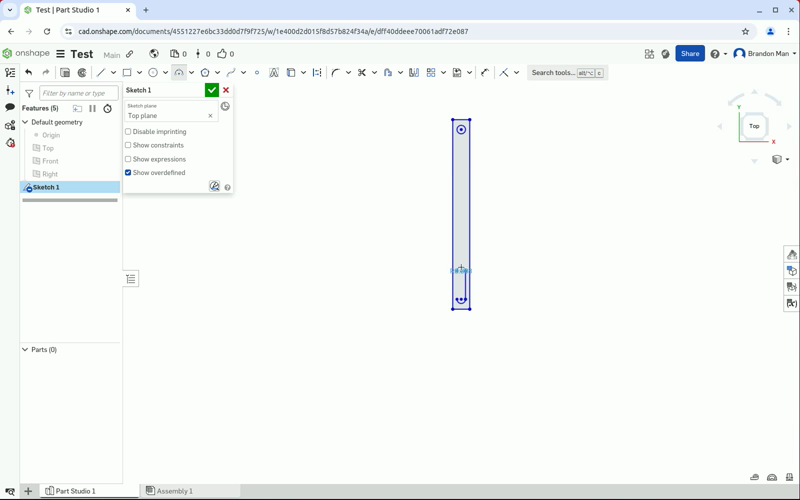
scroll(6)
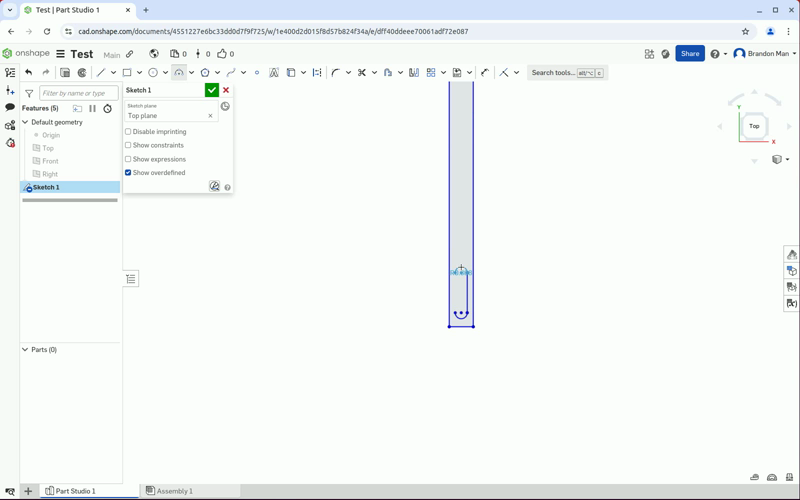
scroll(6)
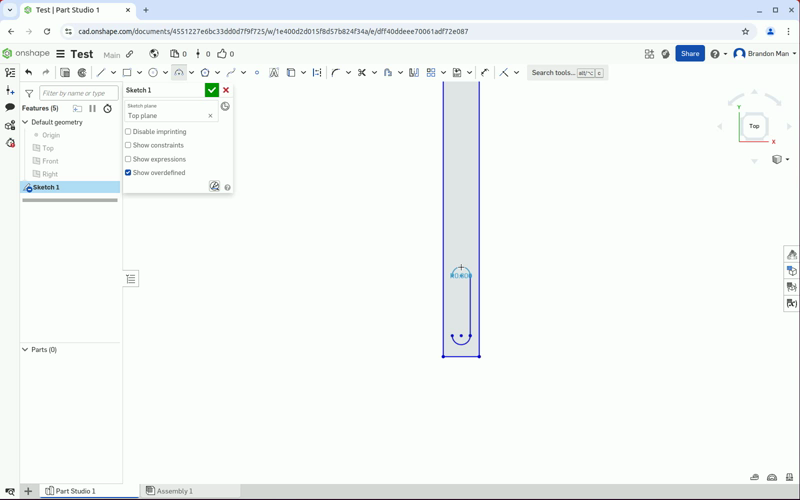
scroll(6)
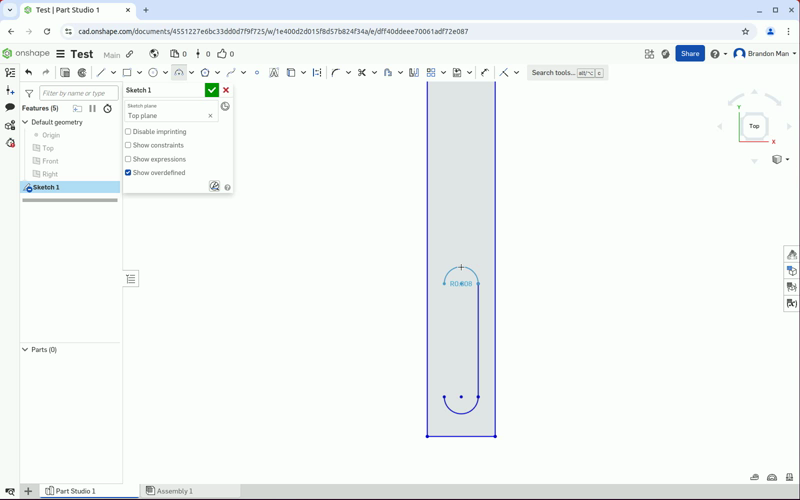
click(461, 266)
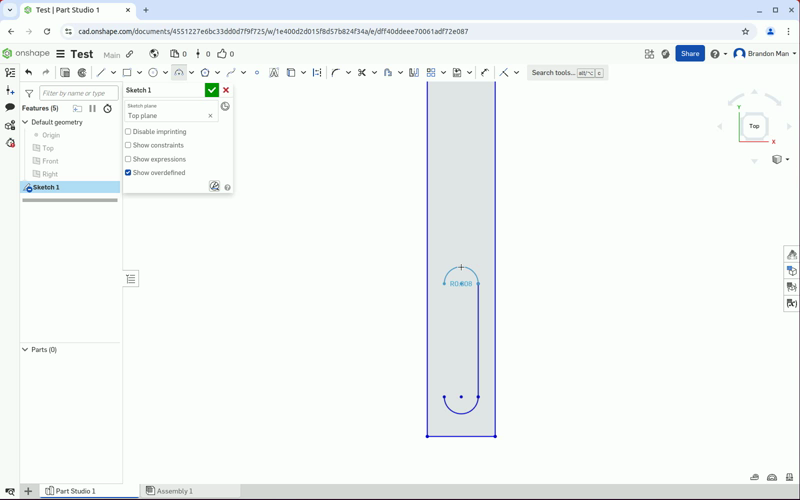
scroll(-6)
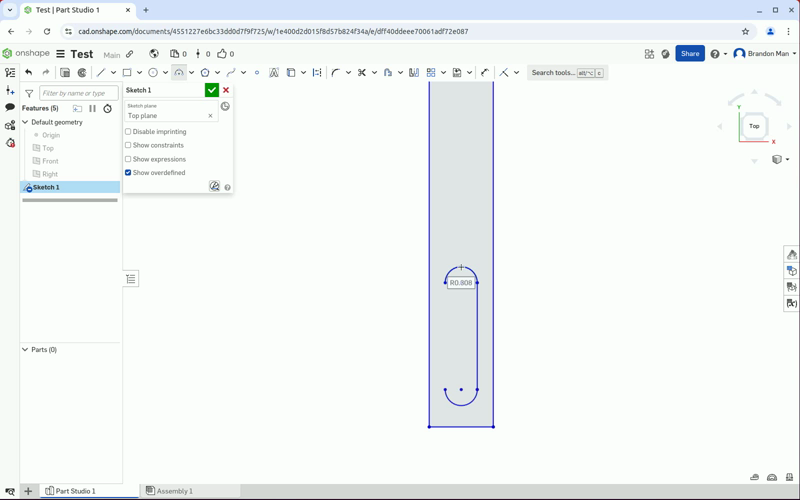
scroll(-6)
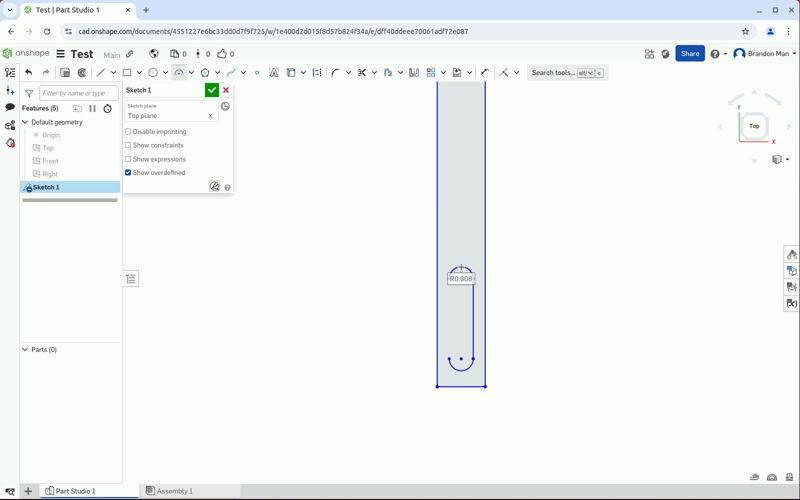
scroll(-6)
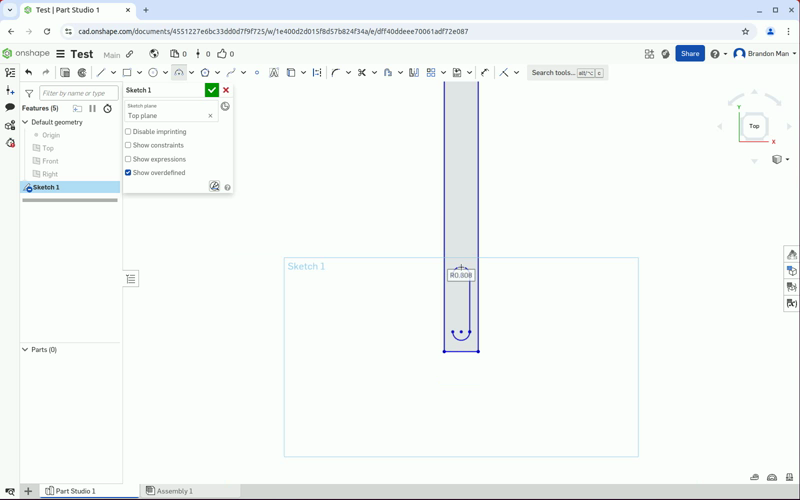
scroll(-6)
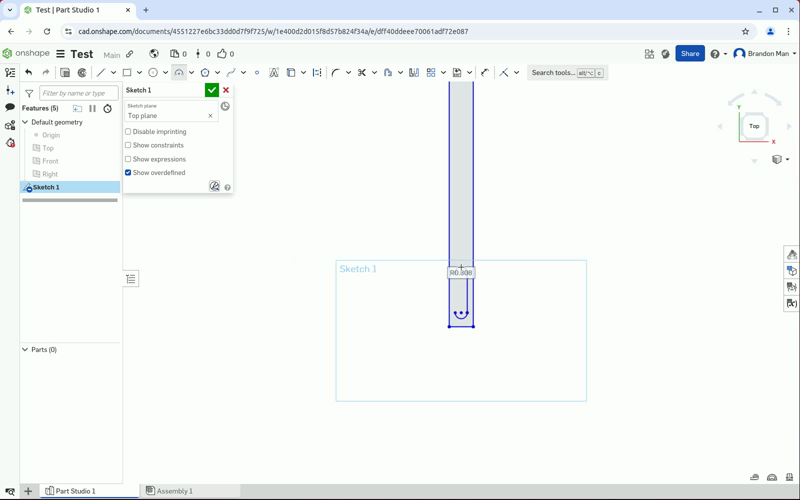
scroll(-6)
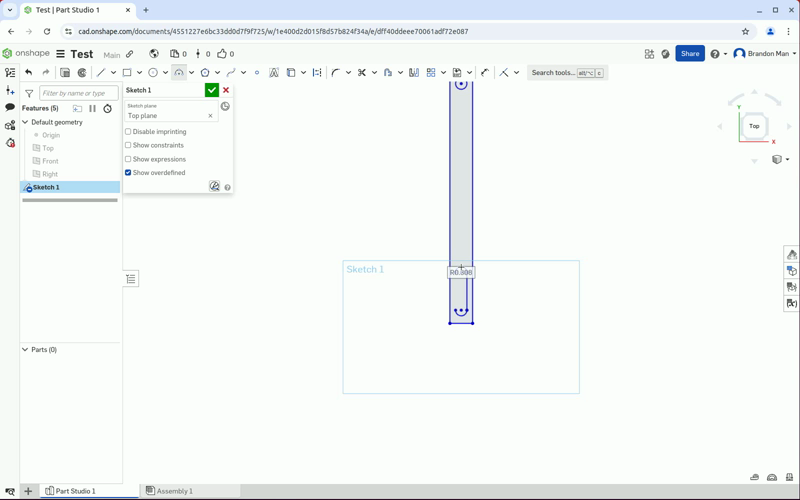
scroll(-6)
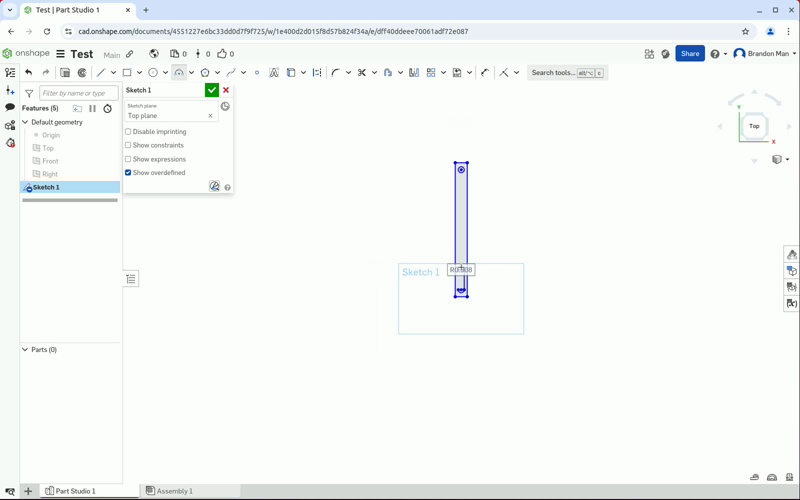
scroll(-6)
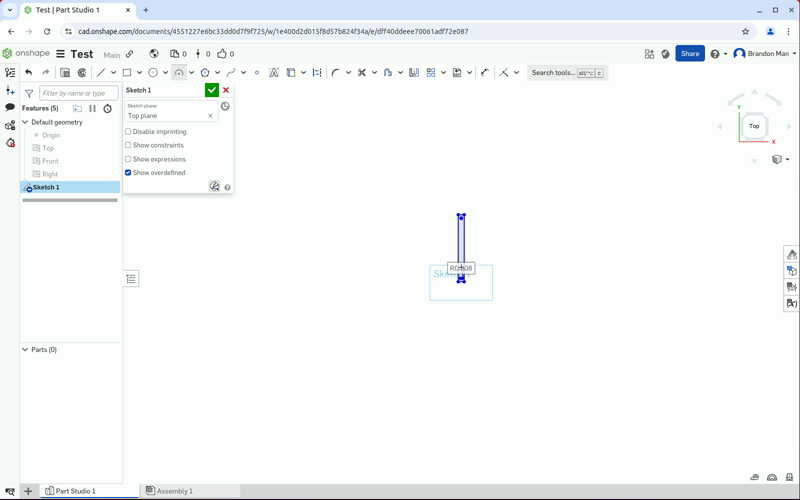
key_up(shift)
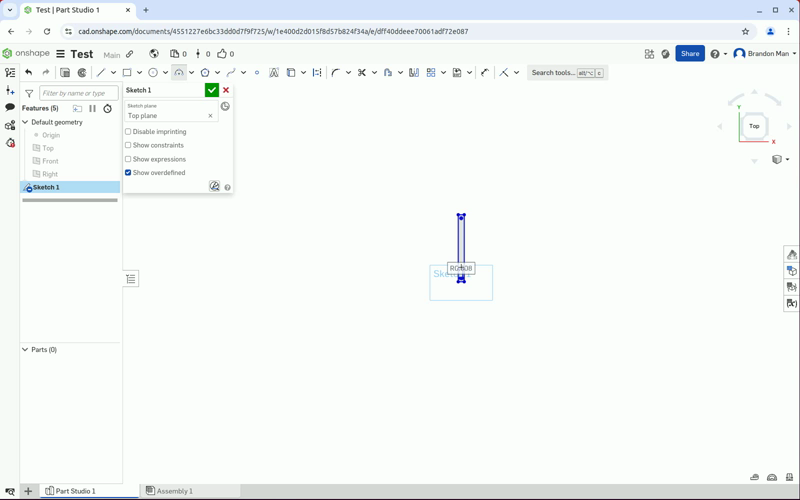
key(esc)
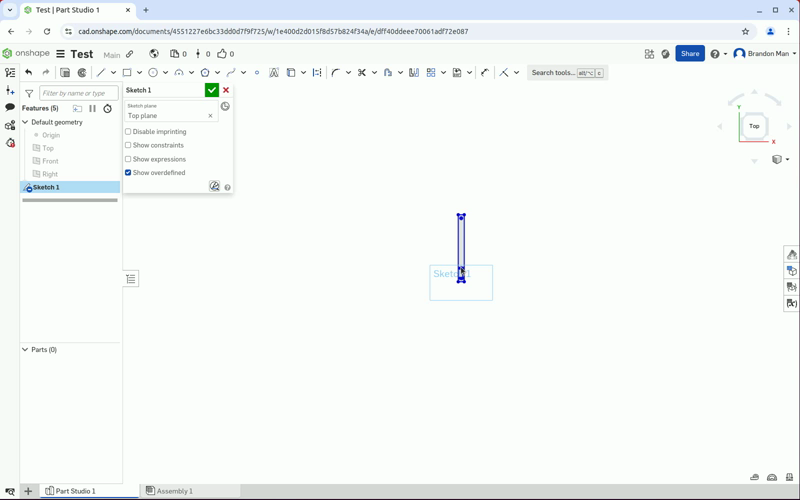
key(l)
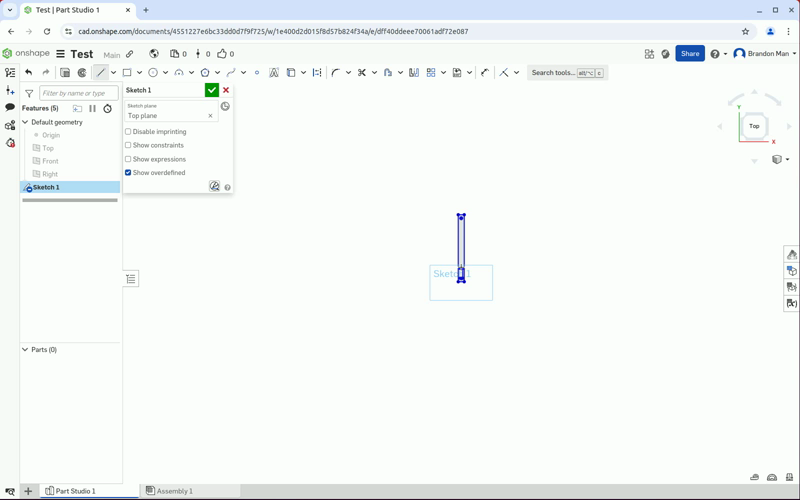
mouse_move(459, 268)
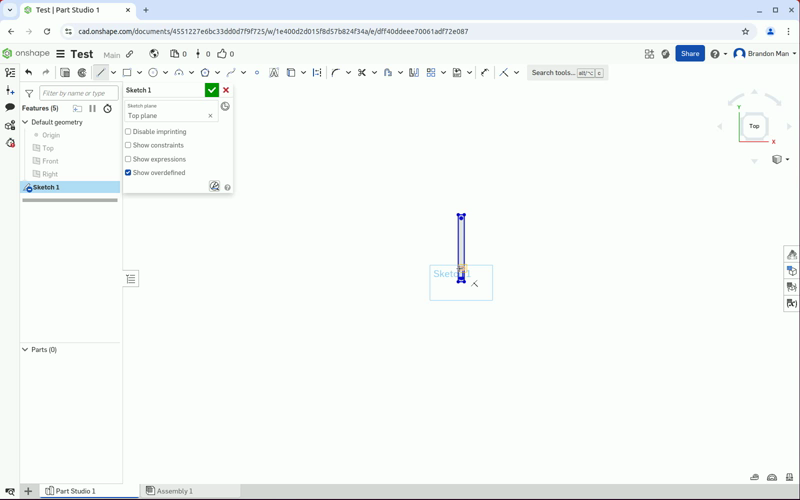
scroll(6)
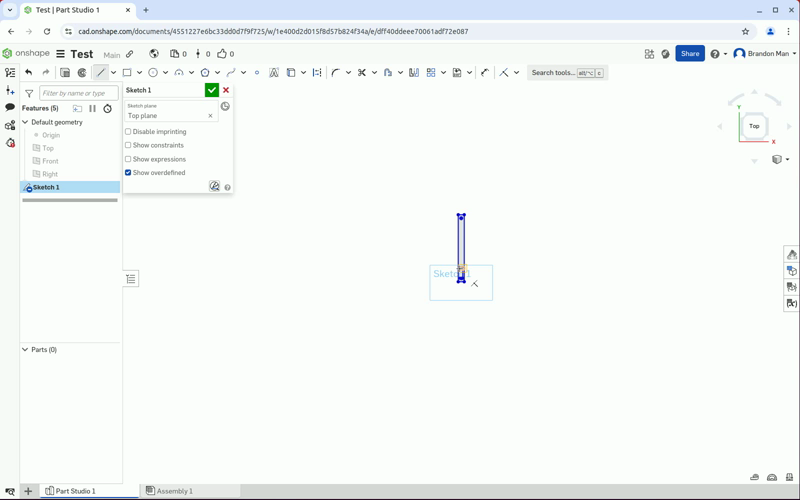
scroll(6)
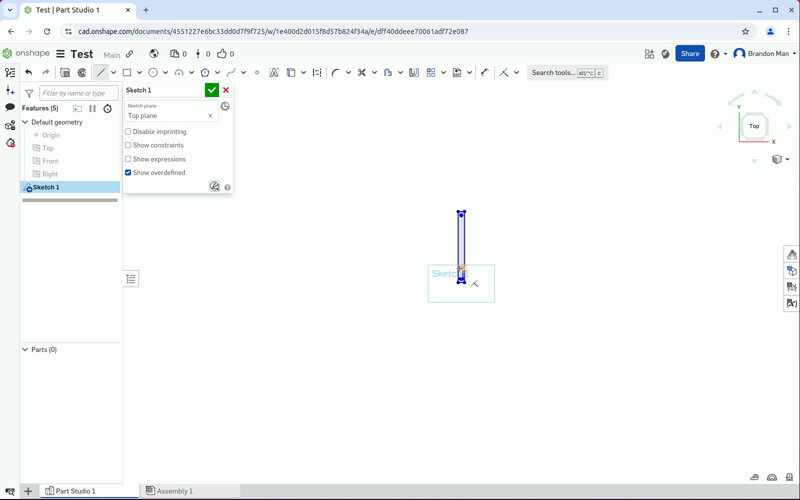
scroll(6)
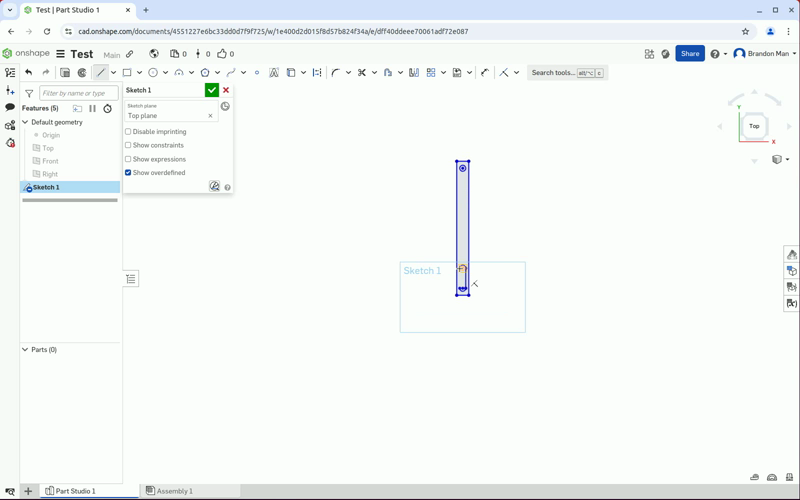
scroll(6)
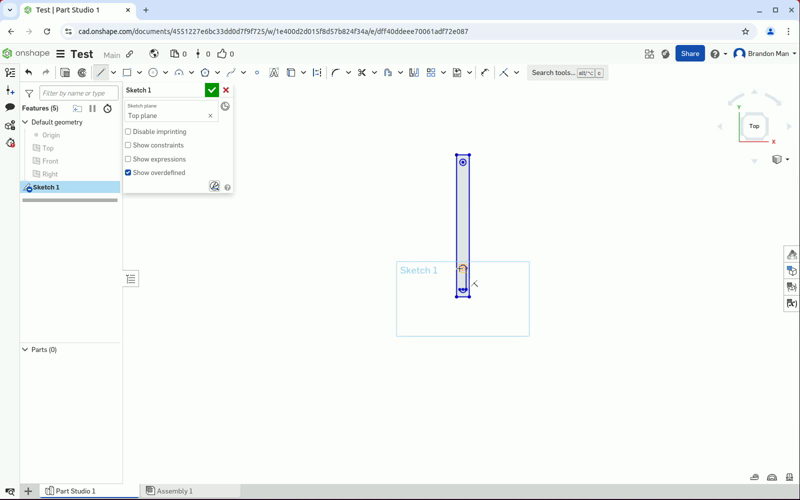
scroll(6)
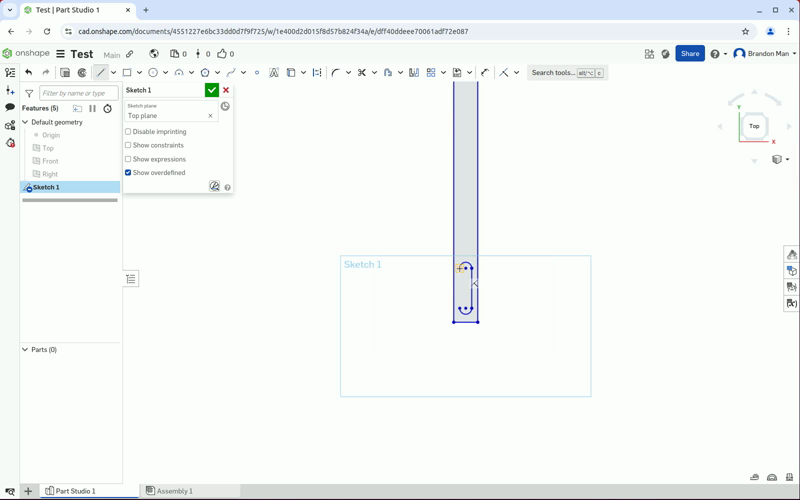
scroll(6)
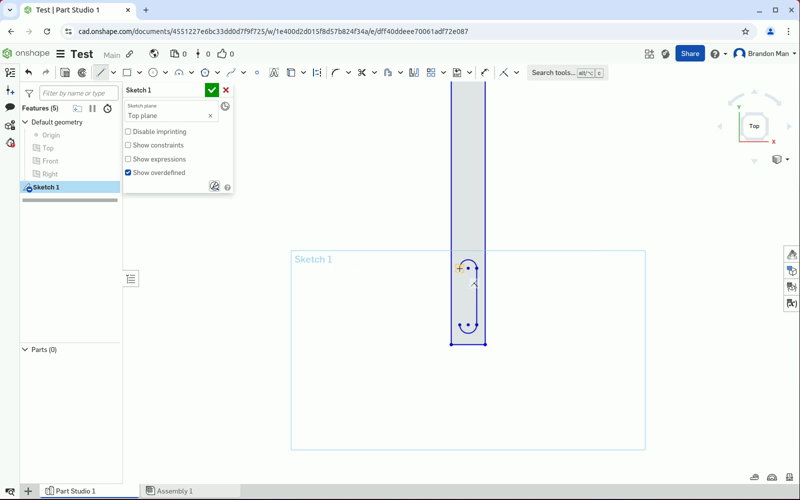
scroll(6)
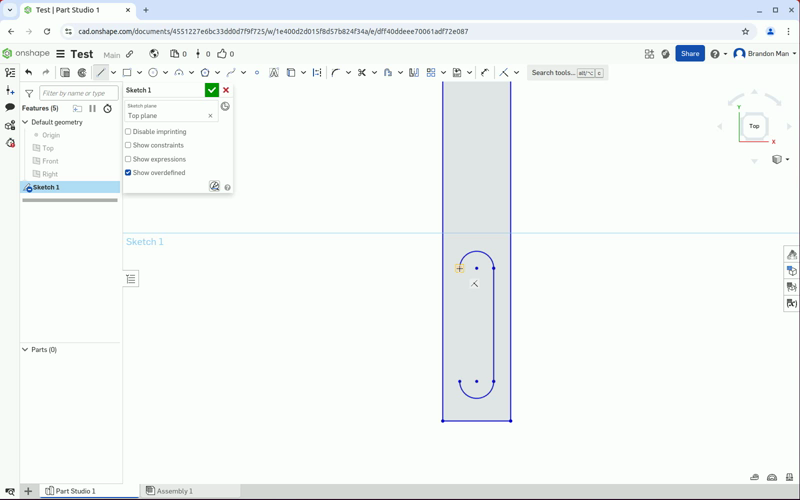
click(459, 268)
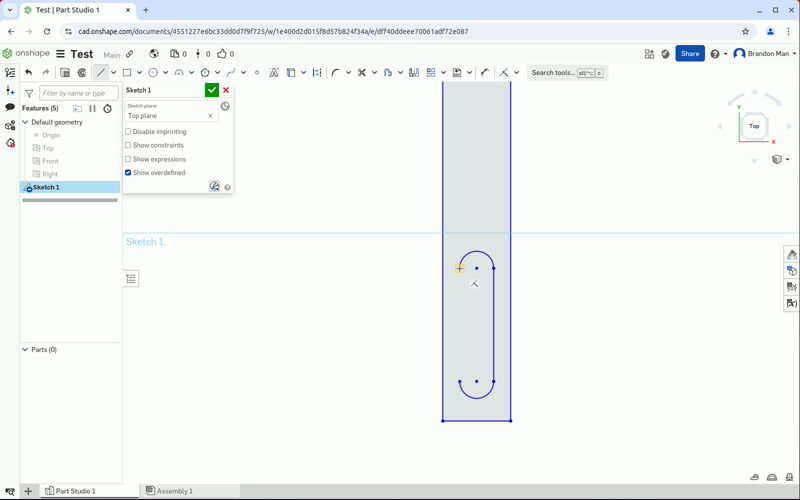
scroll(-6)
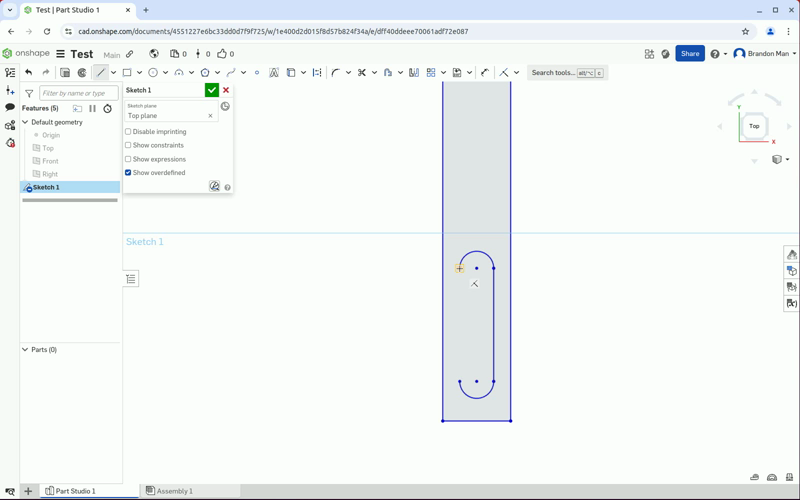
scroll(-6)
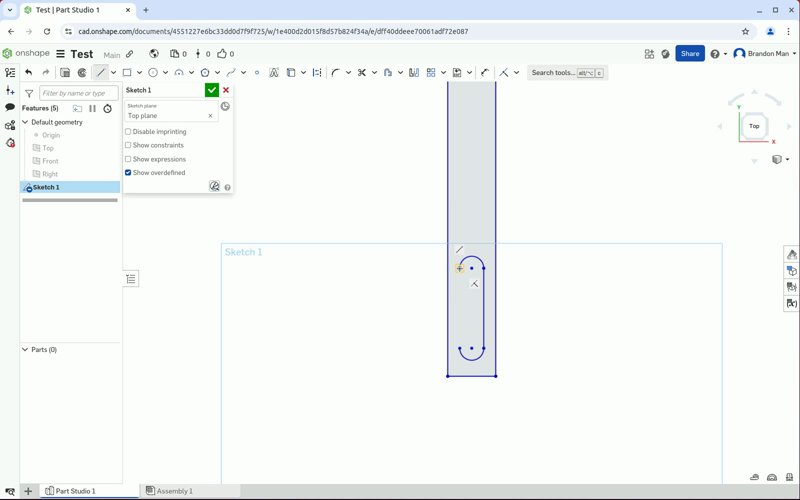
scroll(-6)
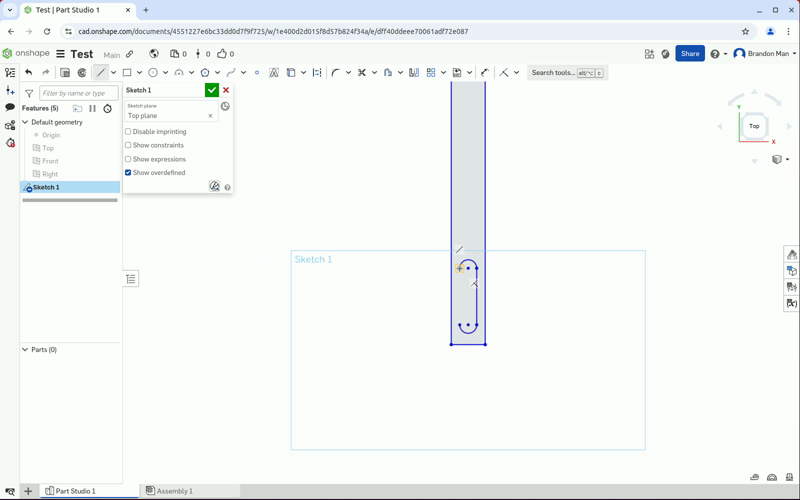
scroll(-6)
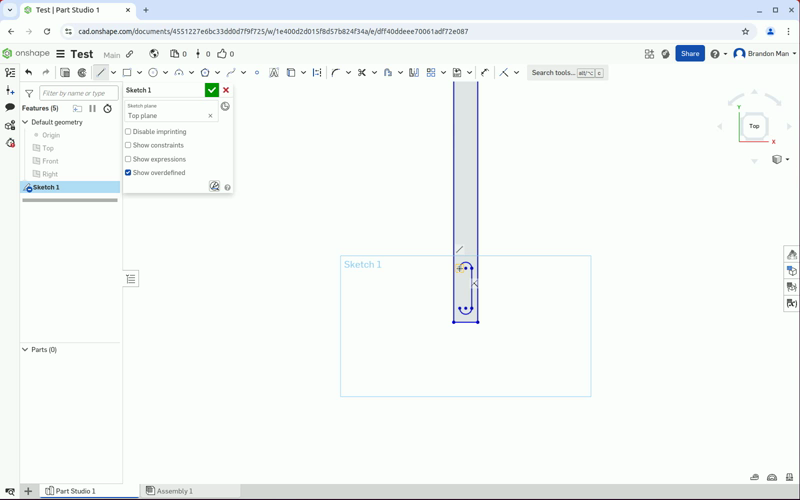
scroll(-6)
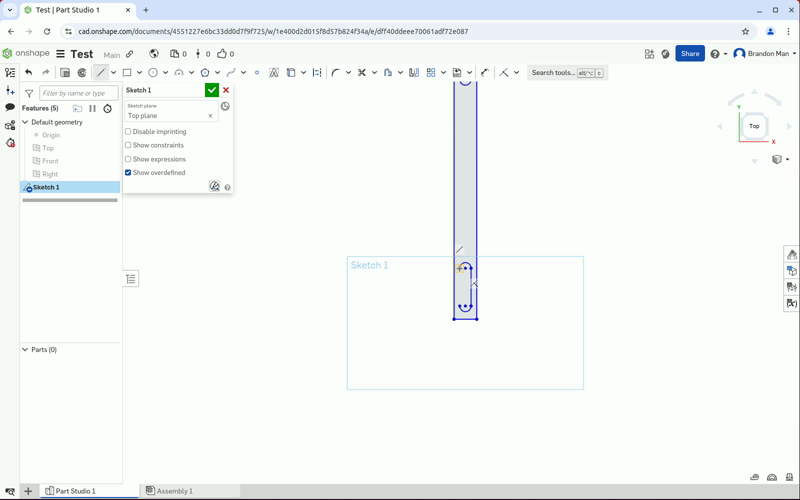
scroll(-6)
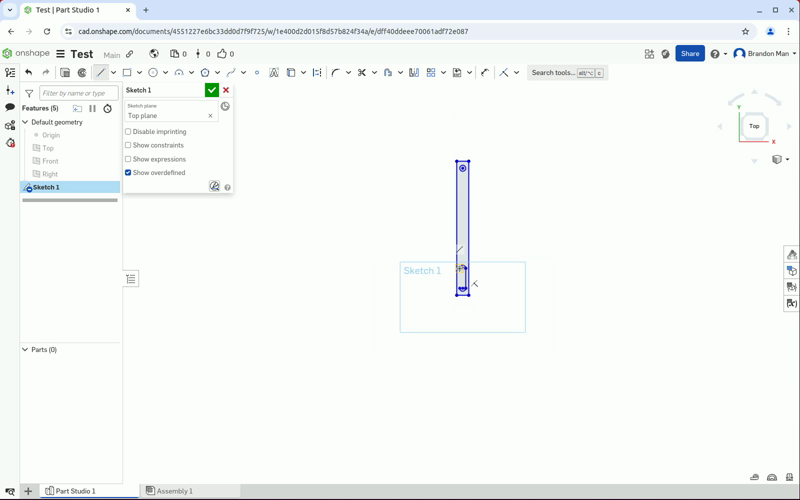
scroll(-6)
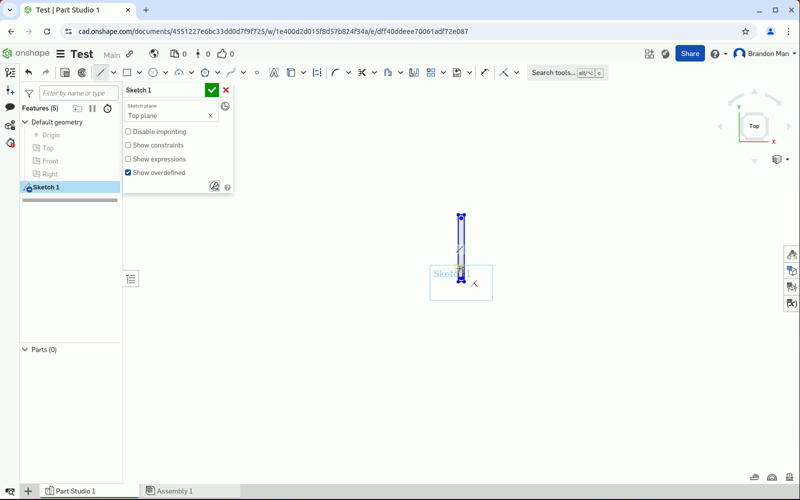
mouse_move(489, 268)
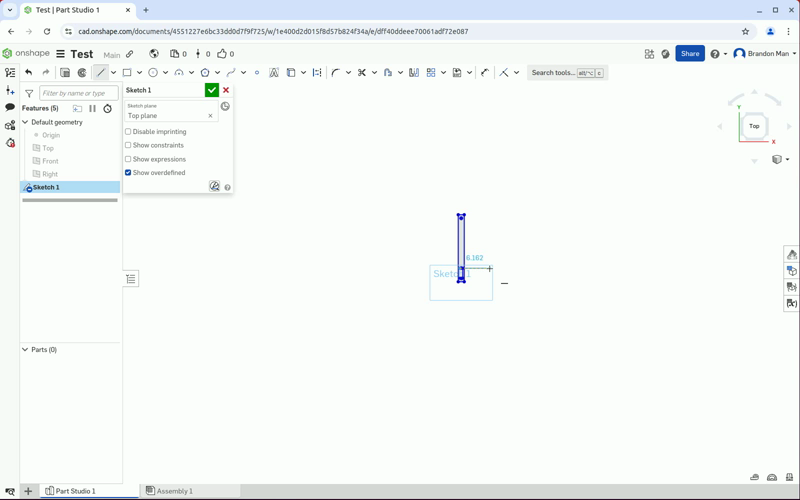
key_down(shift)
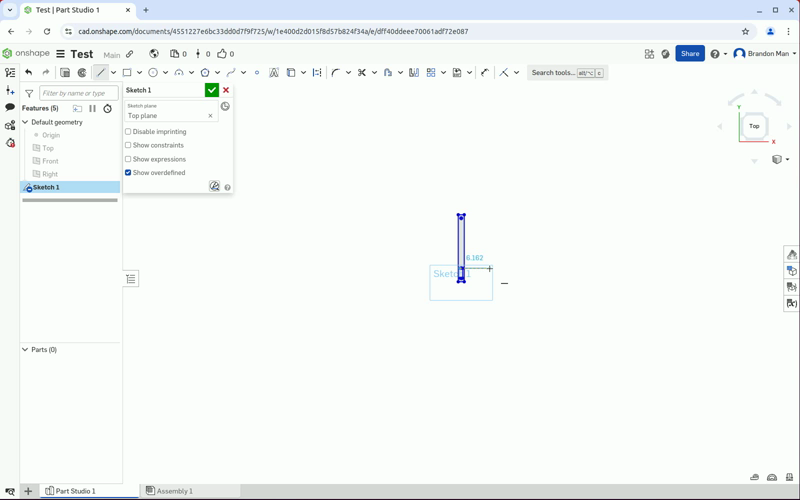
mouse_move(459, 278)
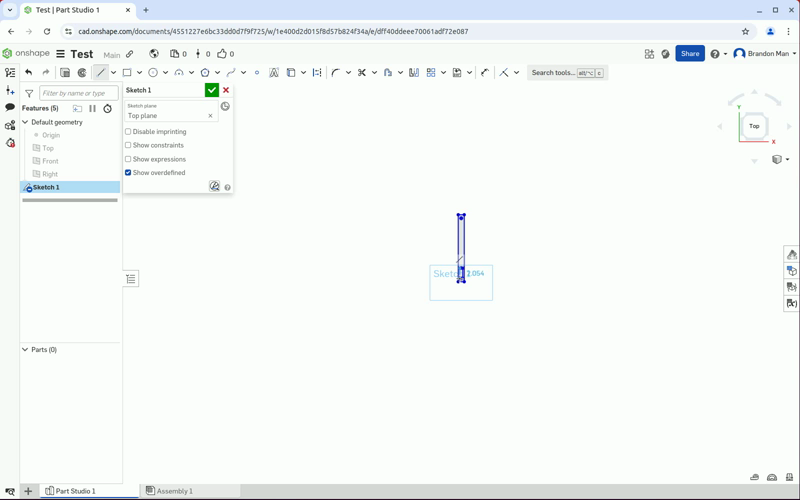
scroll(6)
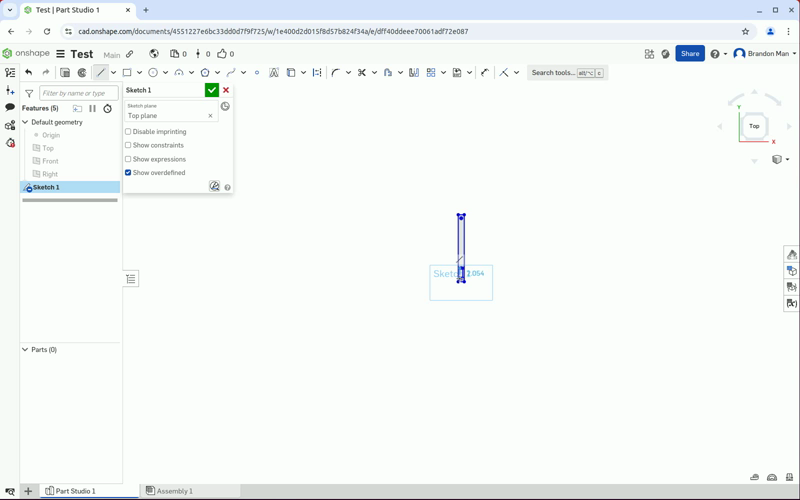
scroll(6)
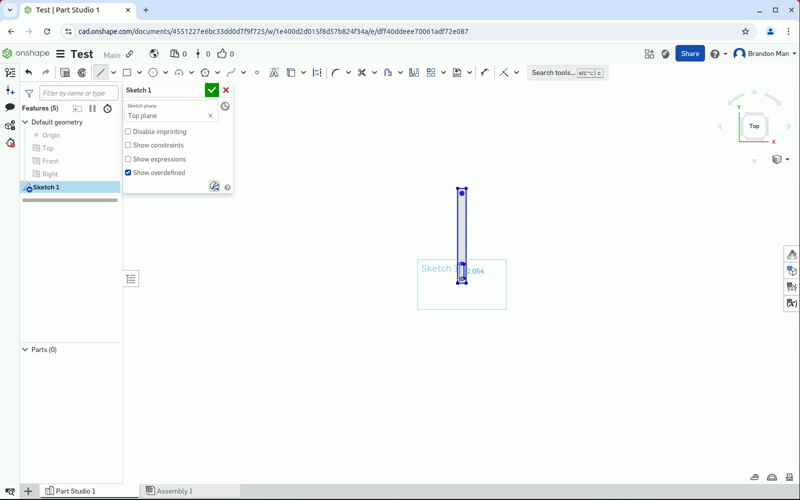
scroll(6)
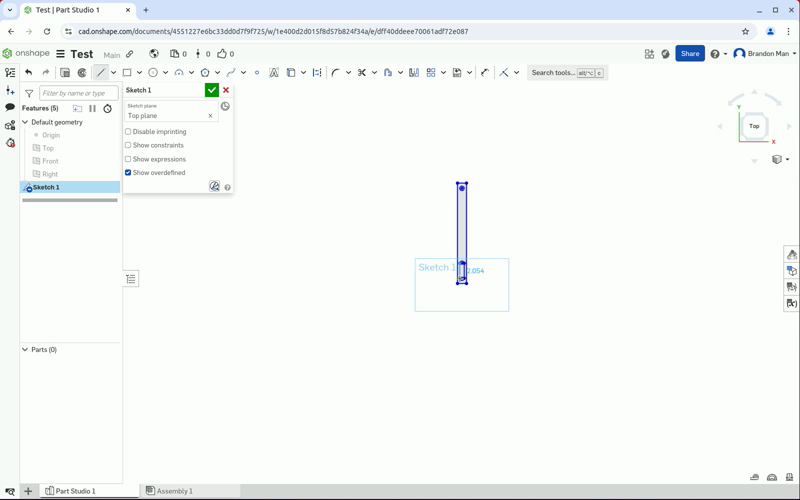
scroll(6)
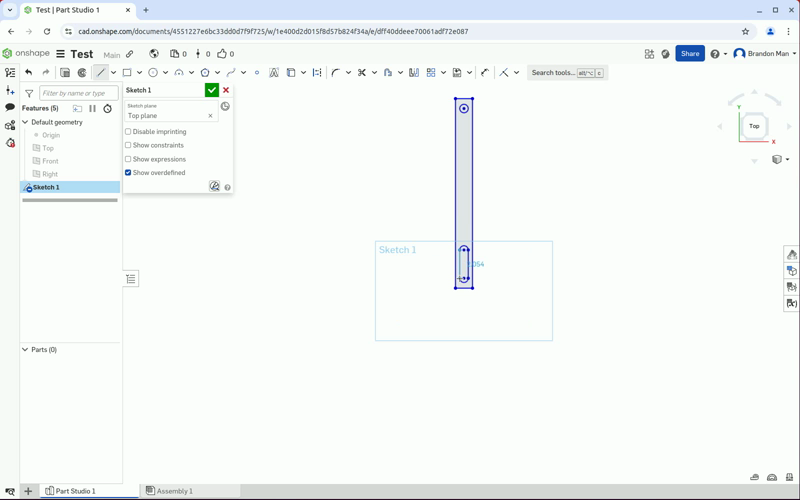
scroll(6)
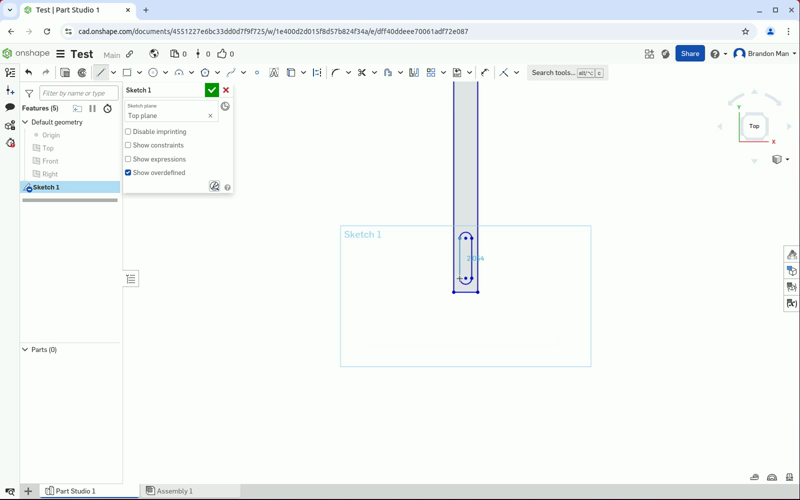
scroll(6)
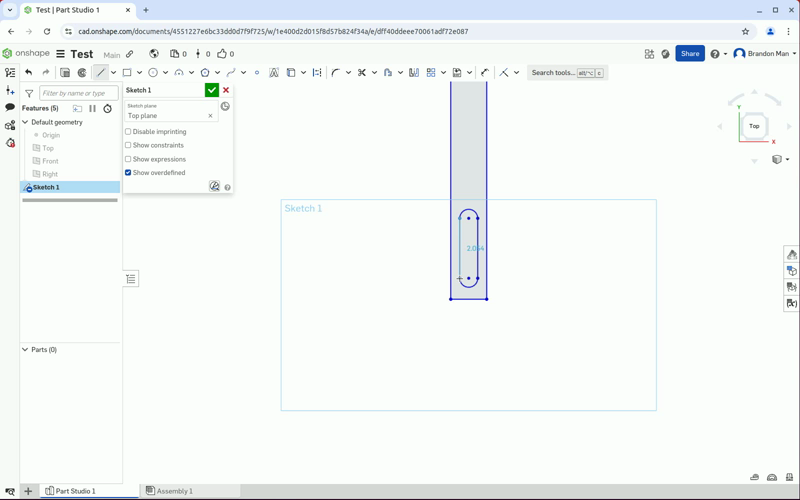
scroll(6)
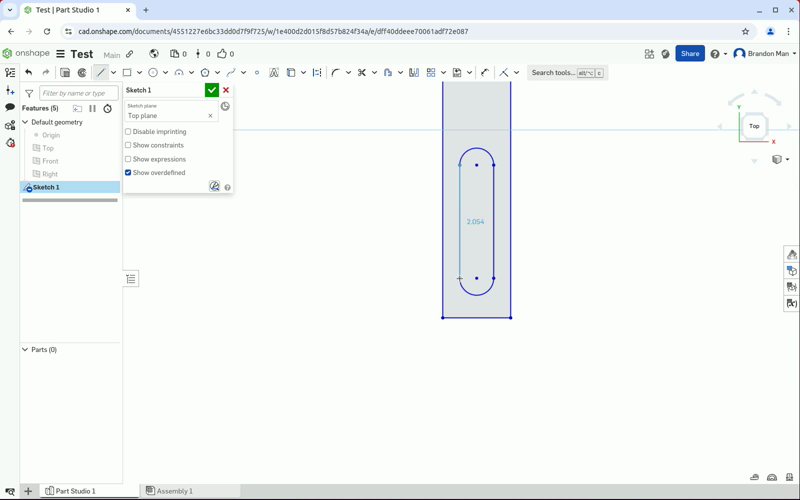
key_up(shift)
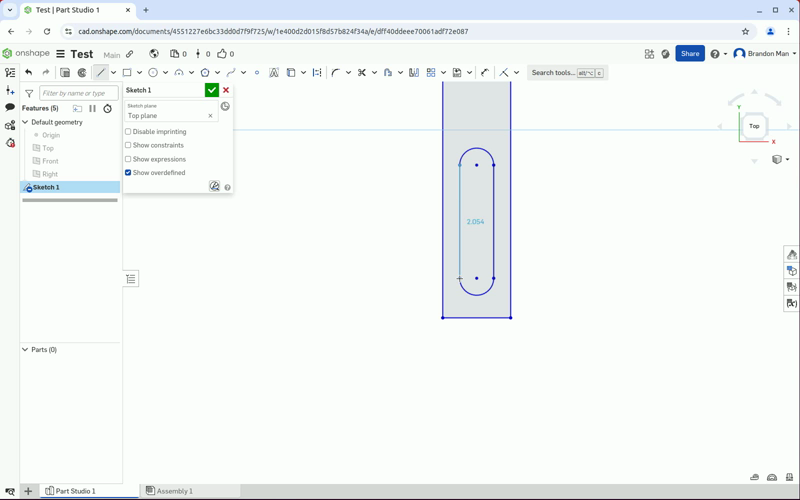
click(459, 278)
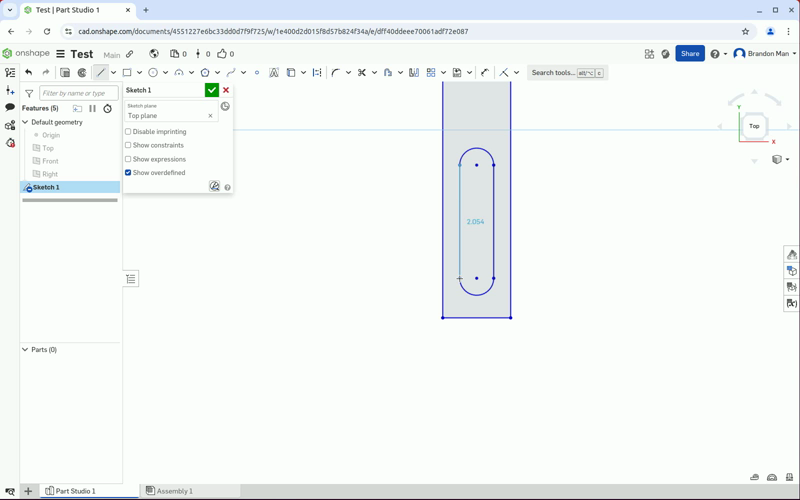
scroll(-6)
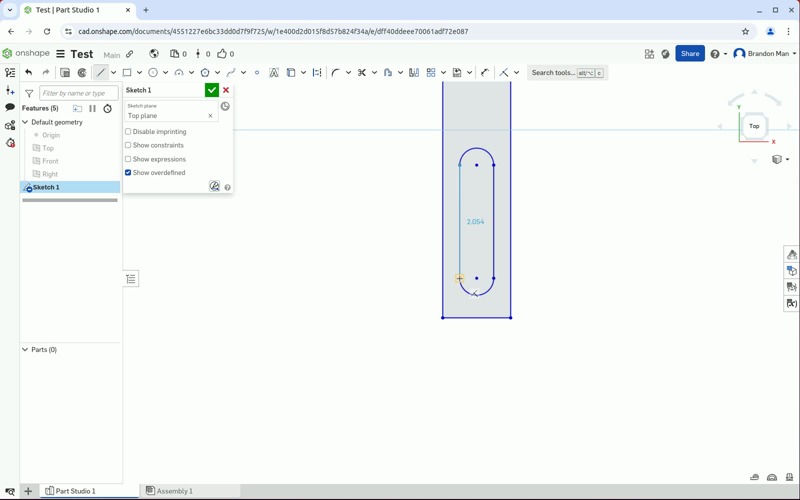
scroll(-6)
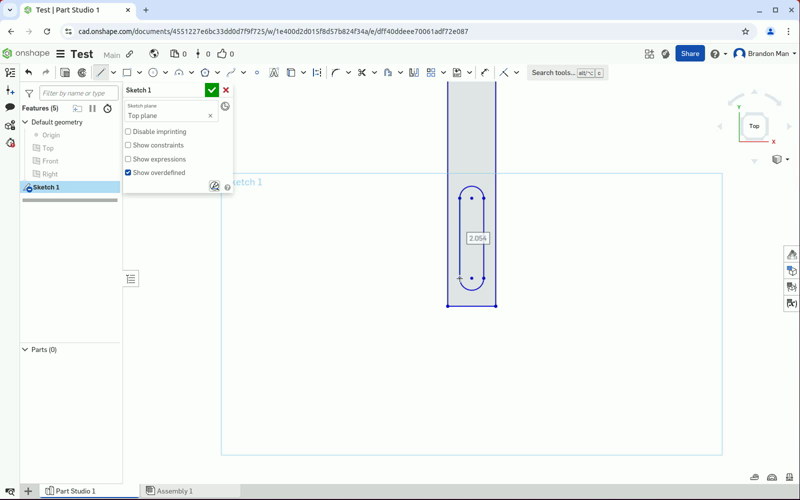
scroll(-6)
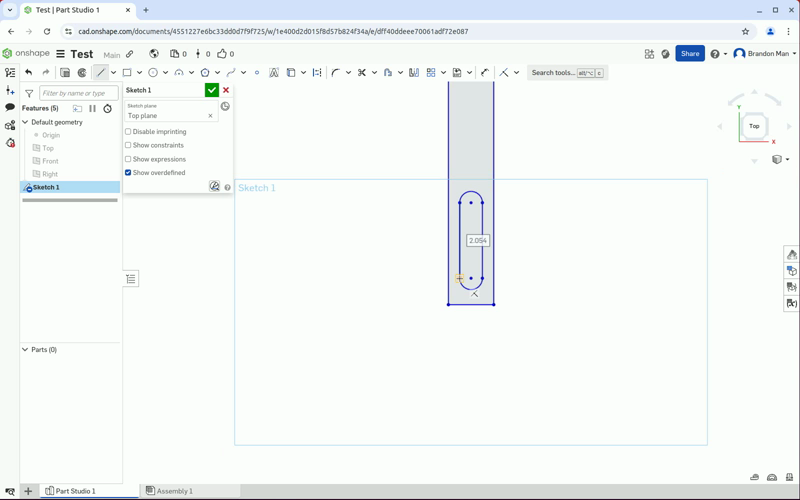
scroll(-6)
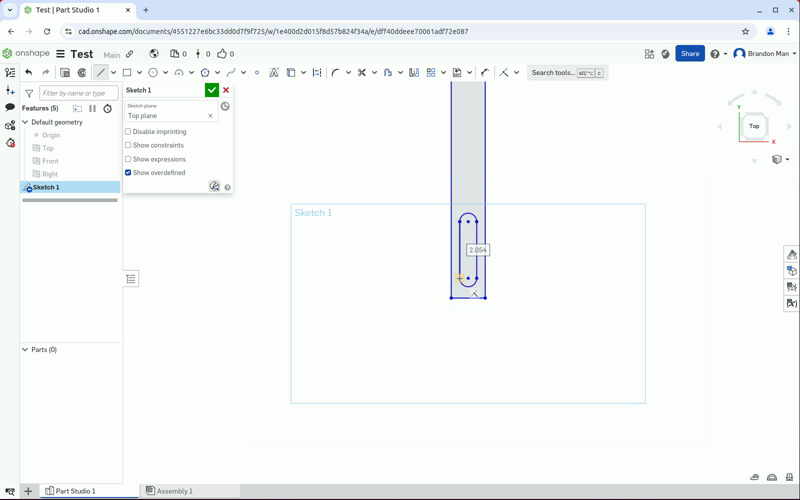
scroll(-6)
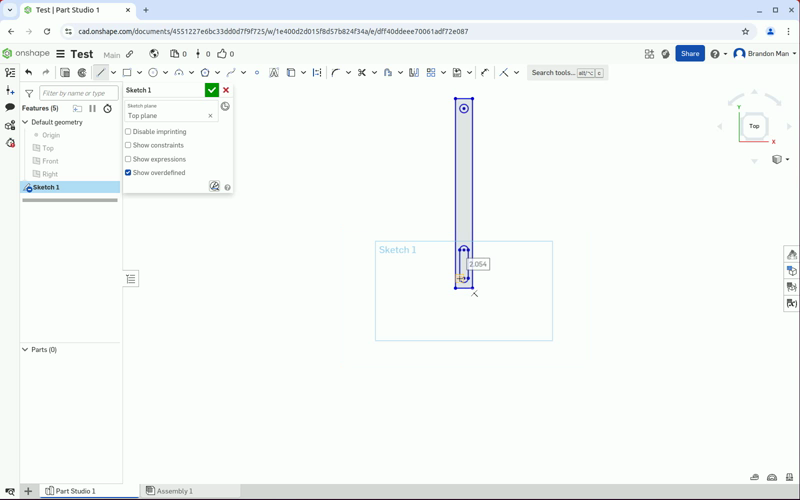
scroll(-6)
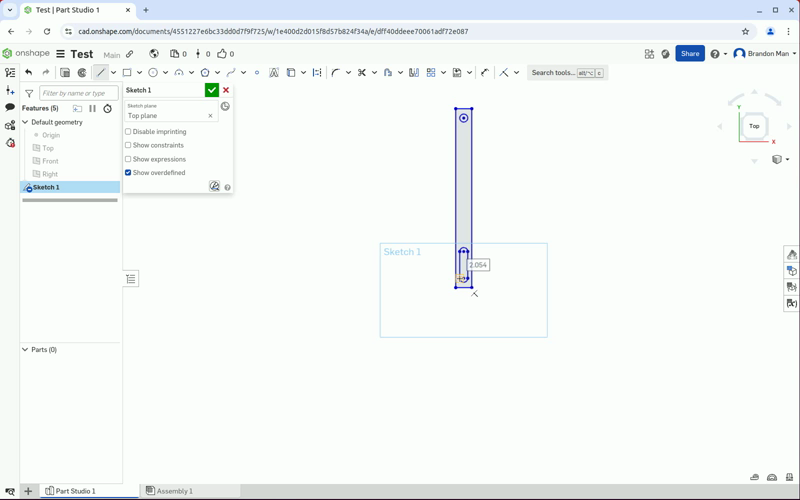
scroll(-6)
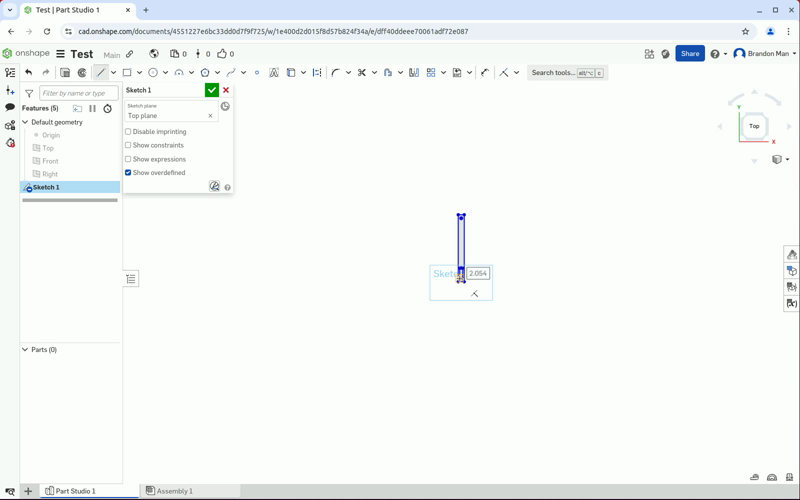
key(esc)
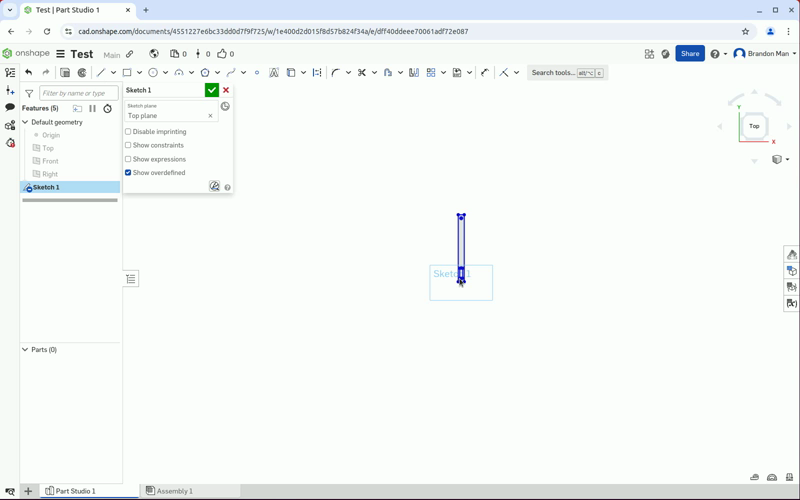
key(a)
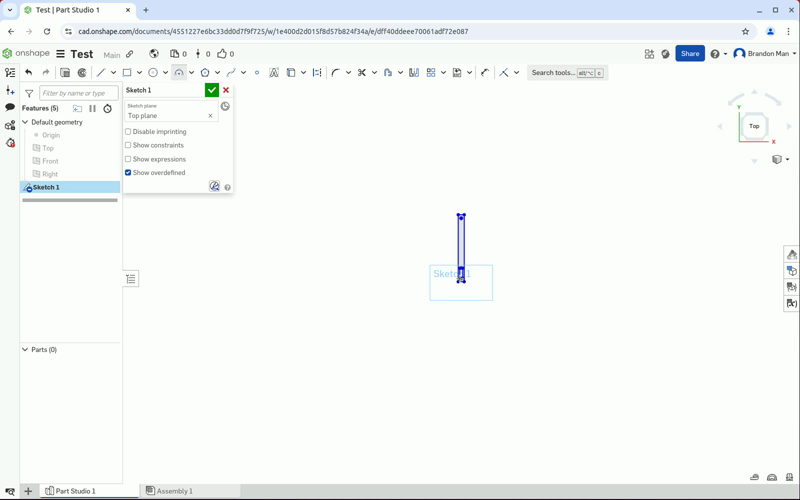
key_down(shift)
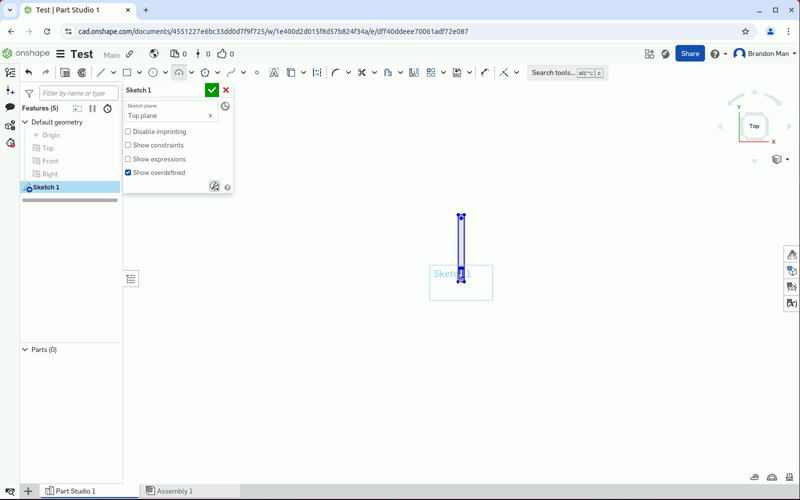
mouse_move(459, 256)
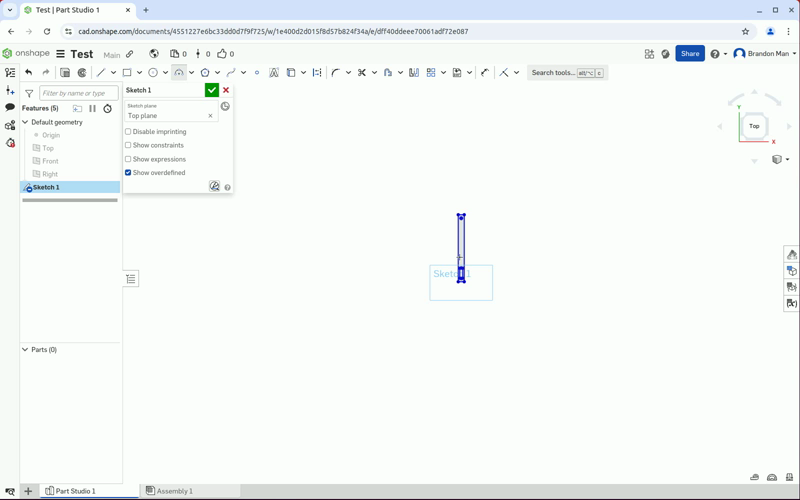
click(459, 256)
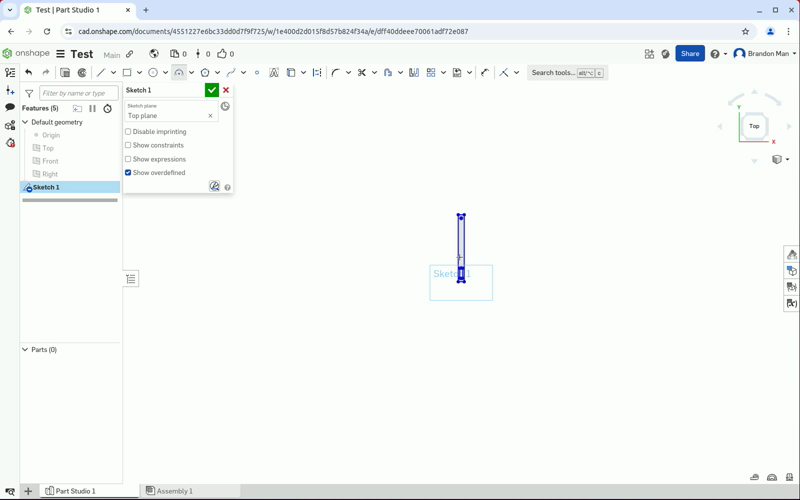
key_up(shift)
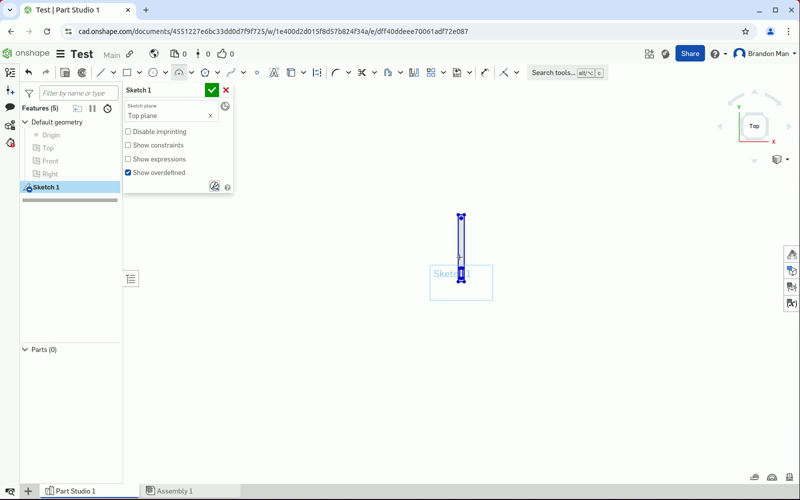
key_down(shift)
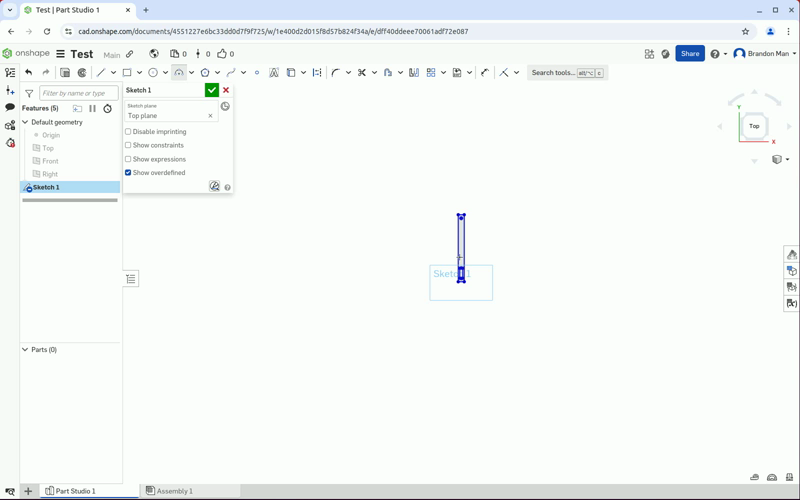
mouse_move(462, 256)
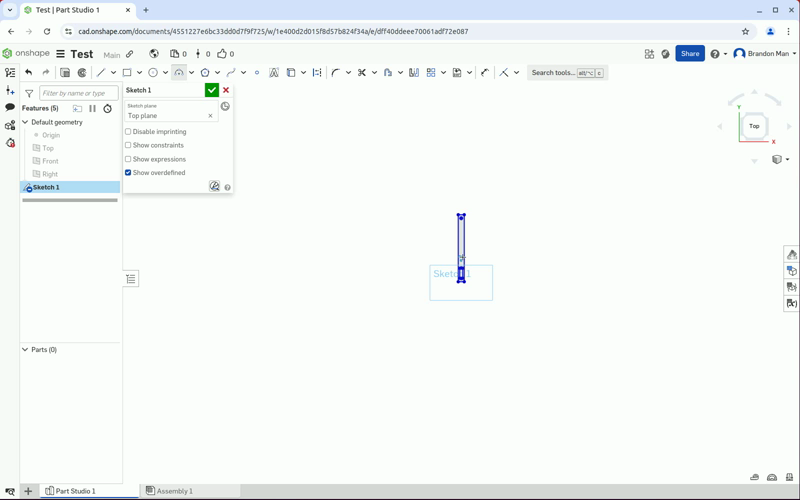
scroll(6)
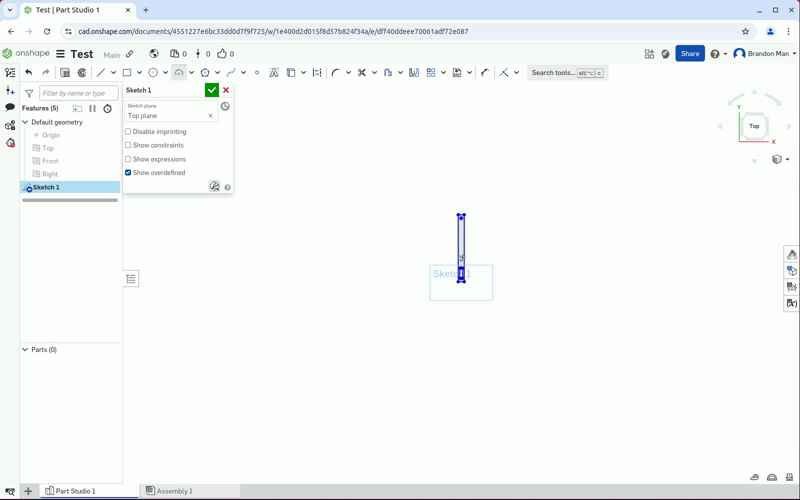
scroll(6)
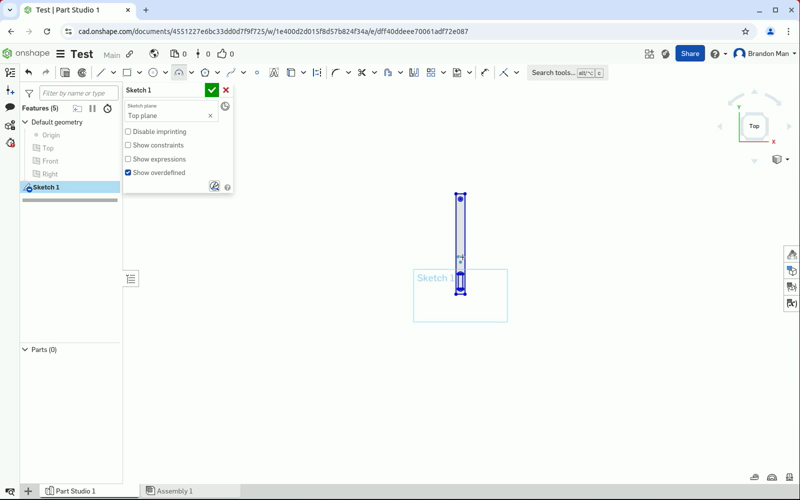
scroll(6)
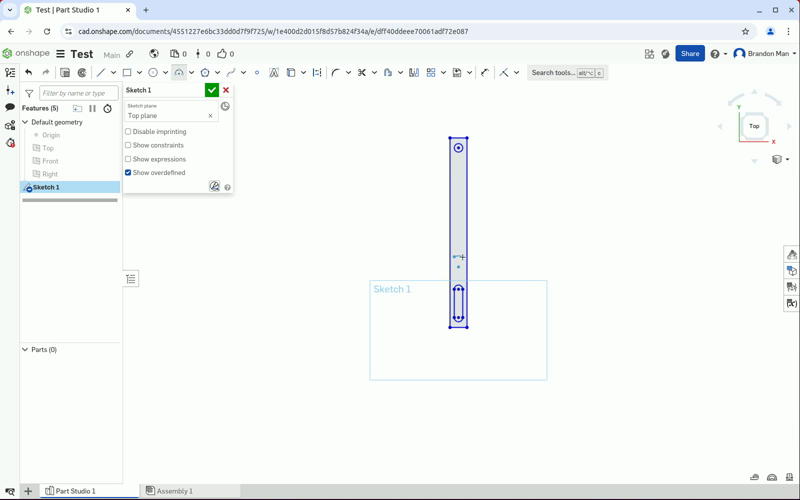
scroll(6)
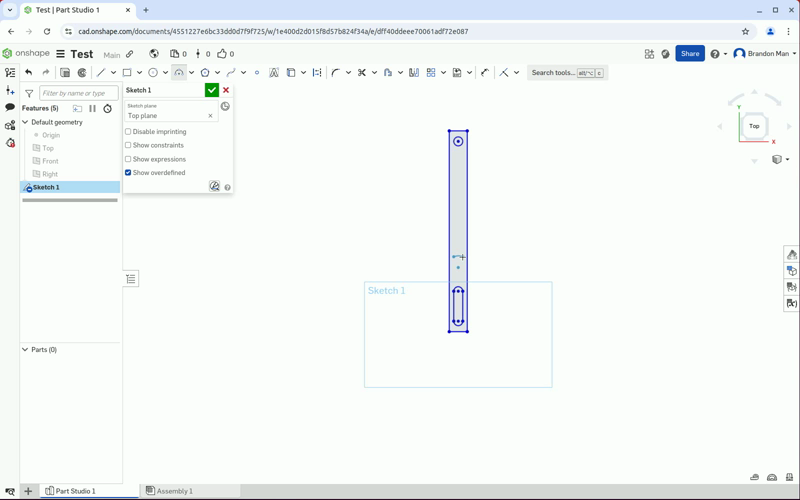
scroll(6)
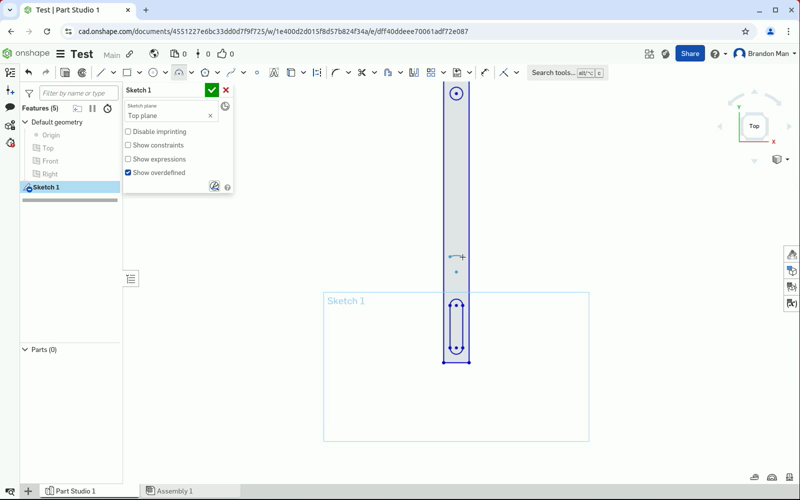
scroll(6)
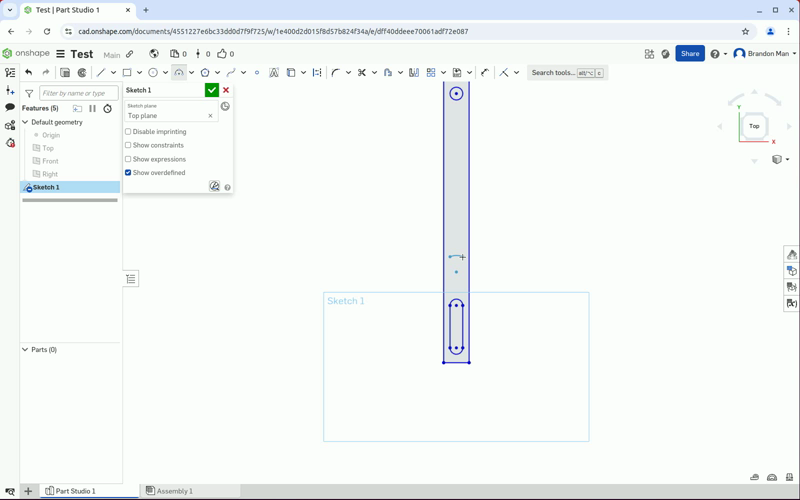
scroll(6)
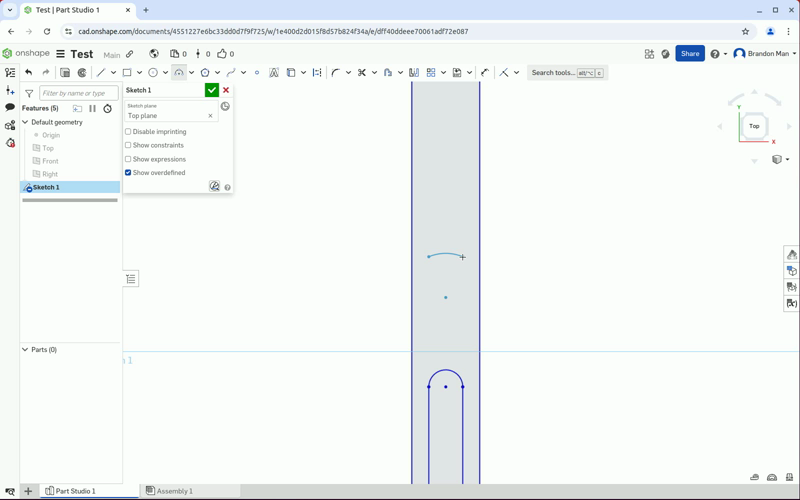
click(462, 256)
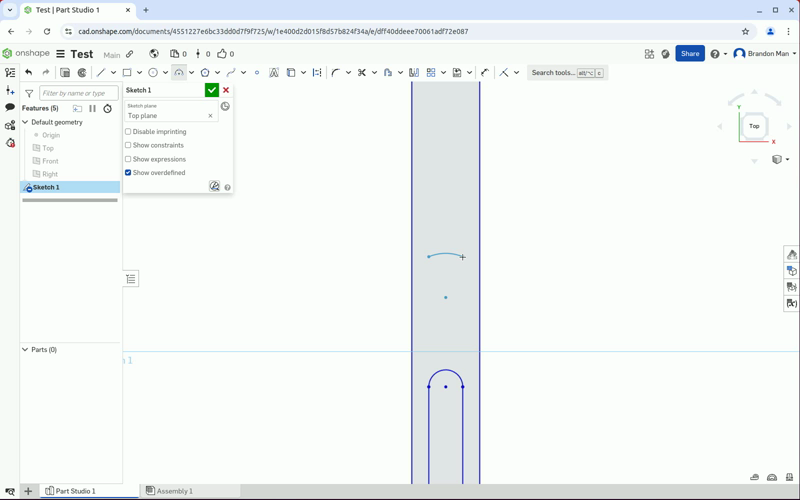
scroll(-6)
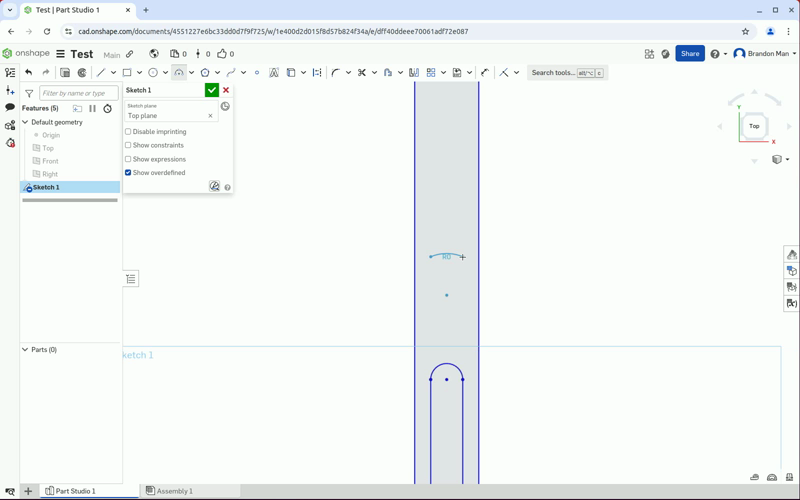
scroll(-6)
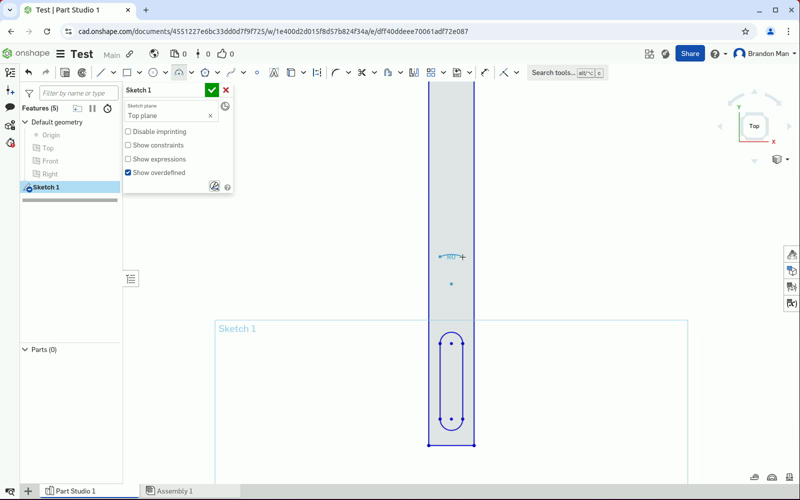
scroll(-6)
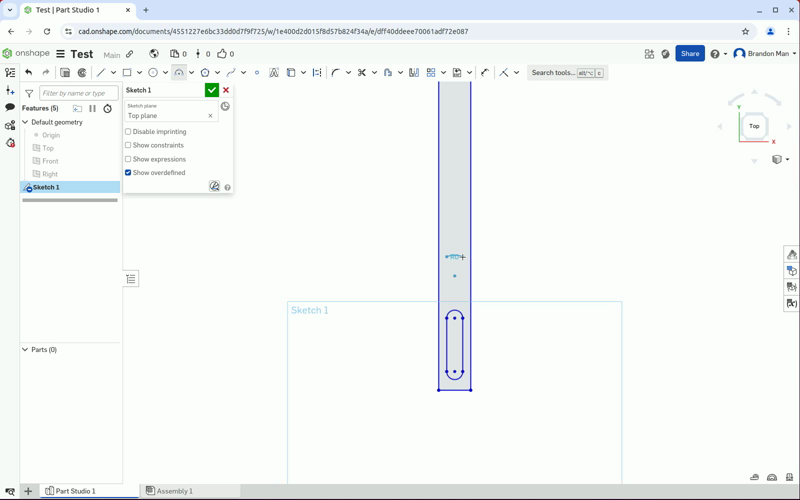
scroll(-6)
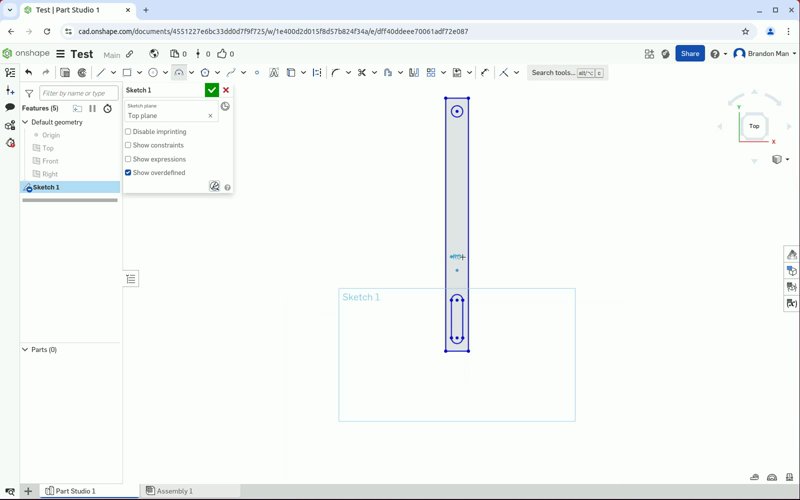
scroll(-6)
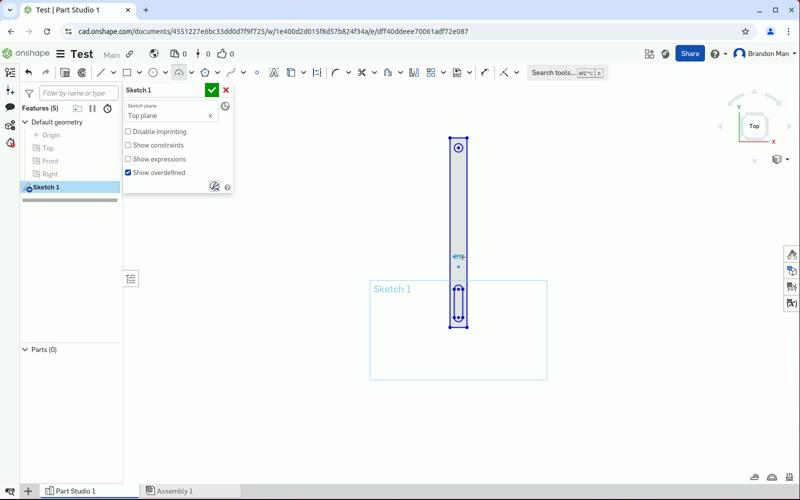
scroll(-6)
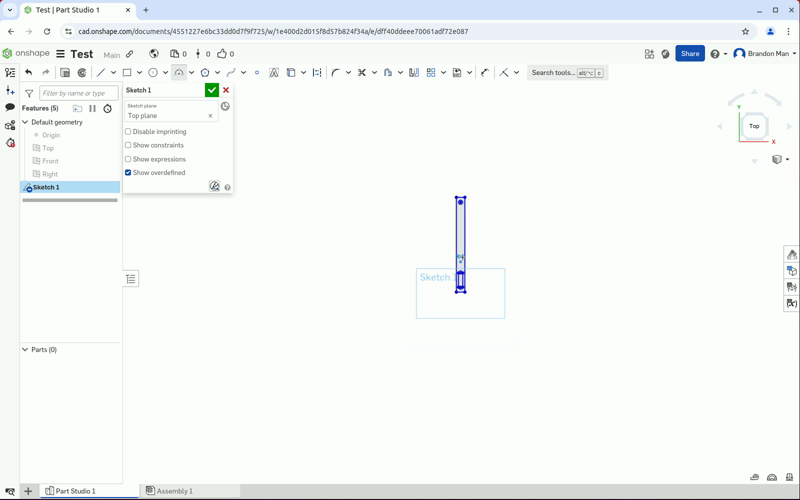
scroll(-6)
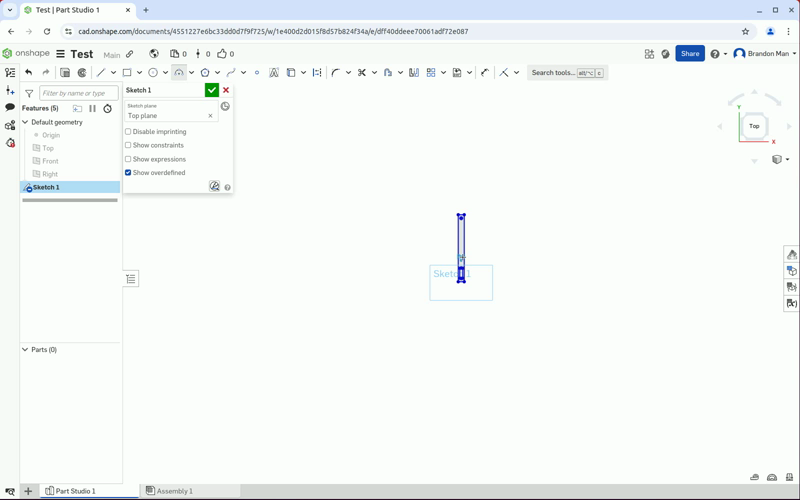
mouse_move(461, 258)
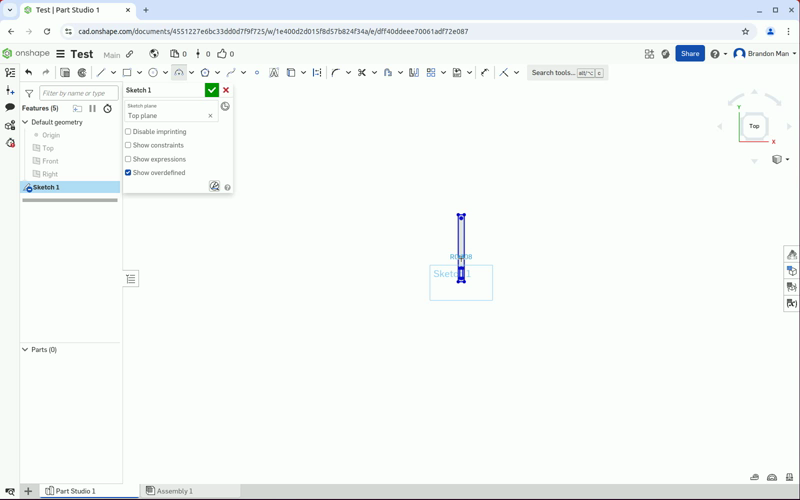
scroll(6)
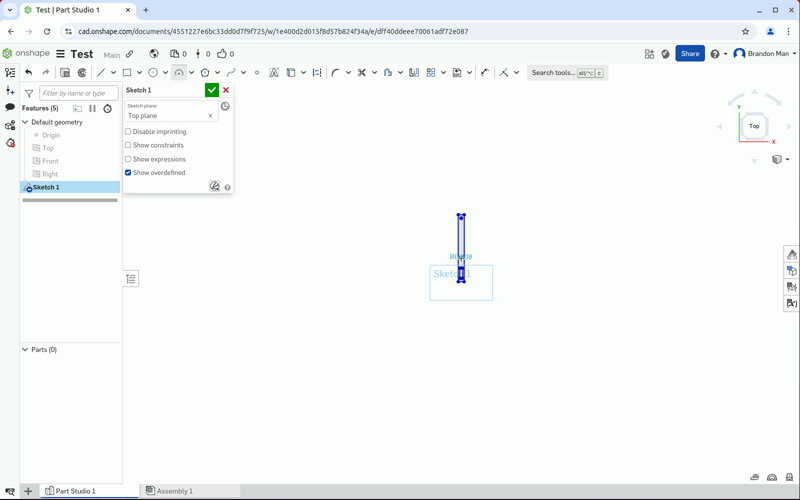
scroll(6)
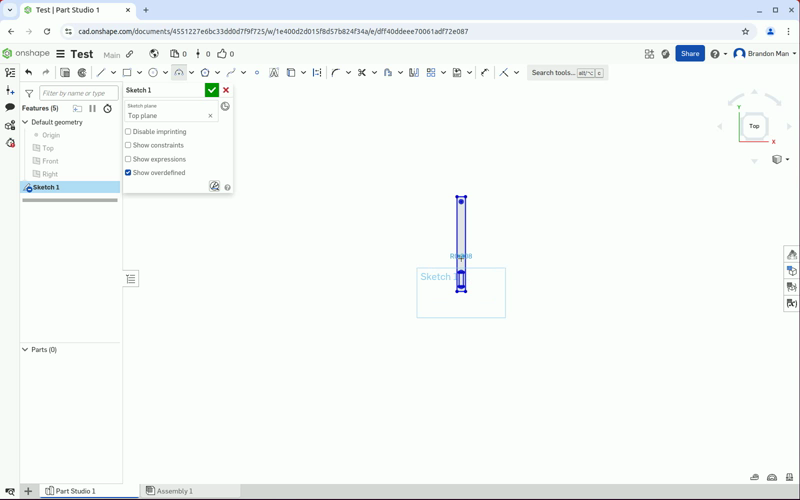
scroll(6)
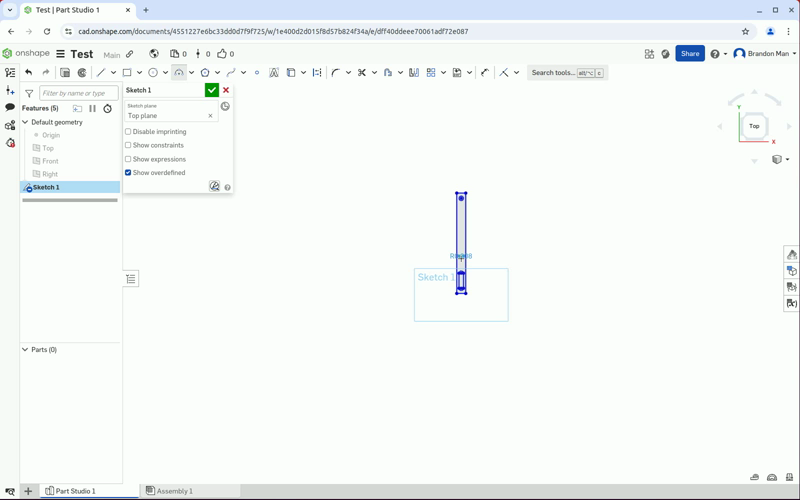
scroll(6)
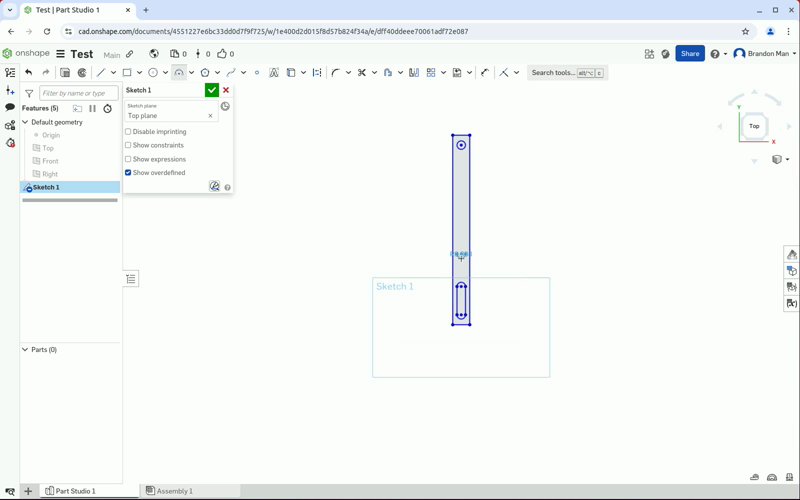
scroll(6)
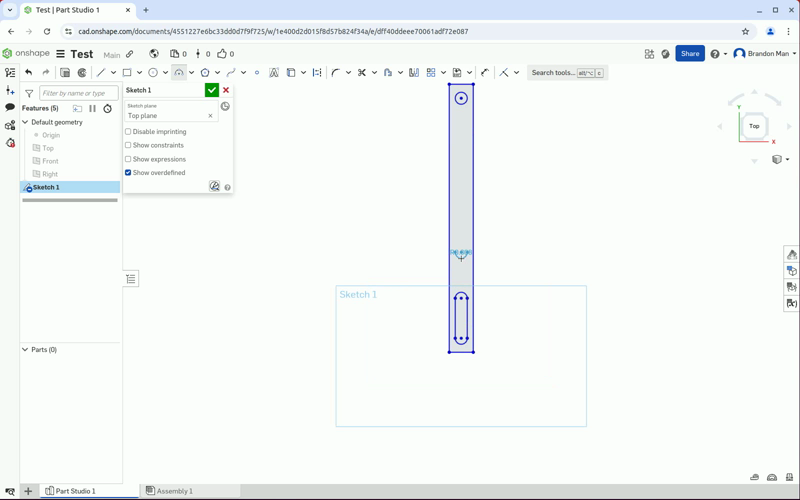
scroll(6)
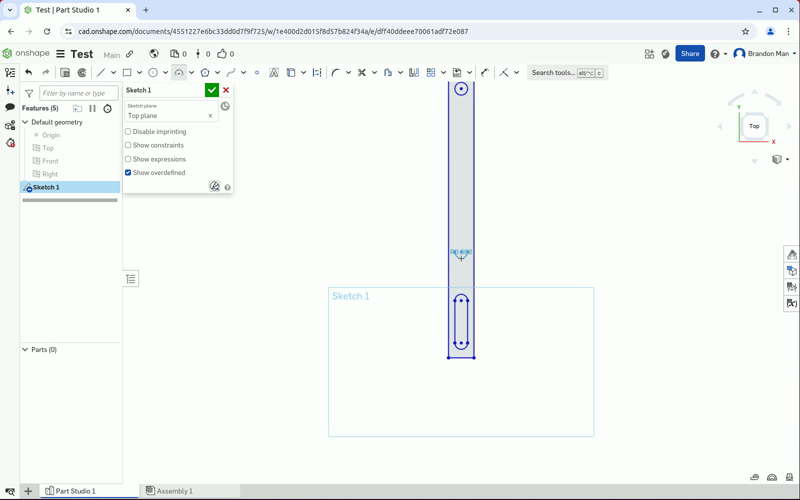
scroll(6)
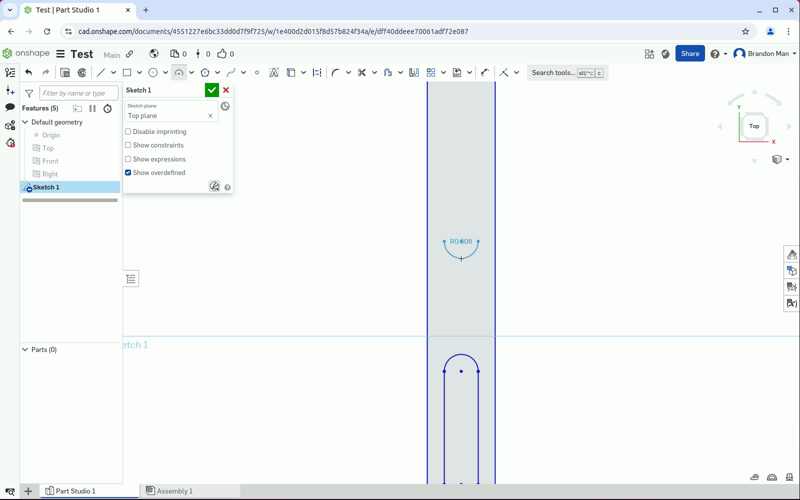
click(461, 258)
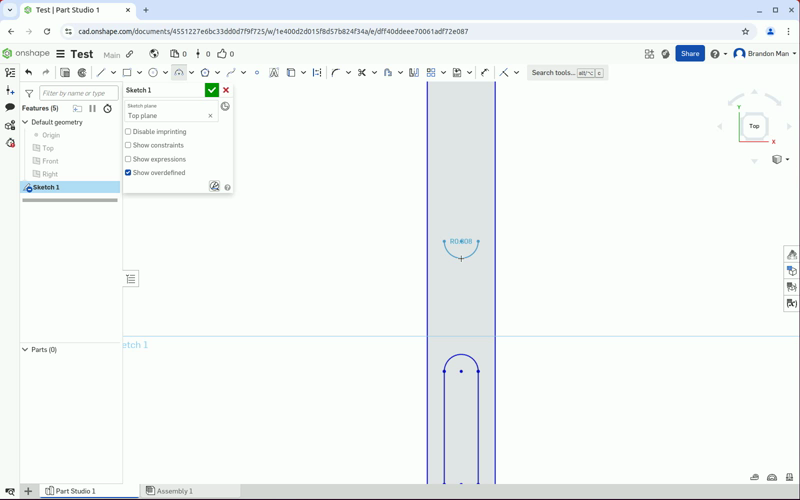
scroll(-6)
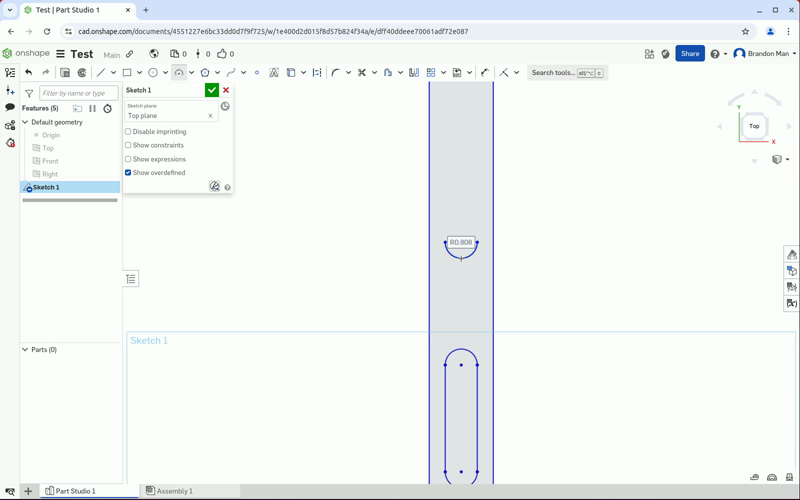
scroll(-6)
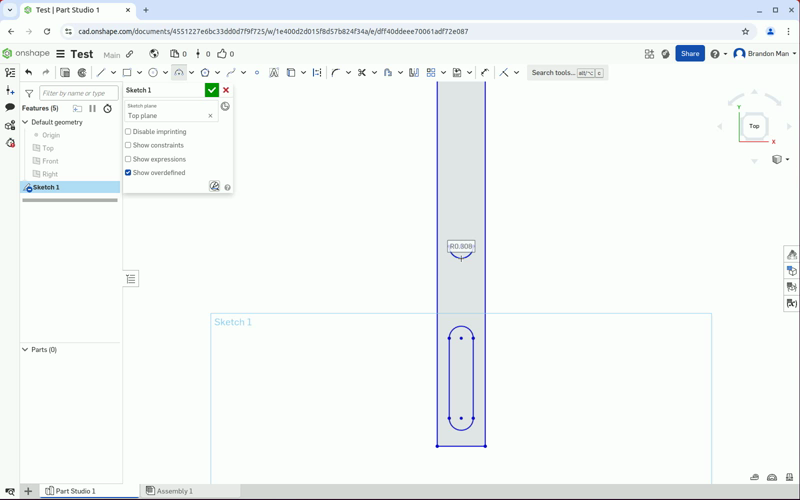
scroll(-6)
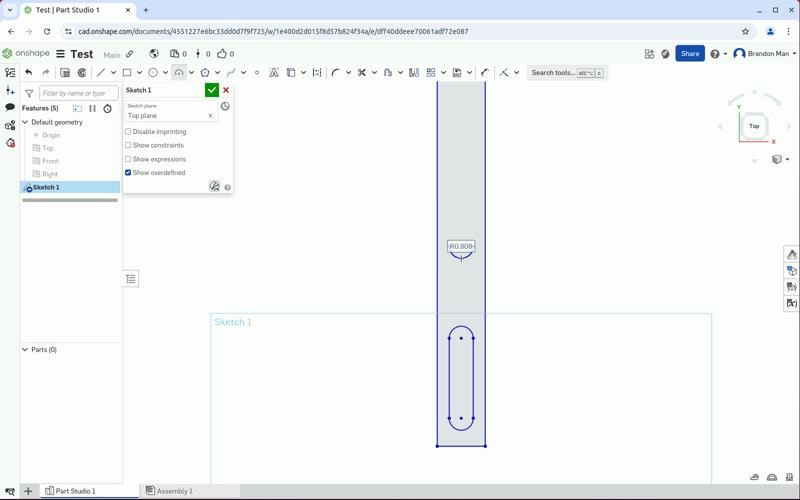
scroll(-6)
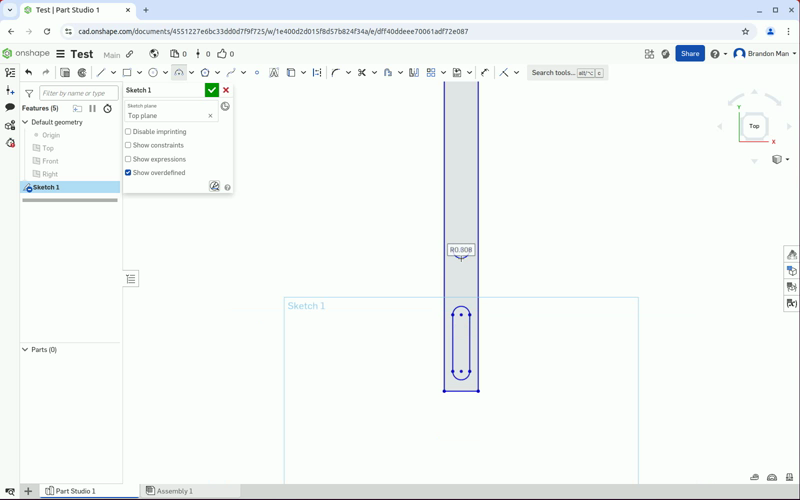
scroll(-6)
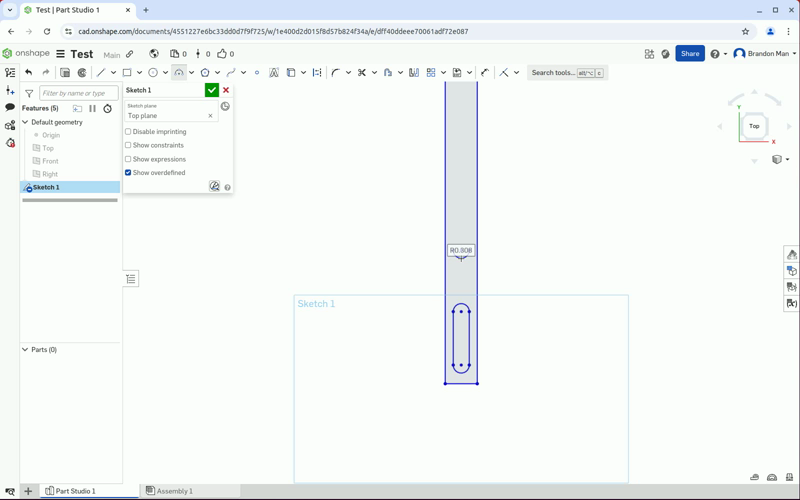
scroll(-6)
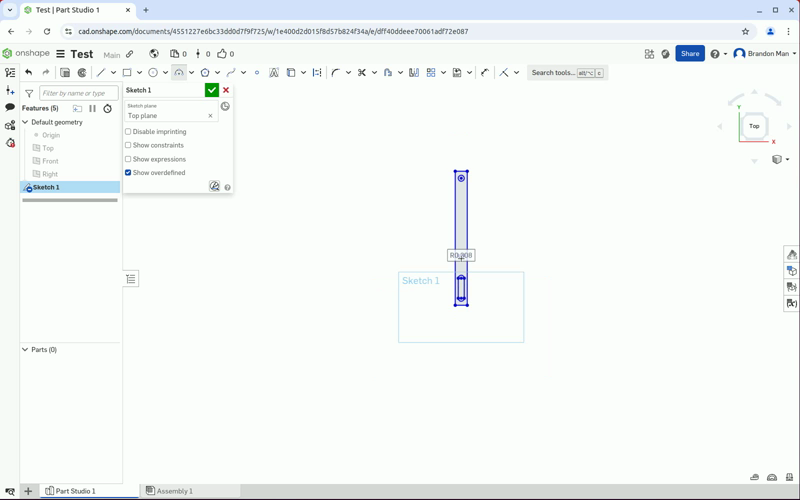
scroll(-6)
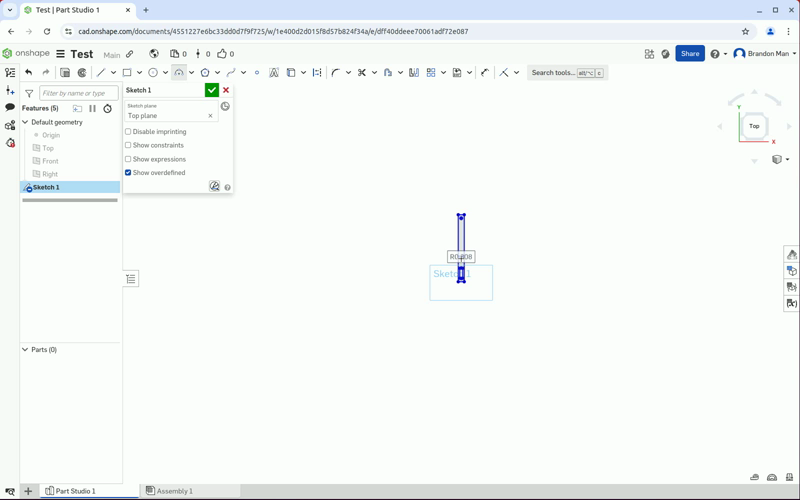
key_up(shift)
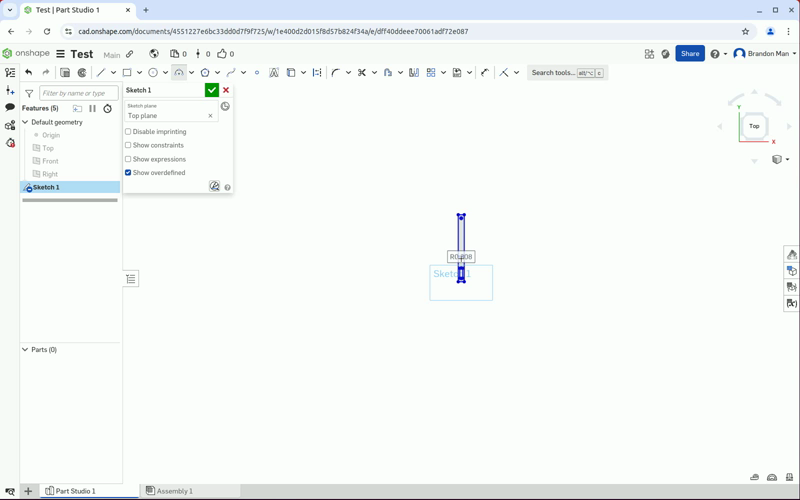
key(esc)
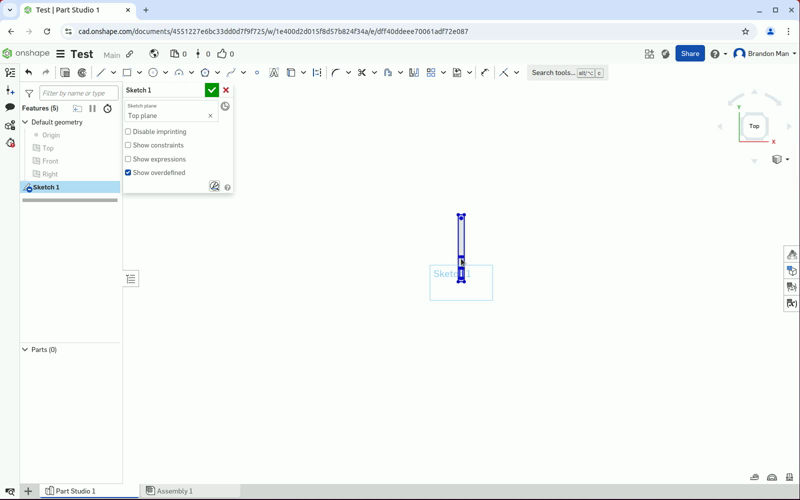
key(l)
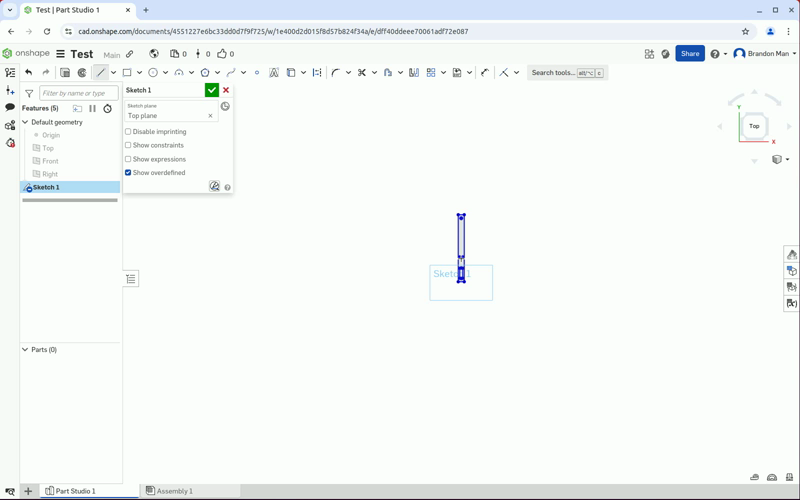
mouse_move(462, 256)
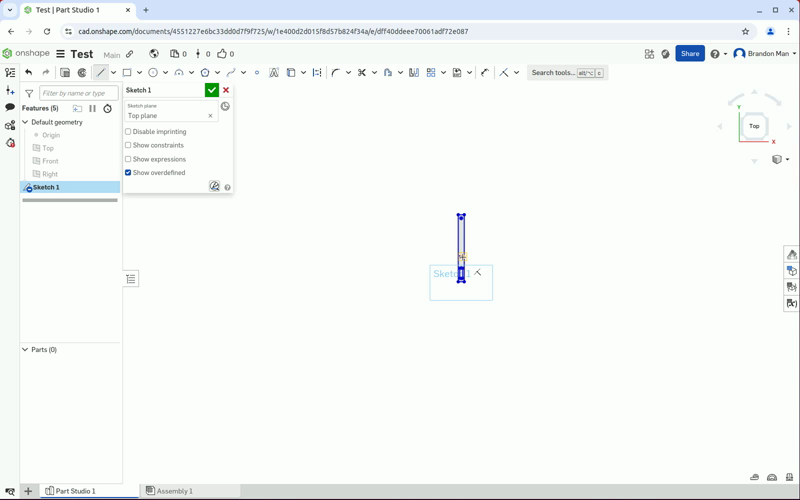
scroll(6)
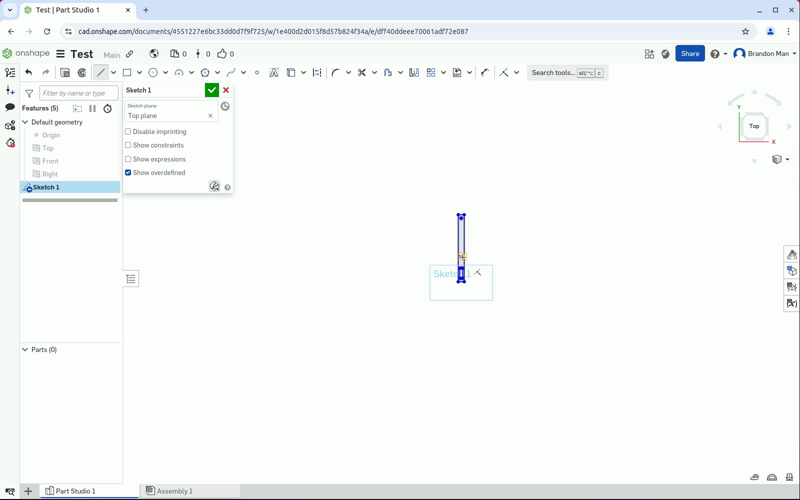
scroll(6)
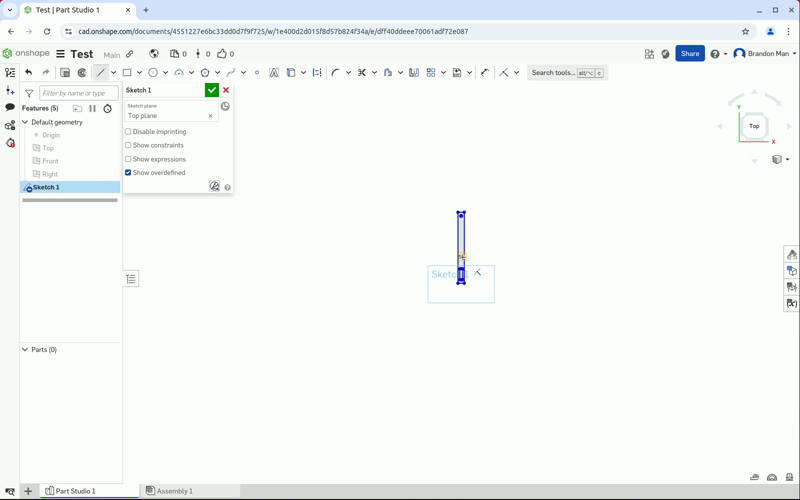
scroll(6)
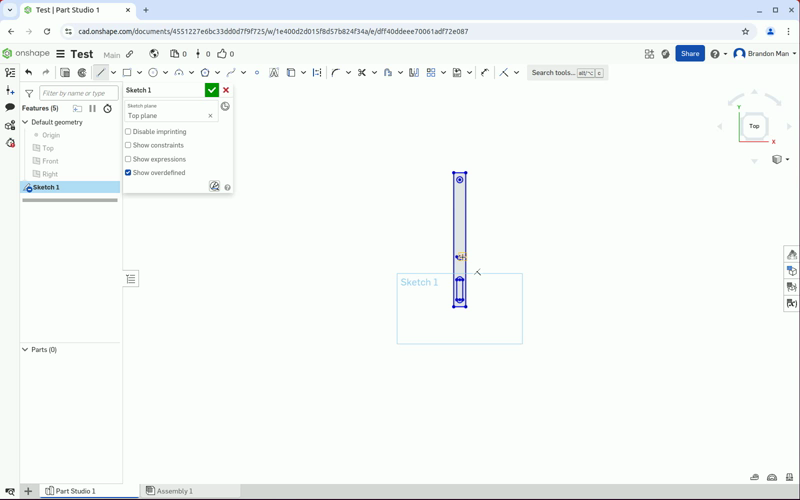
scroll(6)
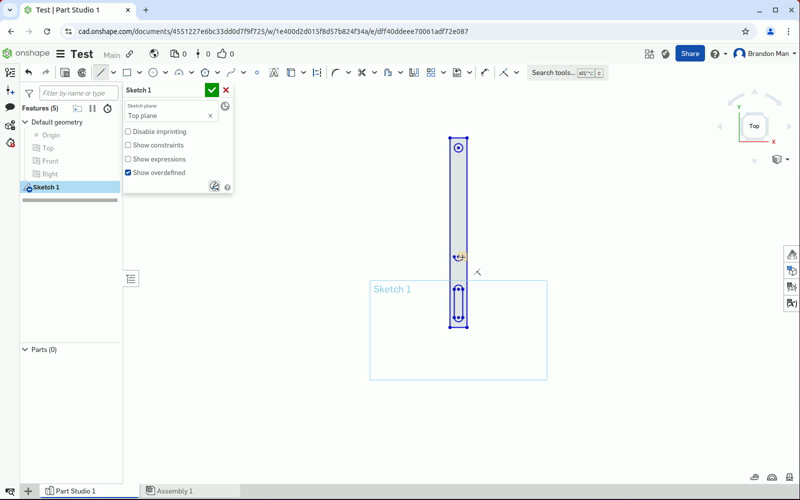
scroll(6)
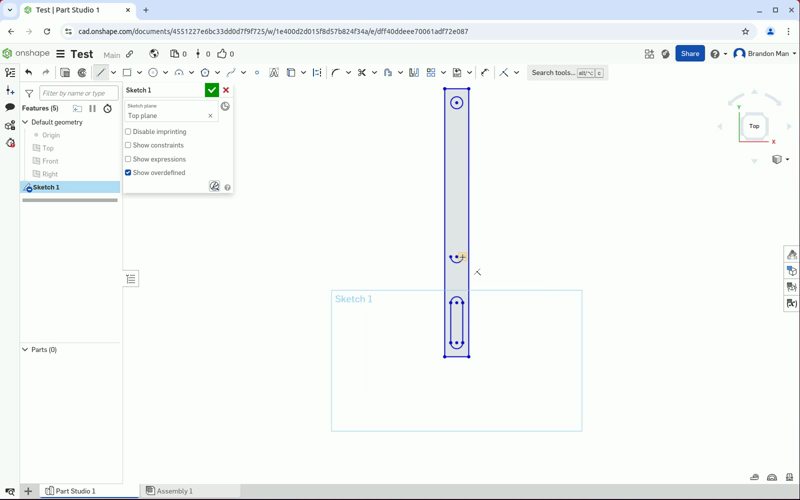
scroll(6)
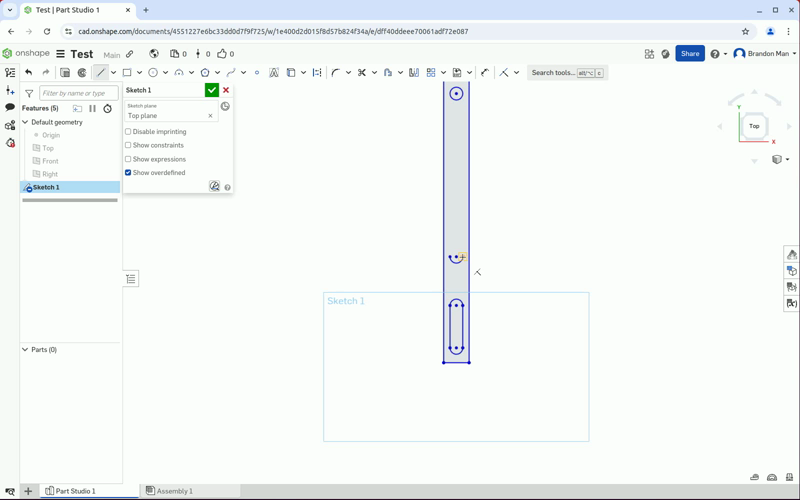
scroll(6)
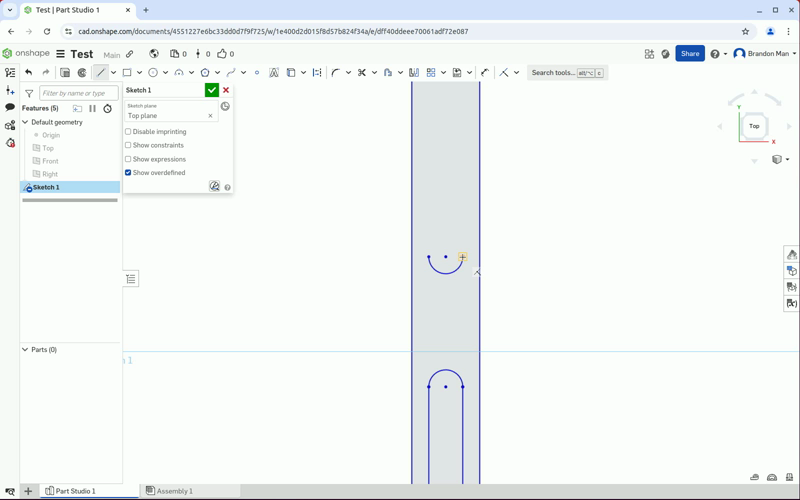
click(462, 256)
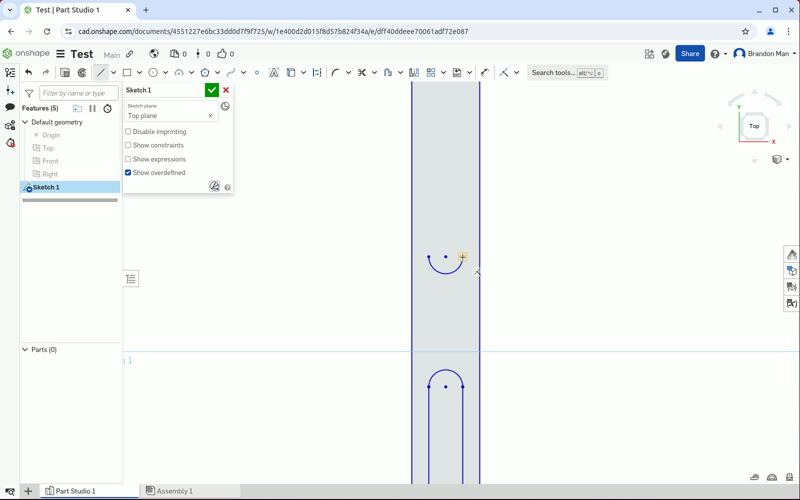
scroll(-6)
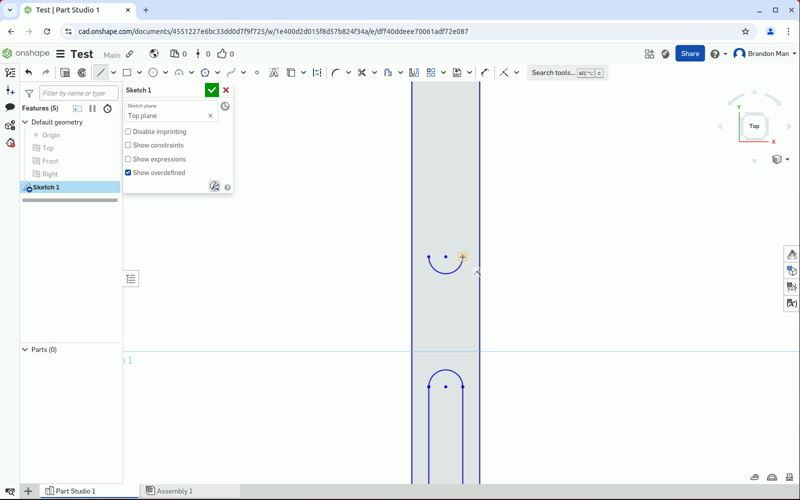
scroll(-6)
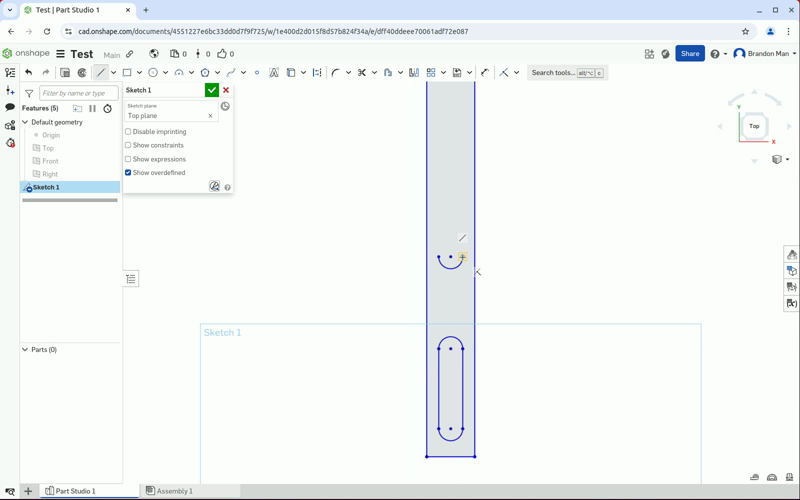
scroll(-6)
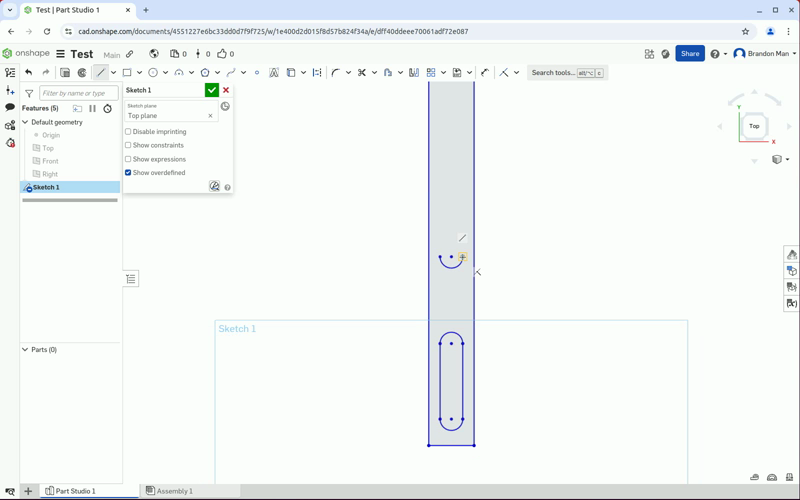
scroll(-6)
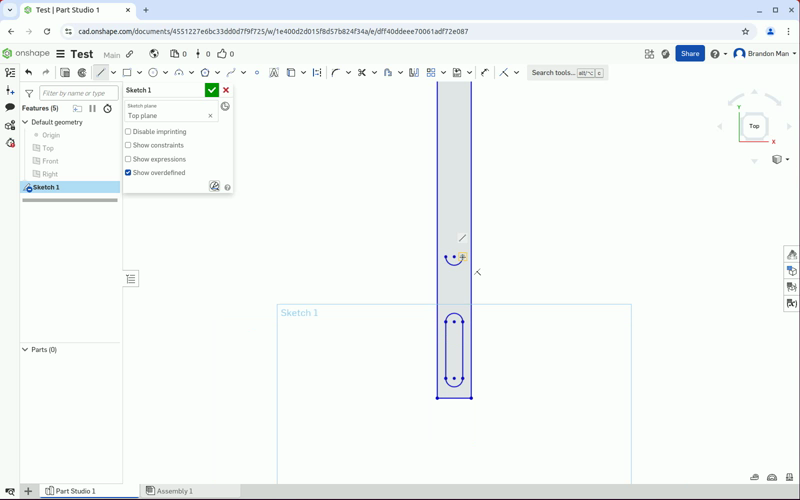
scroll(-6)
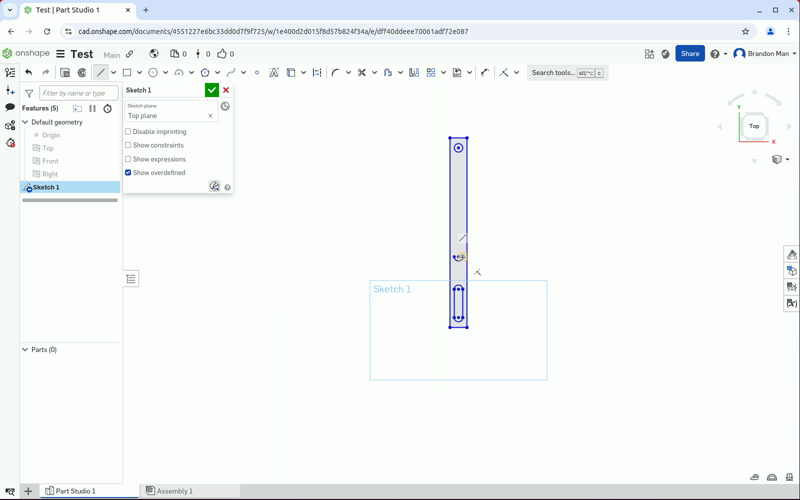
scroll(-6)
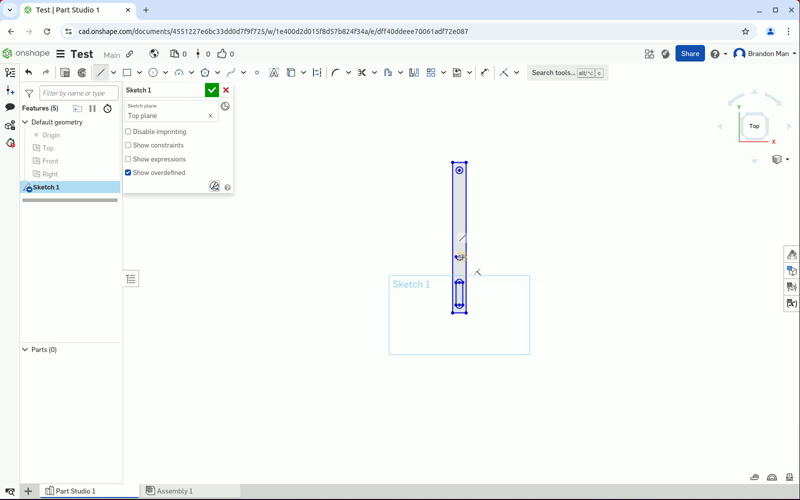
scroll(-6)
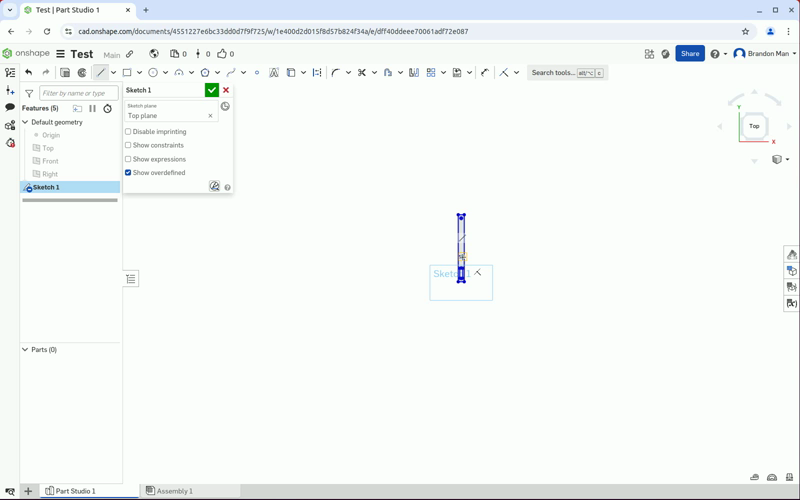
key_down(shift)
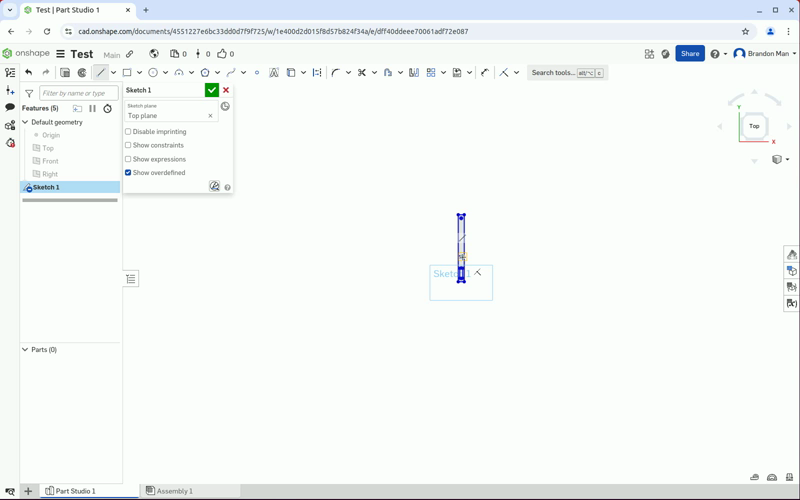
mouse_move(492, 256)
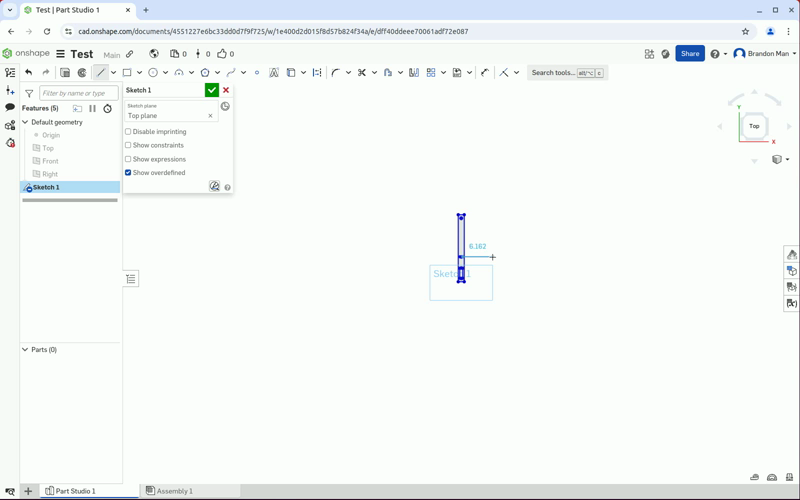
mouse_move(462, 246)
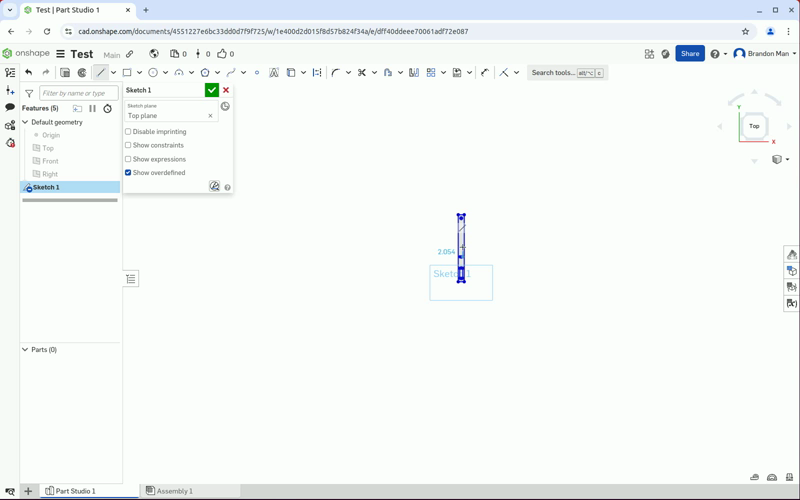
click(462, 246)
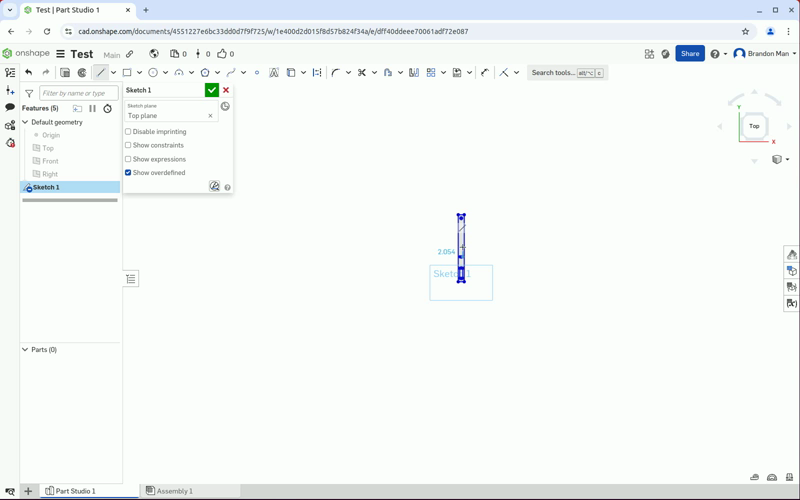
key_up(shift)
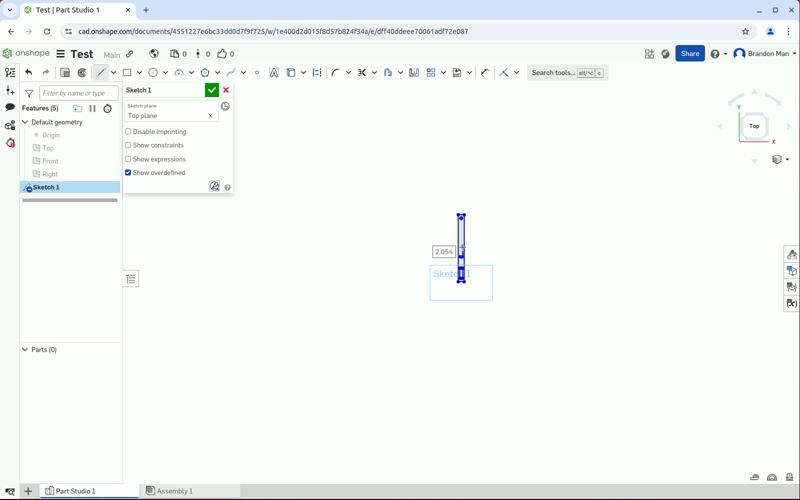
key(esc)
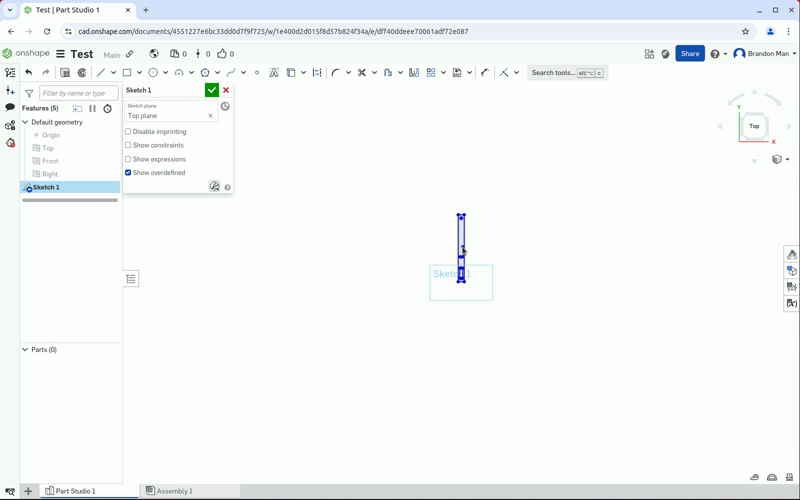
key(a)
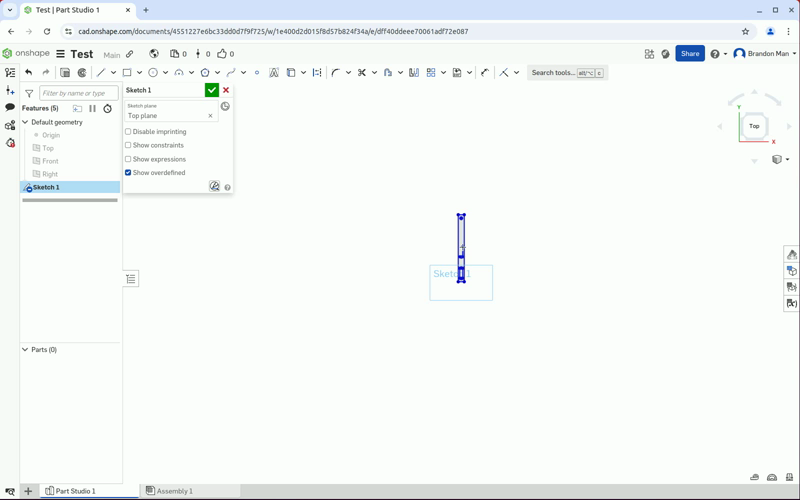
mouse_move(462, 246)
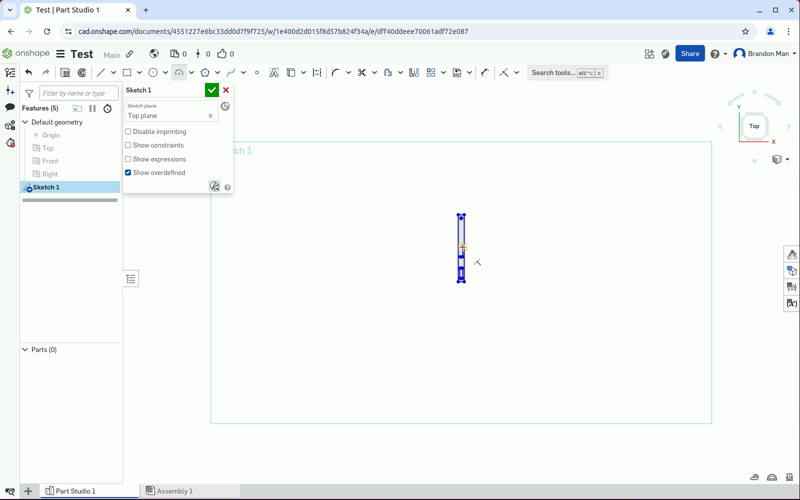
click(462, 246)
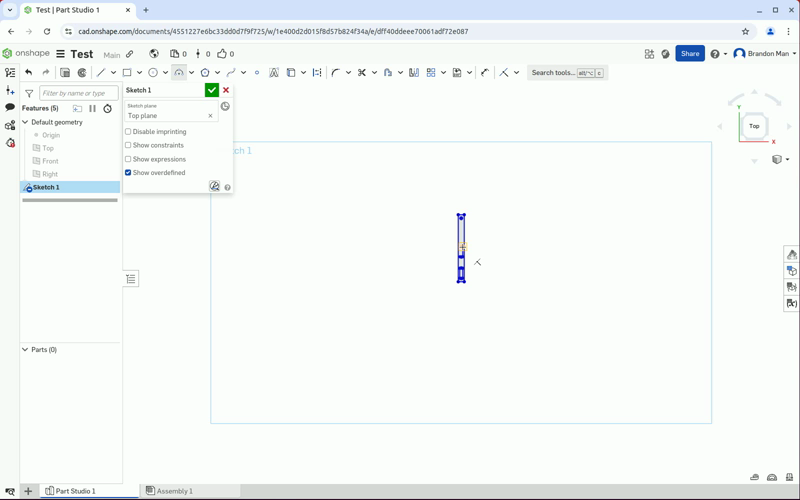
key_down(shift)
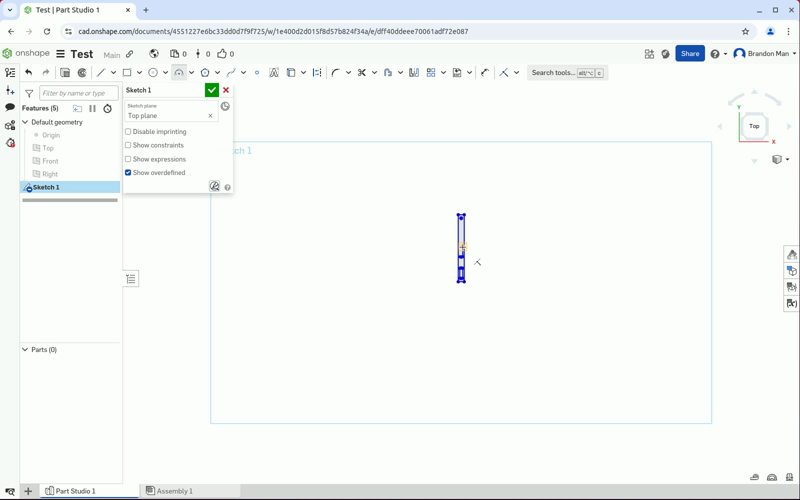
mouse_move(459, 246)
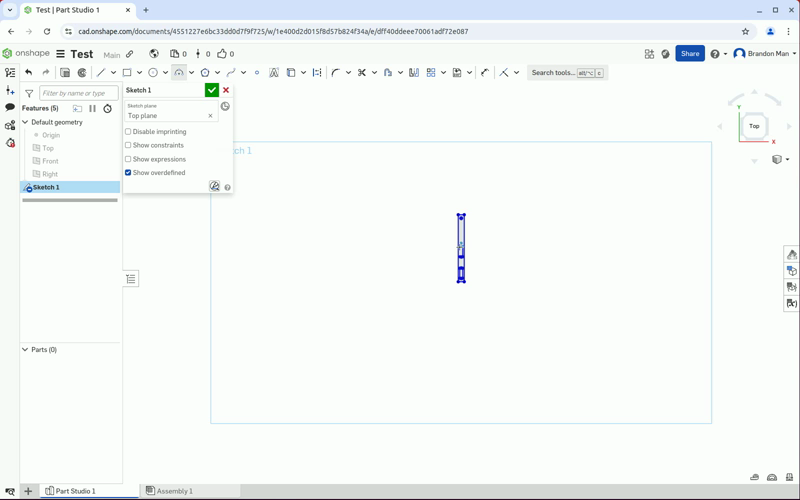
scroll(6)
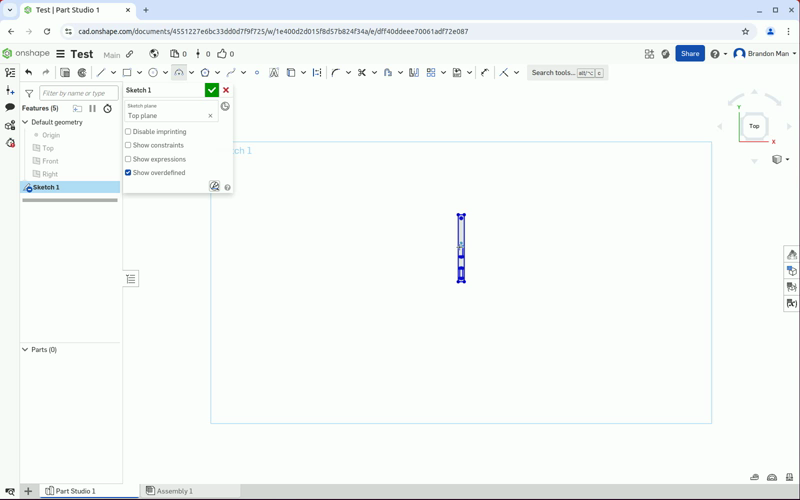
scroll(6)
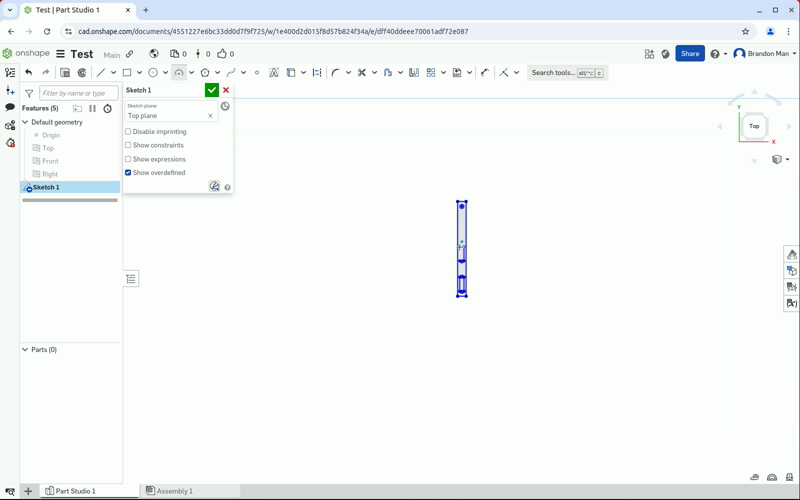
scroll(6)
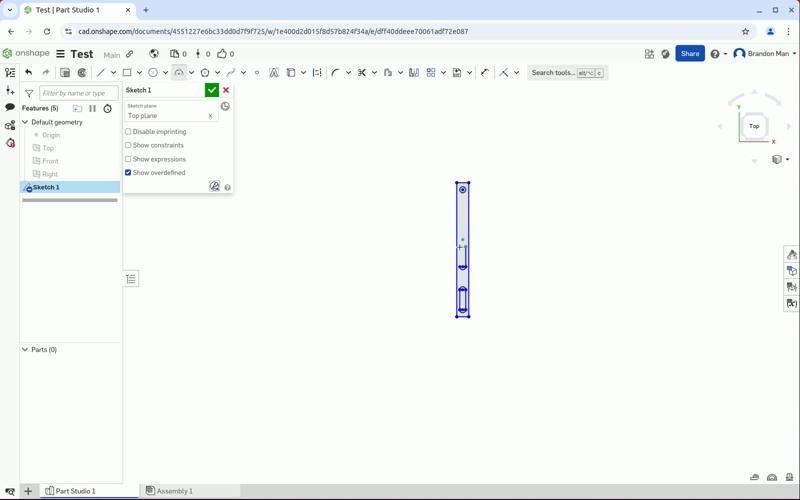
scroll(6)
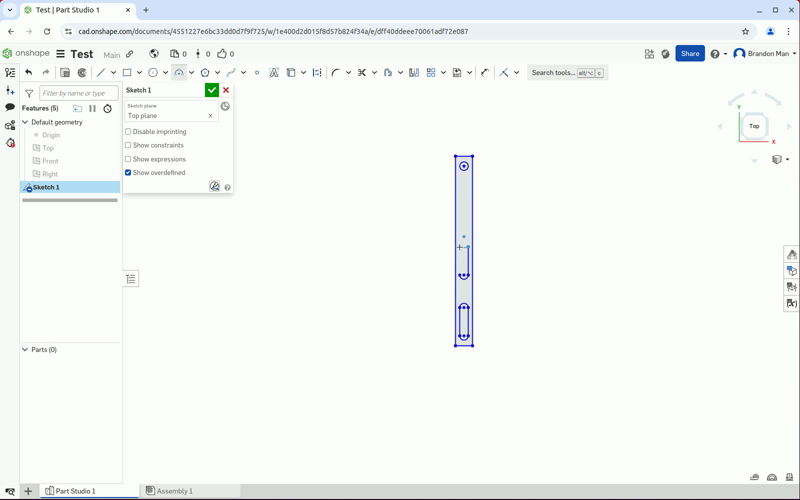
scroll(6)
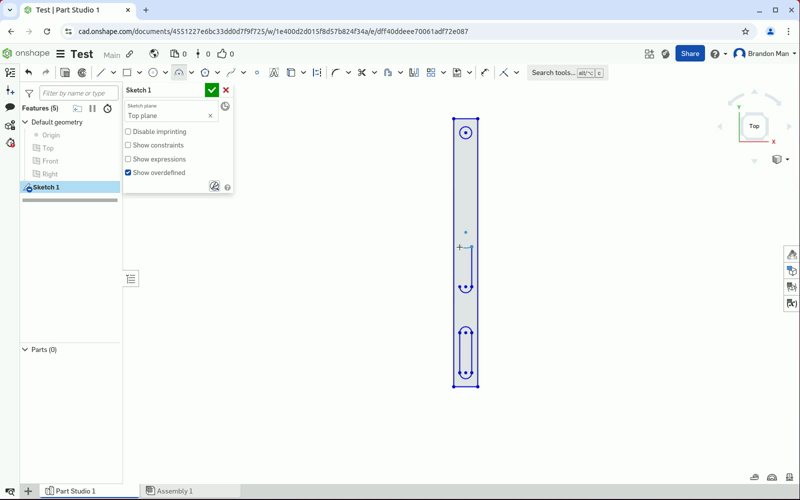
scroll(6)
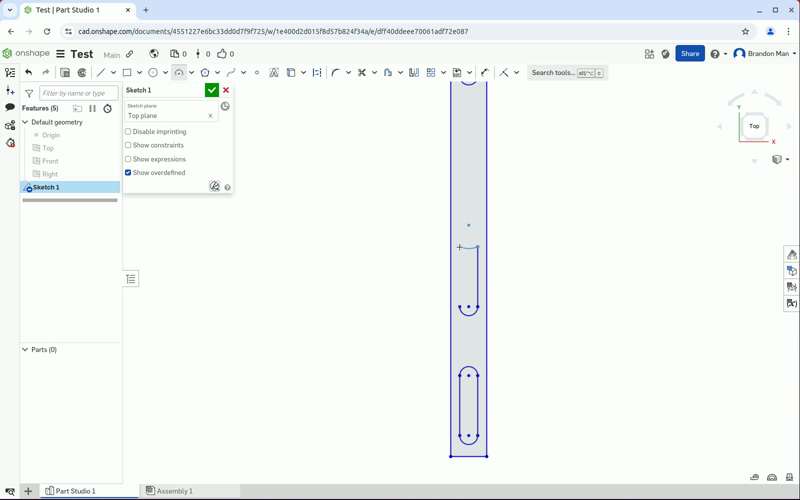
scroll(6)
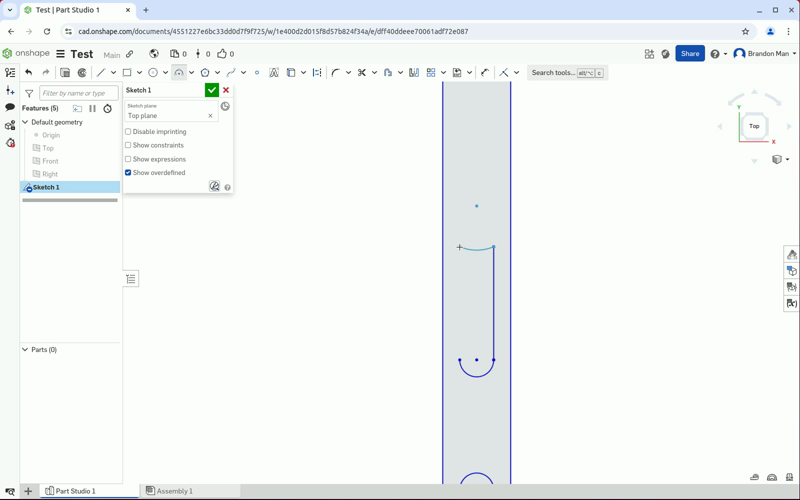
click(459, 246)
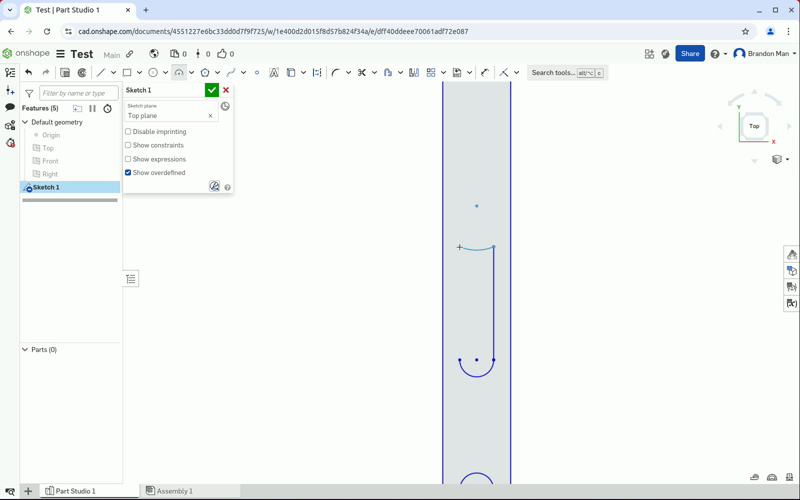
scroll(-6)
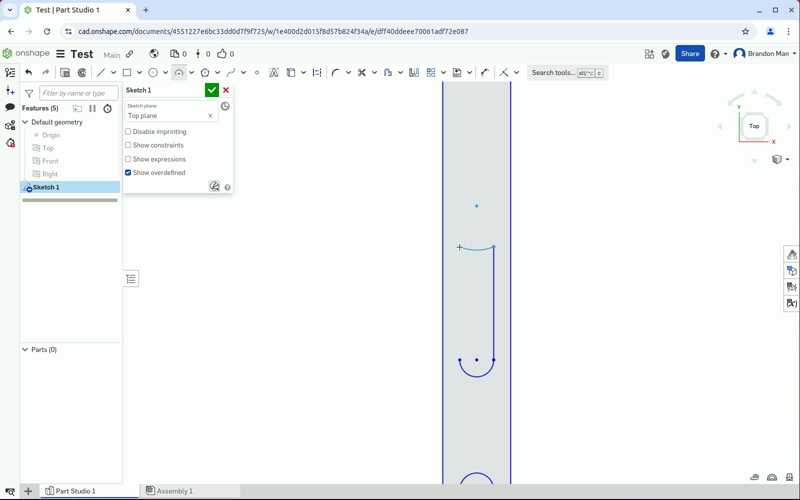
scroll(-6)
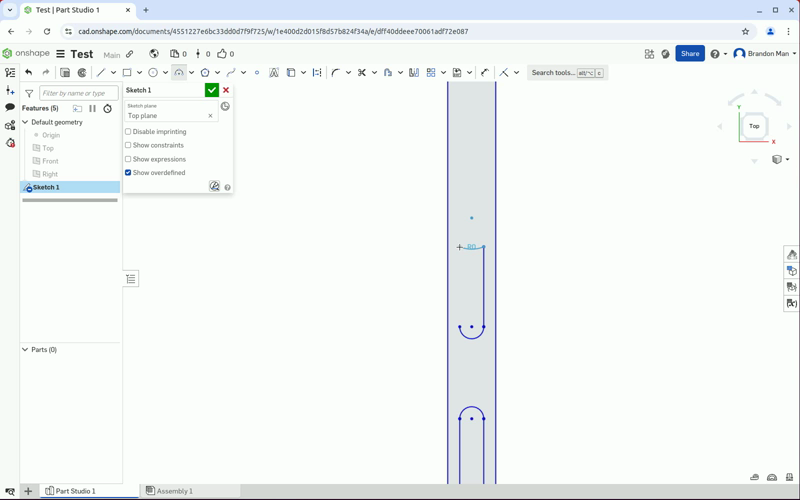
scroll(-6)
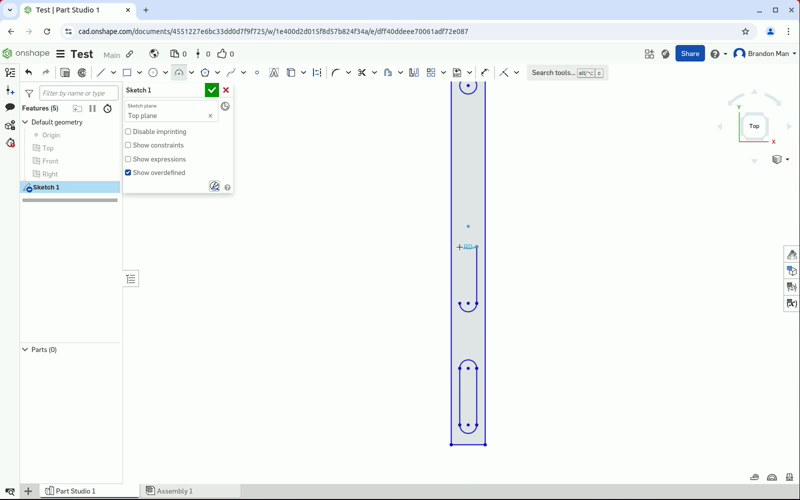
scroll(-6)
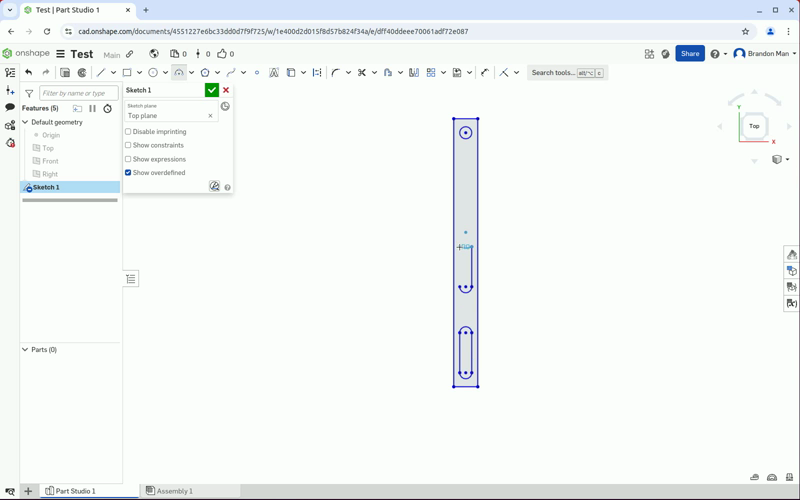
scroll(-6)
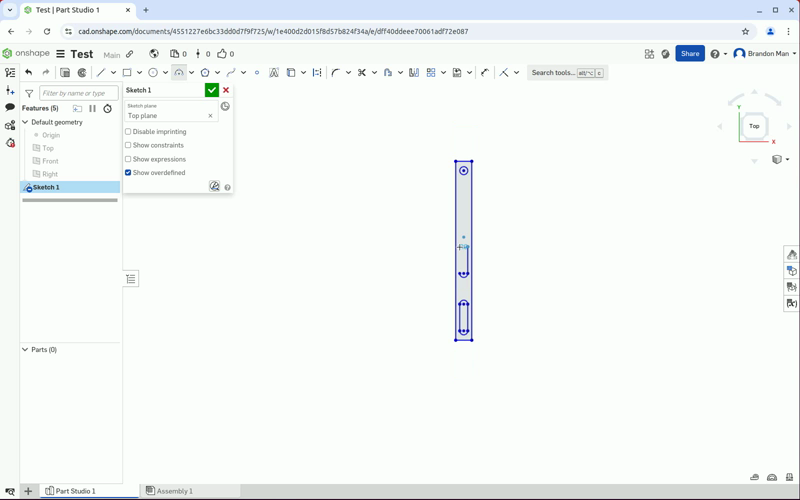
scroll(-6)
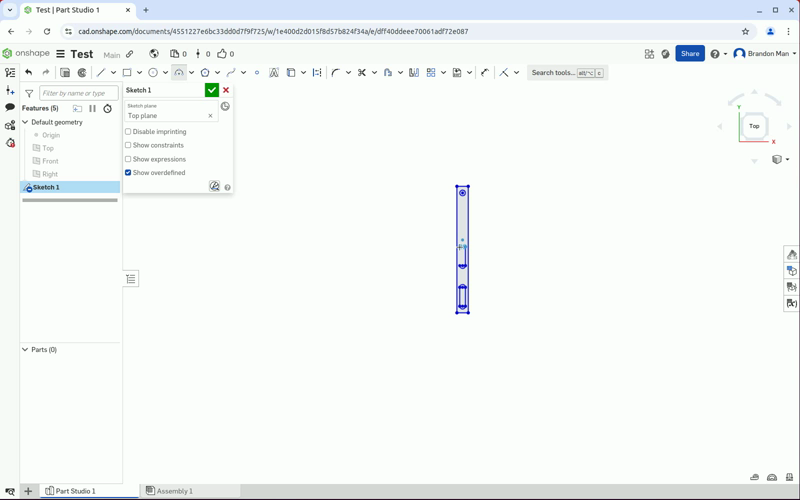
scroll(-6)
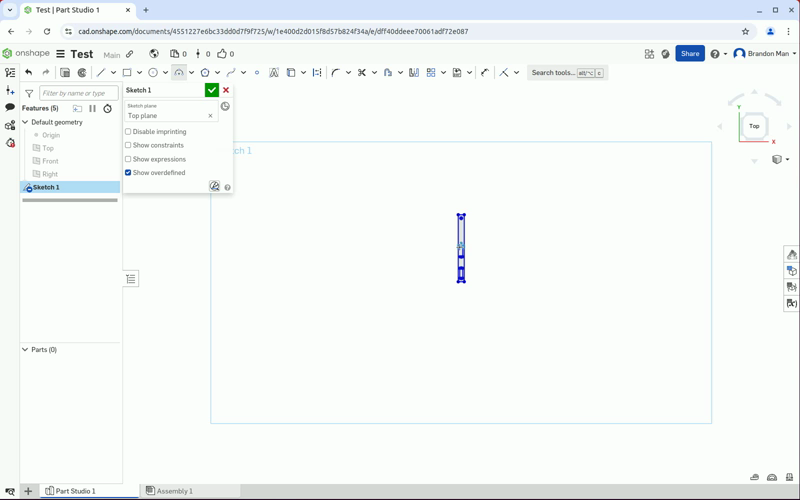
mouse_move(461, 245)
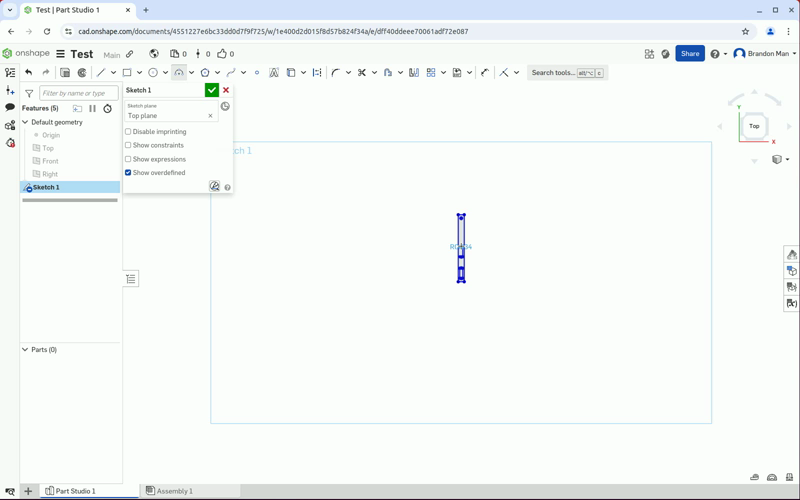
scroll(6)
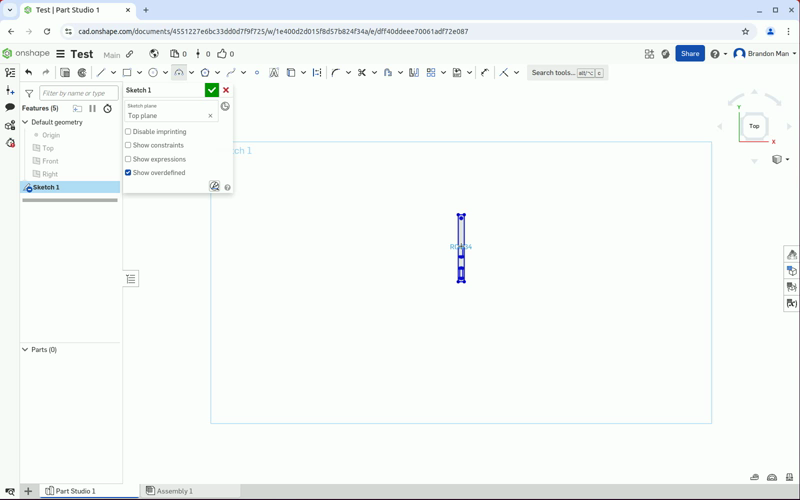
scroll(6)
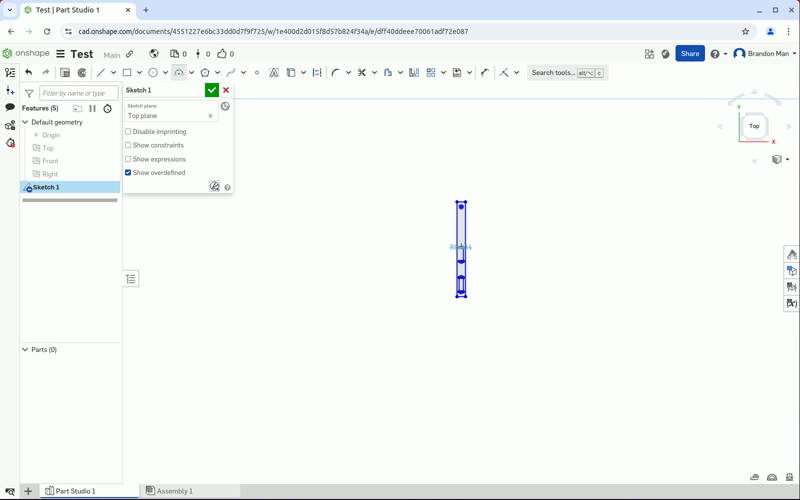
scroll(6)
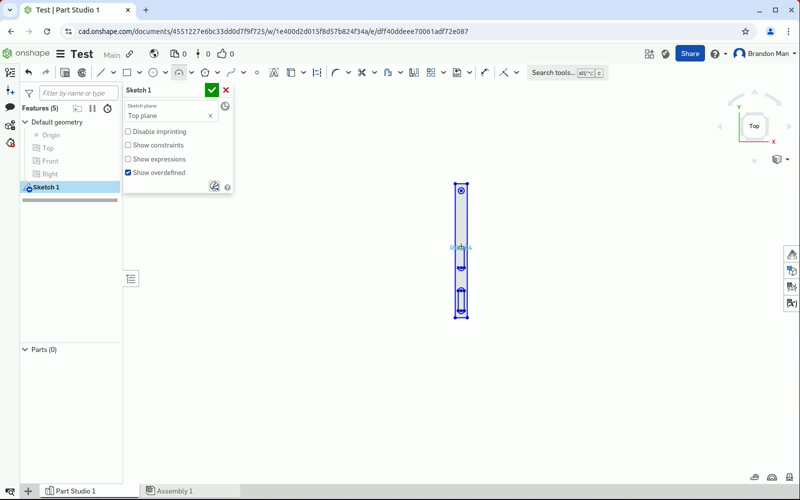
scroll(6)
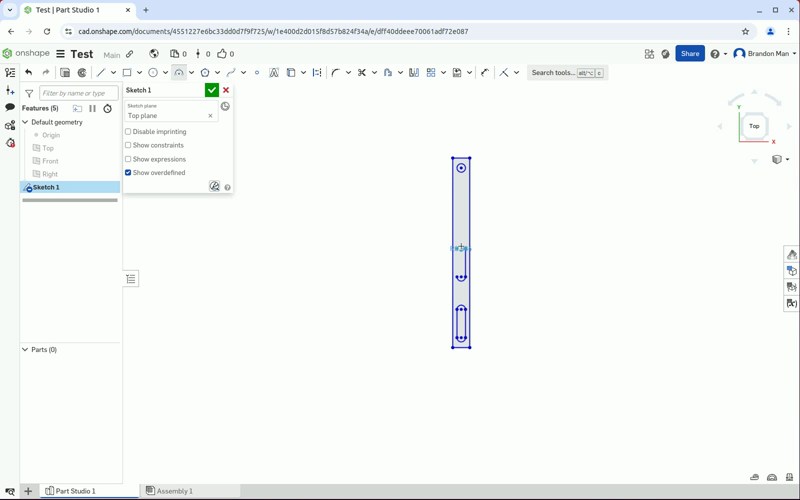
scroll(6)
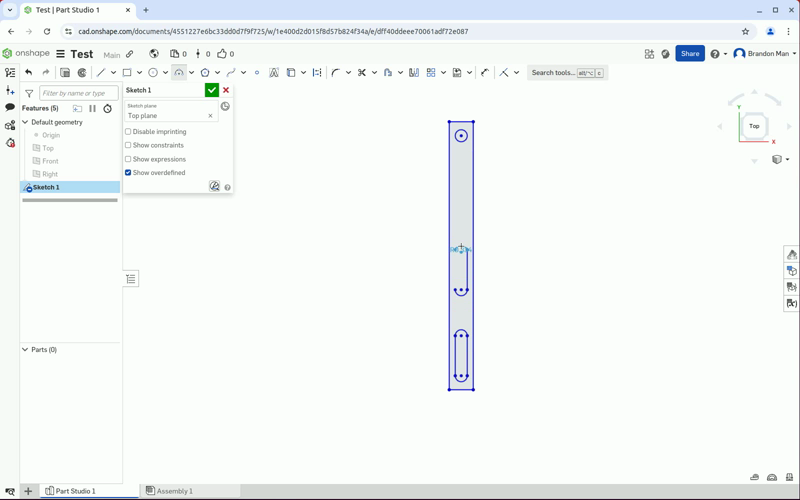
scroll(6)
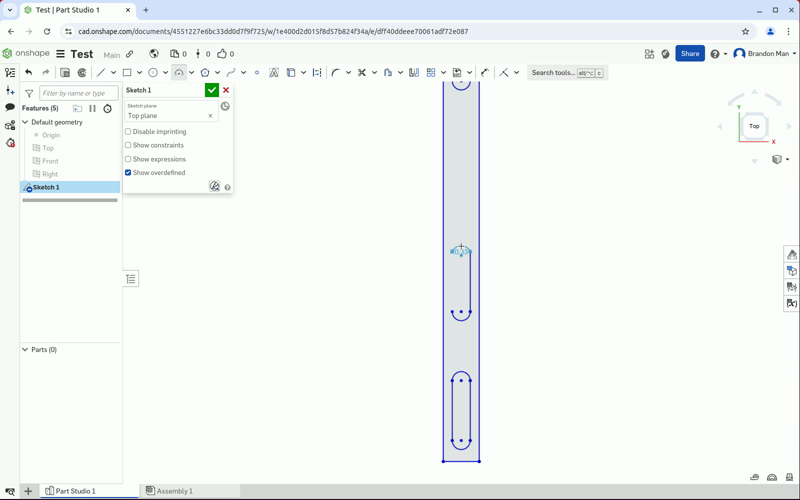
scroll(6)
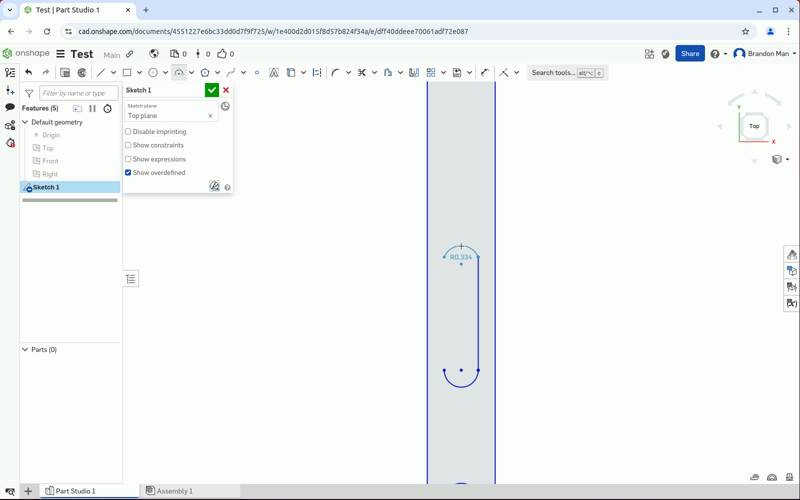
click(461, 245)
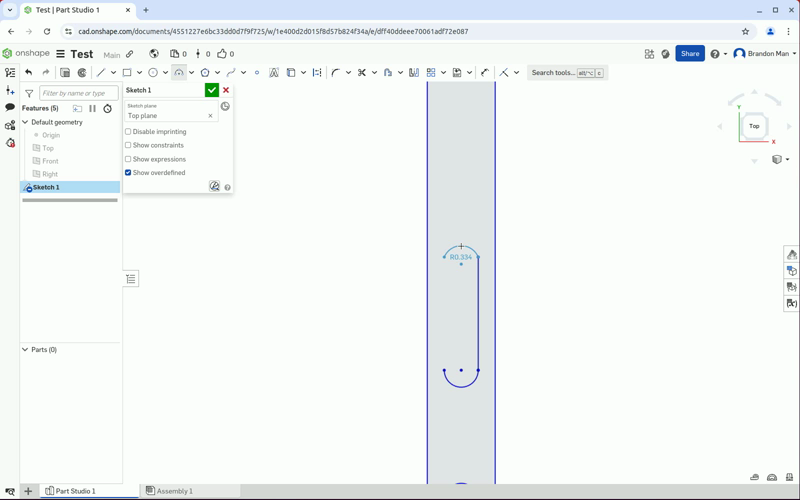
scroll(-6)
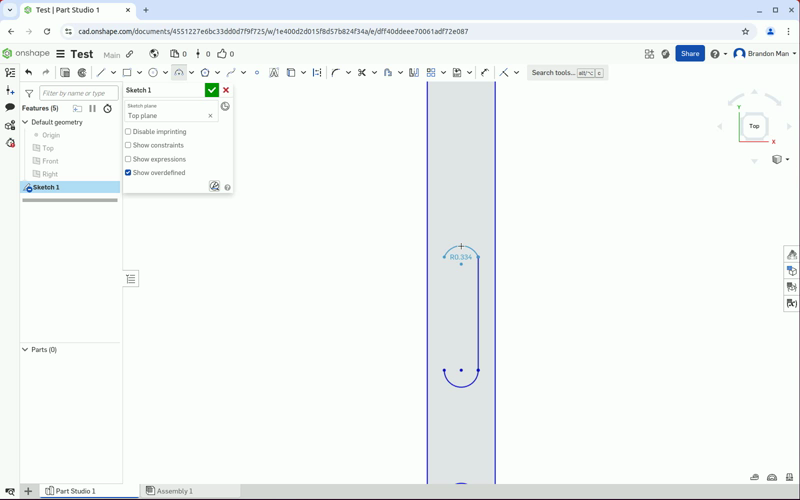
scroll(-6)
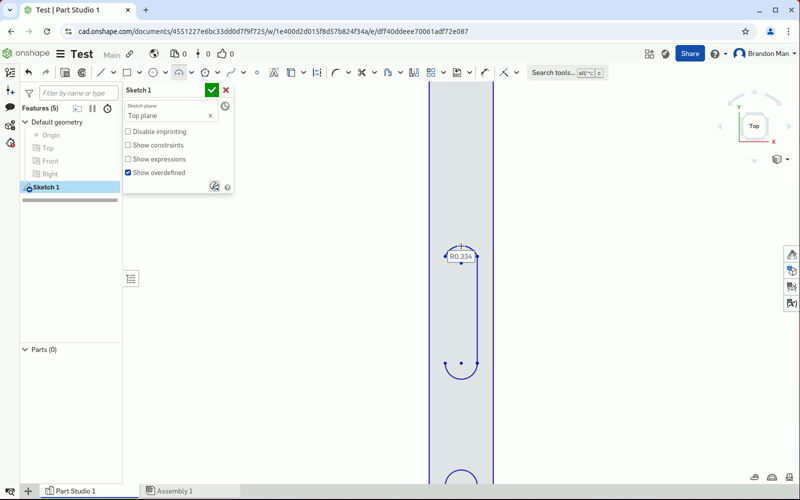
scroll(-6)
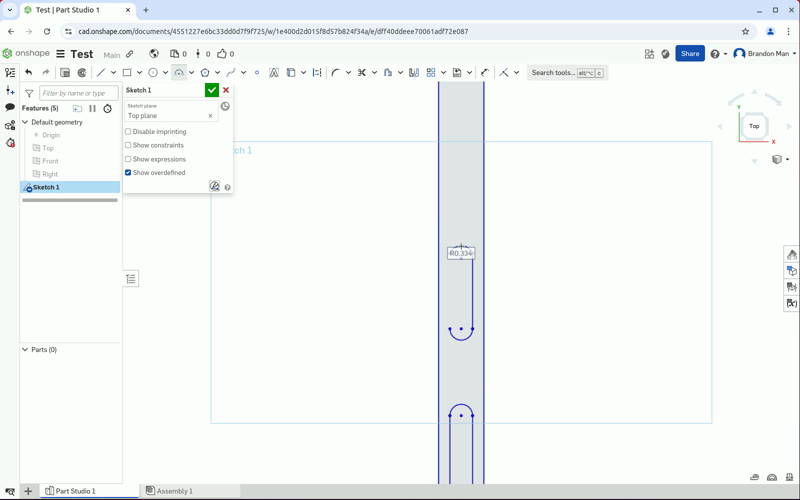
scroll(-6)
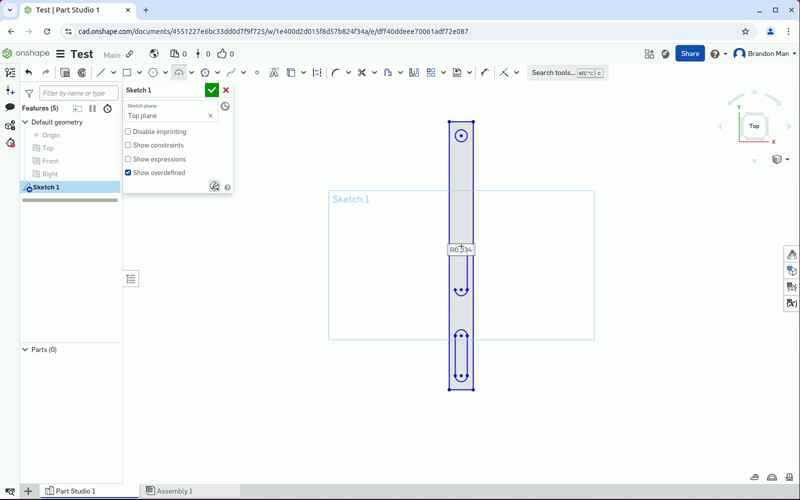
scroll(-6)
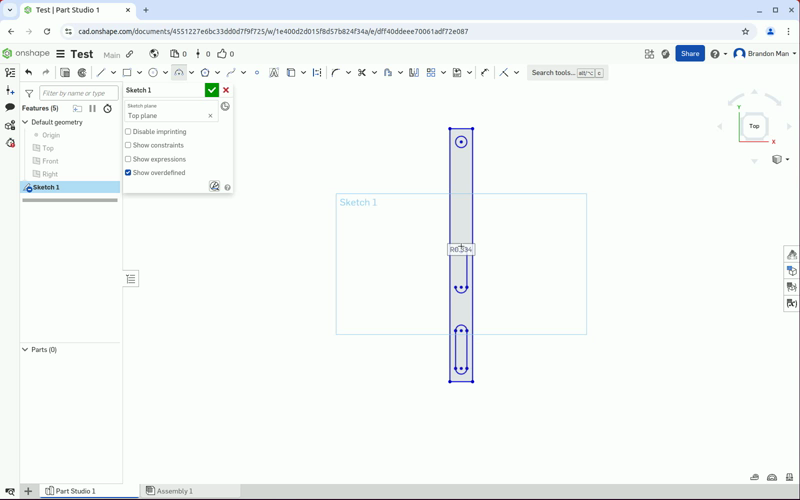
scroll(-6)
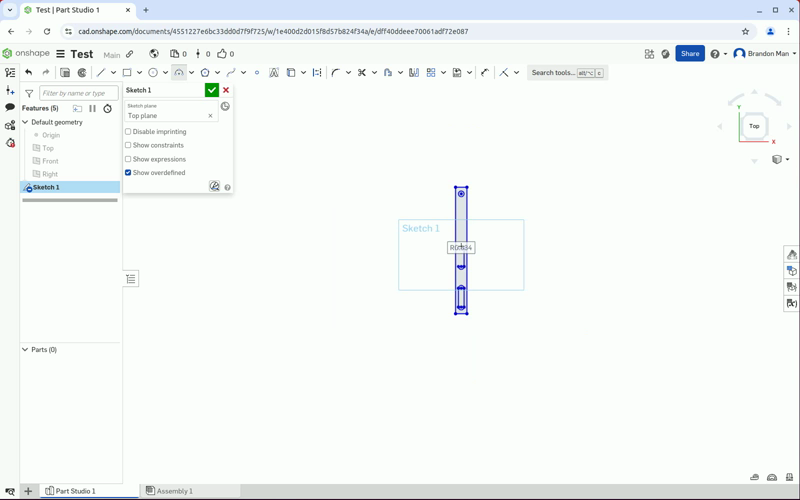
scroll(-6)
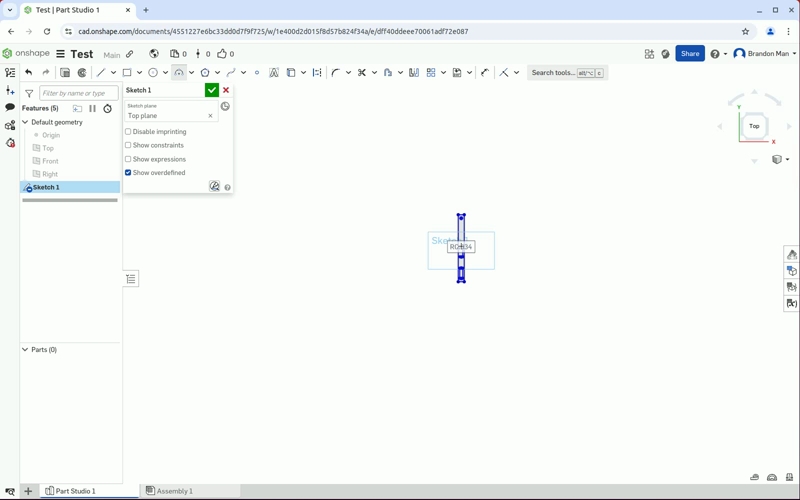
key_up(shift)
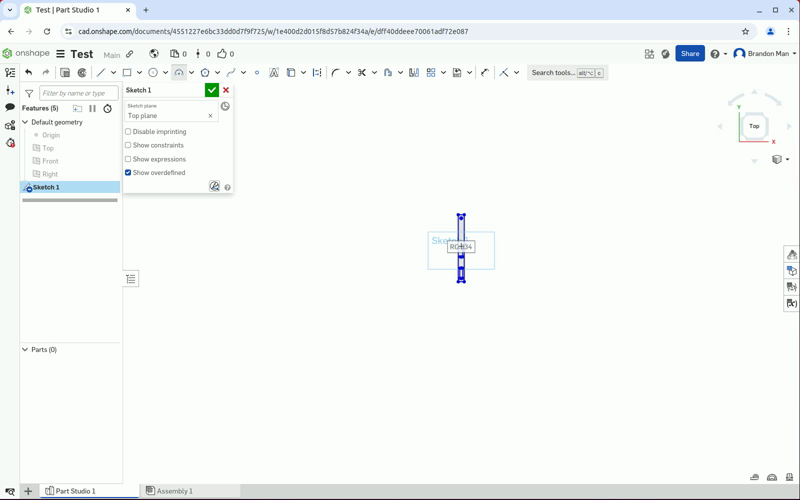
key(esc)
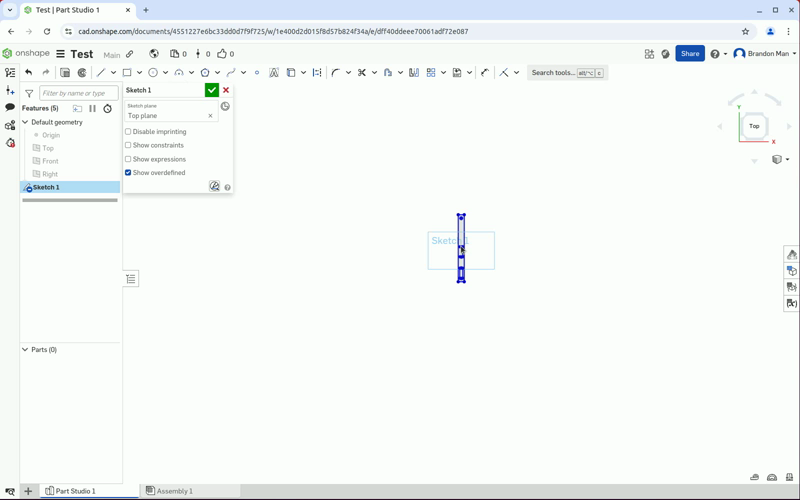
key(l)
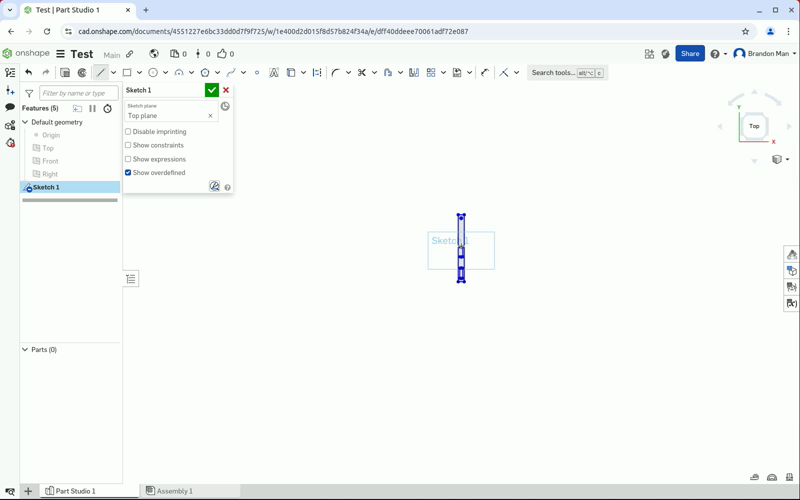
mouse_move(459, 246)
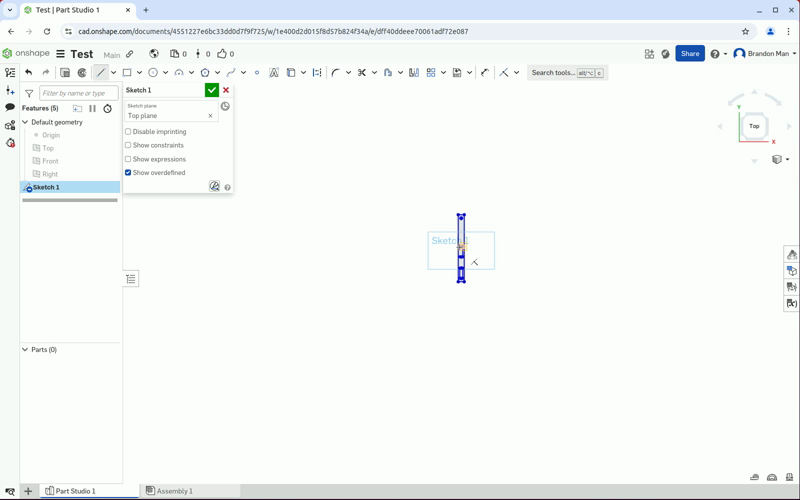
scroll(6)
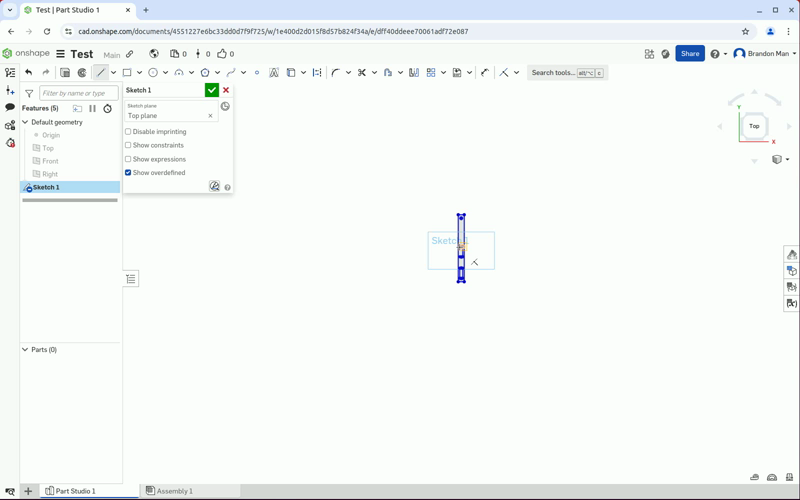
scroll(6)
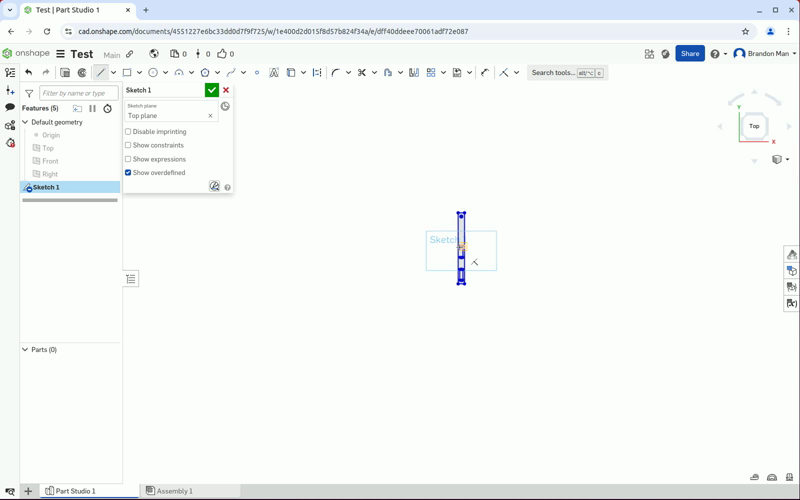
scroll(6)
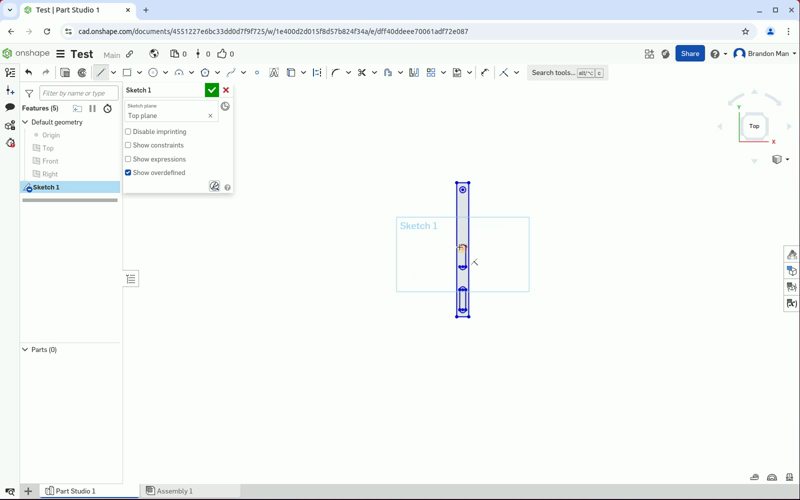
scroll(6)
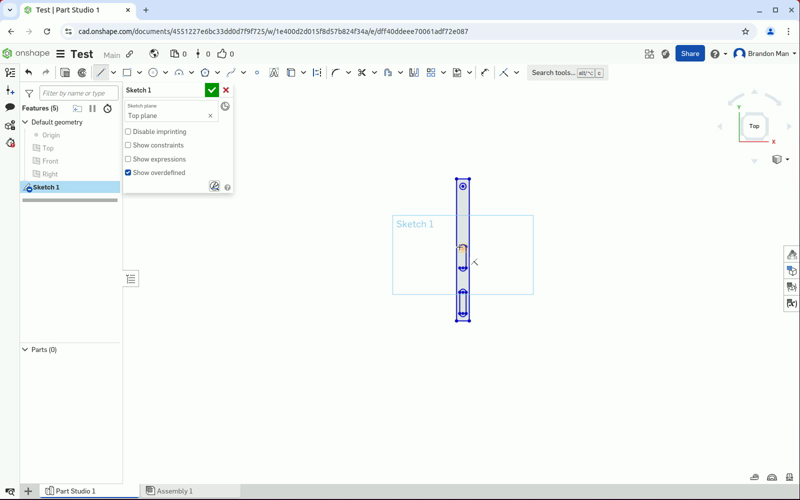
scroll(6)
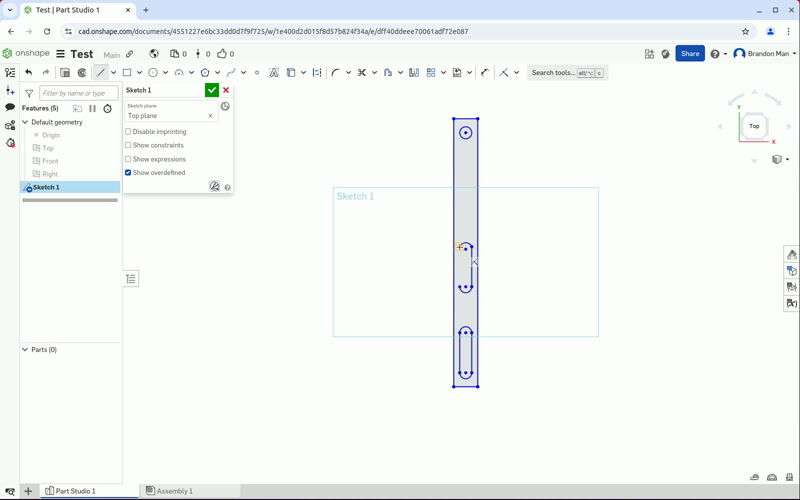
scroll(6)
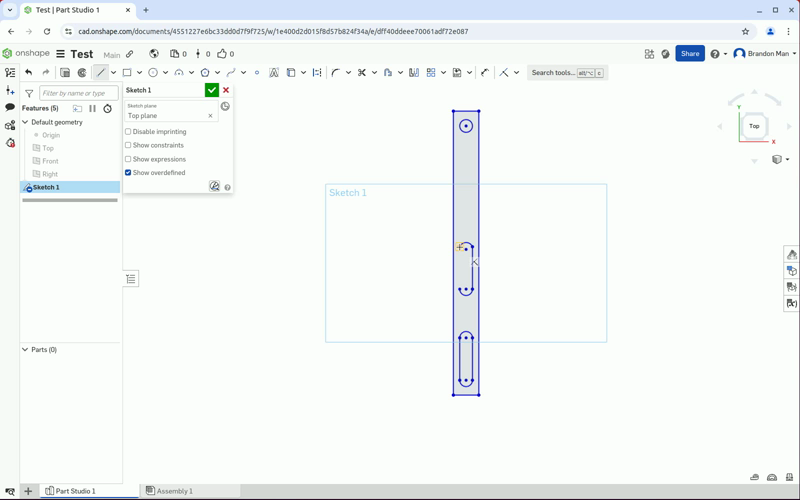
scroll(6)
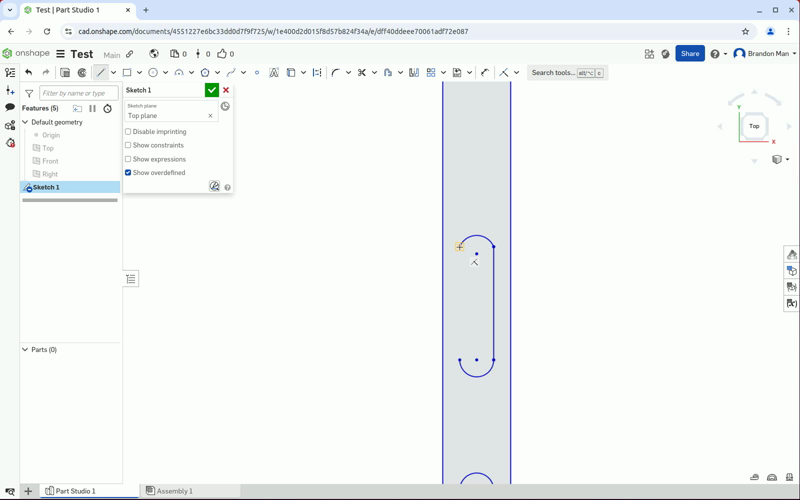
click(459, 246)
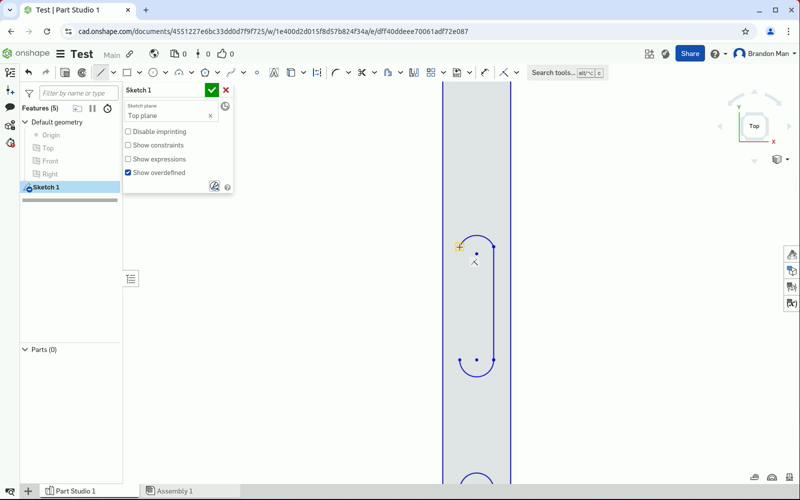
scroll(-6)
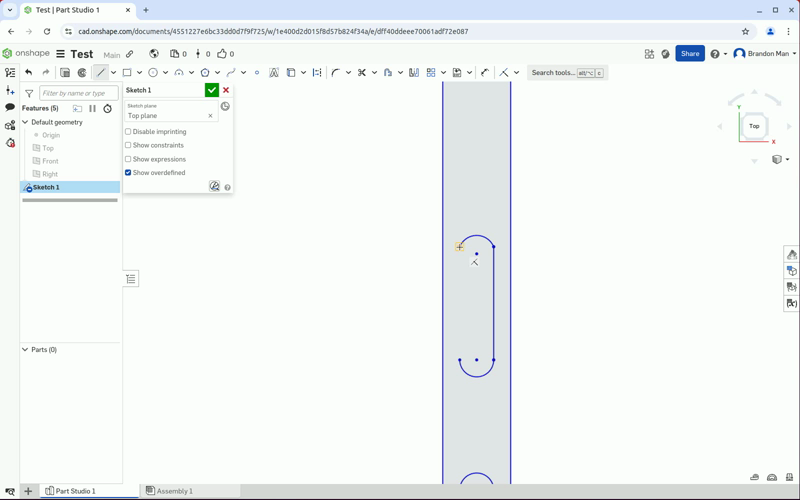
scroll(-6)
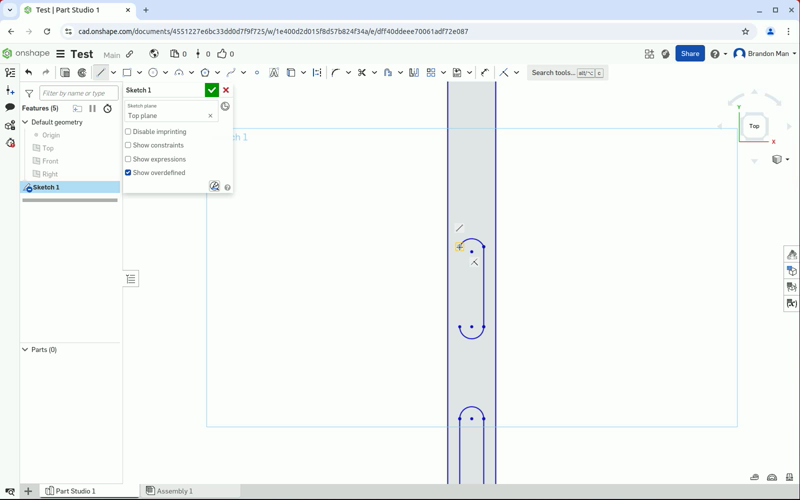
scroll(-6)
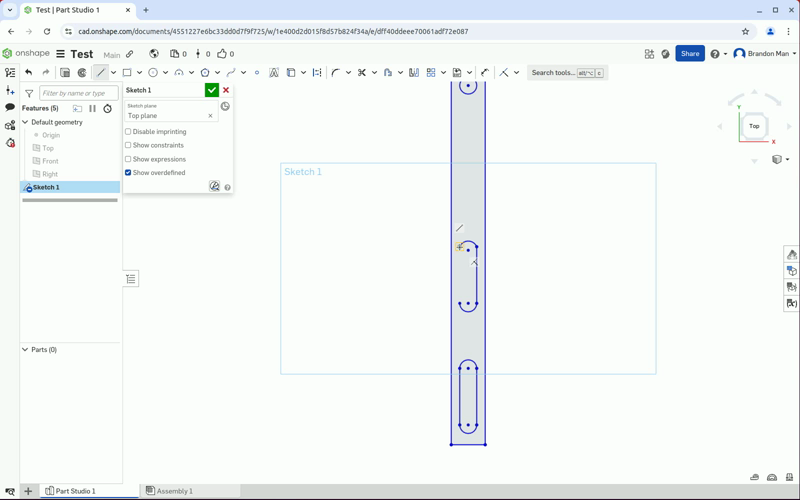
scroll(-6)
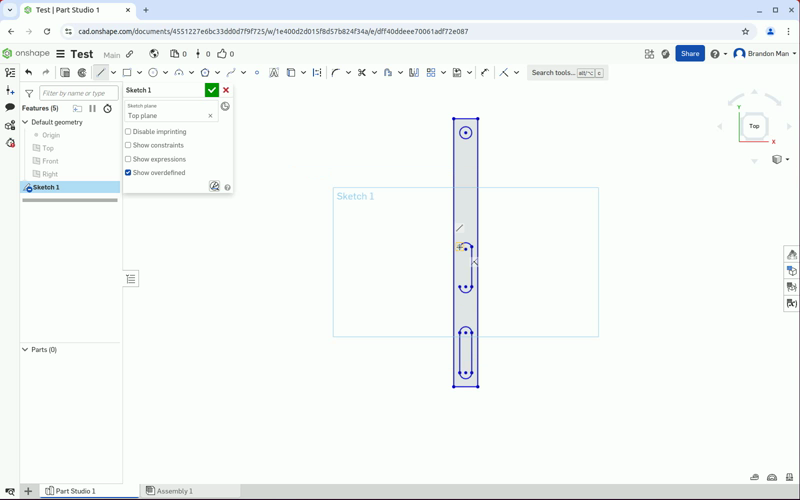
scroll(-6)
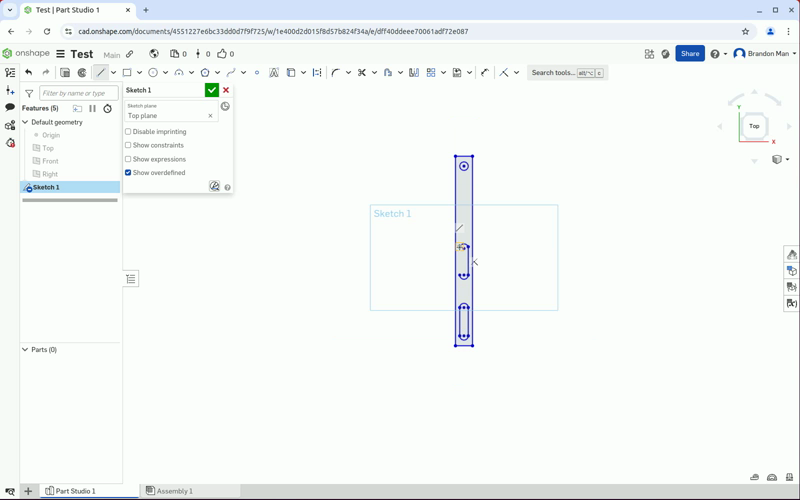
scroll(-6)
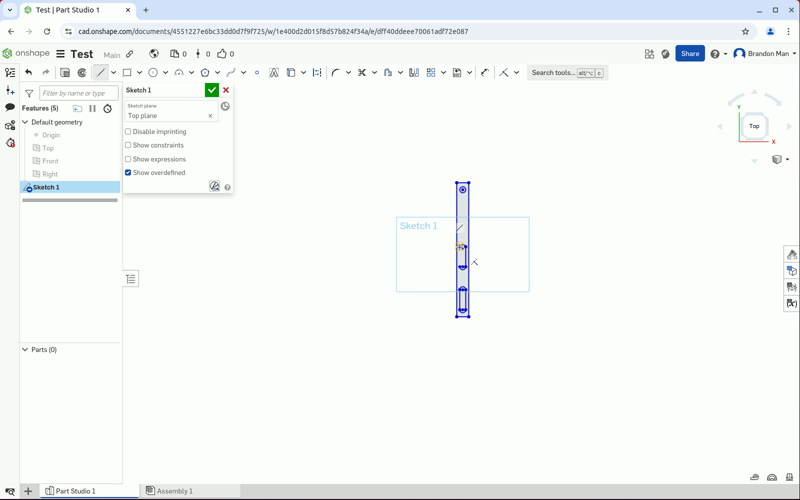
scroll(-6)
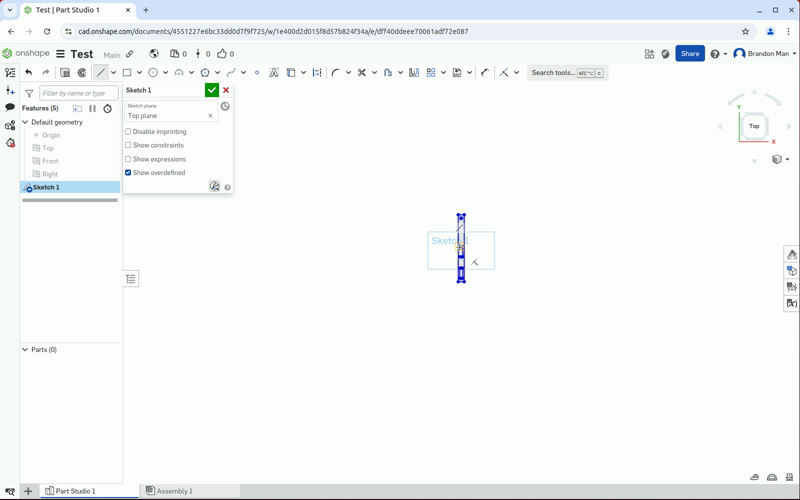
mouse_move(489, 246)
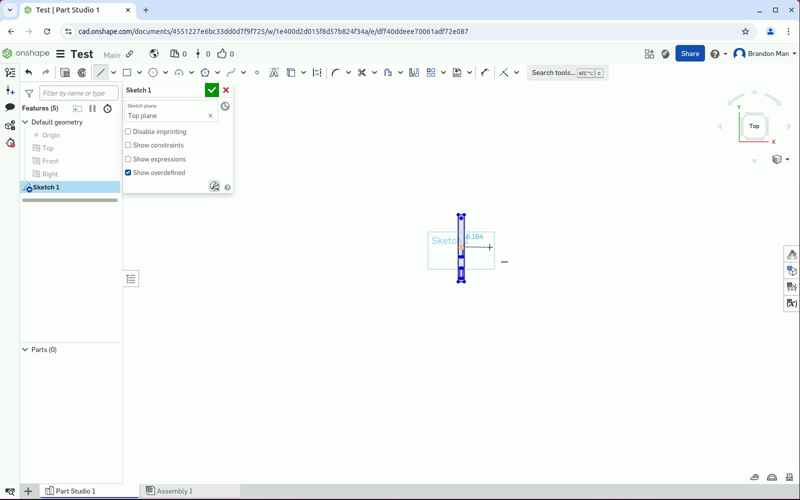
key_down(shift)
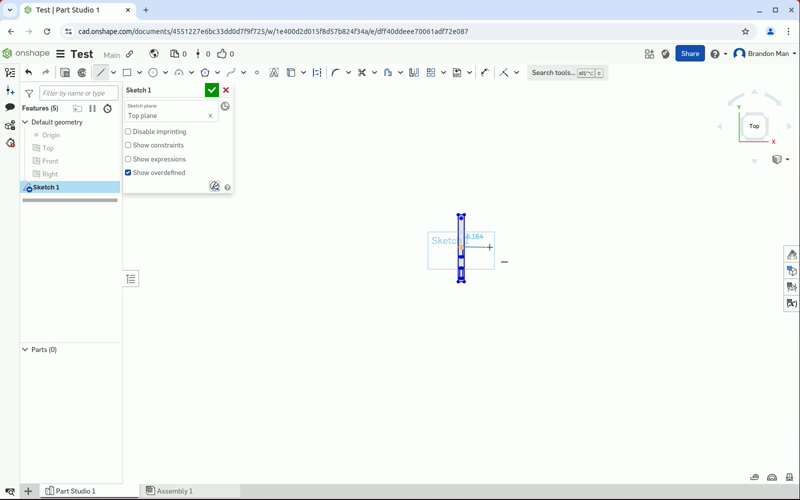
mouse_move(459, 256)
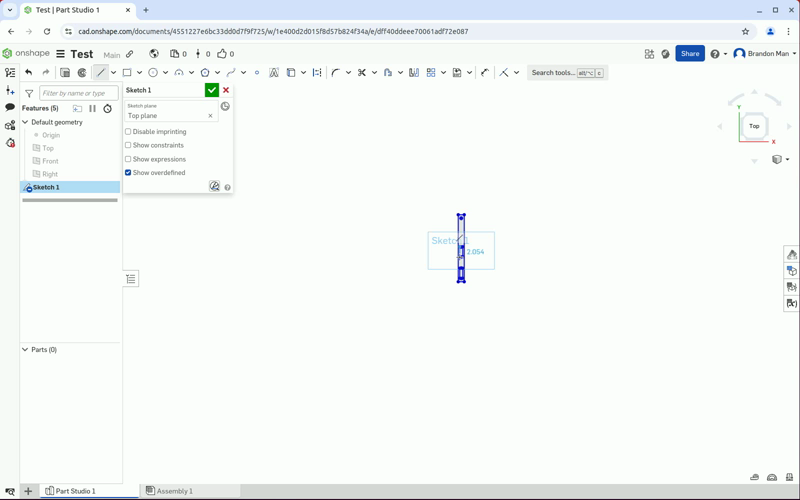
scroll(6)
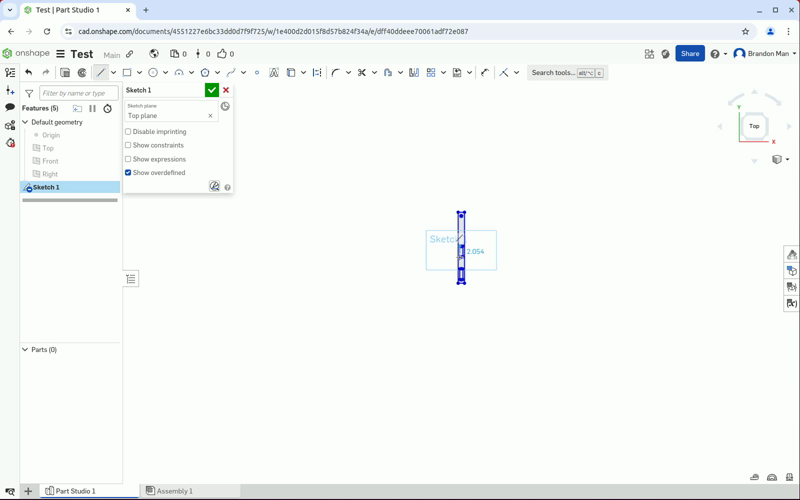
scroll(6)
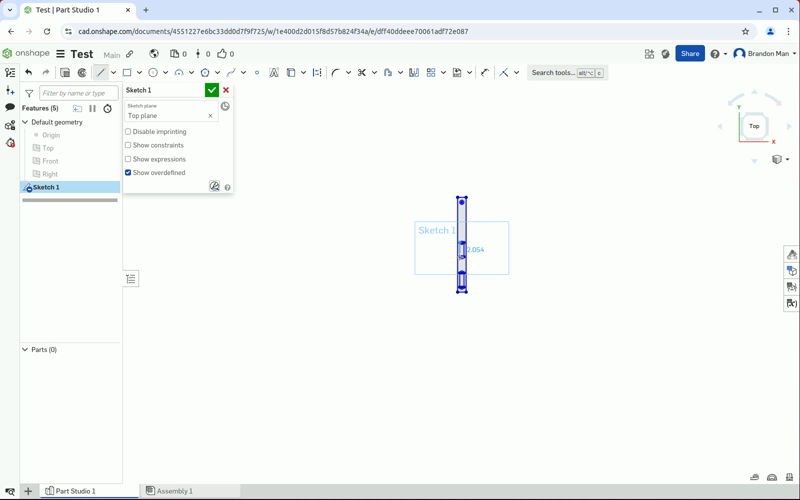
scroll(6)
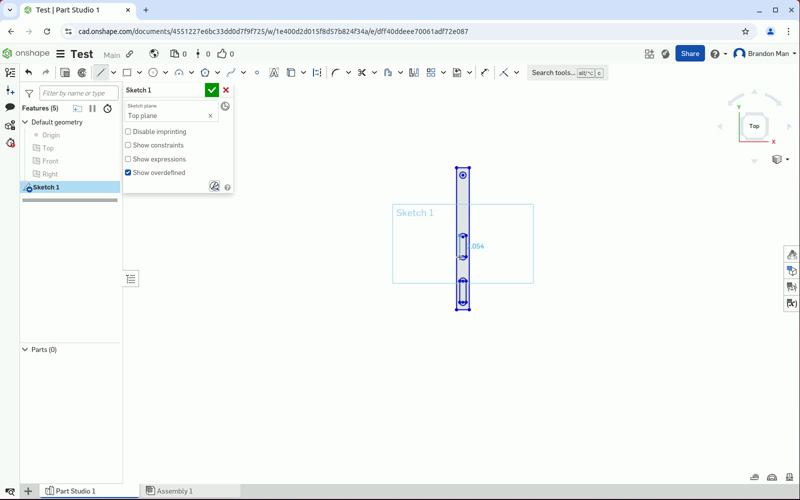
scroll(6)
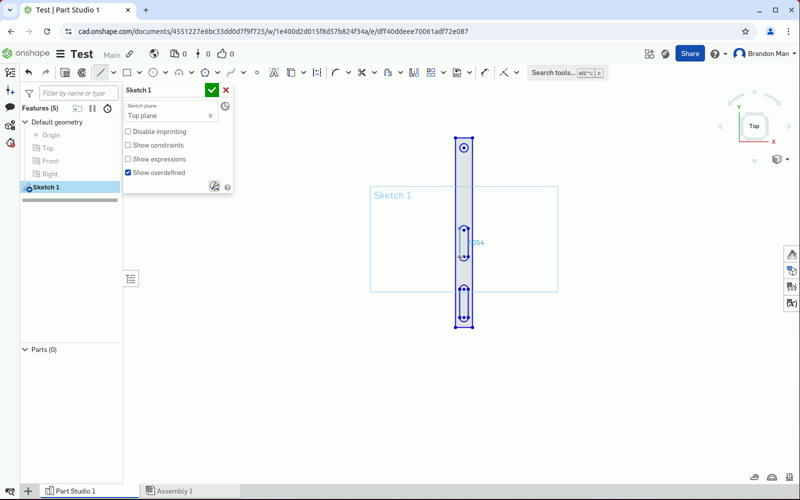
scroll(6)
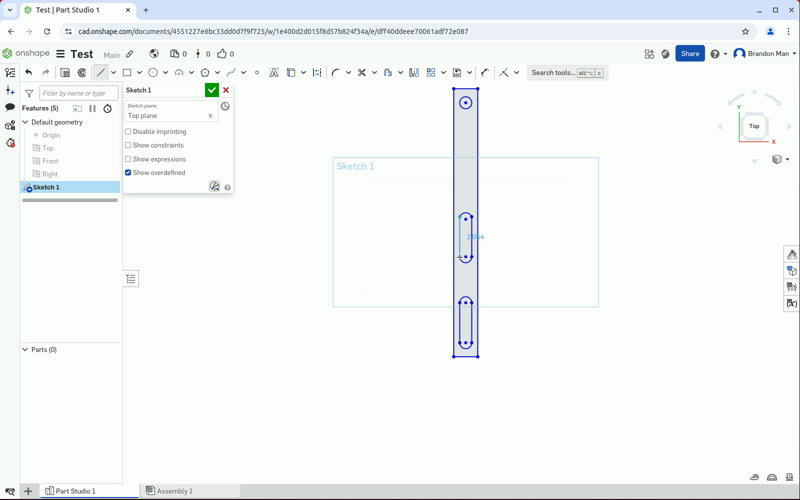
scroll(6)
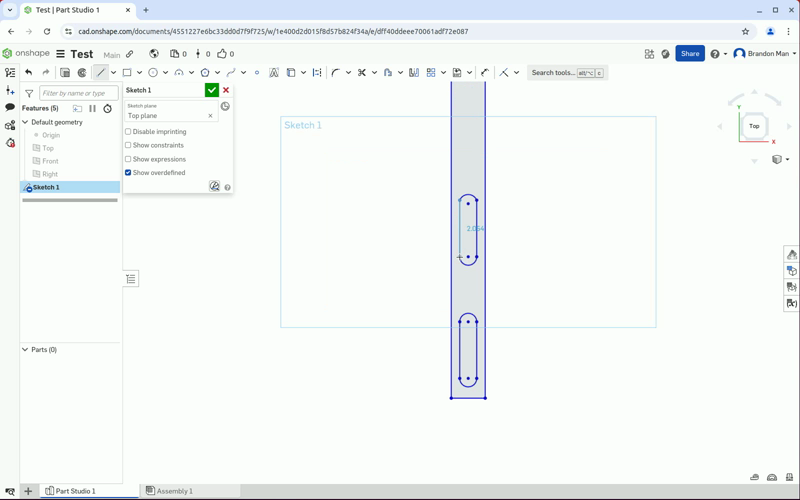
scroll(6)
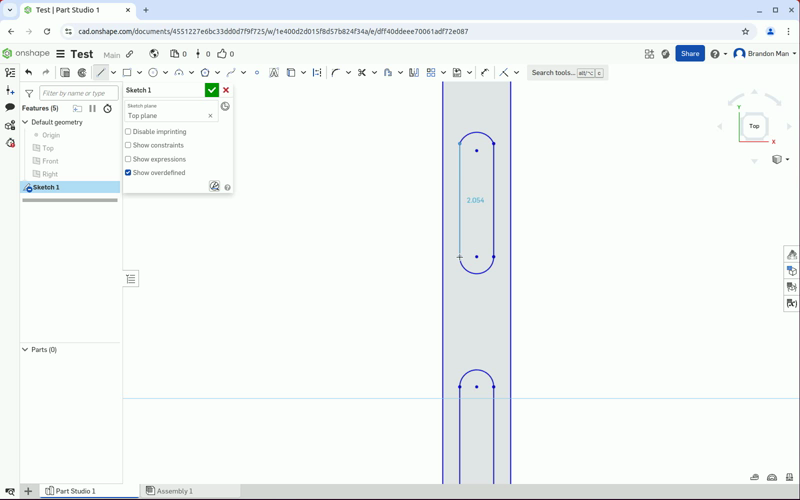
key_up(shift)
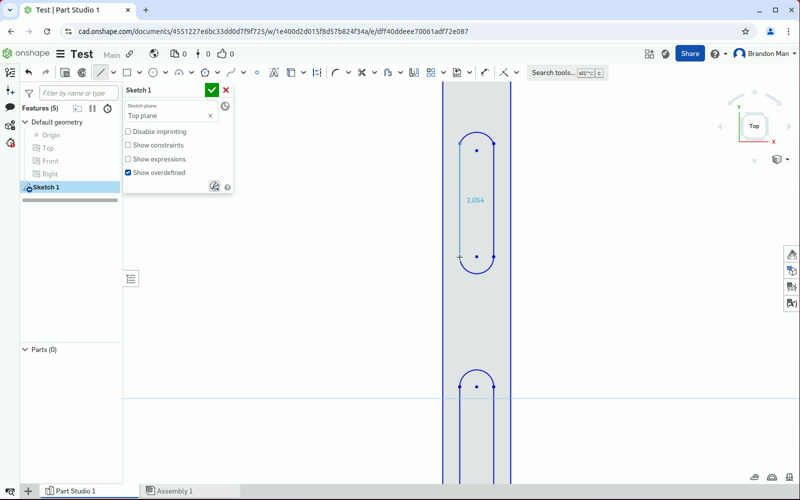
click(459, 256)
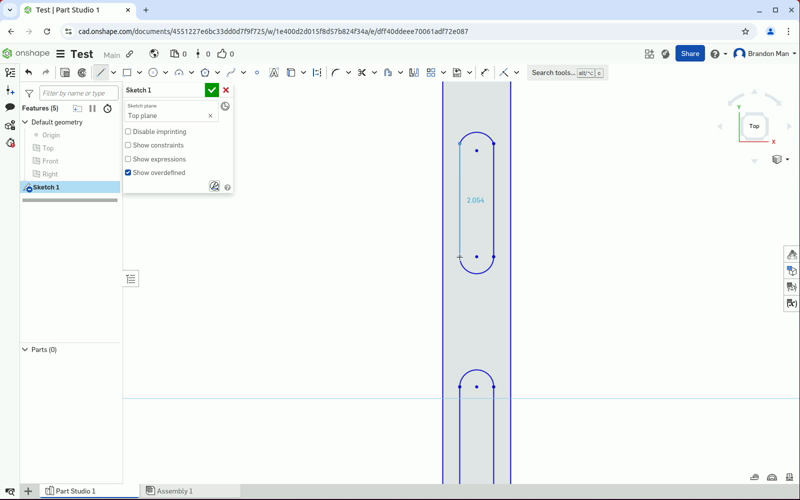
scroll(-6)
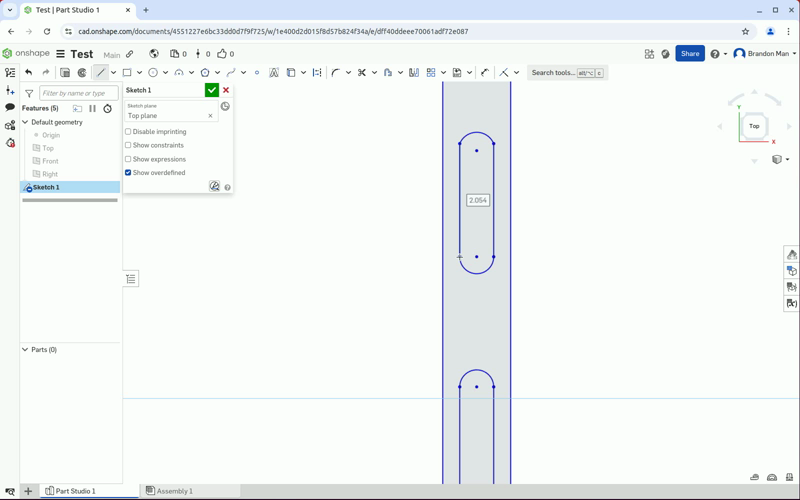
scroll(-6)
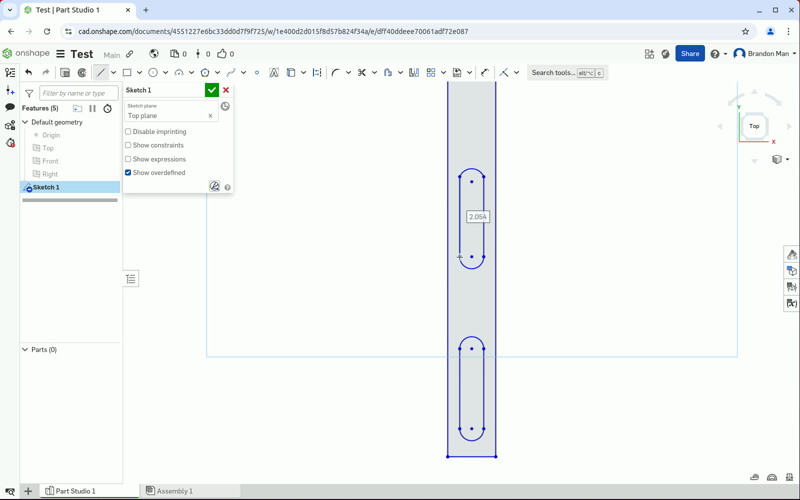
scroll(-6)
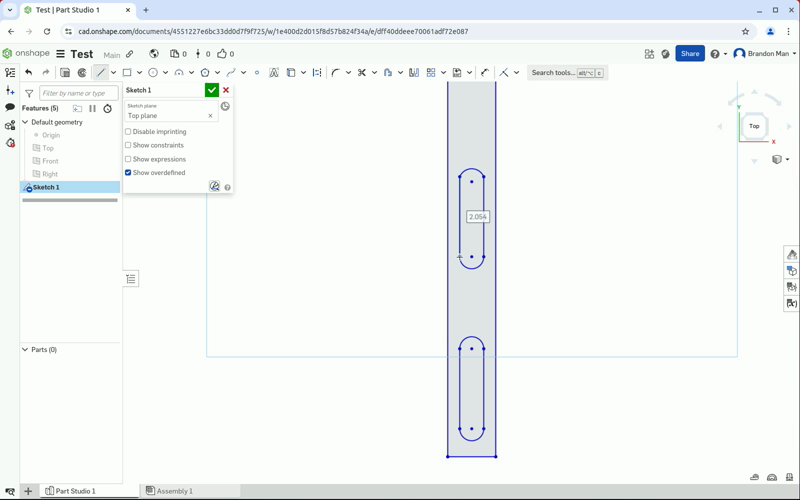
scroll(-6)
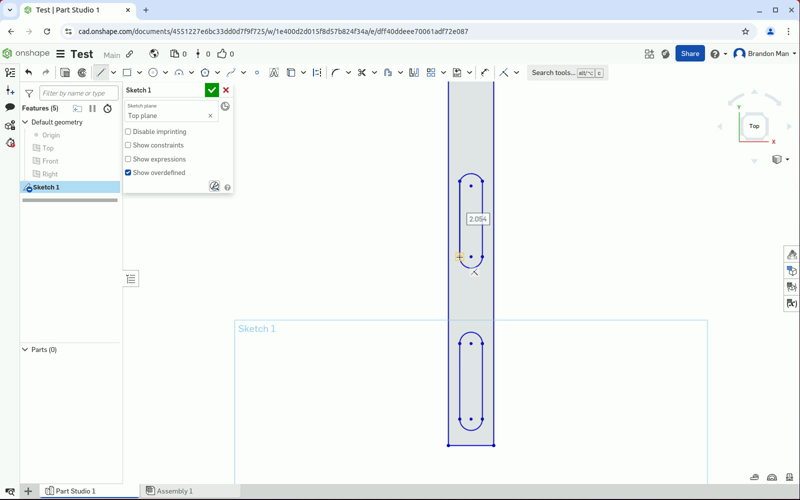
scroll(-6)
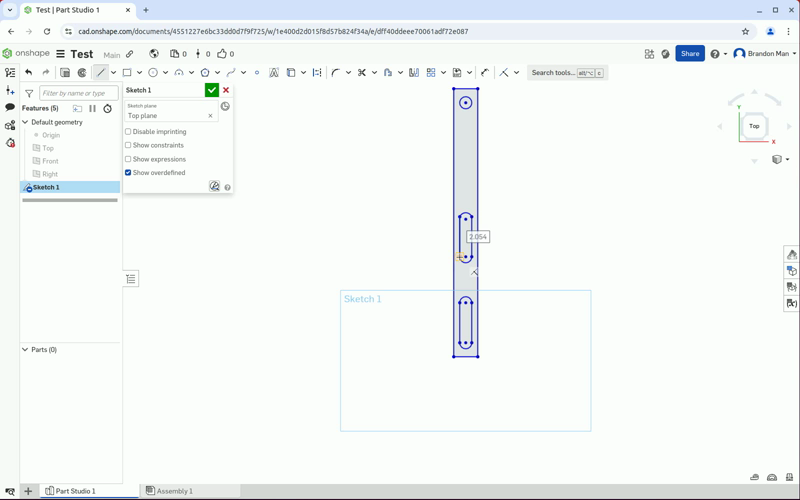
scroll(-6)
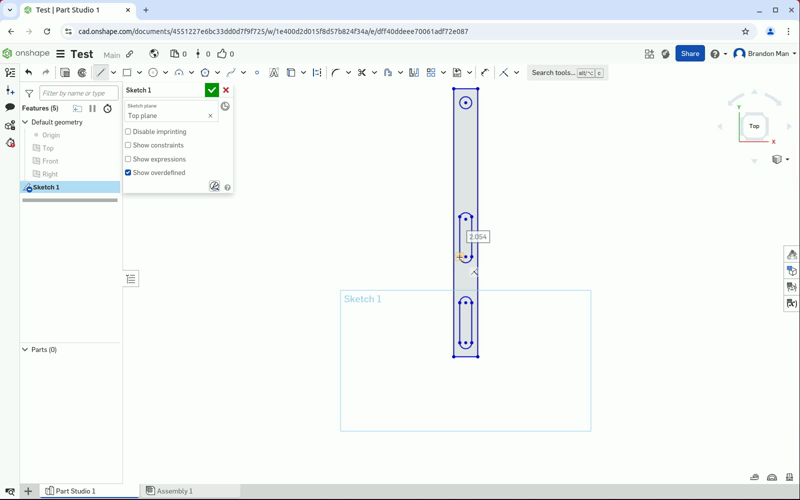
scroll(-6)
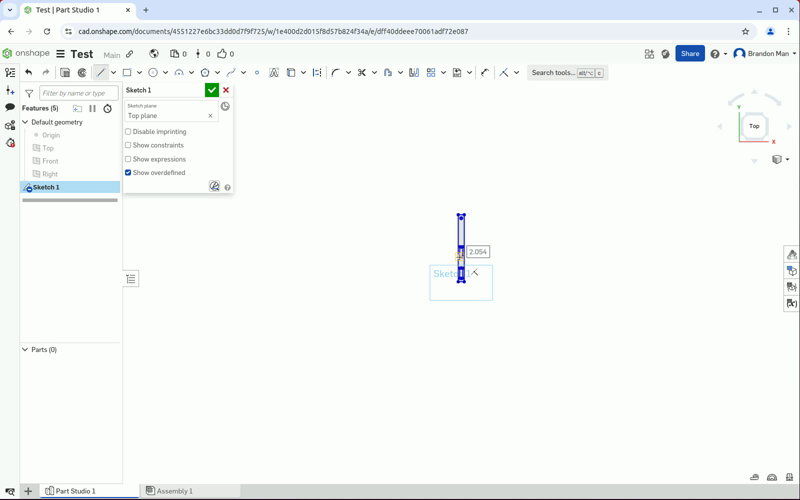
key(esc)
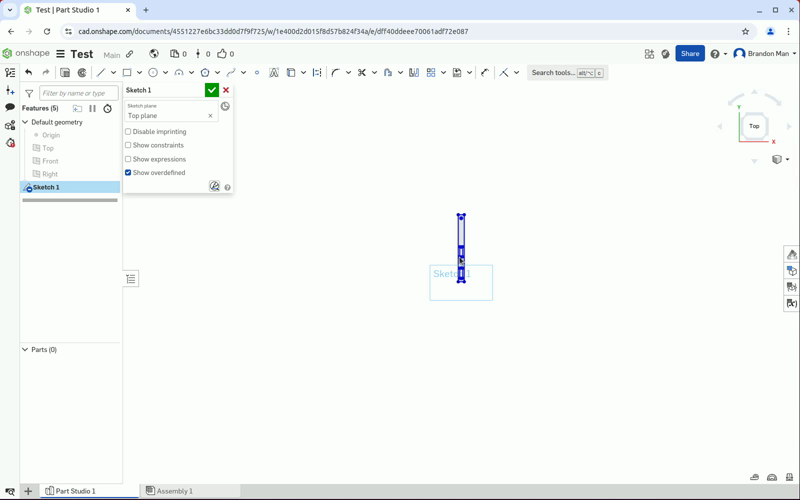
mouse_move(462, 281)
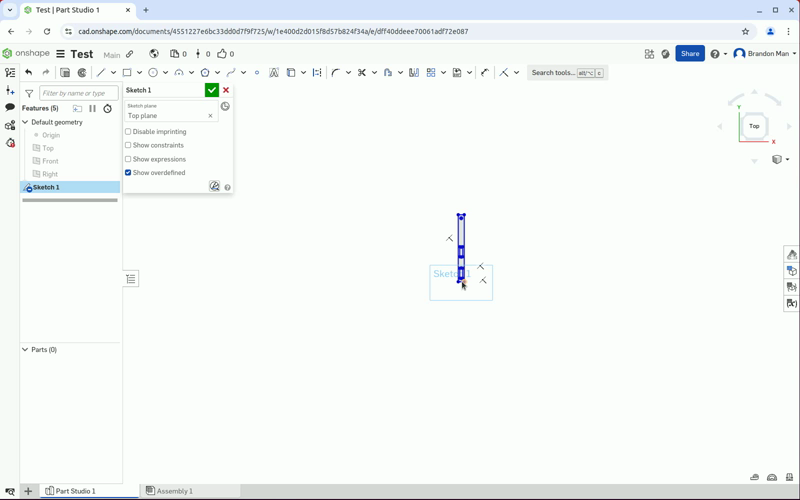
scroll(6)
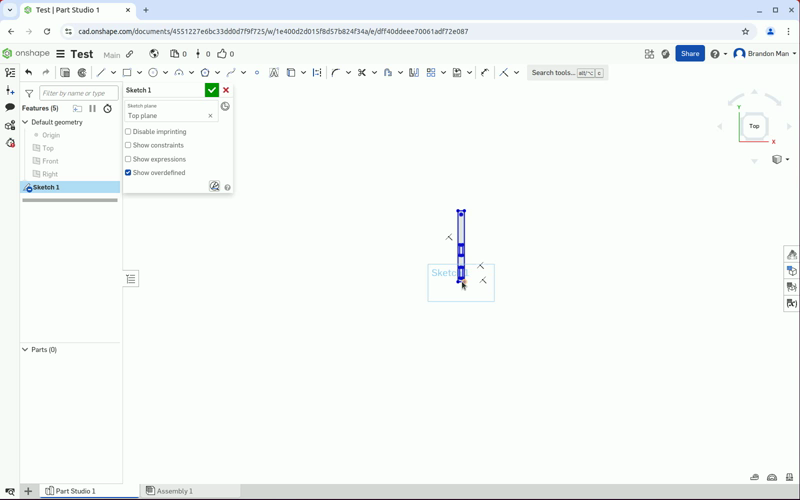
scroll(6)
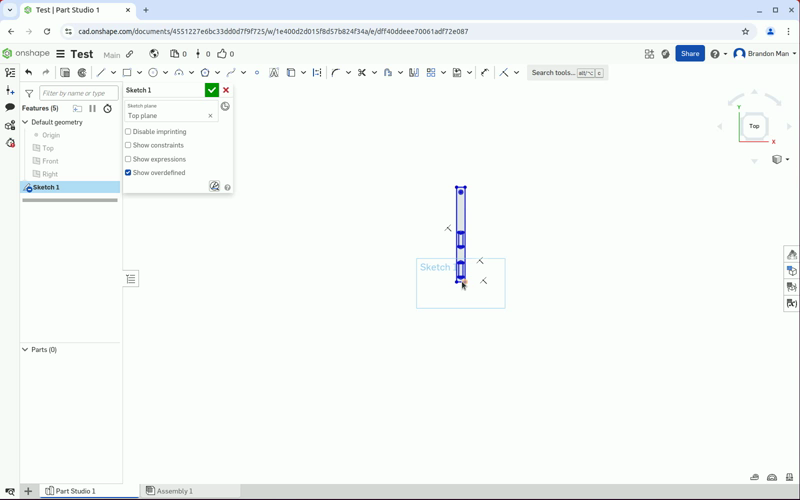
scroll(6)
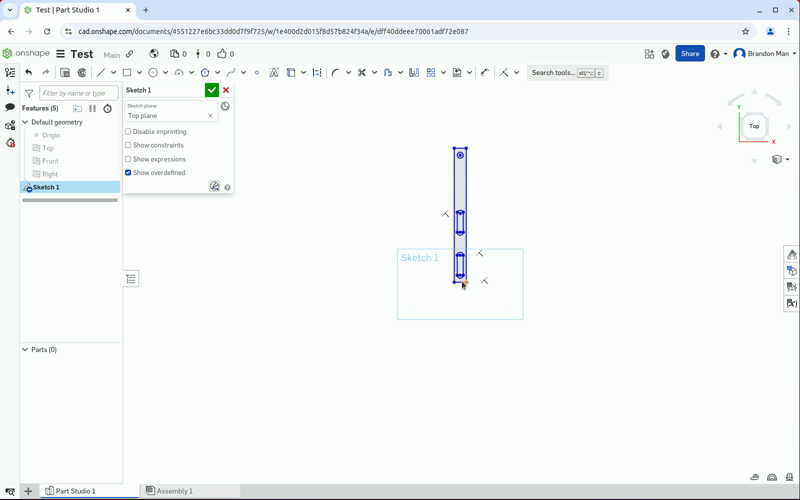
scroll(6)
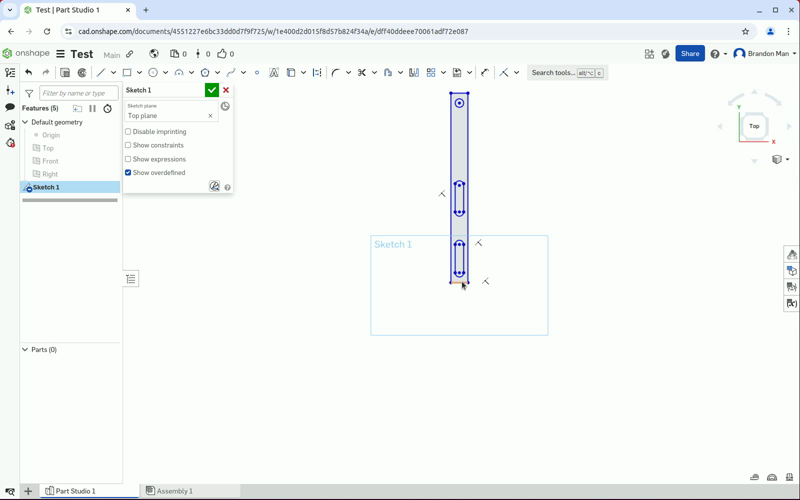
scroll(6)
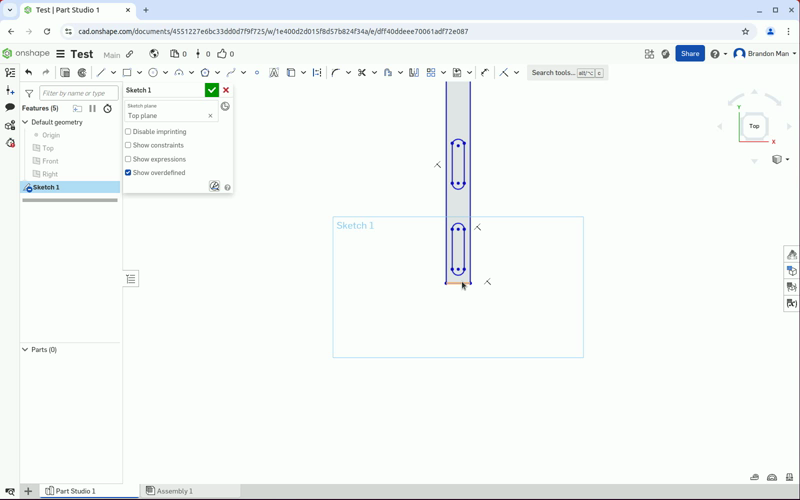
scroll(6)
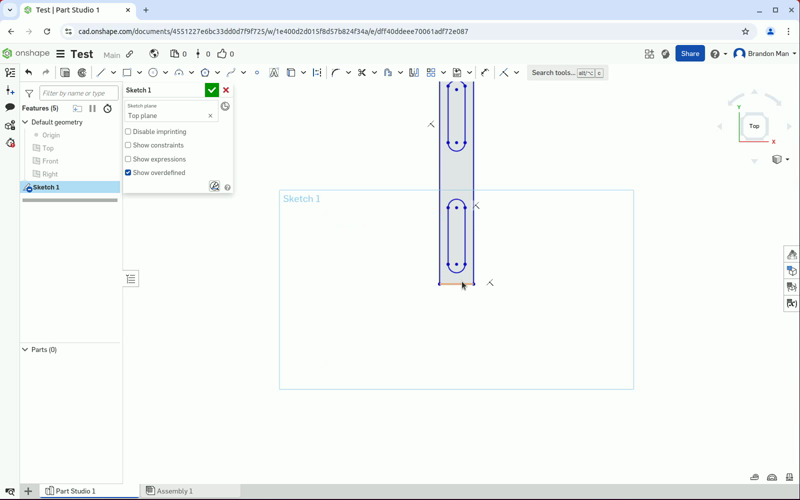
scroll(6)
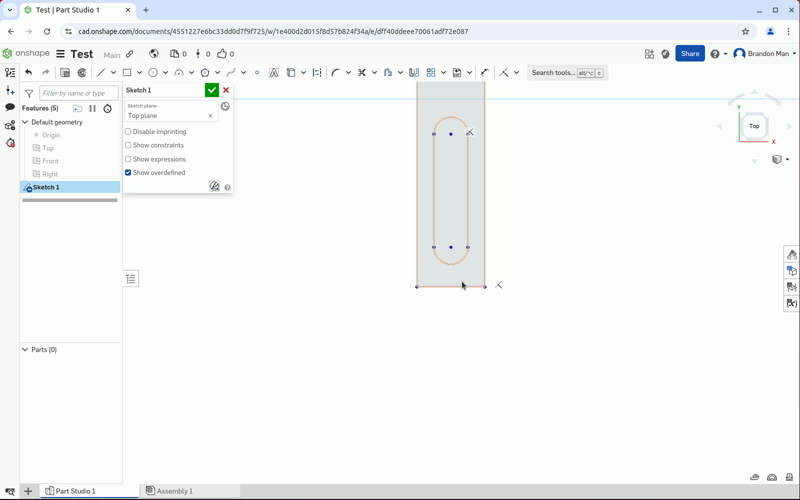
click(462, 281)
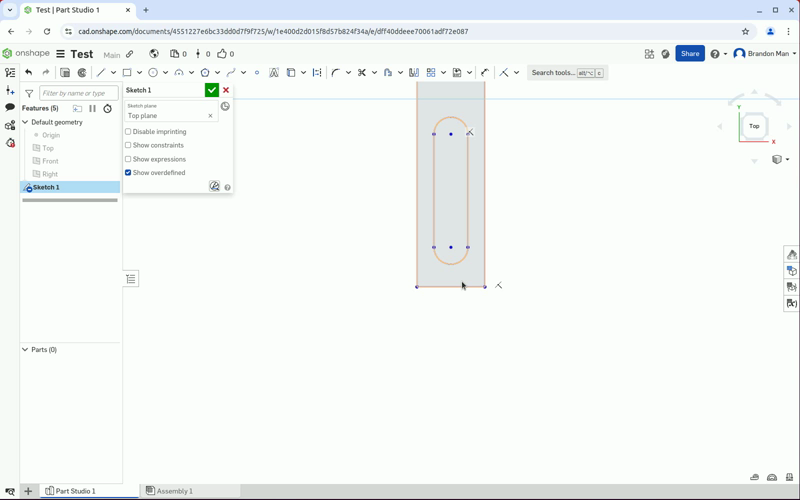
scroll(-6)
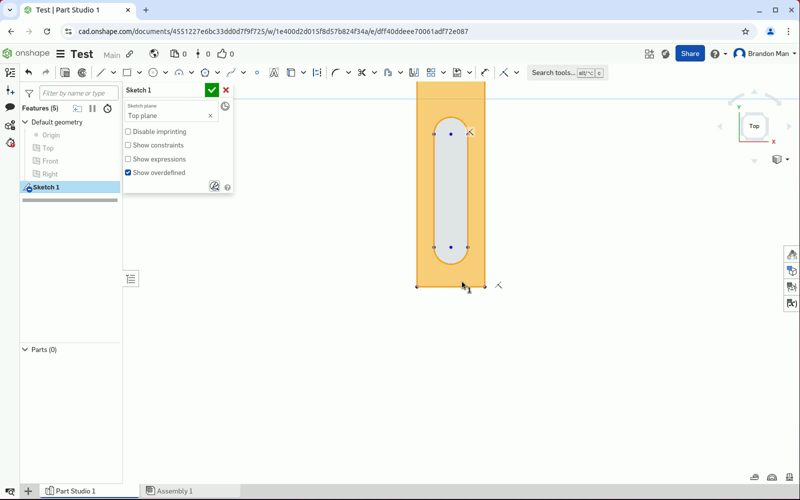
scroll(-6)
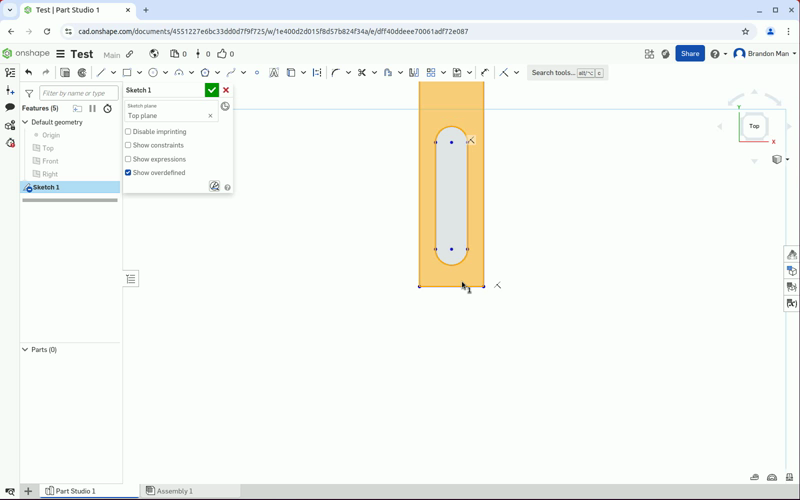
scroll(-6)
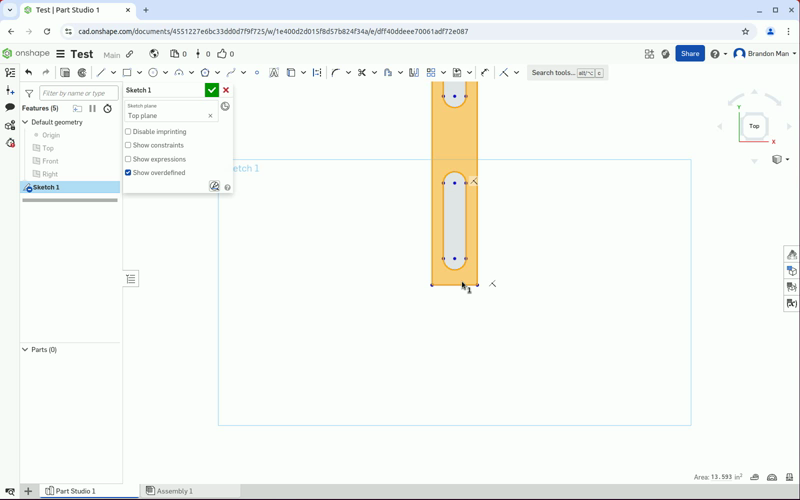
scroll(-6)
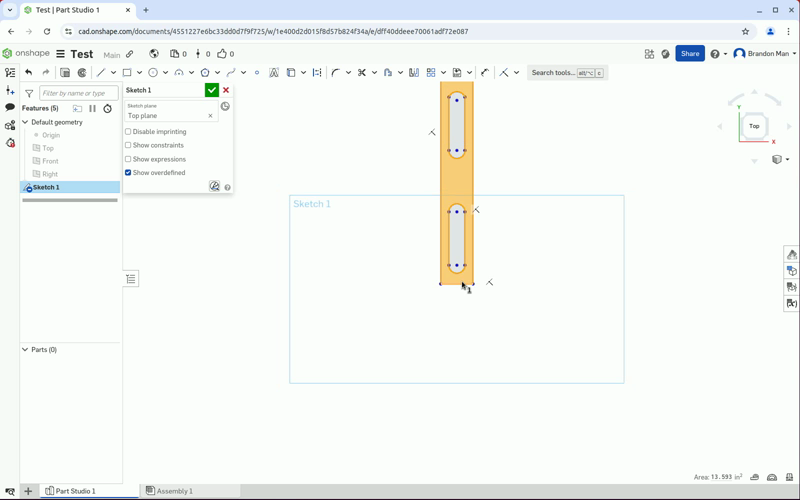
scroll(-6)
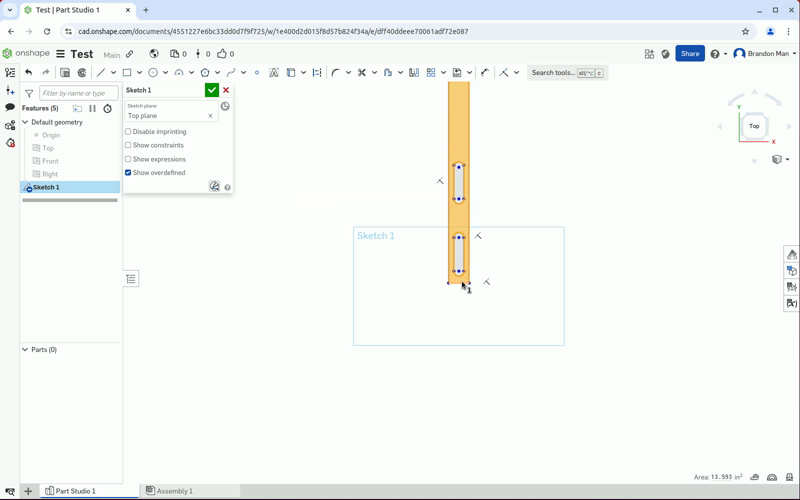
scroll(-6)
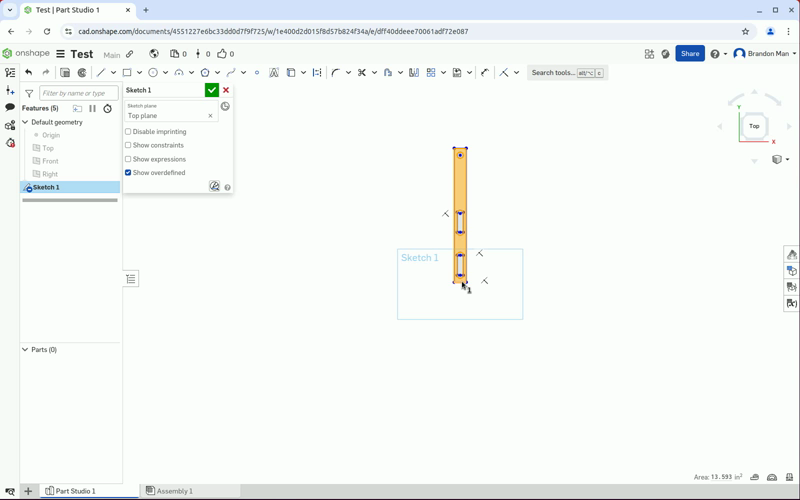
scroll(-6)
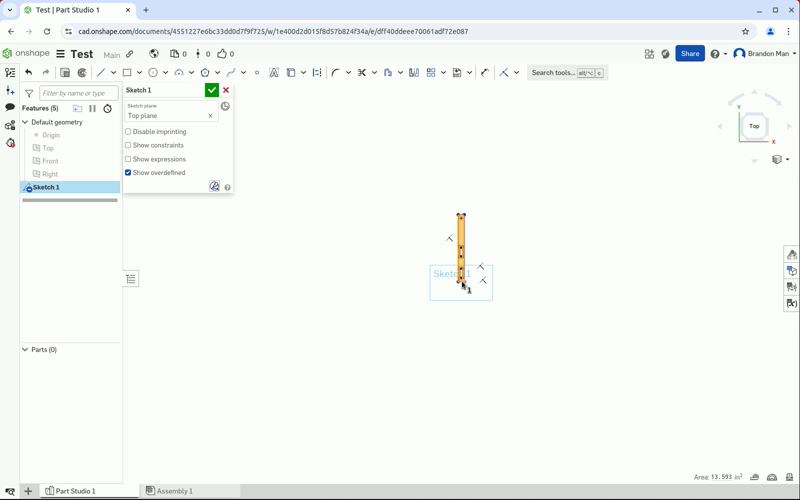
mouse_move(73, 352)
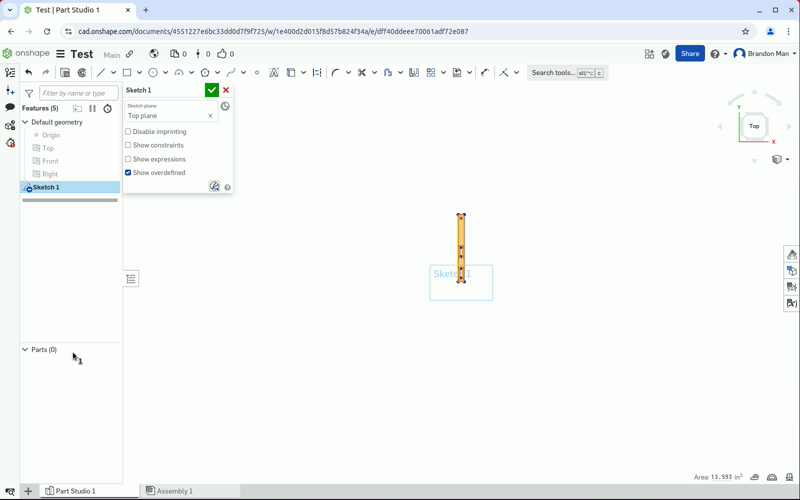
key(shift+y)
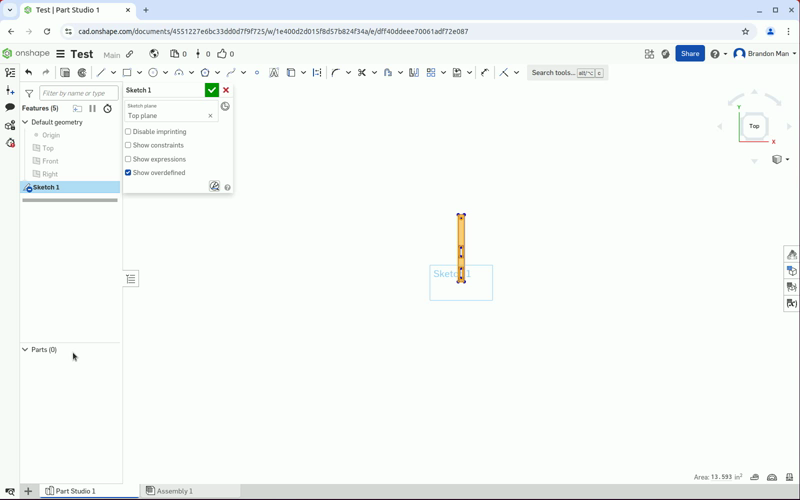
key(shift+e)
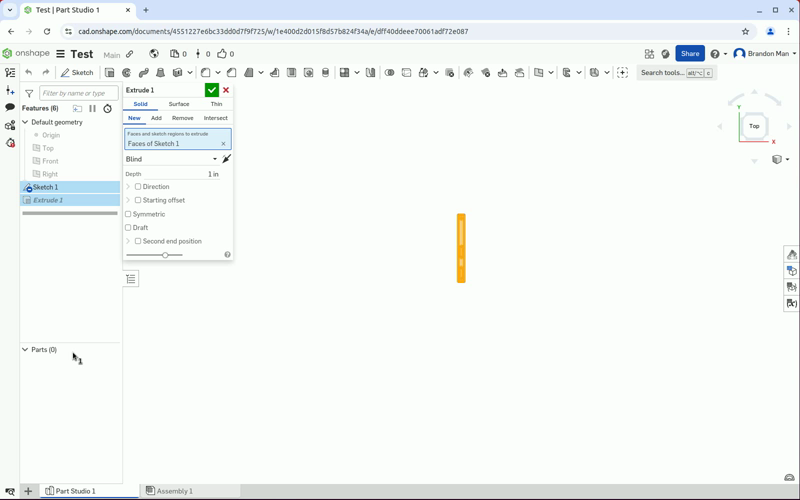
mouse_move(143, 106)
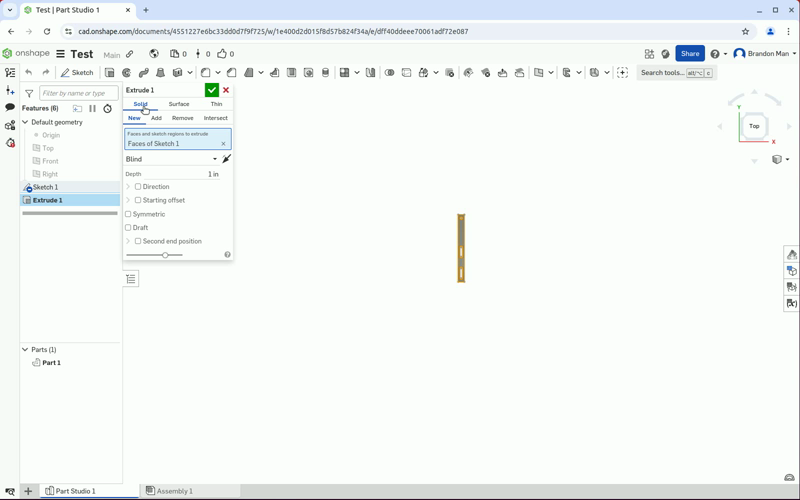
click(143, 106)
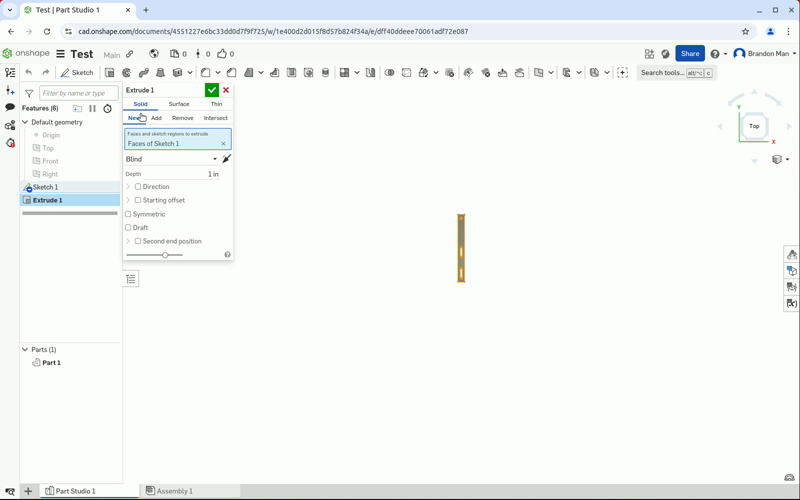
mouse_move(137, 120)
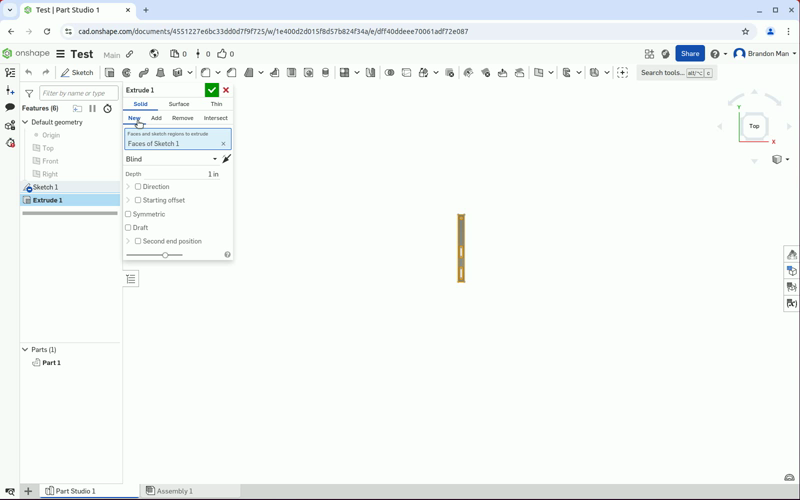
click(137, 120)
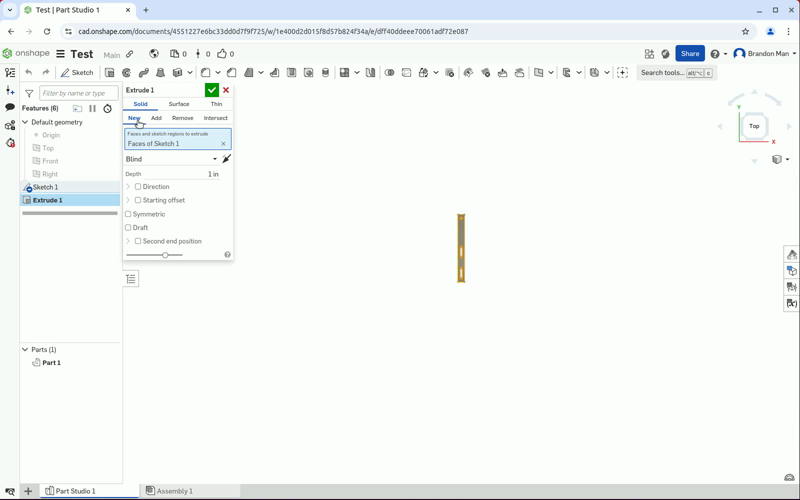
key(tab, 4)
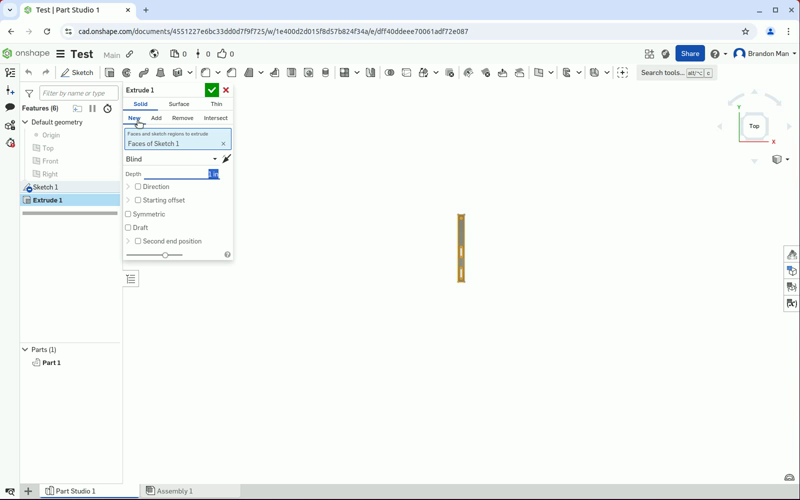
text(0.241)
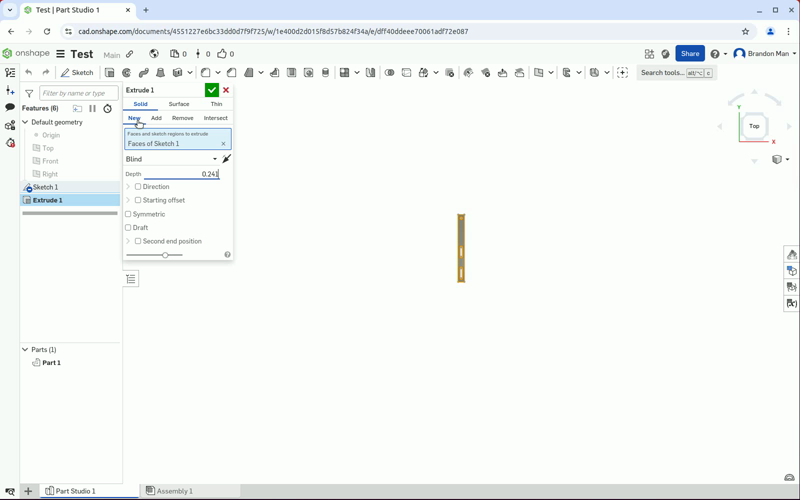
key(enter)
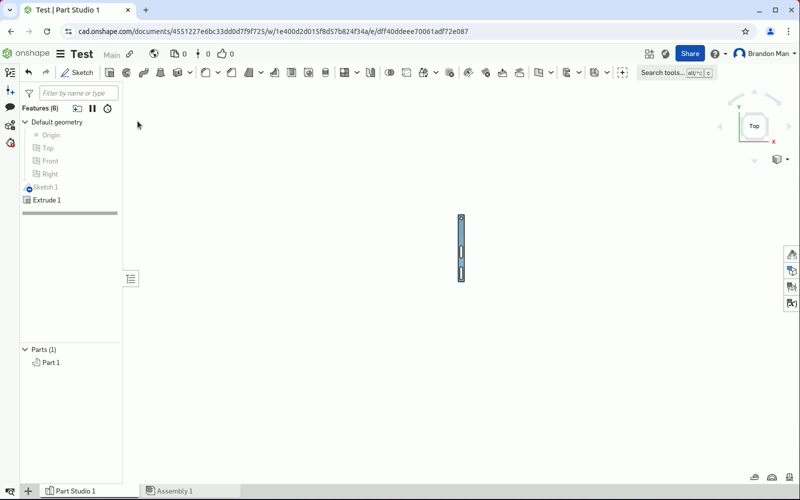
key(shift+h)
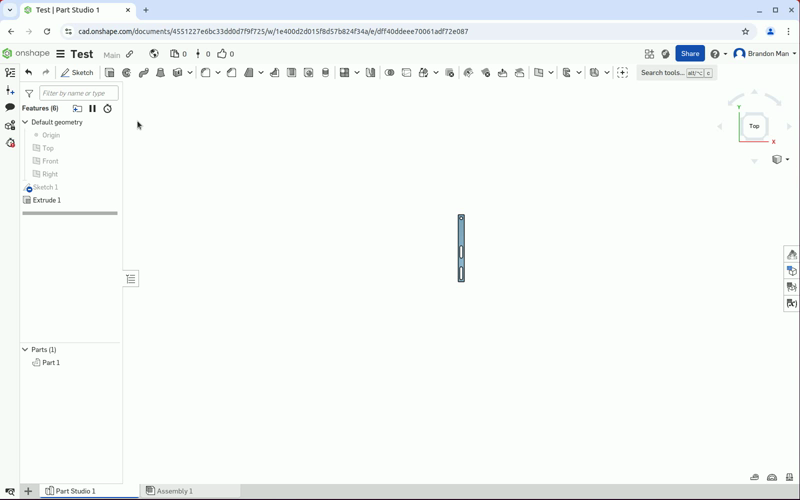
key(shift+h)
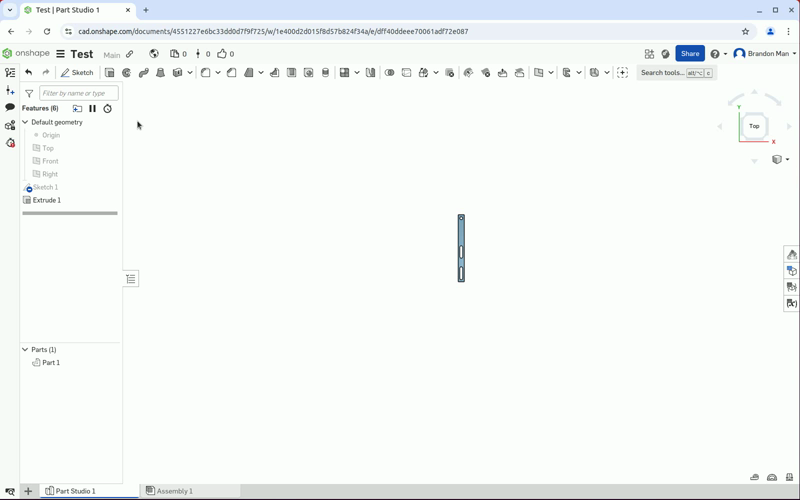
mouse_move(73, 189)
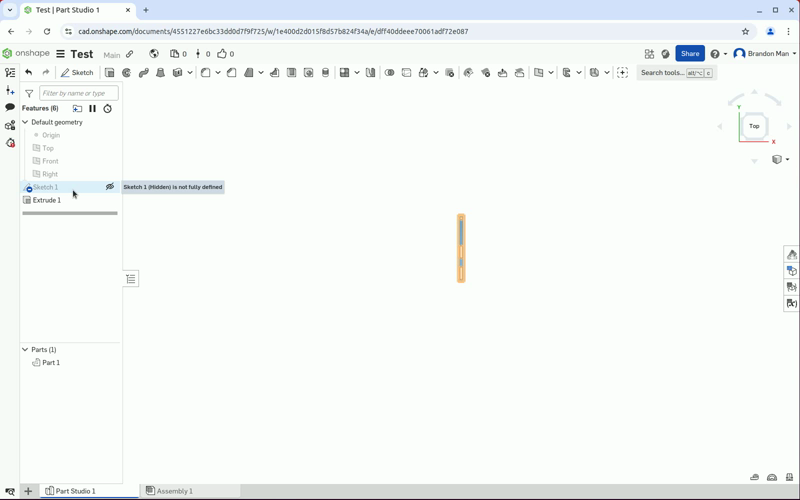
click(73, 189)
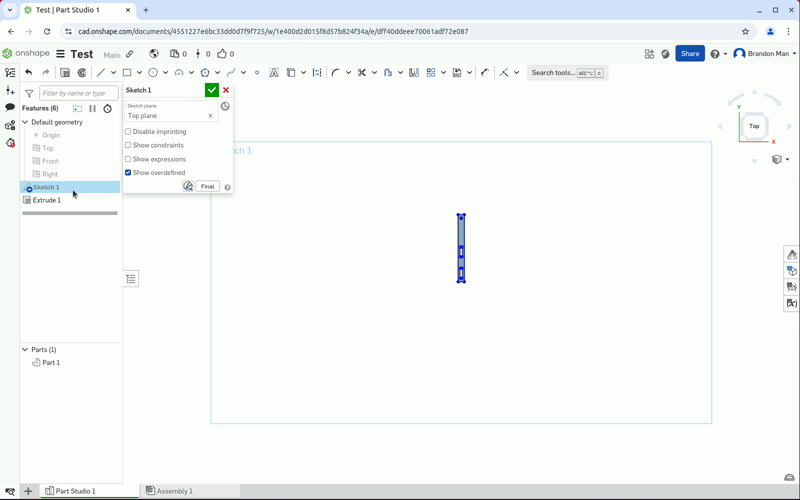
mouse_move(229, 92)
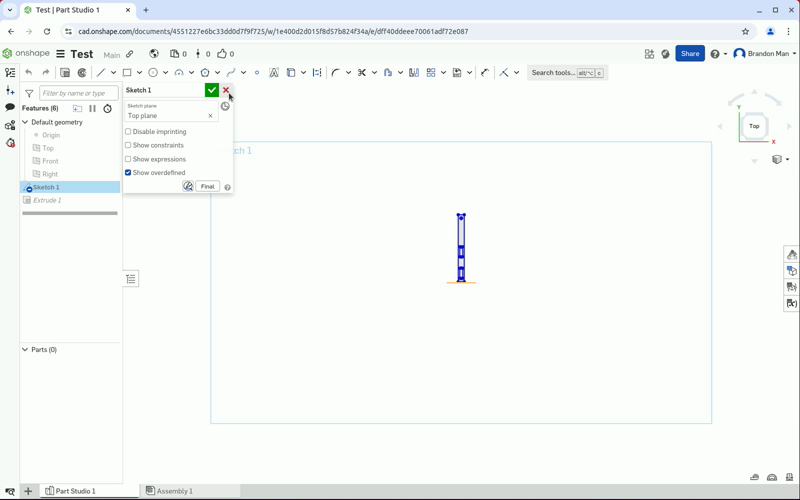
click(229, 92)
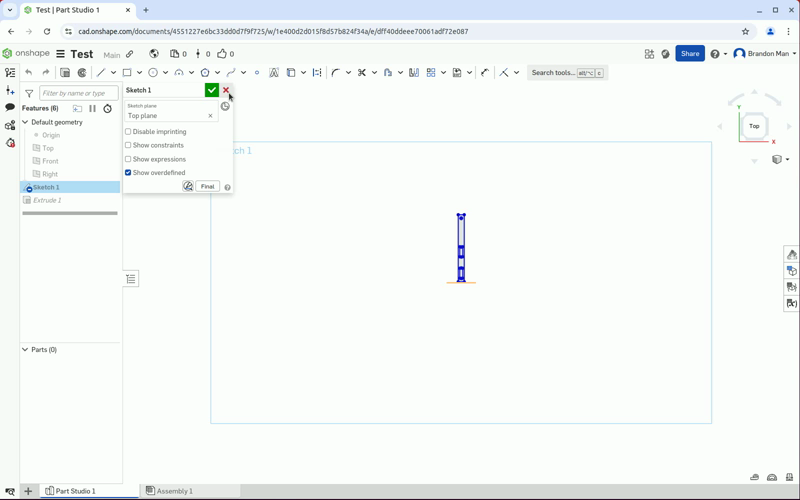
key(shift+s)
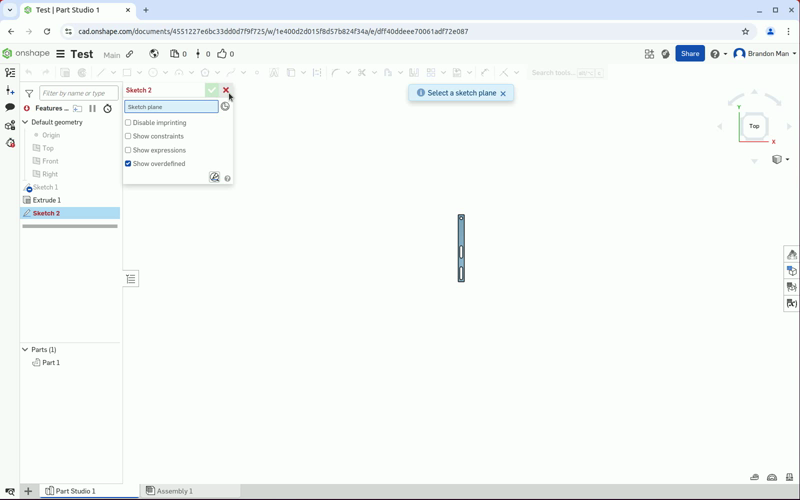
mouse_move(73, 150)
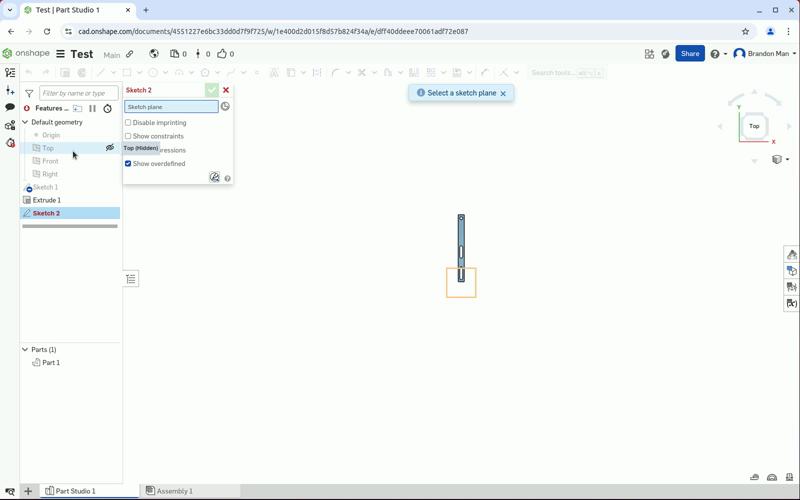
click(73, 150)
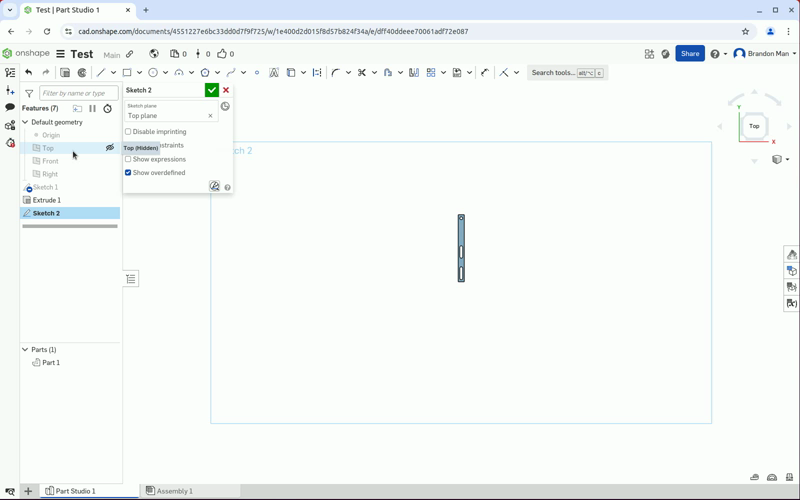
mouse_move(73, 352)
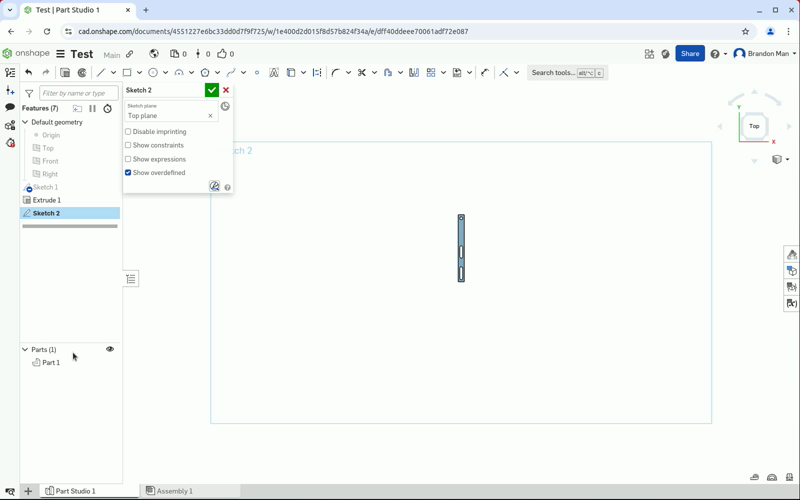
key(y)
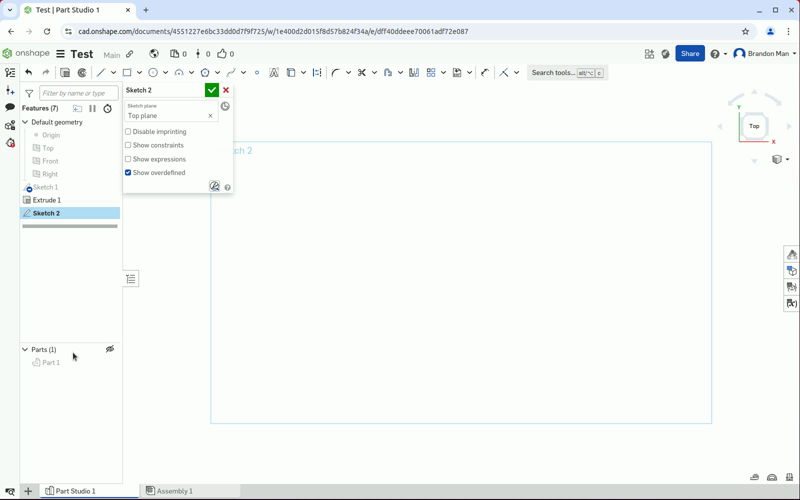
key(l)
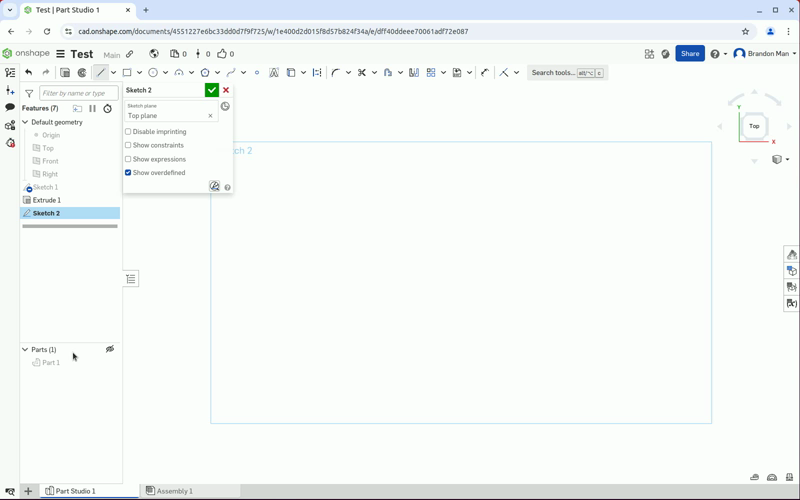
key_down(shift)
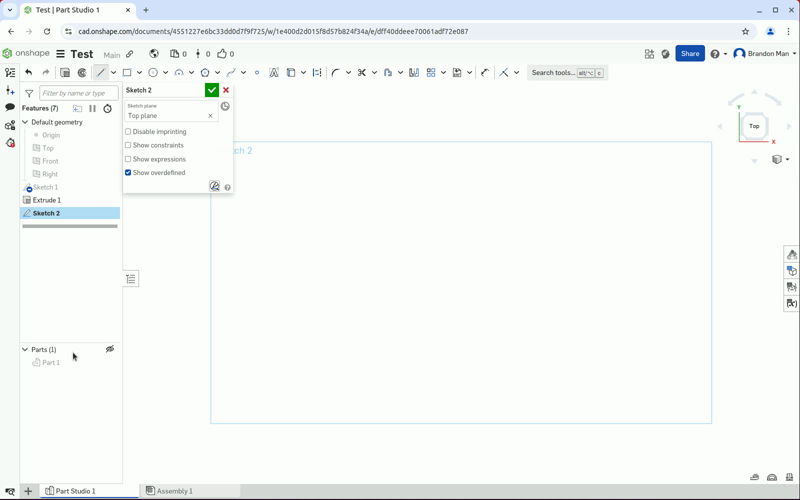
mouse_move(457, 395)
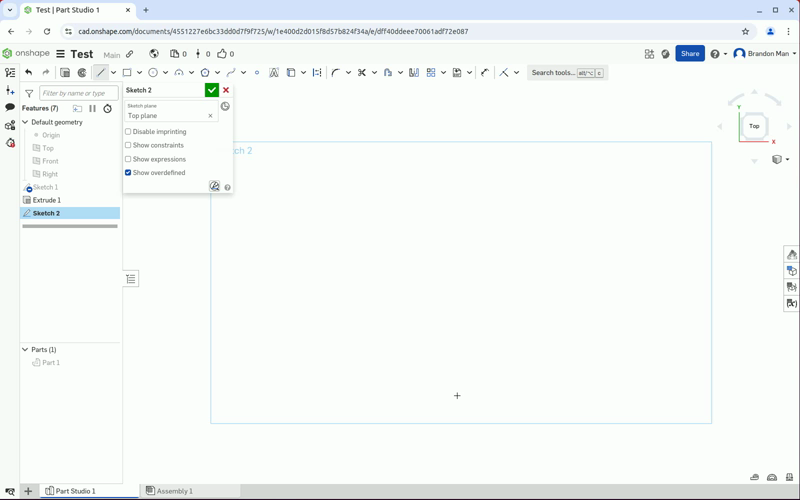
click(457, 395)
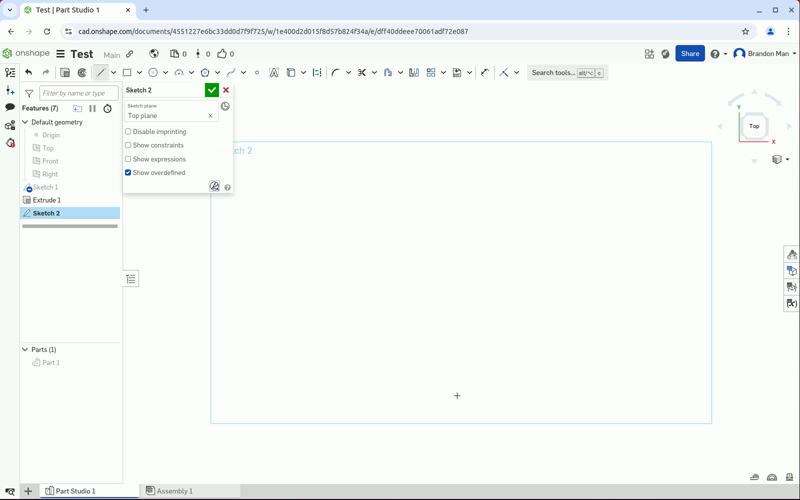
key_up(shift)
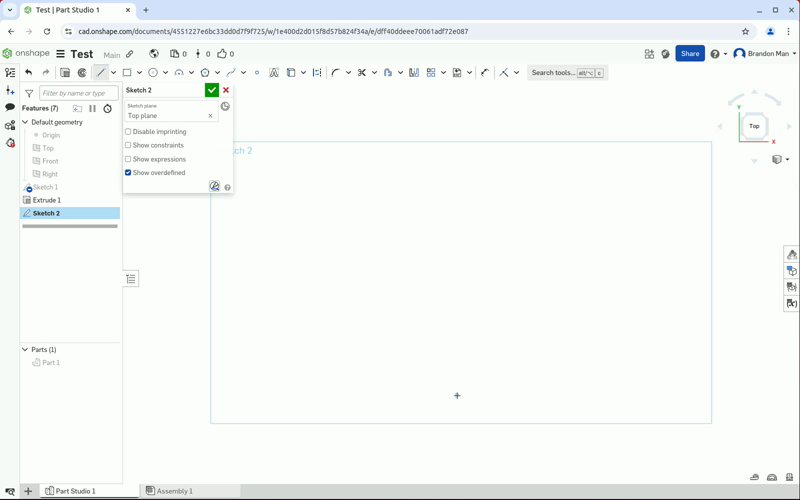
key_down(shift)
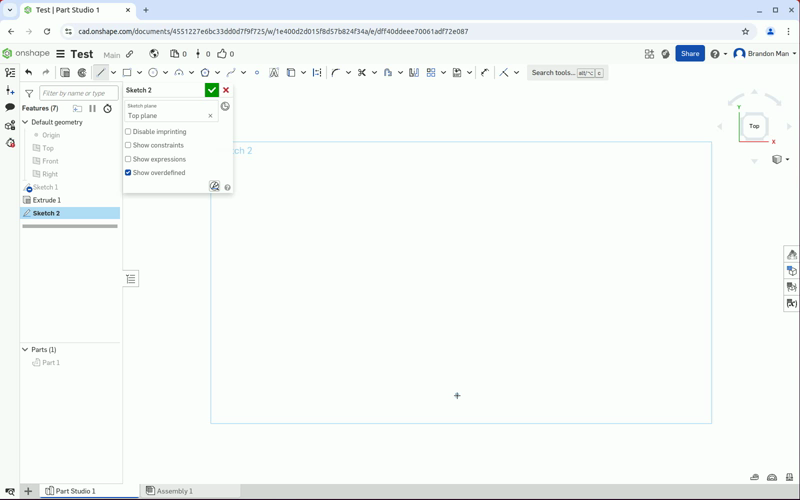
mouse_move(487, 395)
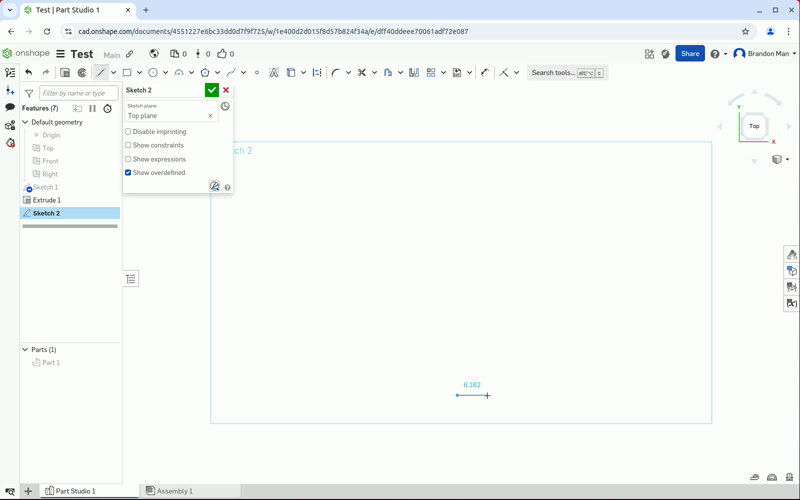
mouse_move(464, 395)
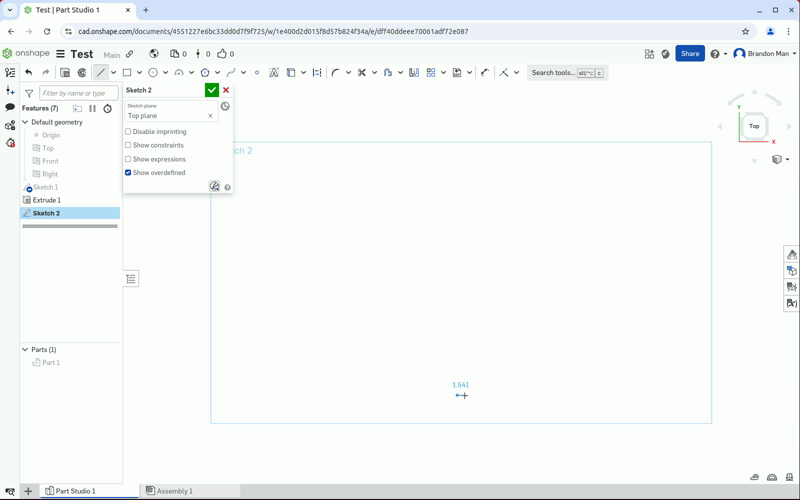
click(464, 395)
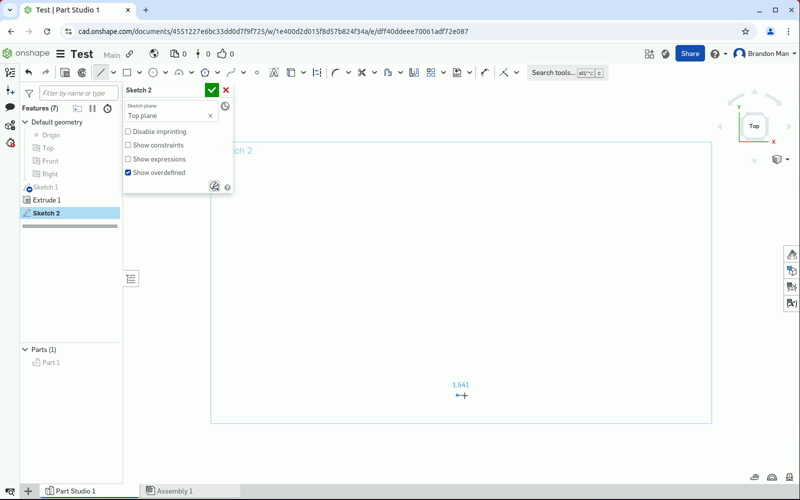
key_up(shift)
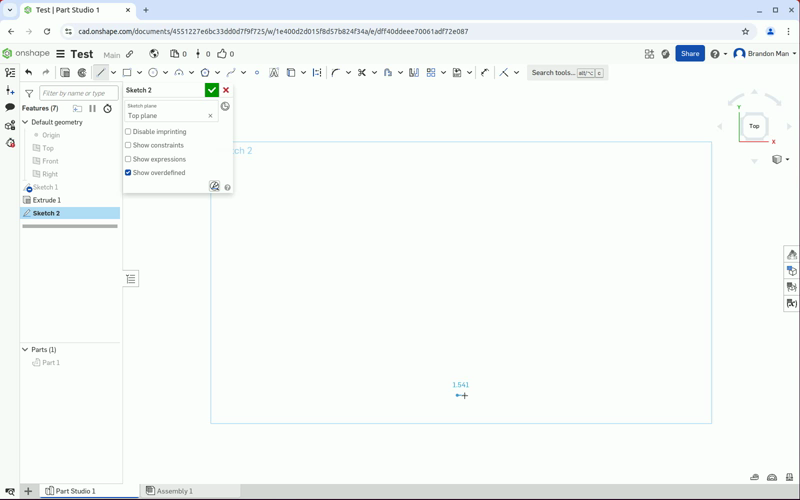
key_down(shift)
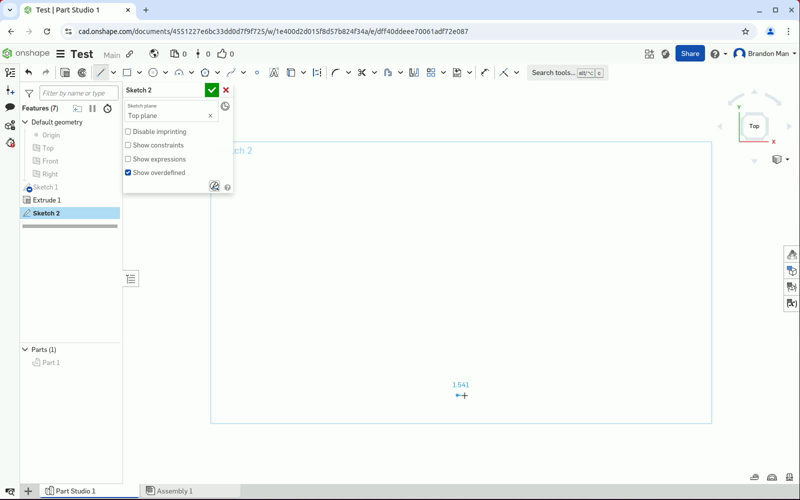
mouse_move(464, 292)
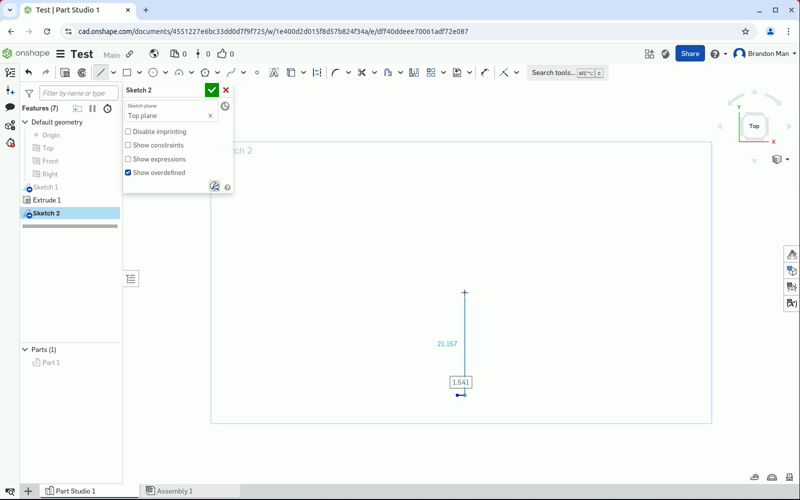
click(464, 292)
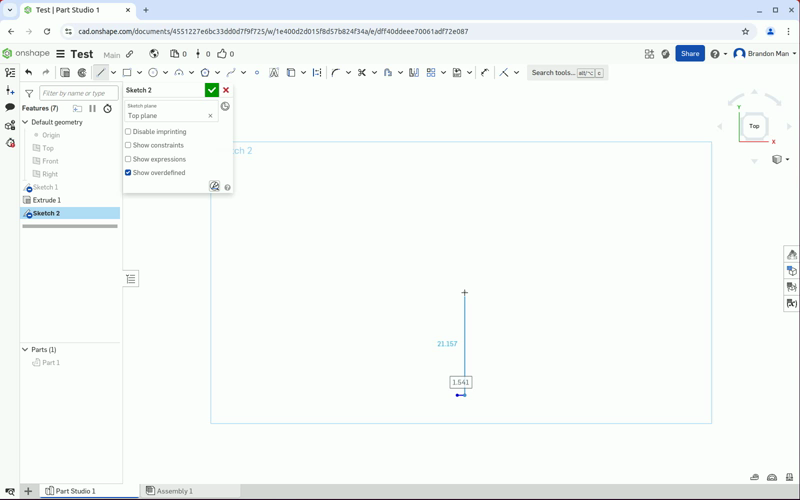
key_up(shift)
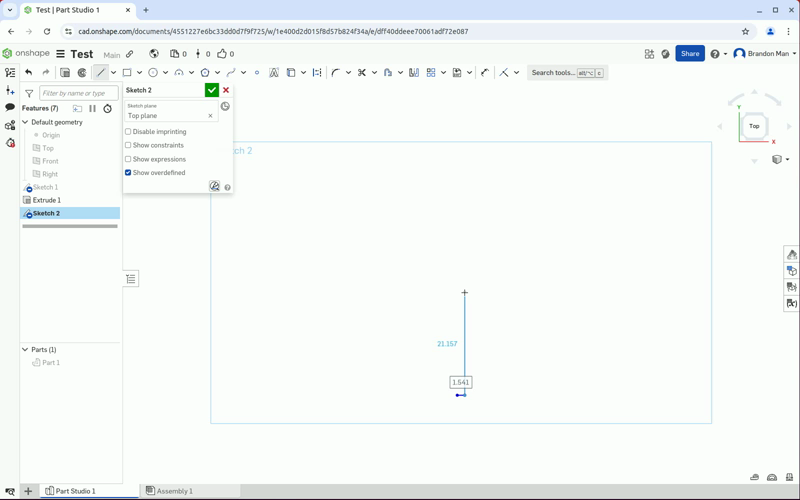
key_down(shift)
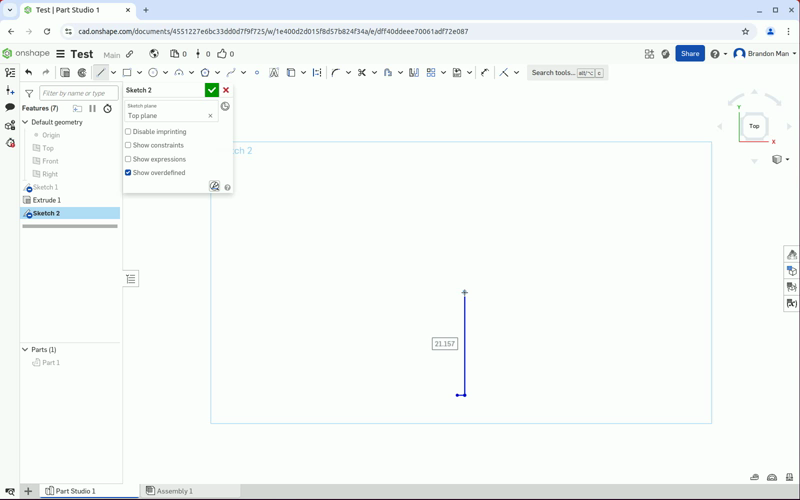
mouse_move(495, 292)
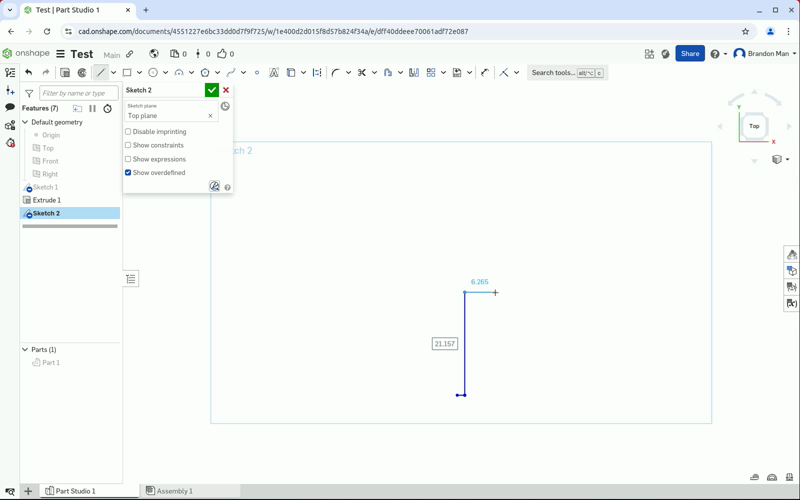
mouse_move(457, 292)
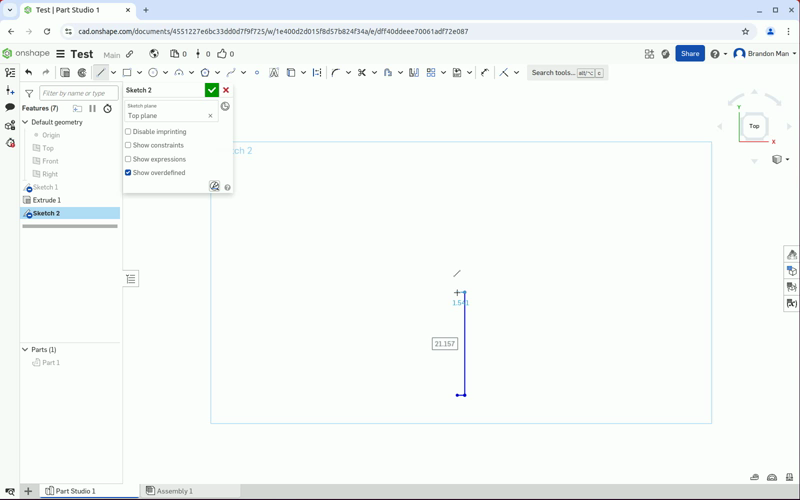
click(457, 292)
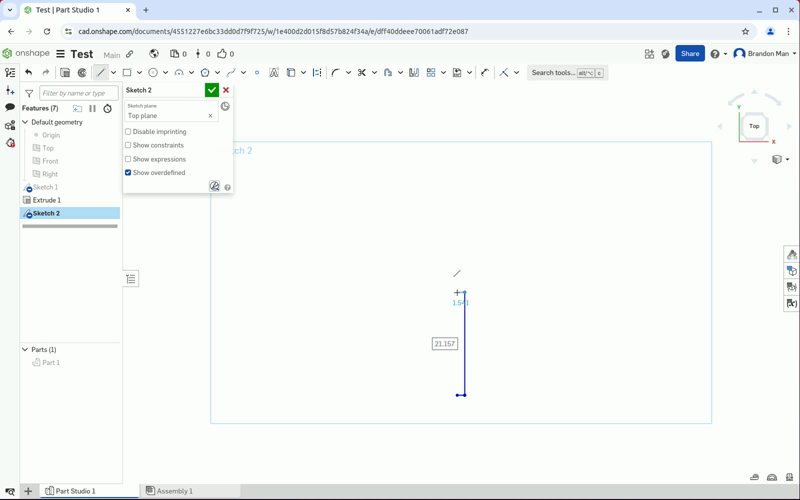
key_up(shift)
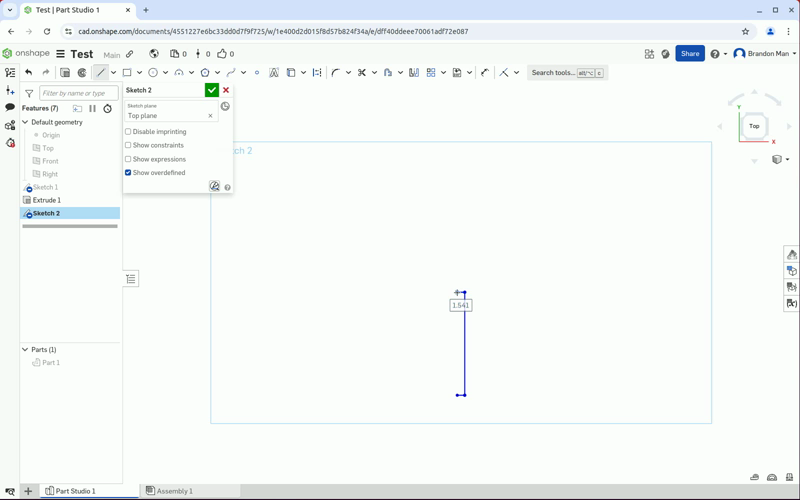
key_down(shift)
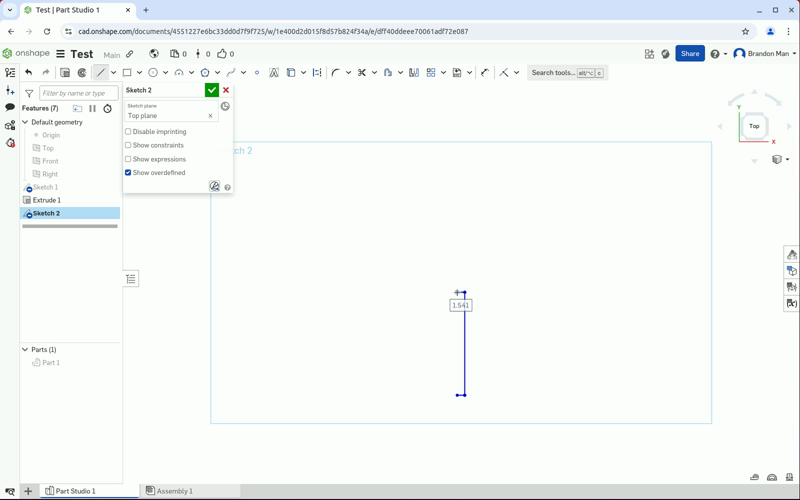
mouse_move(457, 395)
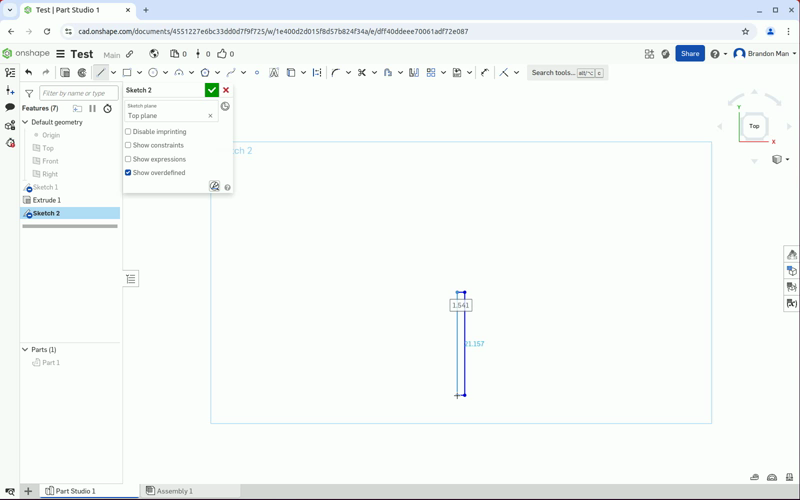
key_up(shift)
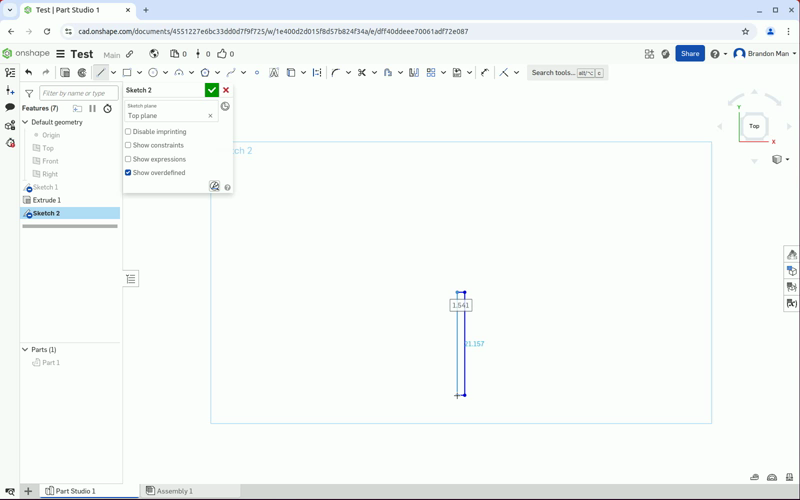
click(457, 395)
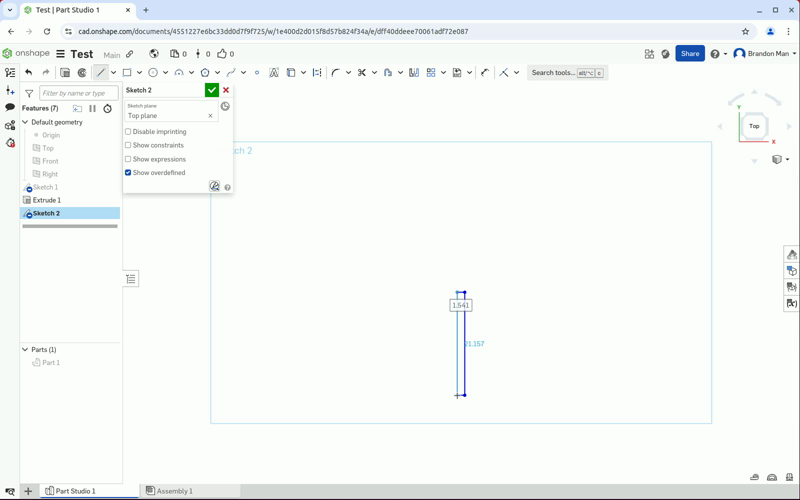
key(esc)
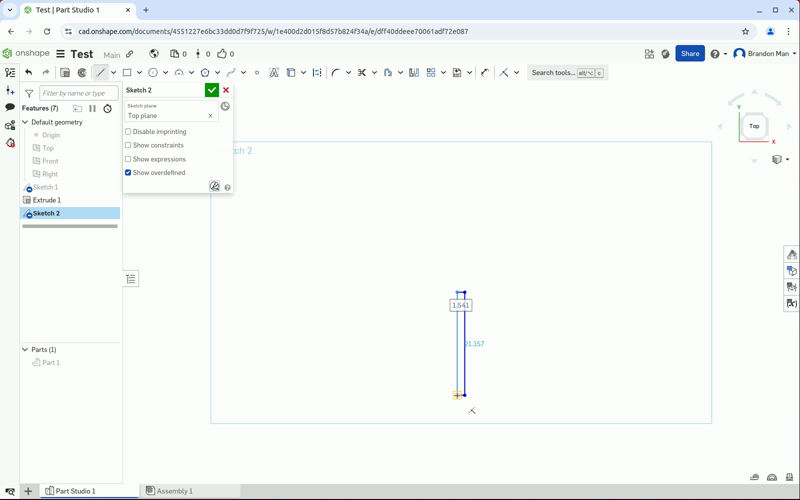
key(c)
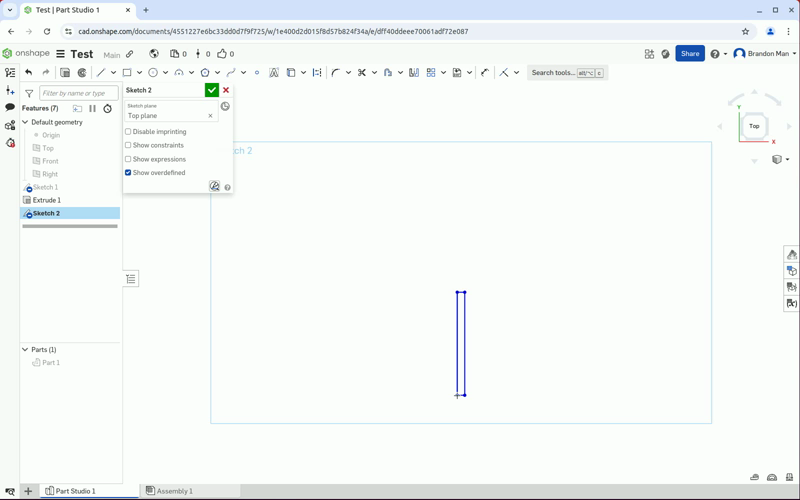
key_down(shift)
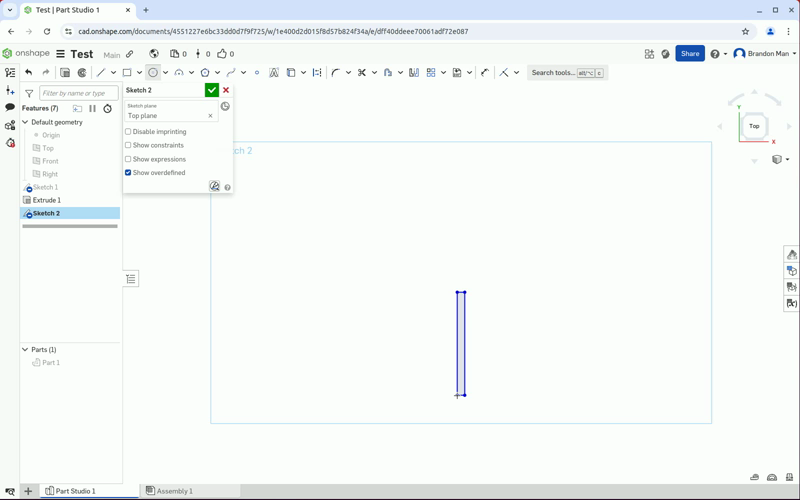
mouse_move(460, 393)
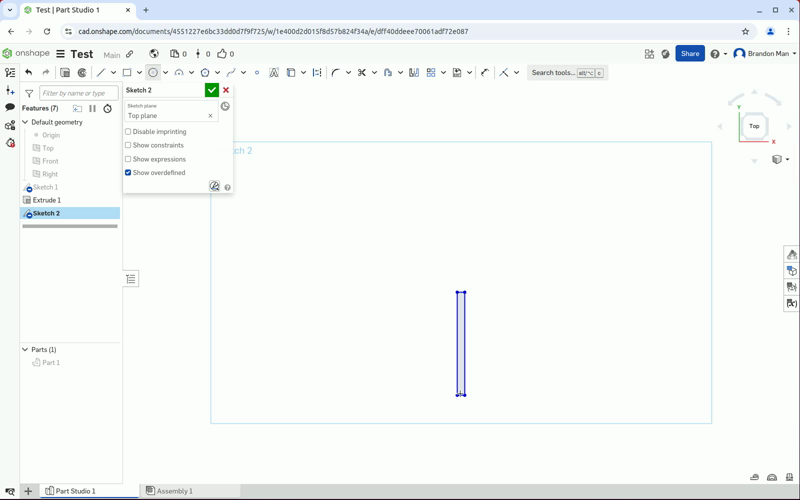
scroll(6)
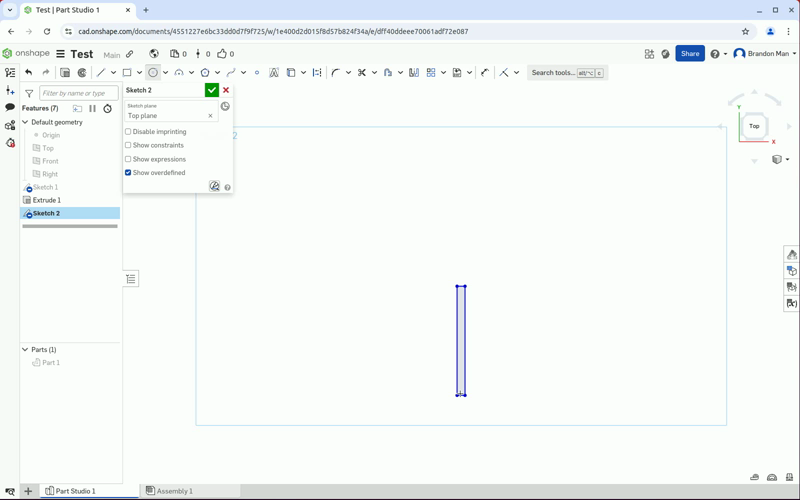
scroll(6)
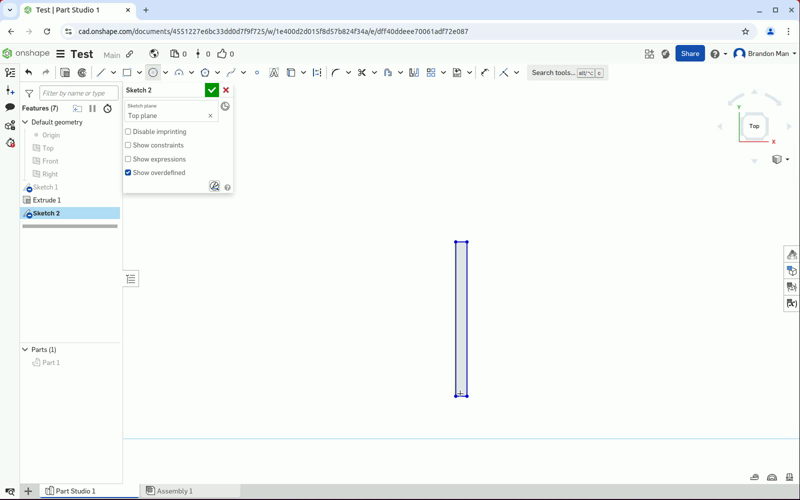
scroll(6)
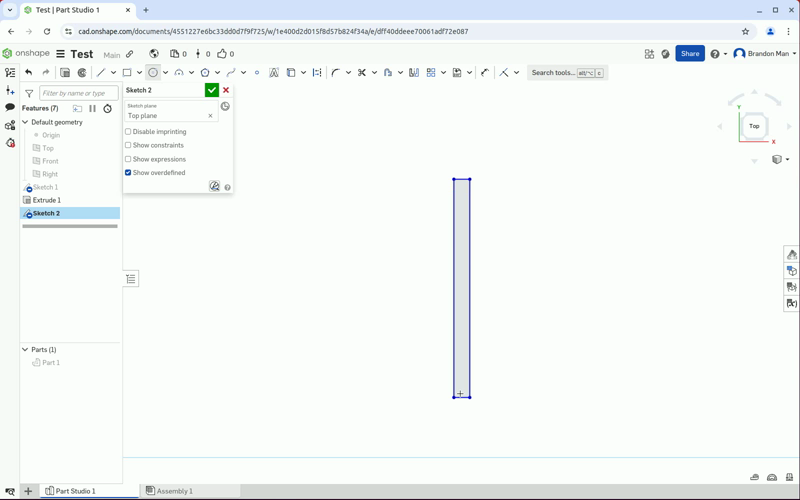
scroll(6)
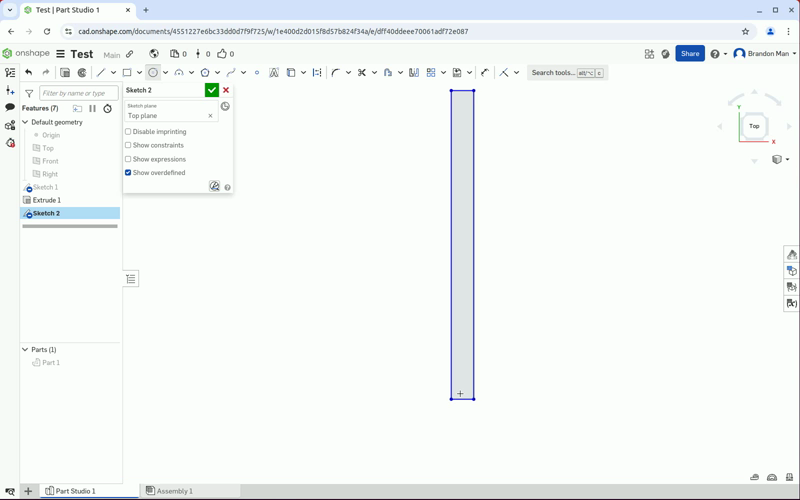
scroll(6)
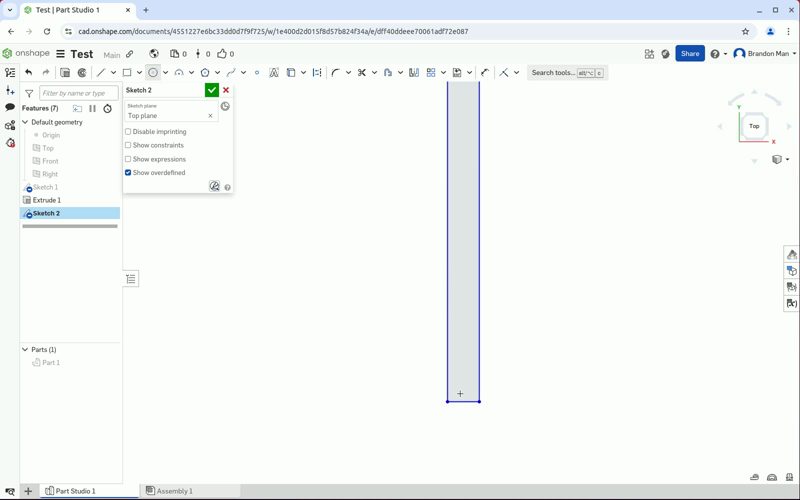
scroll(6)
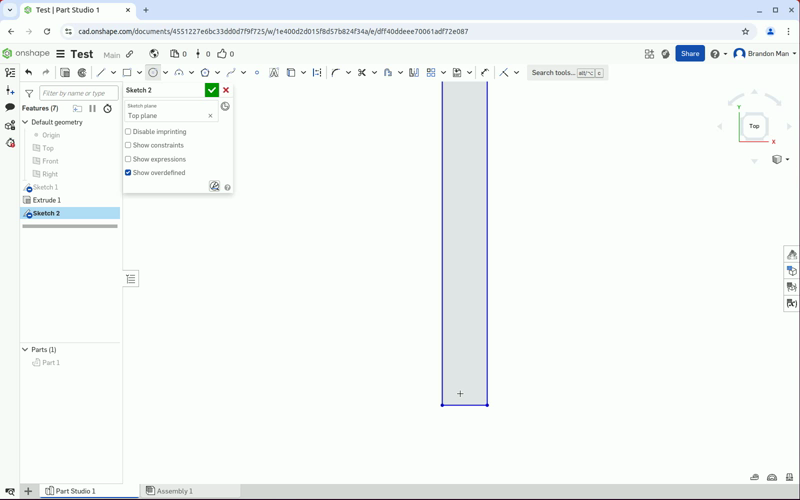
scroll(6)
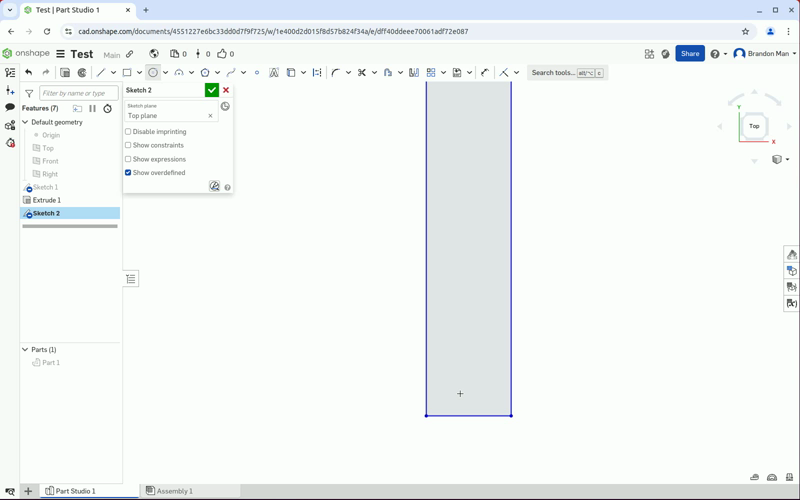
click(460, 393)
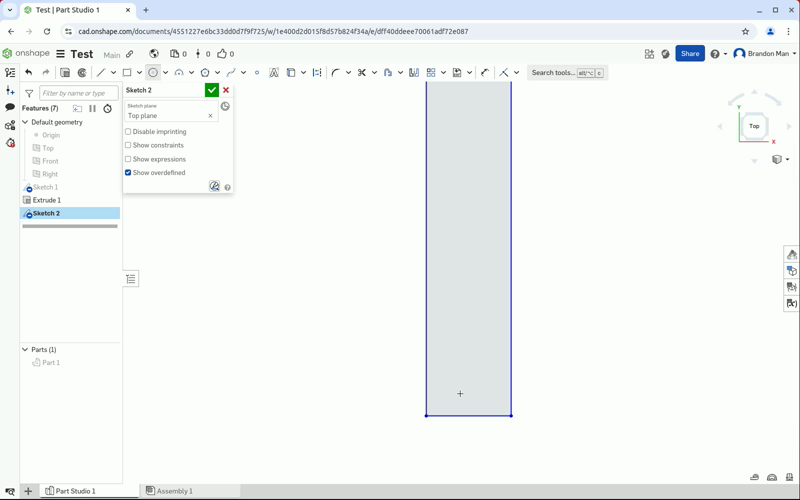
scroll(-6)
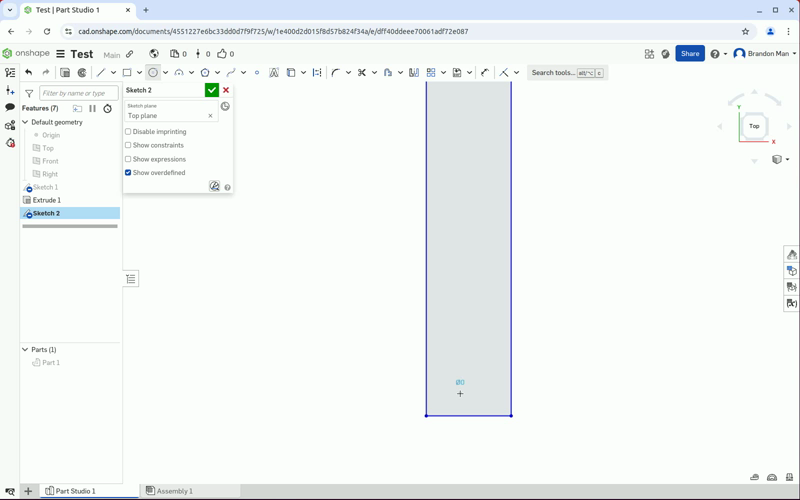
scroll(-6)
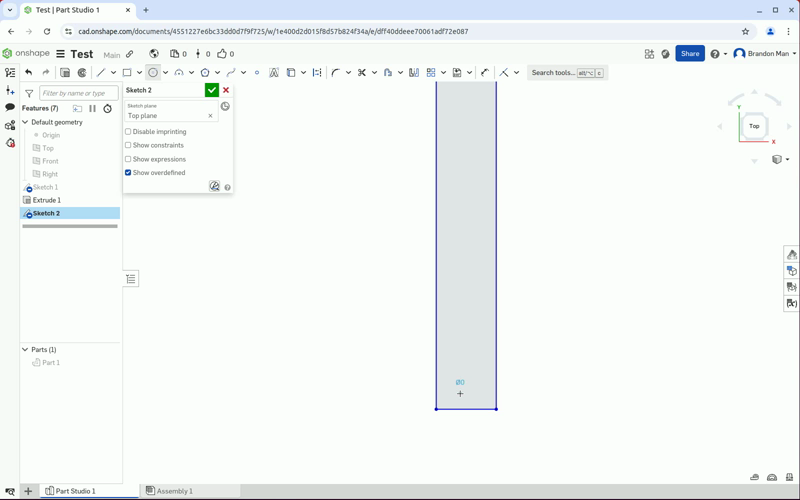
scroll(-6)
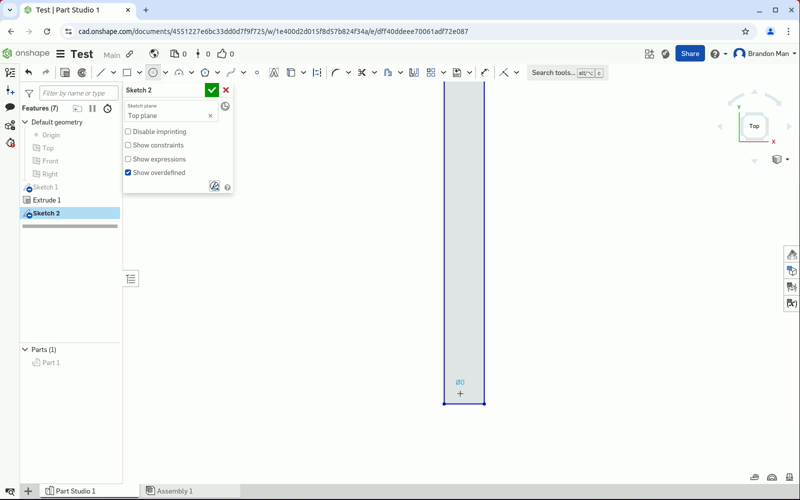
scroll(-6)
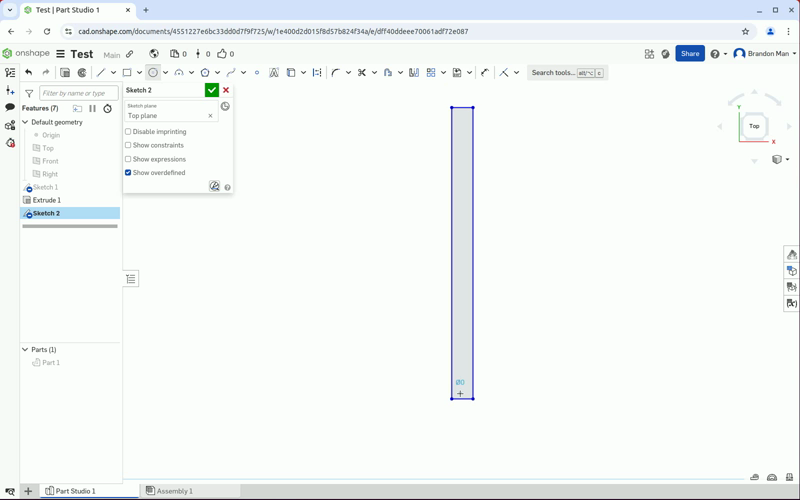
scroll(-6)
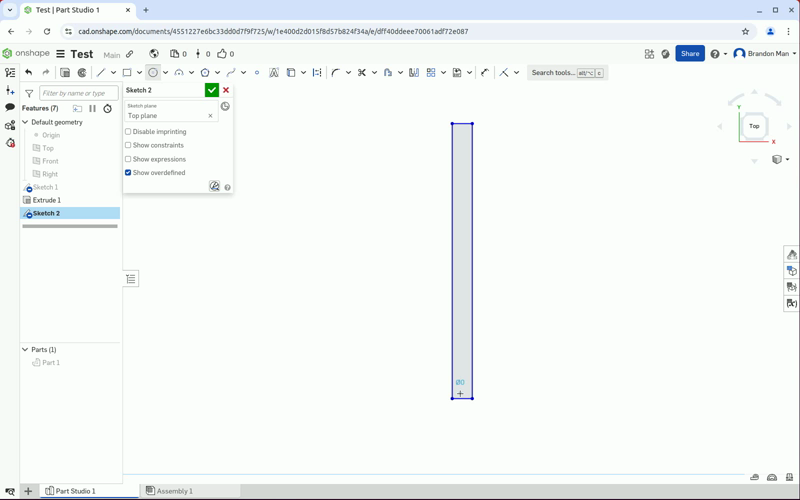
scroll(-6)
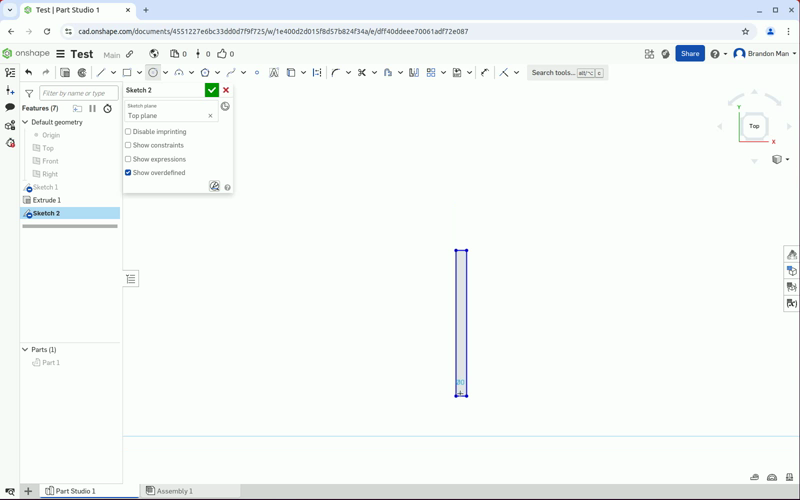
scroll(-6)
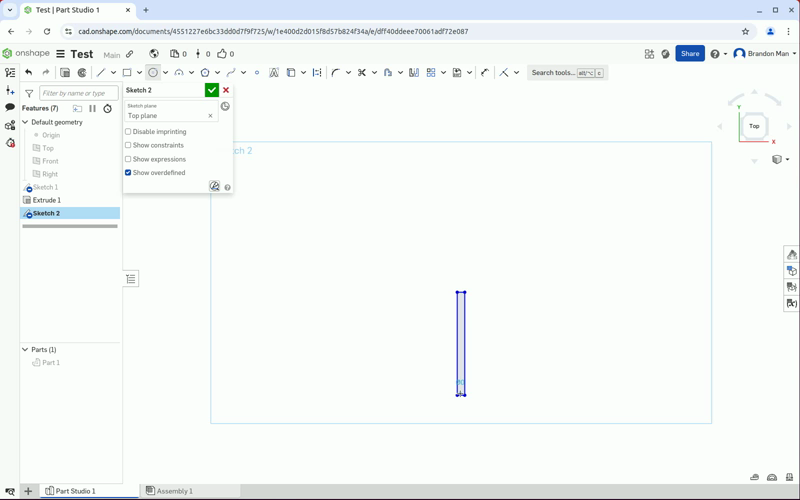
key_up(shift)
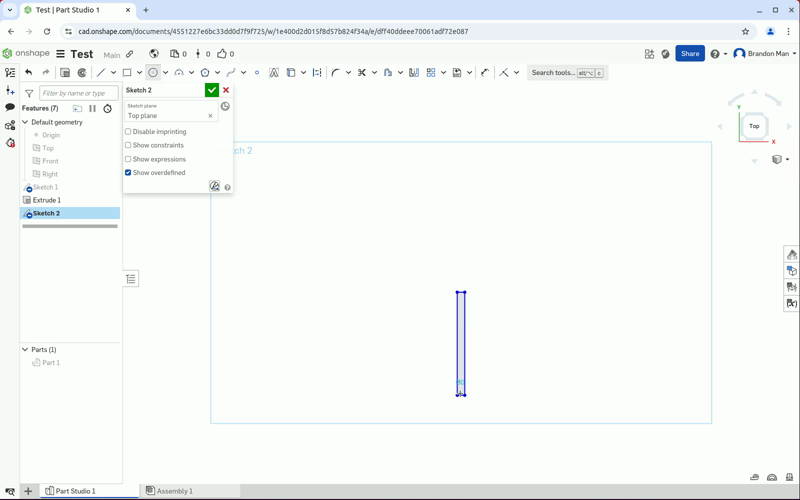
mouse_move(461, 393)
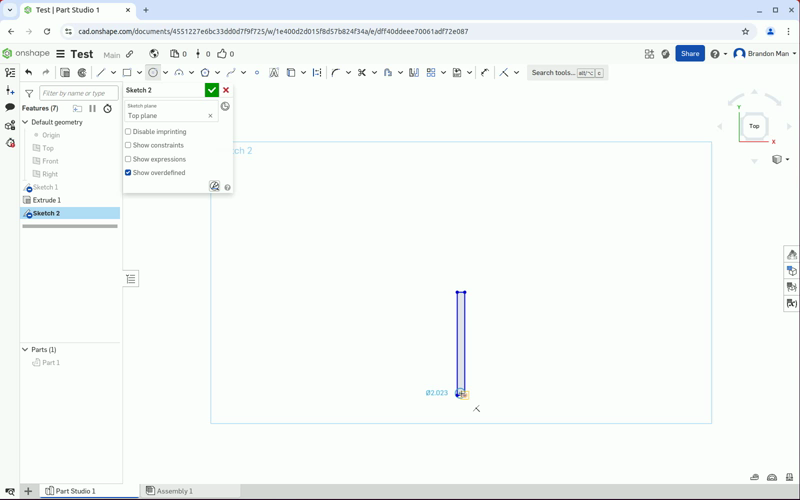
scroll(6)
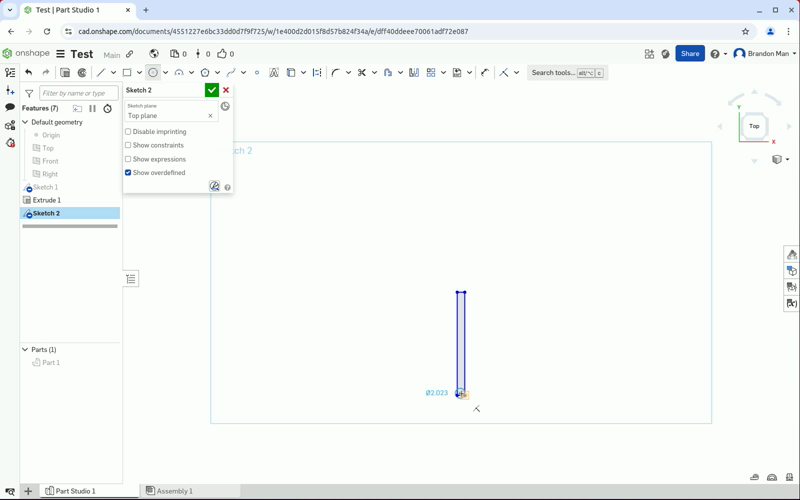
scroll(6)
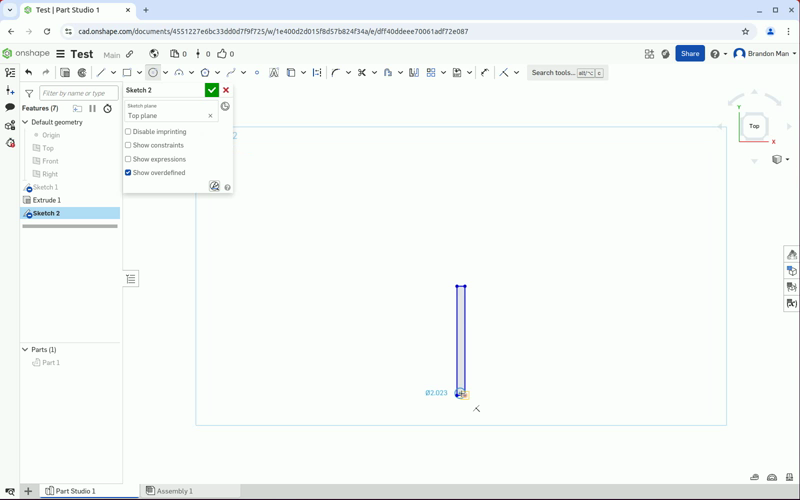
scroll(6)
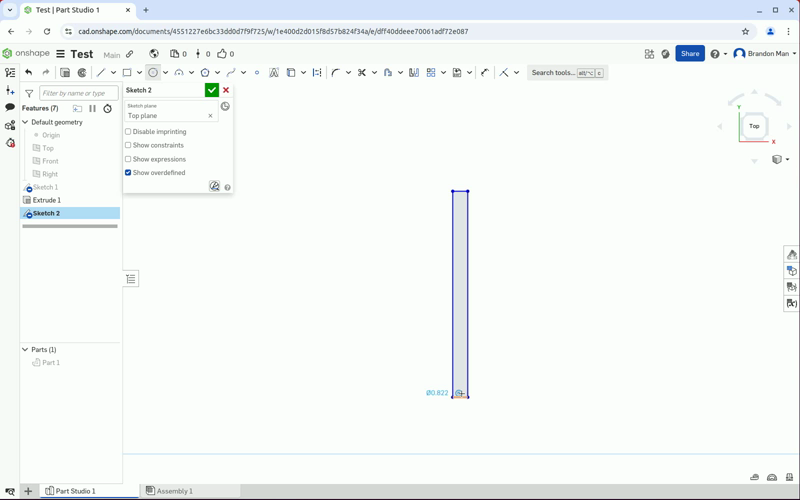
scroll(6)
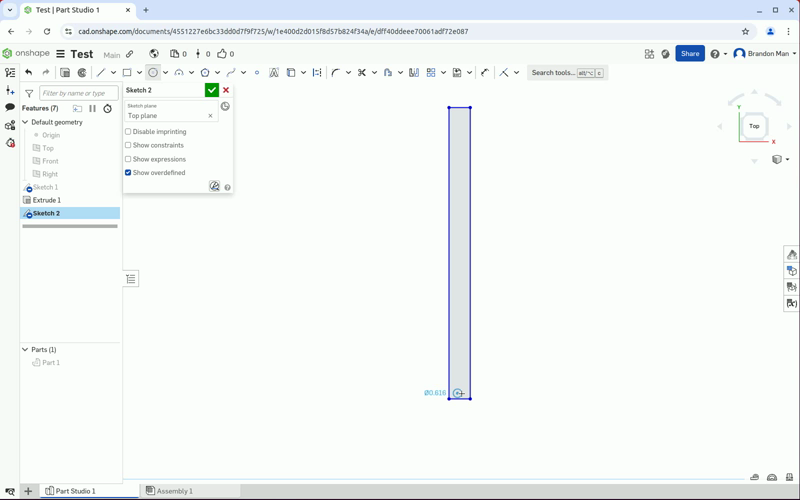
scroll(6)
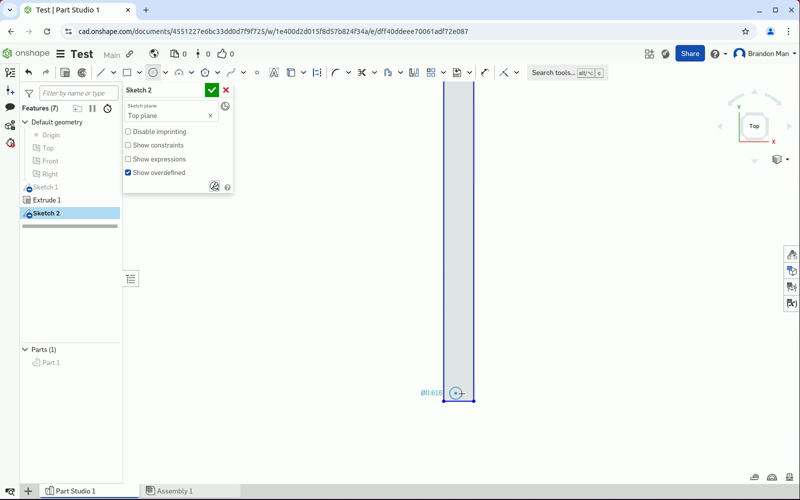
scroll(6)
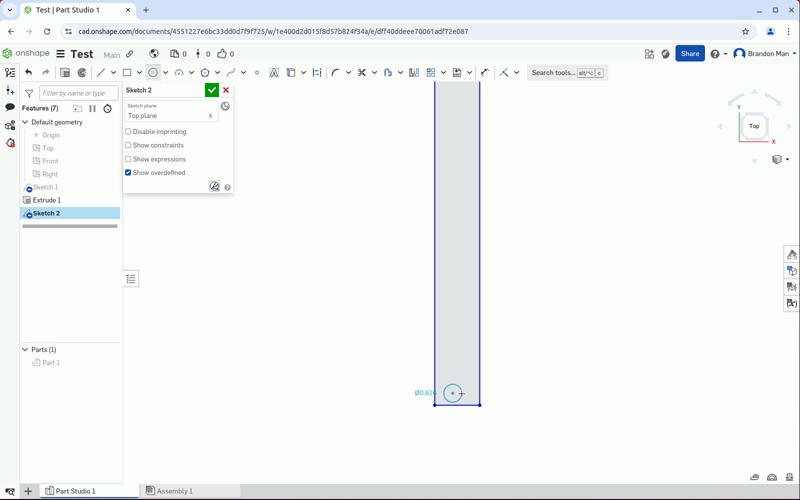
scroll(6)
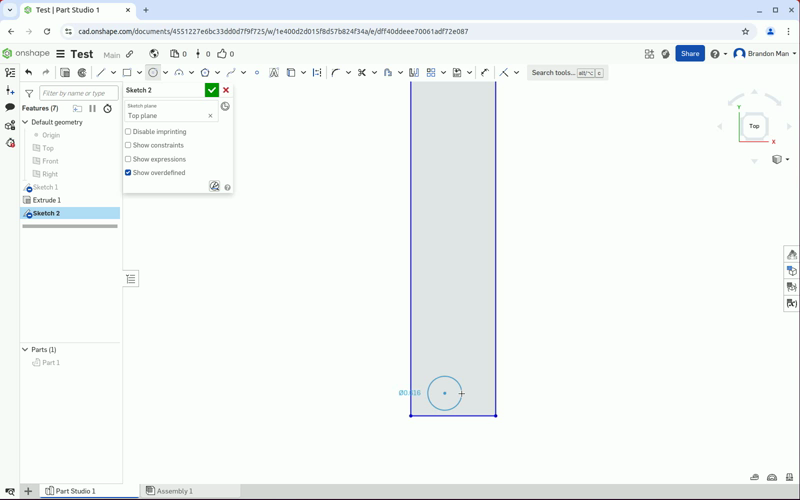
click(461, 393)
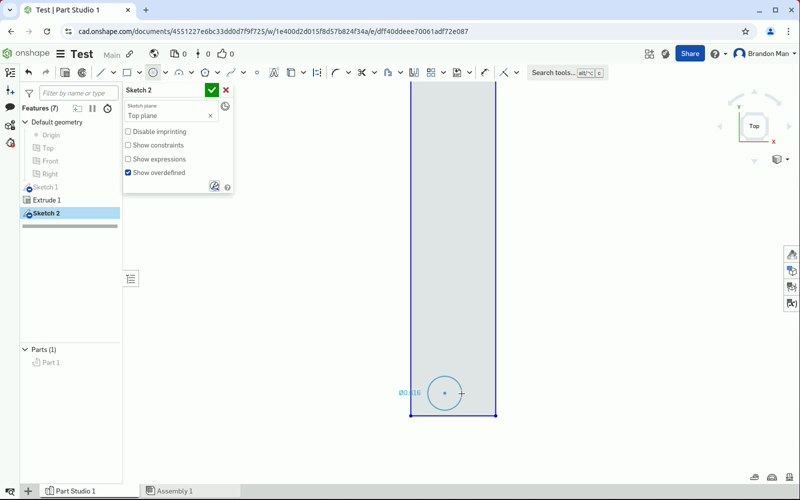
scroll(-6)
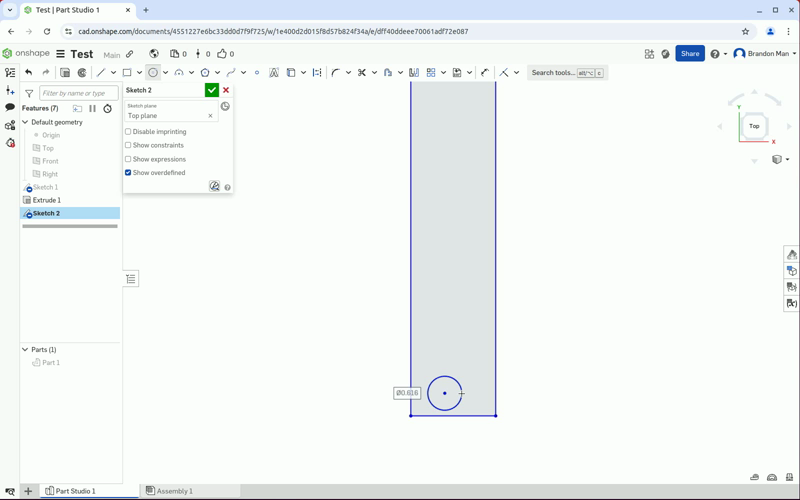
scroll(-6)
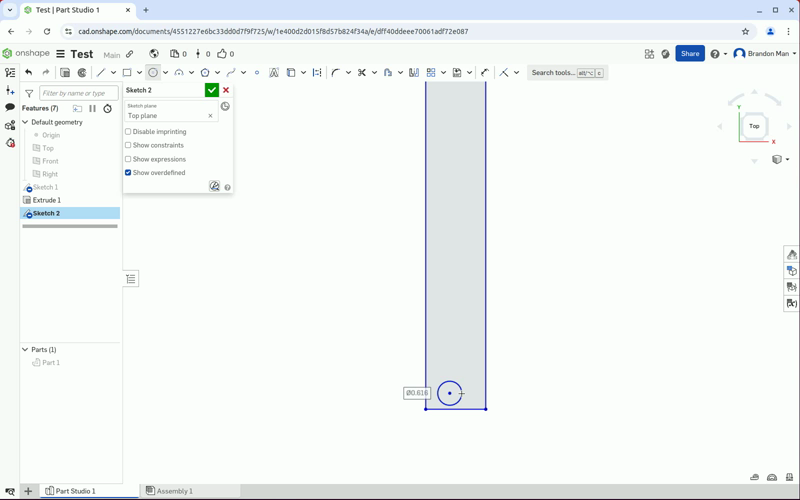
scroll(-6)
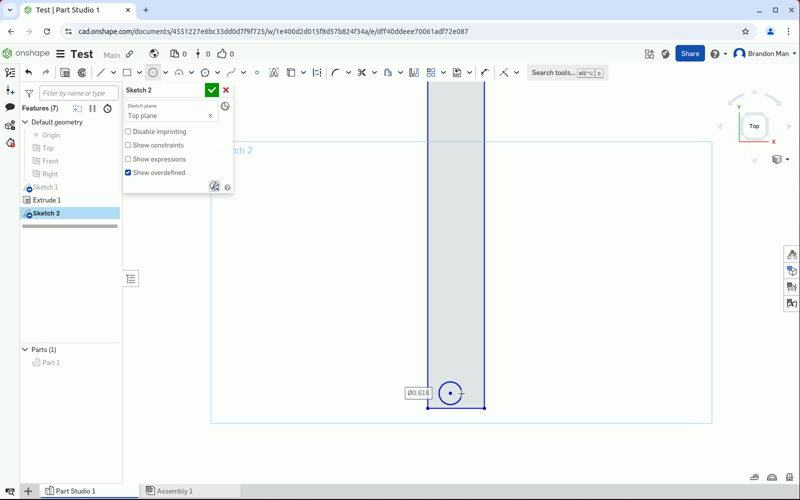
scroll(-6)
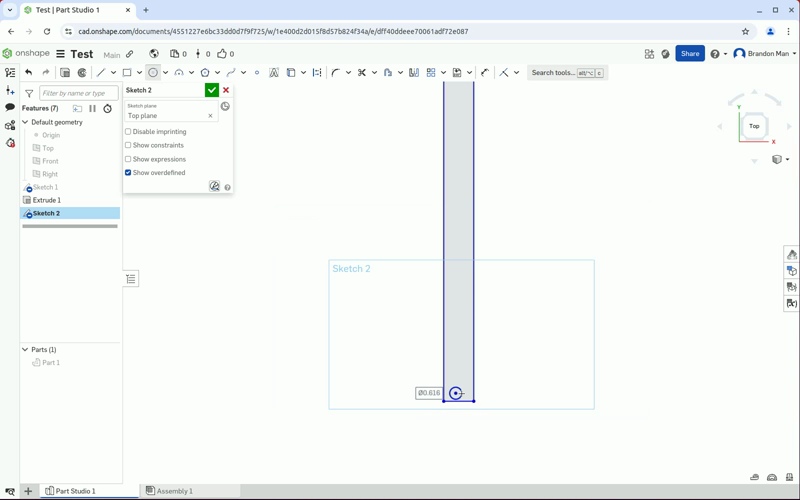
scroll(-6)
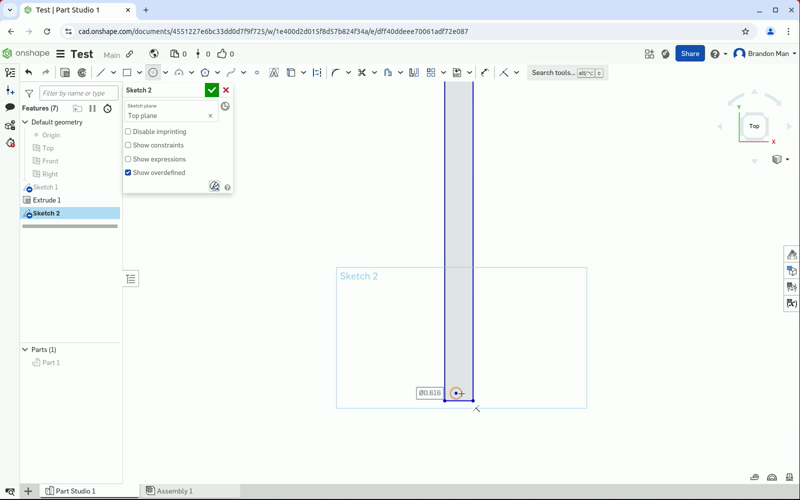
scroll(-6)
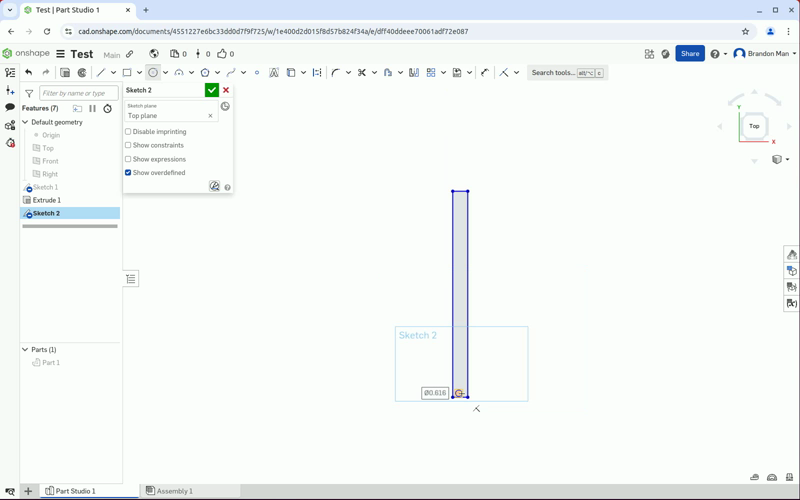
scroll(-6)
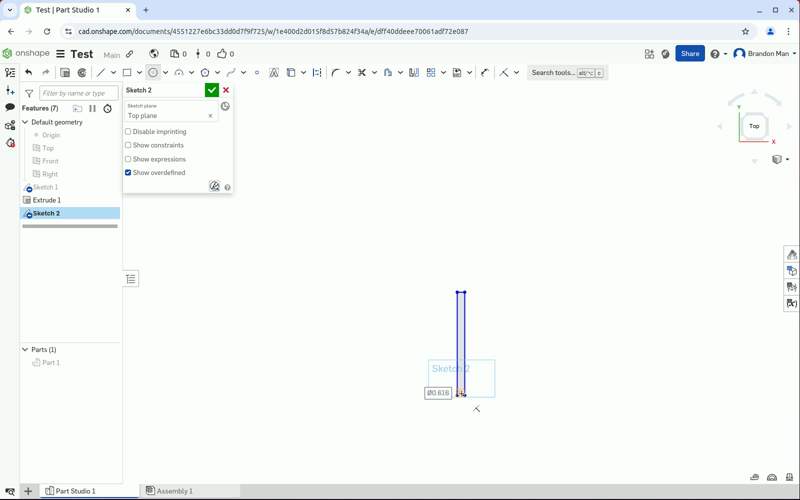
key(esc)
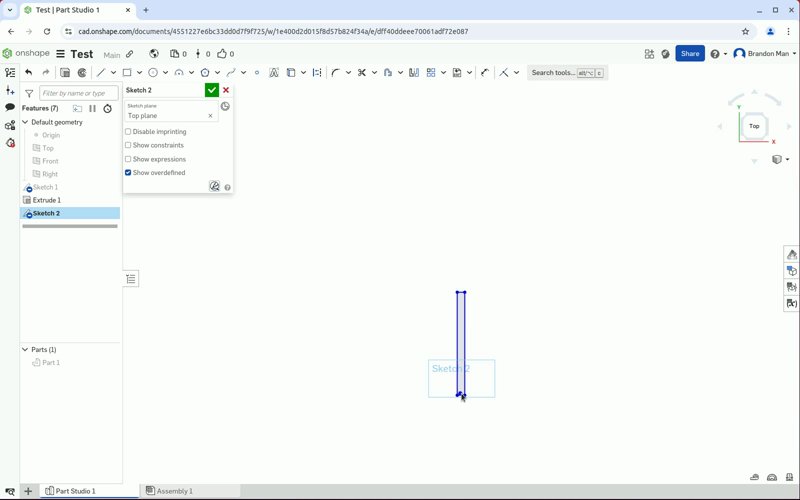
key(c)
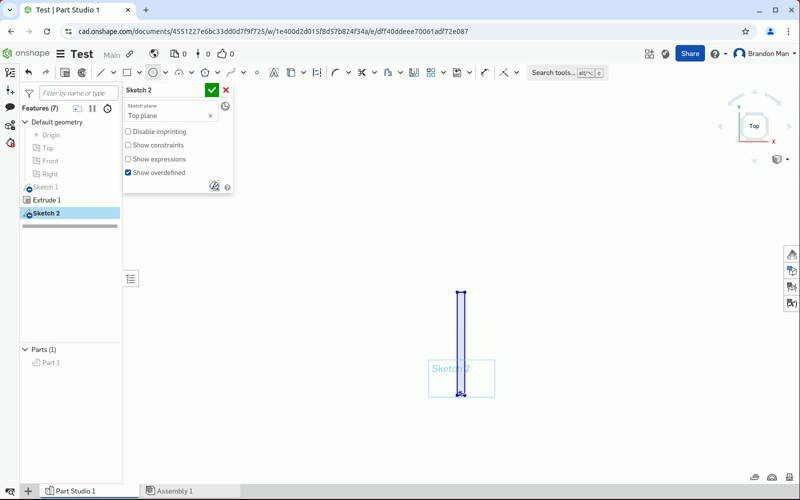
key_down(shift)
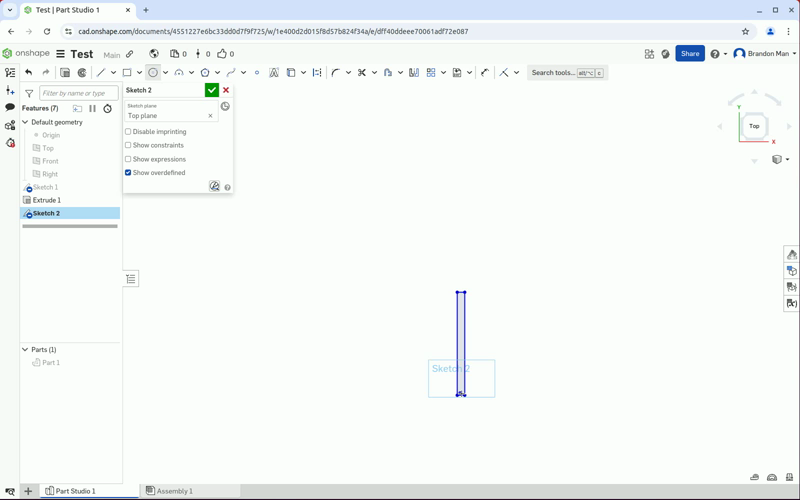
mouse_move(460, 375)
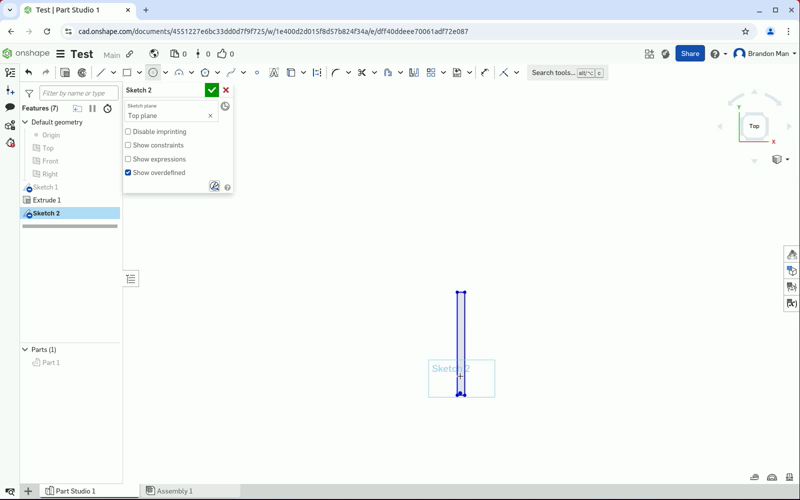
click(460, 375)
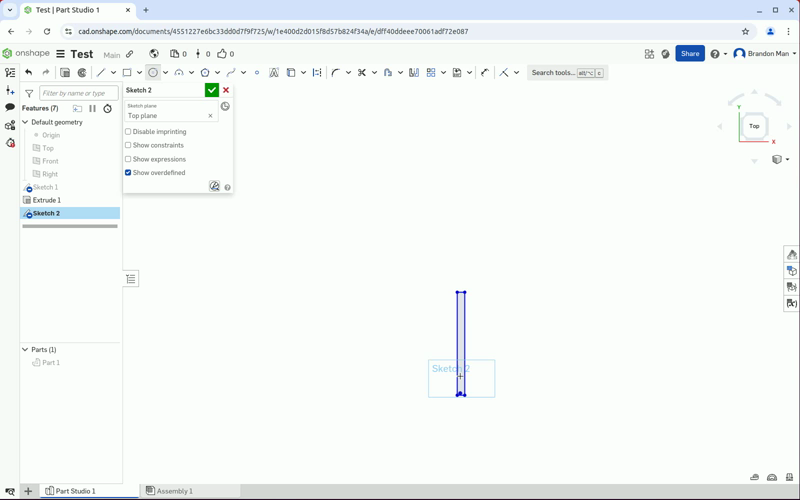
key_up(shift)
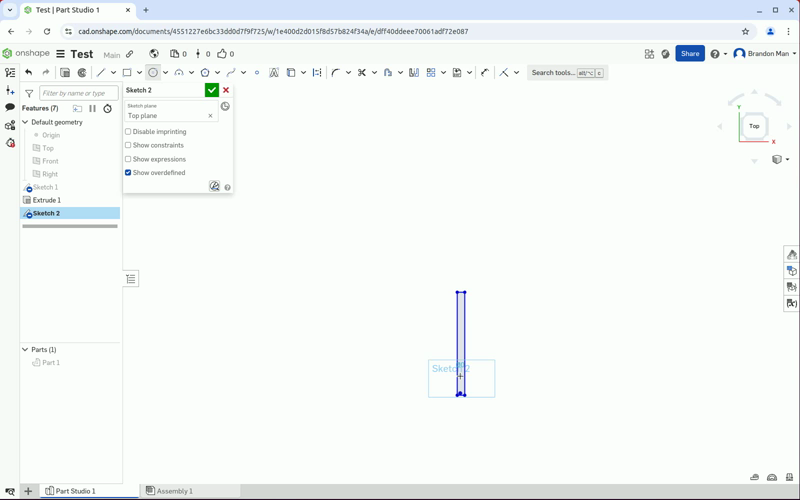
mouse_move(461, 375)
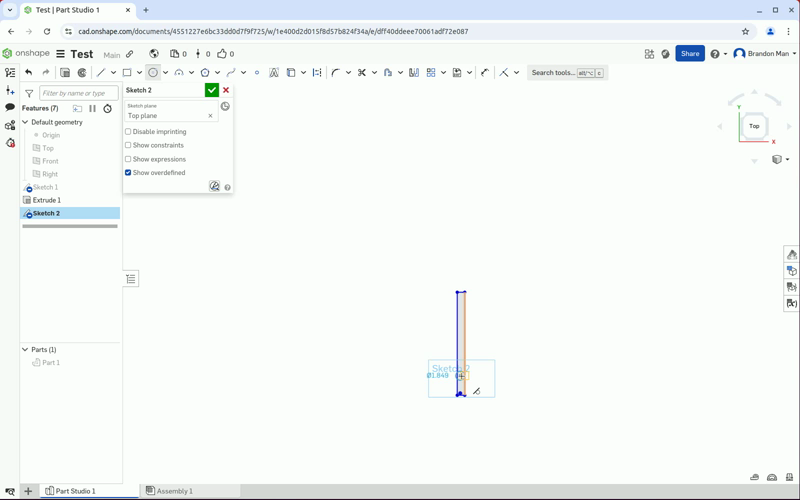
scroll(6)
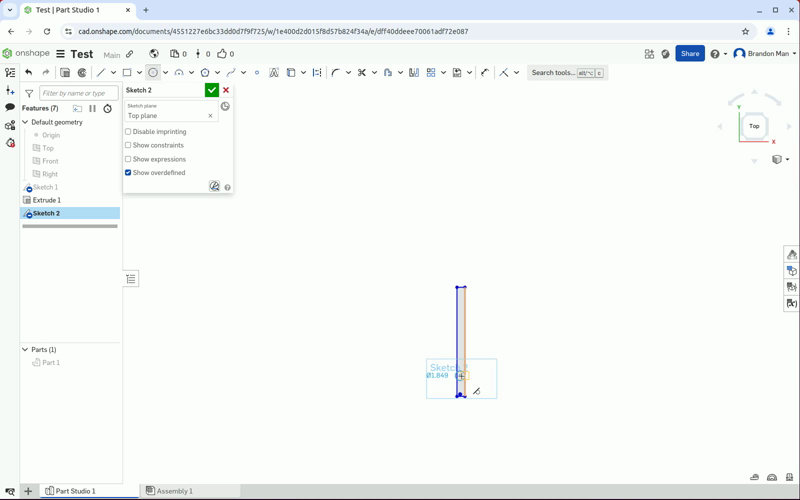
scroll(6)
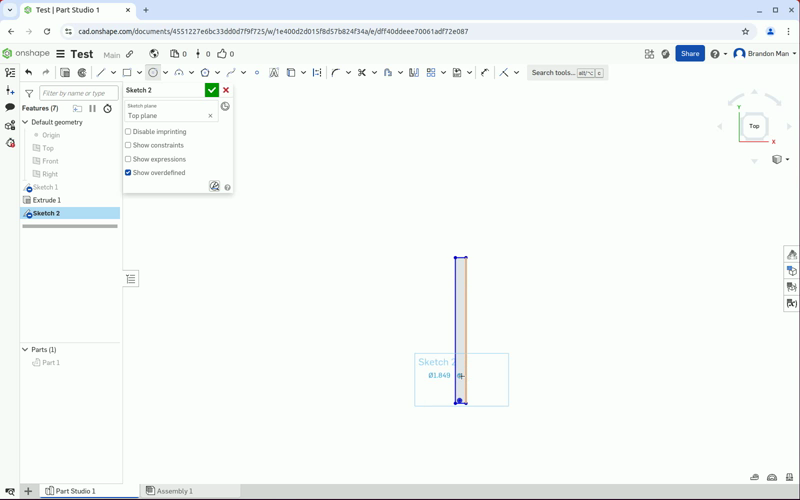
scroll(6)
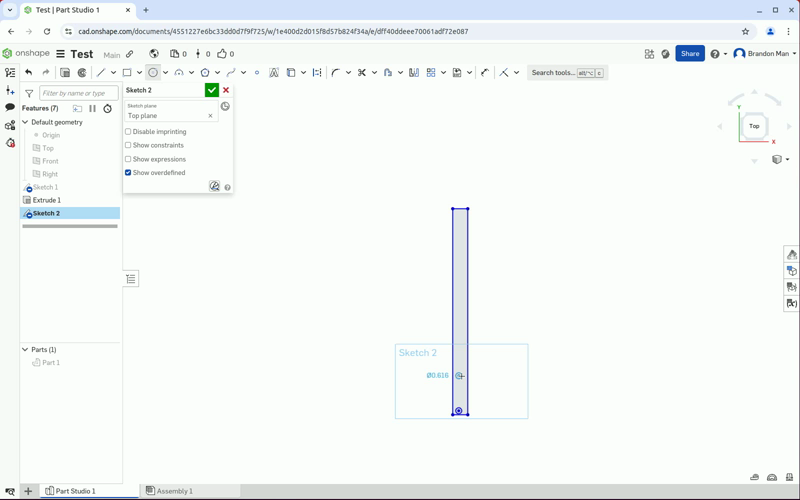
scroll(6)
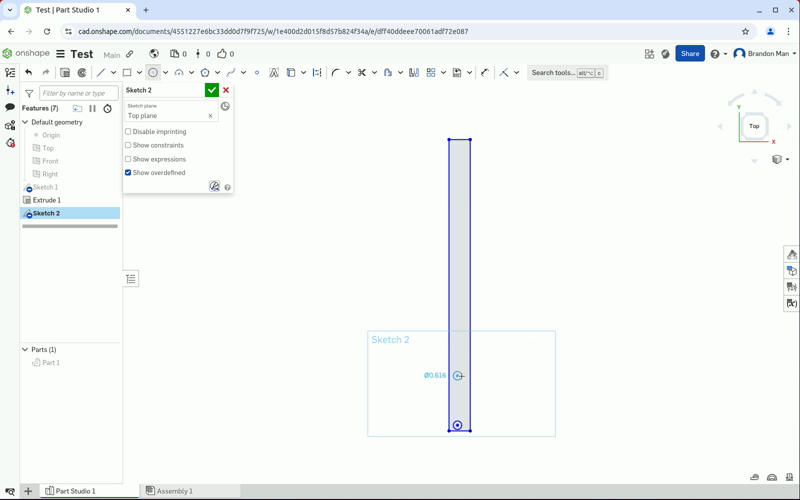
scroll(6)
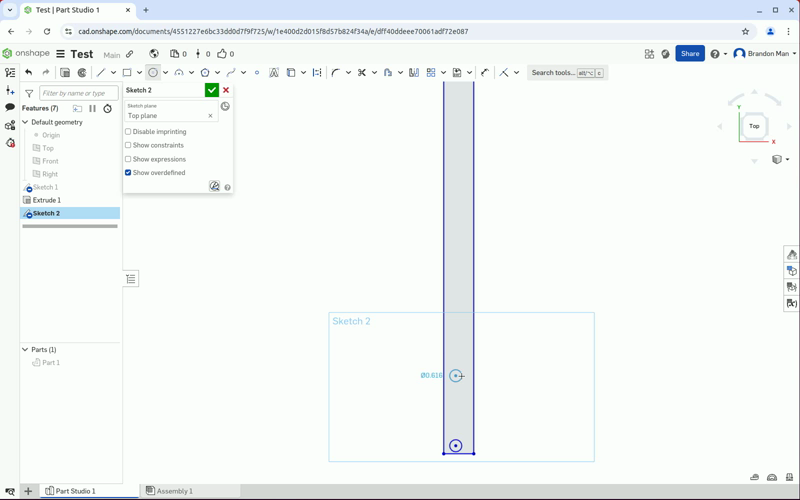
scroll(6)
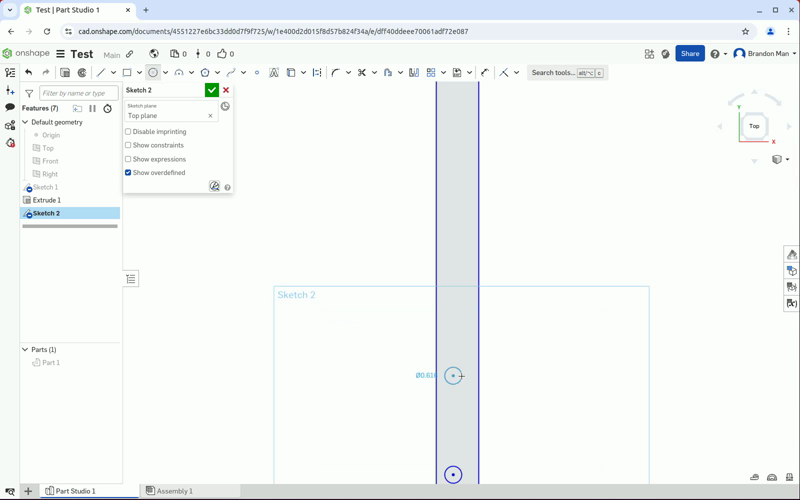
scroll(6)
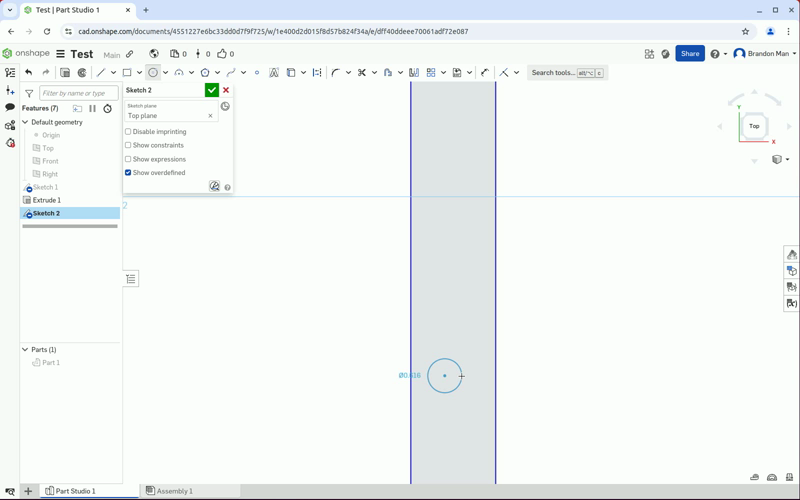
click(461, 375)
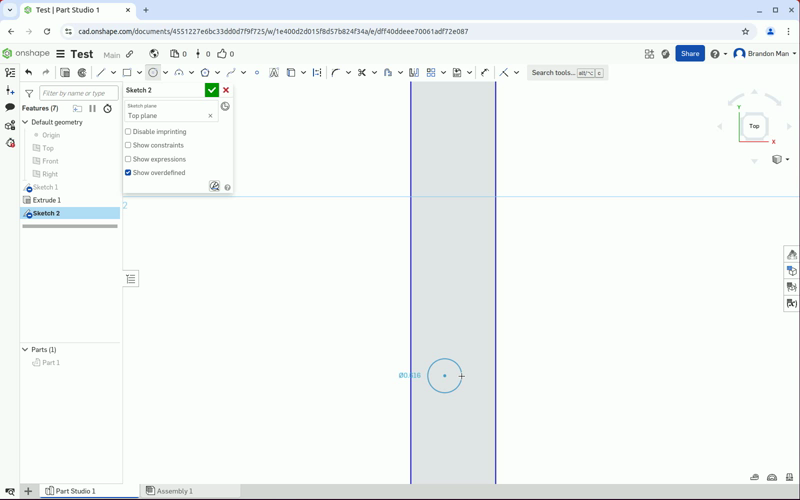
scroll(-6)
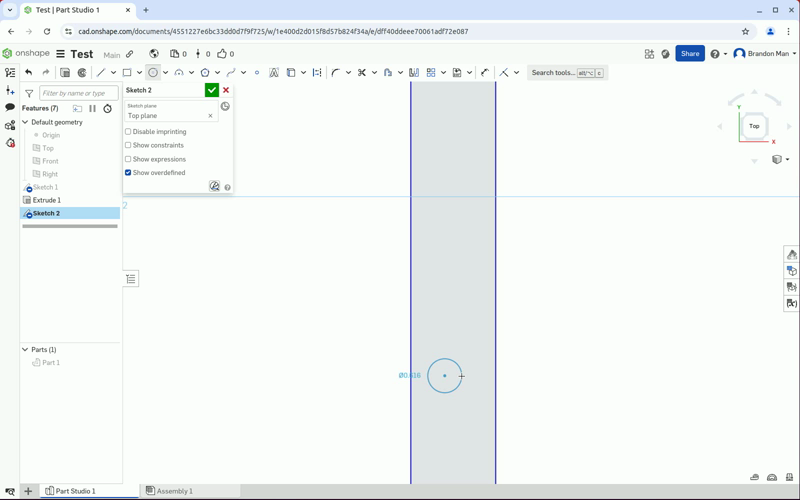
scroll(-6)
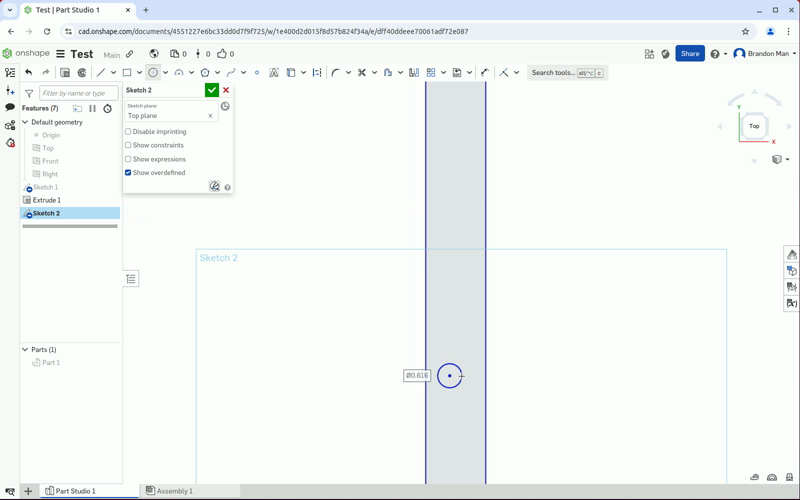
scroll(-6)
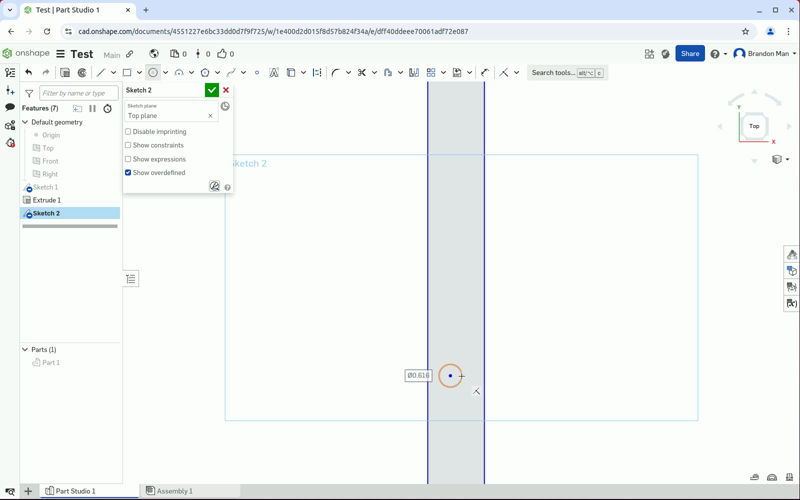
scroll(-6)
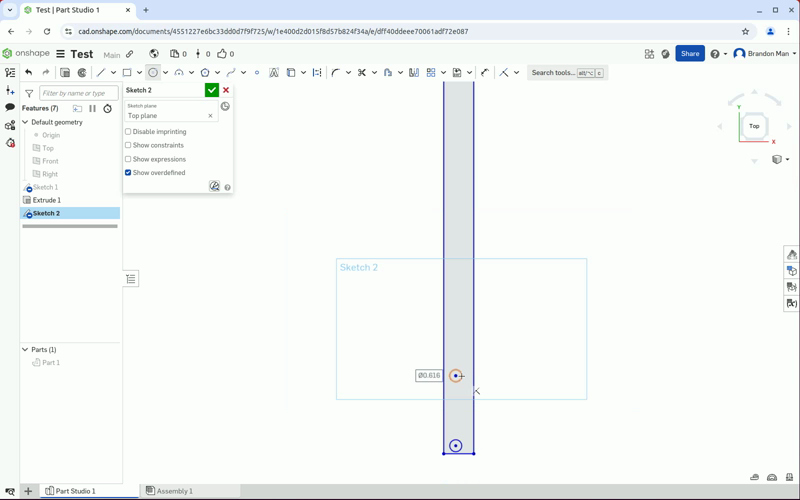
scroll(-6)
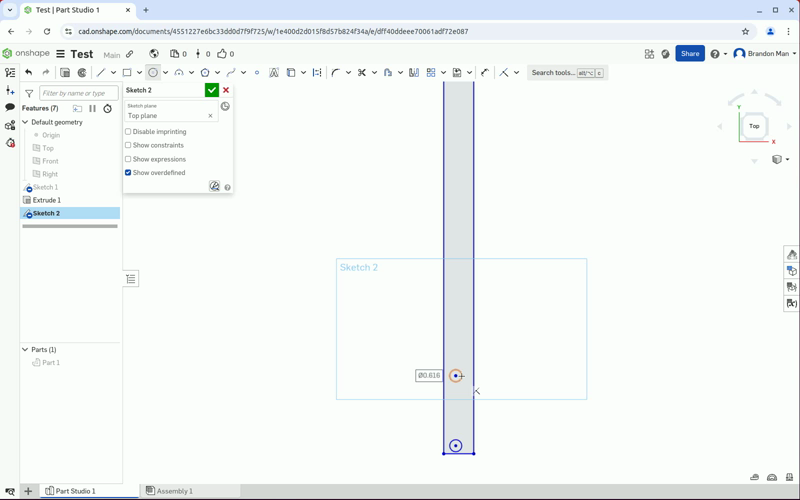
scroll(-6)
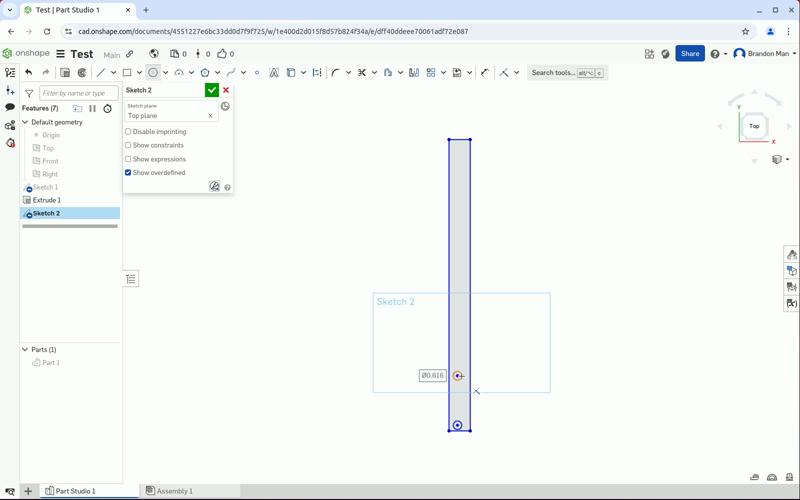
scroll(-6)
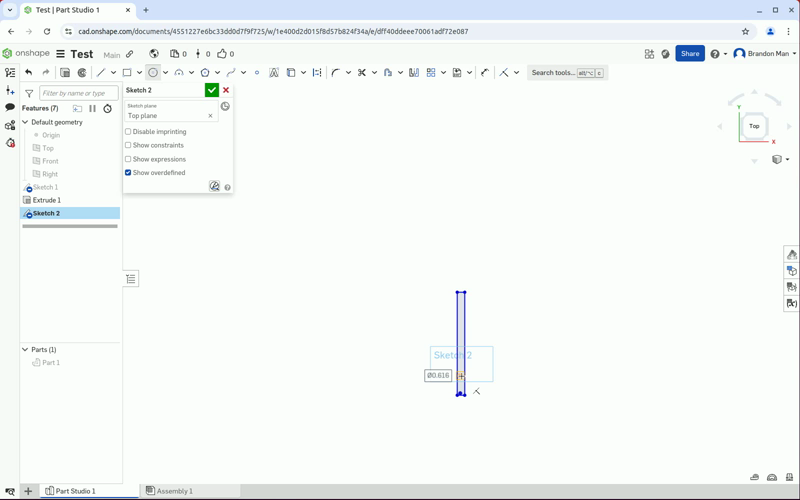
key(esc)
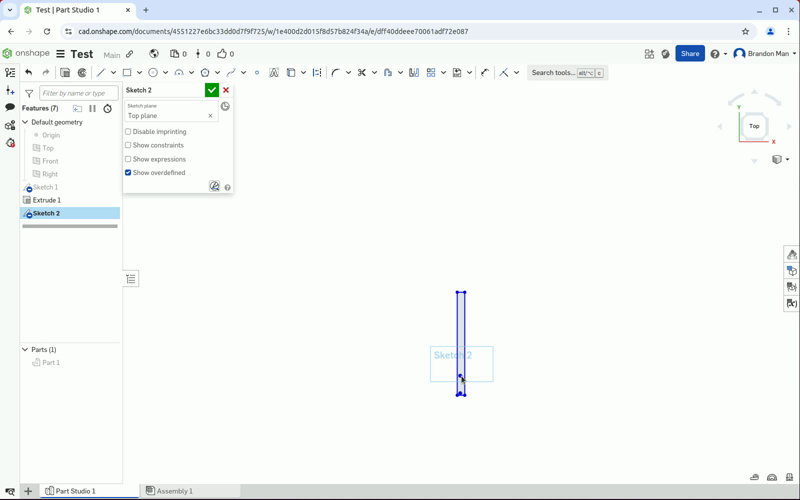
key(a)
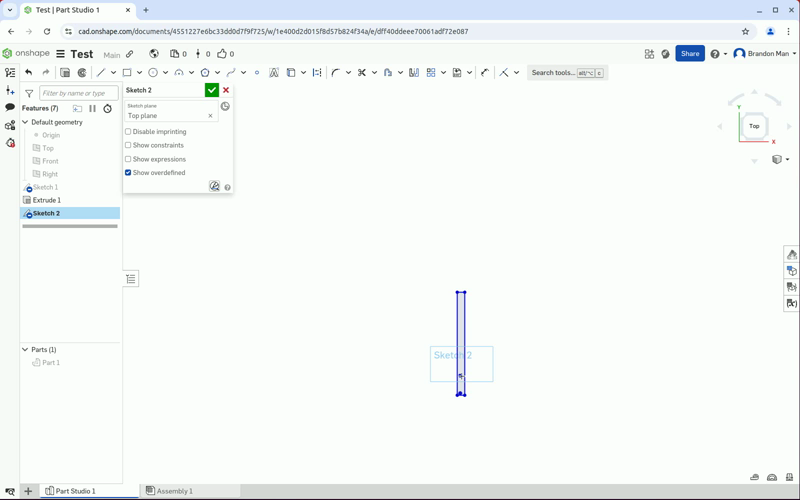
key_down(shift)
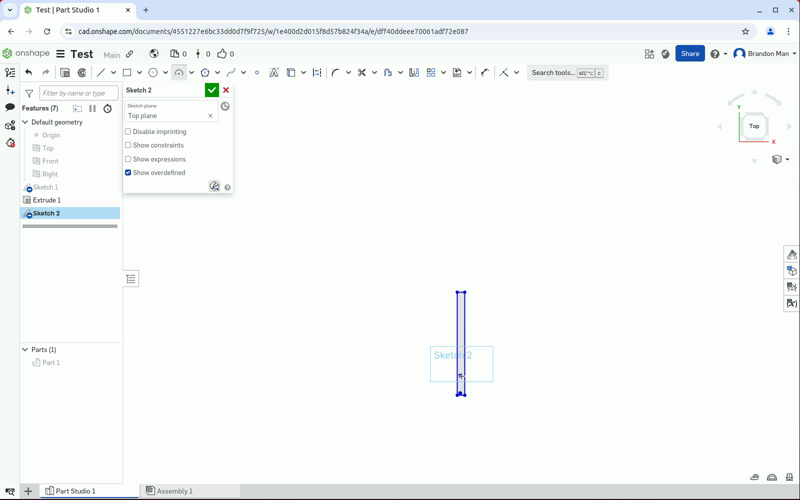
mouse_move(459, 341)
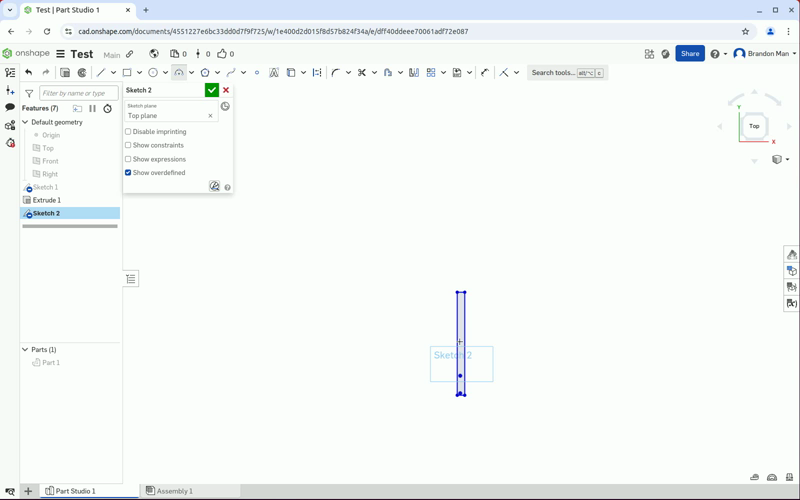
click(459, 341)
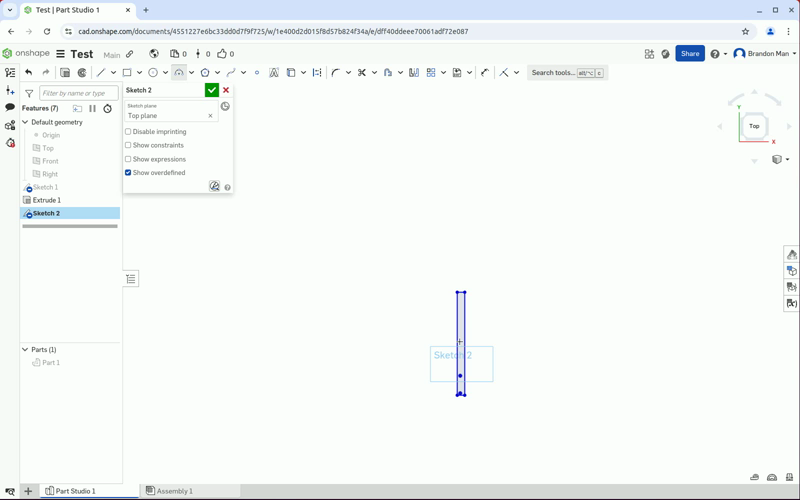
key_up(shift)
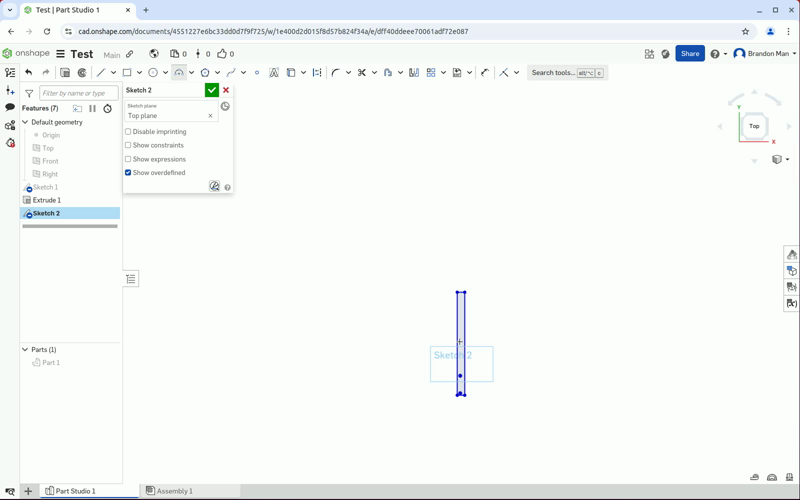
key_down(shift)
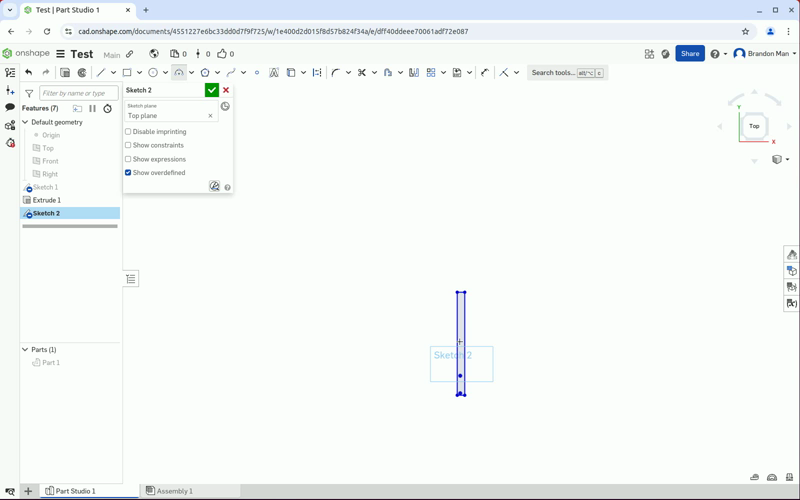
mouse_move(462, 341)
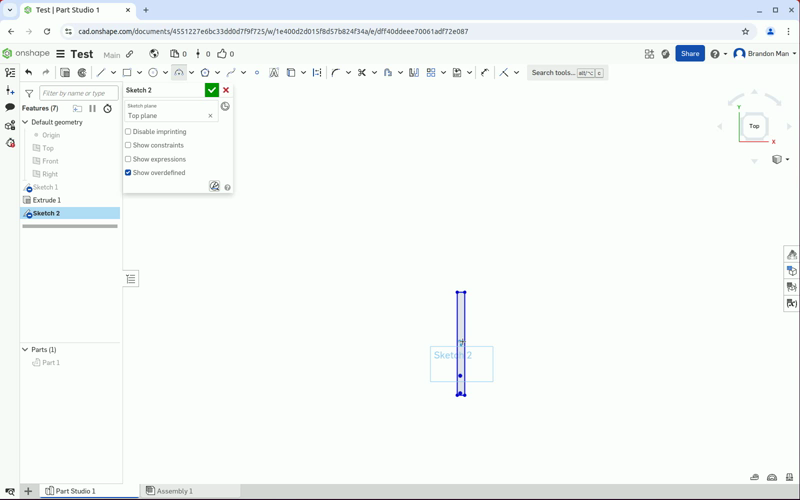
scroll(6)
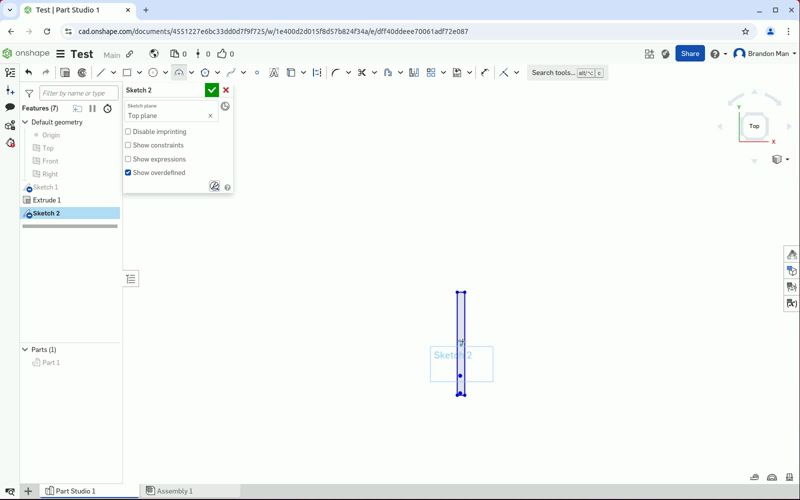
scroll(6)
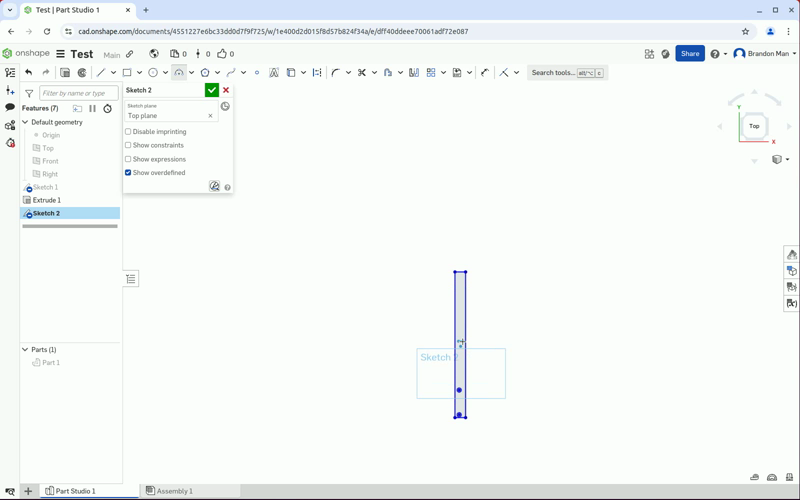
scroll(6)
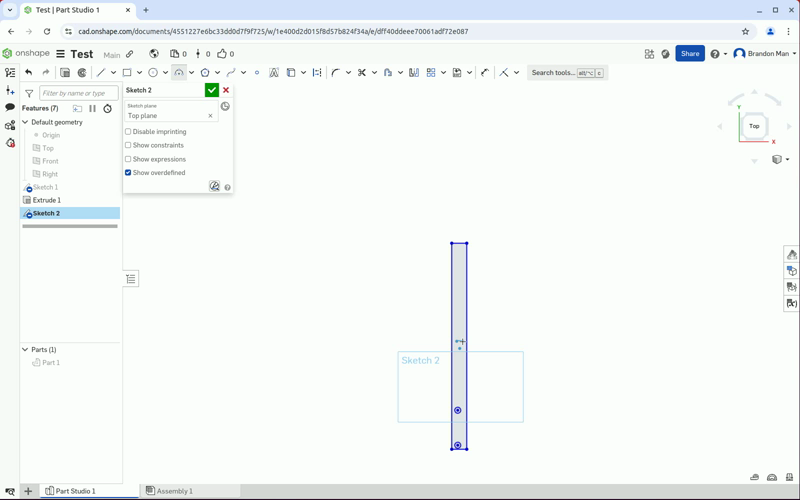
scroll(6)
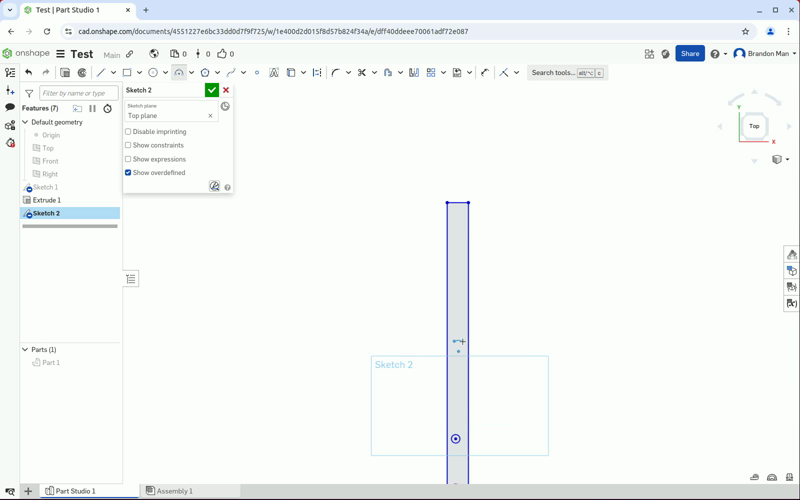
scroll(6)
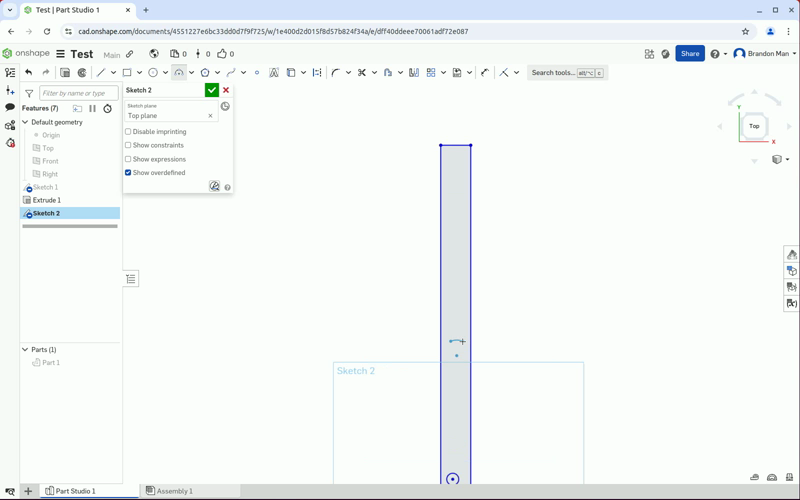
scroll(6)
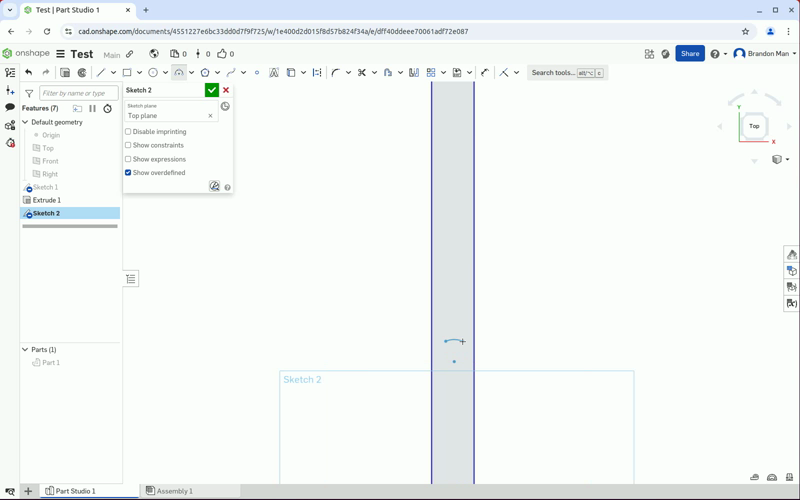
scroll(6)
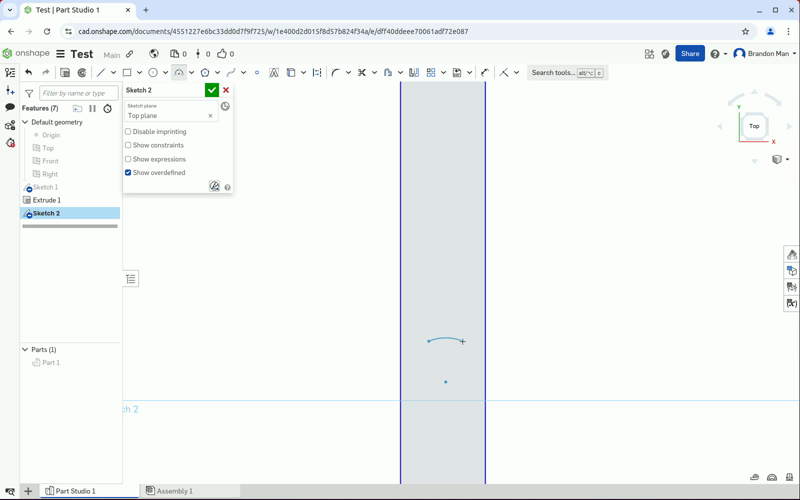
click(462, 341)
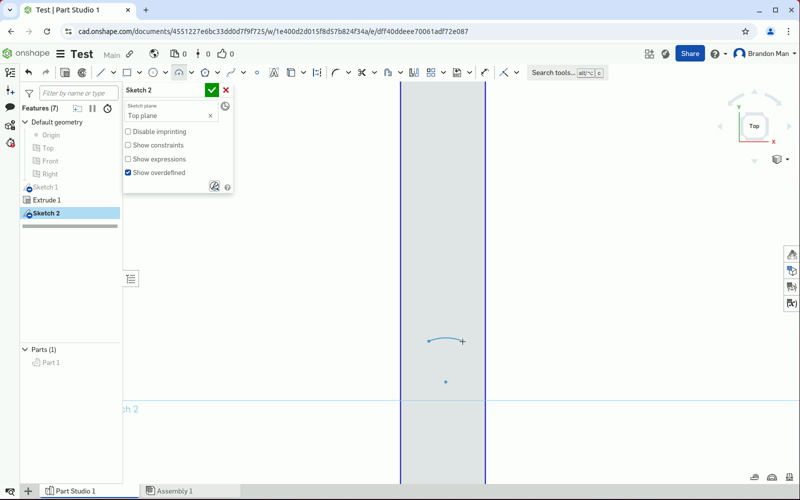
scroll(-6)
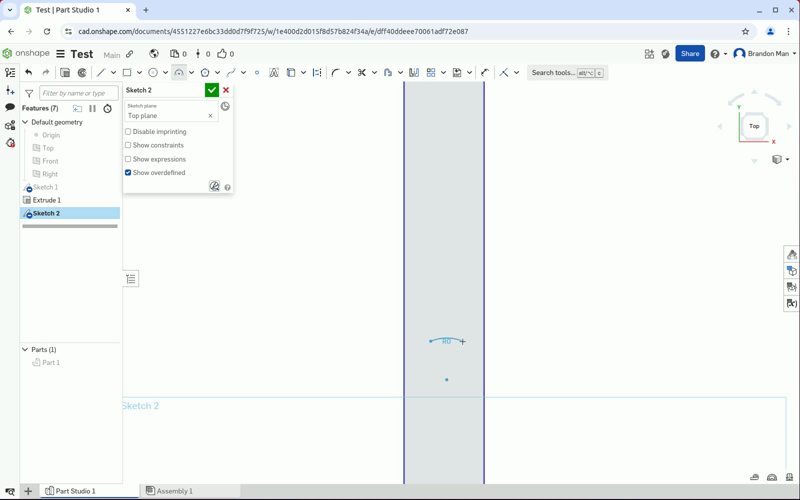
scroll(-6)
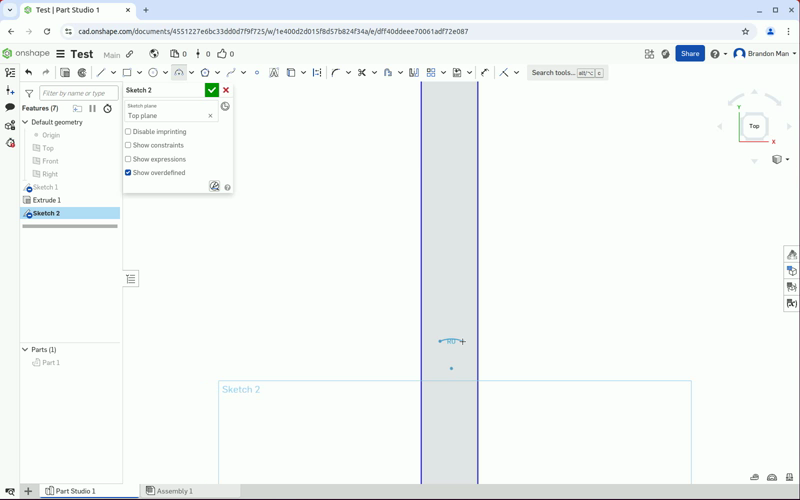
scroll(-6)
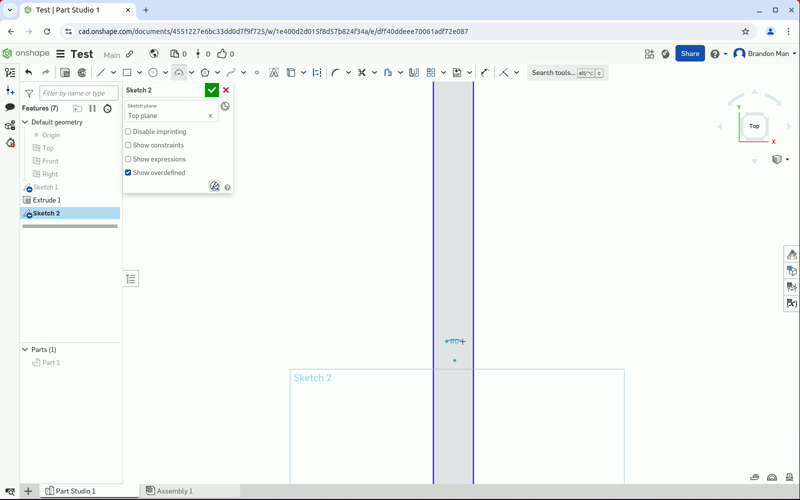
scroll(-6)
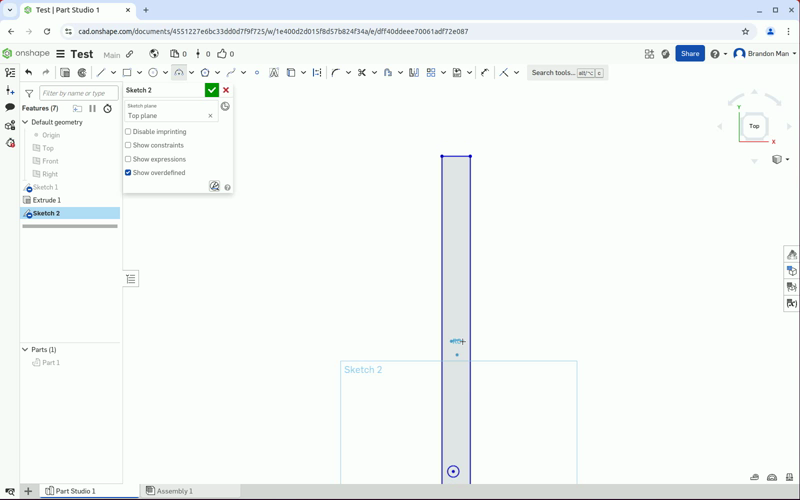
scroll(-6)
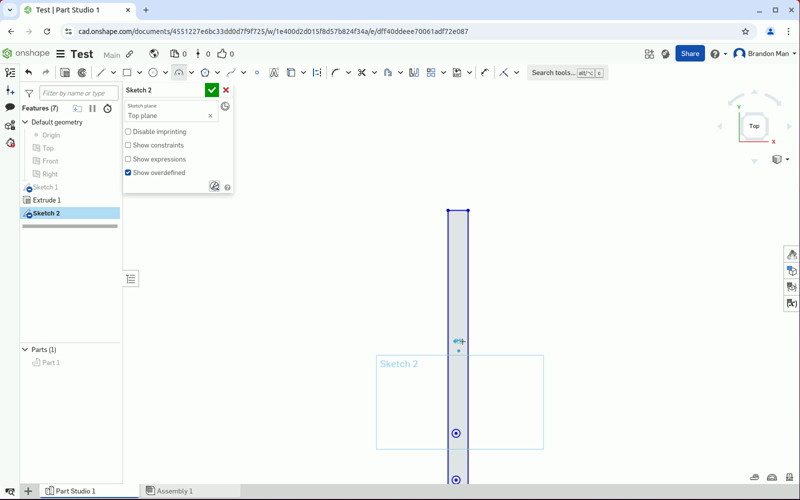
scroll(-6)
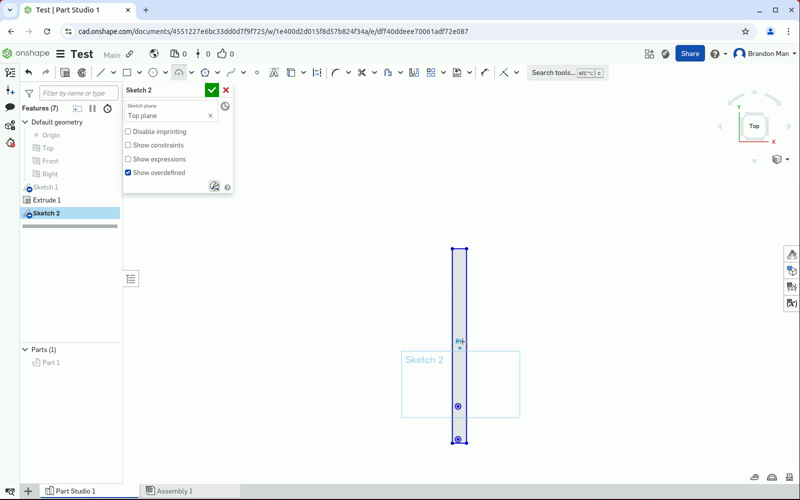
scroll(-6)
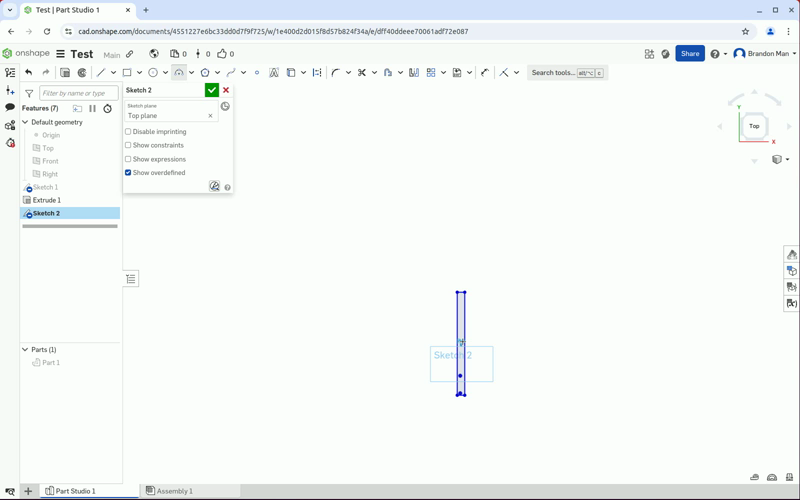
mouse_move(461, 342)
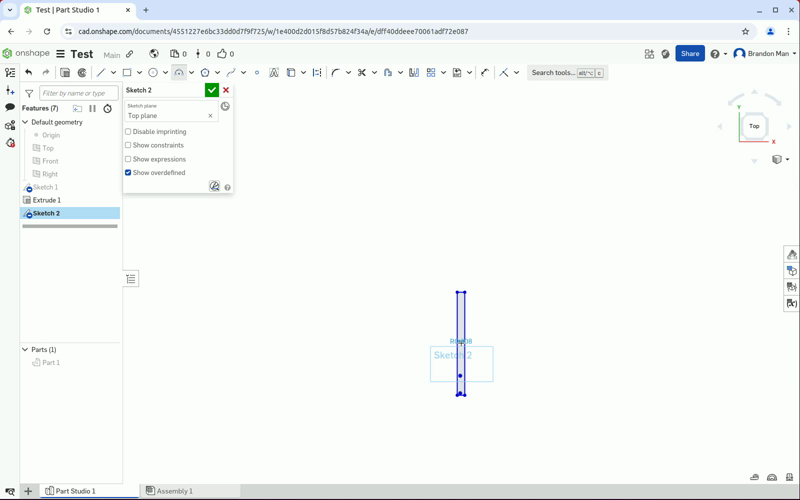
scroll(6)
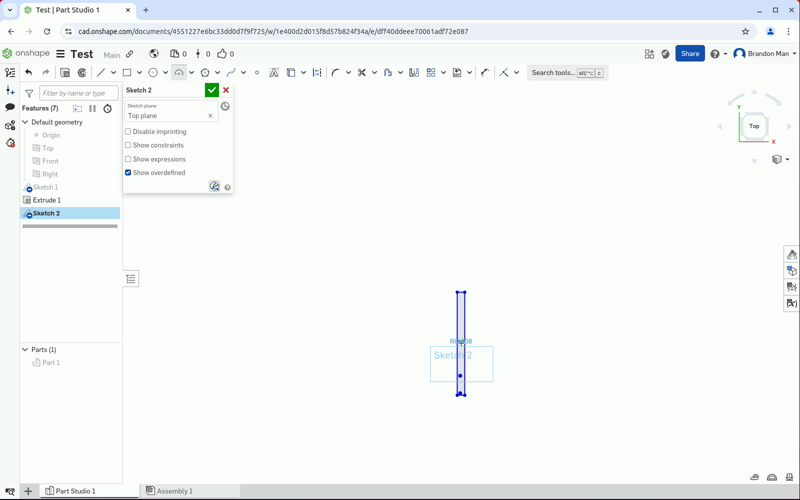
scroll(6)
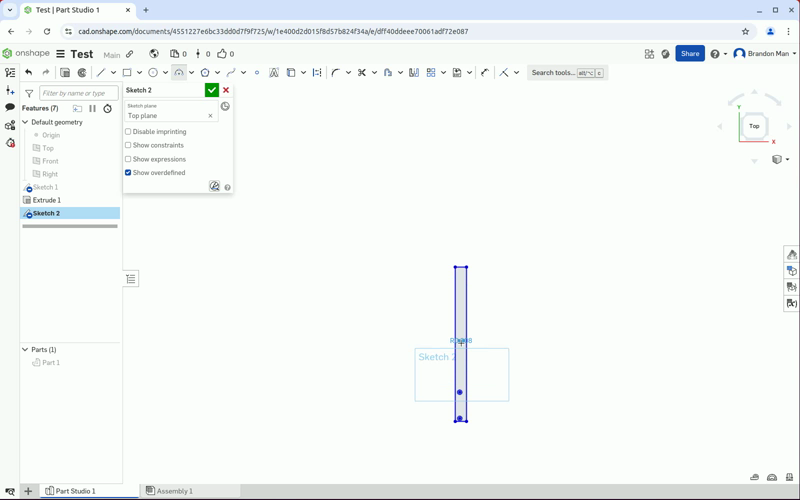
scroll(6)
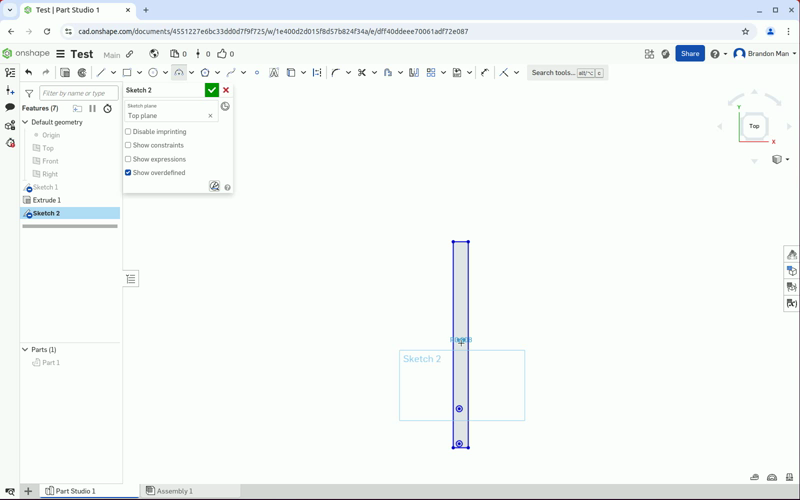
scroll(6)
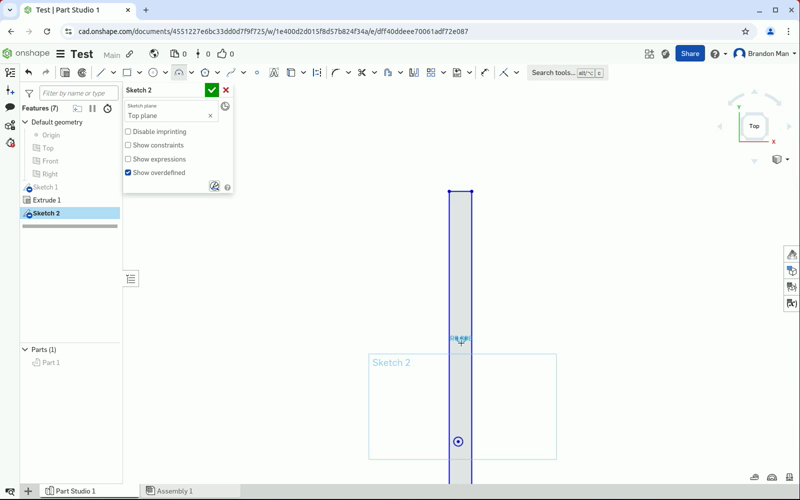
scroll(6)
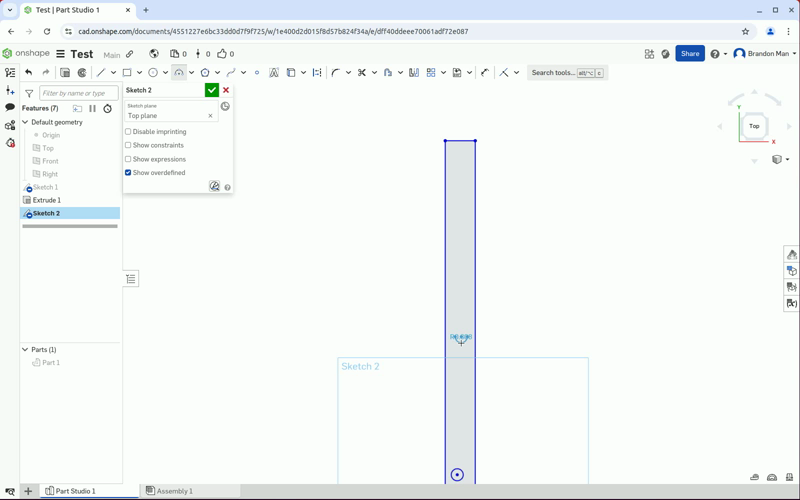
scroll(6)
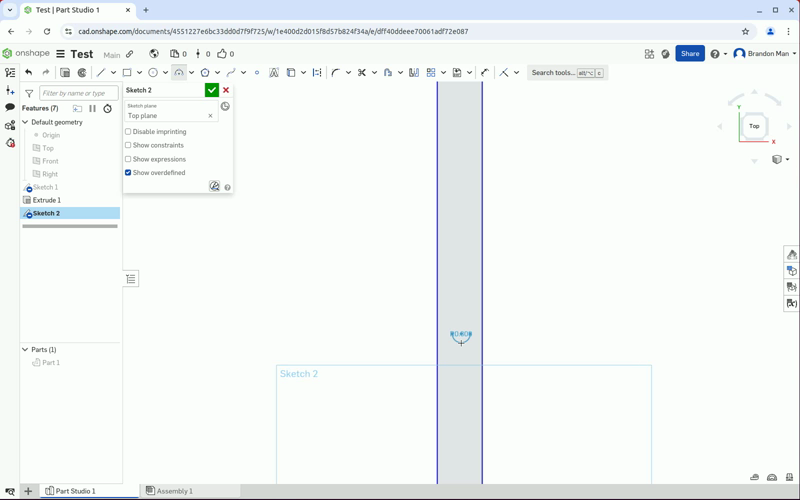
scroll(6)
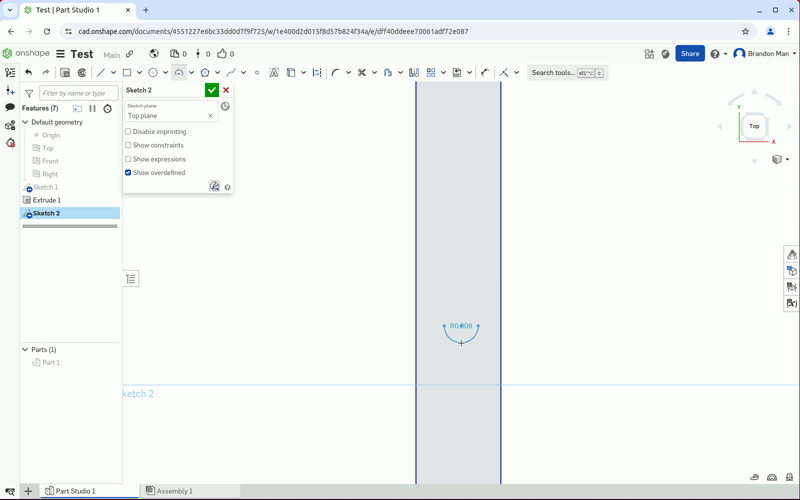
click(461, 342)
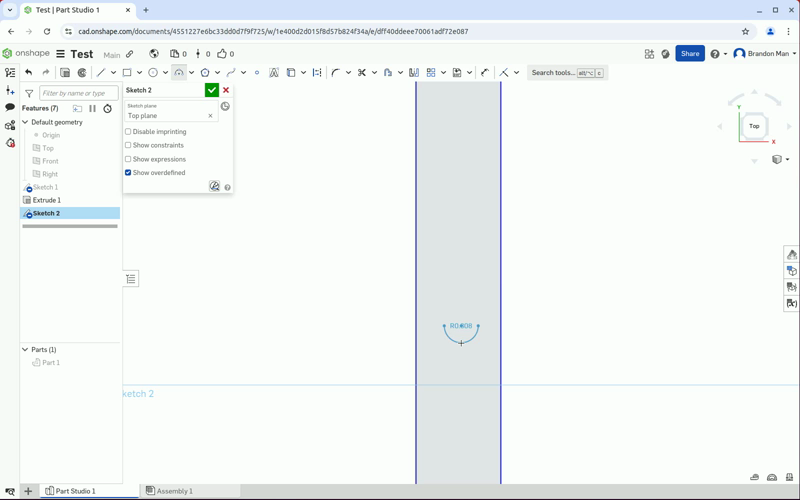
scroll(-6)
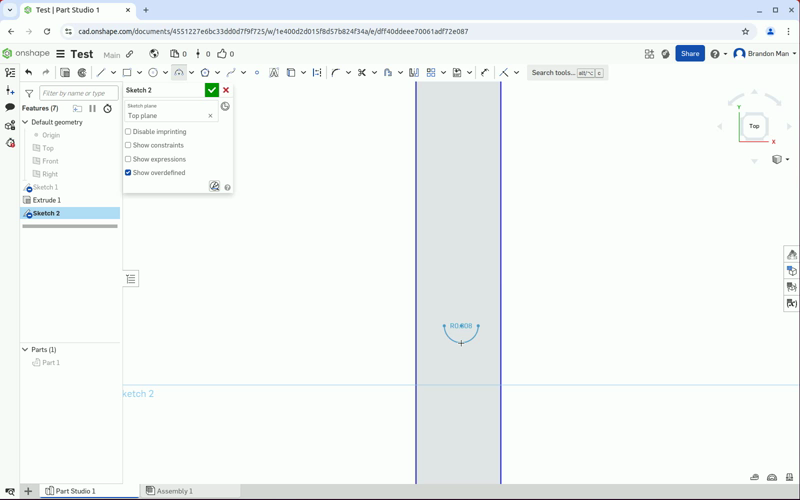
scroll(-6)
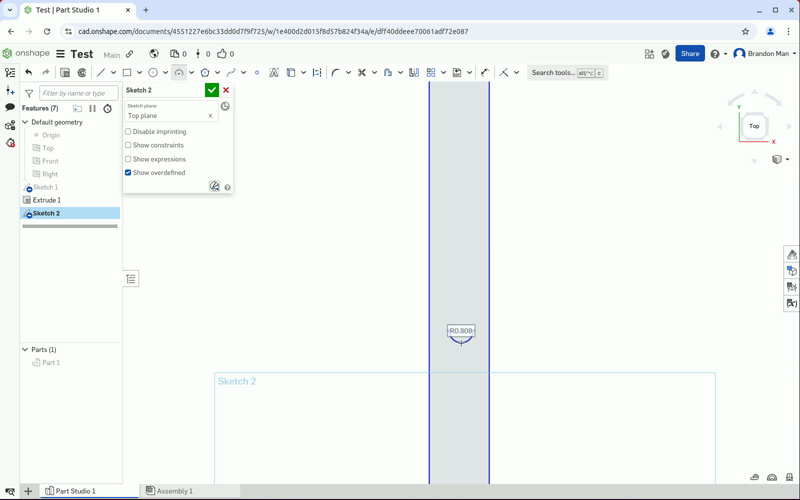
scroll(-6)
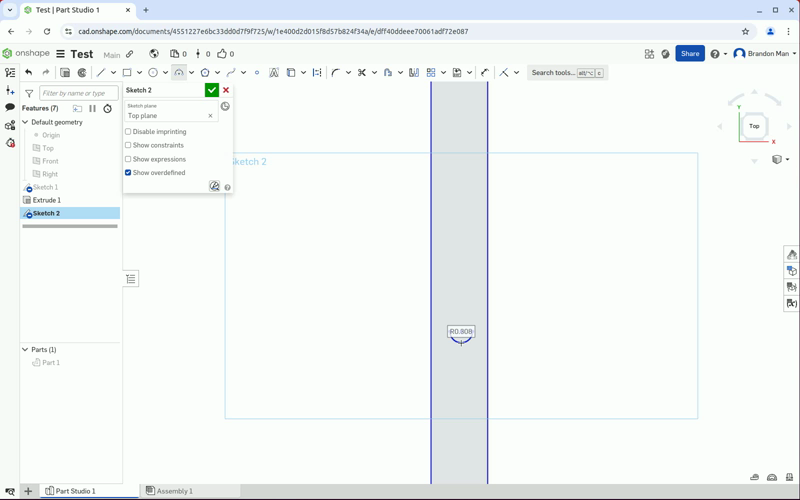
scroll(-6)
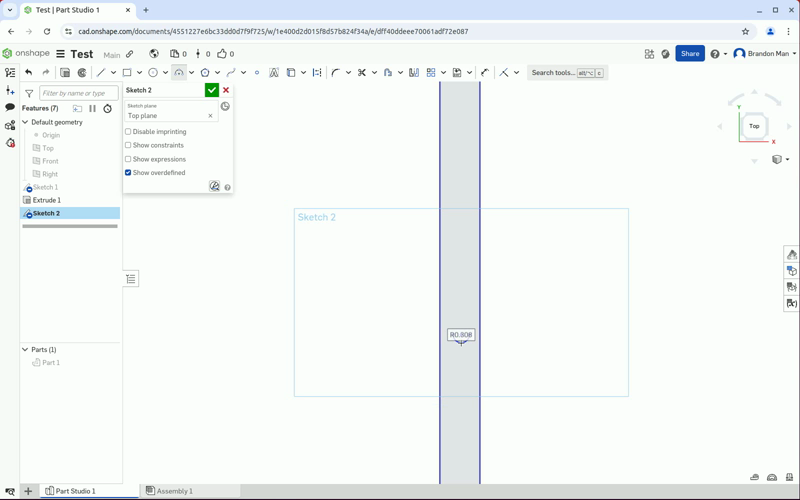
scroll(-6)
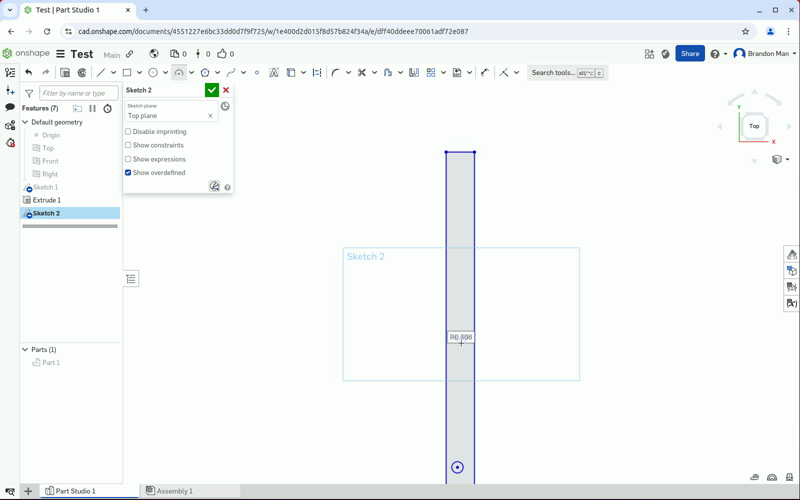
scroll(-6)
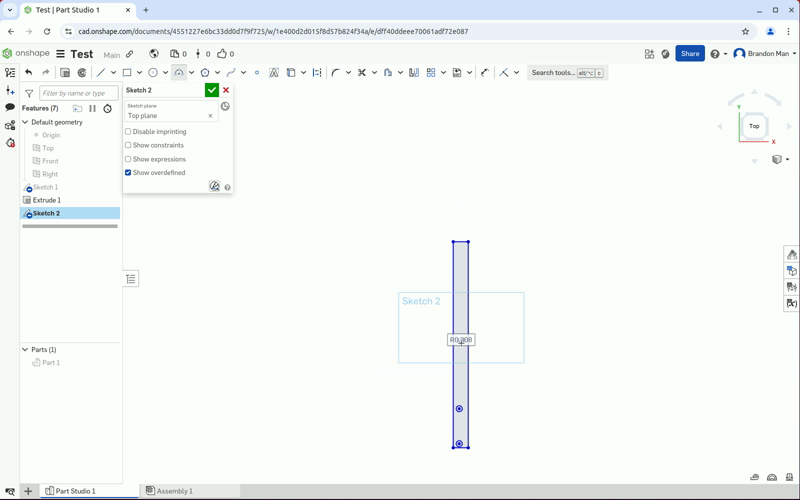
scroll(-6)
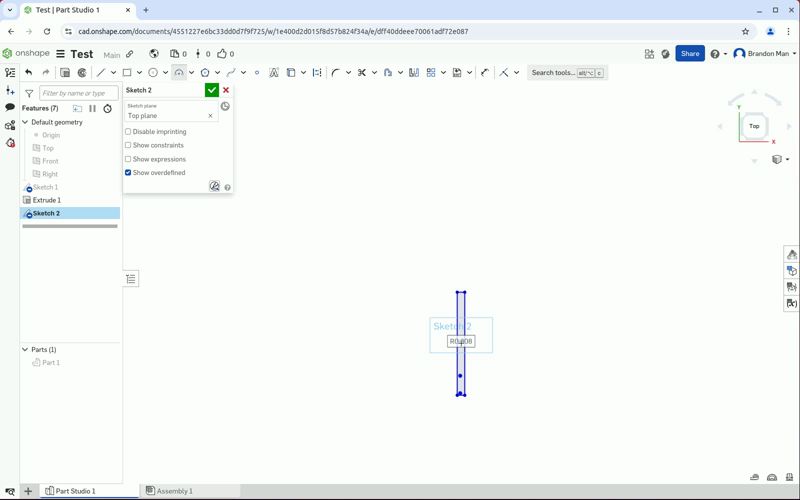
key_up(shift)
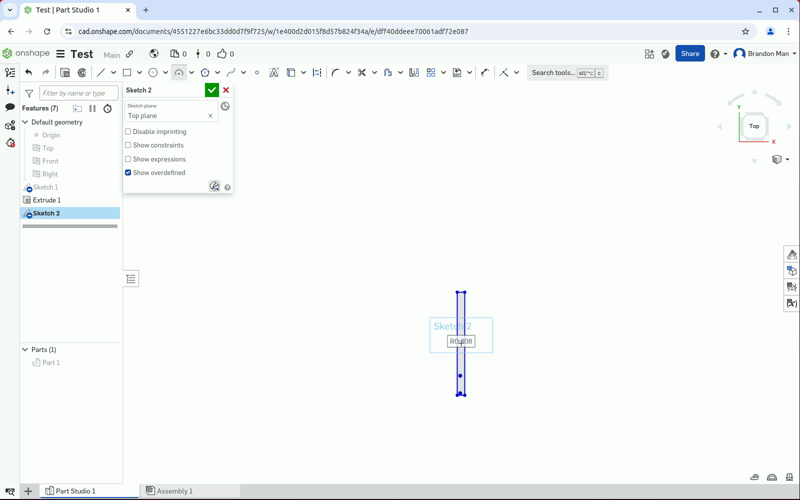
key(esc)
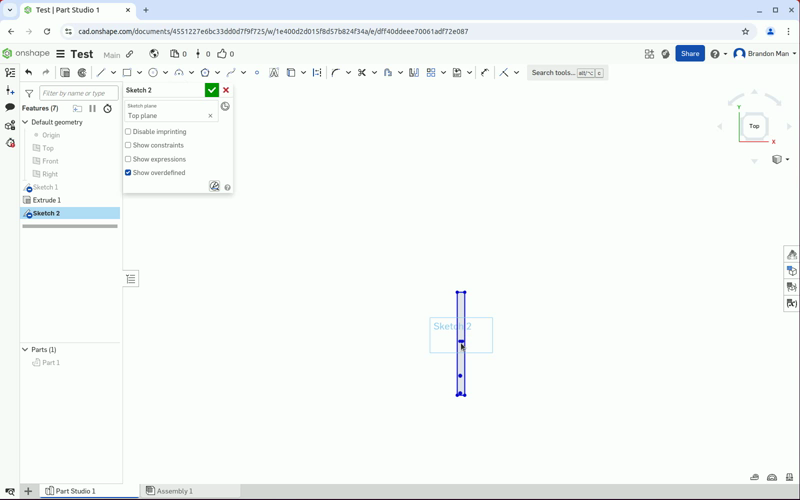
key(l)
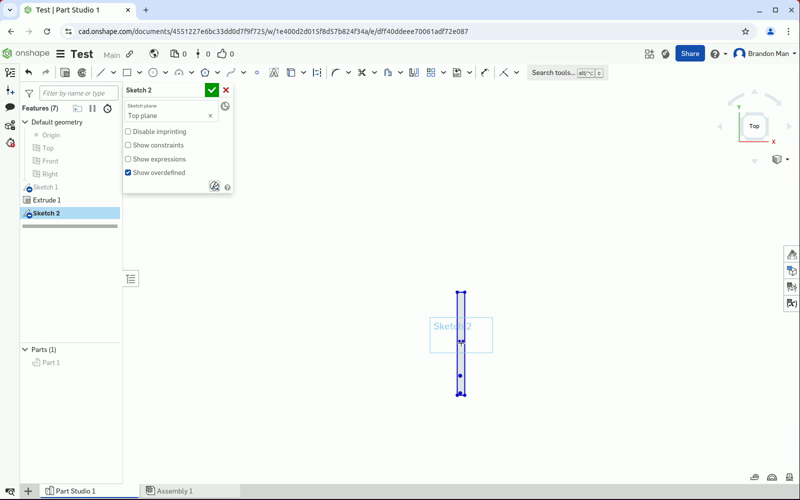
mouse_move(462, 341)
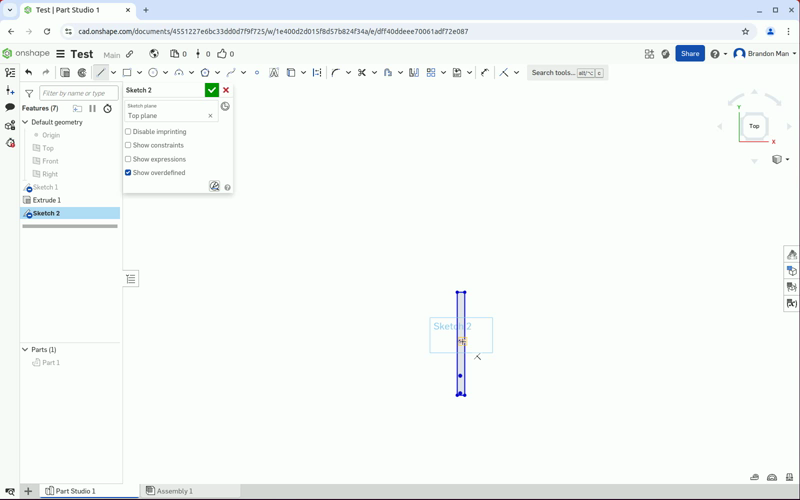
scroll(6)
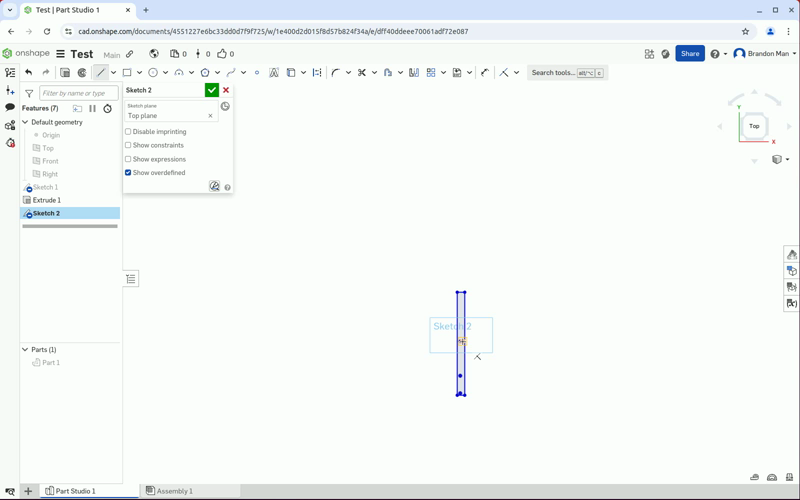
scroll(6)
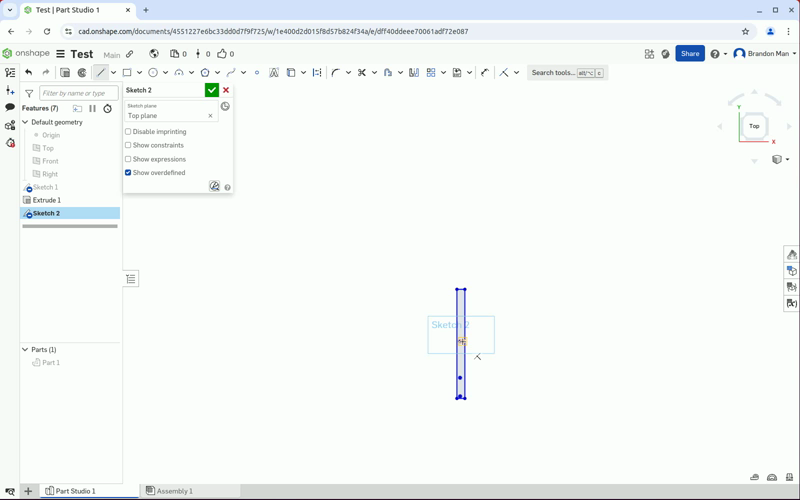
scroll(6)
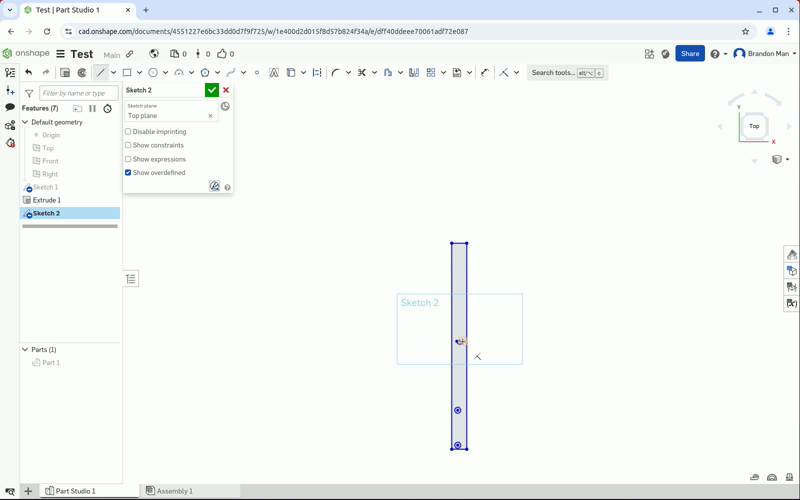
scroll(6)
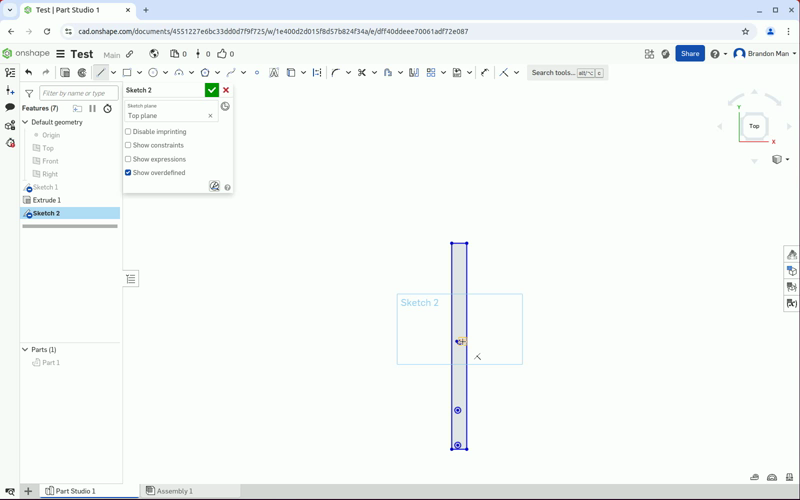
scroll(6)
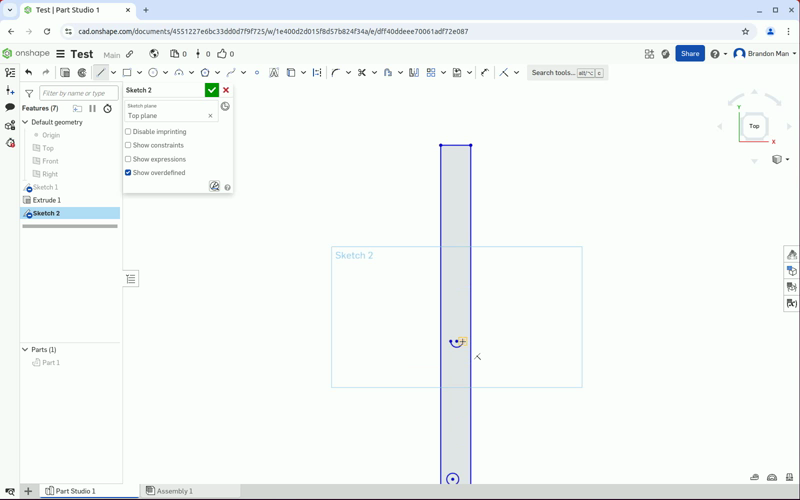
scroll(6)
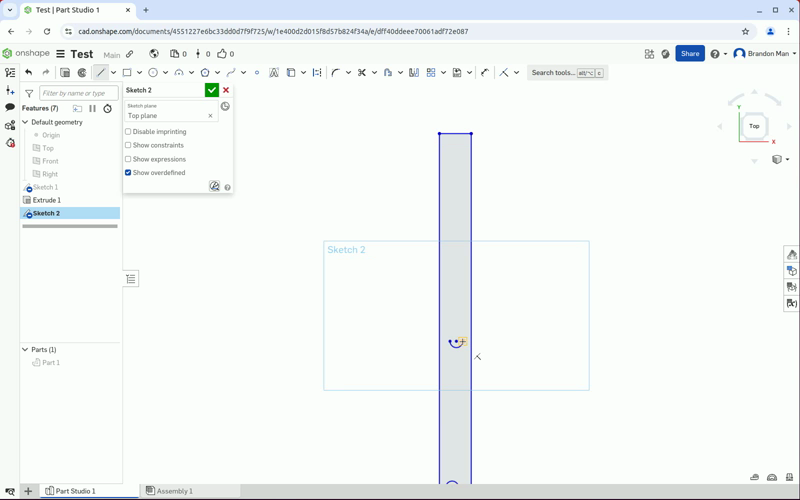
scroll(6)
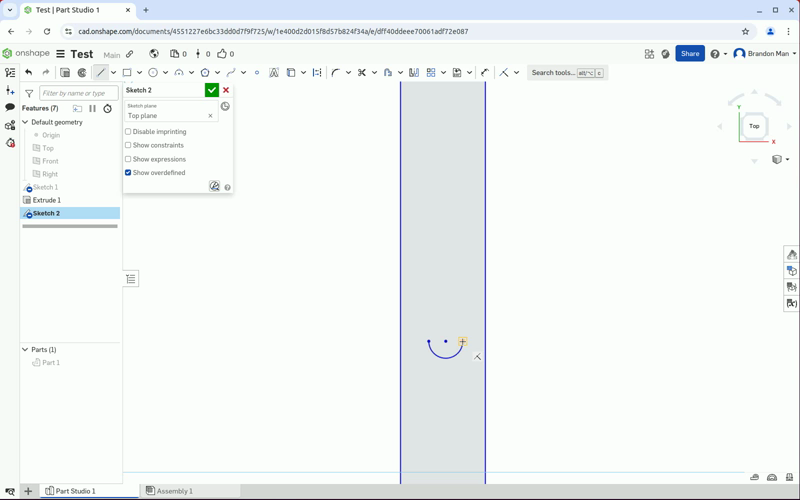
click(462, 341)
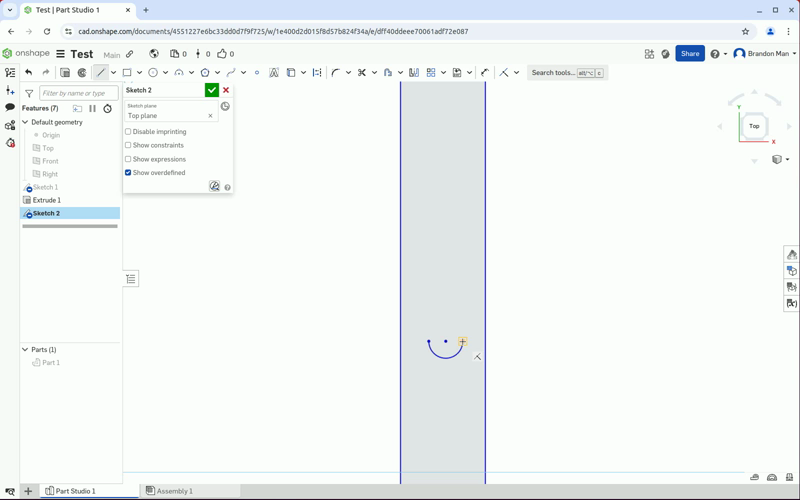
scroll(-6)
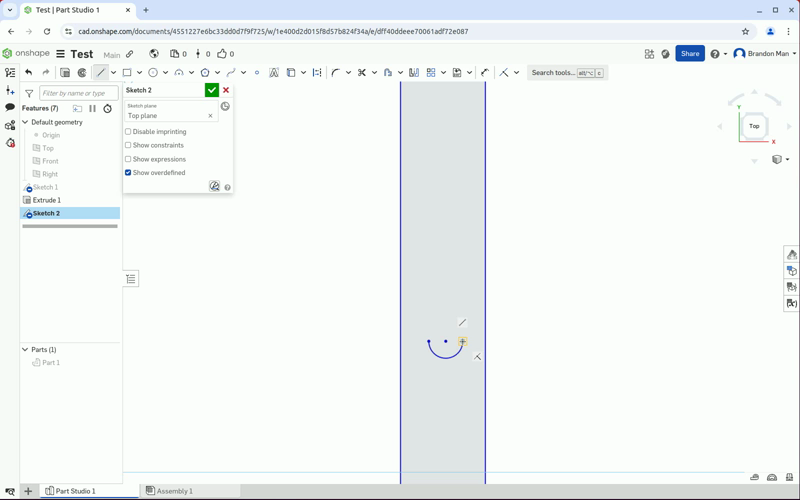
scroll(-6)
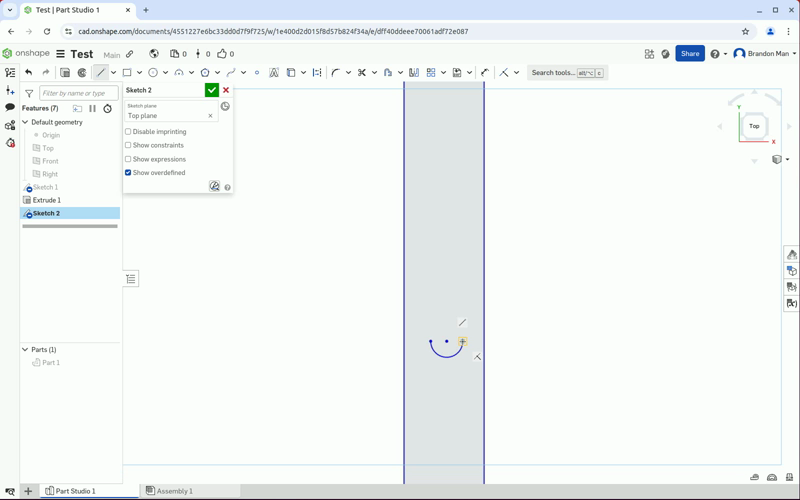
scroll(-6)
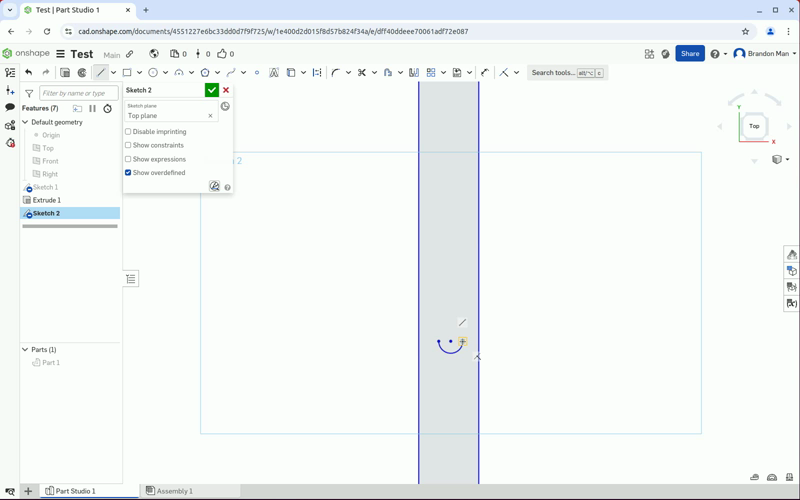
scroll(-6)
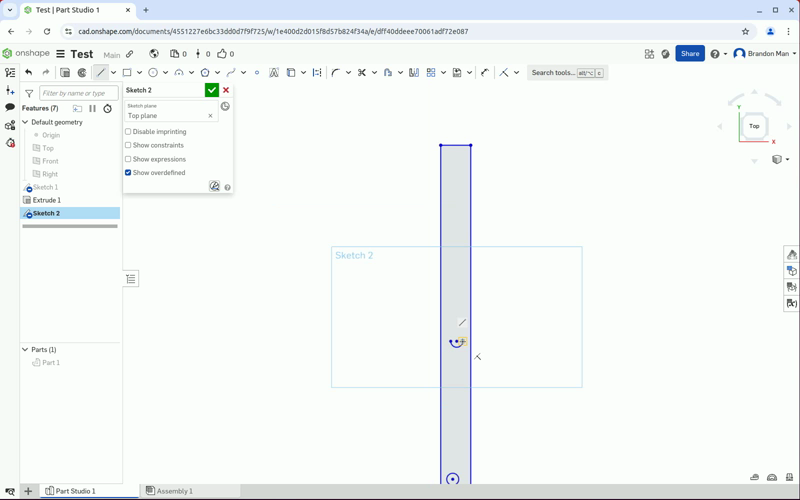
scroll(-6)
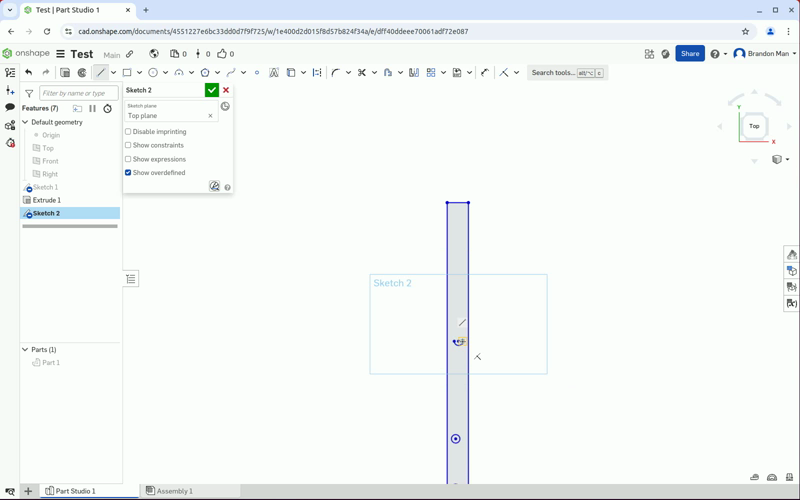
scroll(-6)
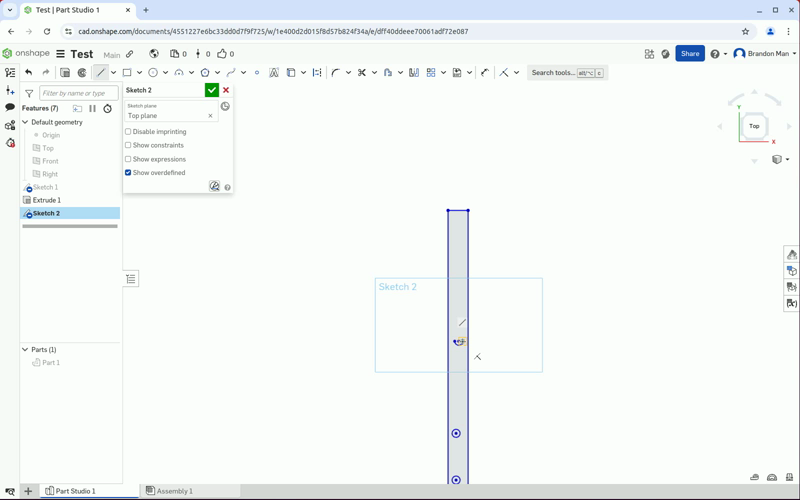
scroll(-6)
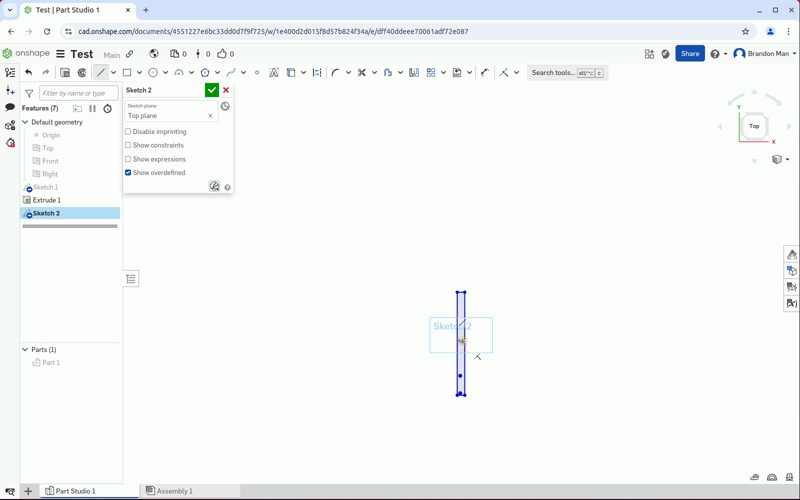
key_down(shift)
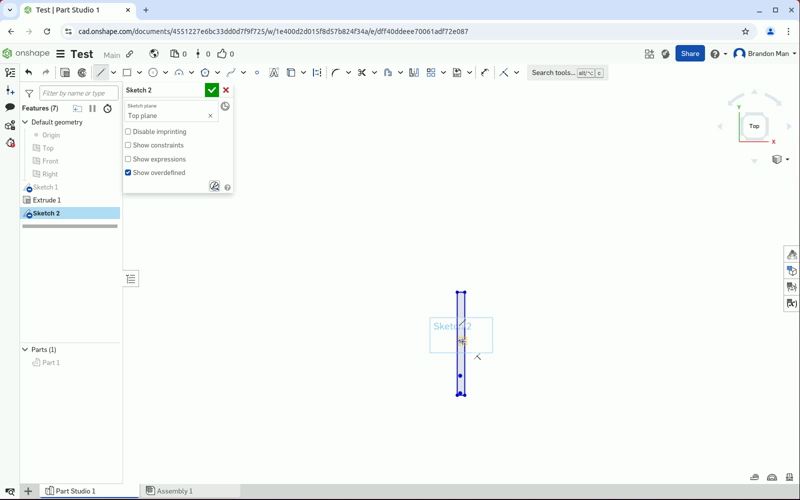
mouse_move(492, 341)
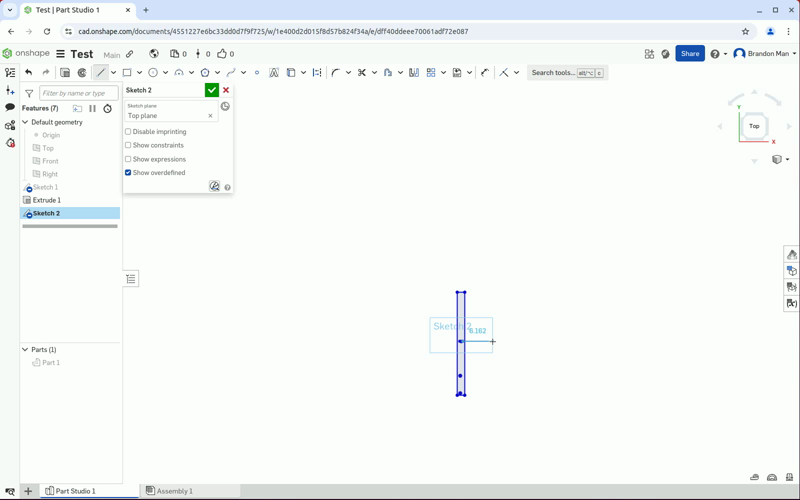
mouse_move(462, 331)
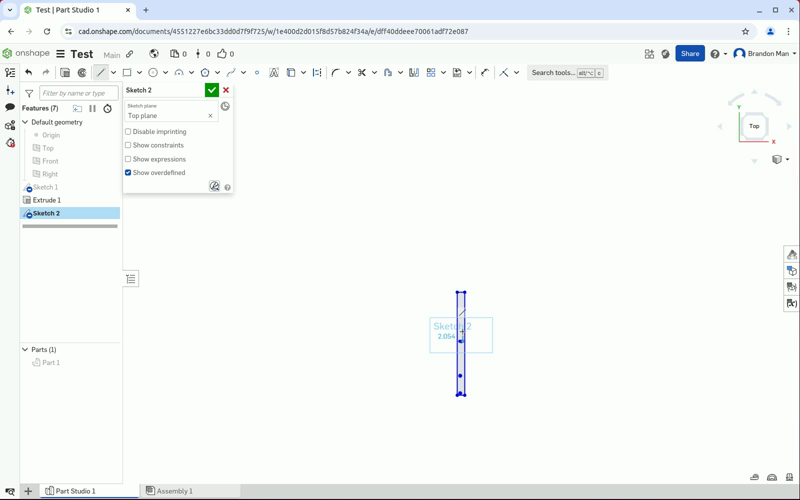
click(462, 331)
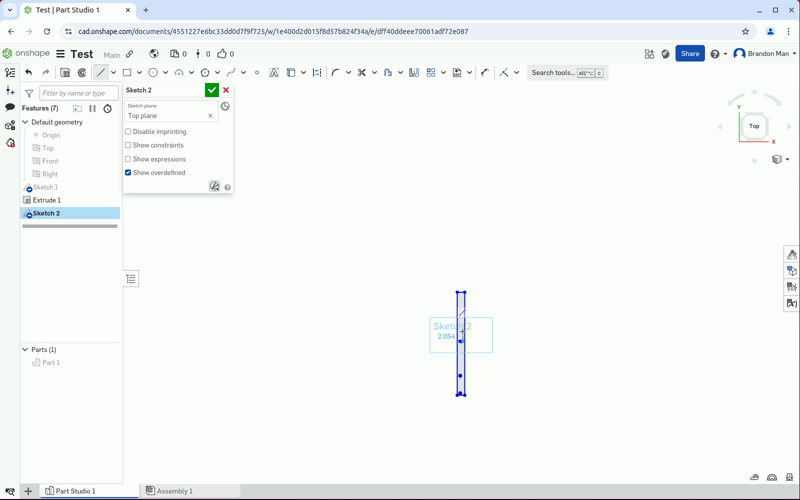
key_up(shift)
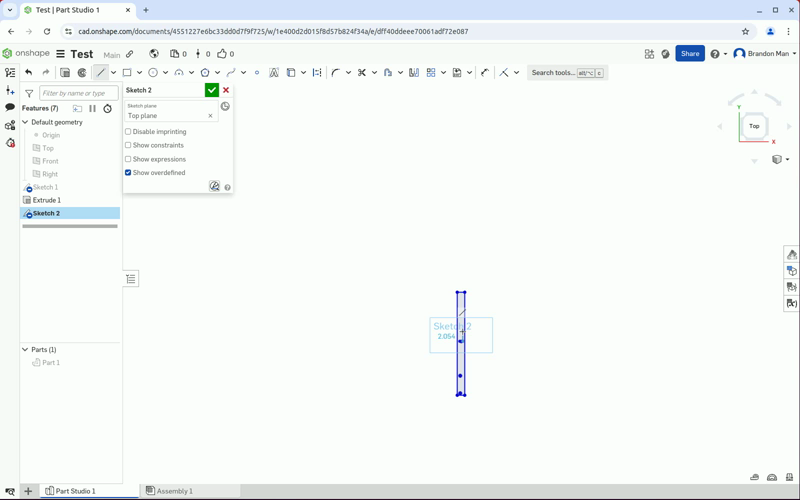
key(esc)
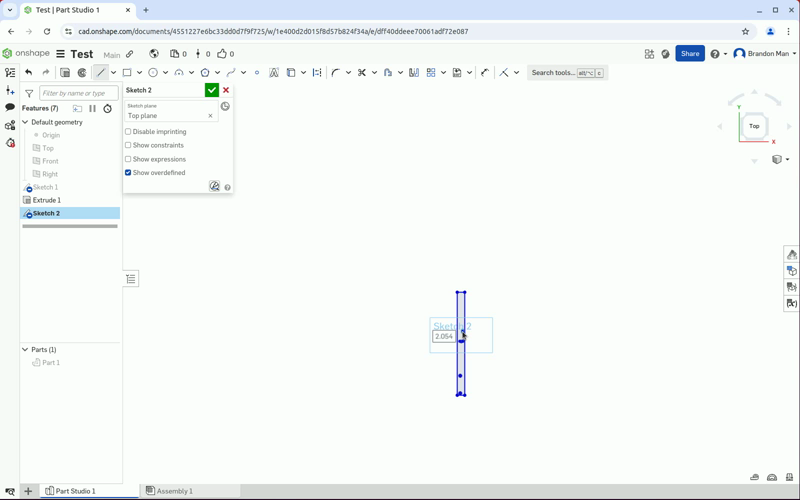
key(a)
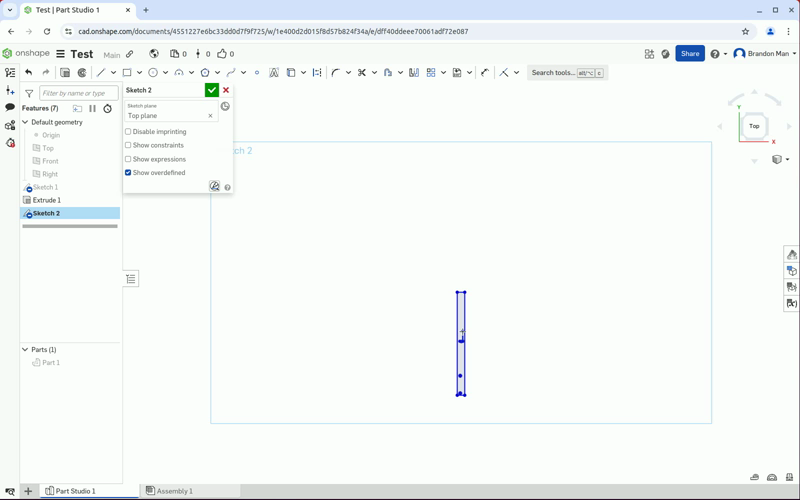
mouse_move(462, 331)
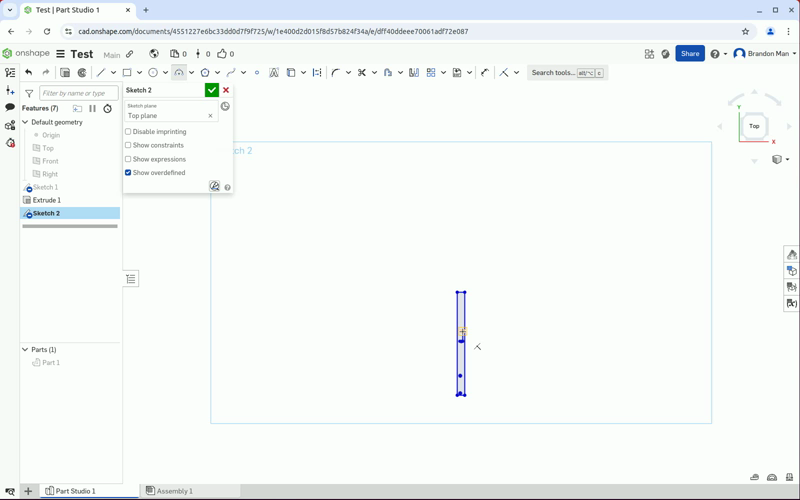
click(462, 331)
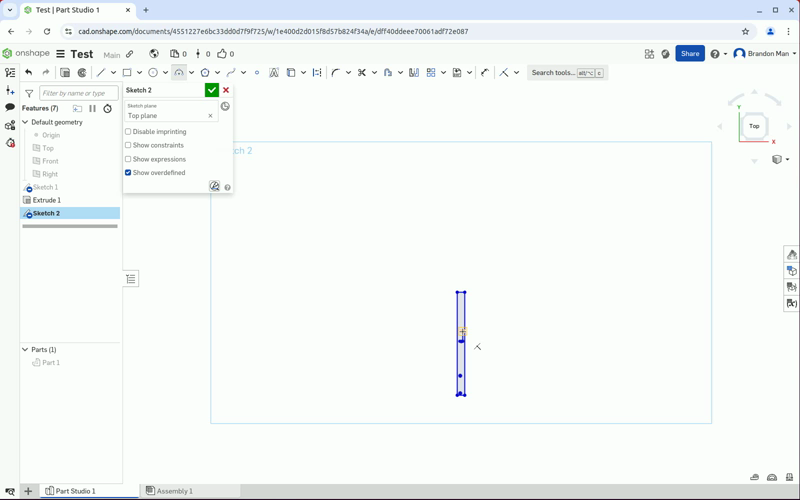
key_down(shift)
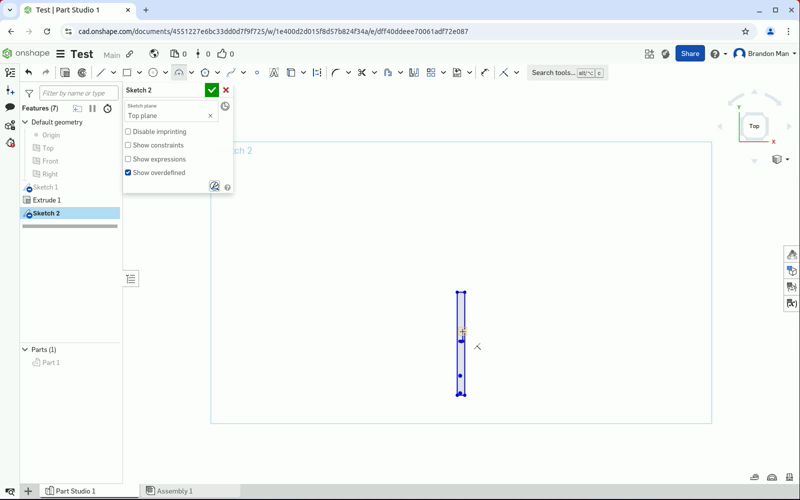
mouse_move(459, 331)
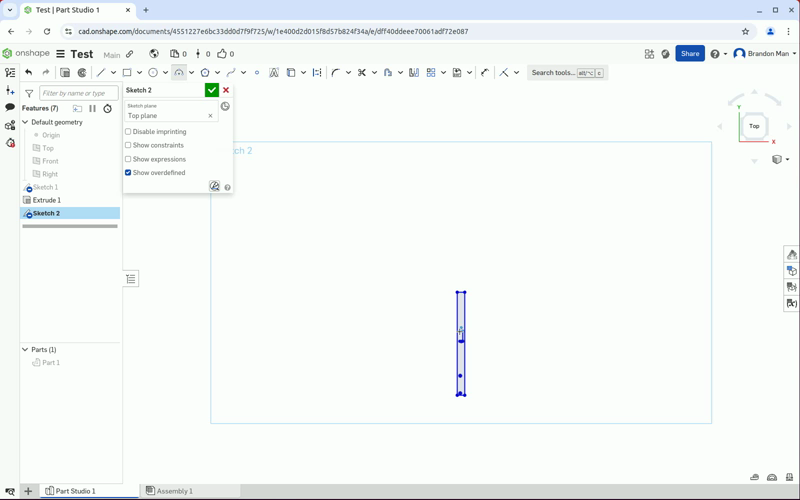
scroll(6)
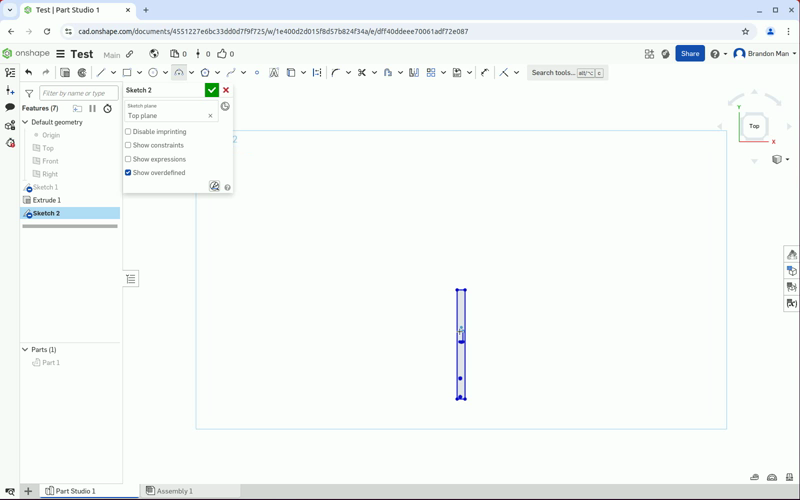
scroll(6)
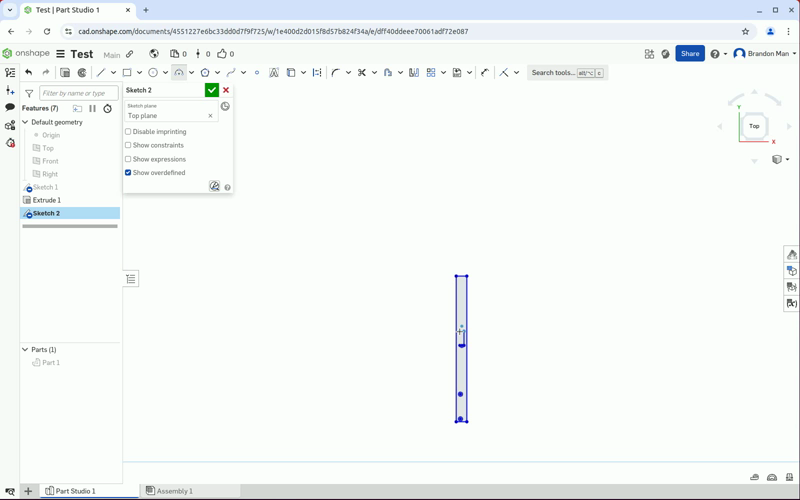
scroll(6)
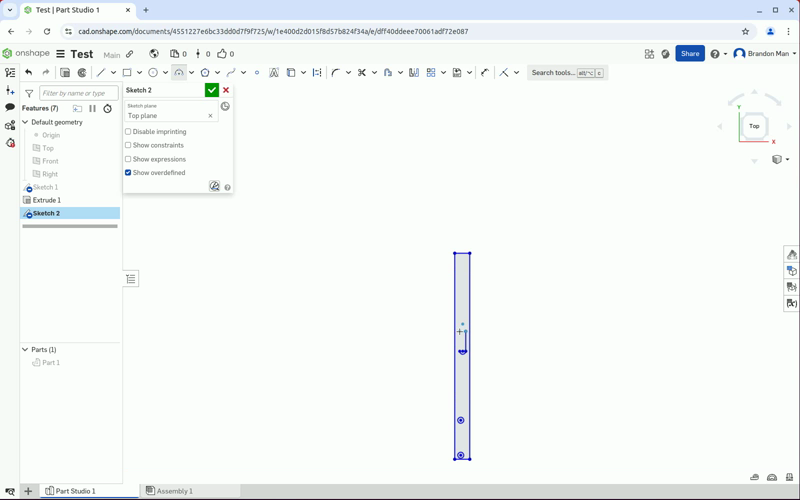
scroll(6)
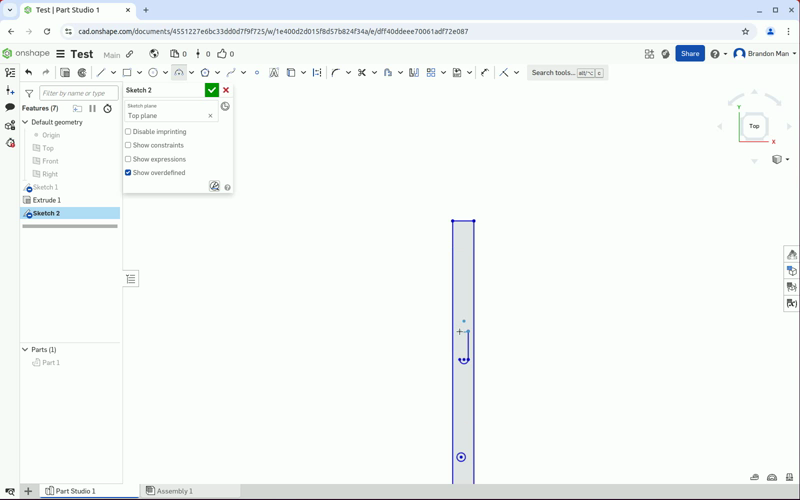
scroll(6)
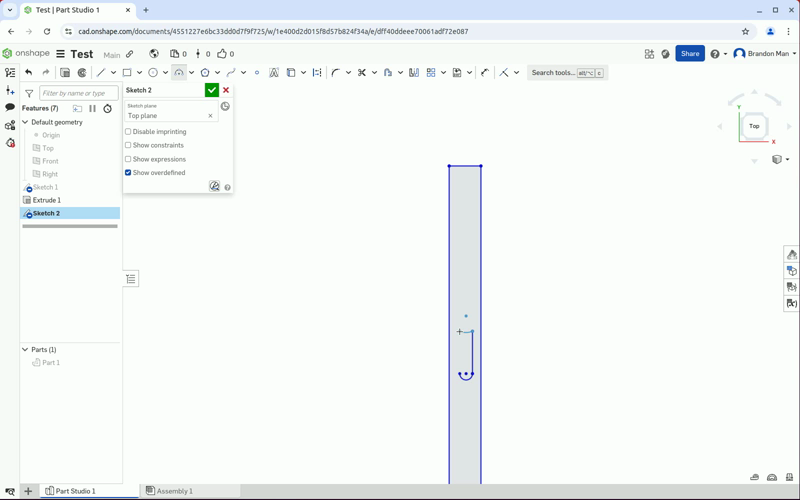
scroll(6)
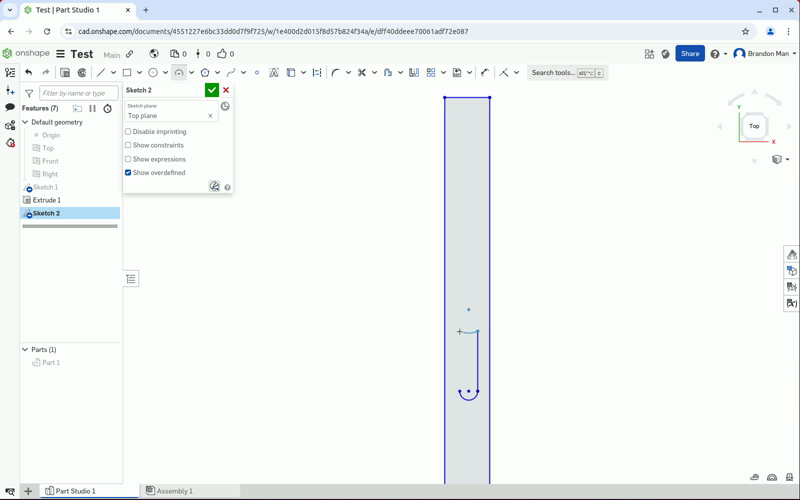
scroll(6)
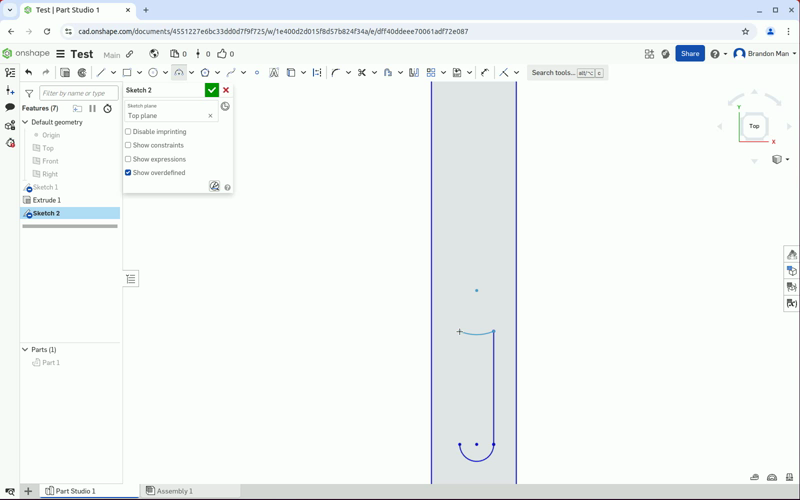
click(459, 331)
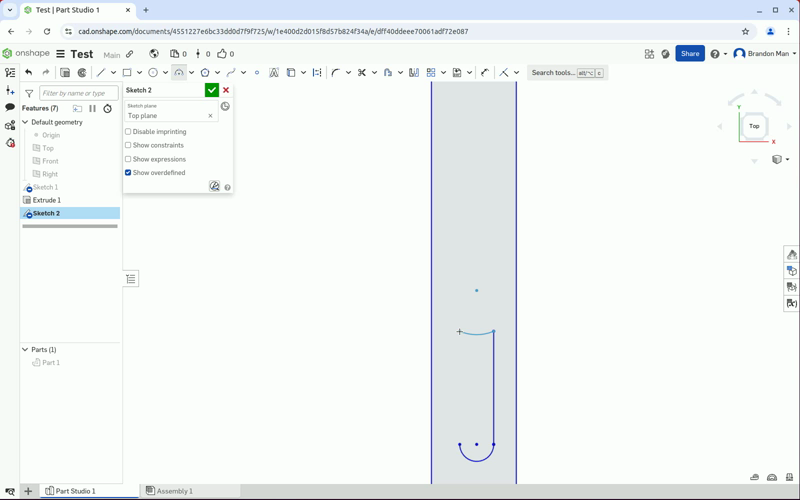
scroll(-6)
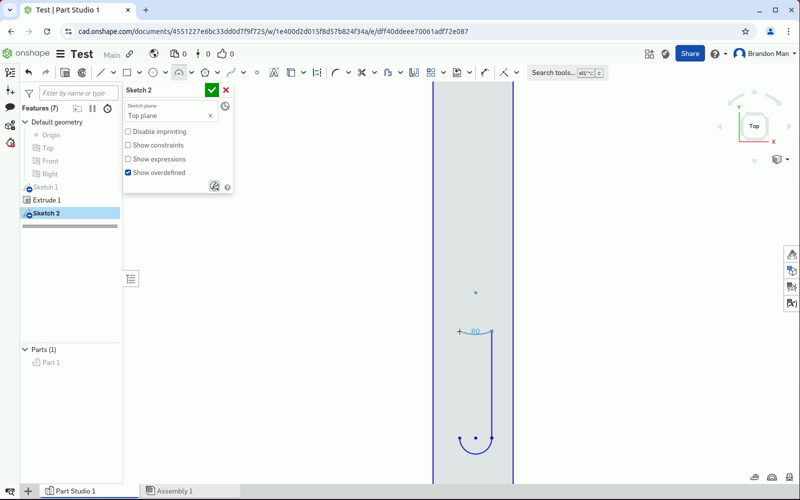
scroll(-6)
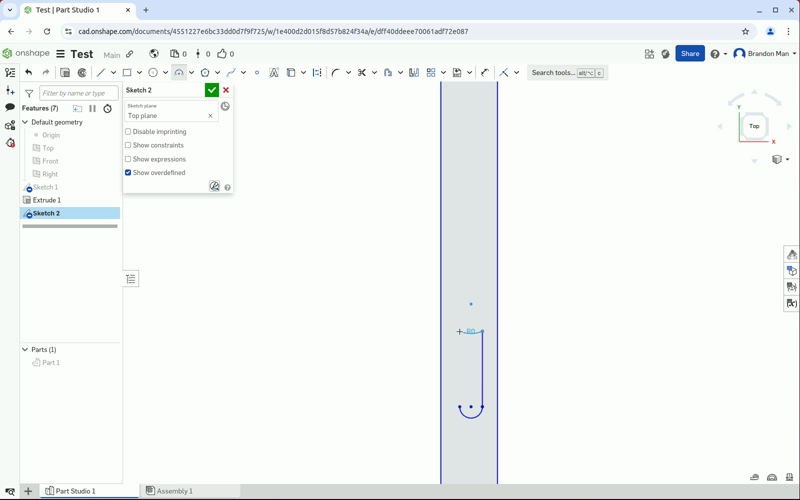
scroll(-6)
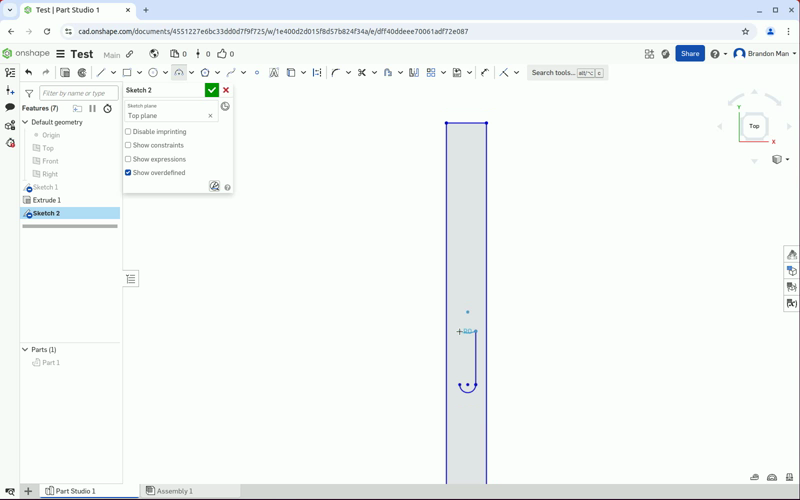
scroll(-6)
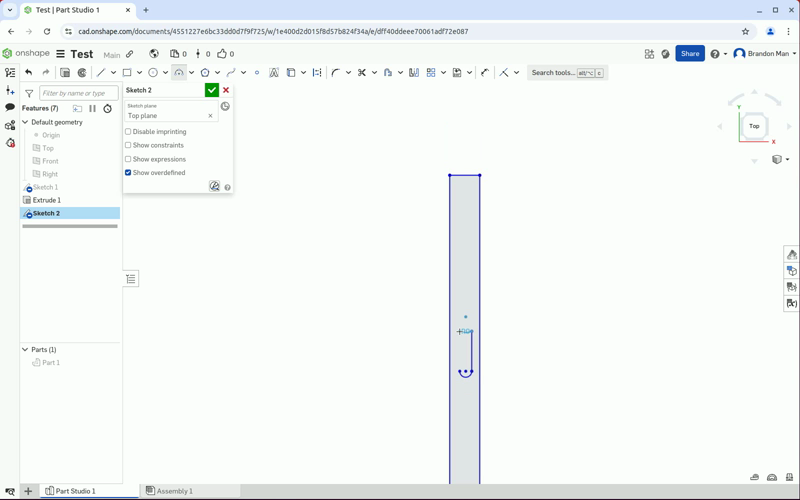
scroll(-6)
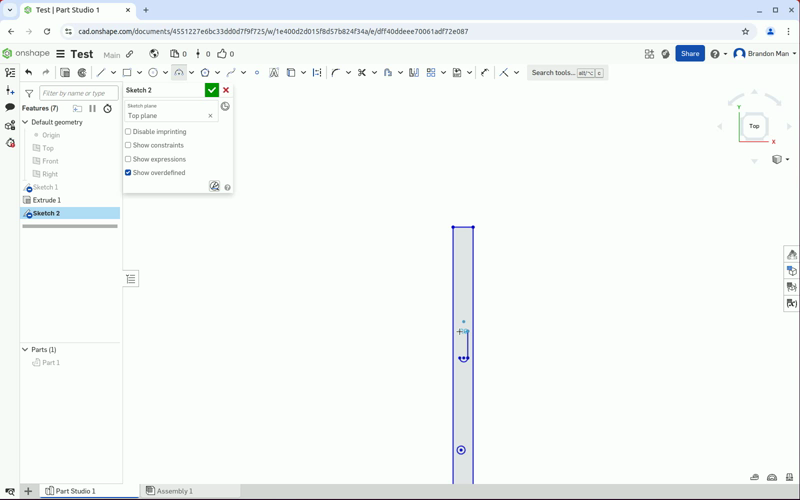
scroll(-6)
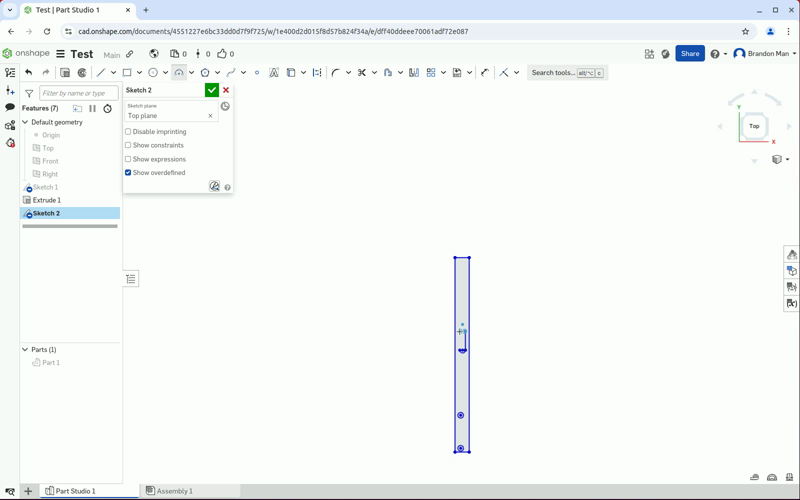
scroll(-6)
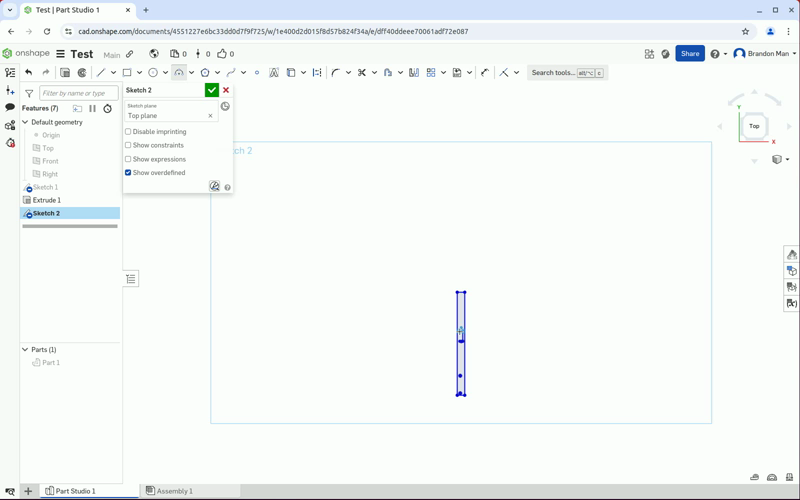
mouse_move(461, 329)
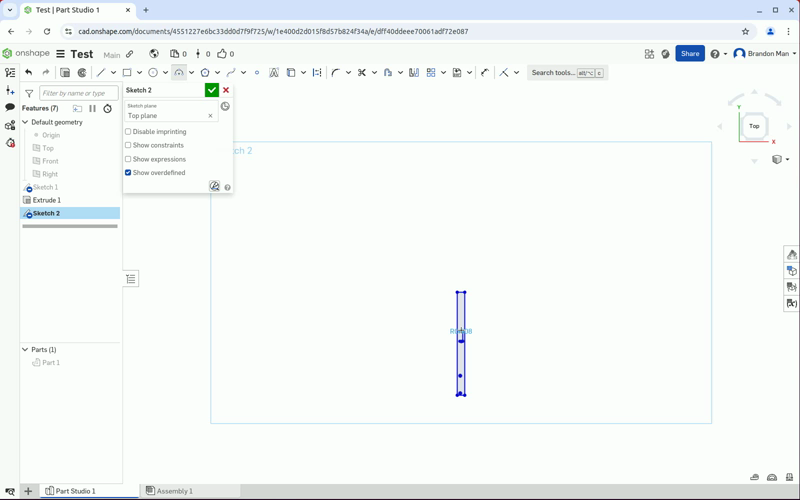
scroll(6)
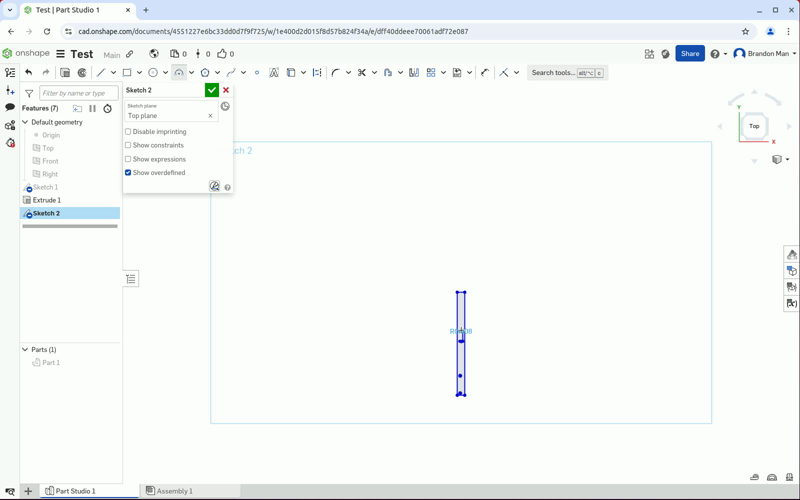
scroll(6)
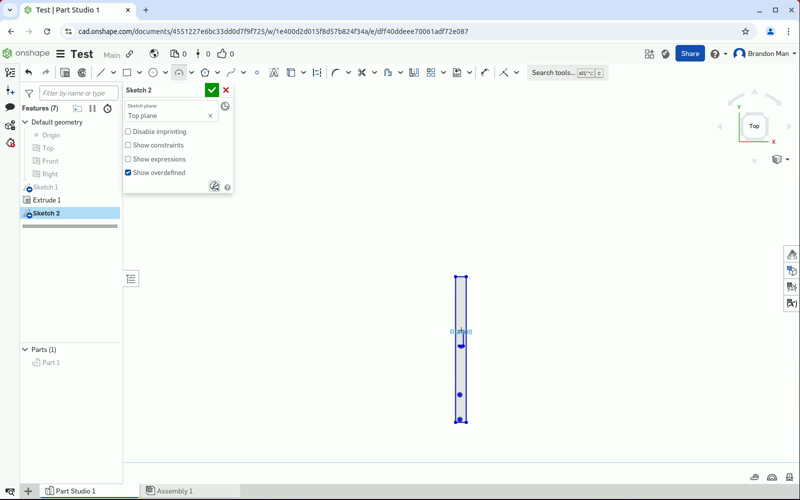
scroll(6)
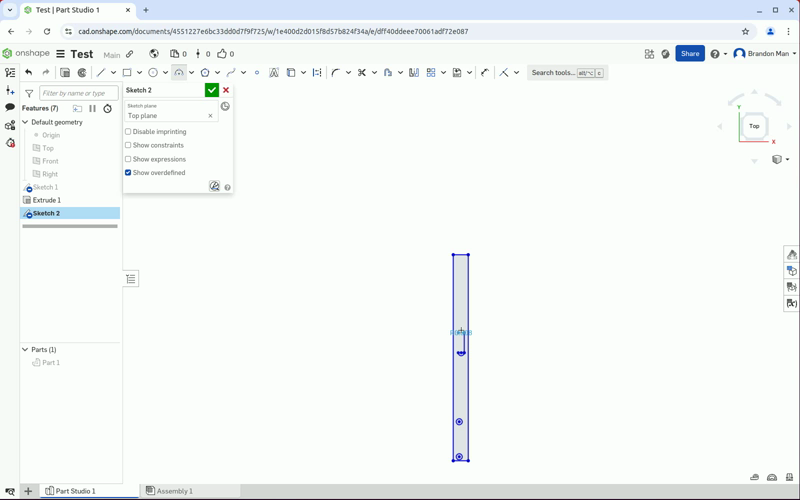
scroll(6)
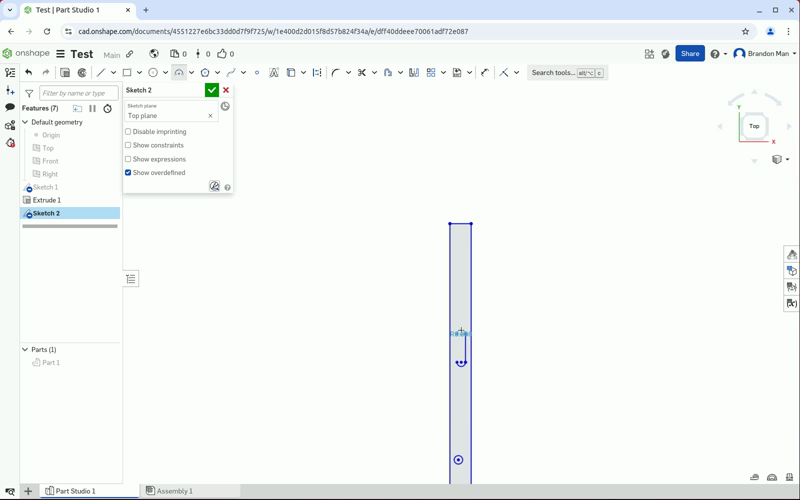
scroll(6)
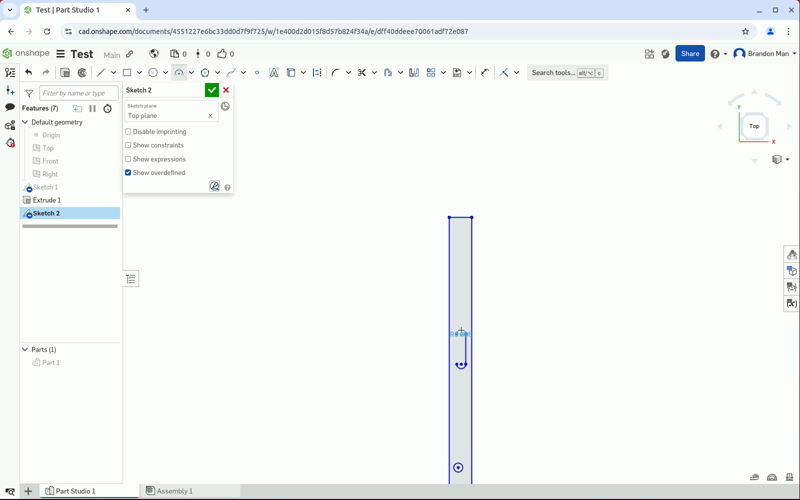
scroll(6)
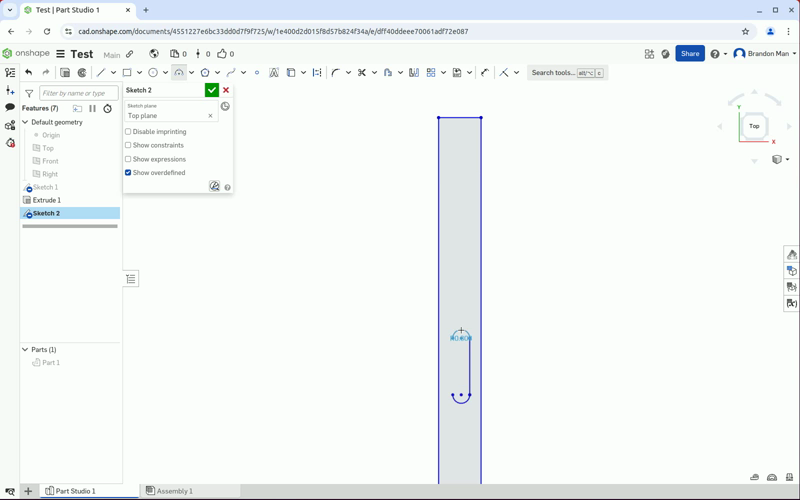
scroll(6)
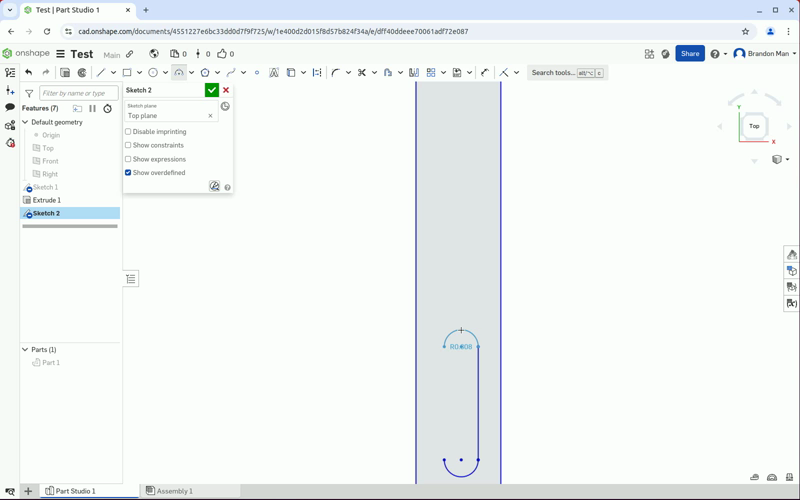
click(461, 329)
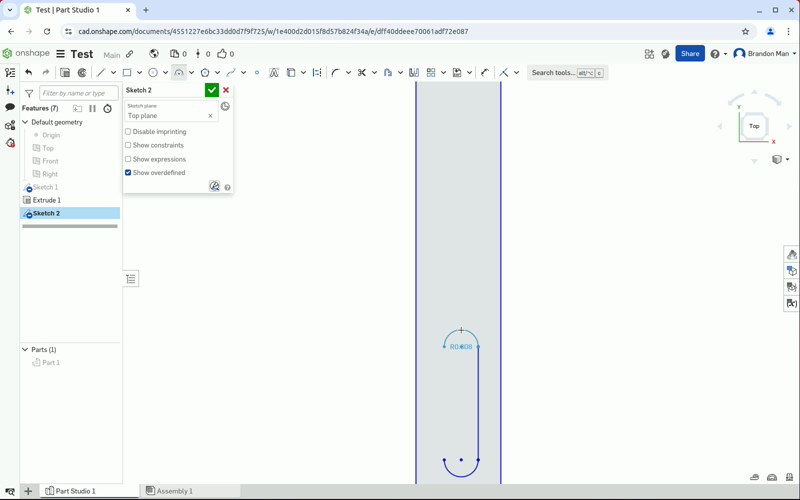
scroll(-6)
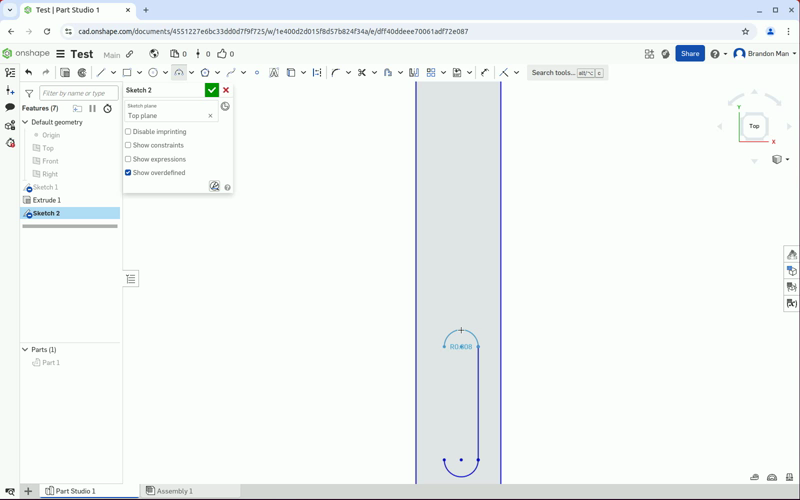
scroll(-6)
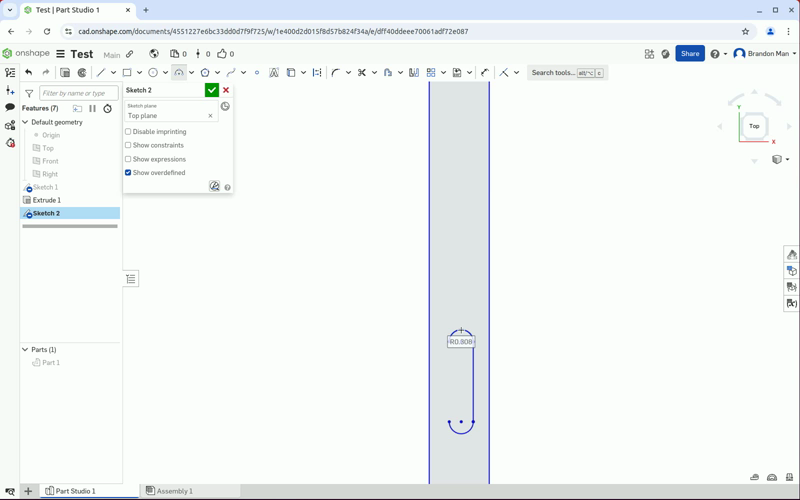
scroll(-6)
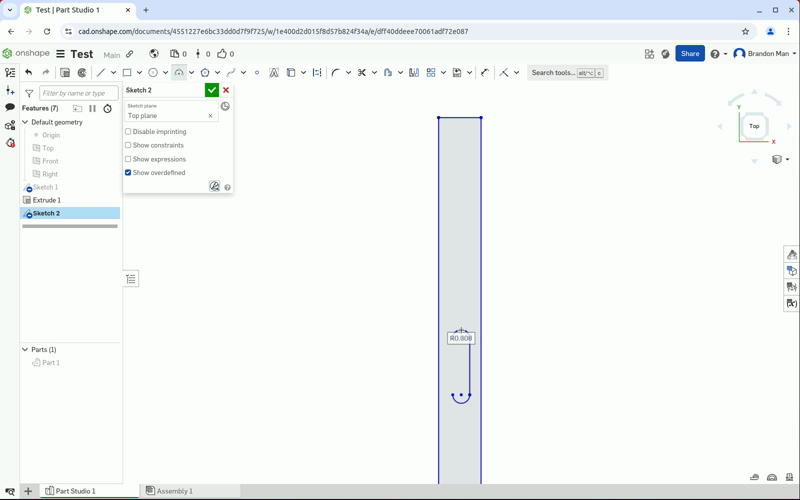
scroll(-6)
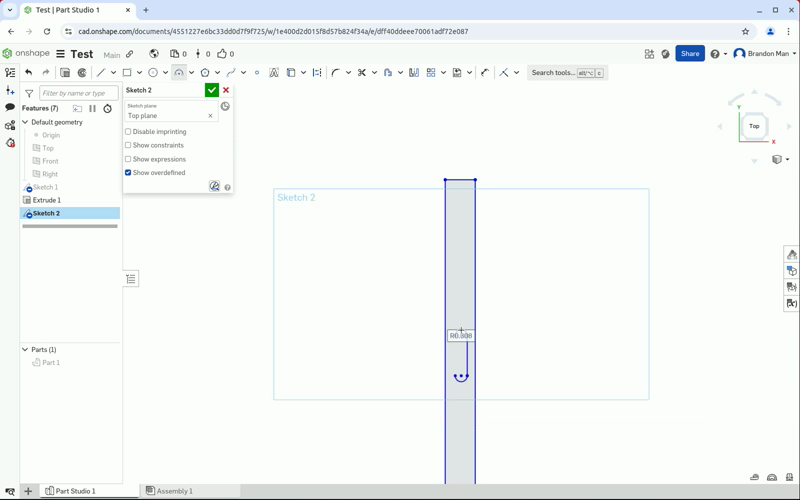
scroll(-6)
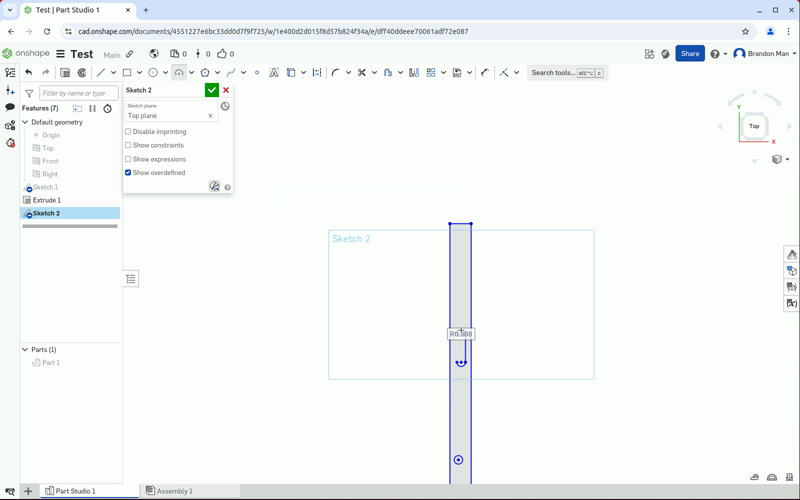
scroll(-6)
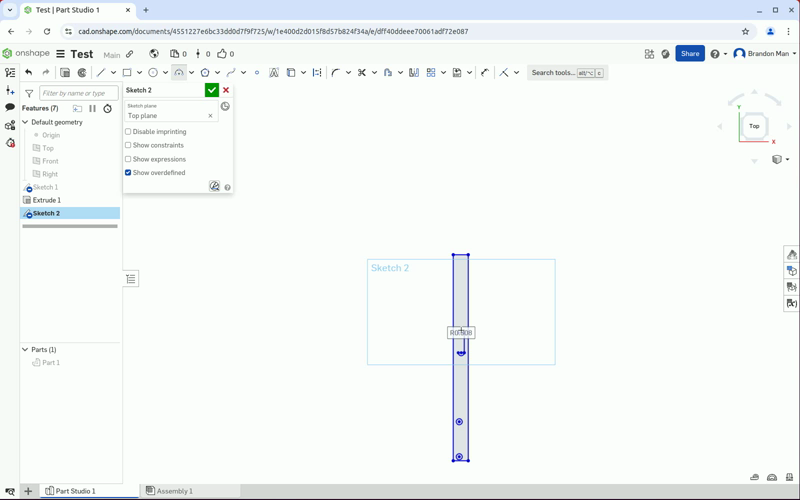
scroll(-6)
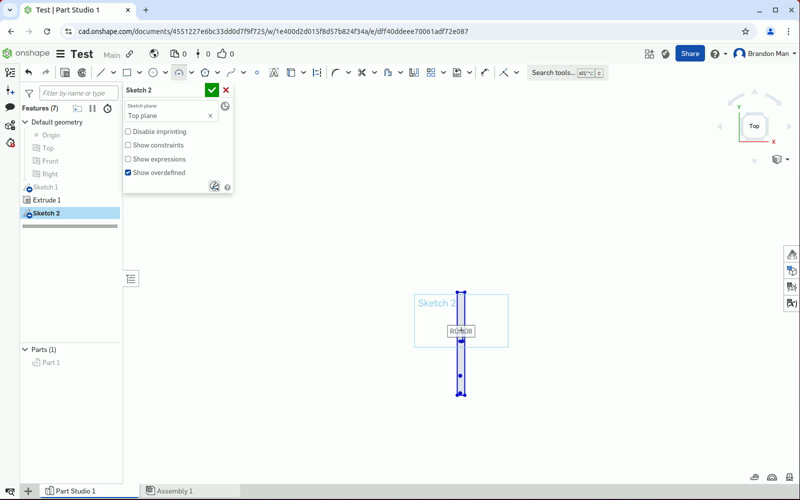
key_up(shift)
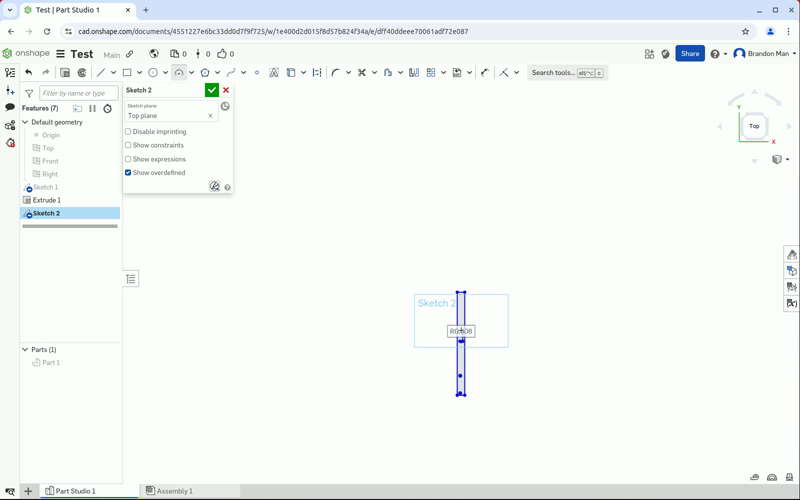
key(esc)
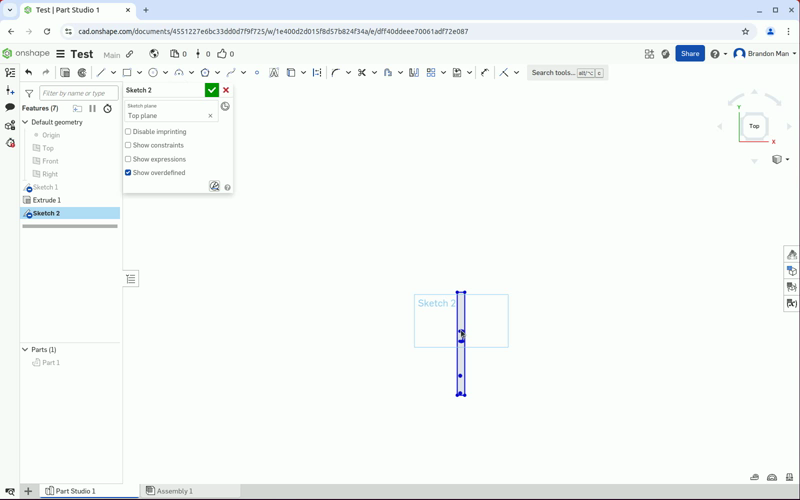
key(l)
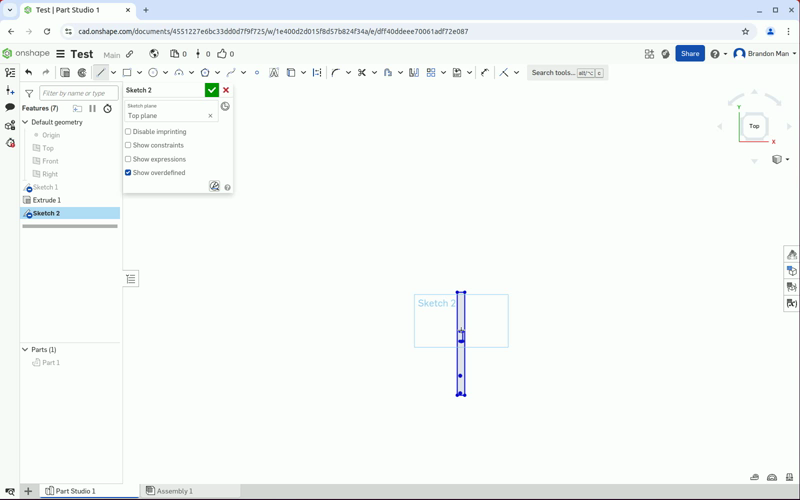
mouse_move(459, 331)
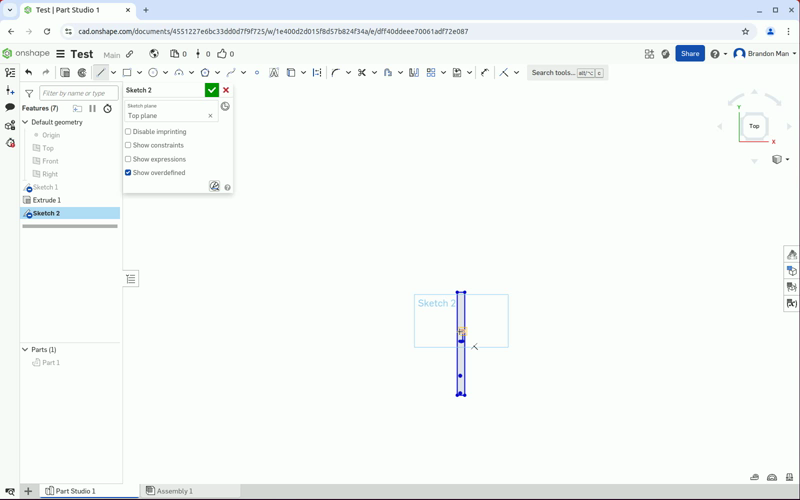
scroll(6)
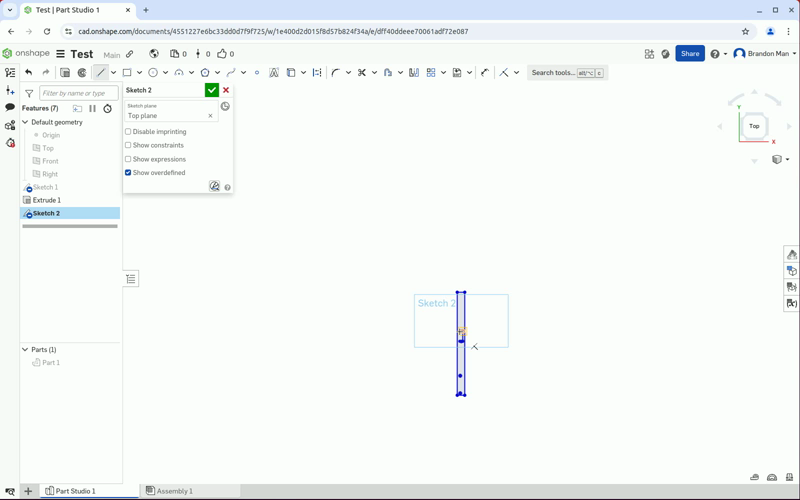
scroll(6)
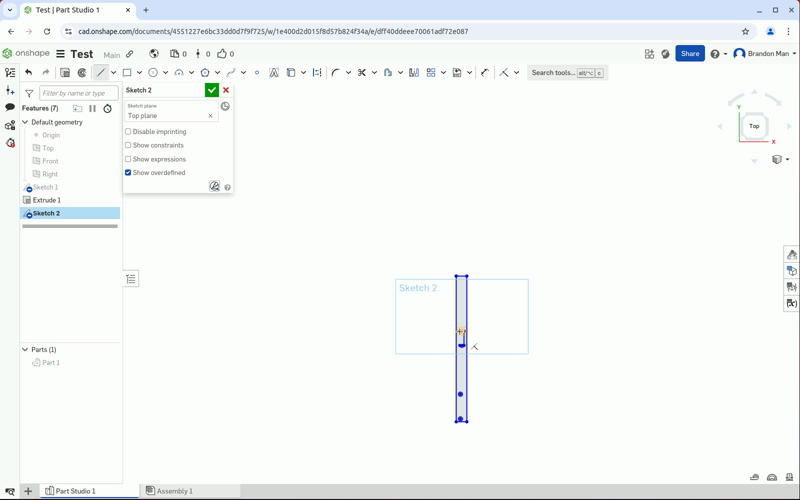
scroll(6)
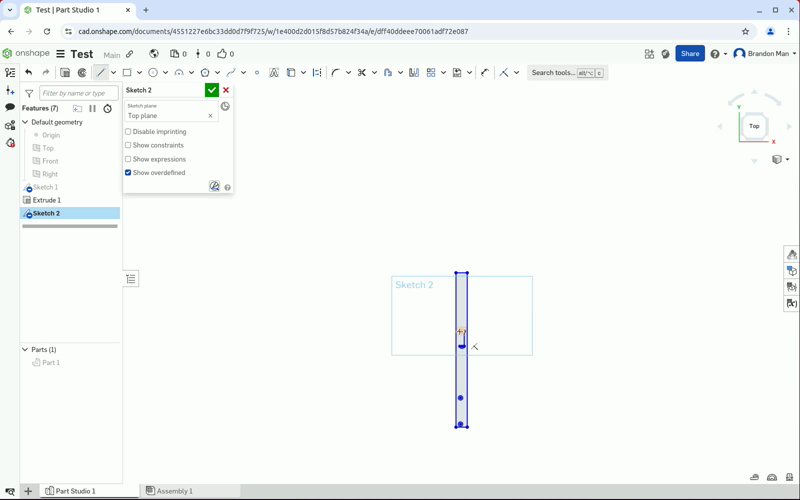
scroll(6)
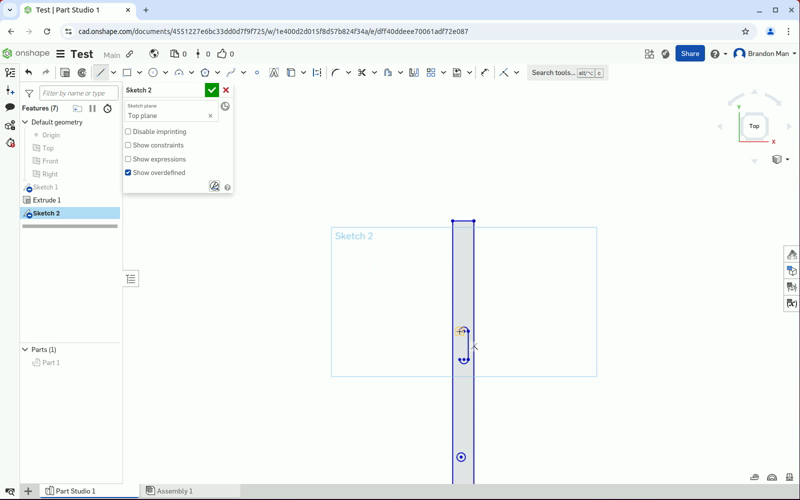
scroll(6)
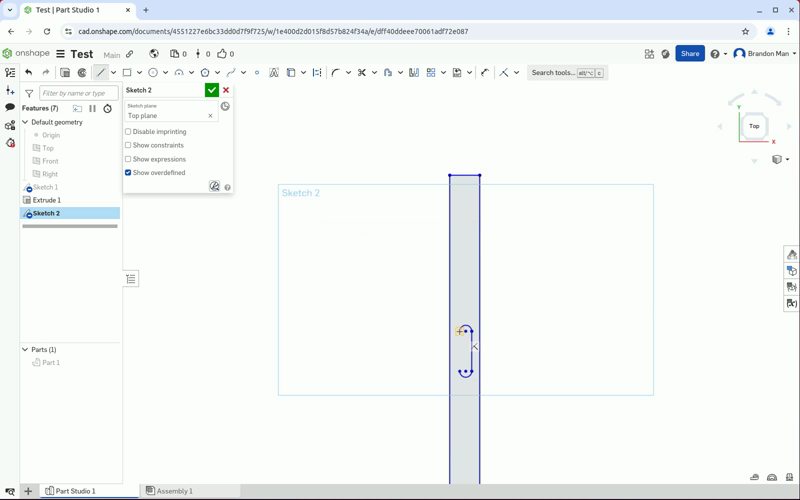
scroll(6)
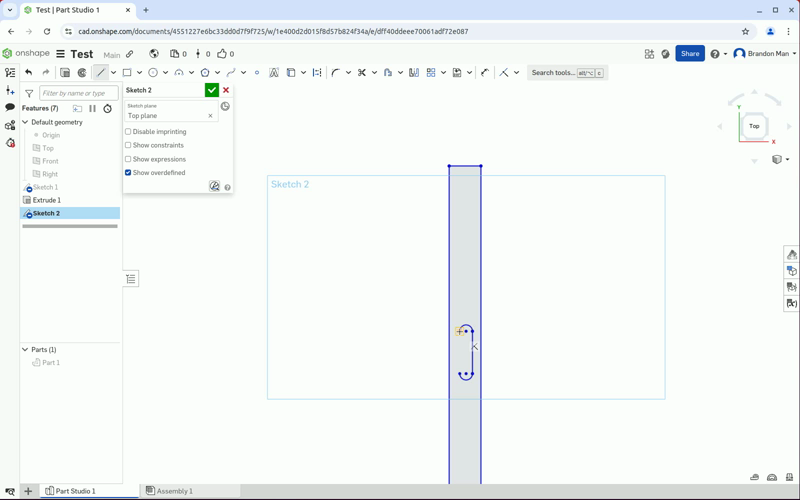
scroll(6)
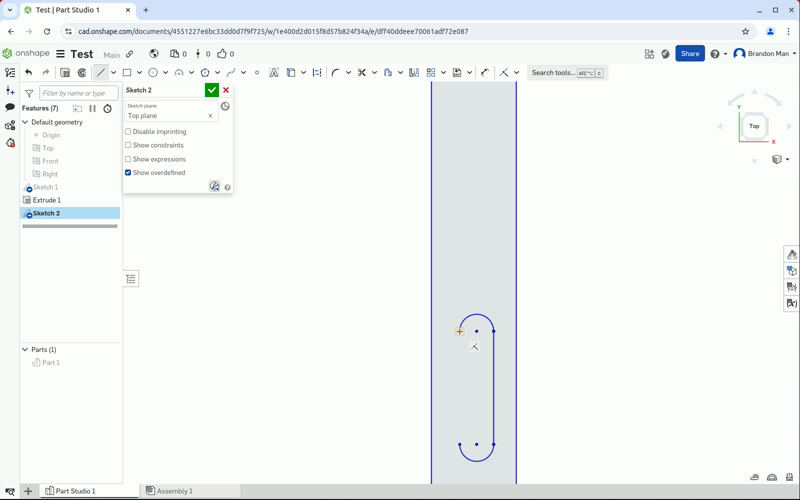
click(459, 331)
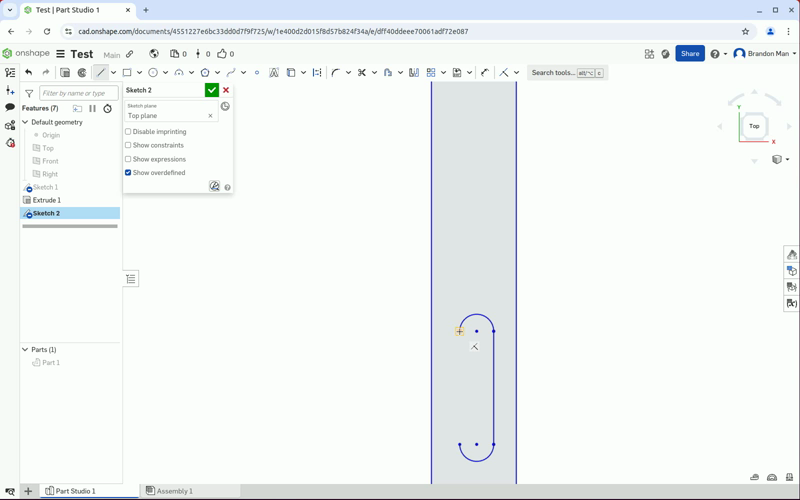
scroll(-6)
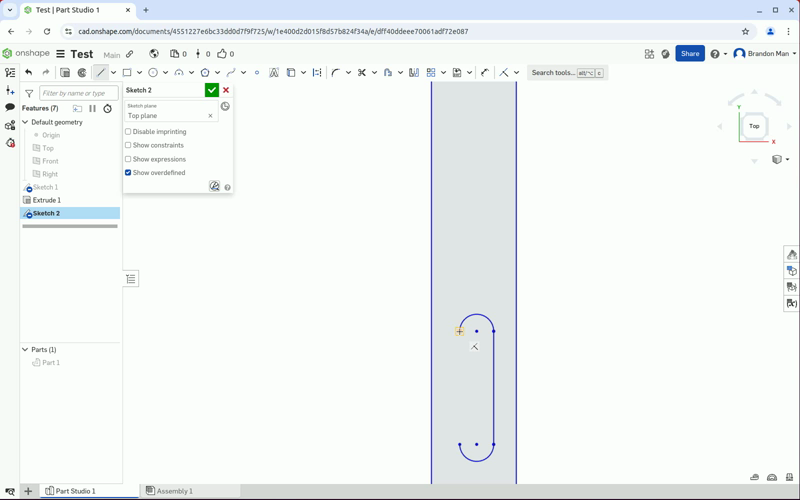
scroll(-6)
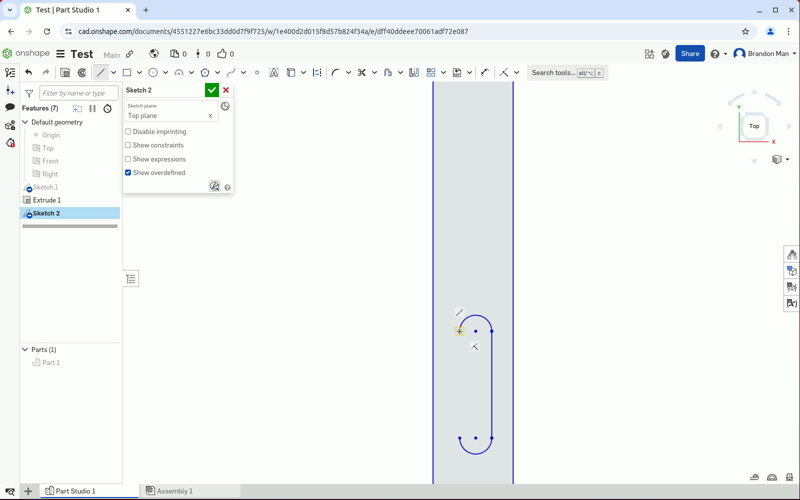
scroll(-6)
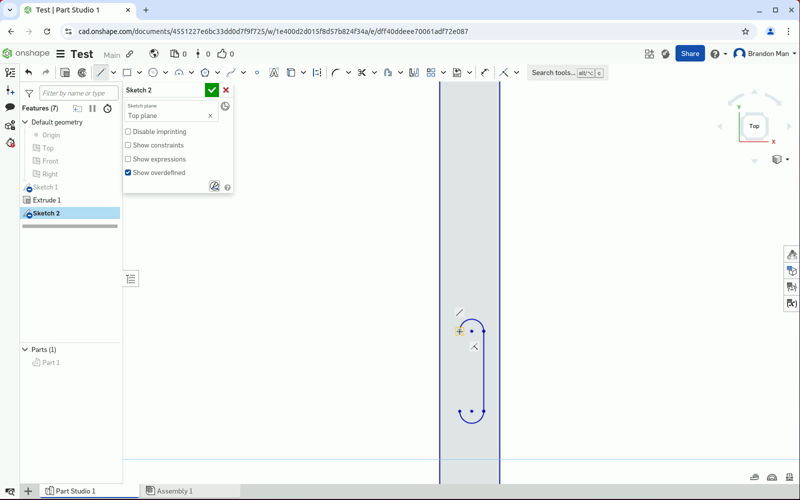
scroll(-6)
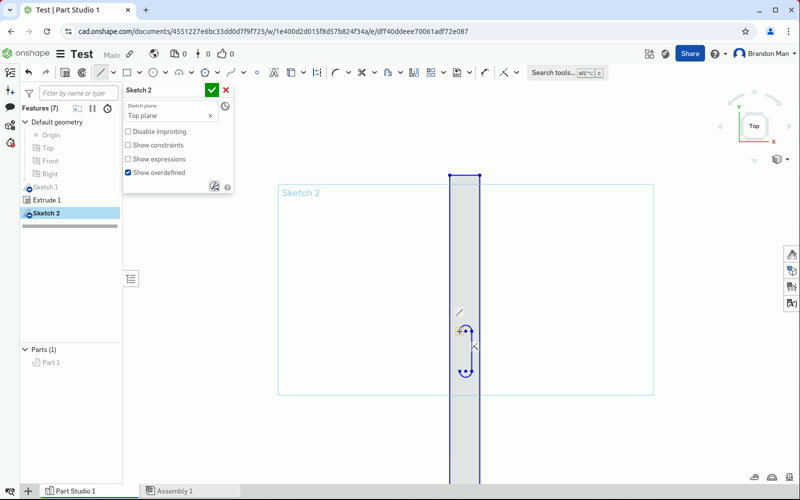
scroll(-6)
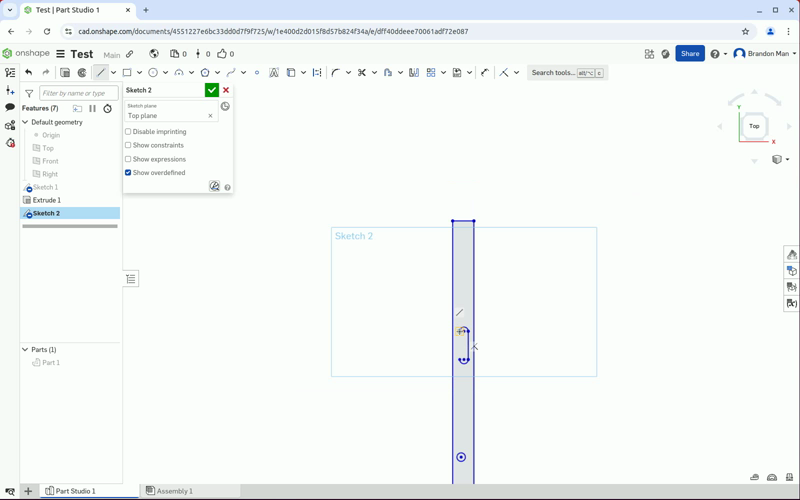
scroll(-6)
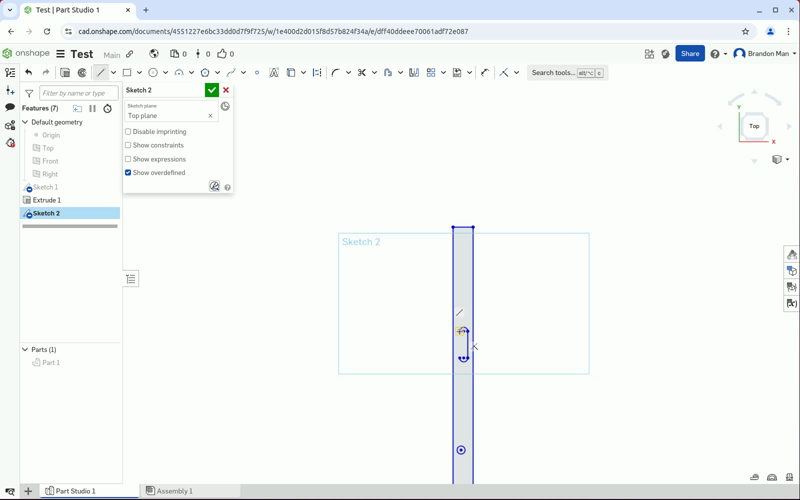
scroll(-6)
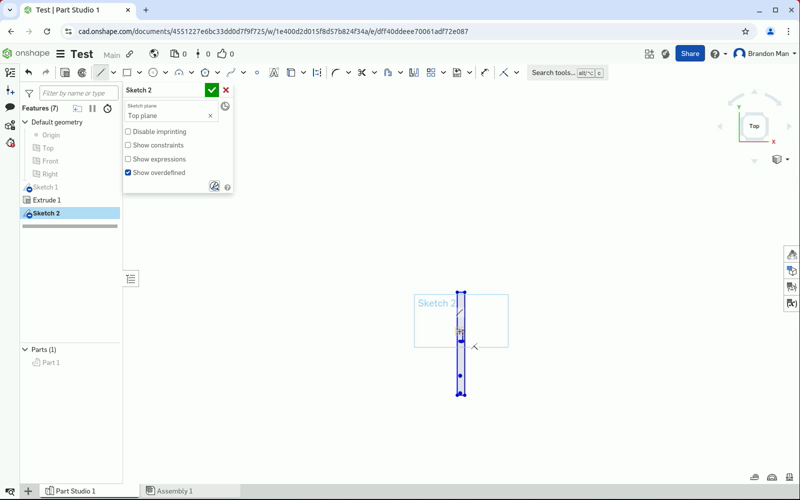
mouse_move(489, 331)
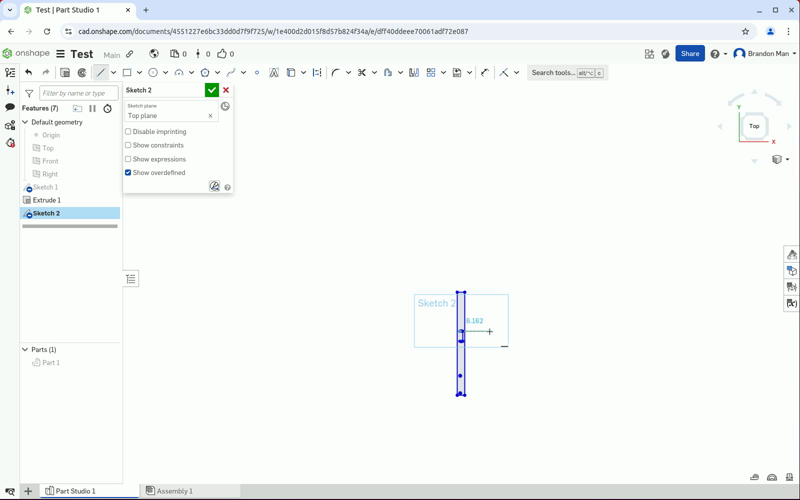
key_down(shift)
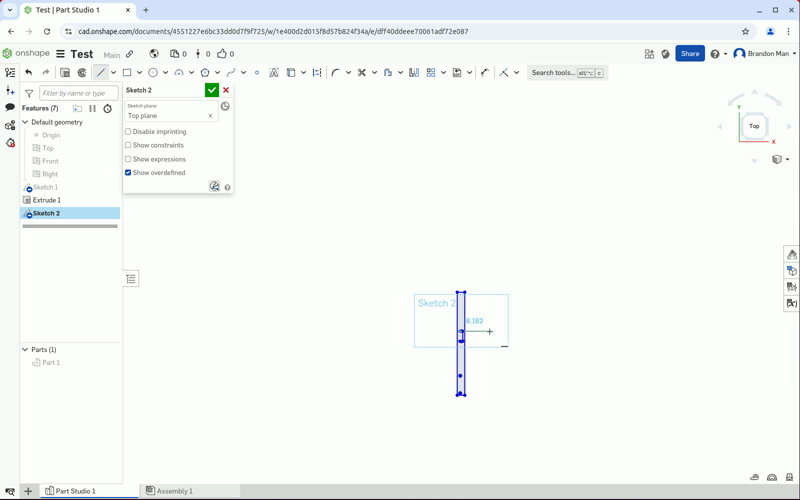
mouse_move(459, 341)
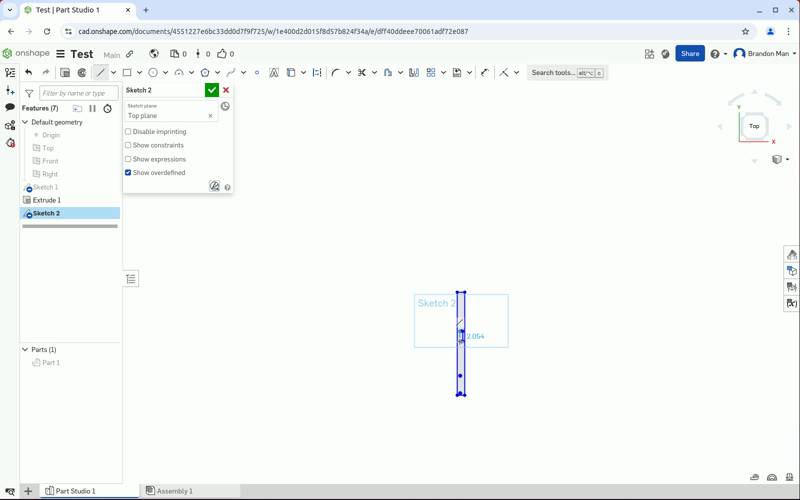
scroll(6)
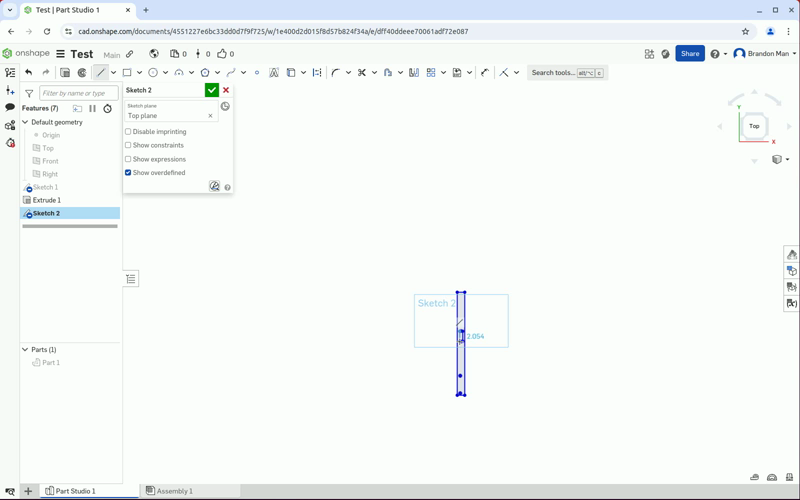
scroll(6)
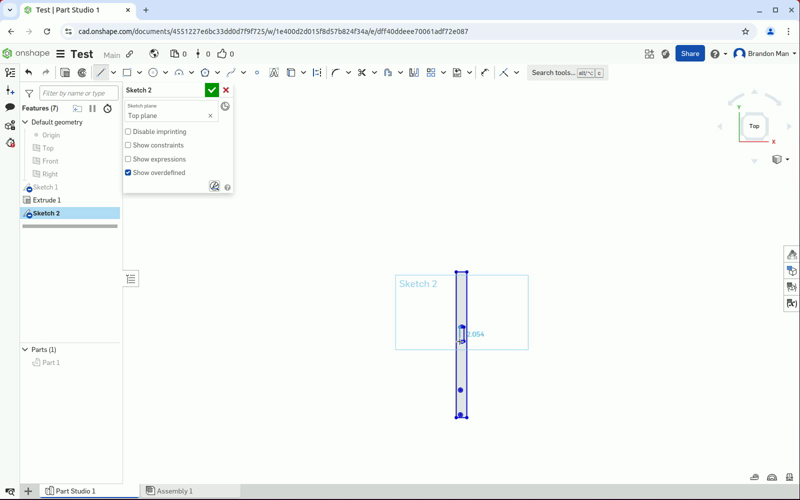
scroll(6)
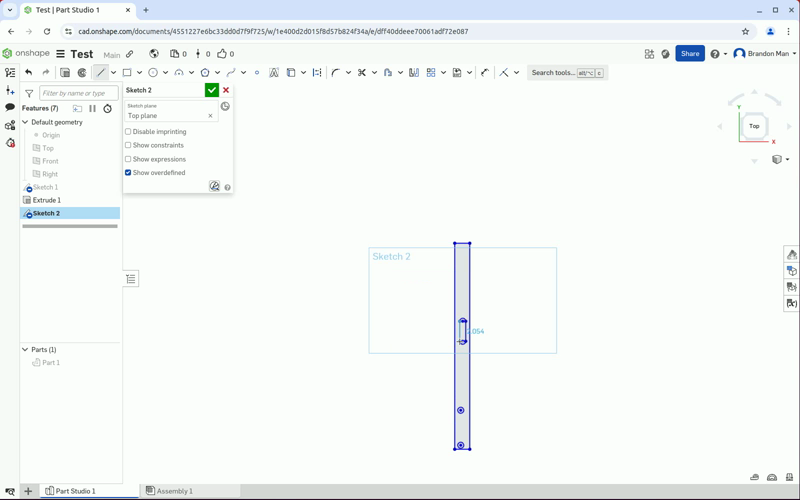
scroll(6)
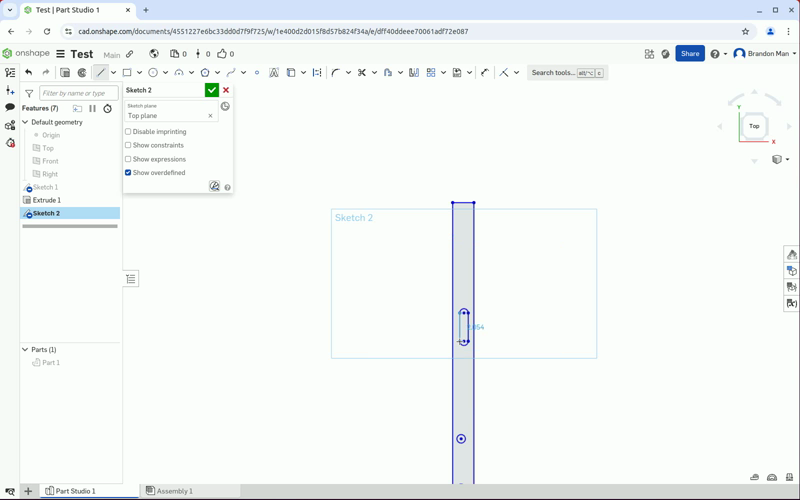
scroll(6)
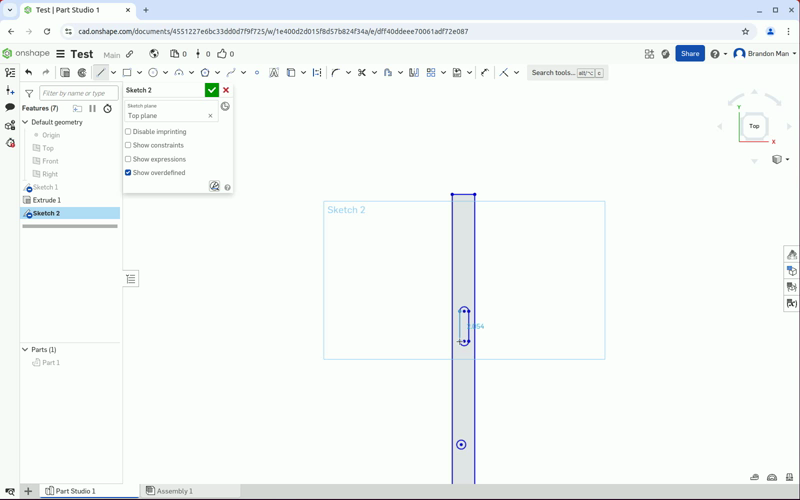
scroll(6)
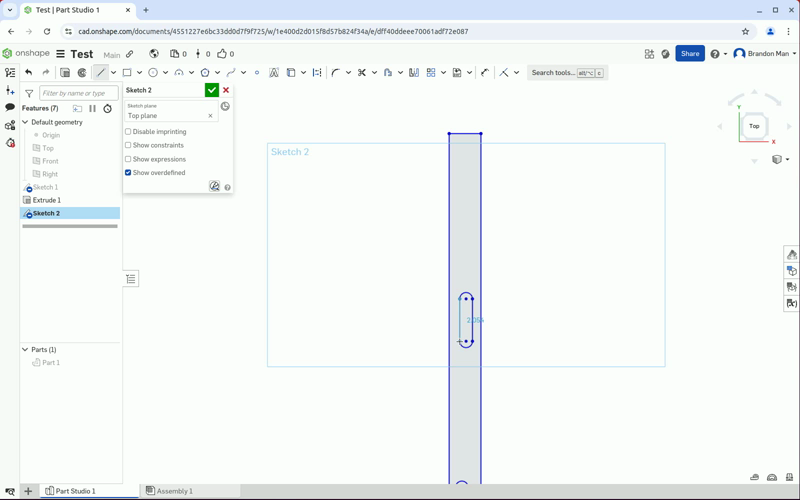
scroll(6)
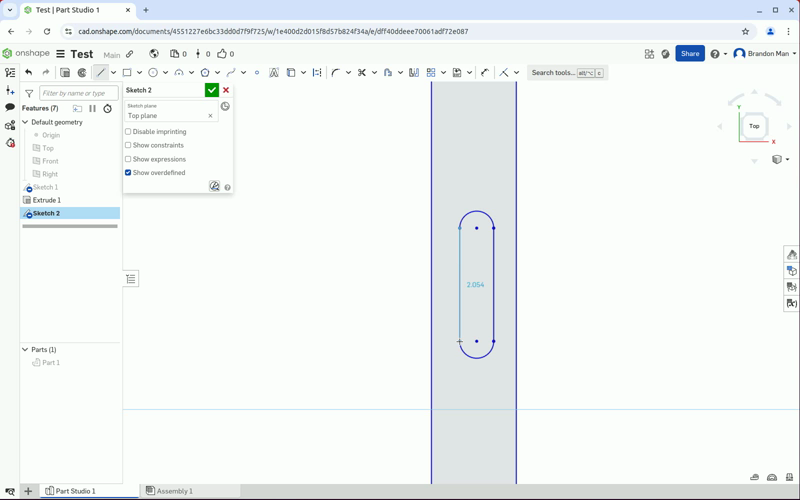
key_up(shift)
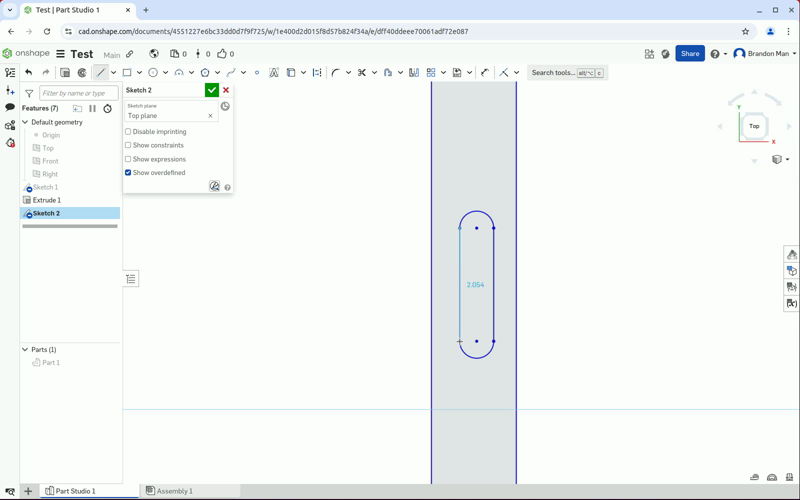
click(459, 341)
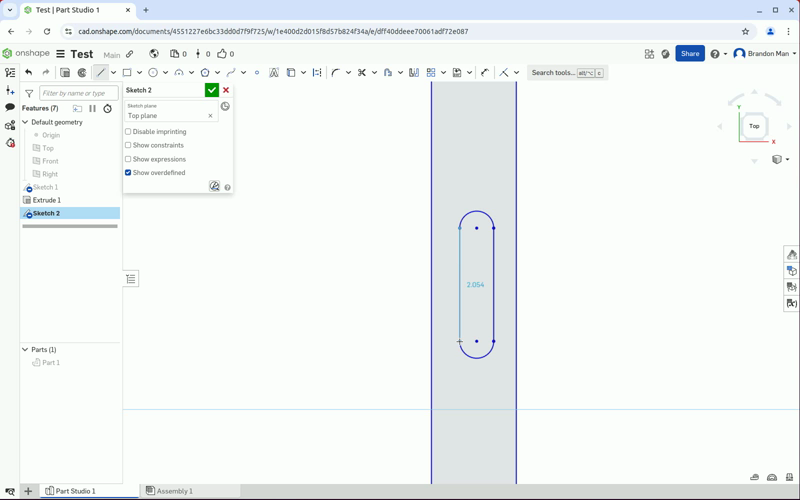
scroll(-6)
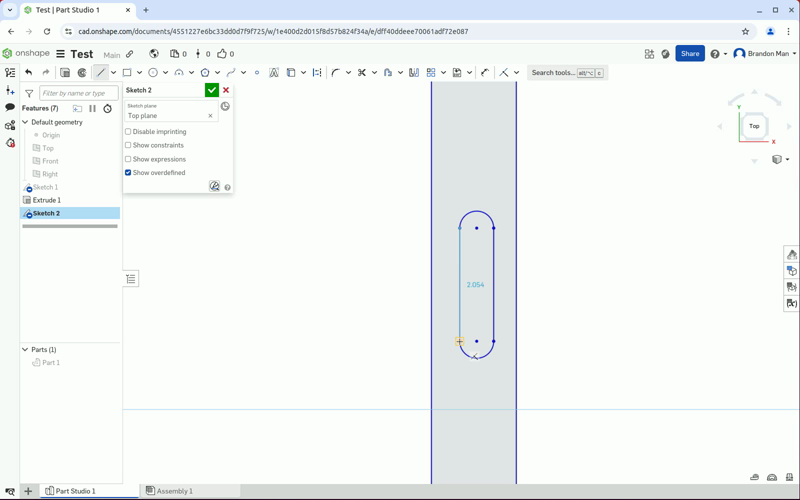
scroll(-6)
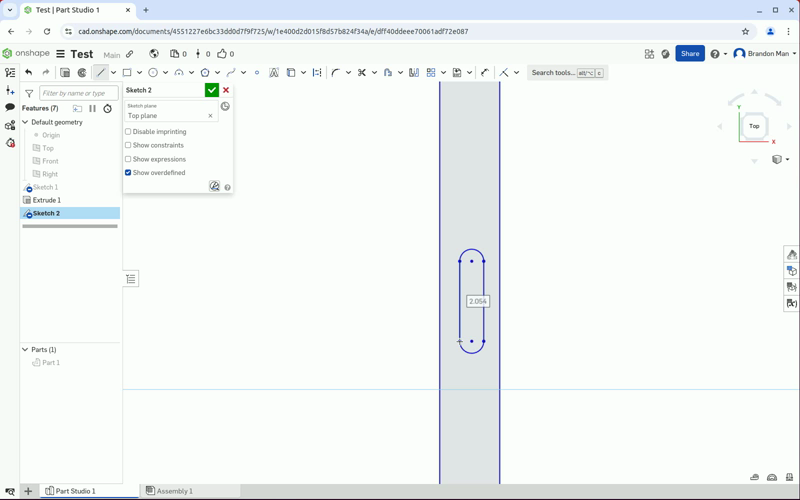
scroll(-6)
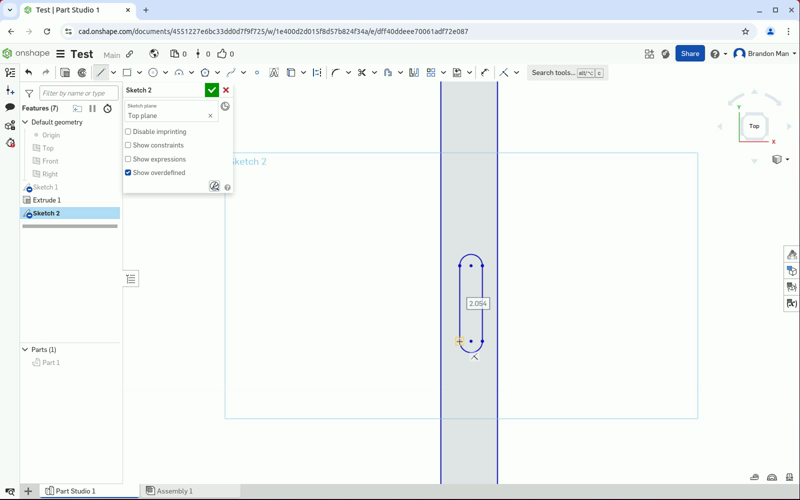
scroll(-6)
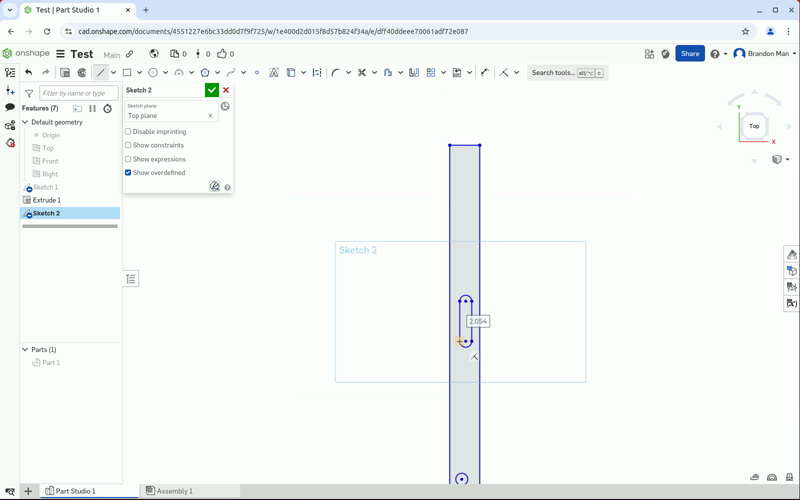
scroll(-6)
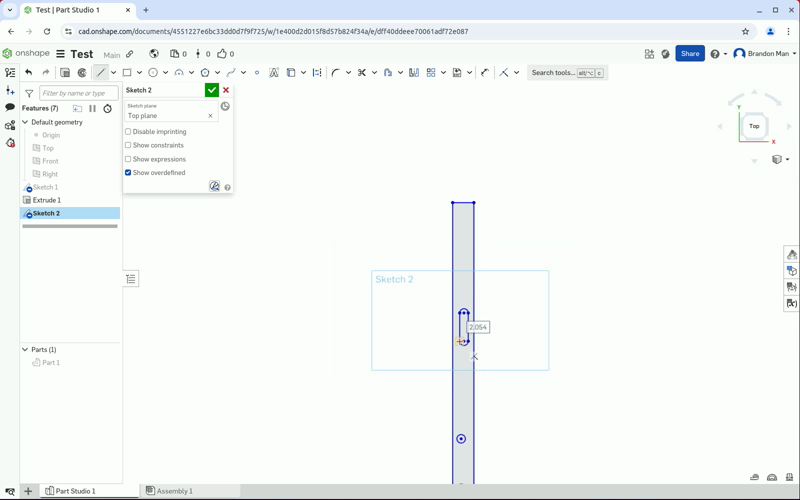
scroll(-6)
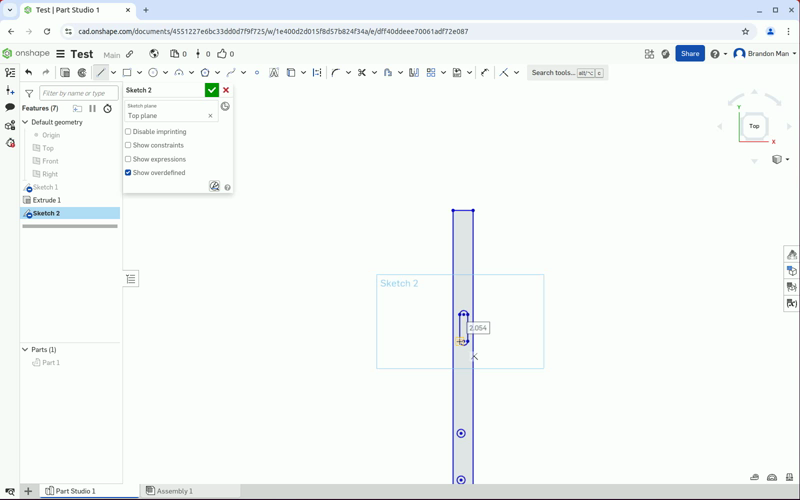
scroll(-6)
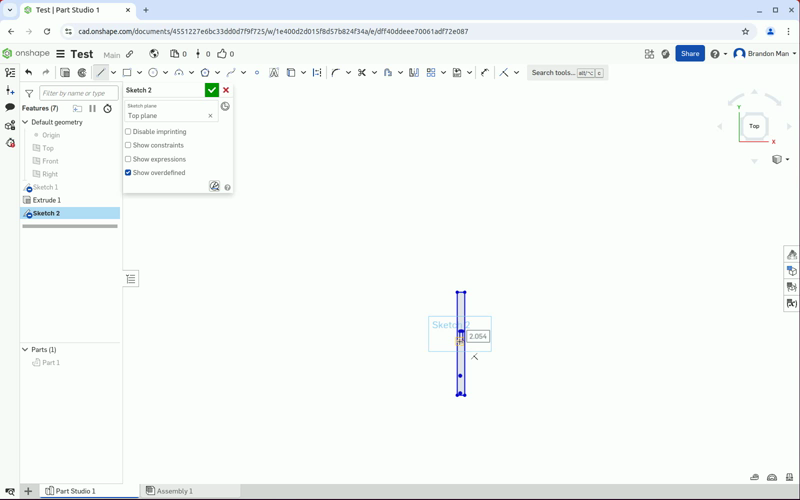
key(esc)
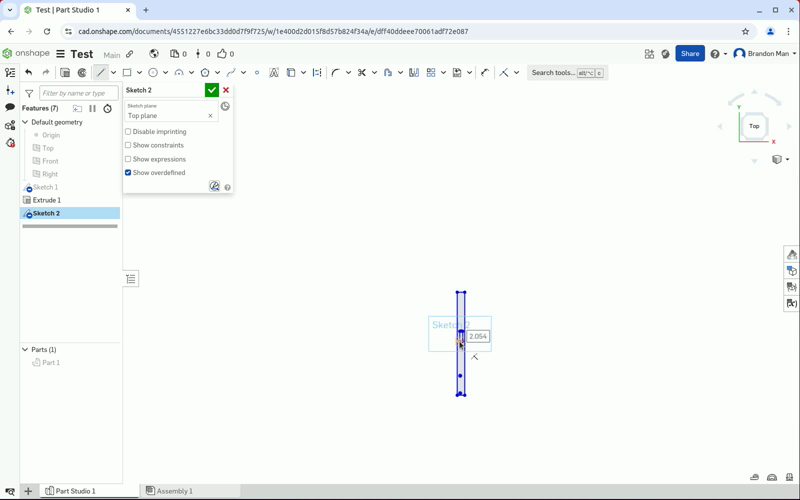
key(a)
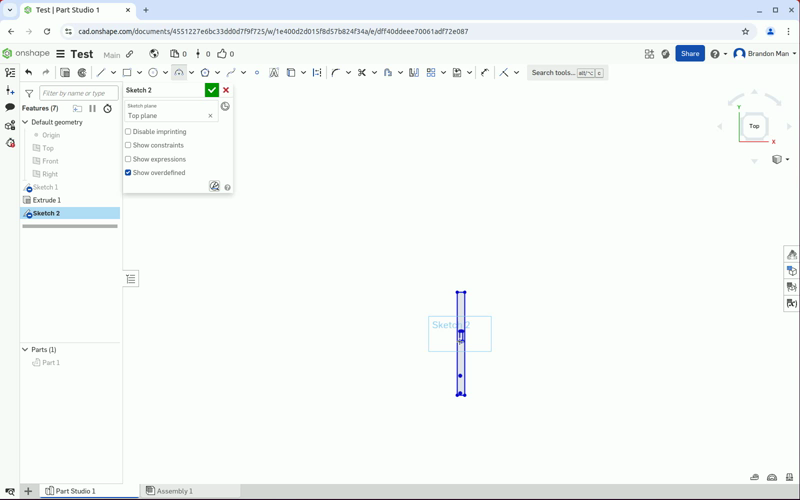
key_down(shift)
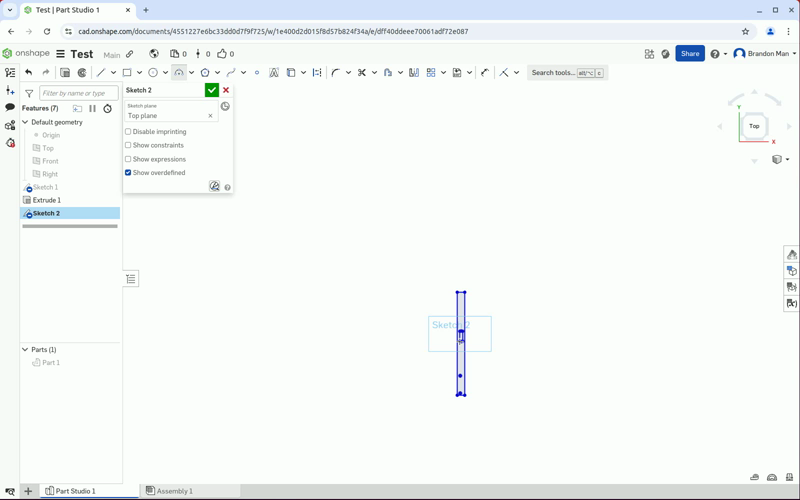
mouse_move(459, 307)
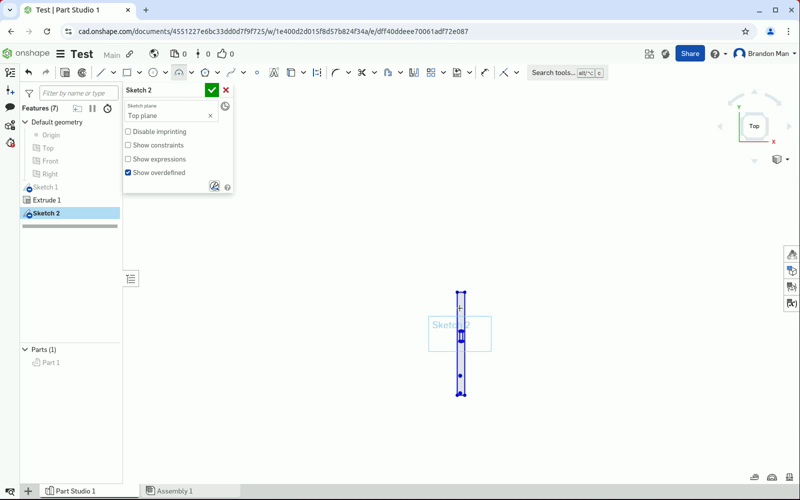
click(459, 307)
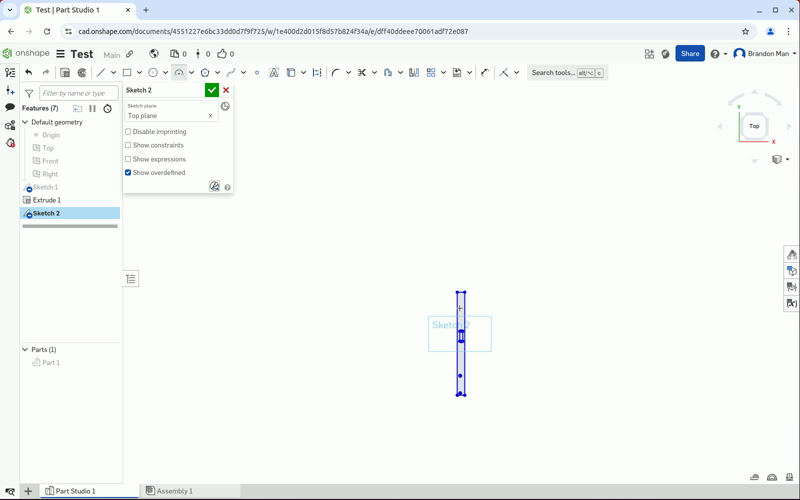
key_up(shift)
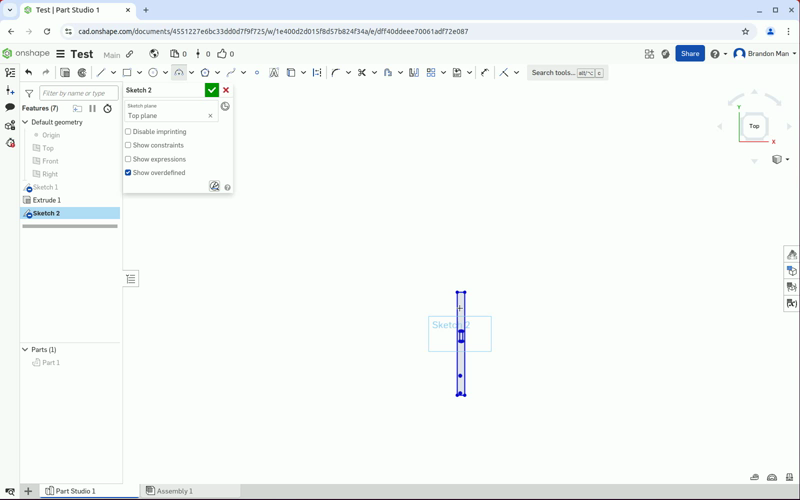
key_down(shift)
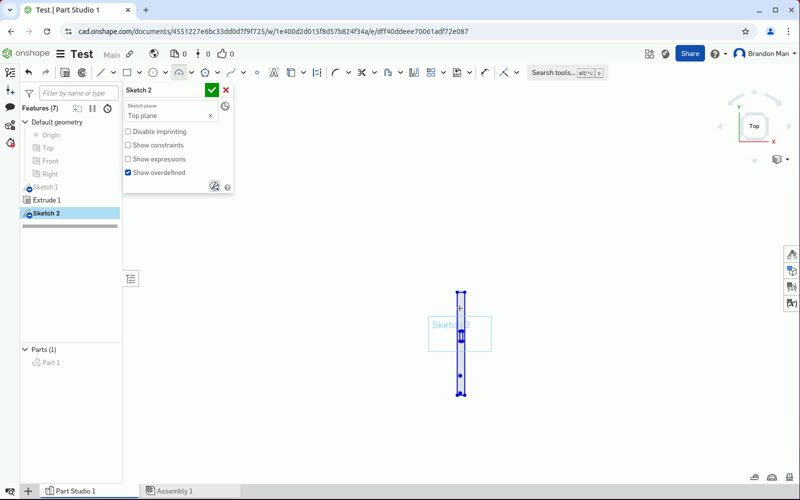
mouse_move(462, 307)
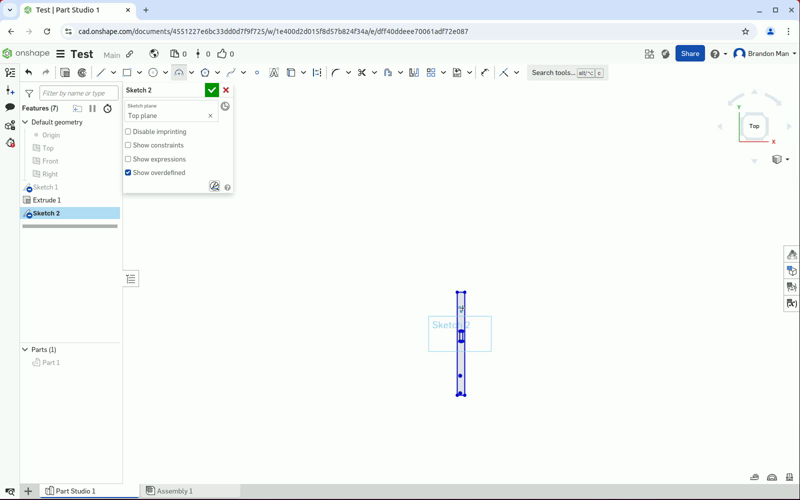
scroll(6)
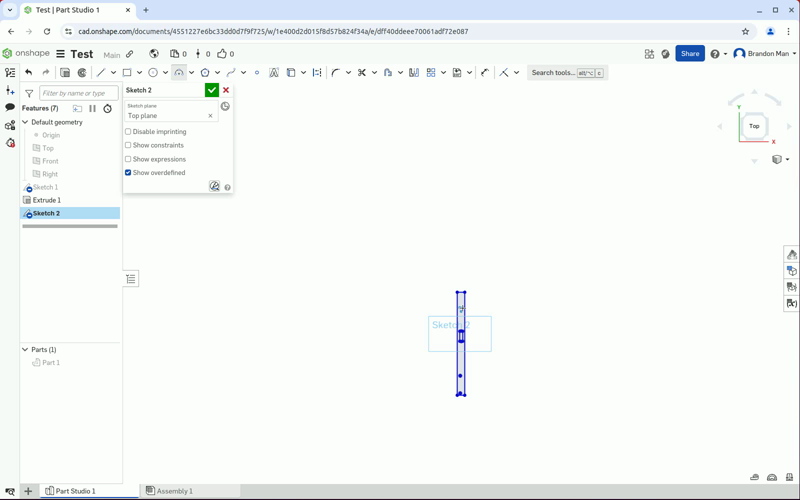
scroll(6)
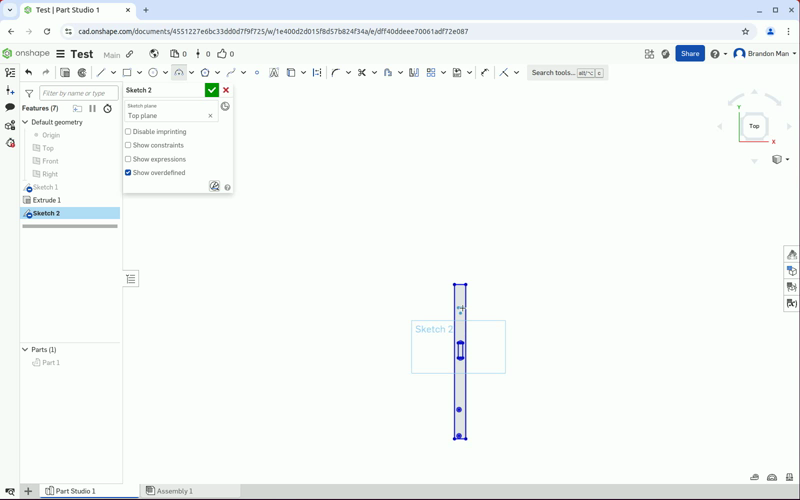
scroll(6)
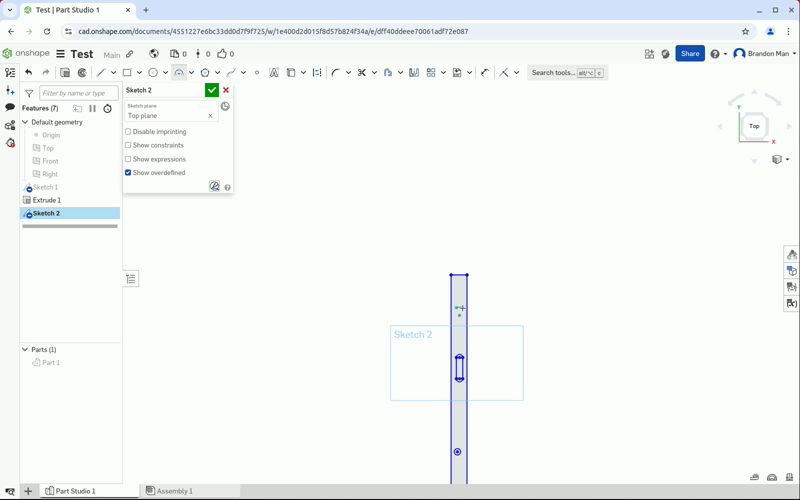
scroll(6)
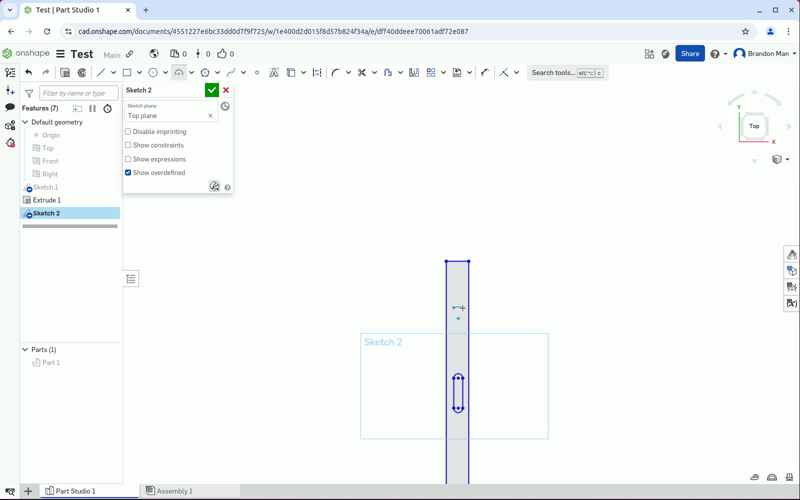
scroll(6)
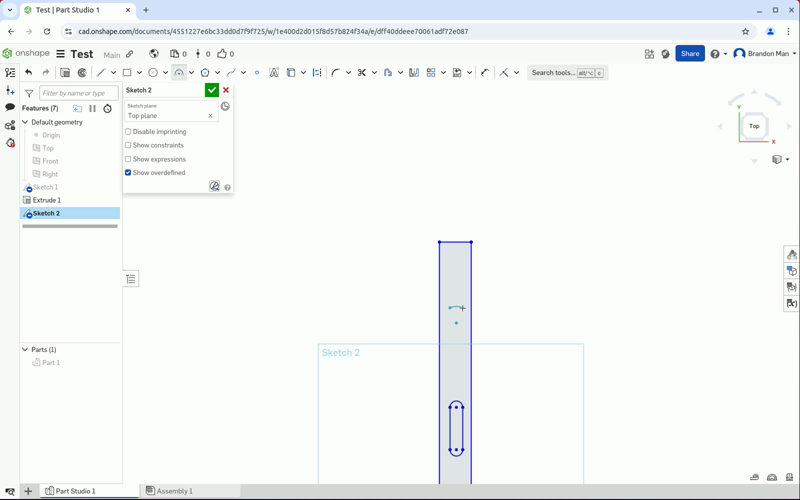
scroll(6)
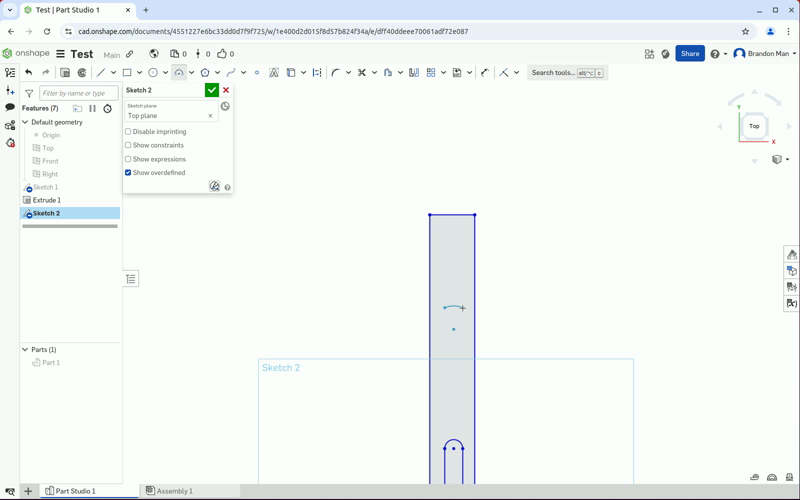
scroll(6)
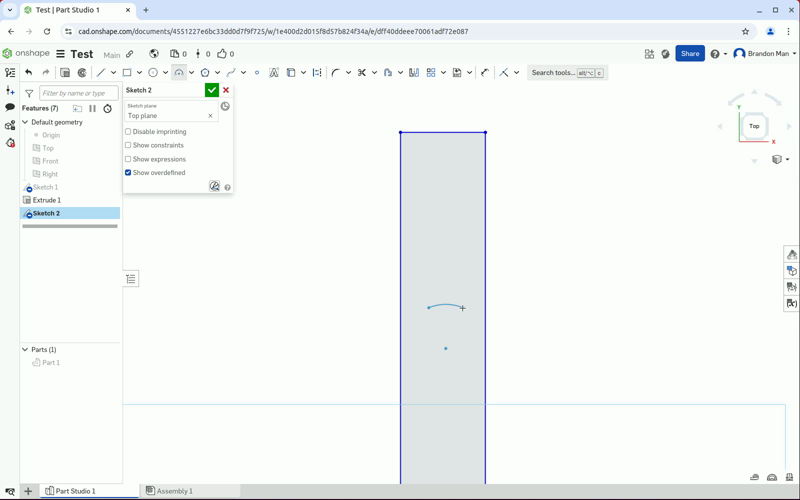
click(462, 307)
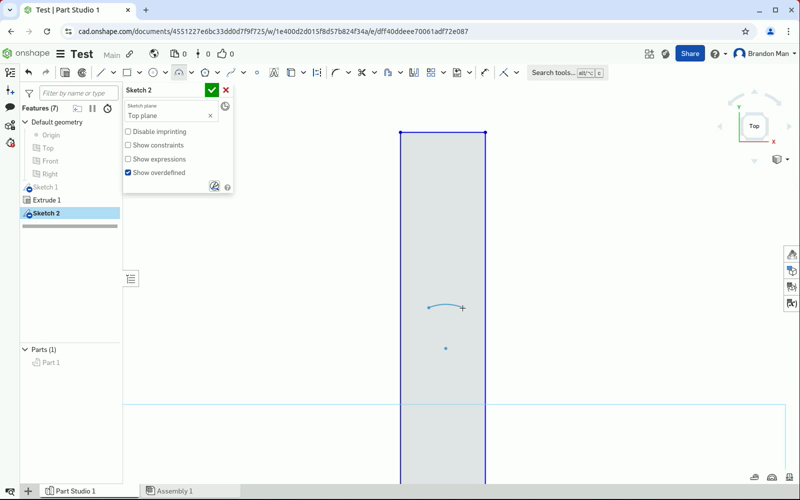
scroll(-6)
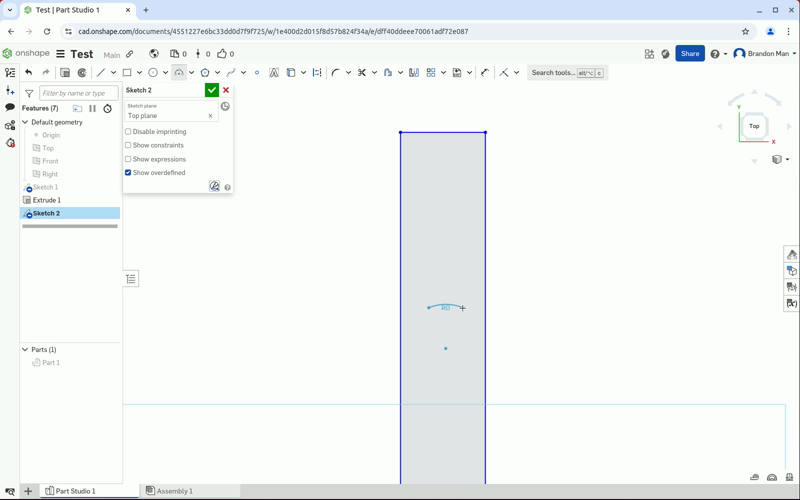
scroll(-6)
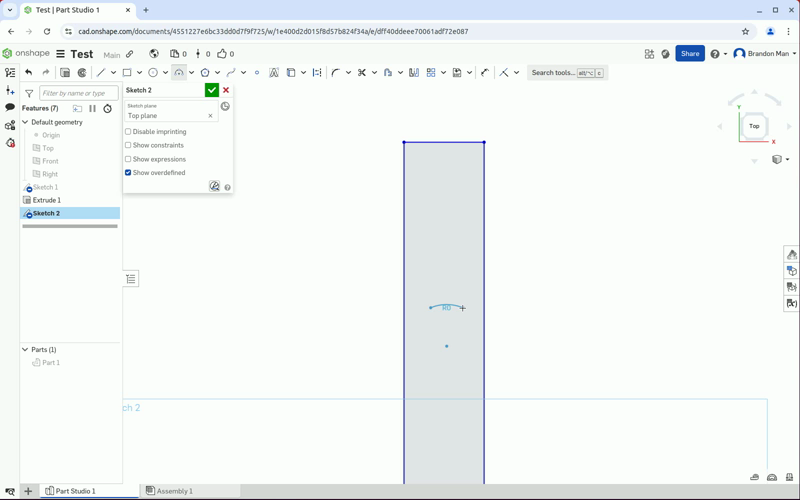
scroll(-6)
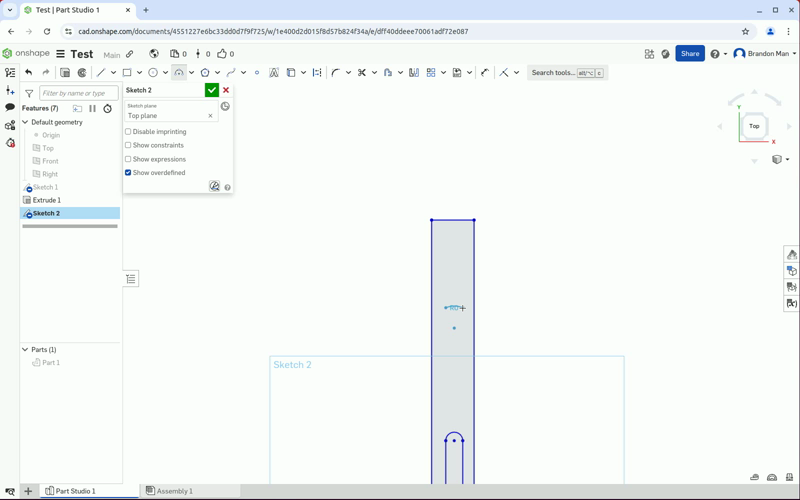
scroll(-6)
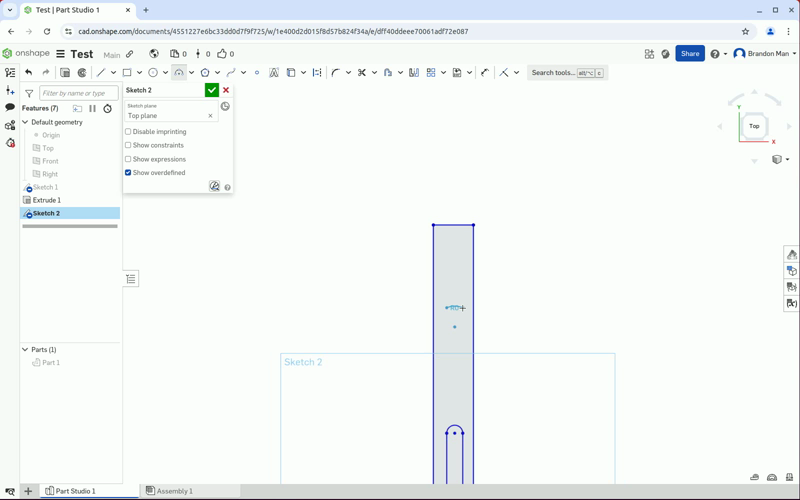
scroll(-6)
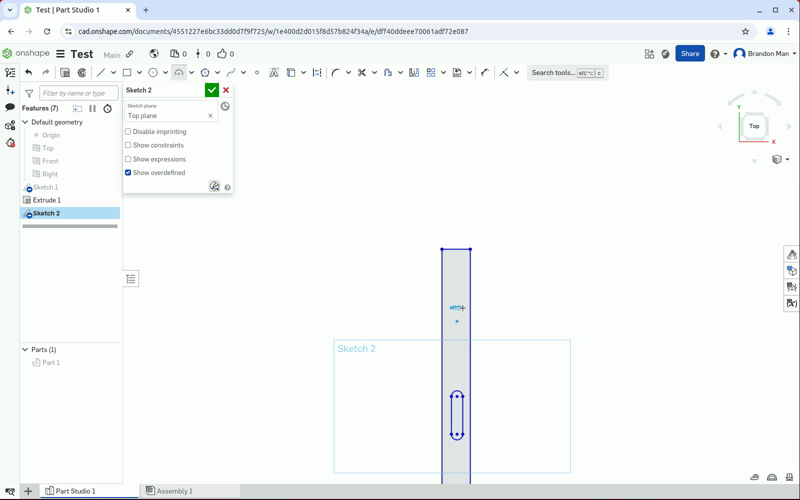
scroll(-6)
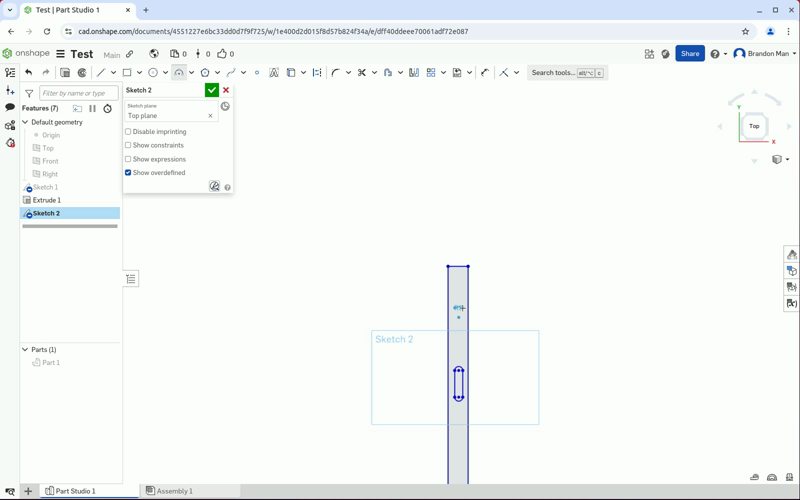
scroll(-6)
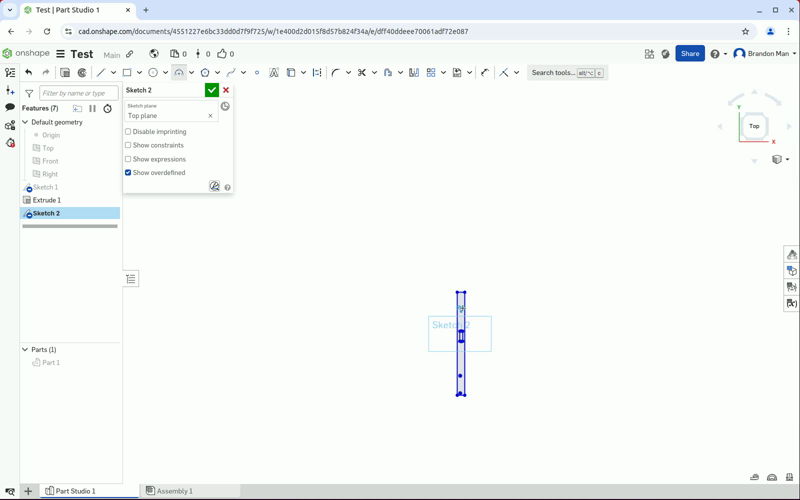
mouse_move(461, 309)
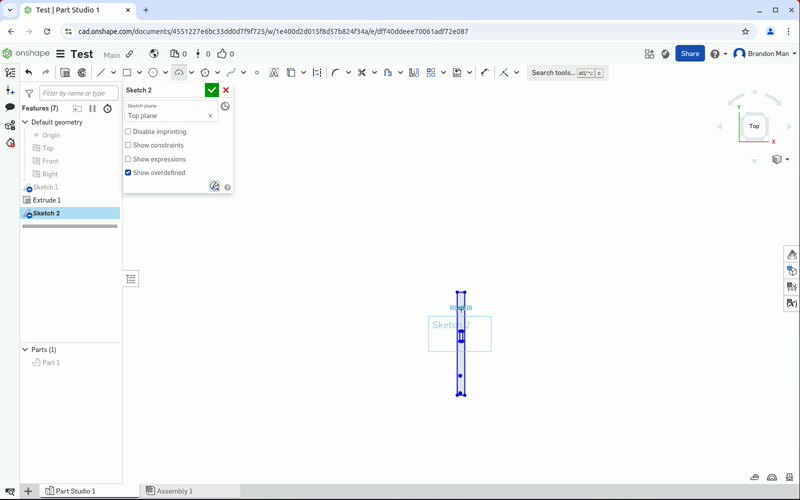
scroll(6)
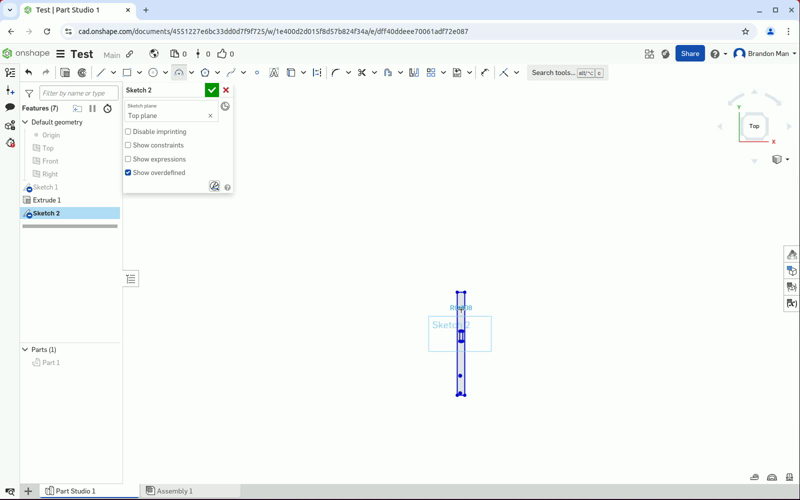
scroll(6)
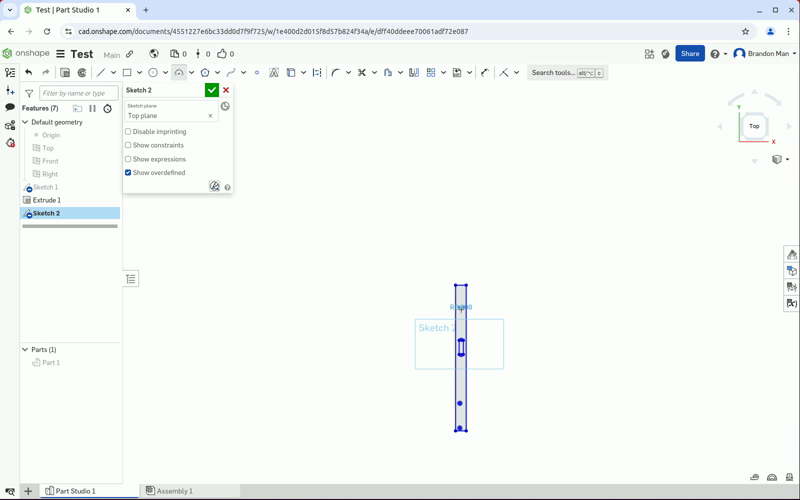
scroll(6)
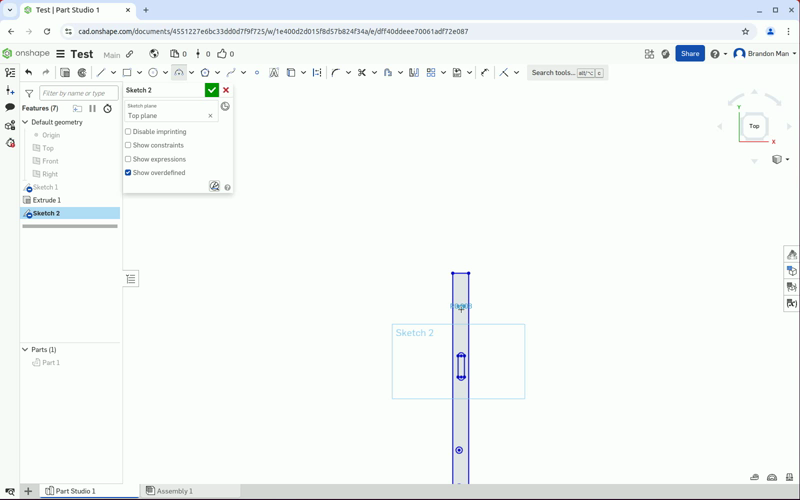
scroll(6)
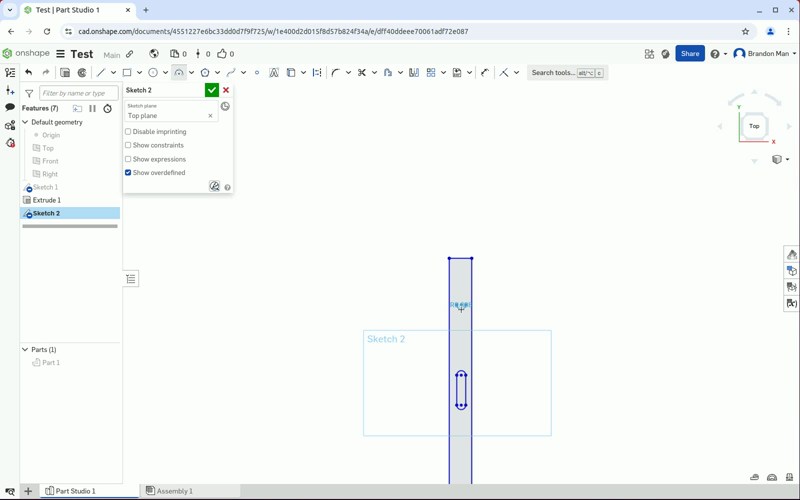
scroll(6)
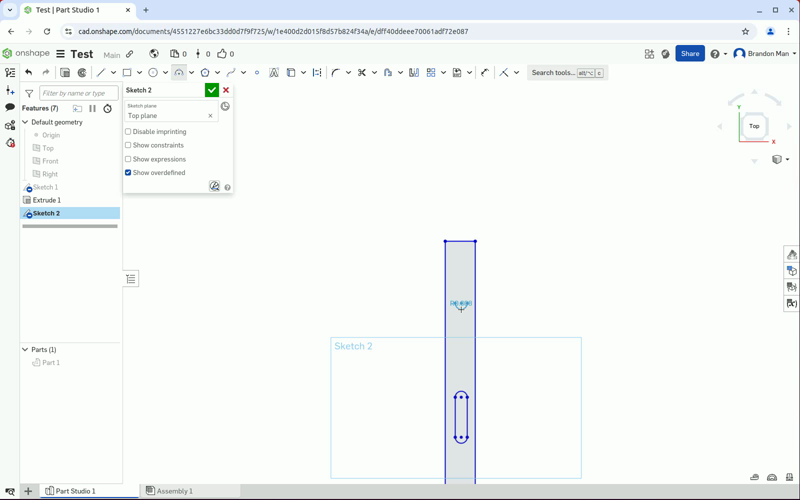
scroll(6)
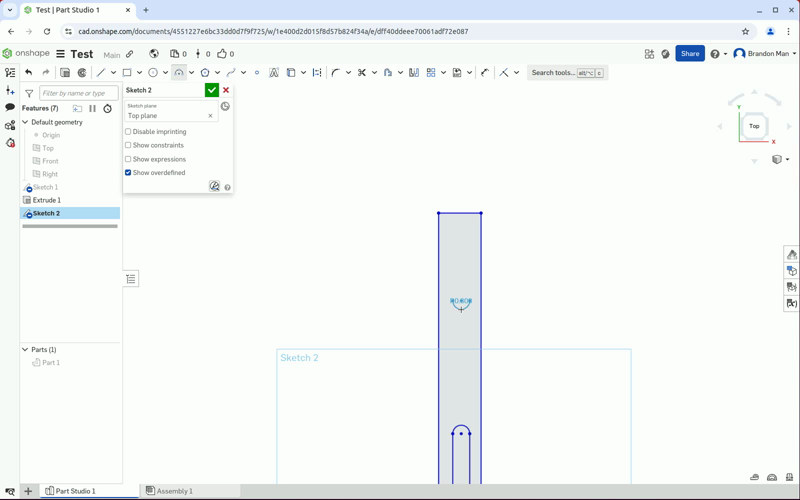
scroll(6)
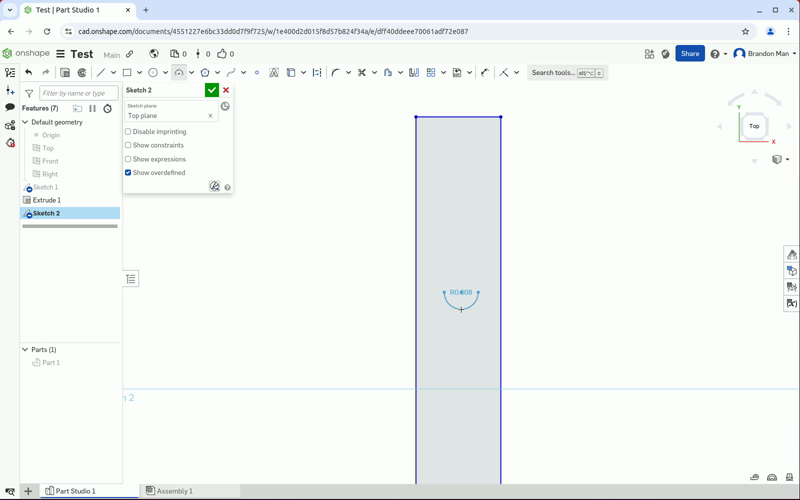
click(461, 309)
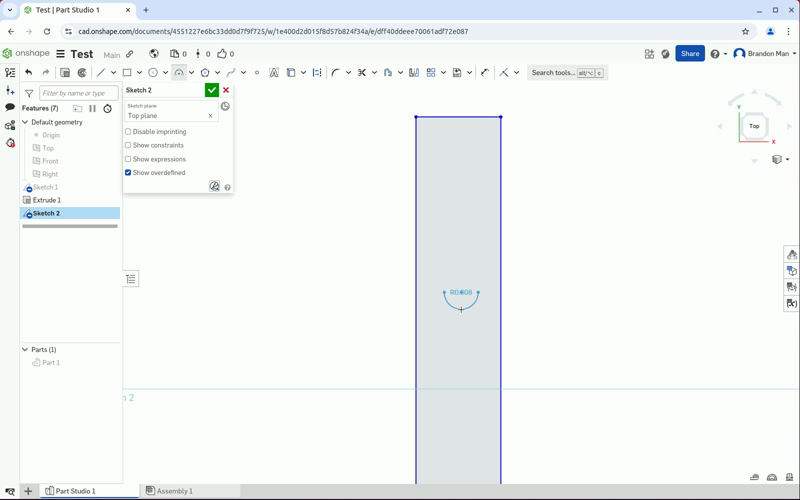
scroll(-6)
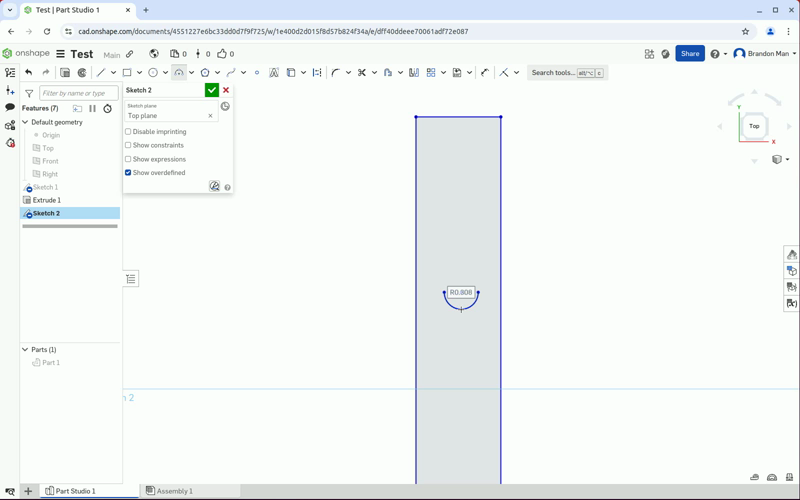
scroll(-6)
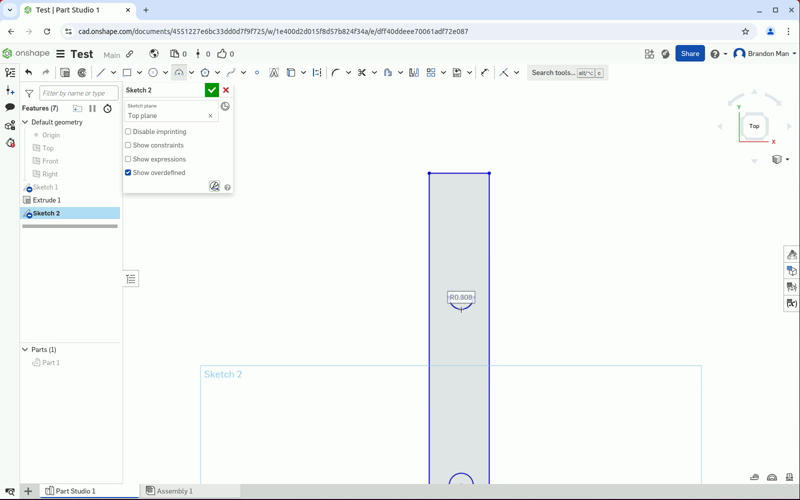
scroll(-6)
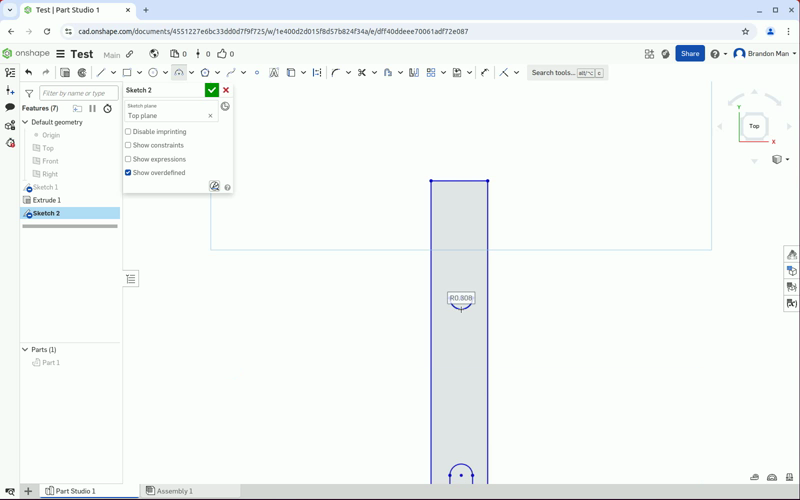
scroll(-6)
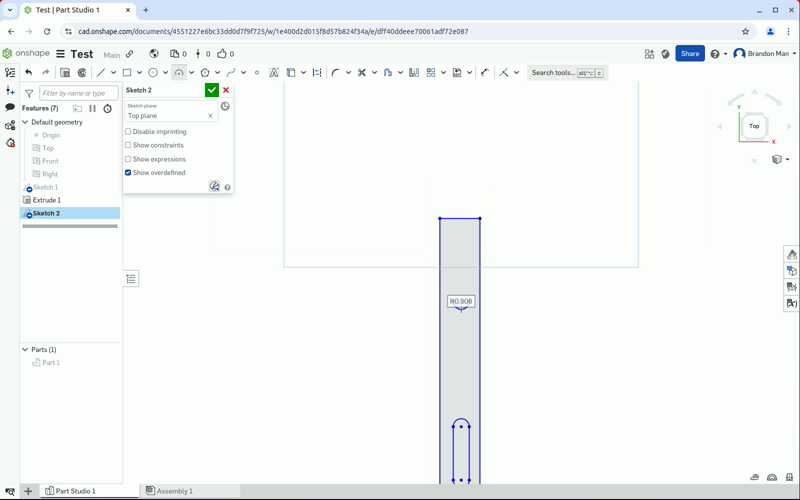
scroll(-6)
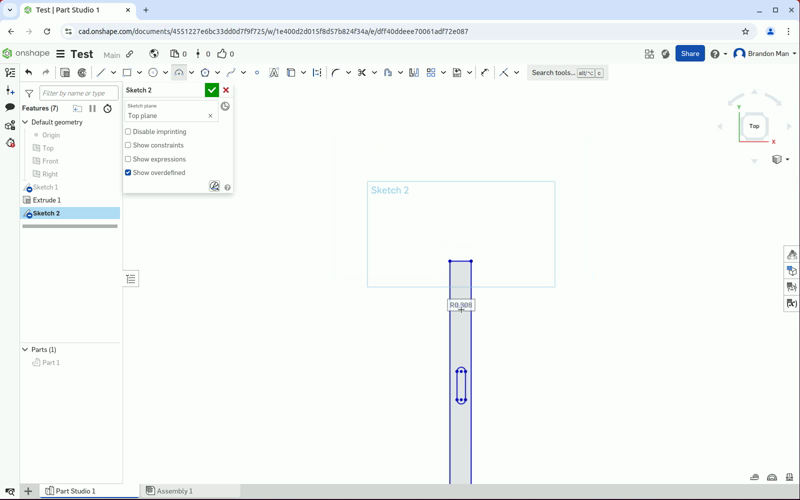
scroll(-6)
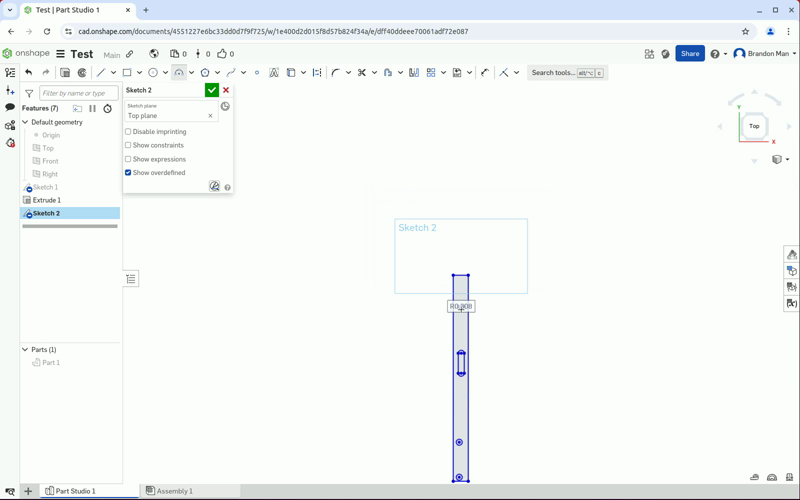
scroll(-6)
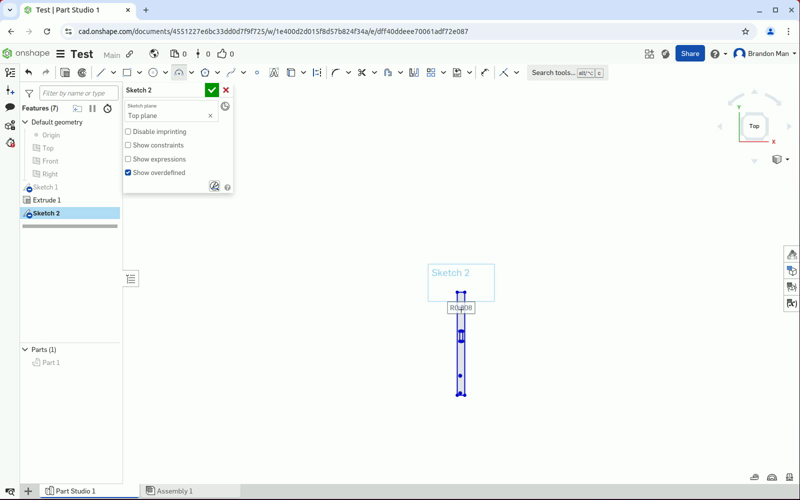
key_up(shift)
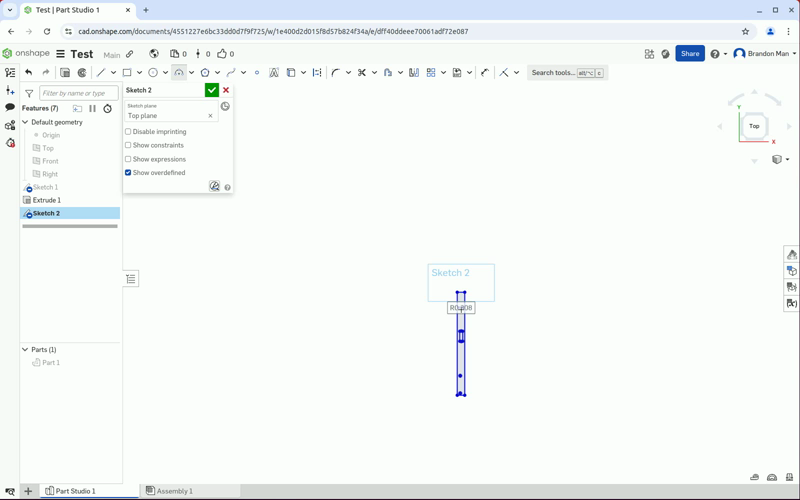
key(esc)
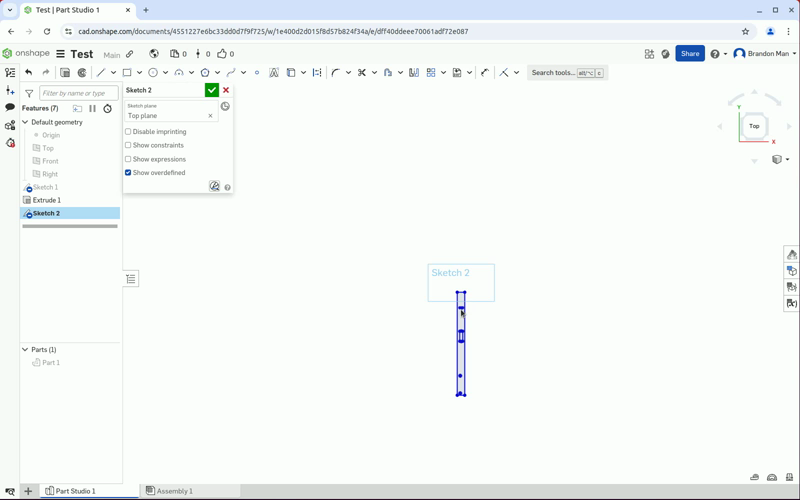
key(l)
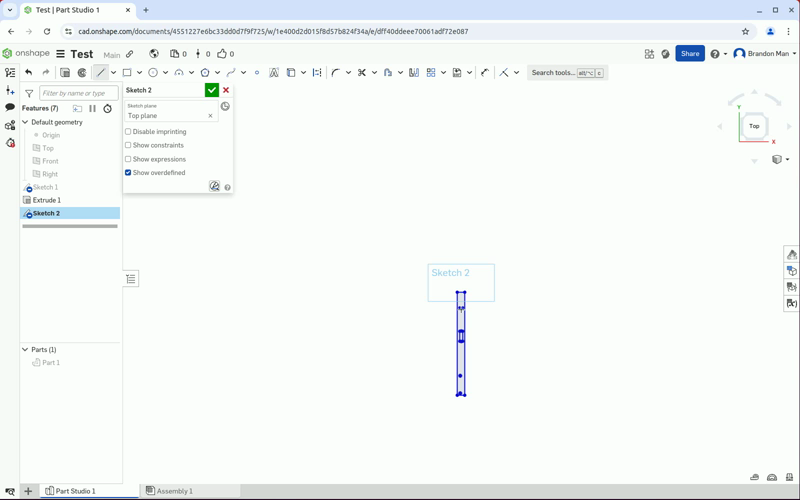
mouse_move(462, 307)
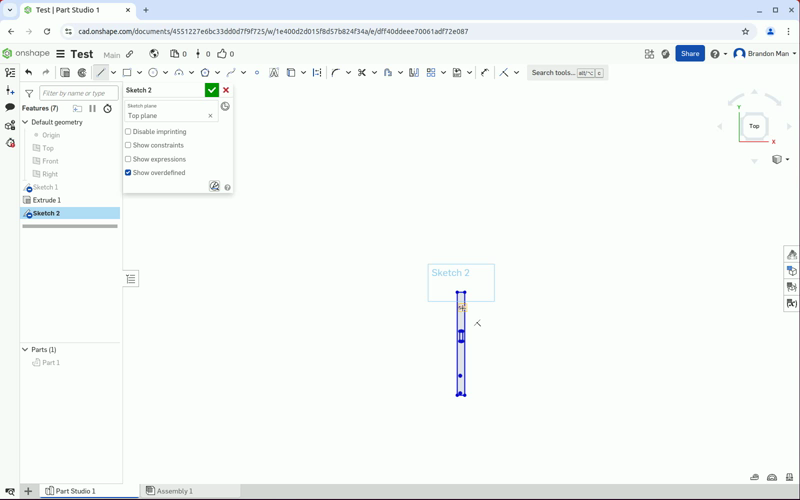
scroll(6)
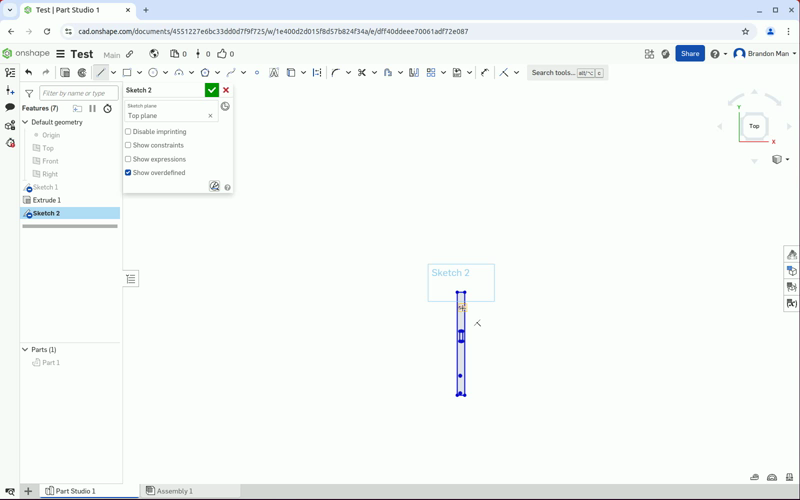
scroll(6)
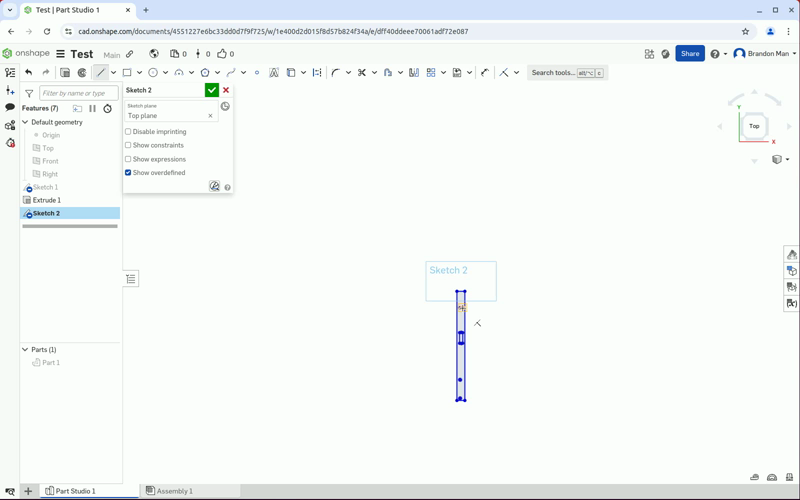
scroll(6)
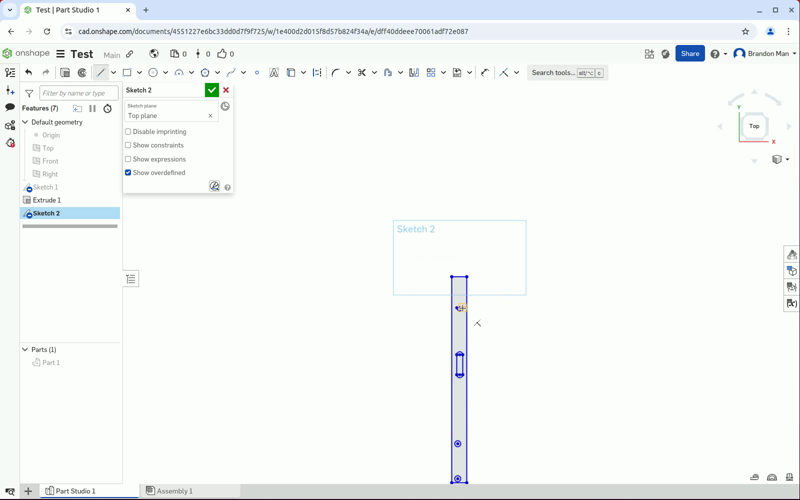
scroll(6)
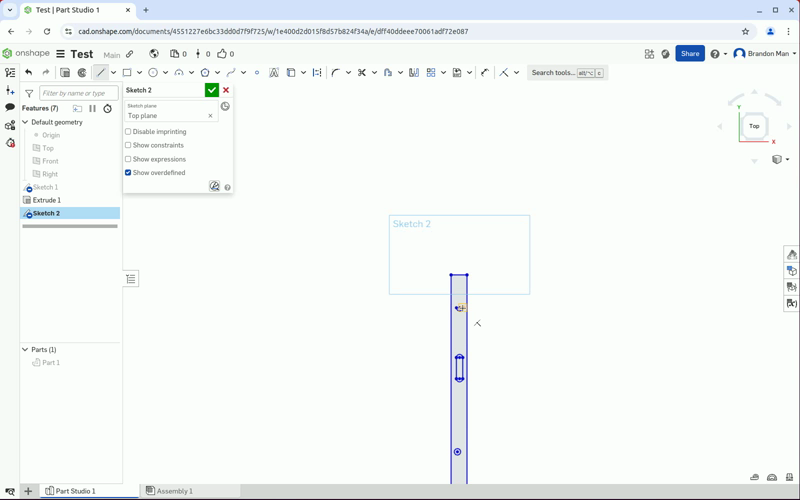
scroll(6)
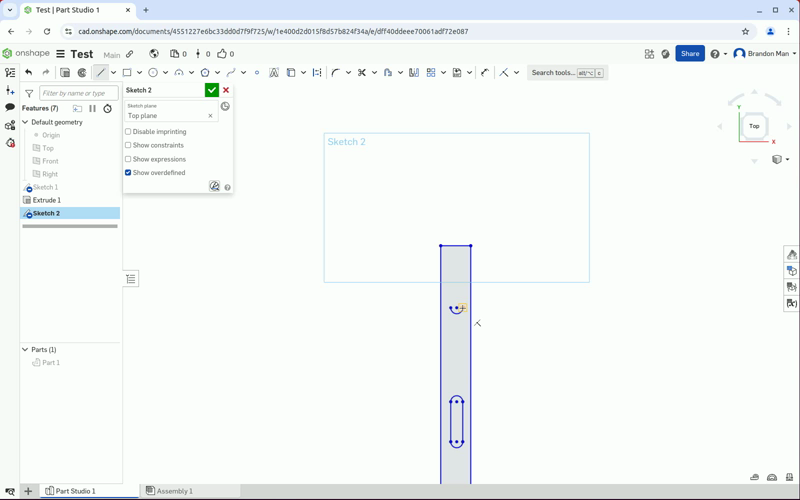
scroll(6)
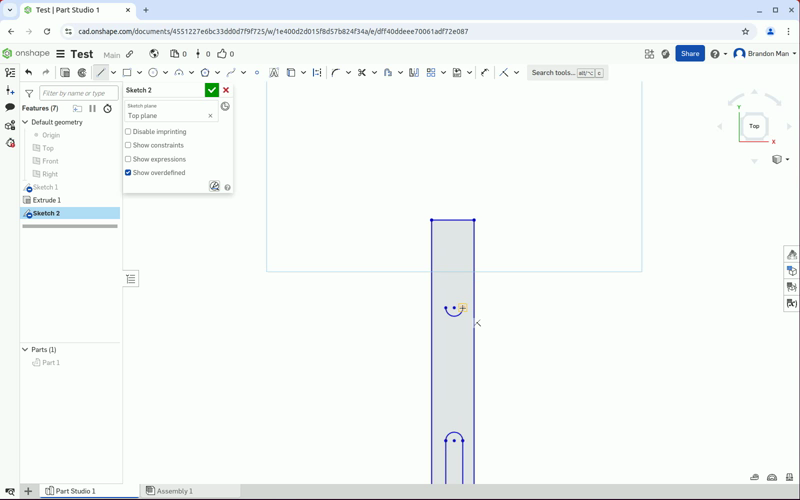
scroll(6)
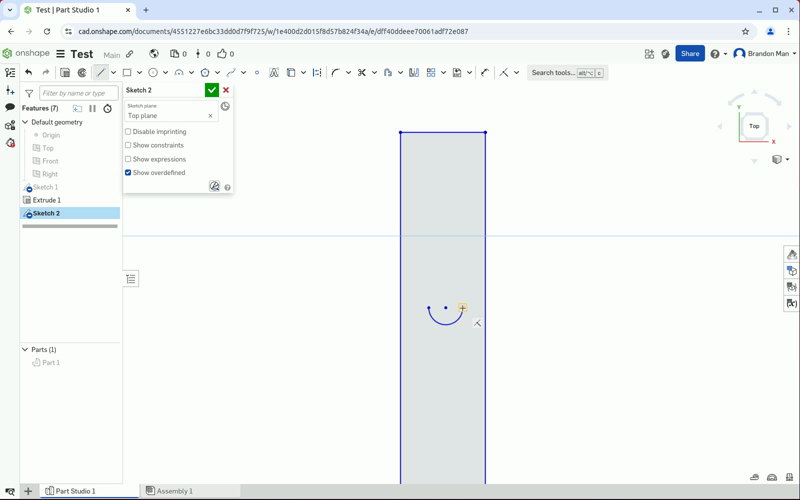
click(462, 307)
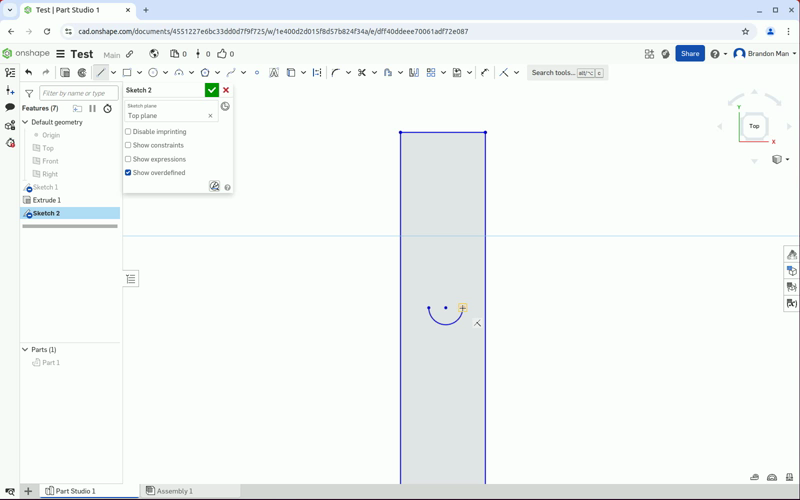
scroll(-6)
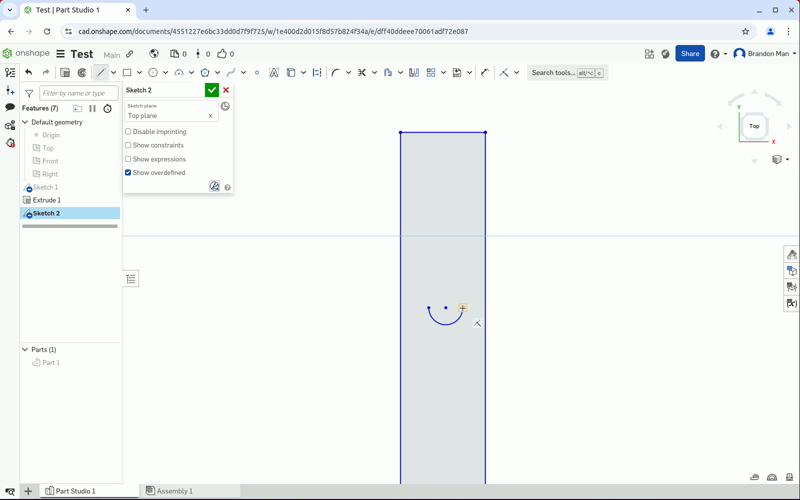
scroll(-6)
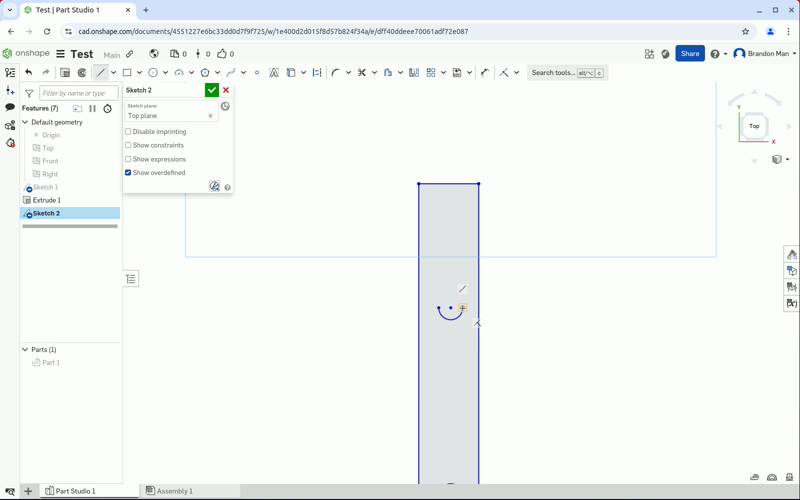
scroll(-6)
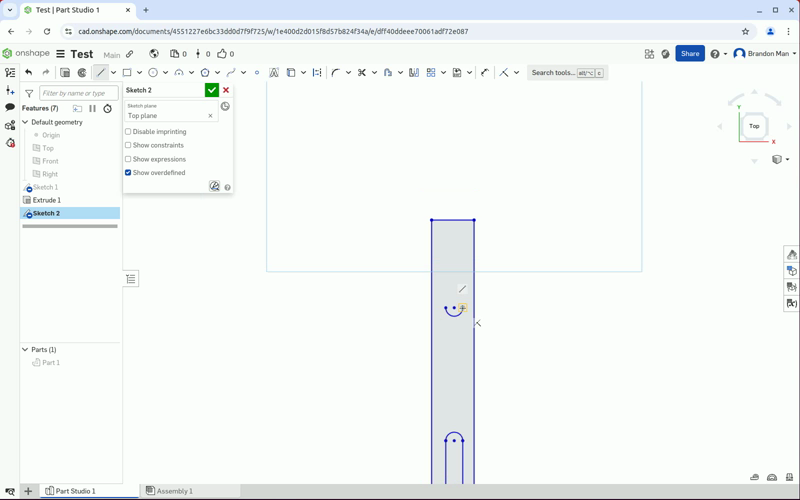
scroll(-6)
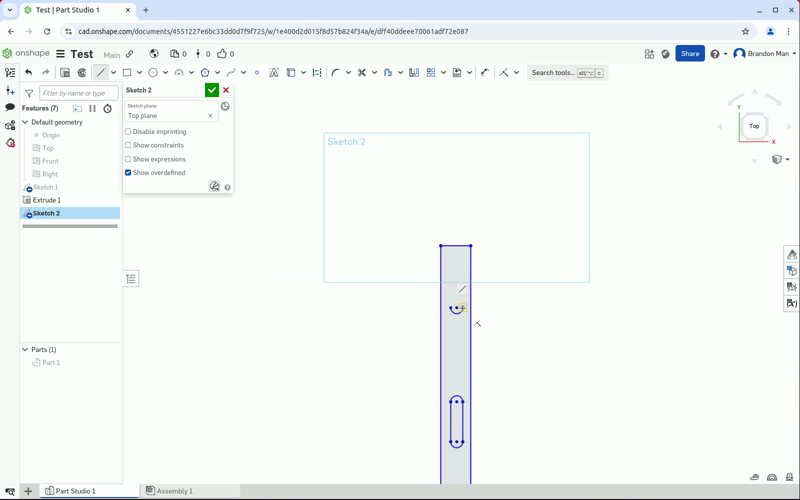
scroll(-6)
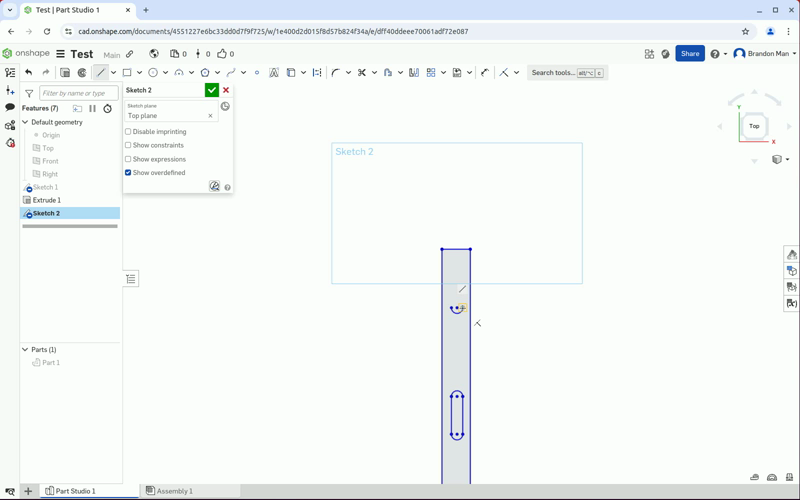
scroll(-6)
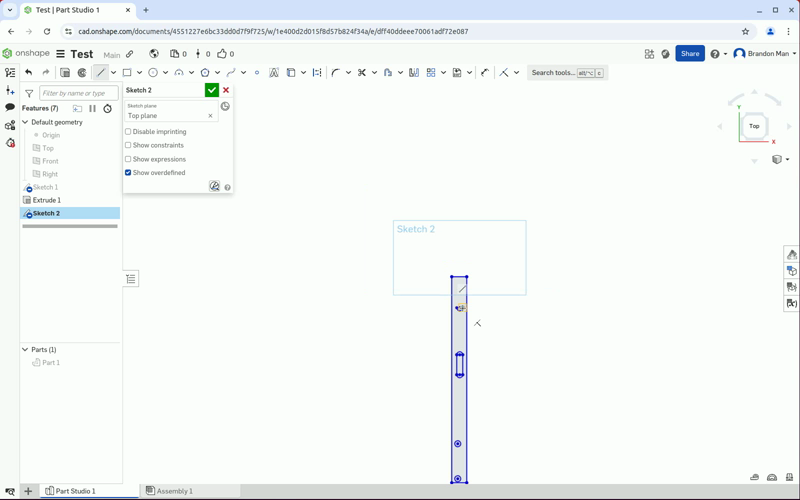
scroll(-6)
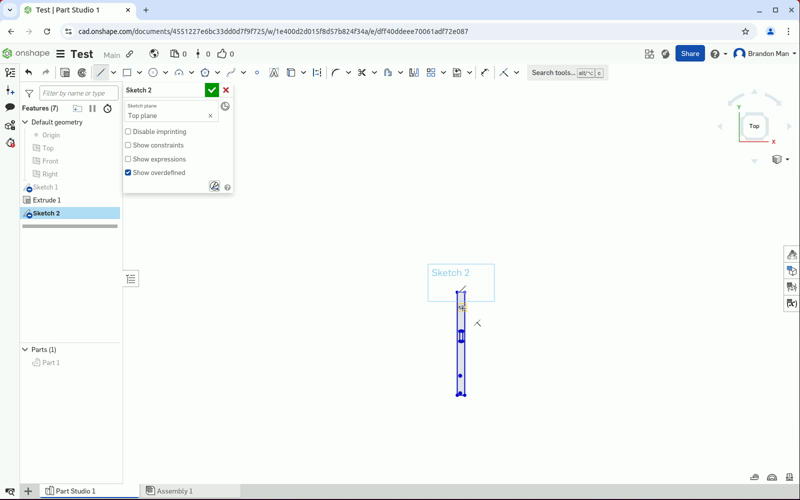
key_down(shift)
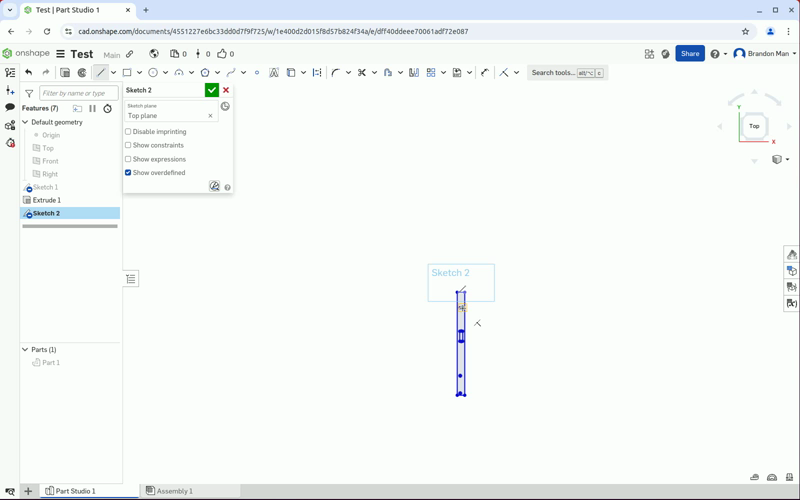
mouse_move(492, 307)
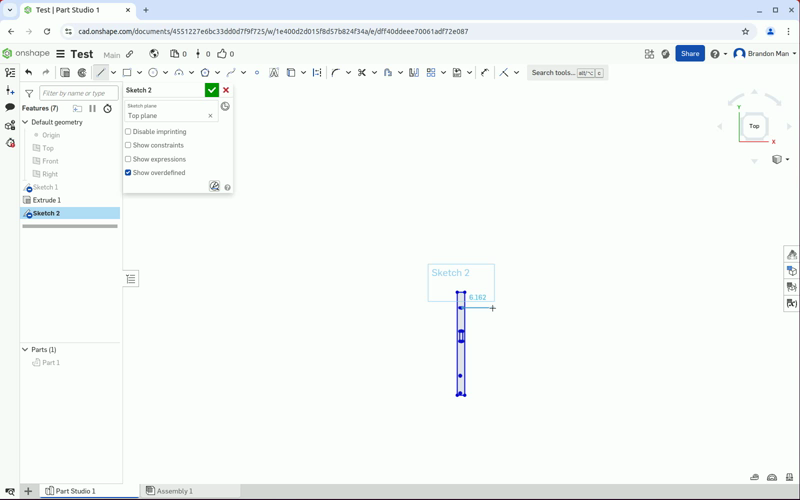
mouse_move(462, 297)
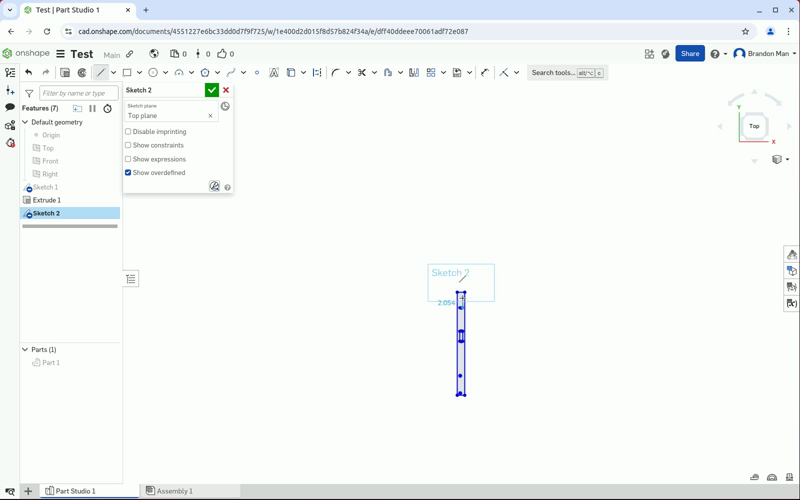
click(462, 297)
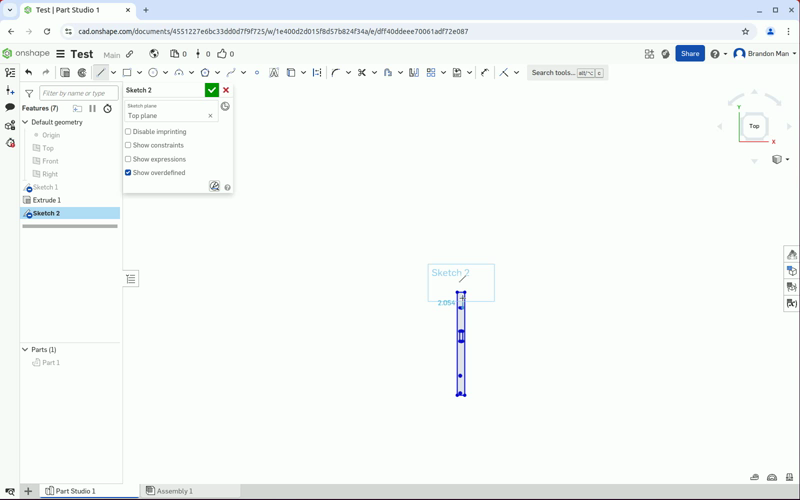
key_up(shift)
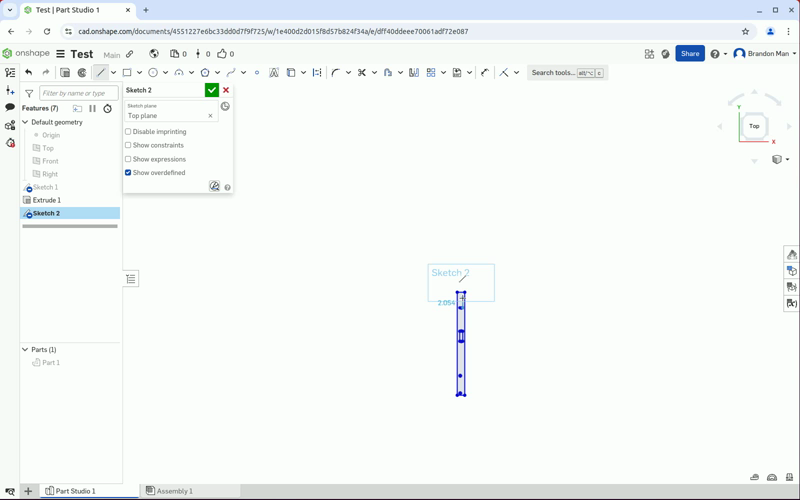
key(esc)
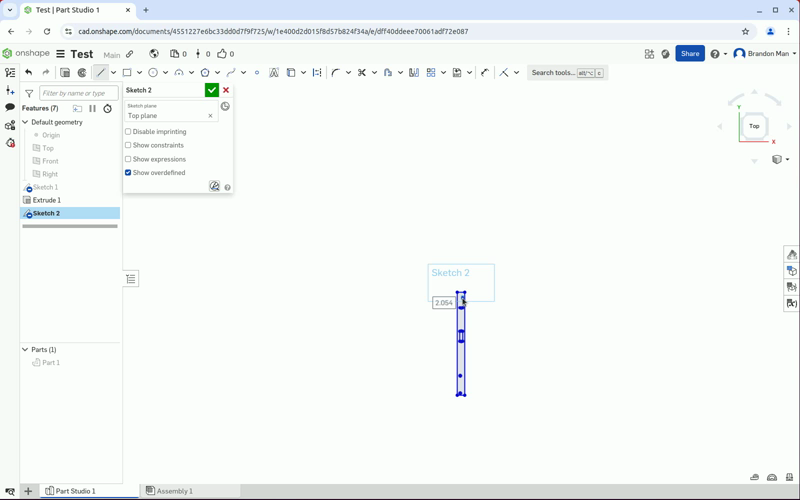
key(a)
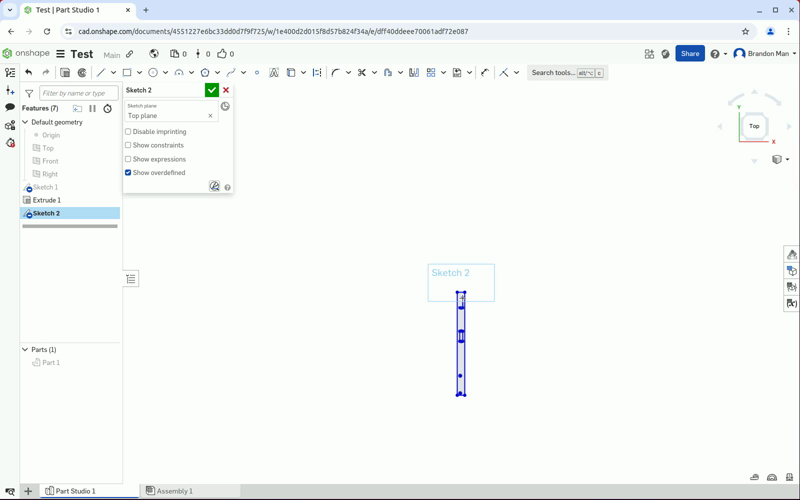
mouse_move(462, 297)
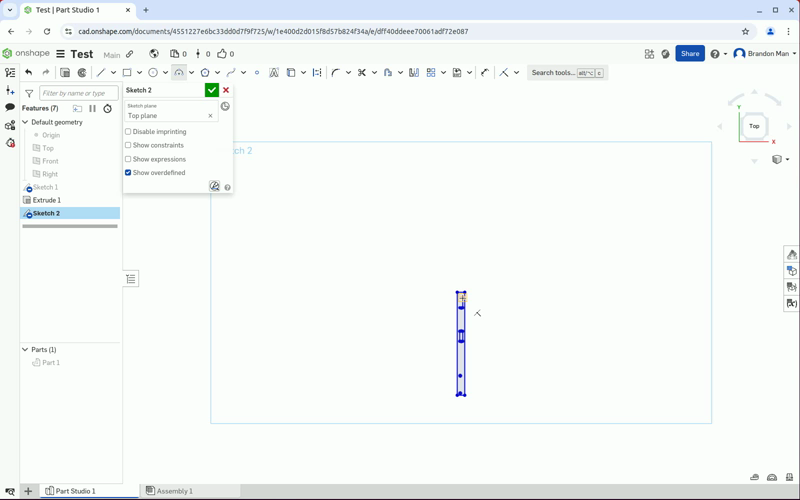
click(462, 297)
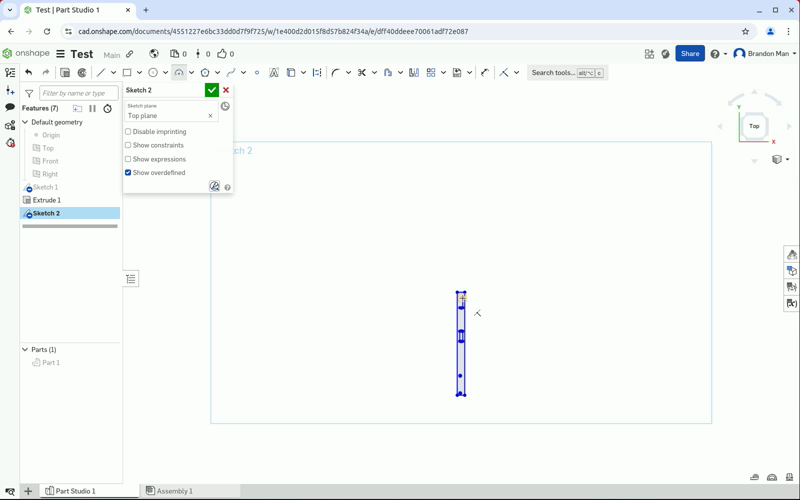
key_down(shift)
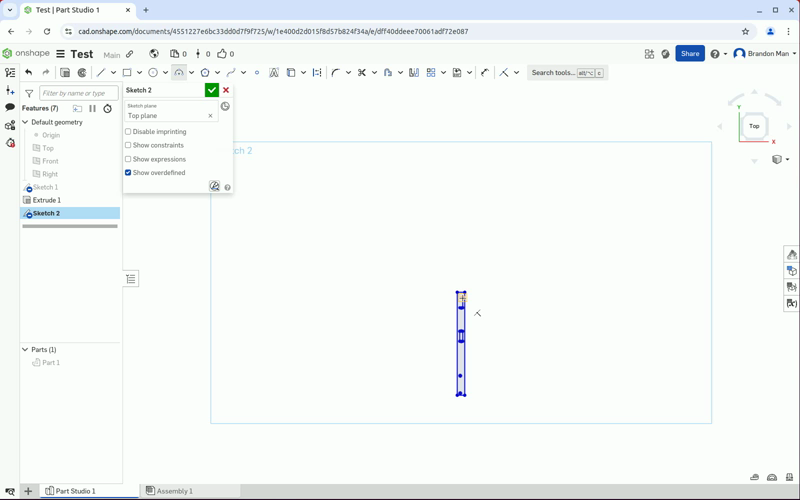
mouse_move(459, 297)
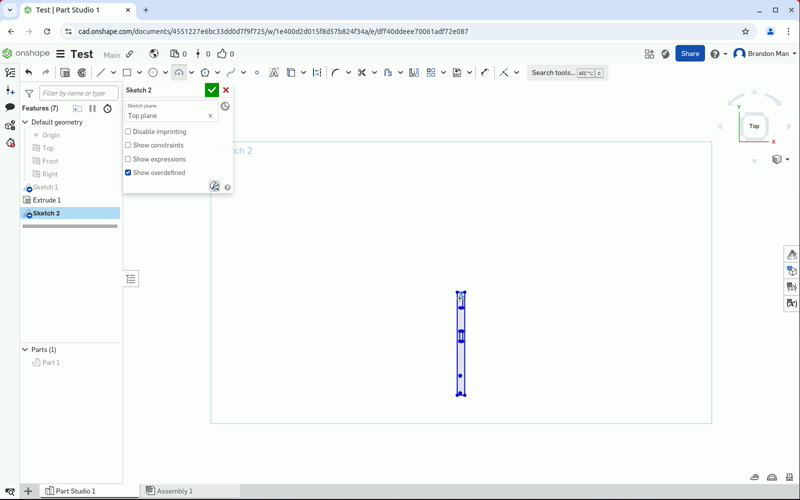
scroll(6)
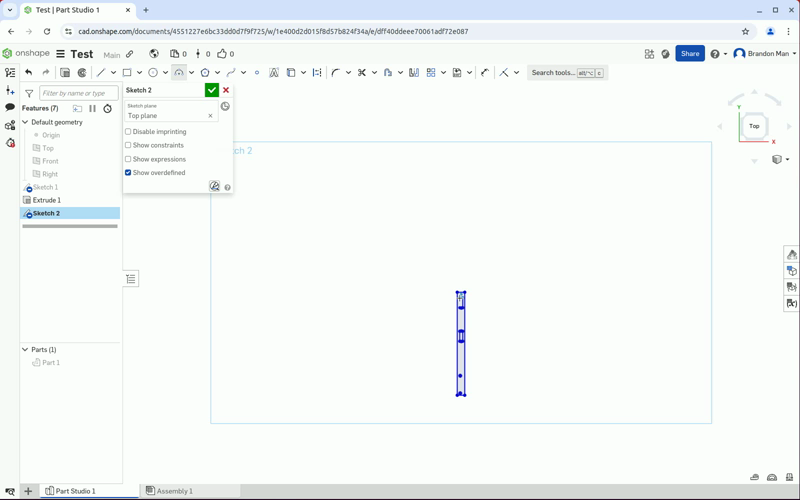
scroll(6)
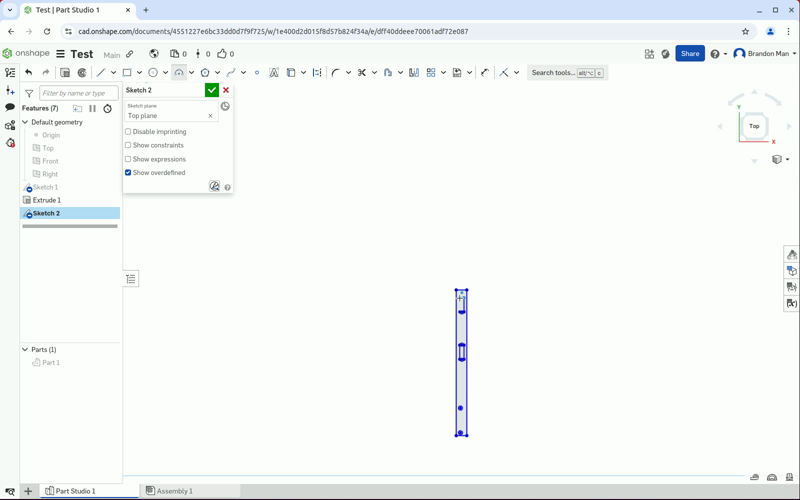
scroll(6)
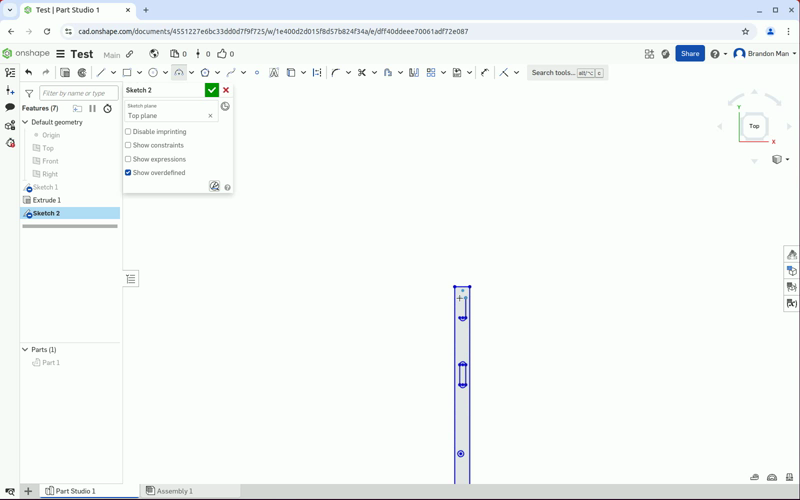
scroll(6)
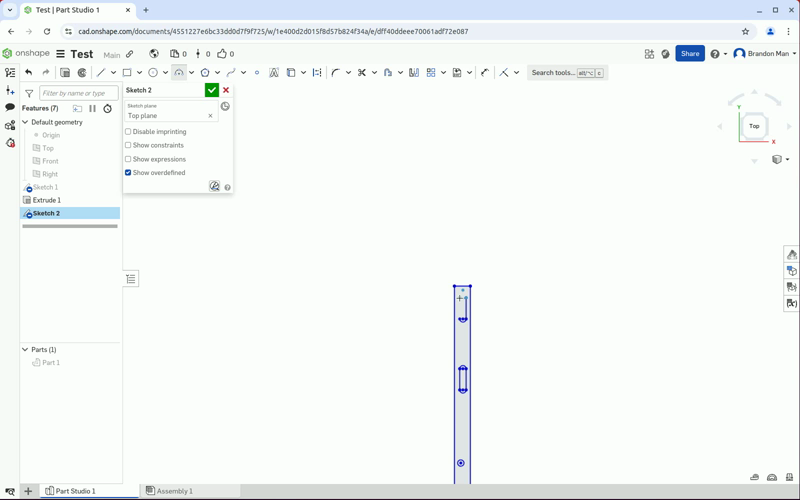
scroll(6)
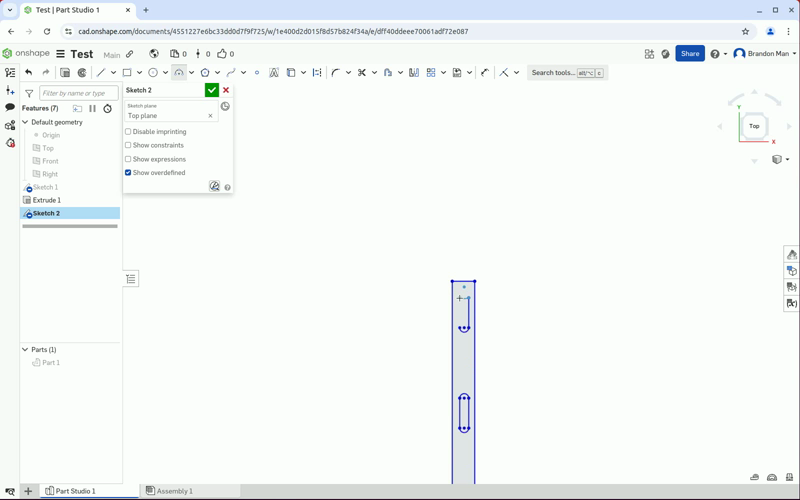
scroll(6)
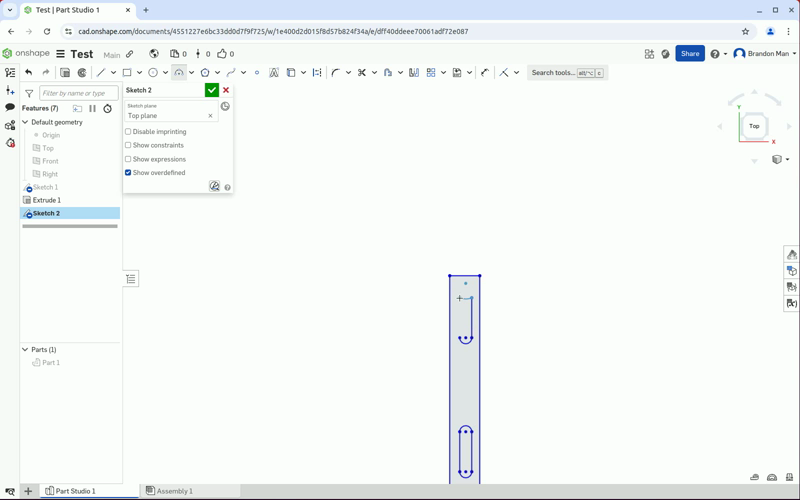
scroll(6)
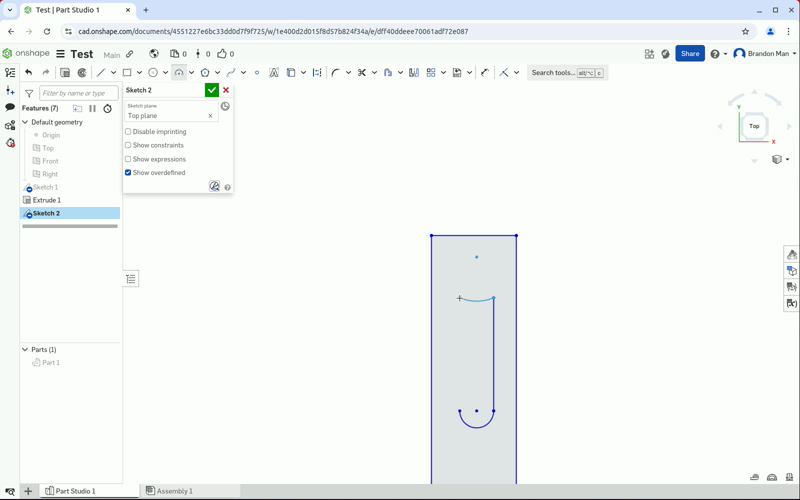
click(459, 297)
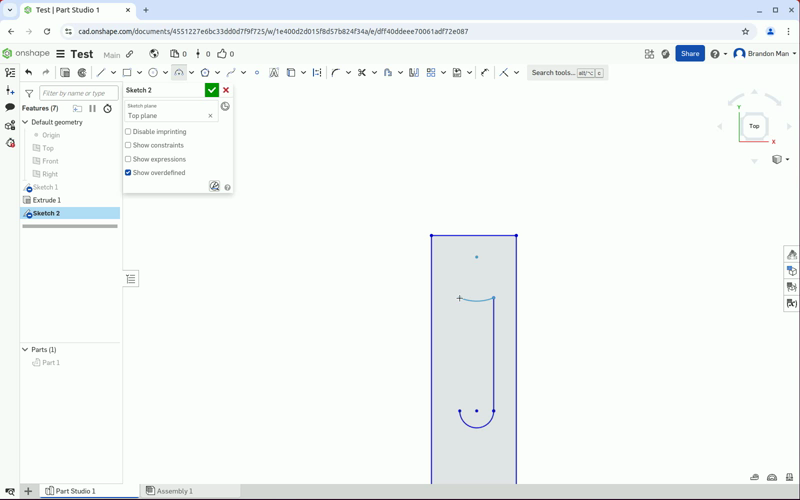
scroll(-6)
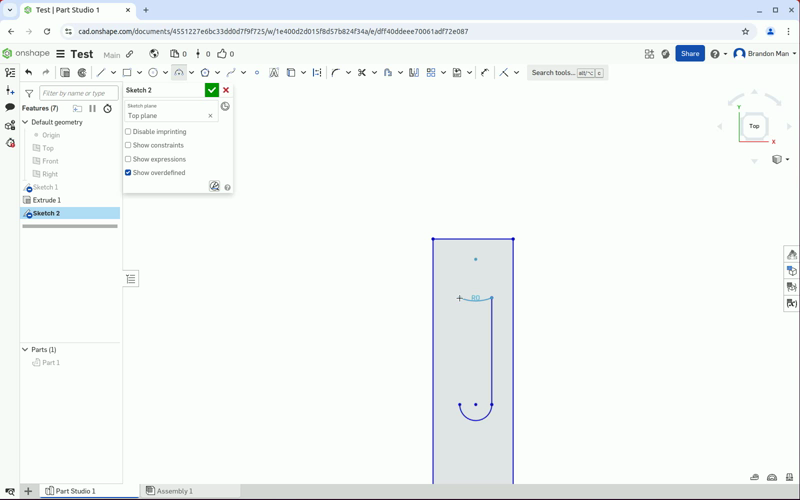
scroll(-6)
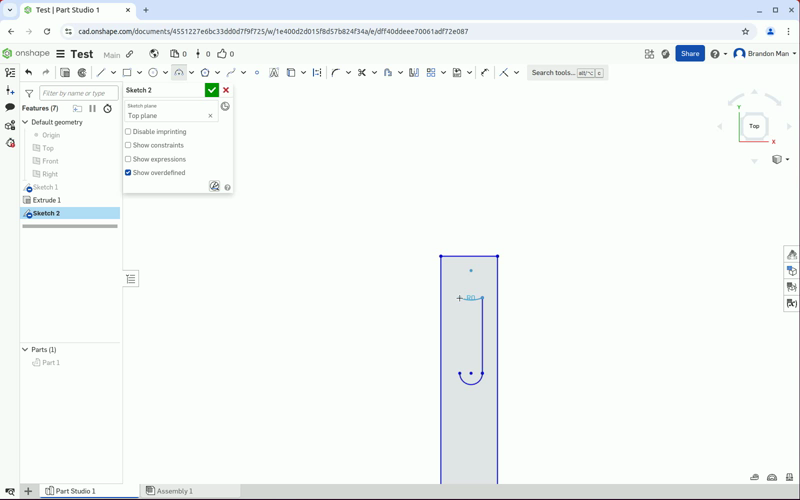
scroll(-6)
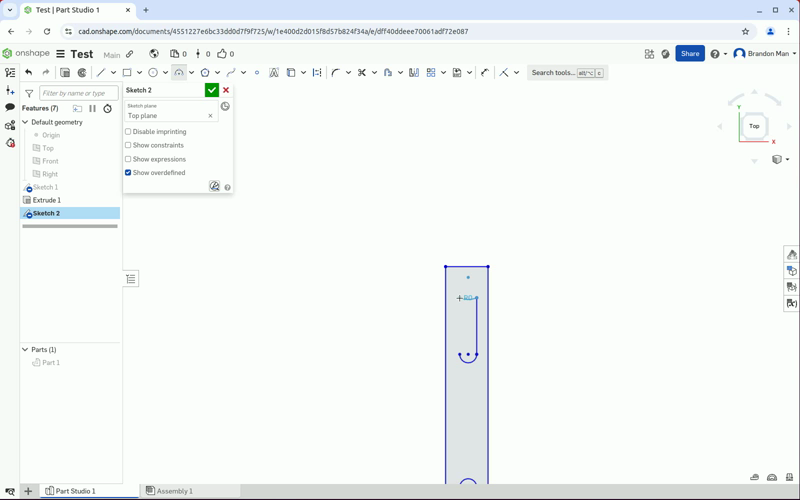
scroll(-6)
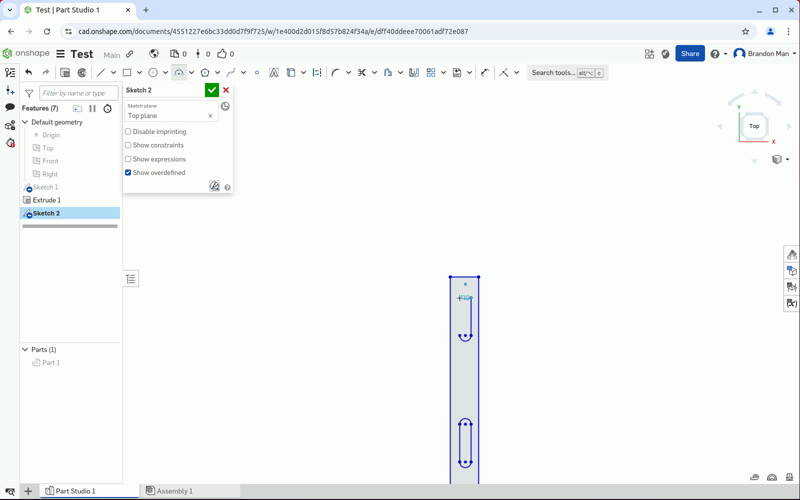
scroll(-6)
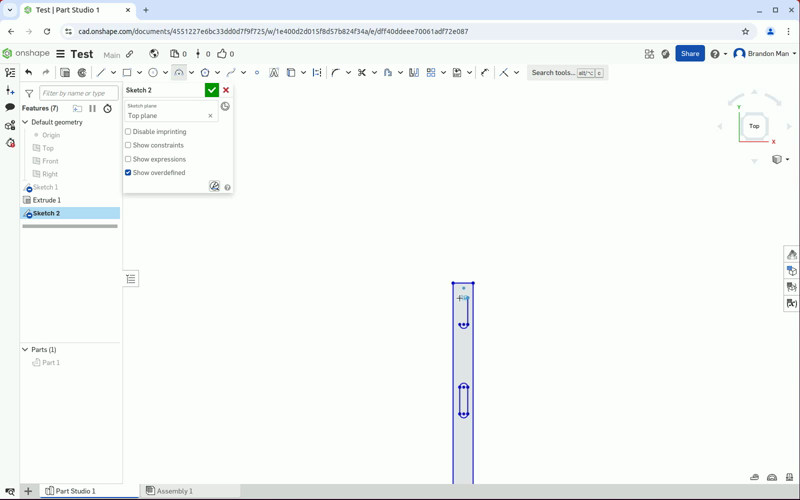
scroll(-6)
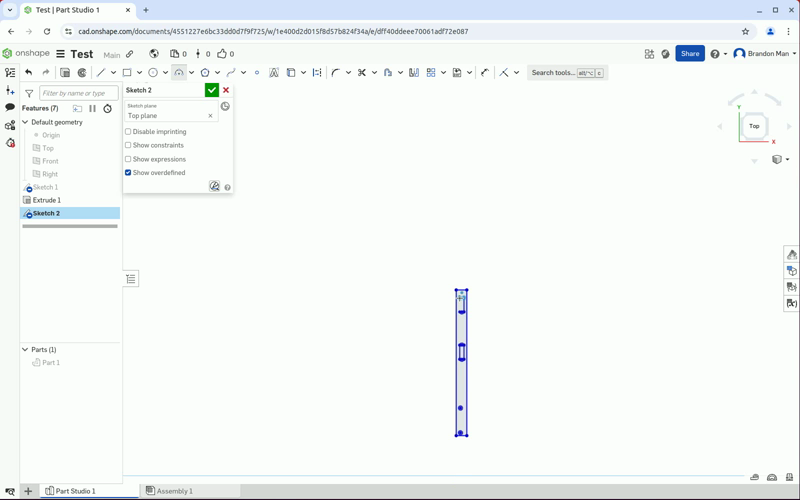
scroll(-6)
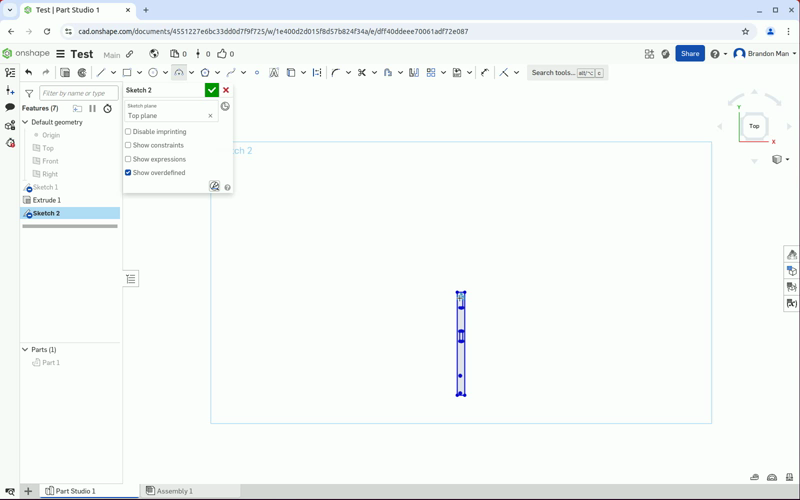
mouse_move(461, 296)
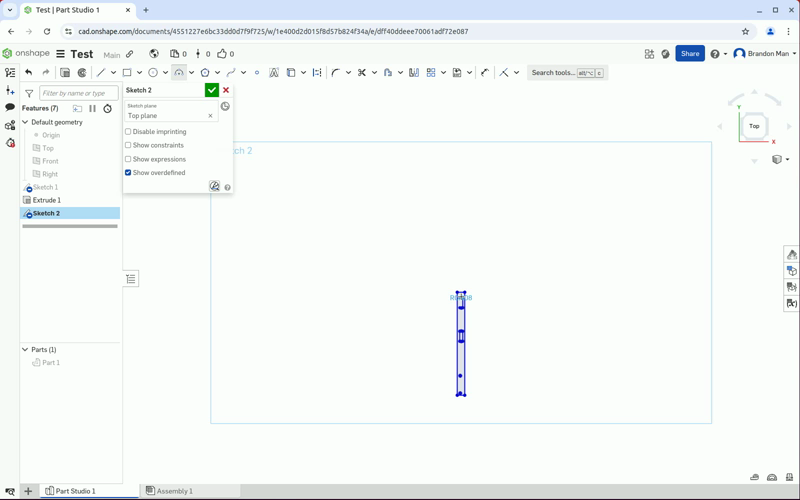
scroll(6)
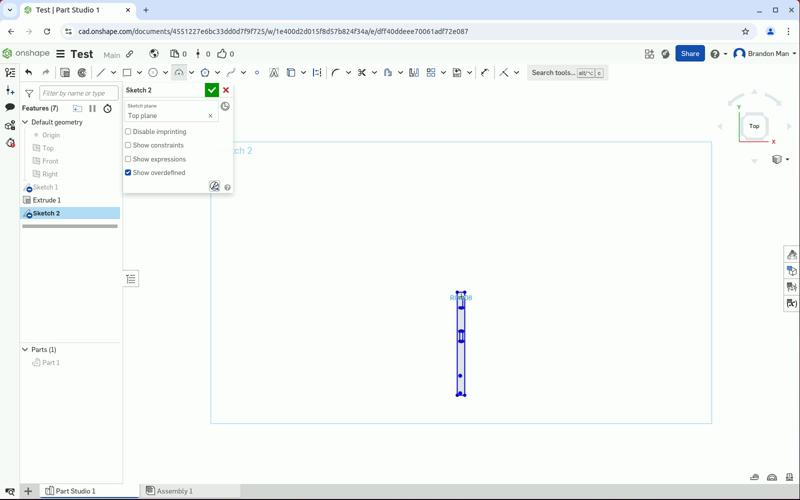
scroll(6)
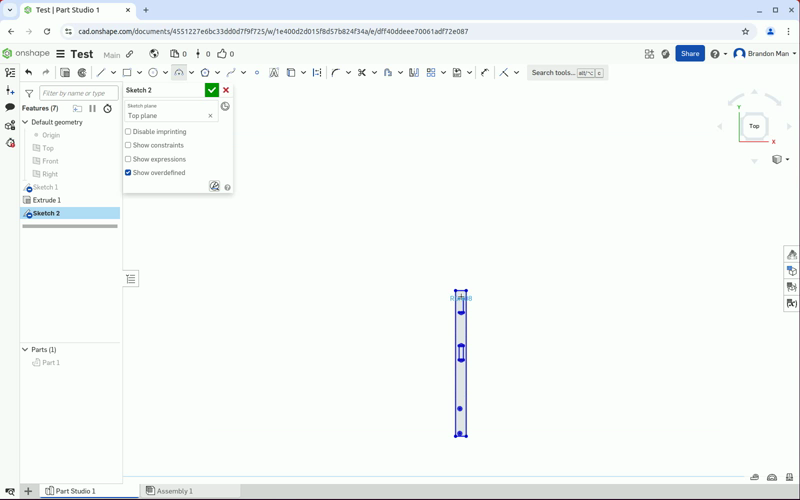
scroll(6)
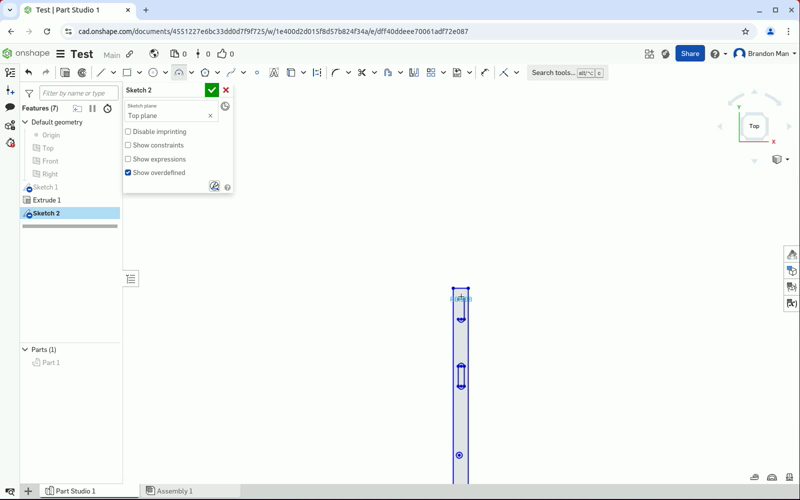
scroll(6)
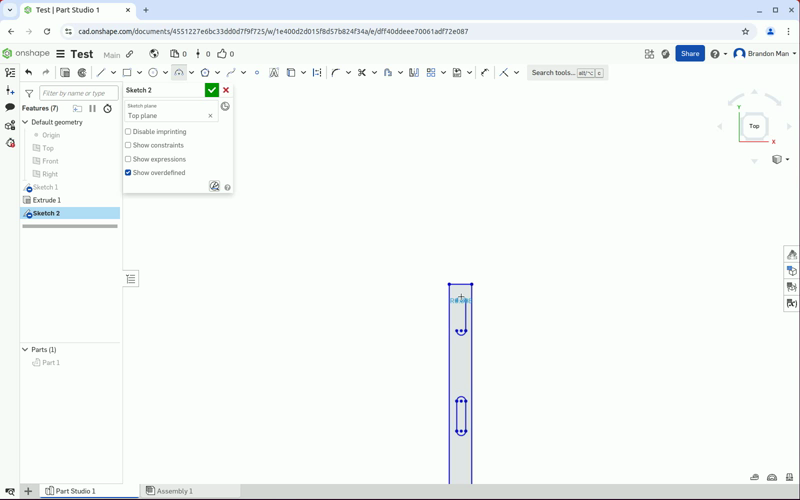
scroll(6)
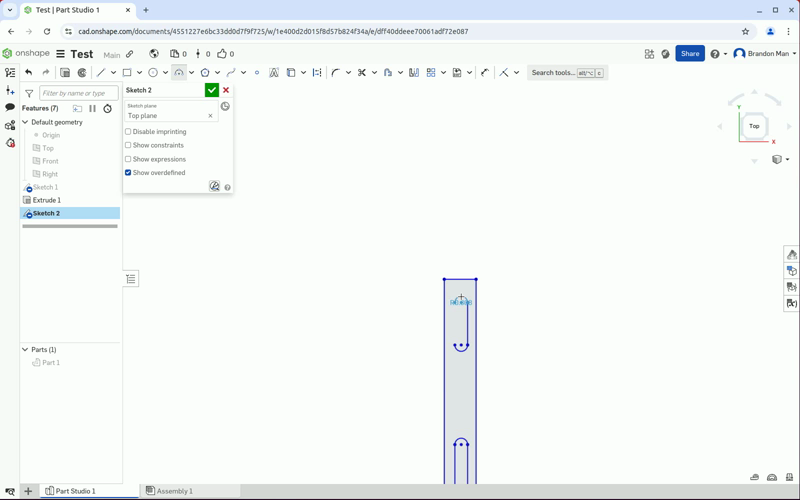
scroll(6)
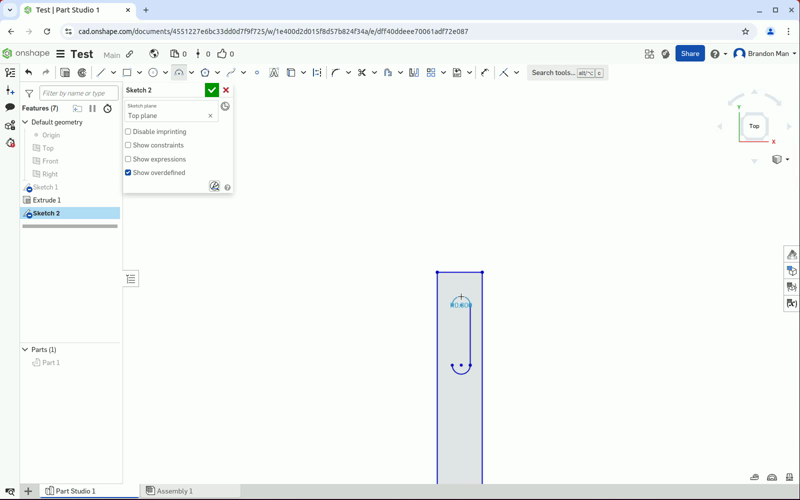
scroll(6)
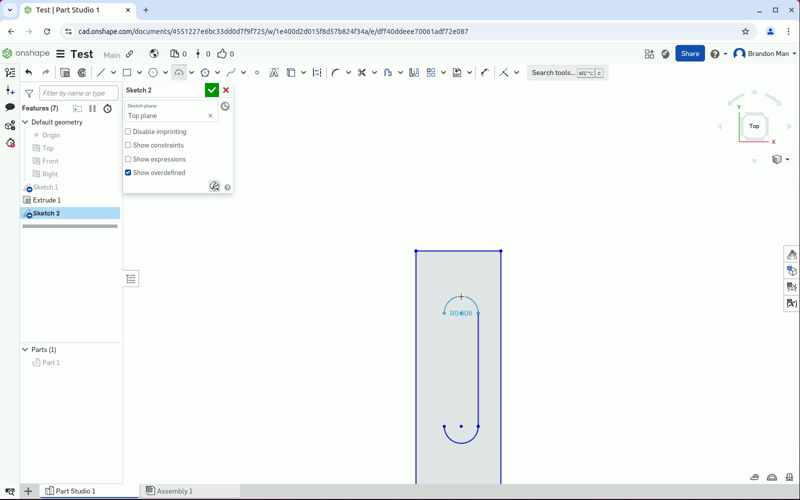
click(461, 296)
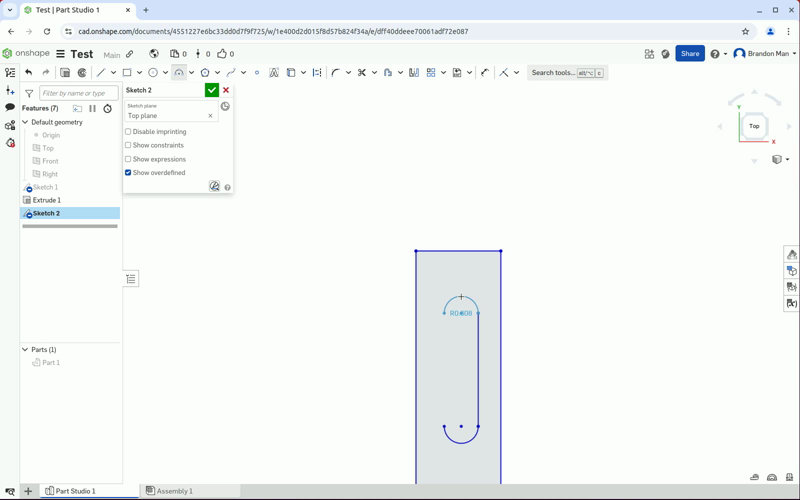
scroll(-6)
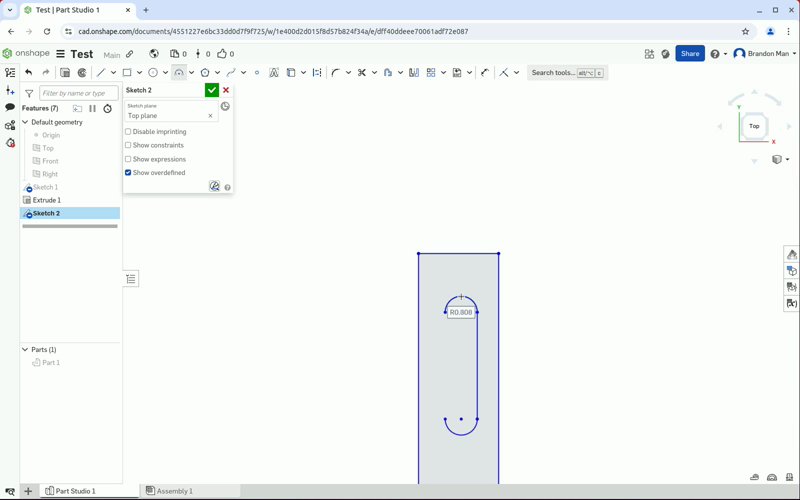
scroll(-6)
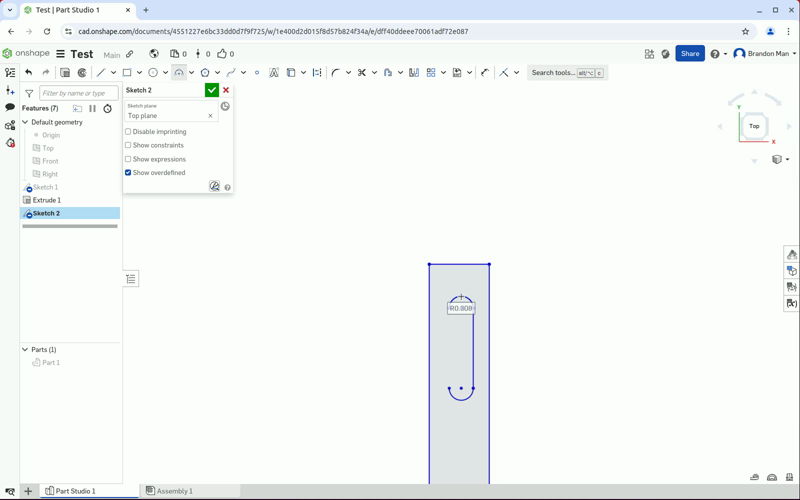
scroll(-6)
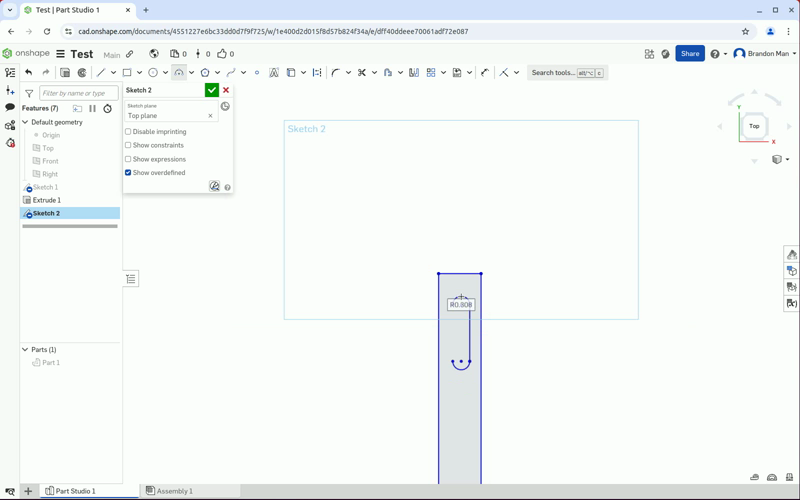
scroll(-6)
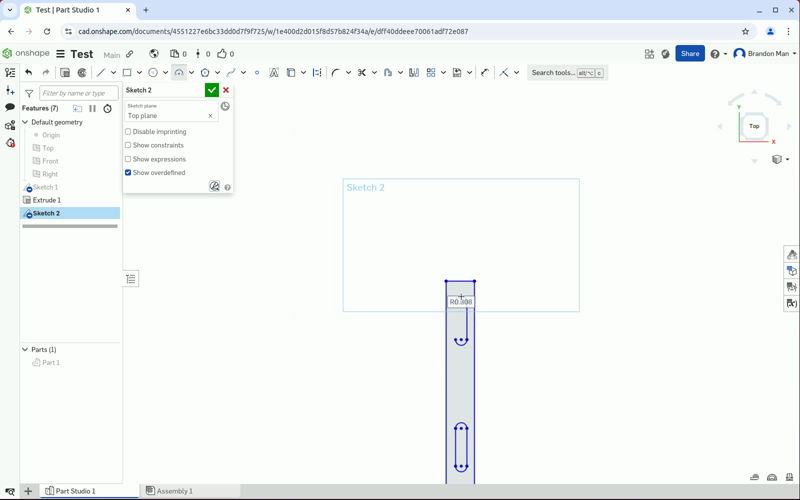
scroll(-6)
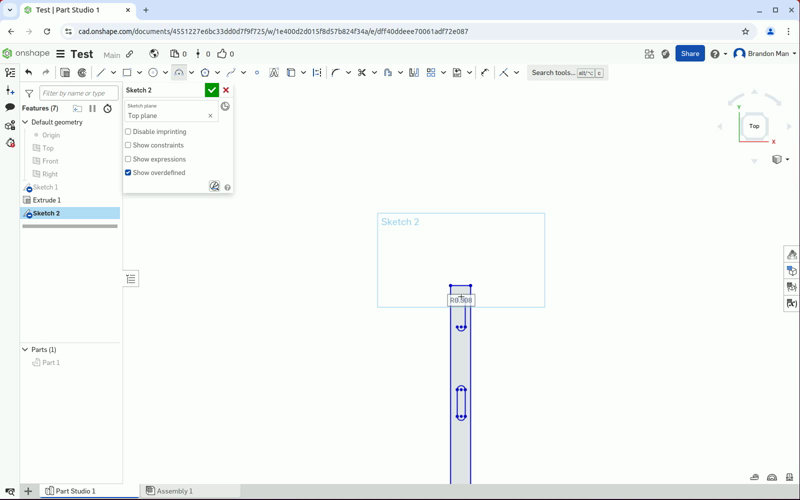
scroll(-6)
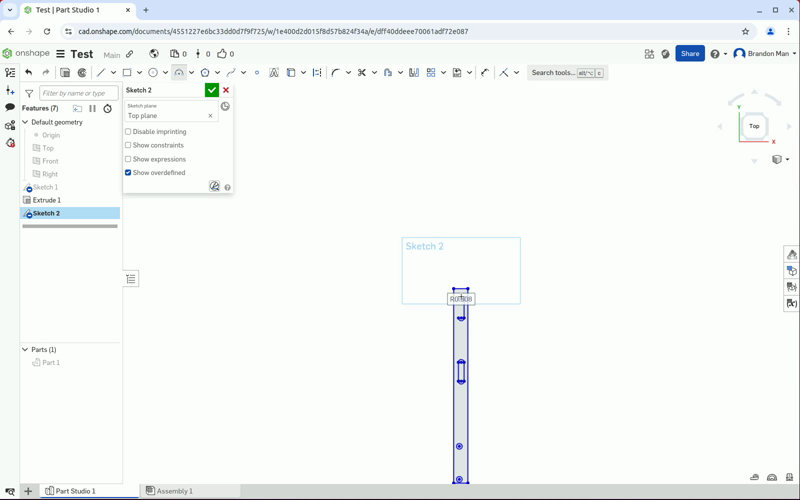
scroll(-6)
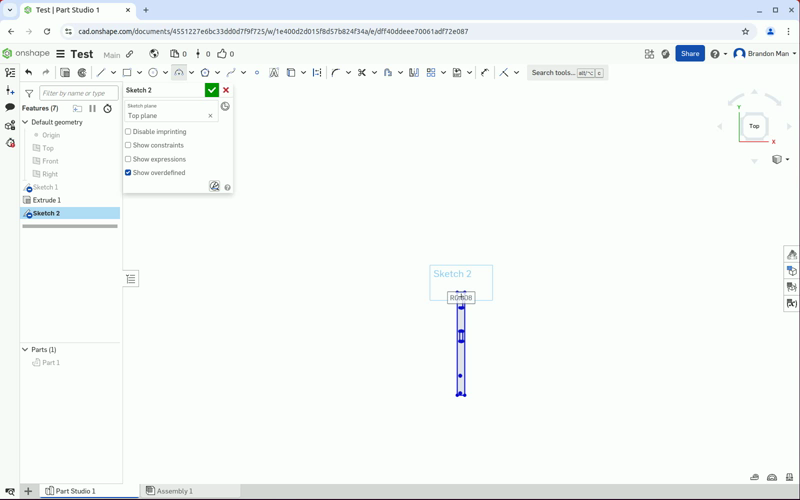
key_up(shift)
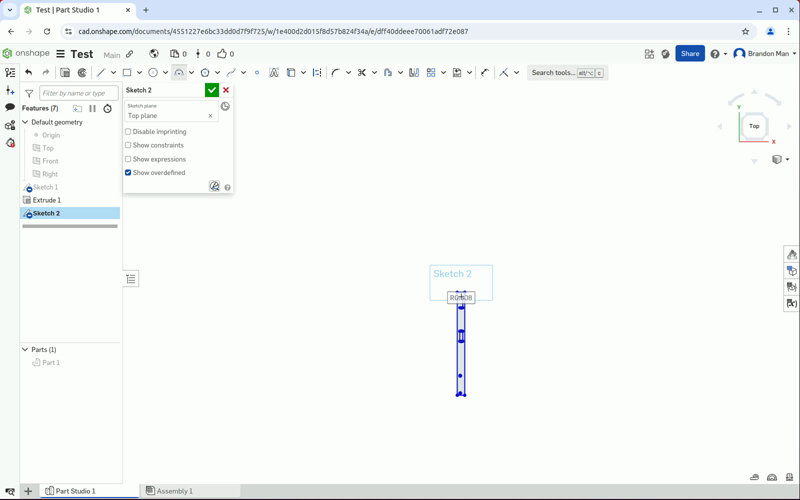
key(esc)
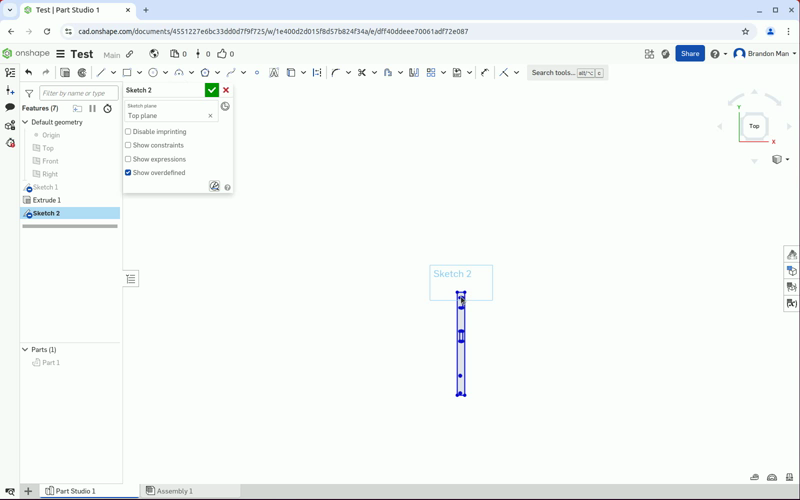
key(l)
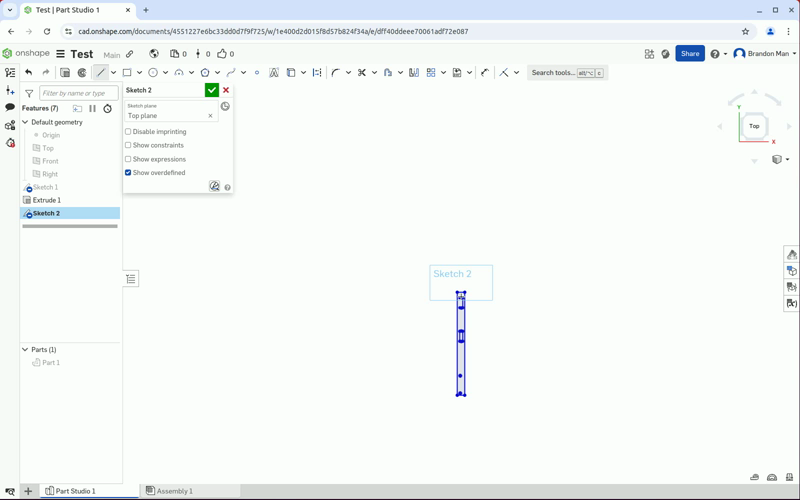
mouse_move(459, 297)
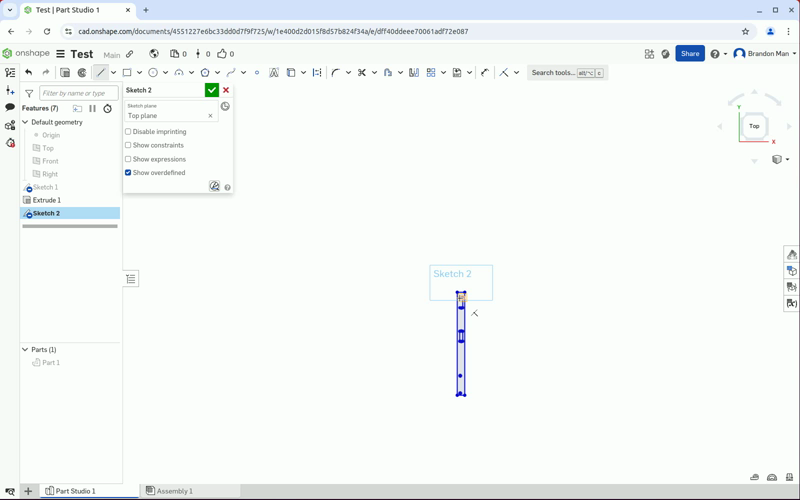
scroll(6)
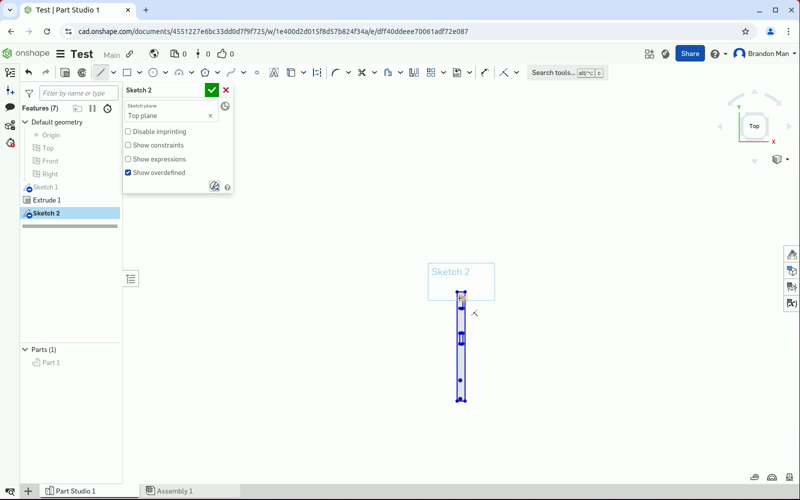
scroll(6)
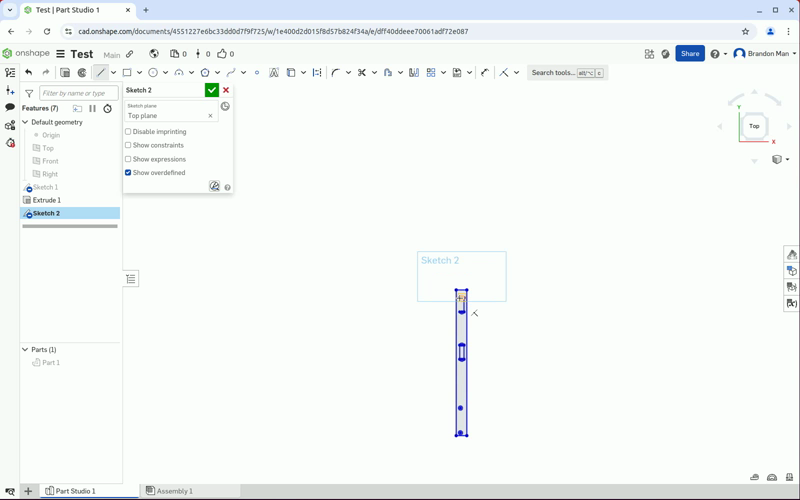
scroll(6)
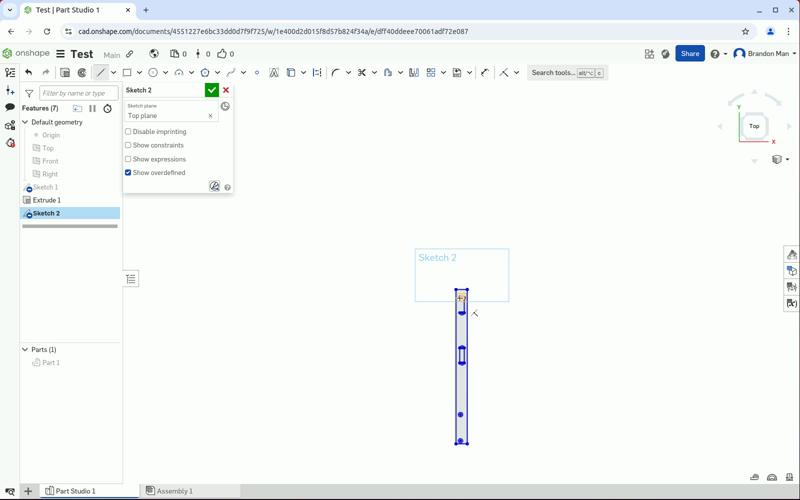
scroll(6)
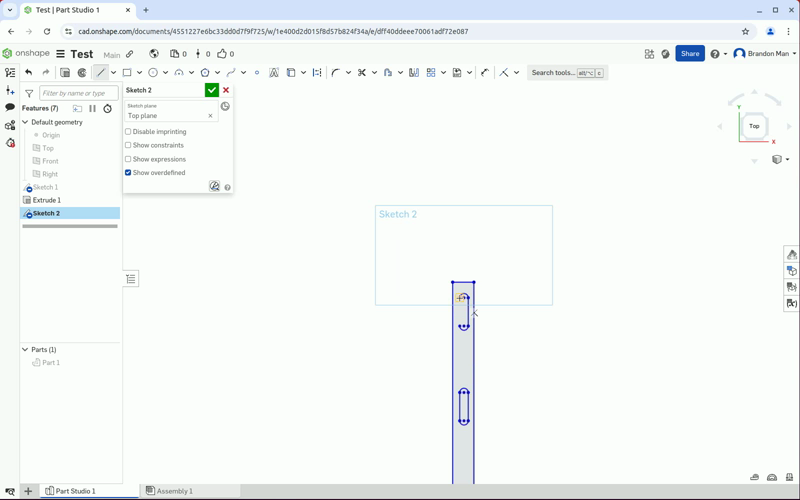
scroll(6)
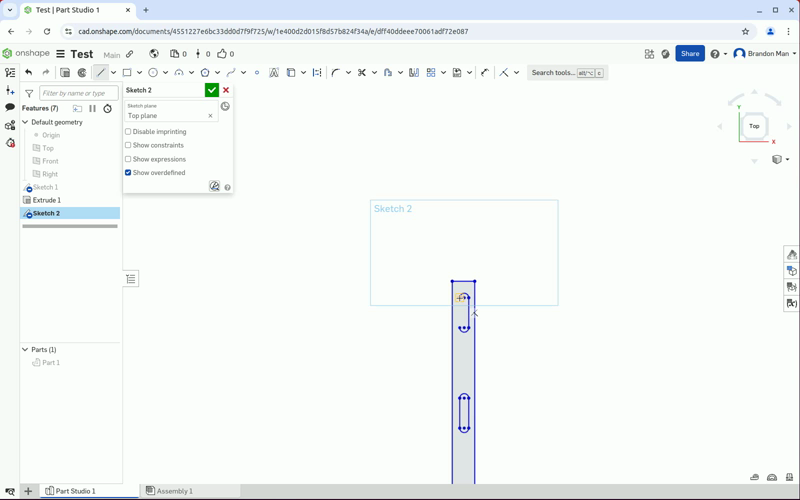
scroll(6)
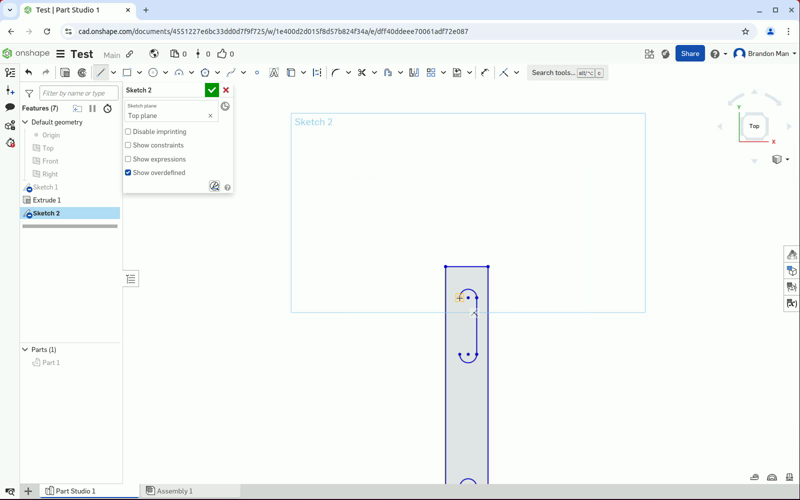
scroll(6)
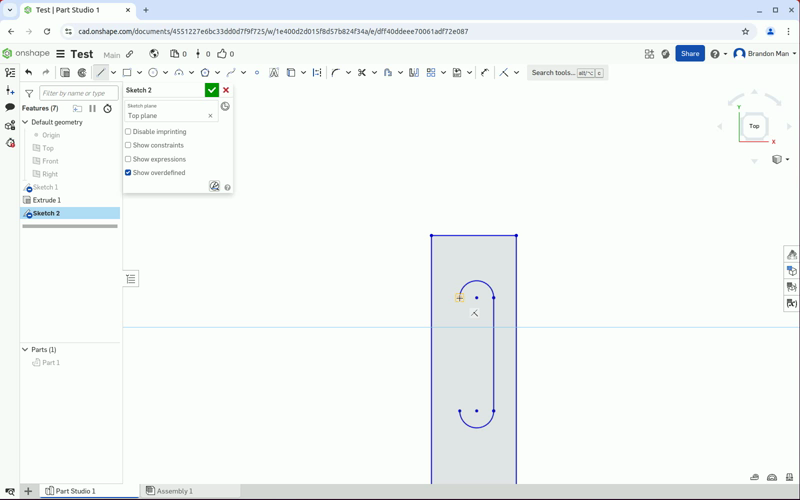
click(459, 297)
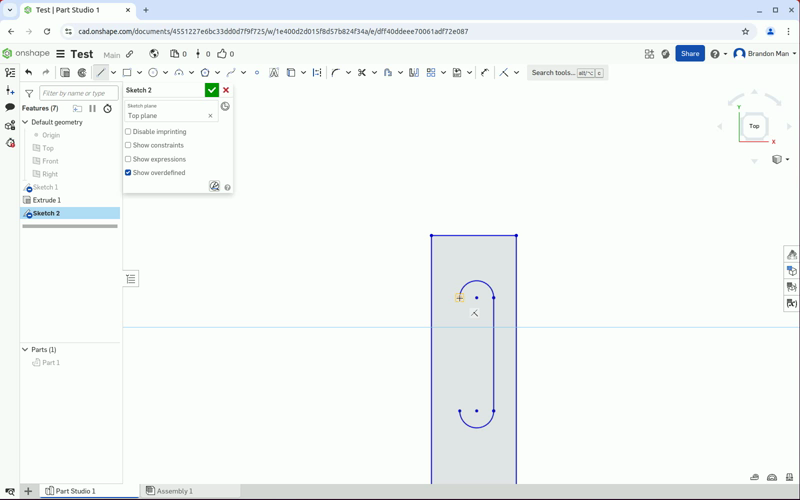
scroll(-6)
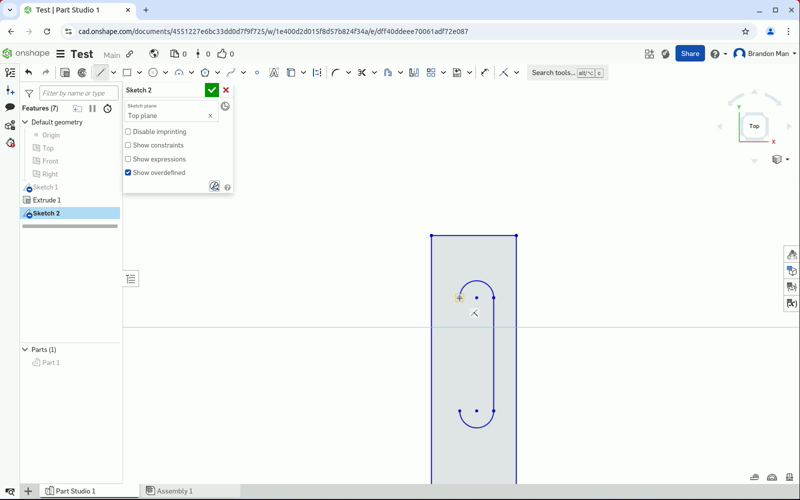
scroll(-6)
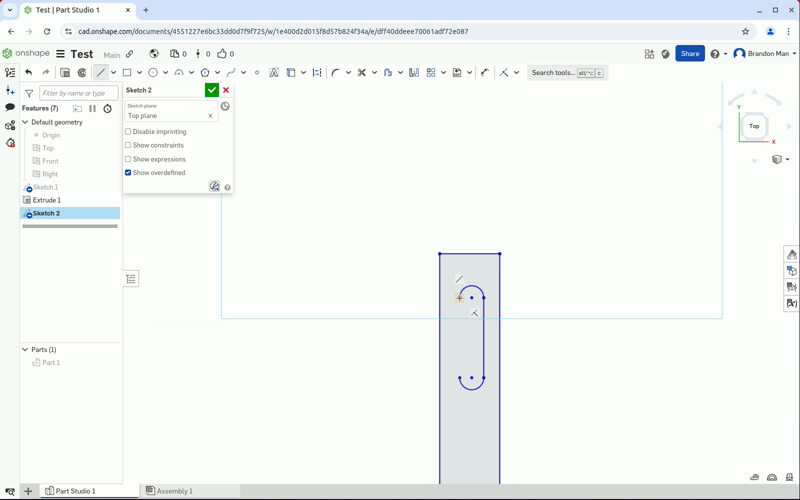
scroll(-6)
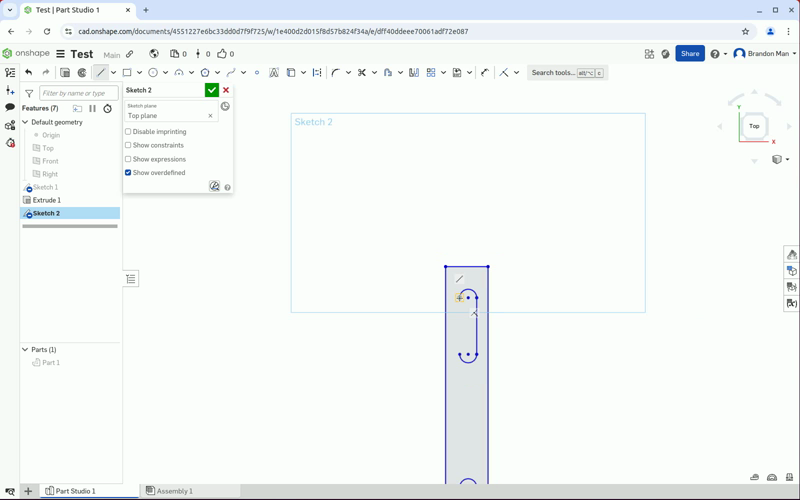
scroll(-6)
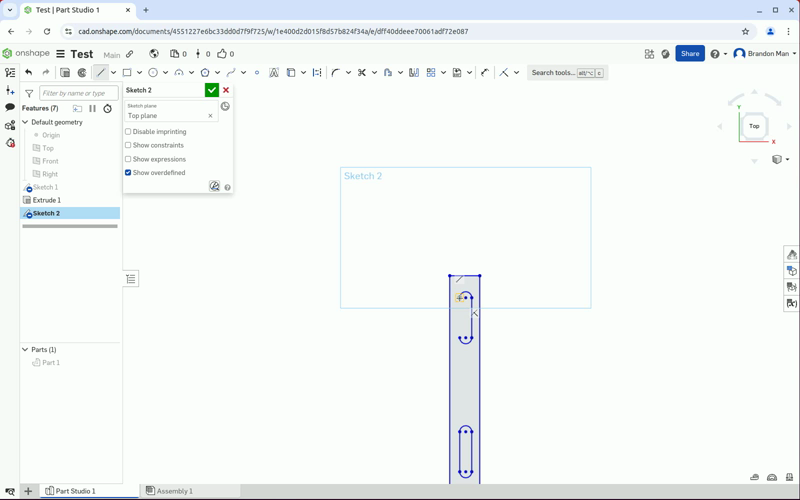
scroll(-6)
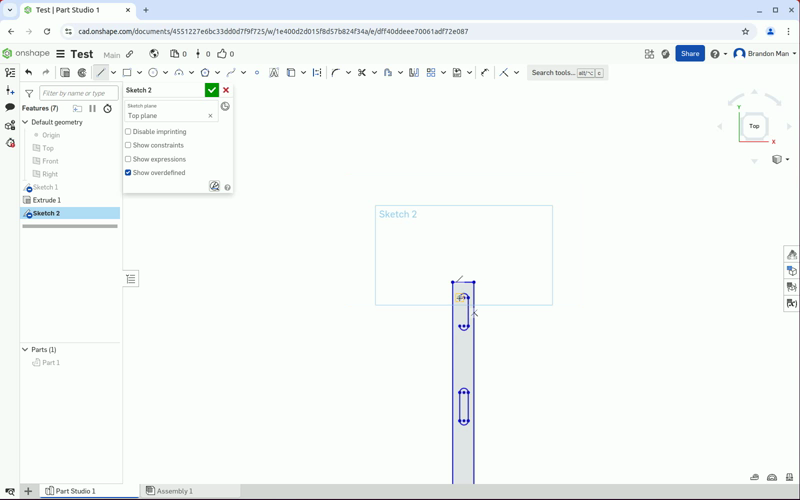
scroll(-6)
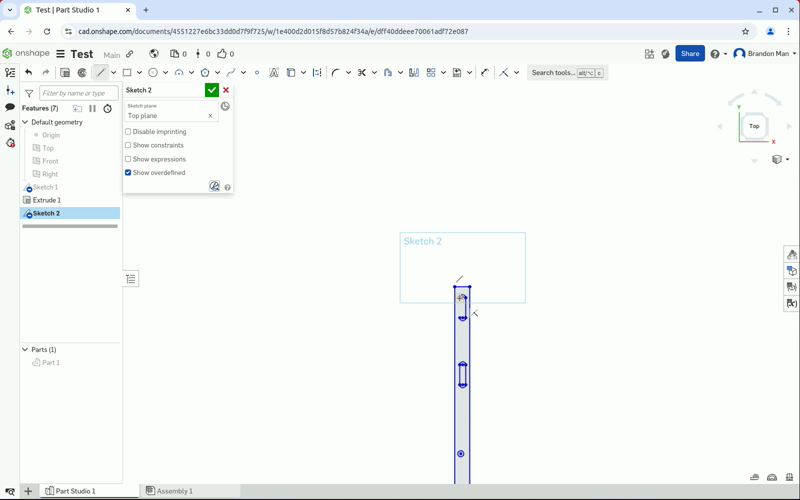
scroll(-6)
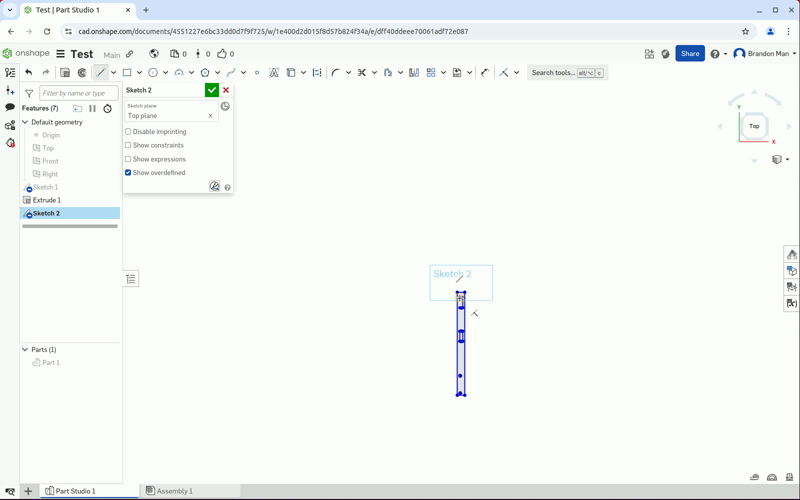
mouse_move(489, 297)
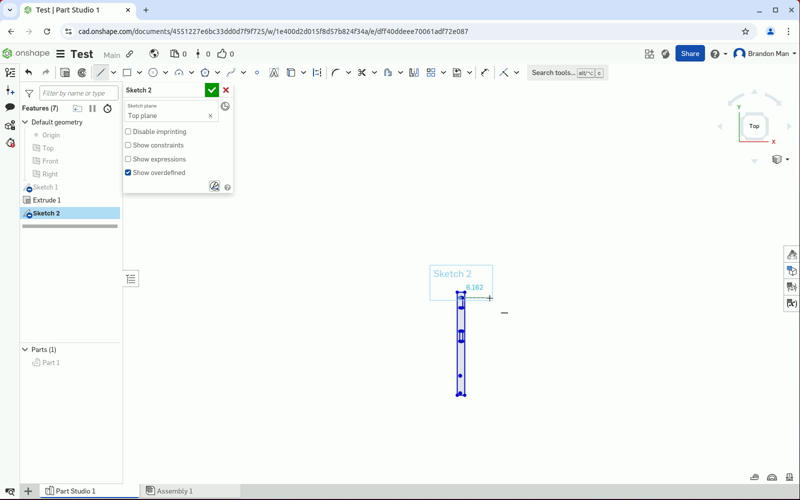
key_down(shift)
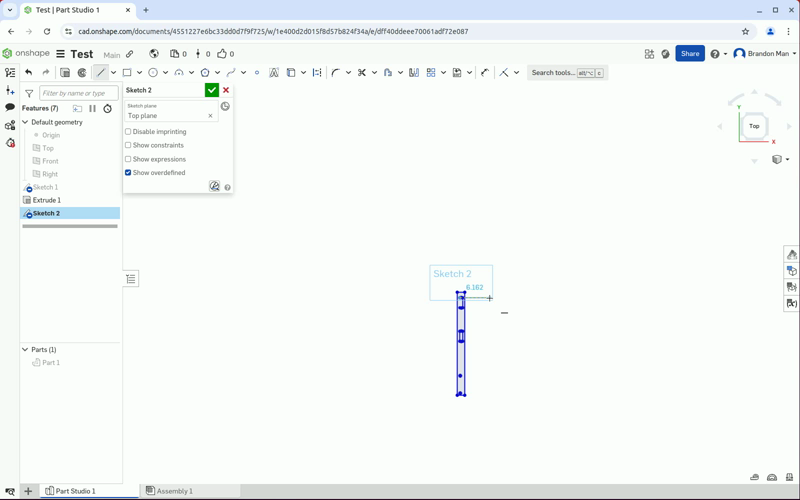
mouse_move(459, 307)
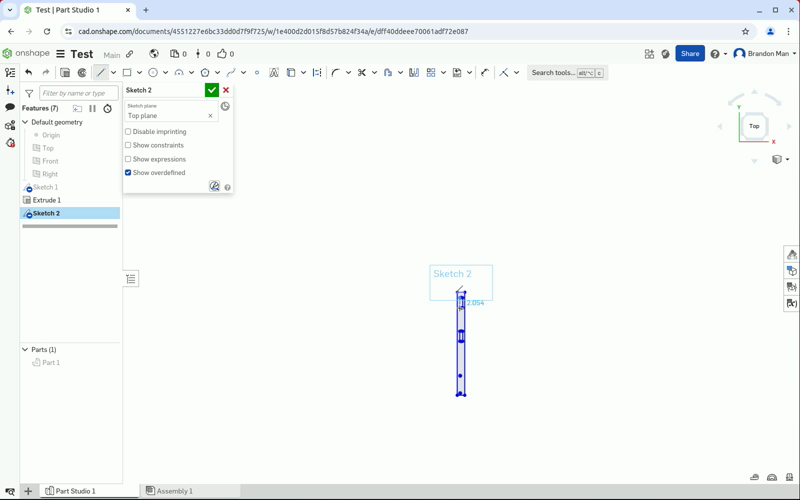
scroll(6)
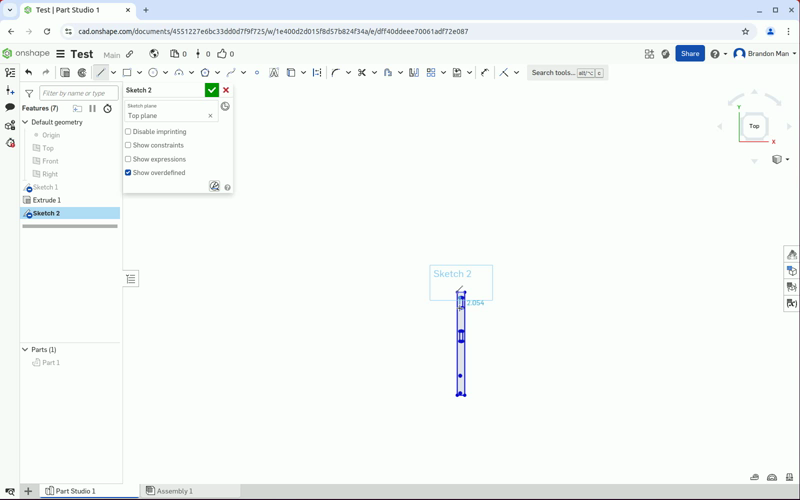
scroll(6)
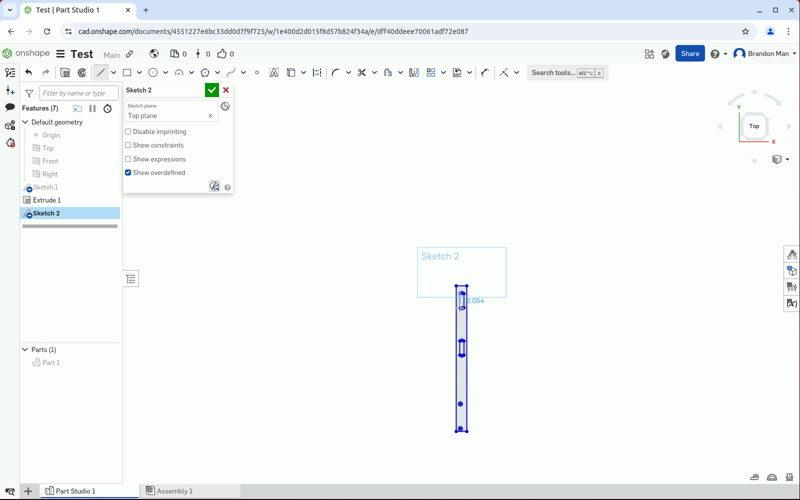
scroll(6)
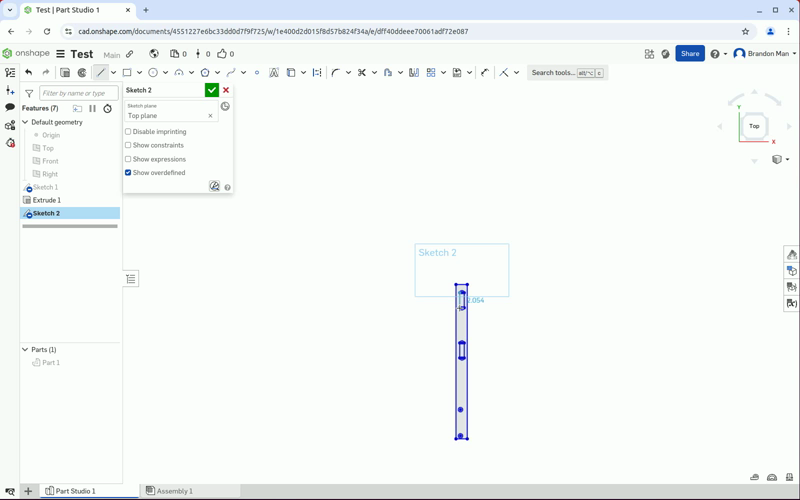
scroll(6)
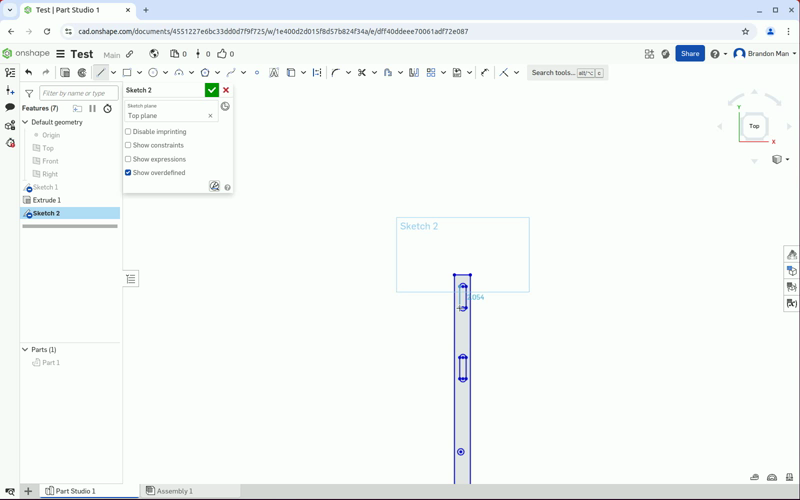
scroll(6)
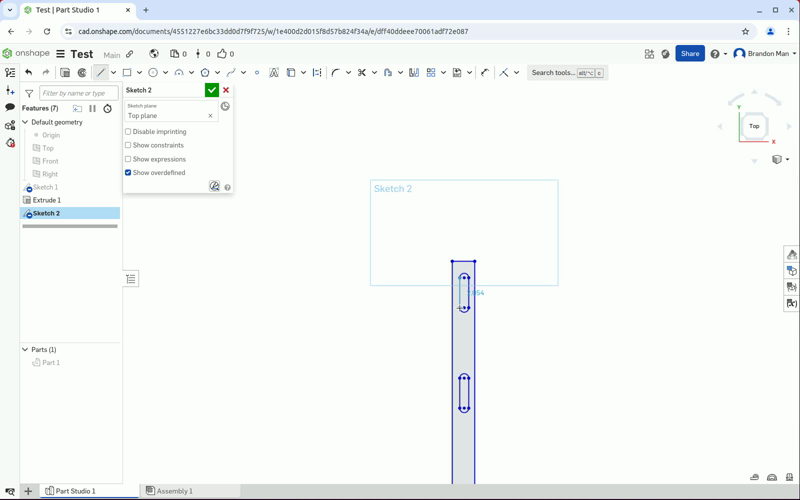
scroll(6)
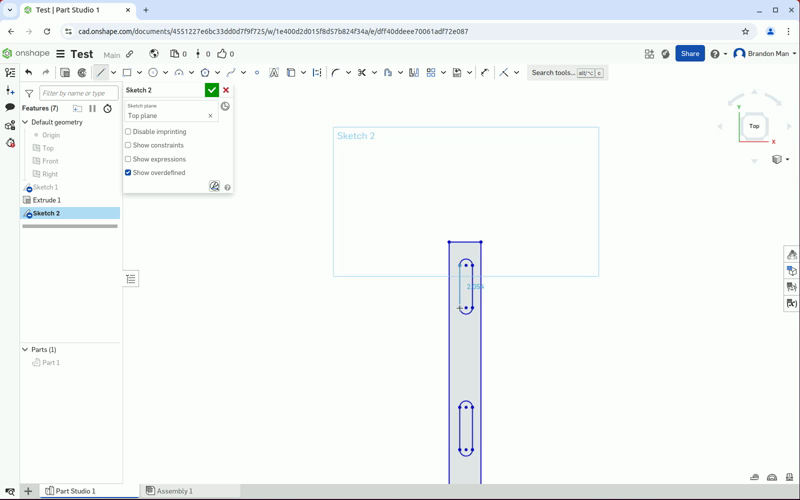
scroll(6)
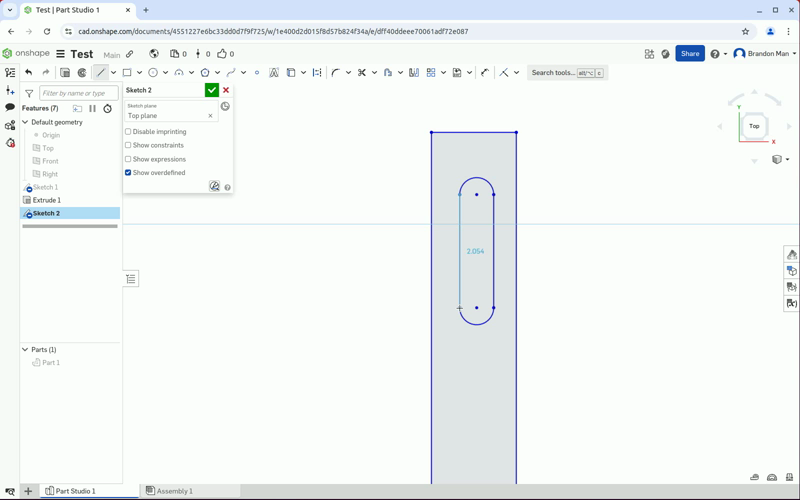
key_up(shift)
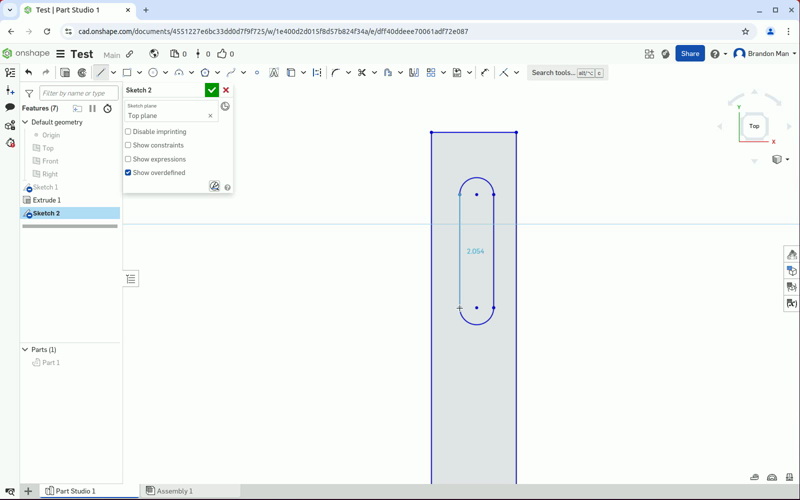
click(459, 307)
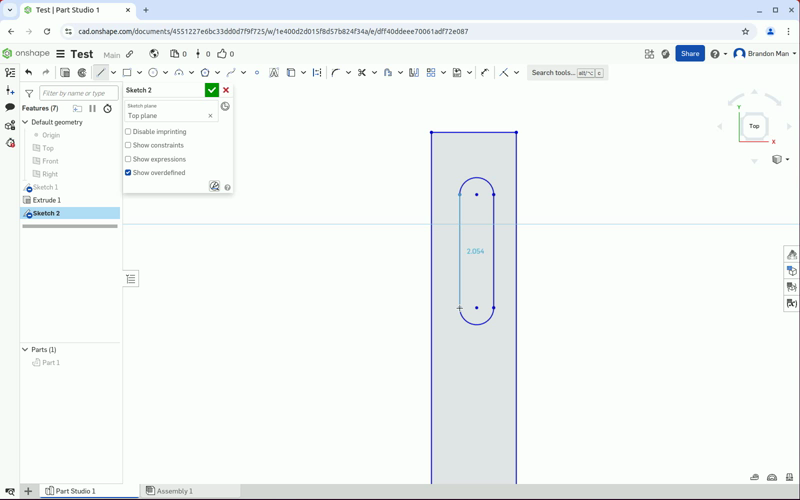
scroll(-6)
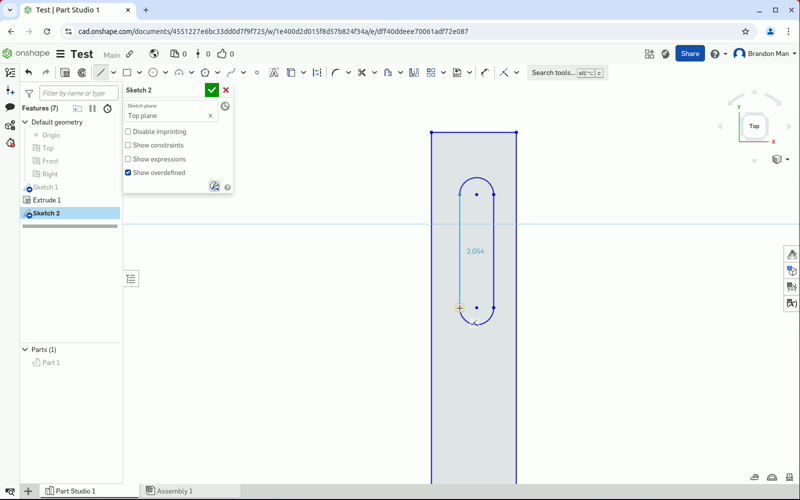
scroll(-6)
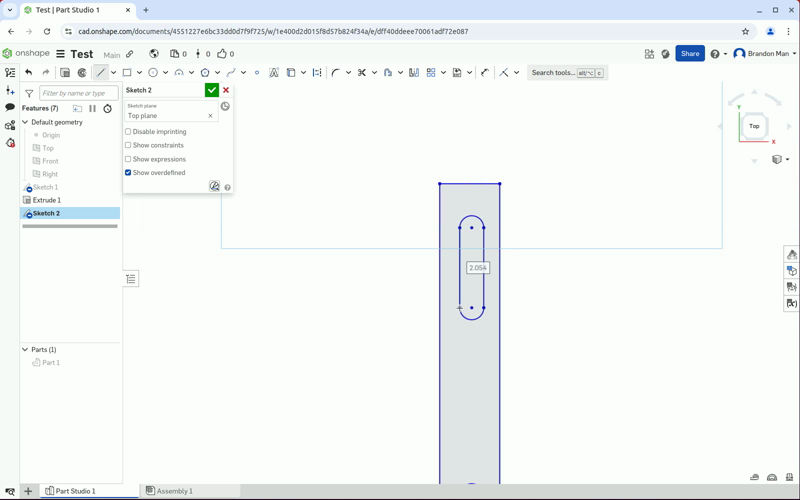
scroll(-6)
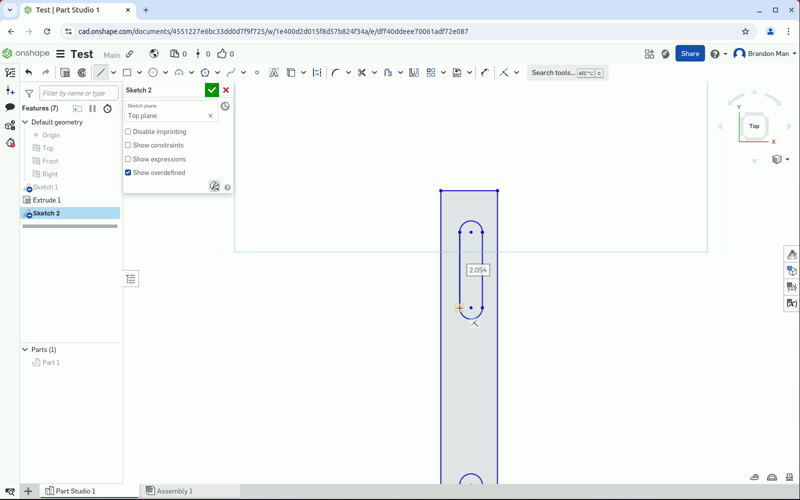
scroll(-6)
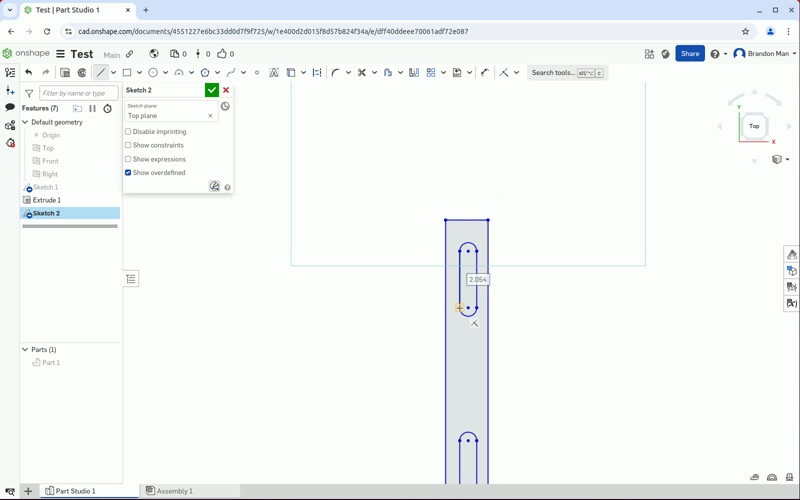
scroll(-6)
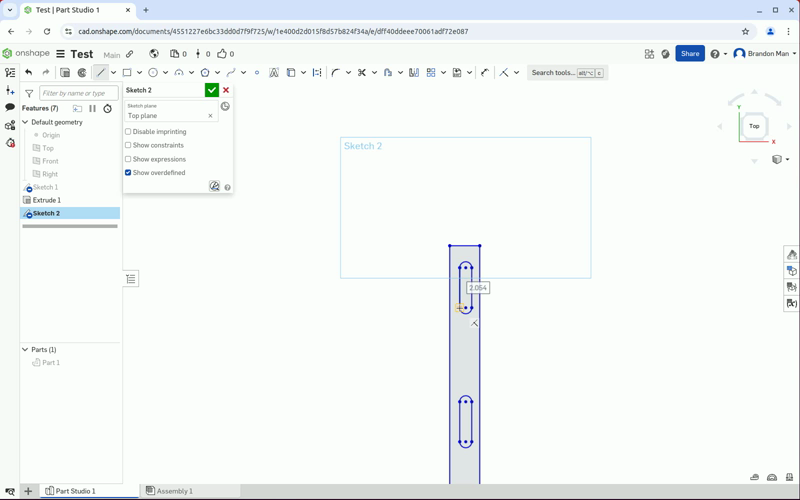
scroll(-6)
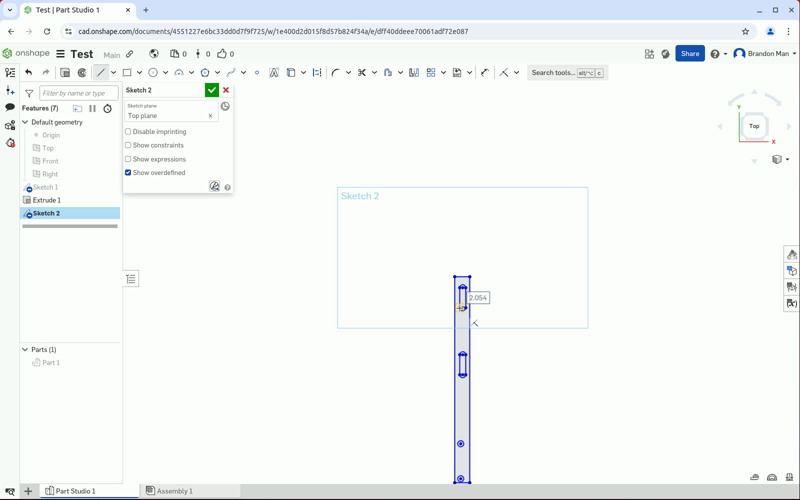
scroll(-6)
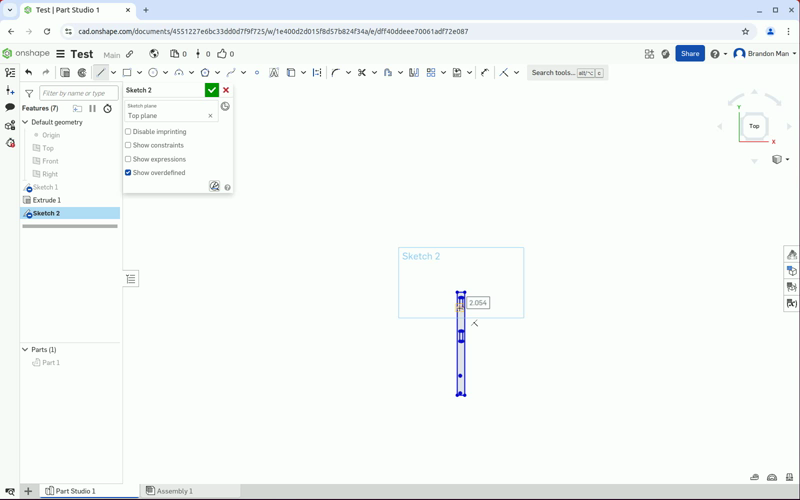
key(esc)
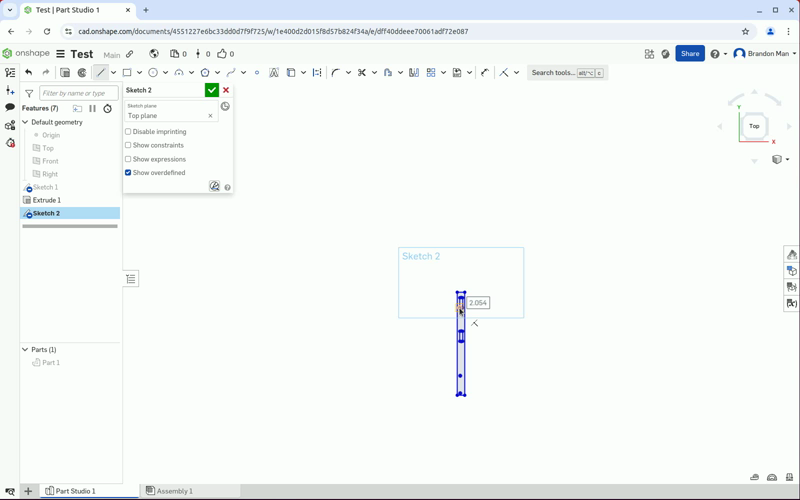
mouse_move(461, 313)
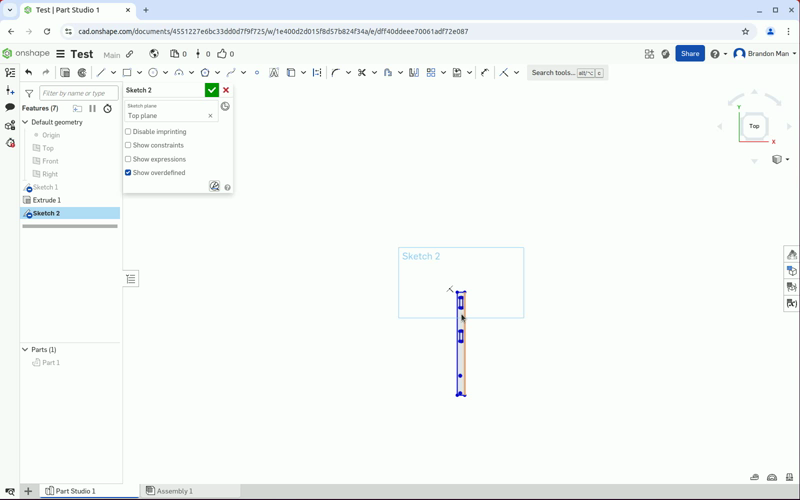
scroll(6)
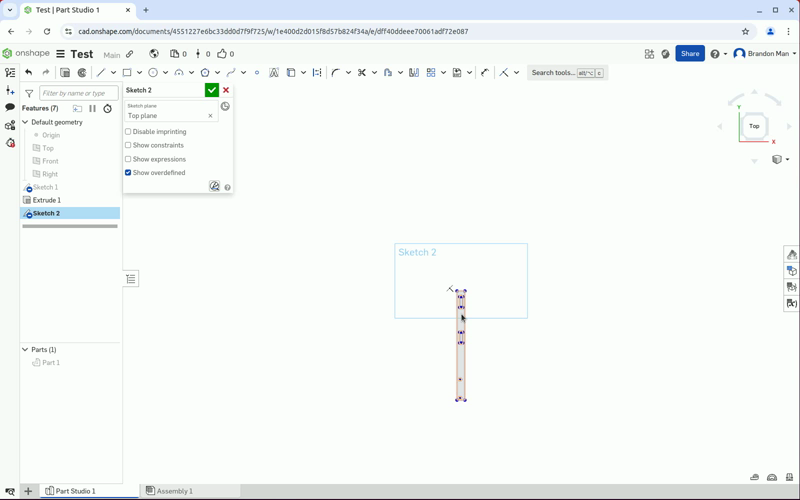
scroll(6)
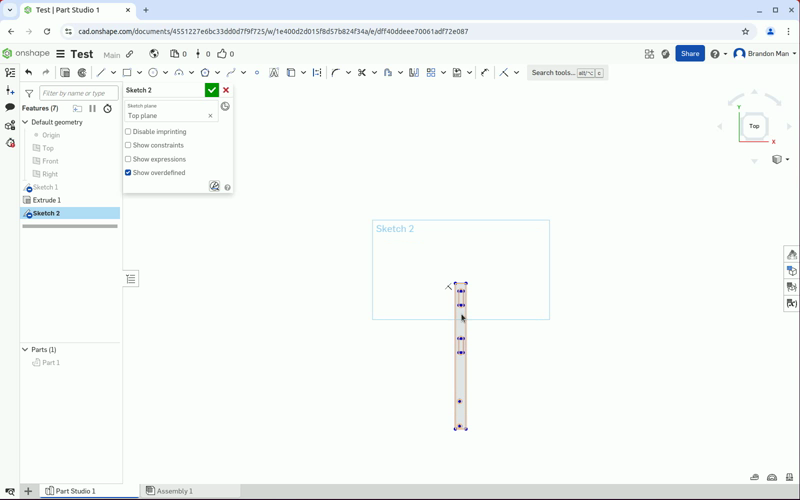
scroll(6)
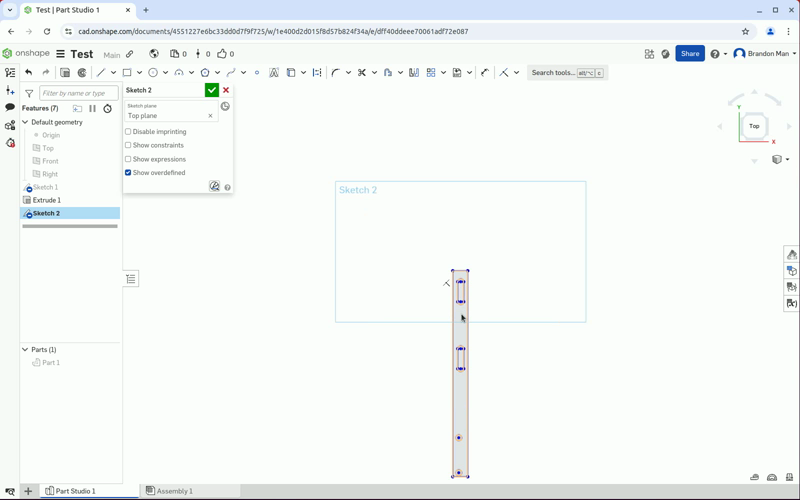
scroll(6)
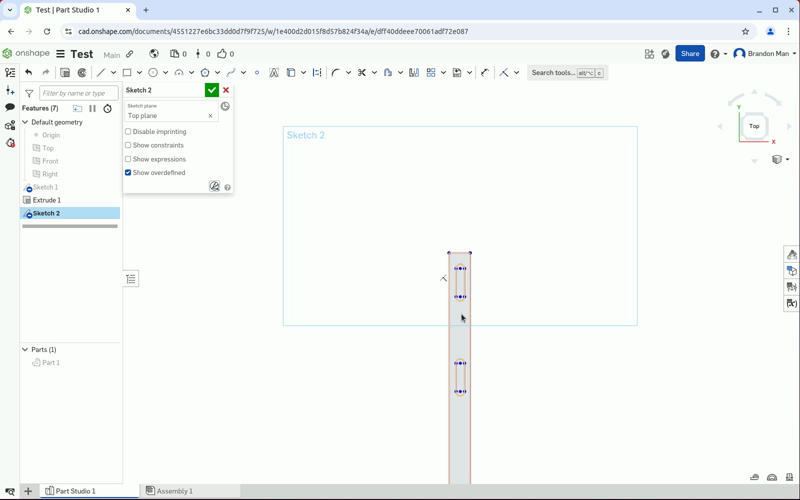
scroll(6)
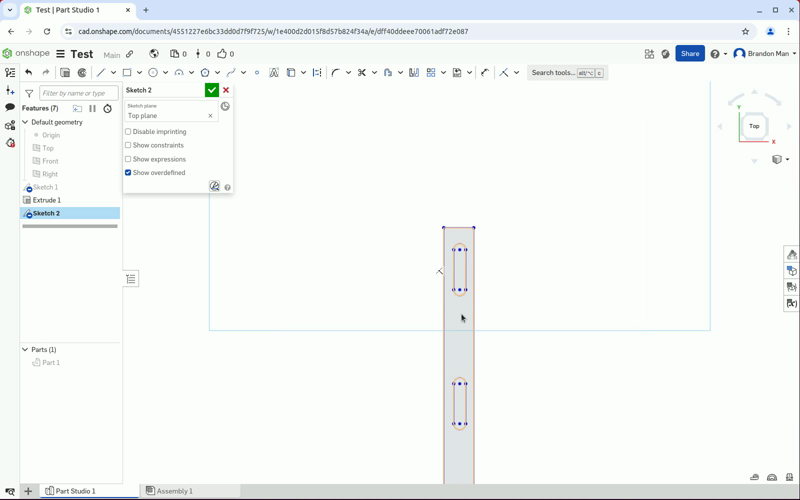
scroll(6)
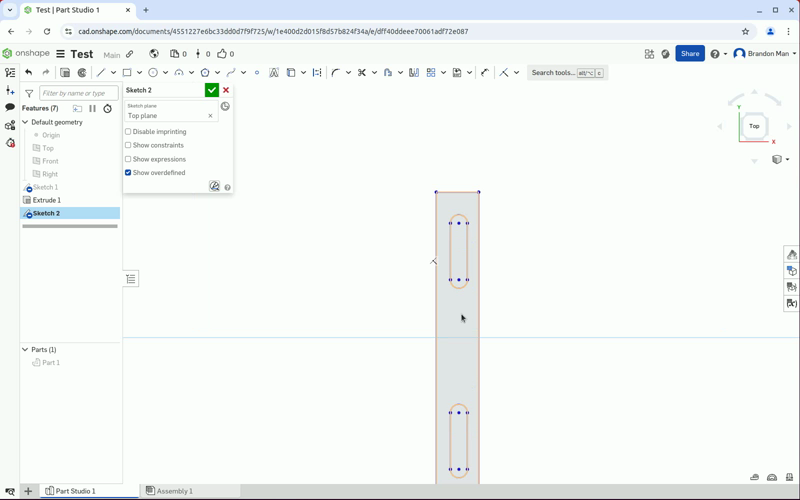
scroll(6)
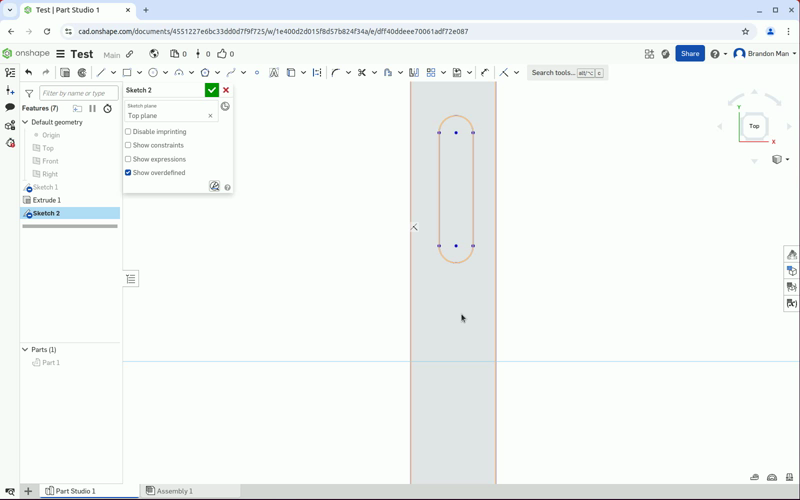
click(461, 313)
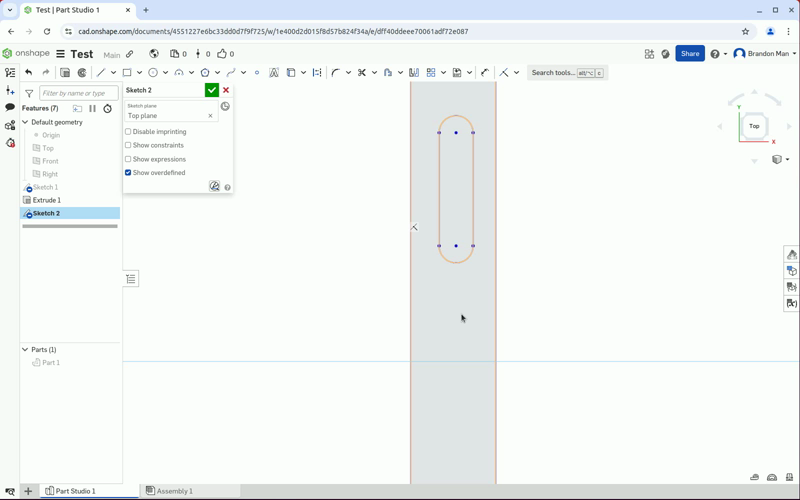
scroll(-6)
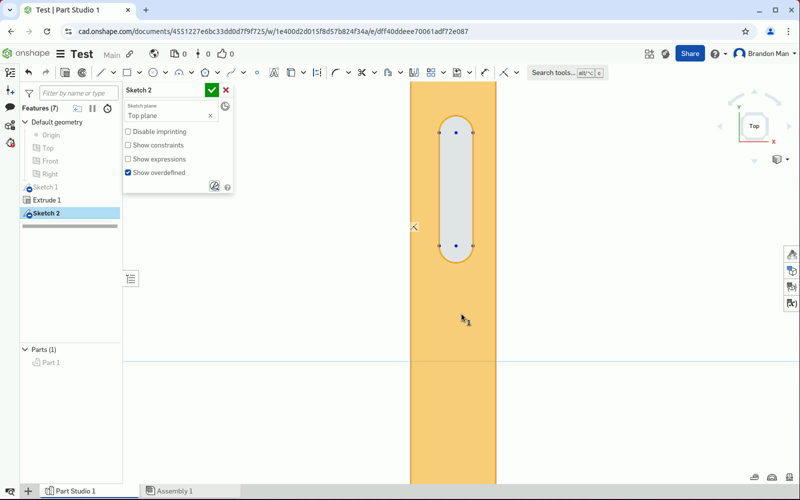
scroll(-6)
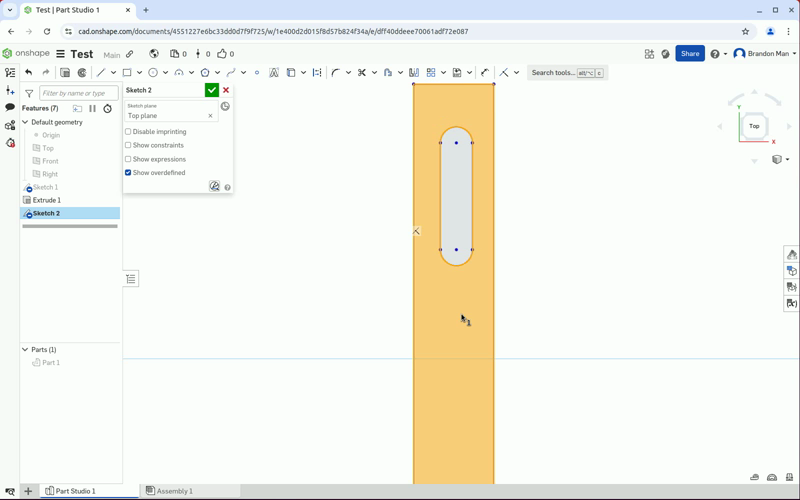
scroll(-6)
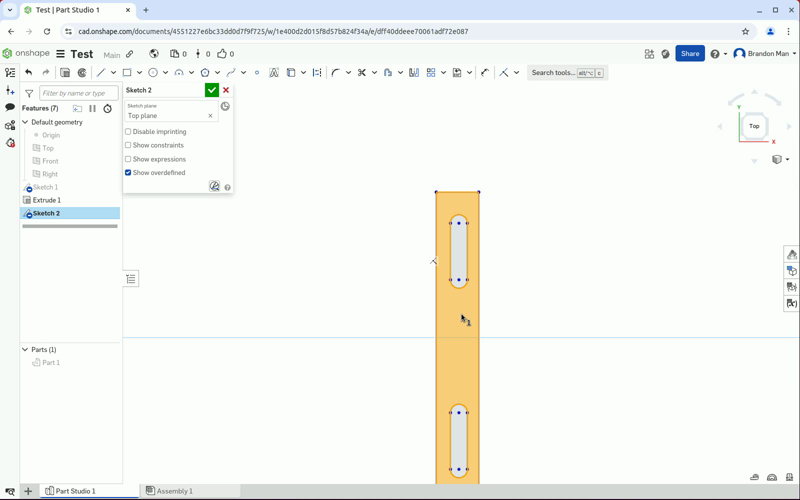
scroll(-6)
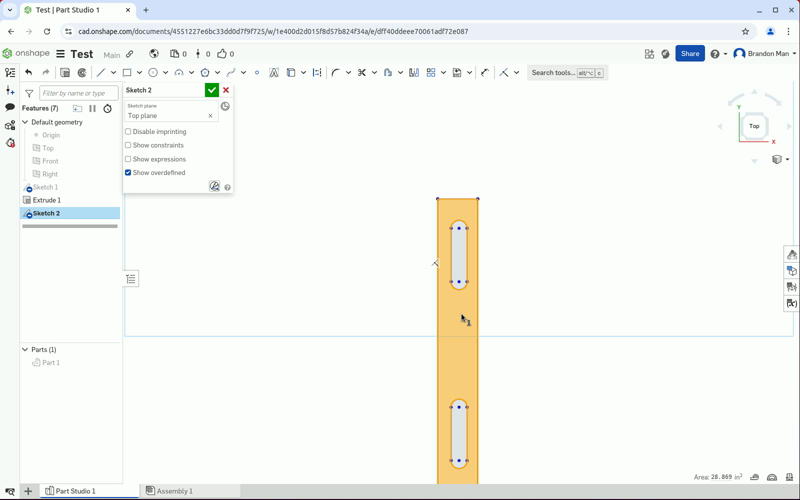
scroll(-6)
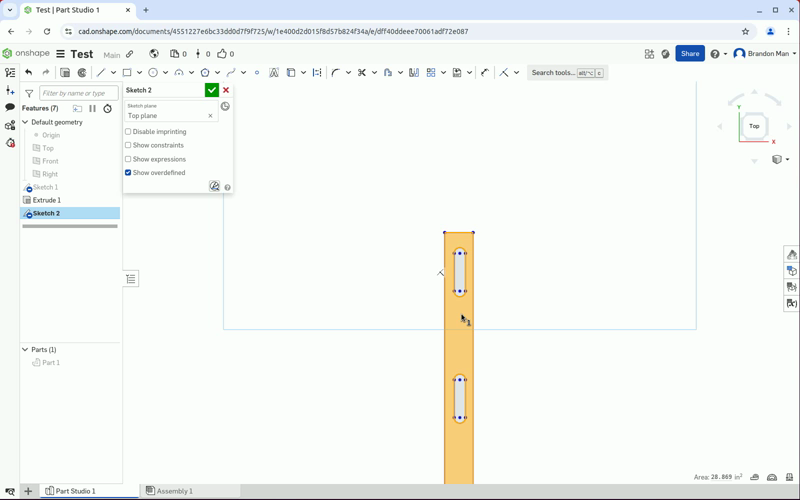
scroll(-6)
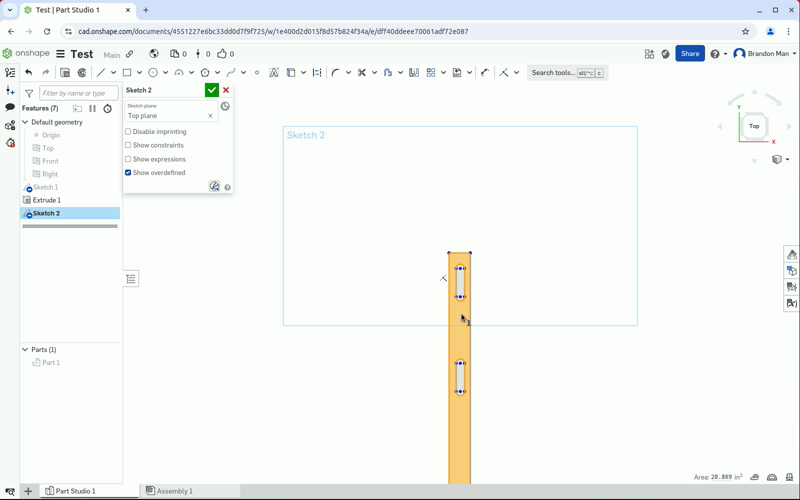
scroll(-6)
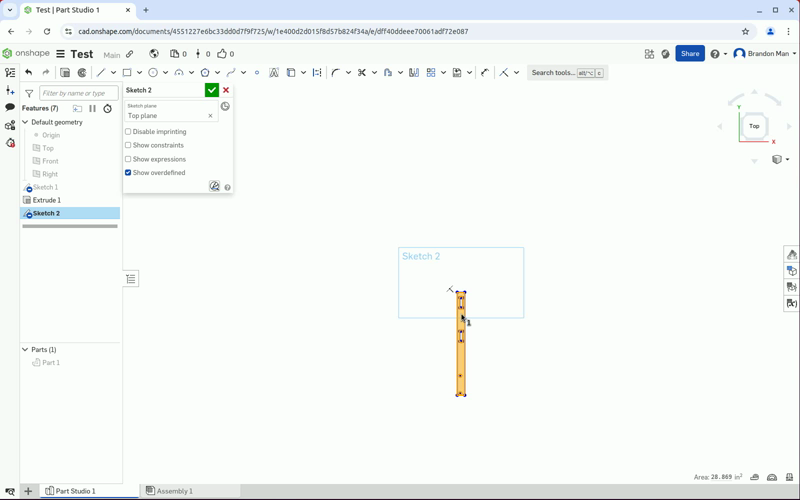
mouse_move(73, 352)
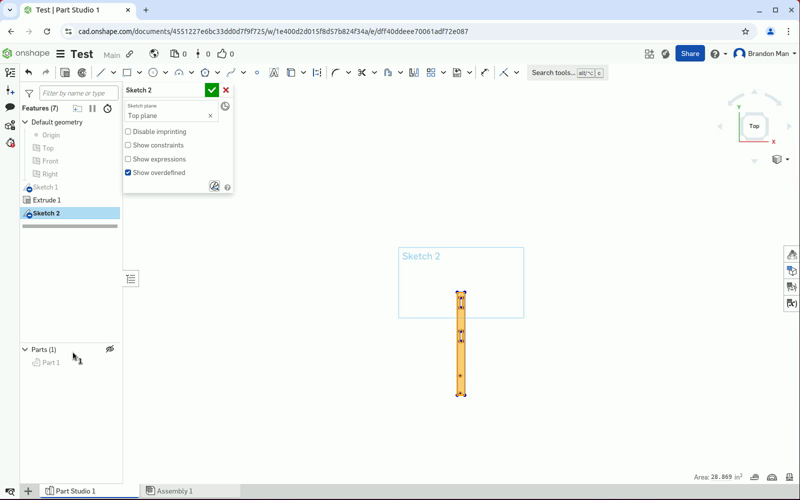
key(shift+y)
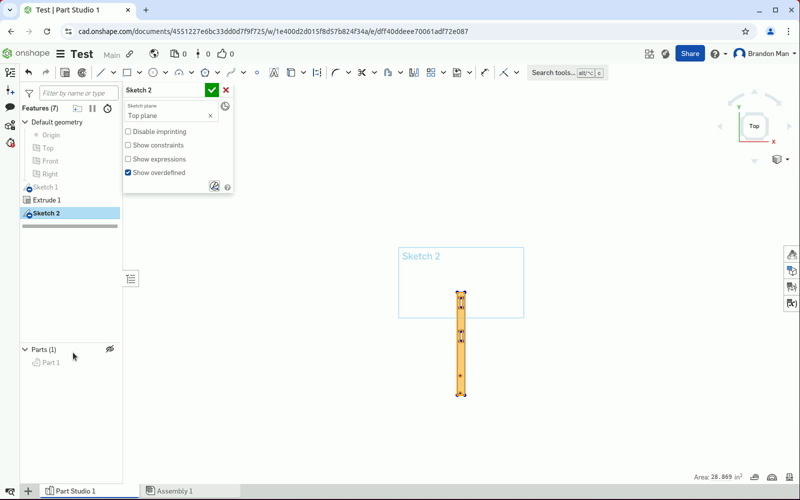
key(shift+e)
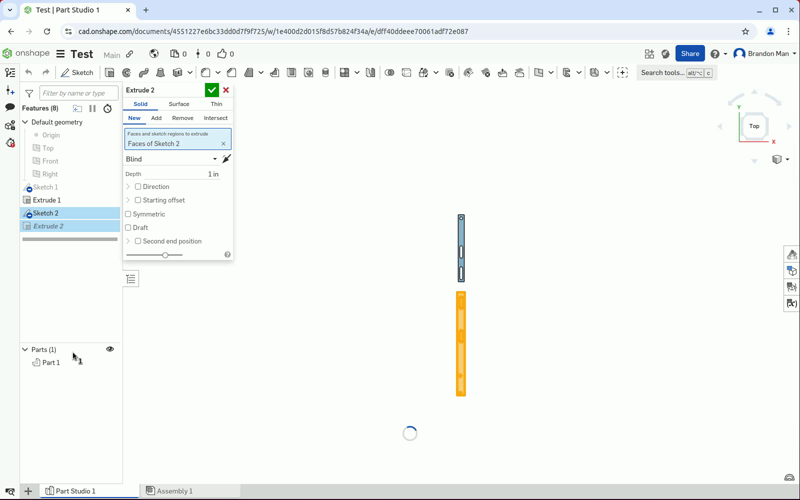
mouse_move(143, 106)
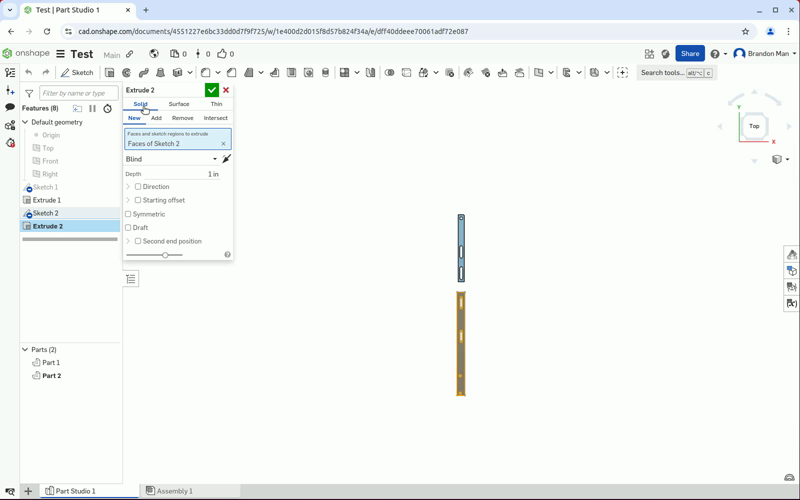
click(143, 106)
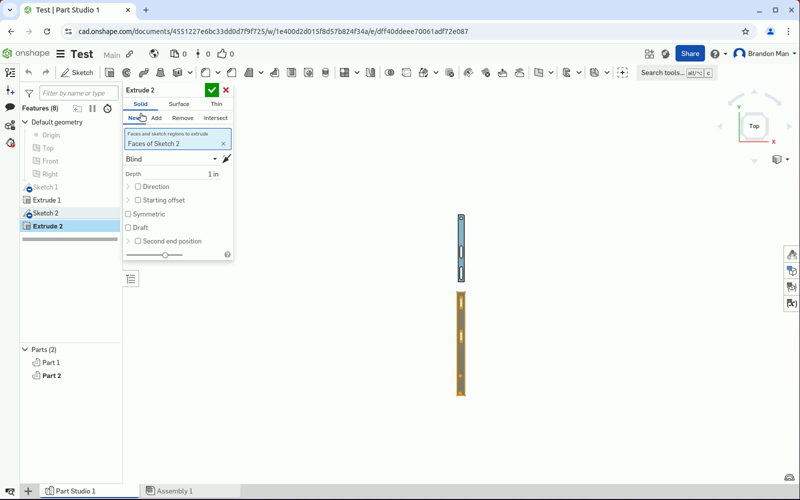
mouse_move(137, 120)
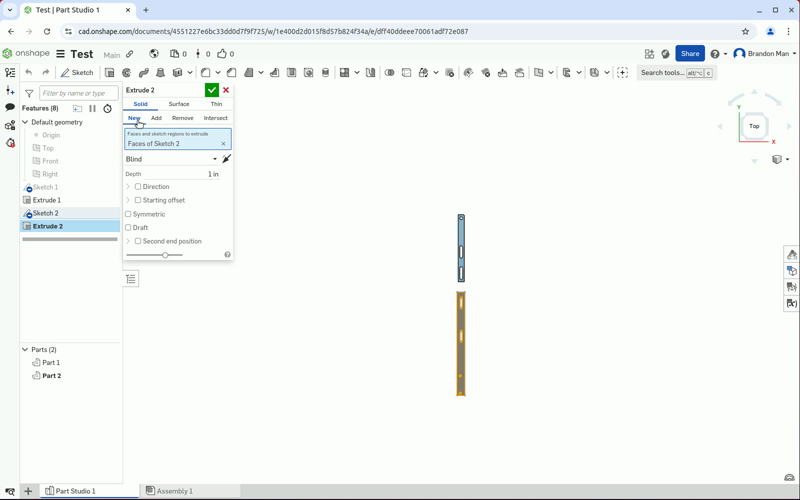
click(137, 120)
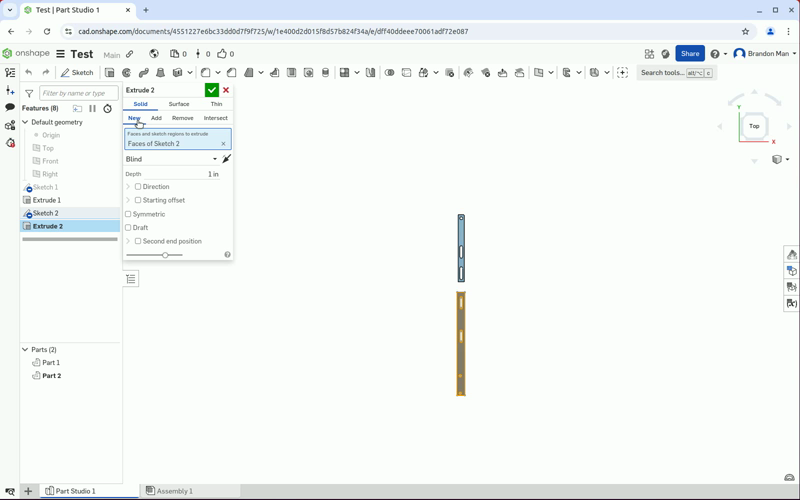
key(tab, 4)
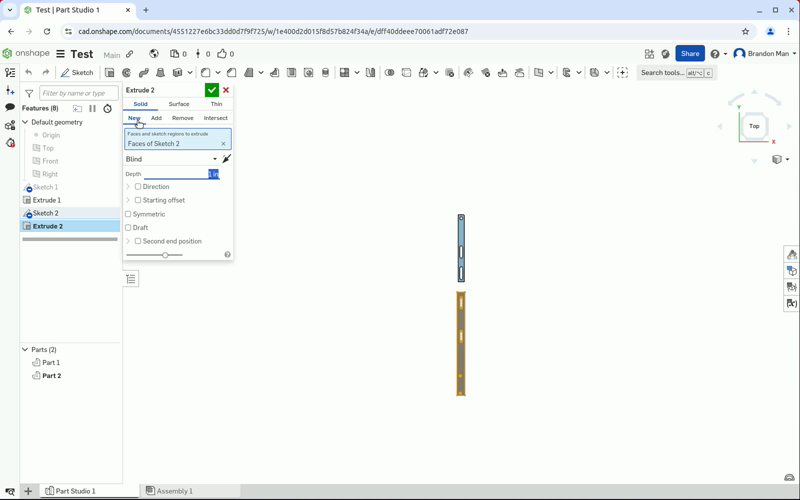
text(0.481)
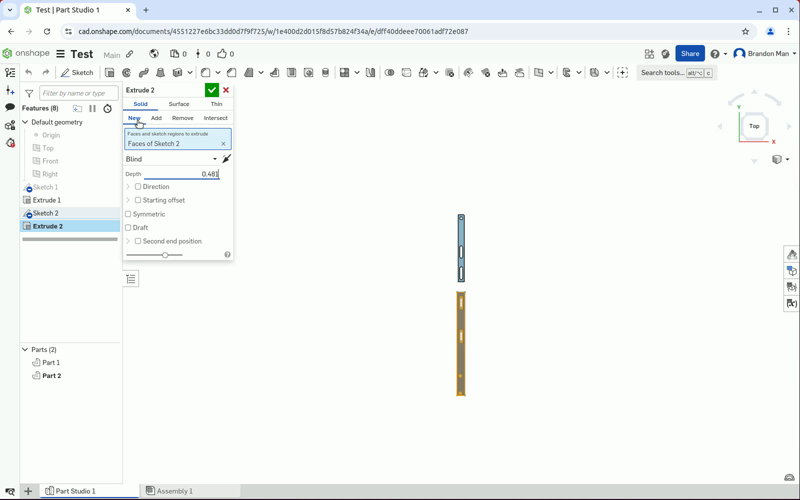
key(enter)
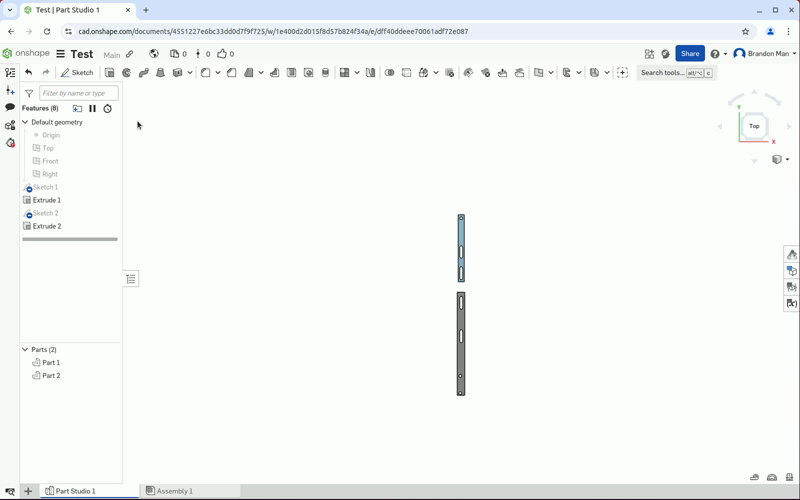
key(shift+h)
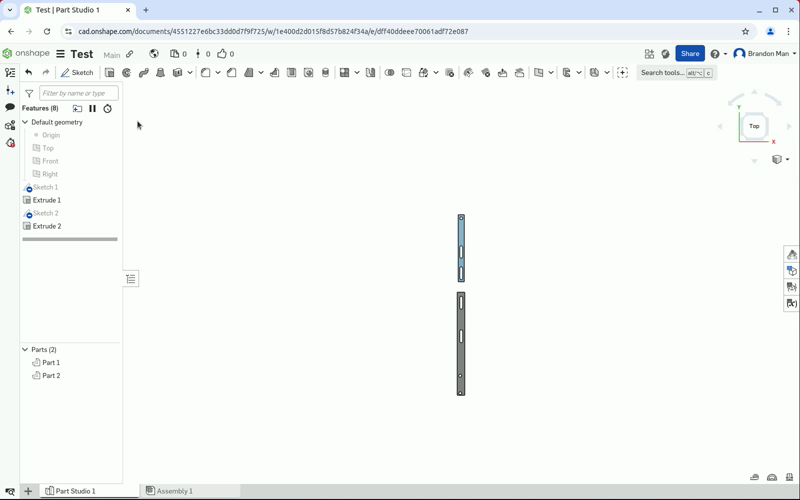
key(shift+h)
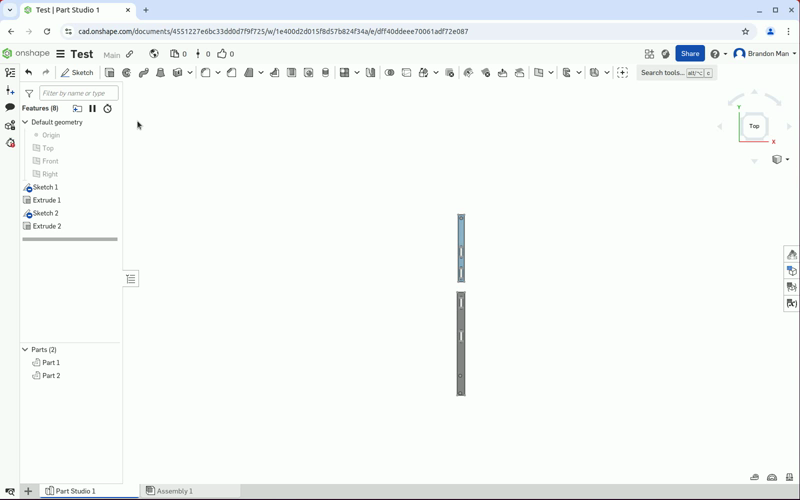
key(shift+7)
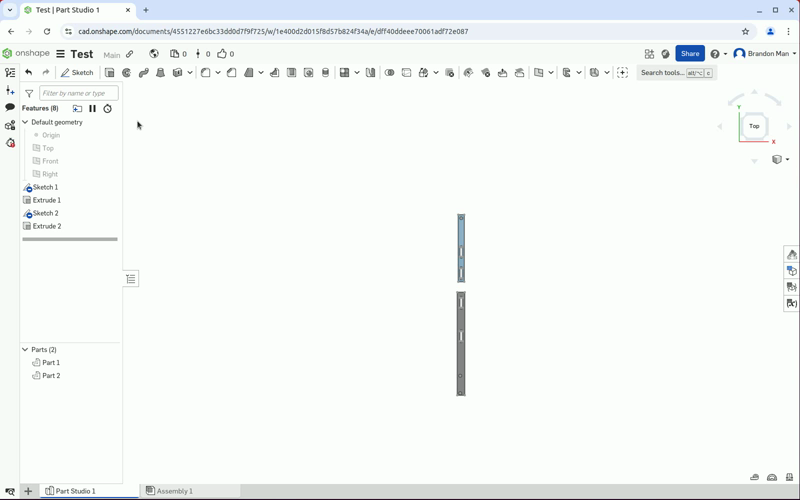
key(up, 3)
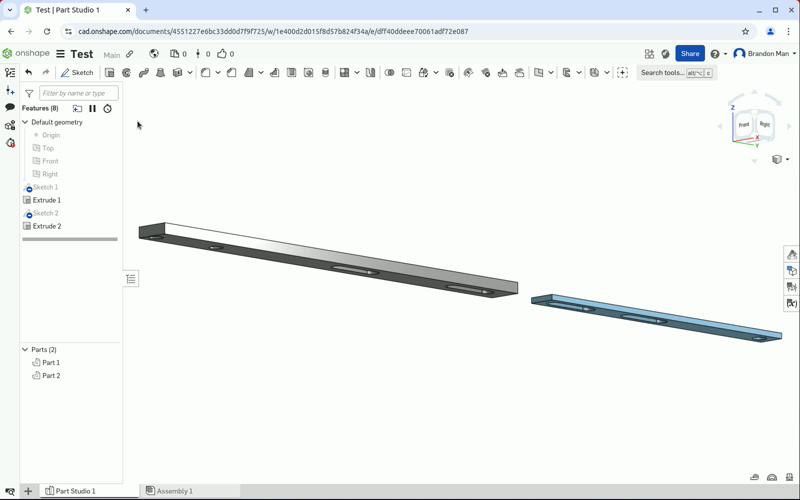
key(left, 3)
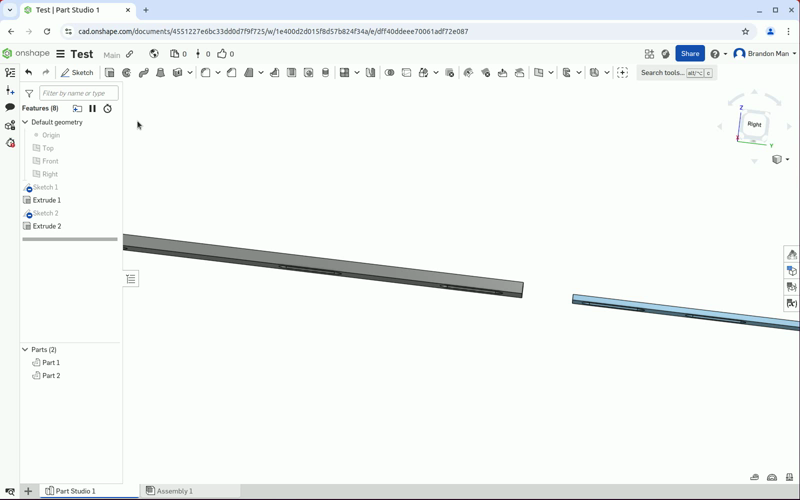
key(right, 3)
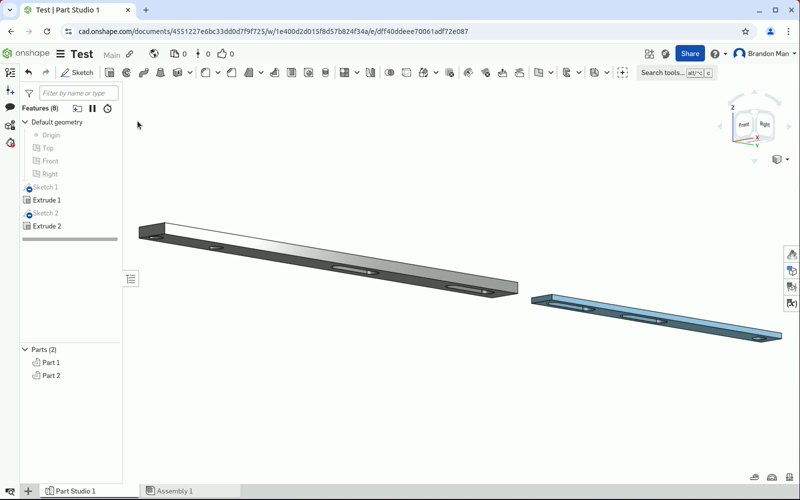
key(down, 3)
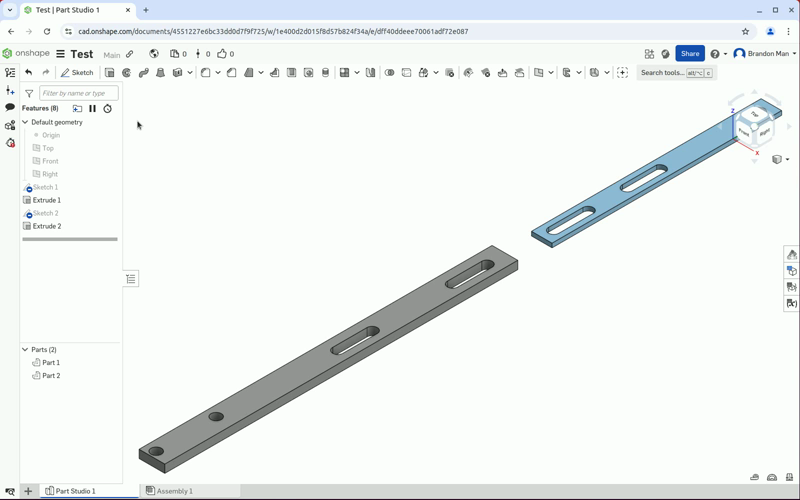
mouse_move(73, 189)
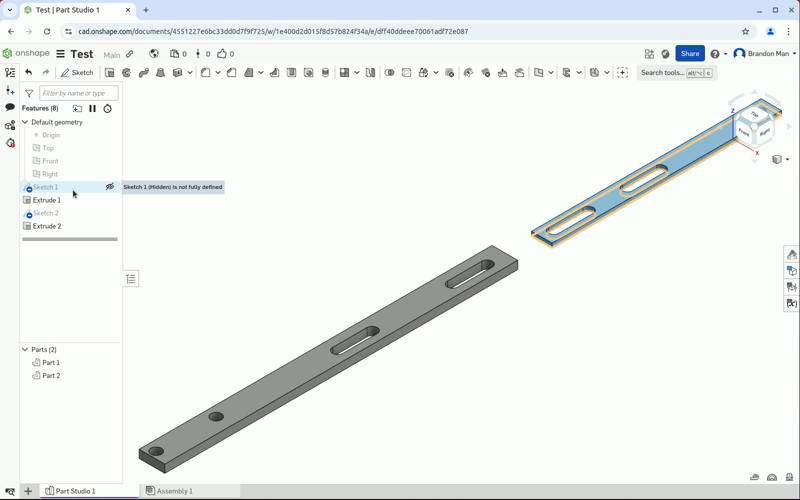
click(73, 189)